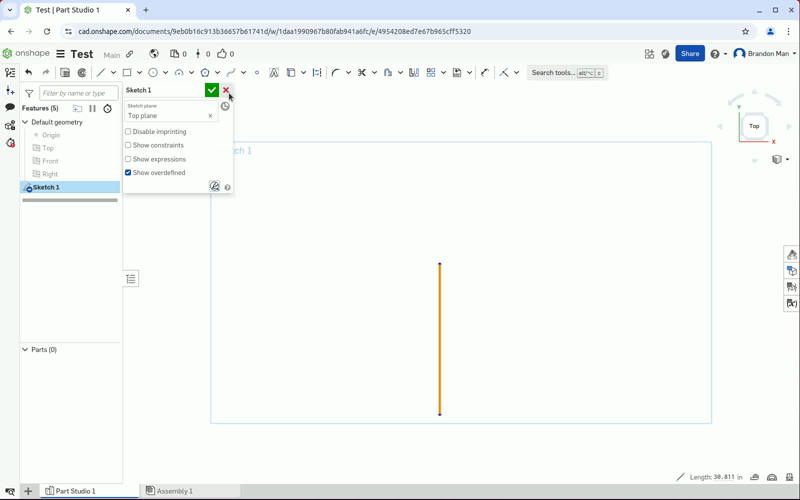
key(shift+h)
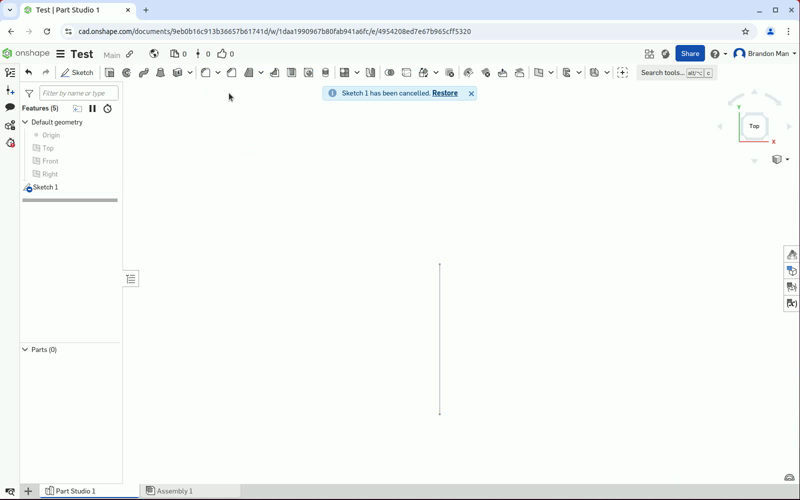
key(shift+s)
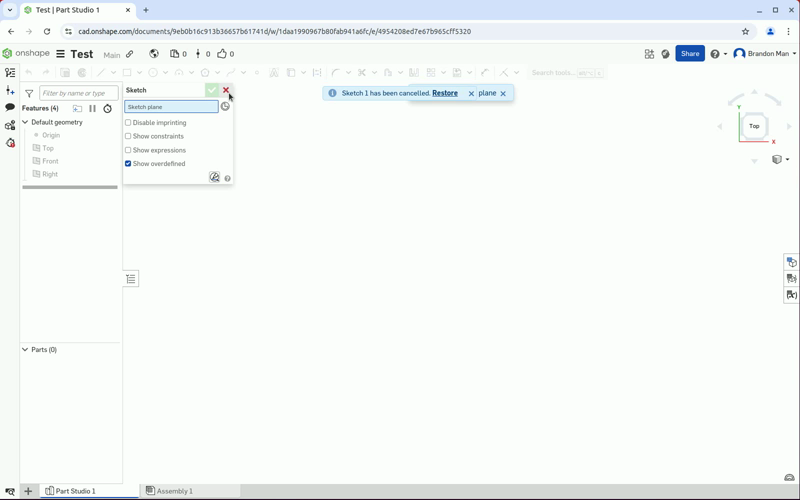
mouse_move(73, 150)
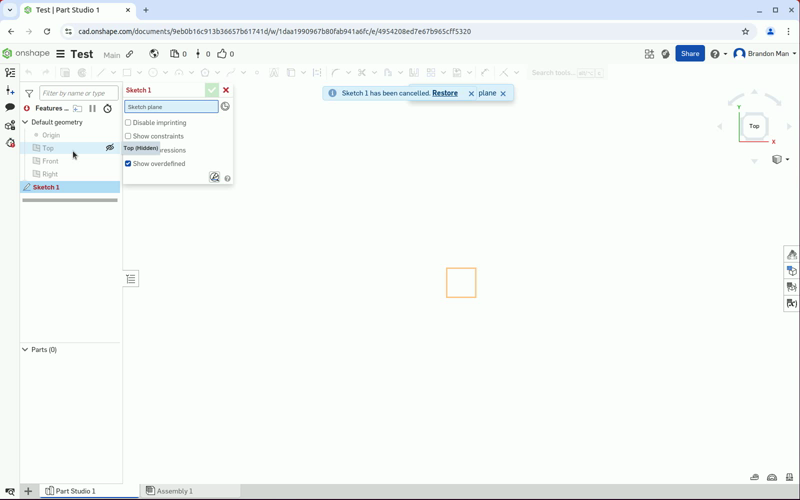
click(73, 150)
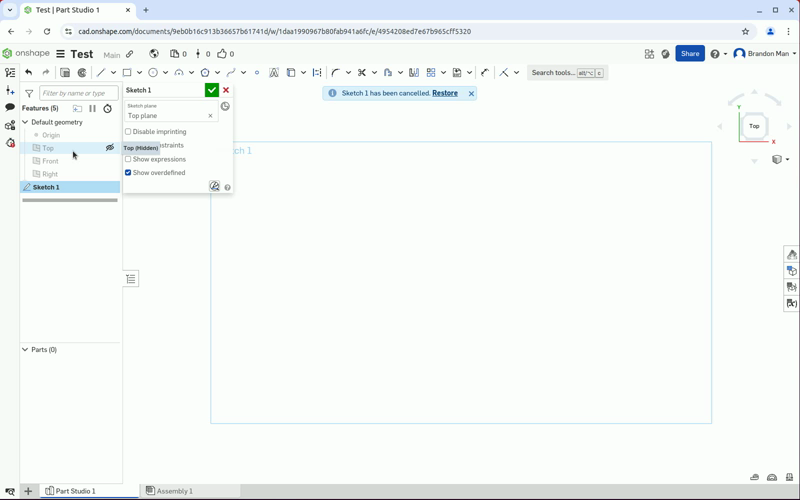
mouse_move(73, 352)
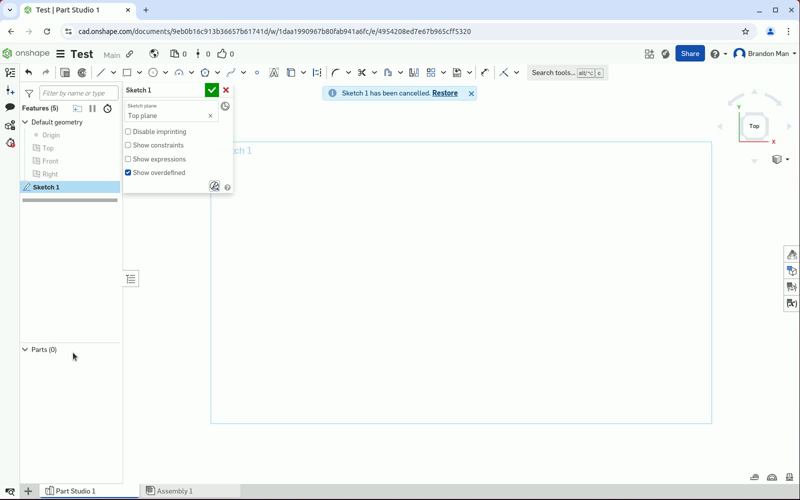
key(y)
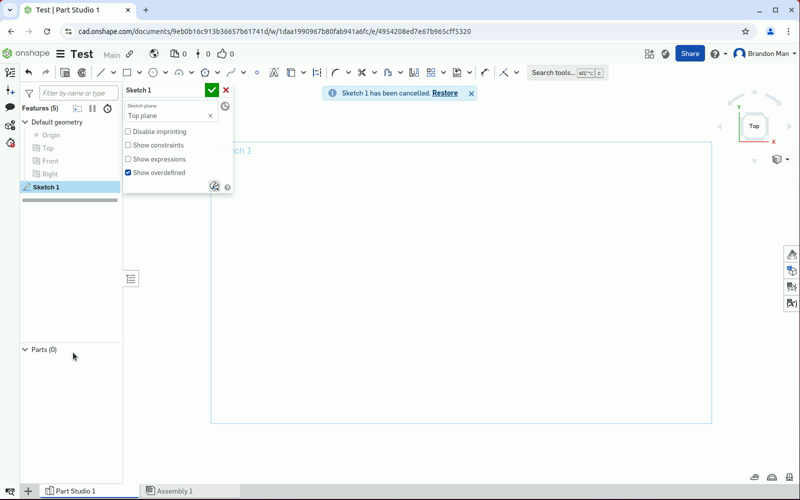
key(l)
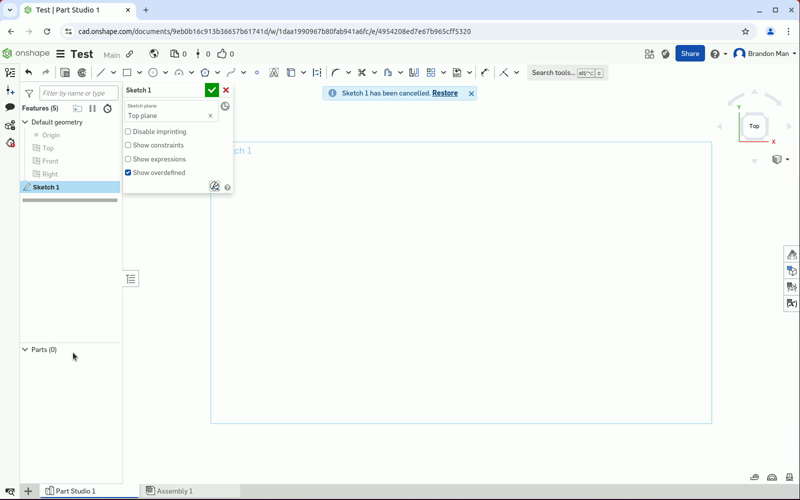
key_down(shift)
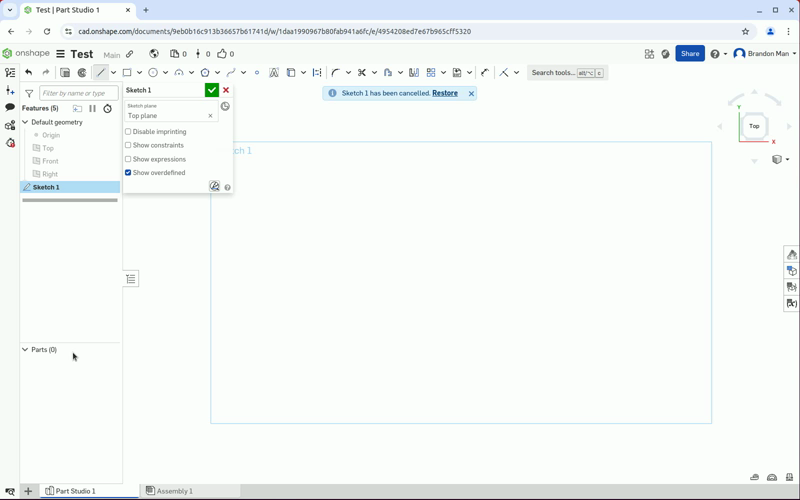
mouse_move(459, 284)
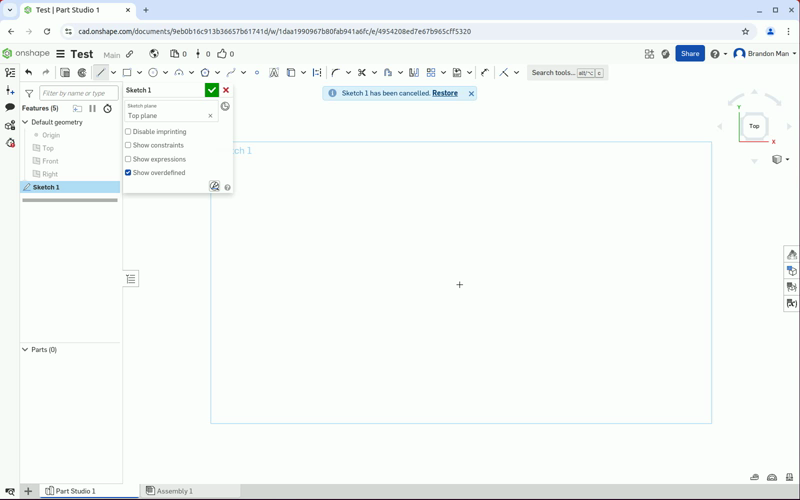
click(459, 284)
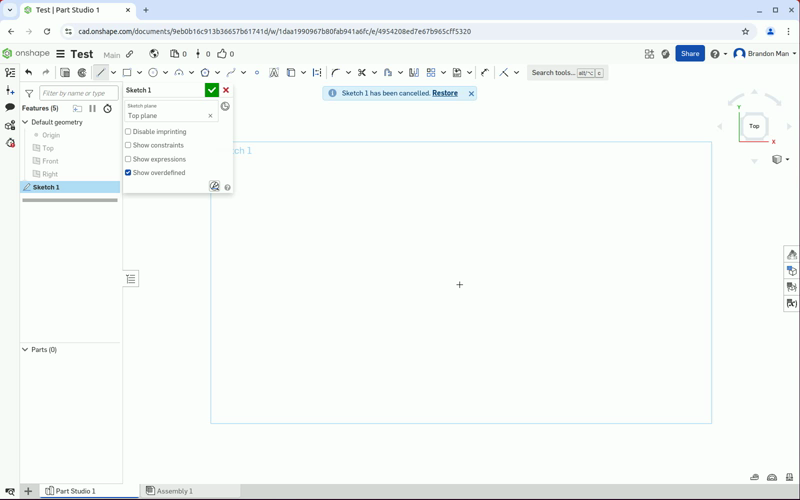
key_up(shift)
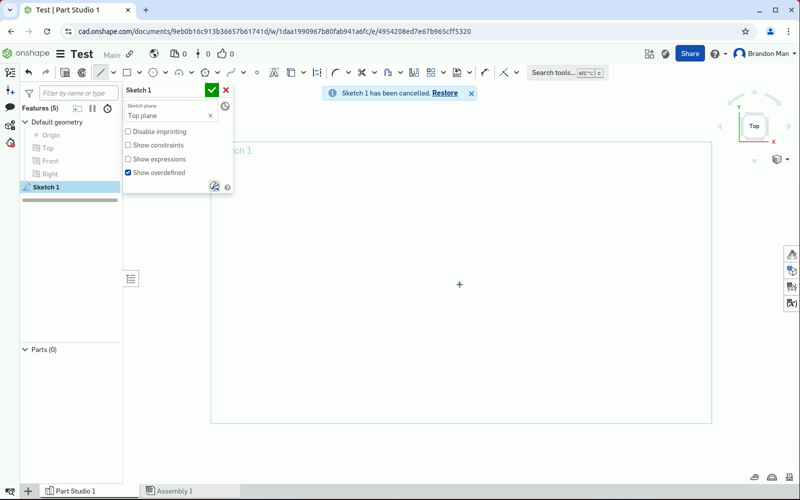
key_down(shift)
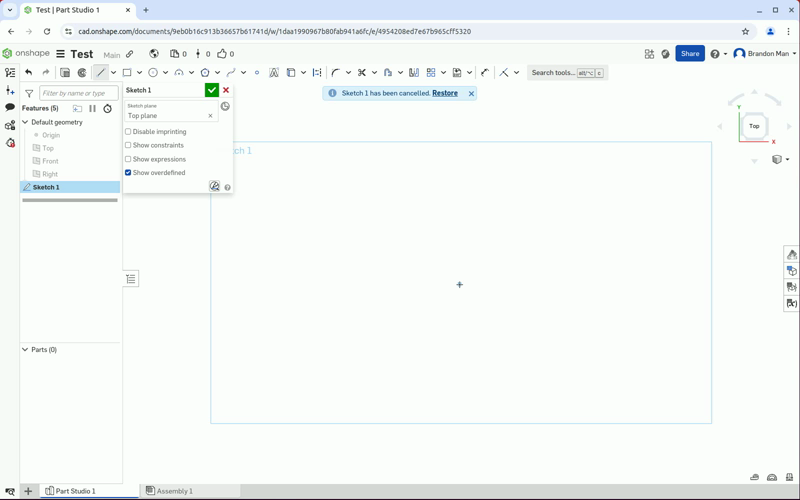
mouse_move(489, 284)
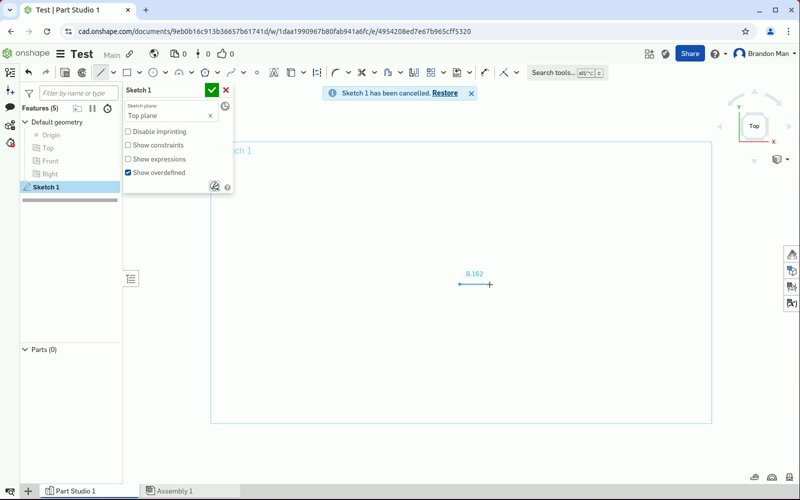
mouse_move(463, 284)
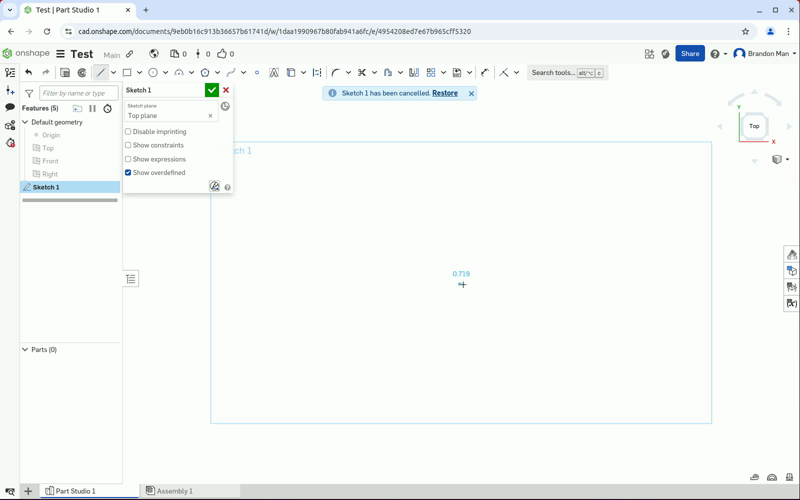
scroll(6)
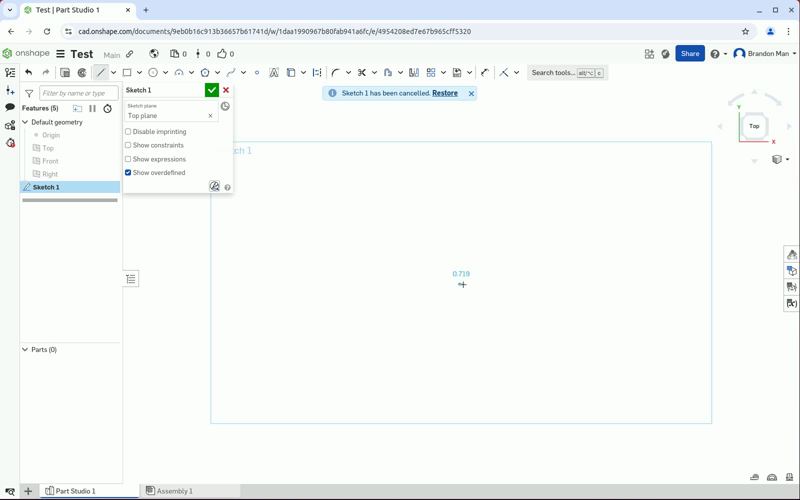
scroll(6)
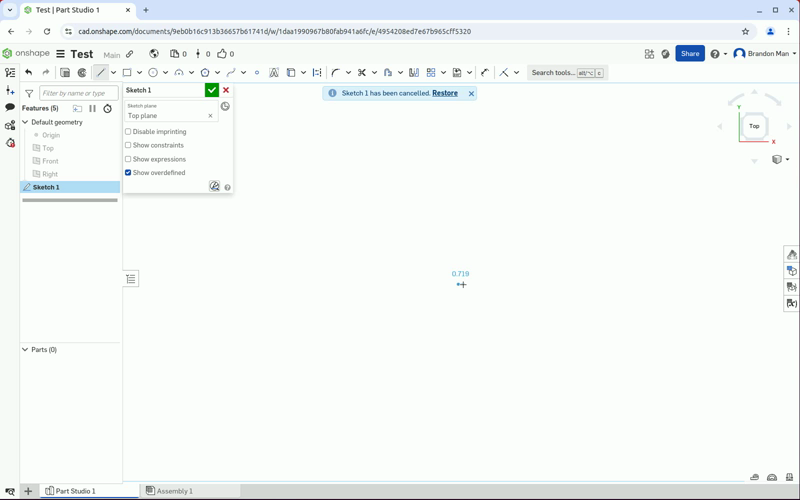
scroll(6)
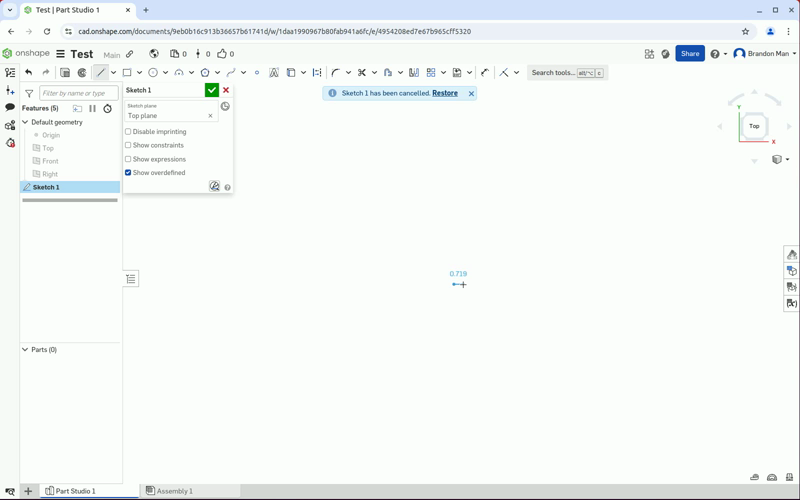
scroll(6)
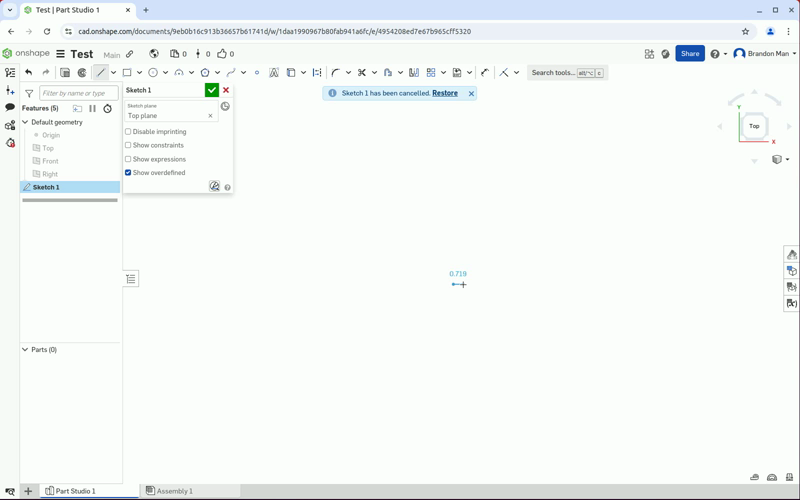
scroll(6)
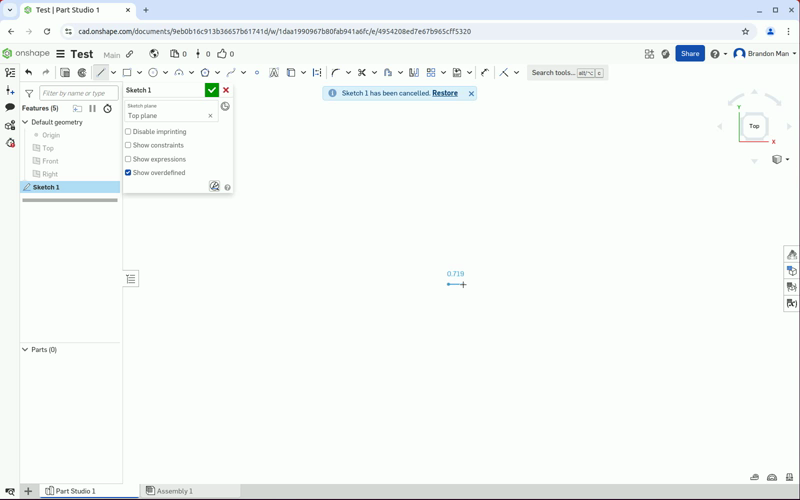
scroll(6)
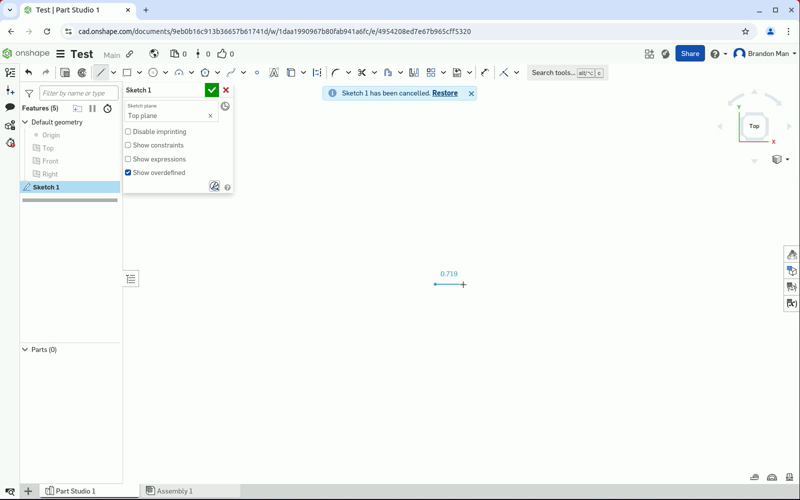
scroll(6)
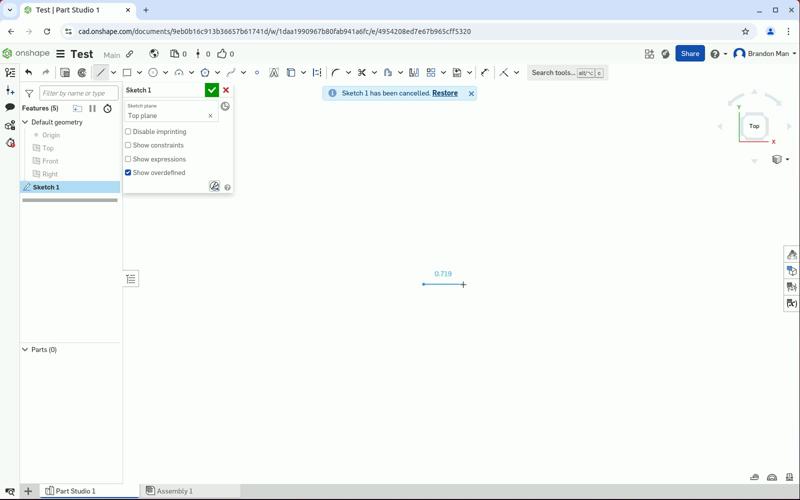
click(463, 284)
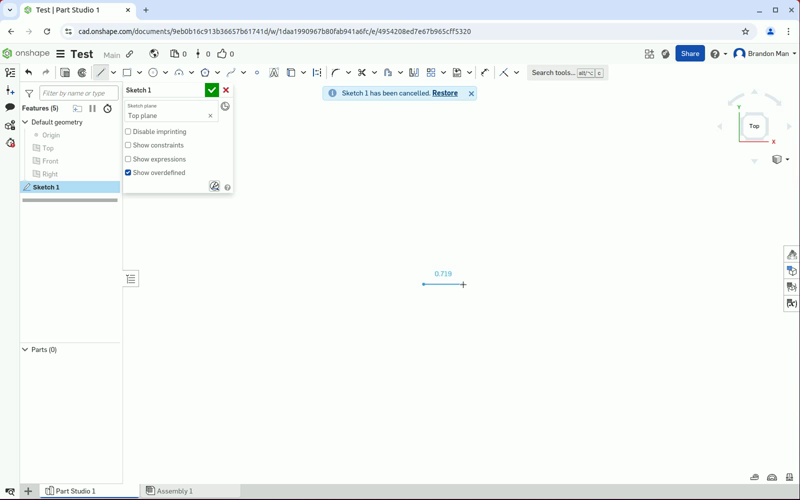
scroll(-6)
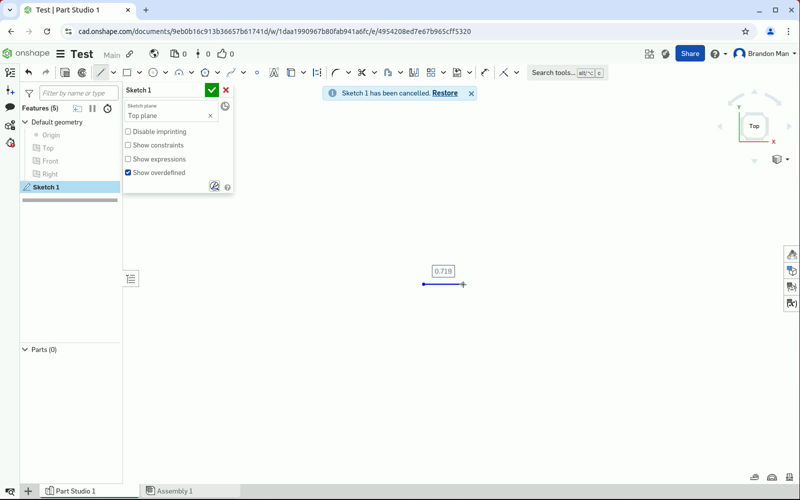
scroll(-6)
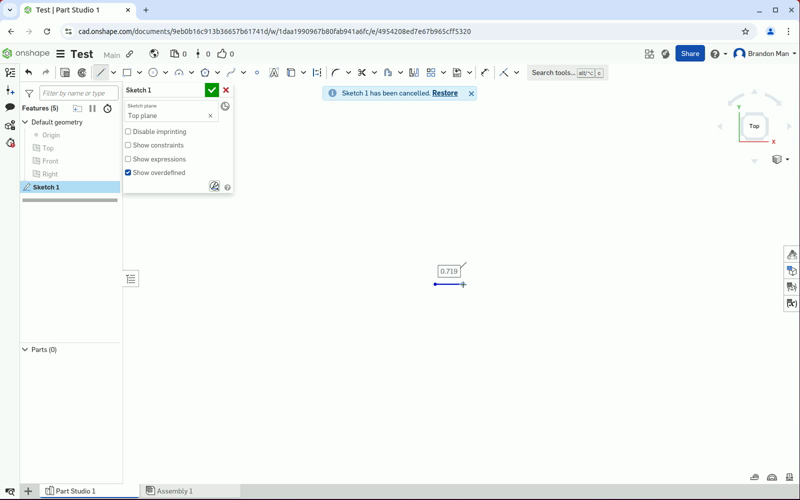
scroll(-6)
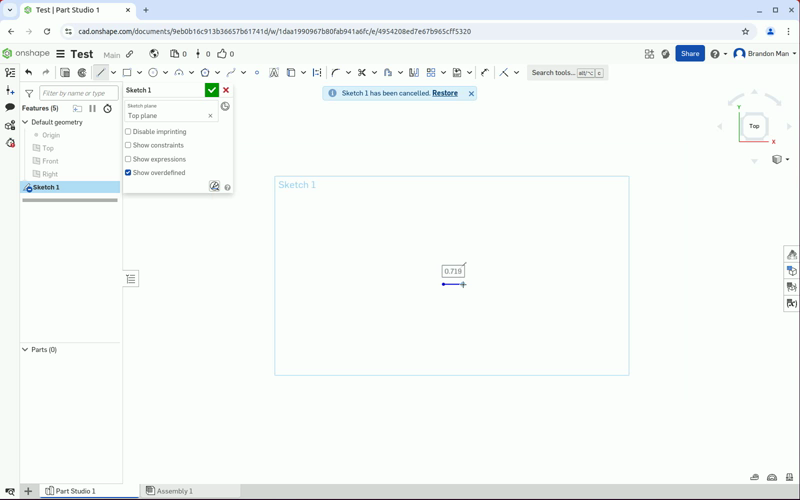
scroll(-6)
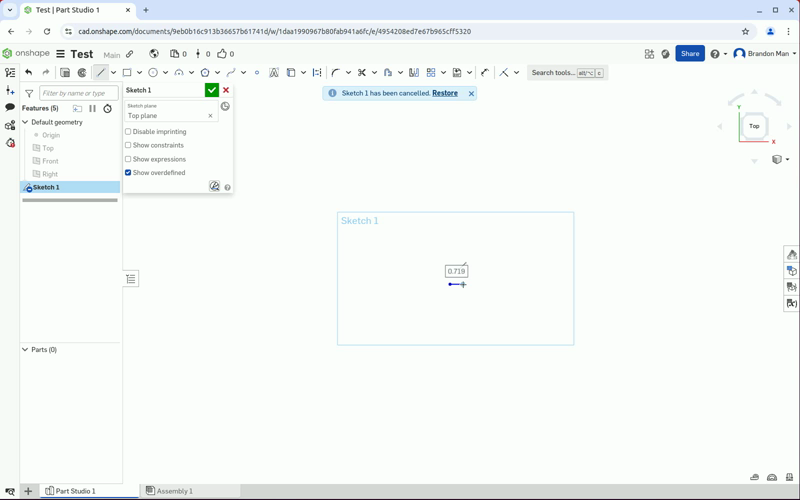
scroll(-6)
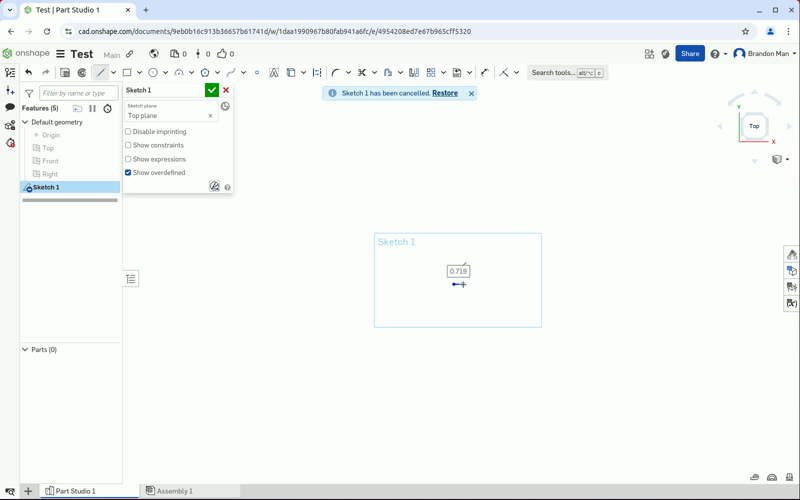
scroll(-6)
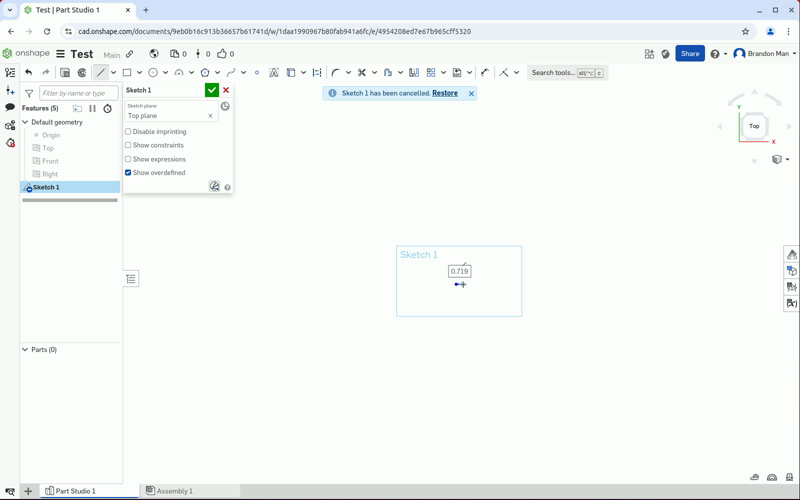
scroll(-6)
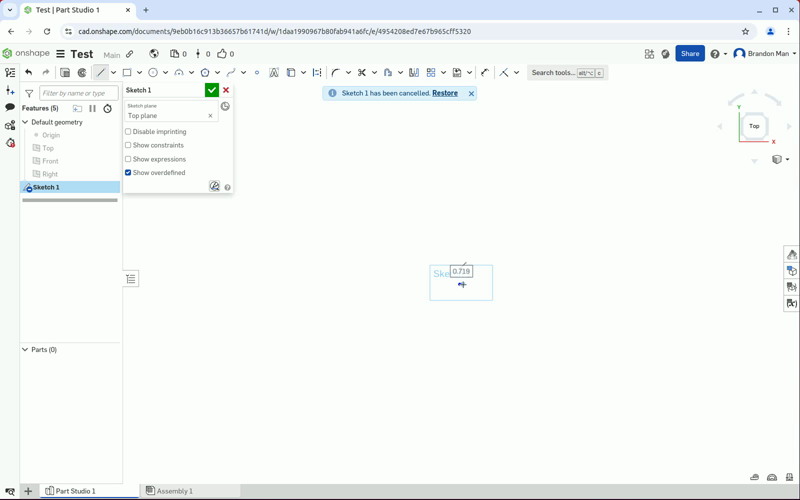
key_up(shift)
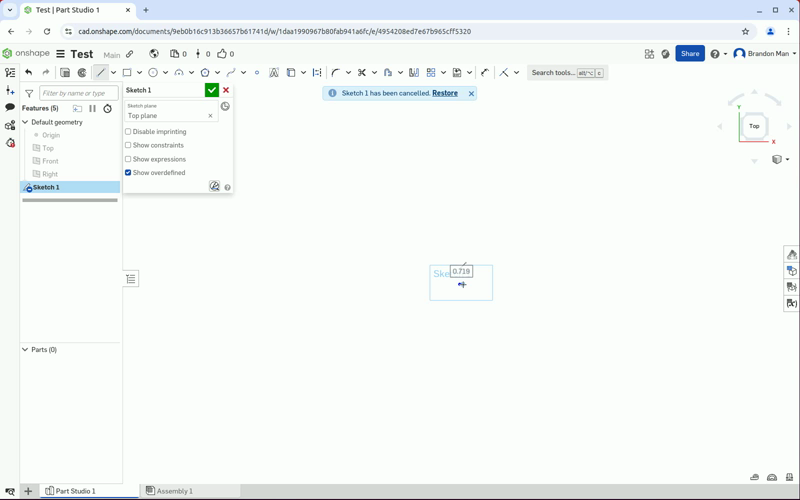
key_down(shift)
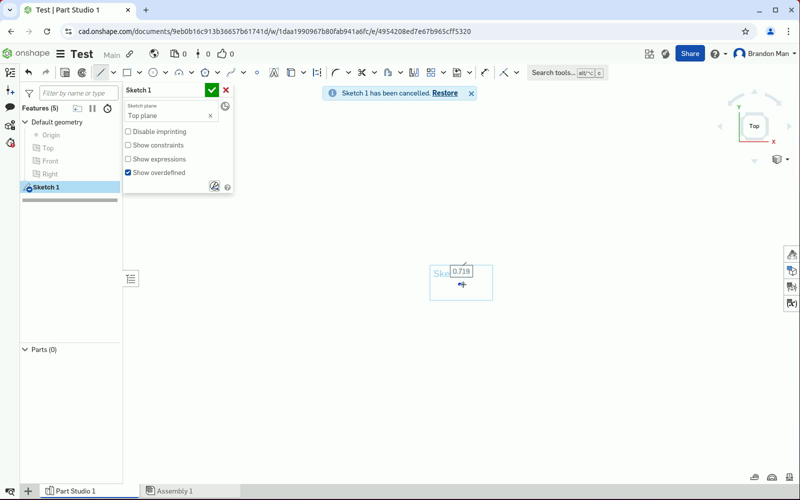
mouse_move(493, 284)
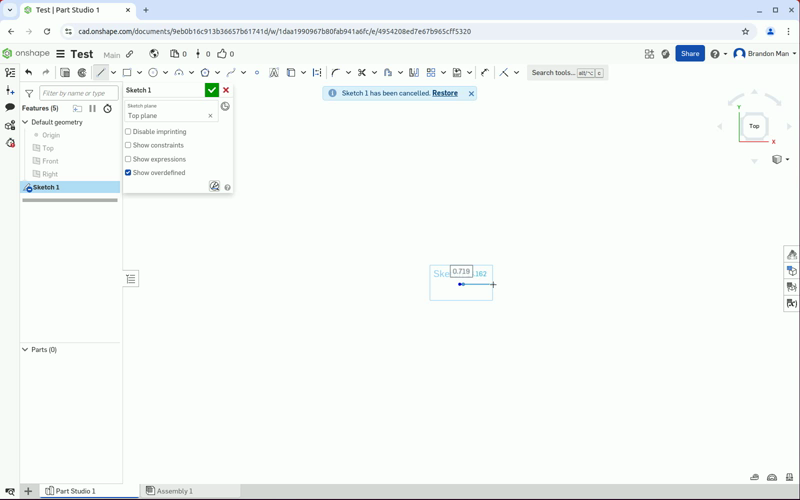
mouse_move(463, 280)
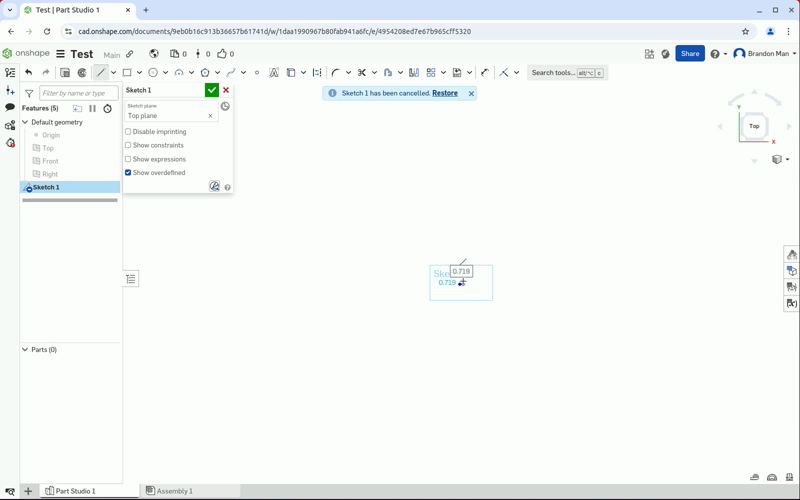
scroll(6)
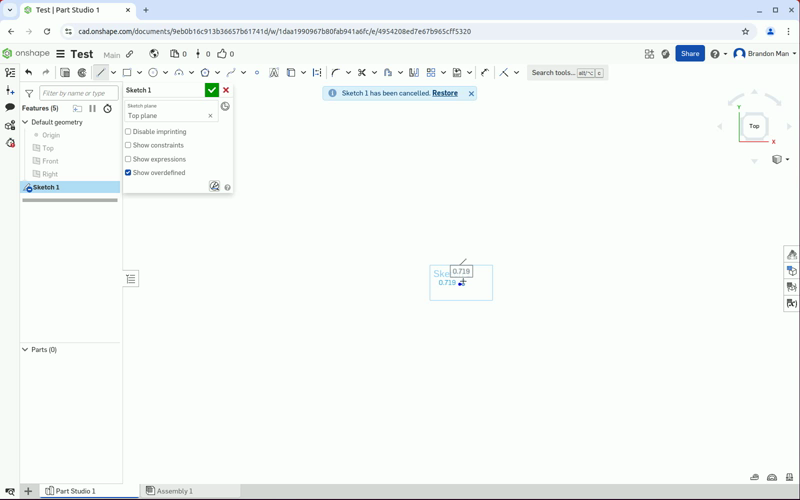
scroll(6)
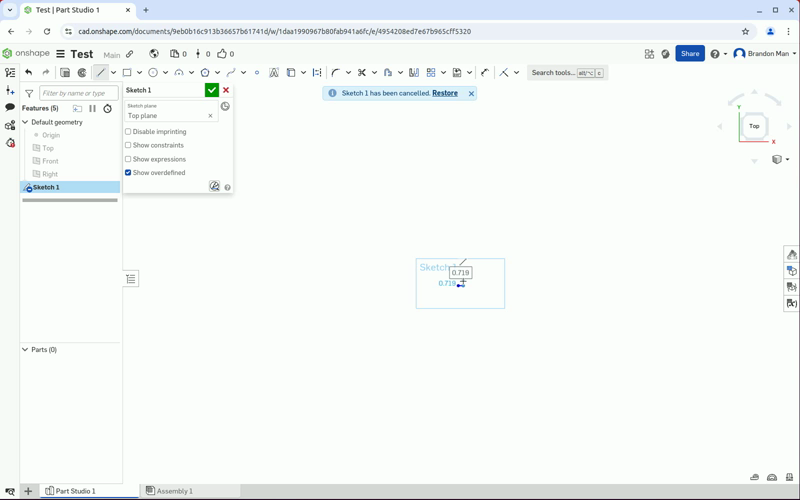
scroll(6)
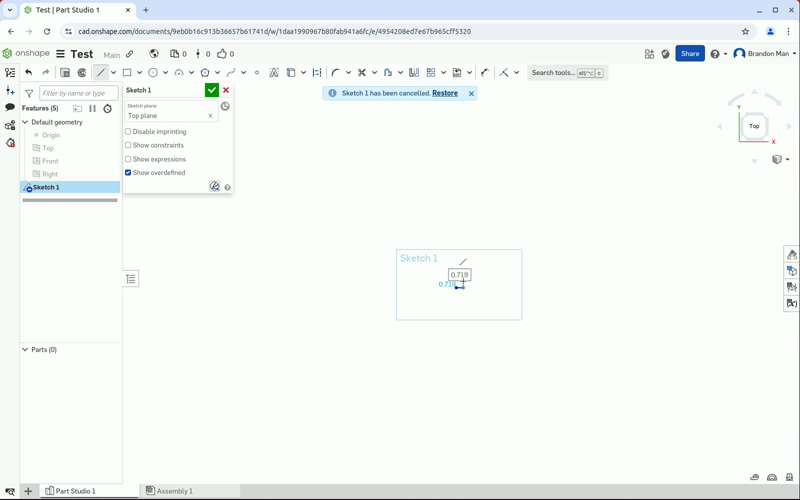
scroll(6)
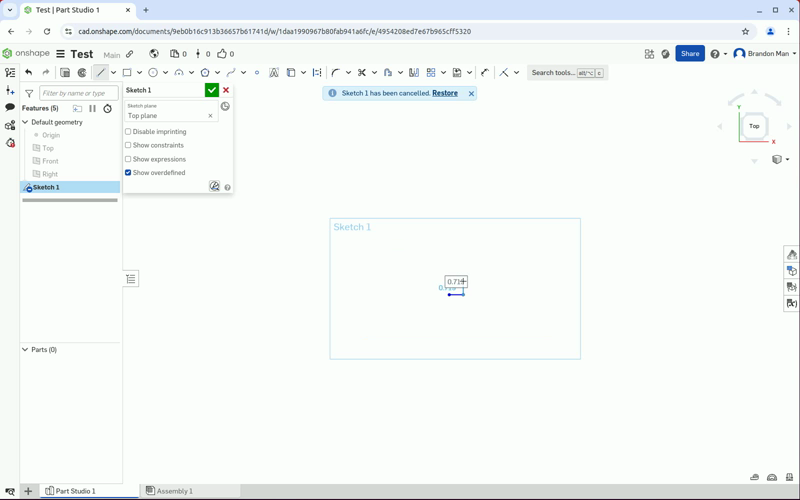
scroll(6)
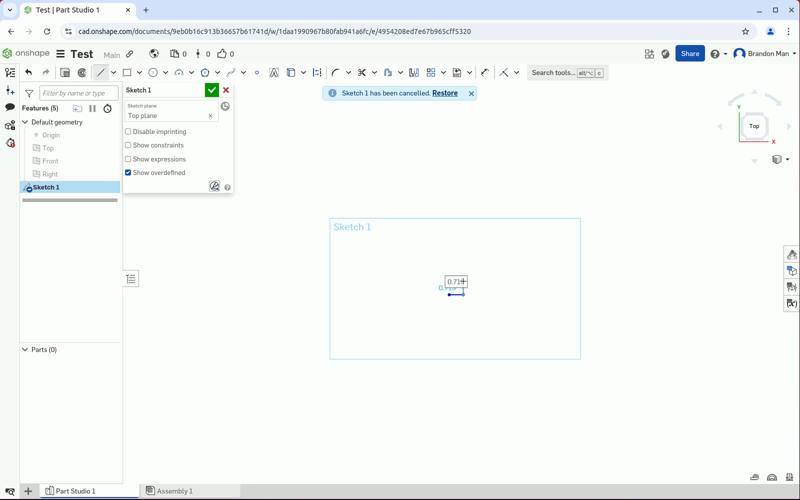
scroll(6)
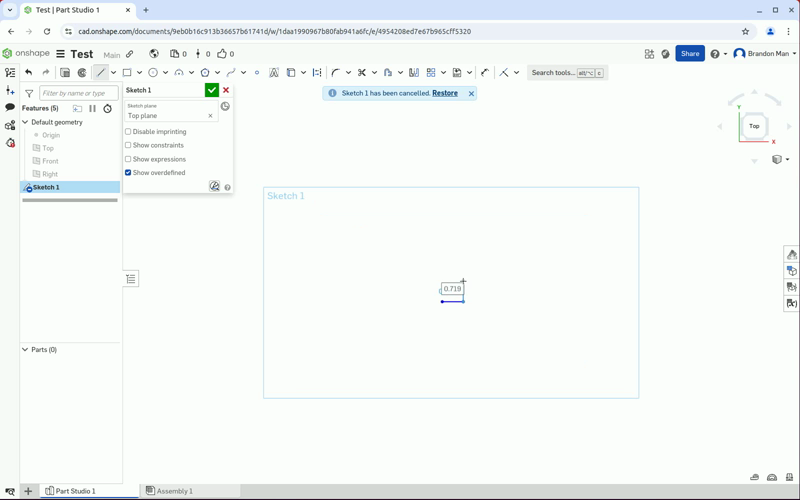
scroll(6)
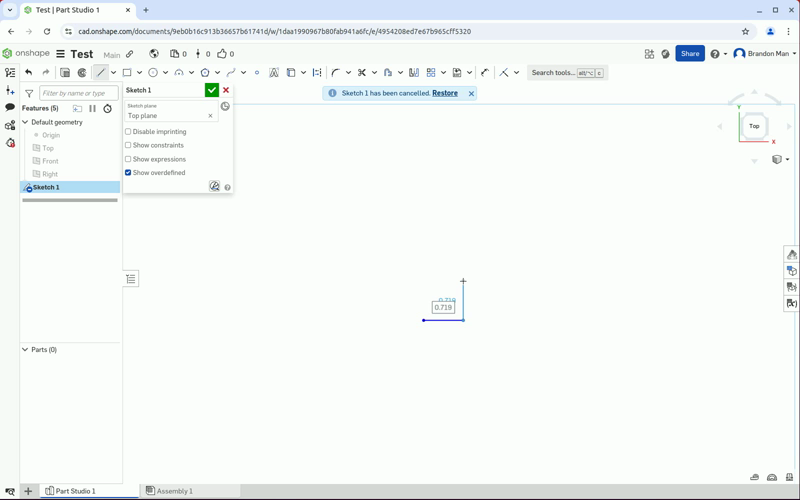
click(463, 280)
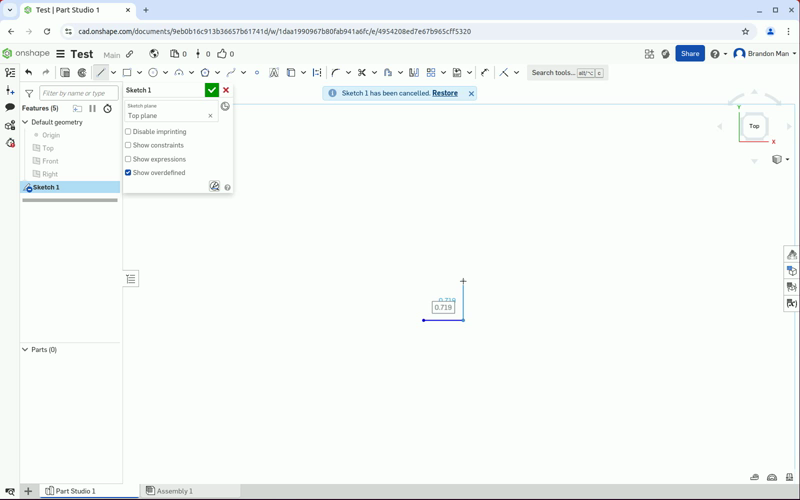
scroll(-6)
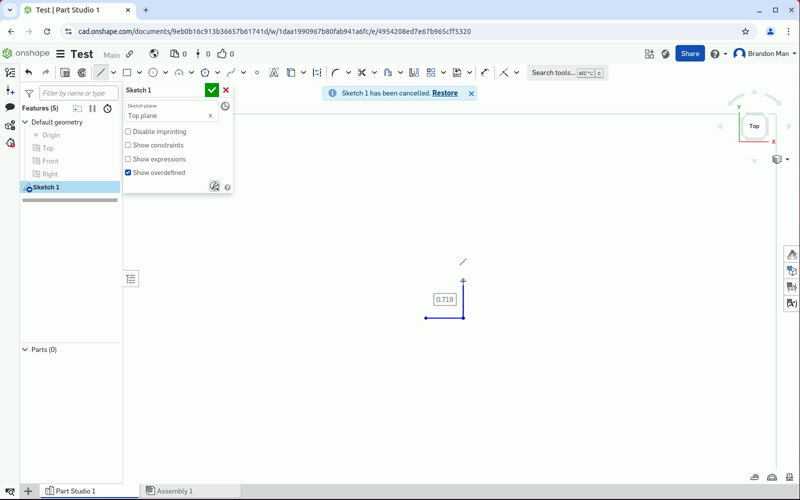
scroll(-6)
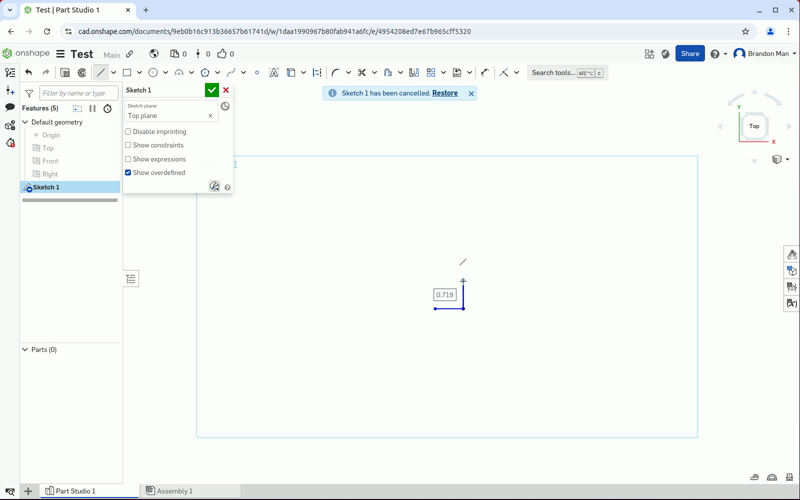
scroll(-6)
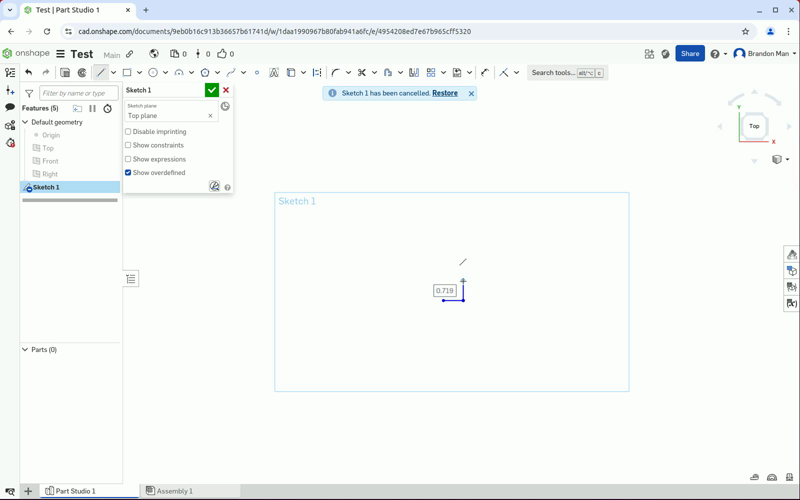
scroll(-6)
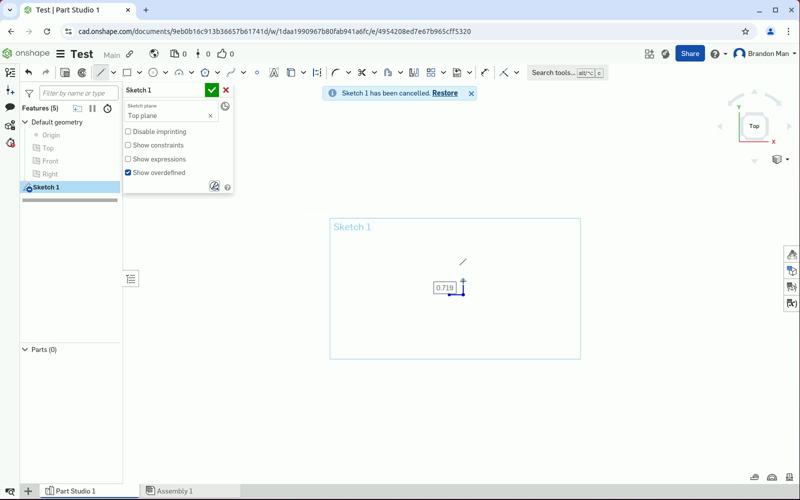
scroll(-6)
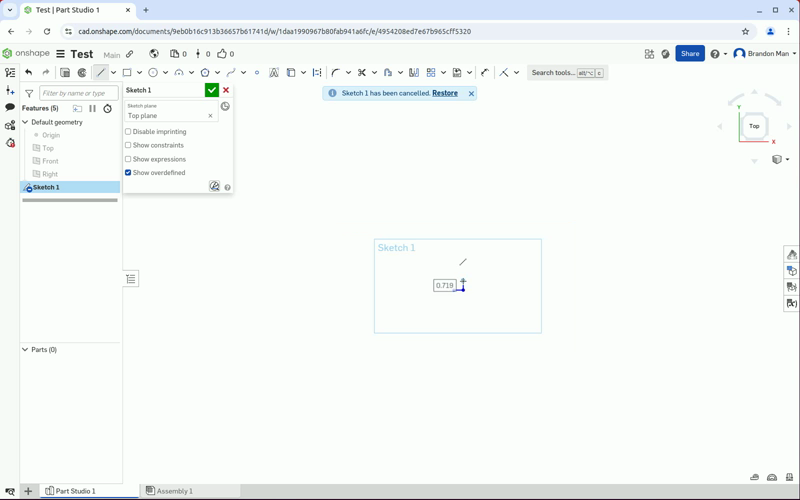
scroll(-6)
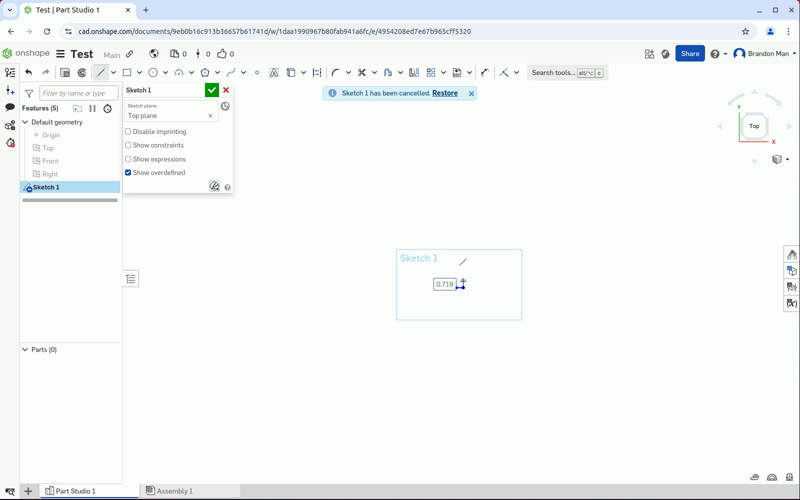
scroll(-6)
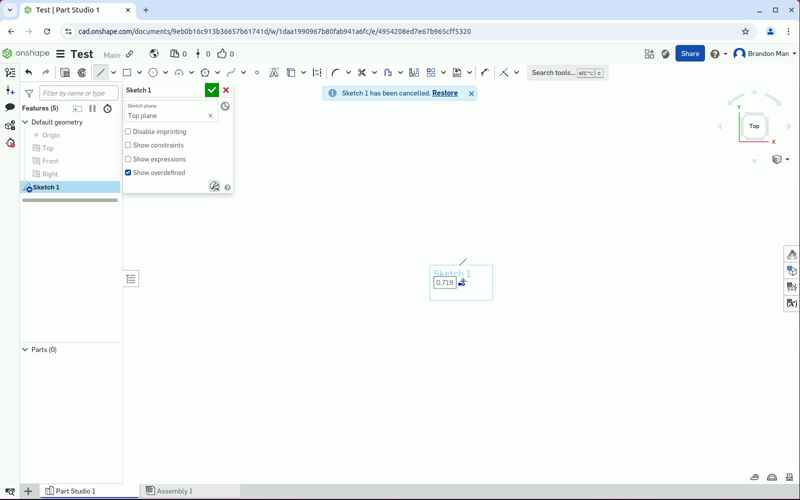
key_up(shift)
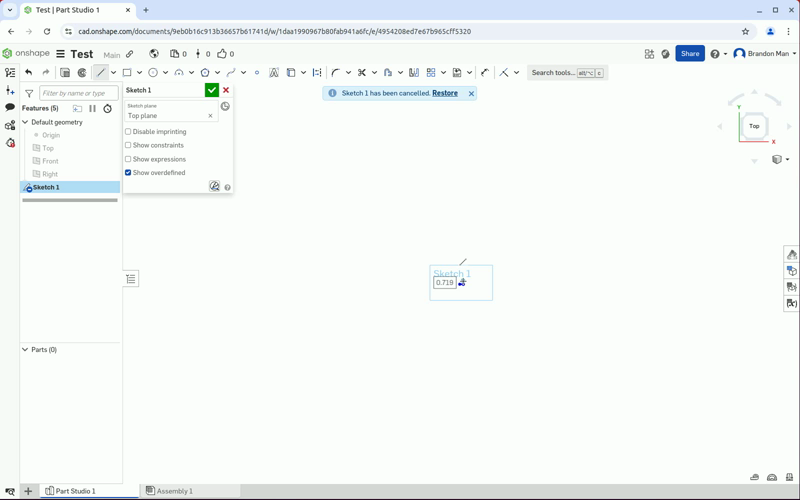
key_down(shift)
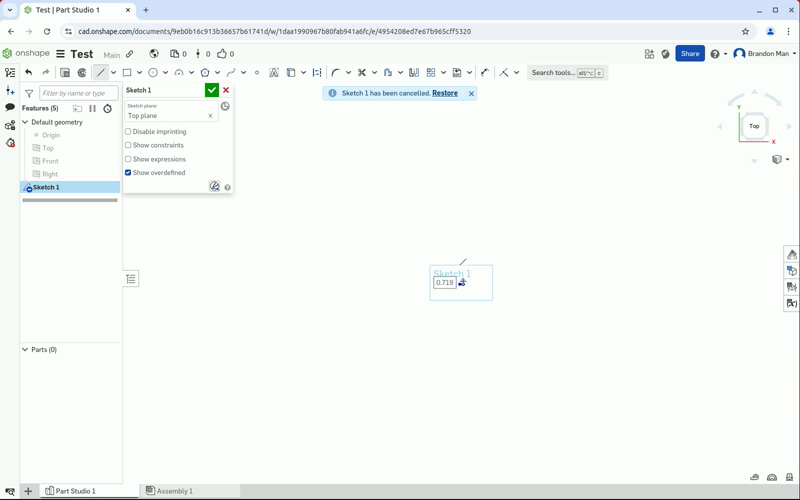
mouse_move(493, 280)
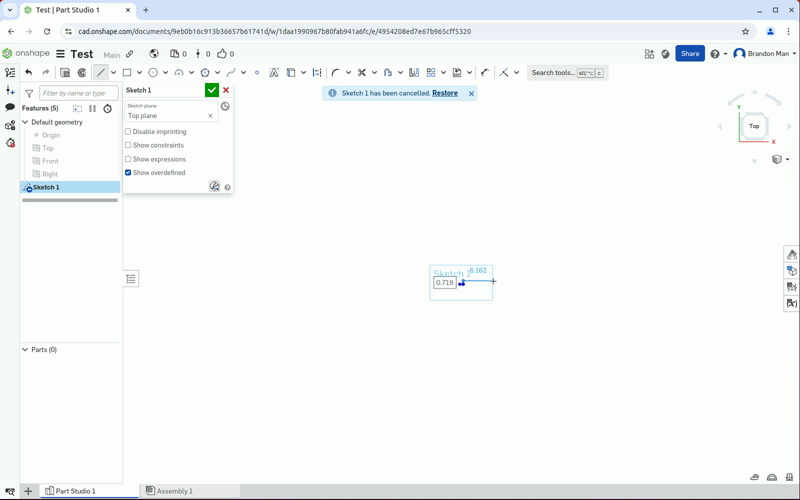
mouse_move(459, 280)
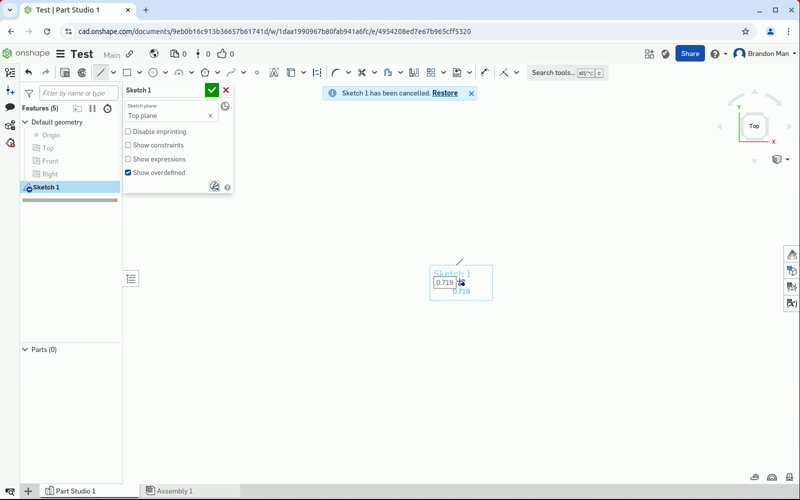
scroll(6)
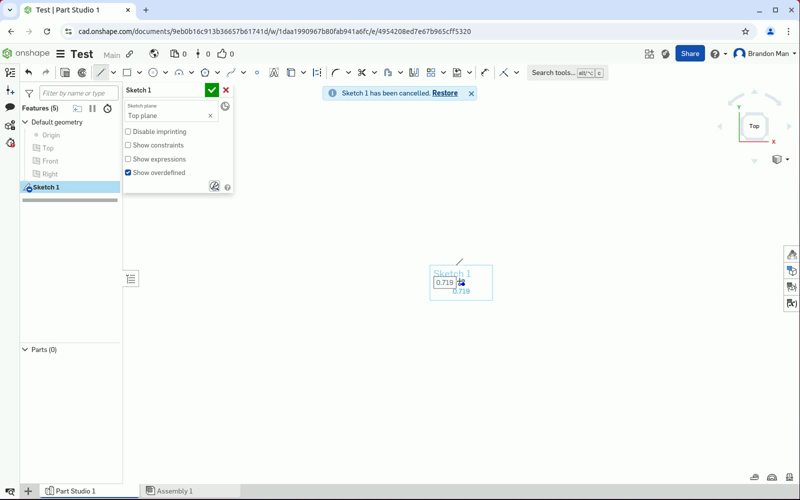
scroll(6)
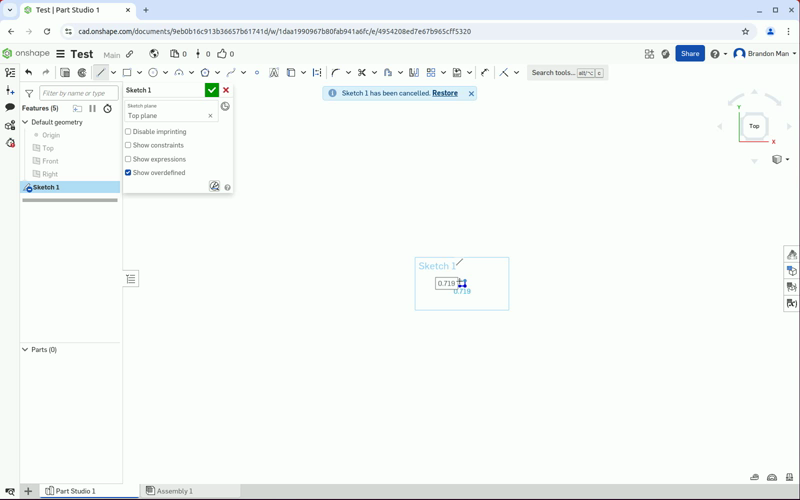
scroll(6)
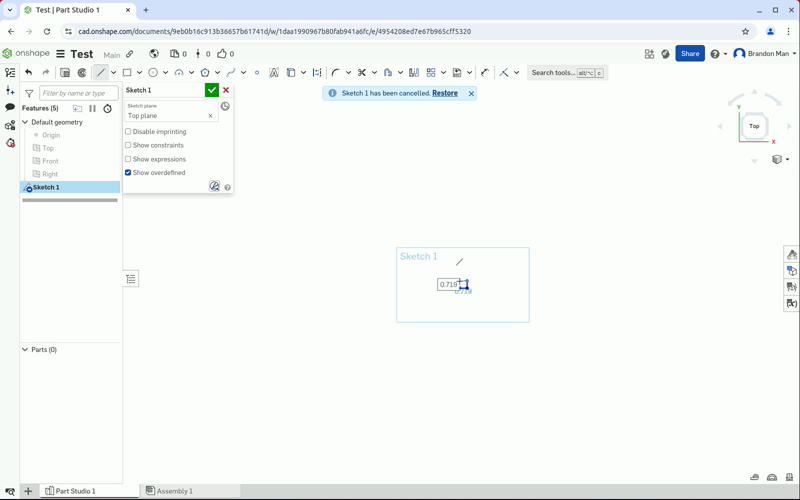
scroll(6)
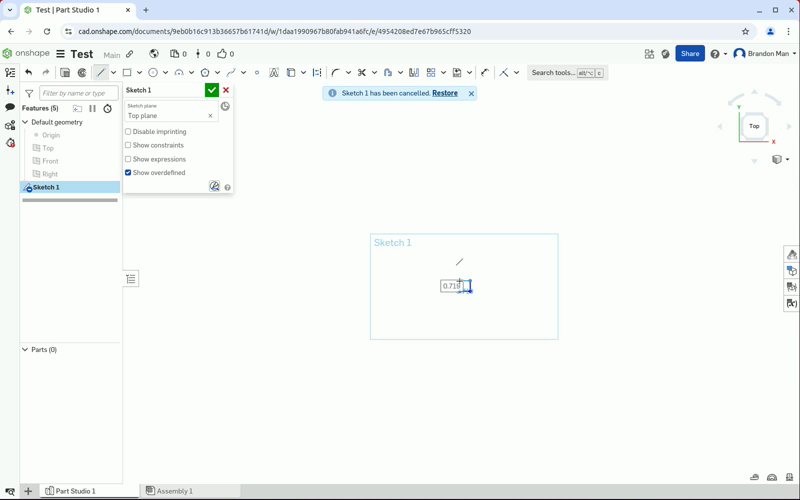
scroll(6)
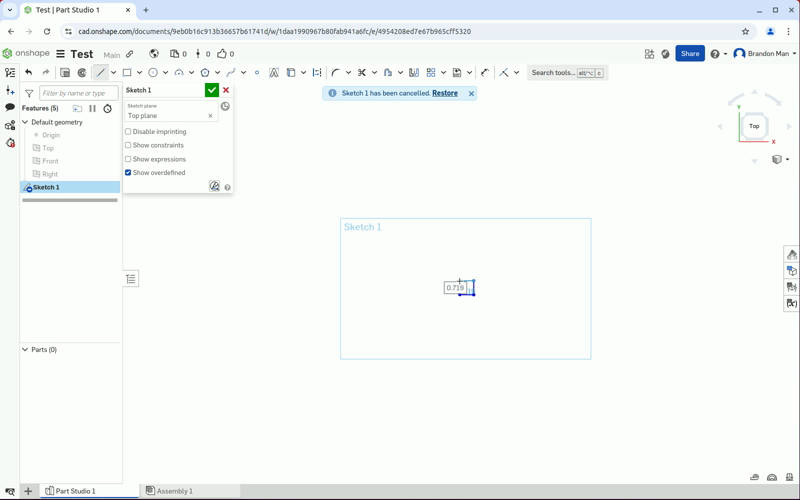
scroll(6)
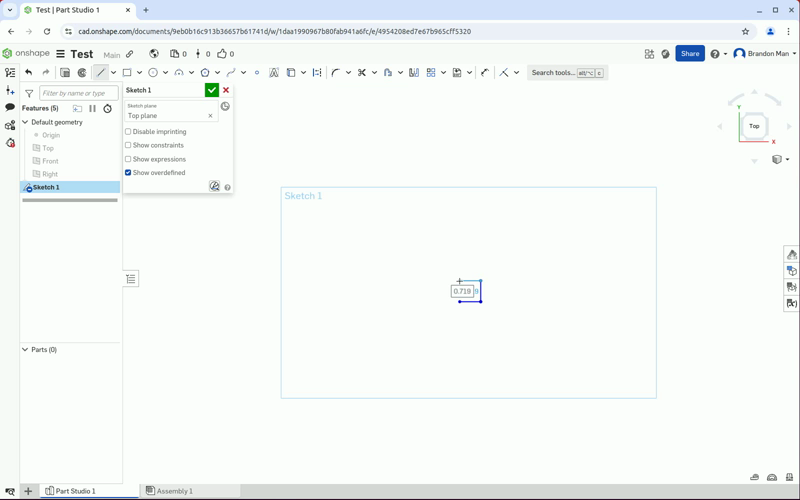
scroll(6)
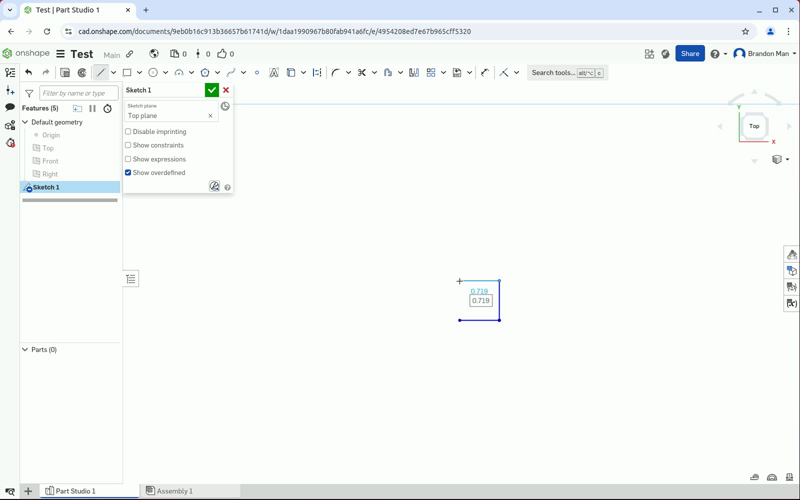
click(459, 280)
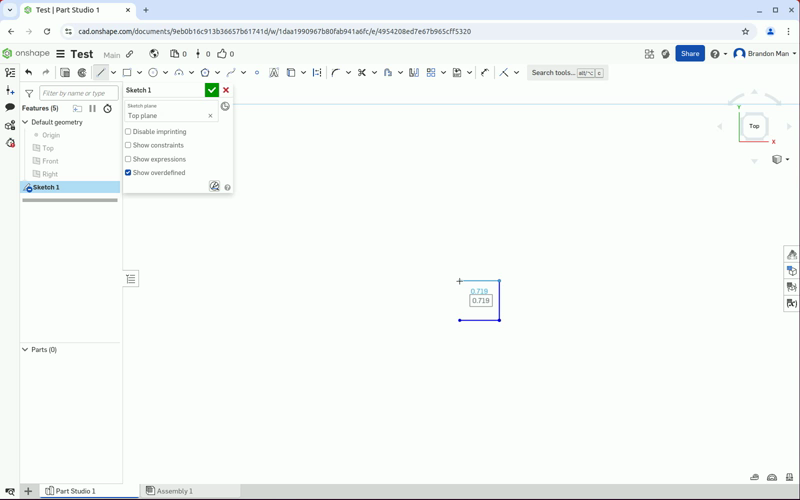
scroll(-6)
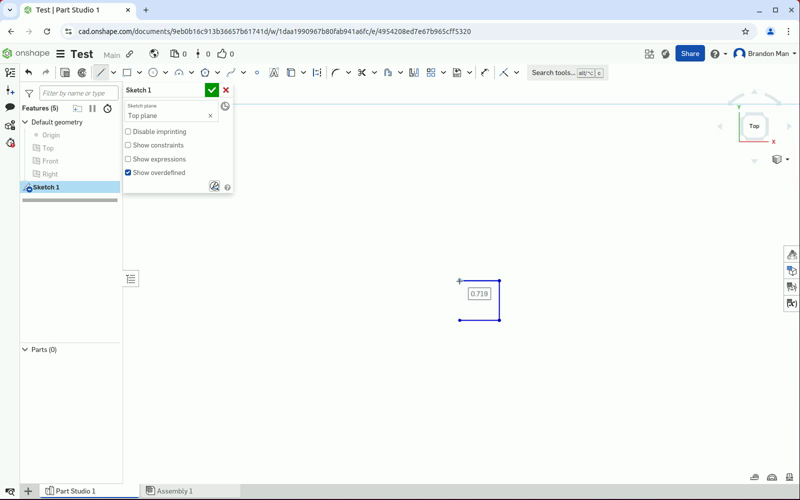
scroll(-6)
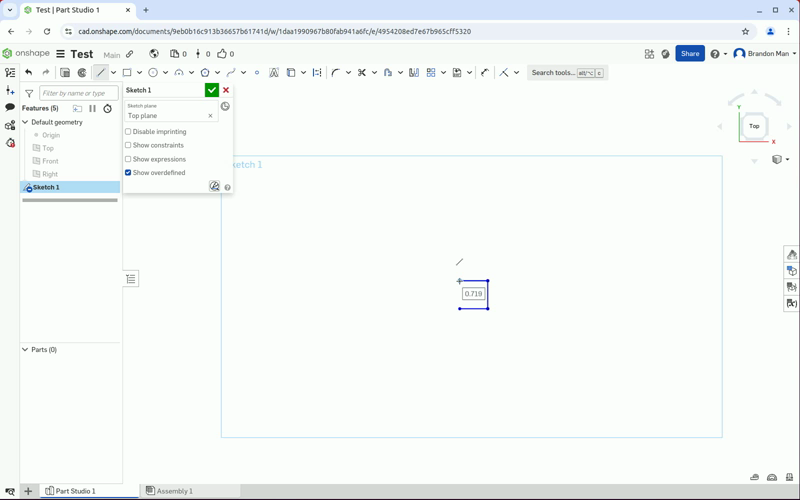
scroll(-6)
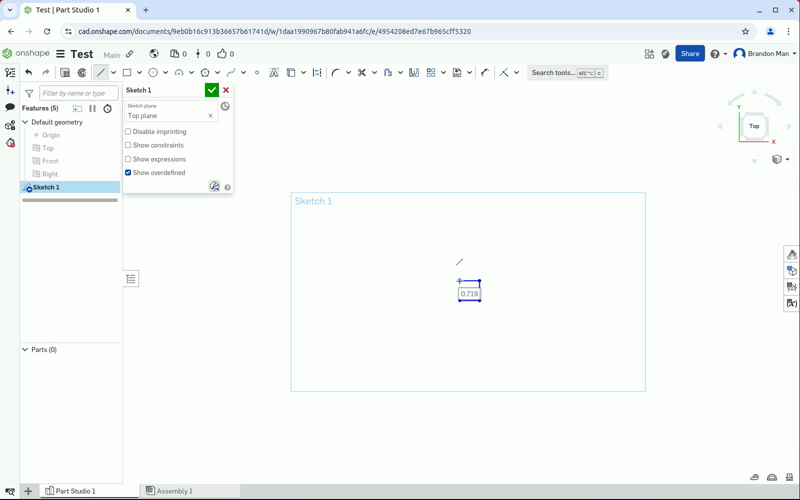
scroll(-6)
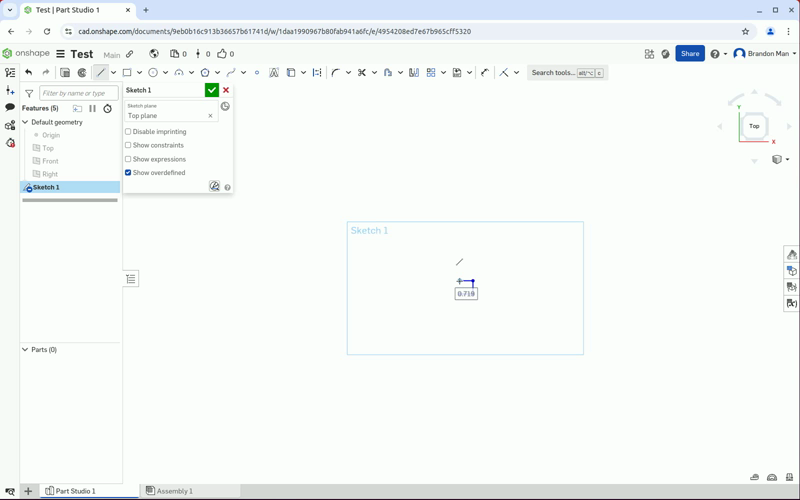
scroll(-6)
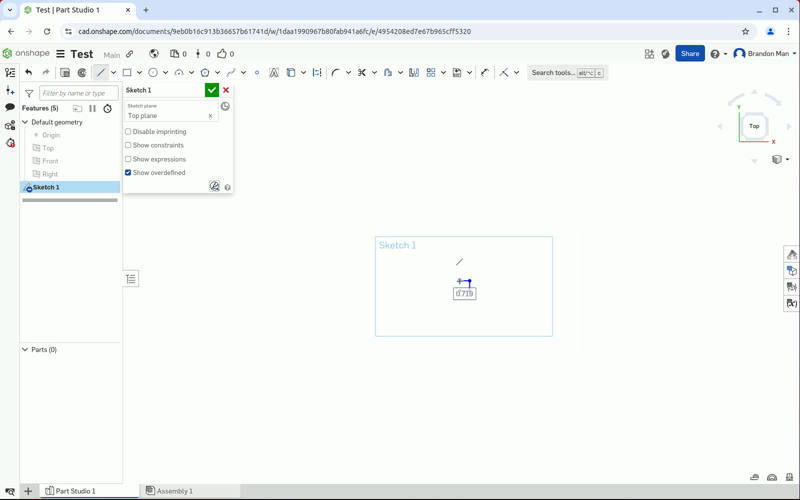
scroll(-6)
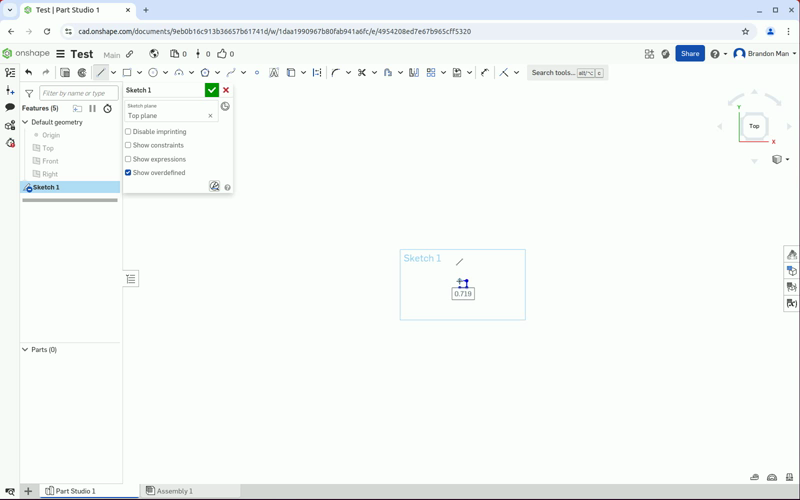
scroll(-6)
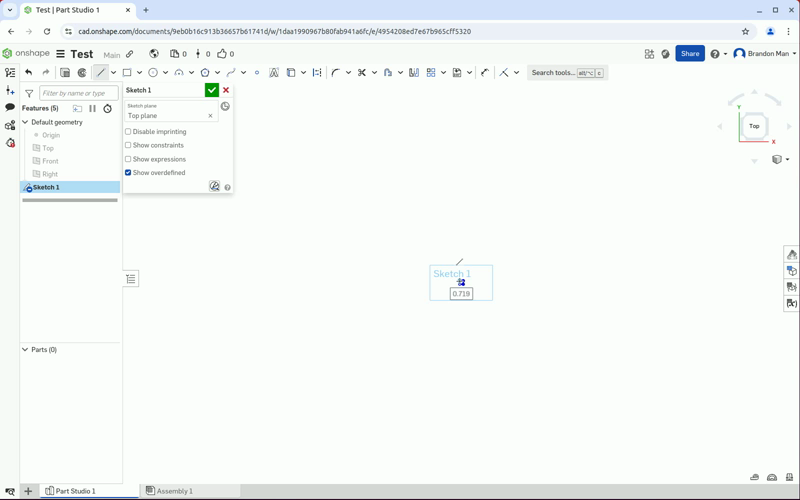
key_up(shift)
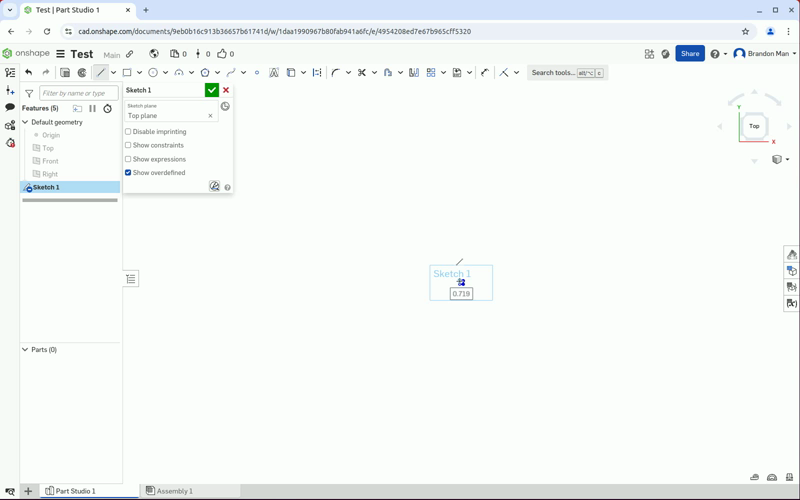
mouse_move(489, 280)
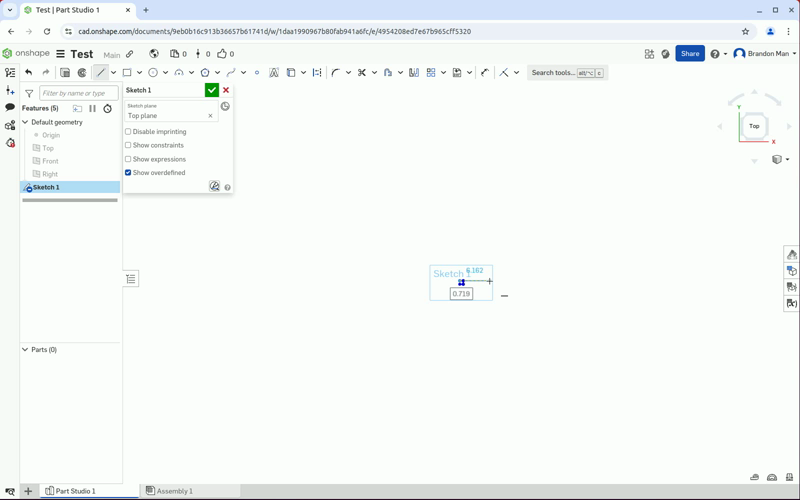
key_down(shift)
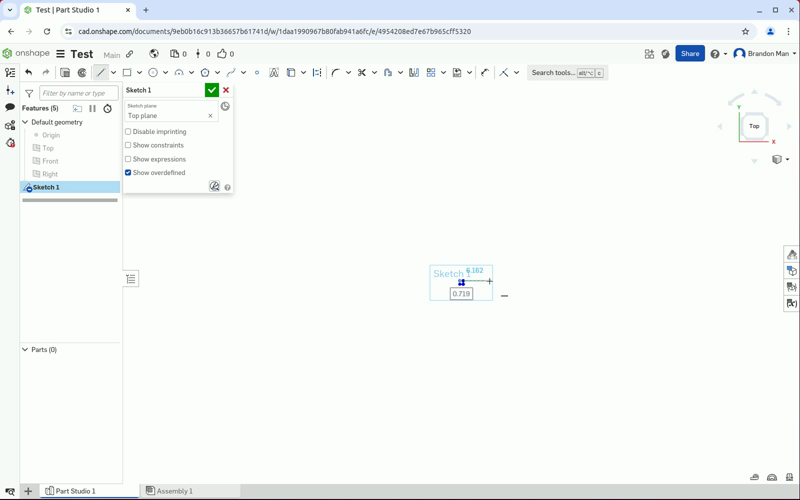
mouse_move(459, 284)
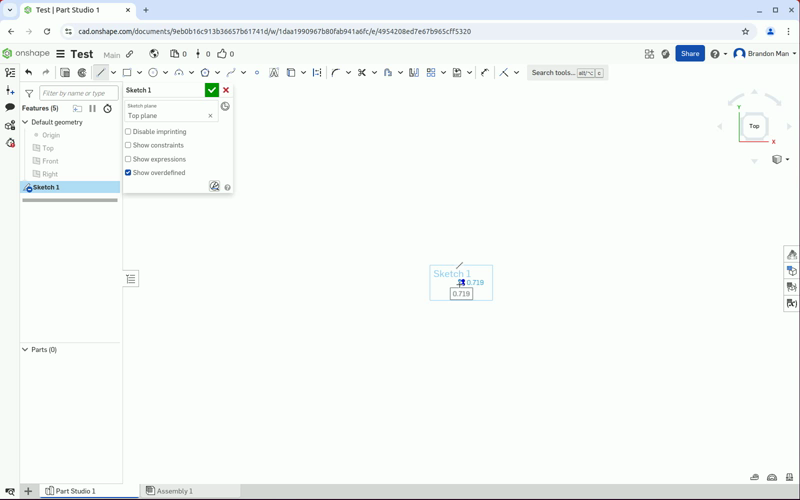
scroll(6)
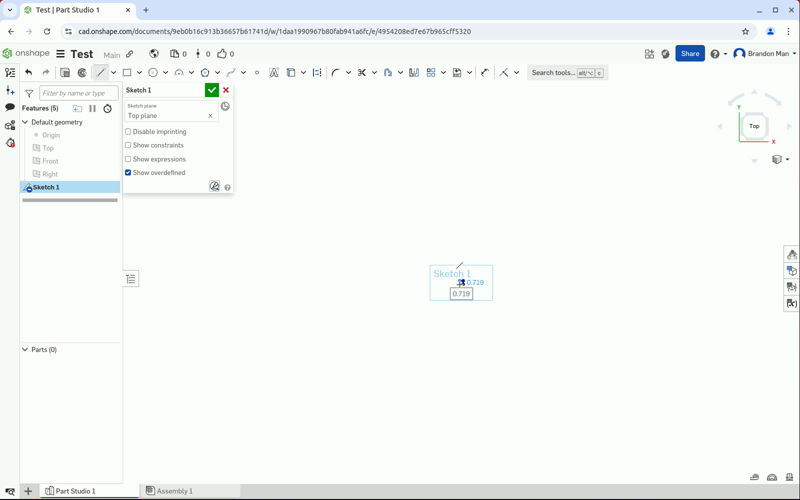
scroll(6)
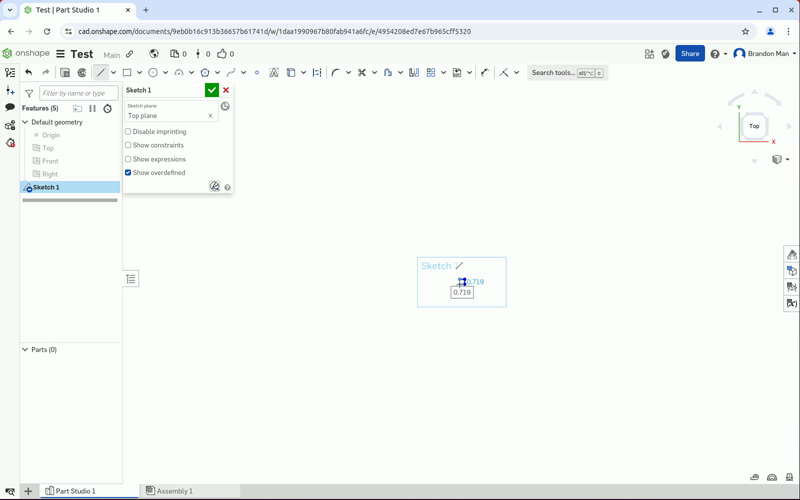
scroll(6)
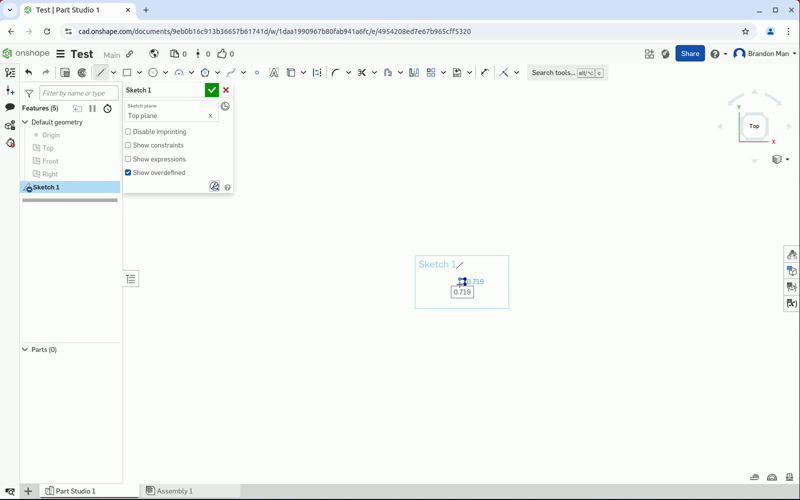
scroll(6)
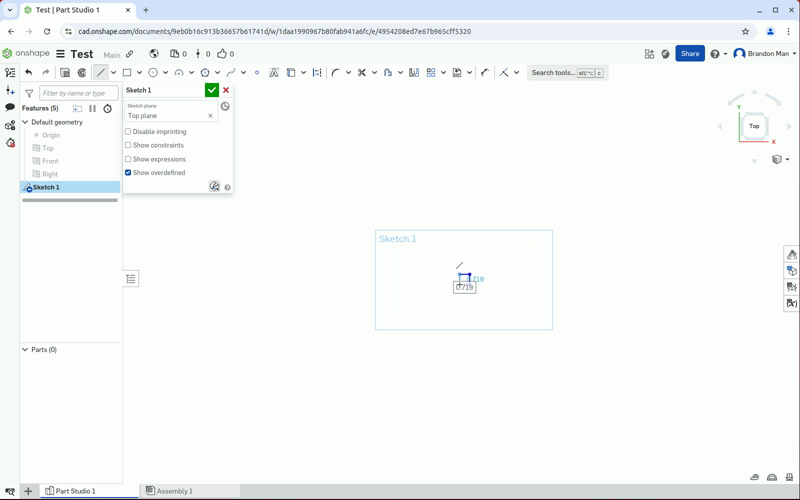
scroll(6)
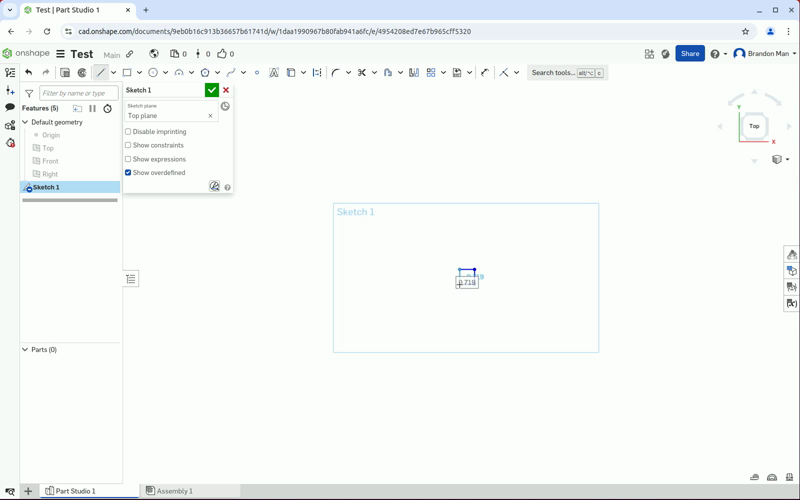
scroll(6)
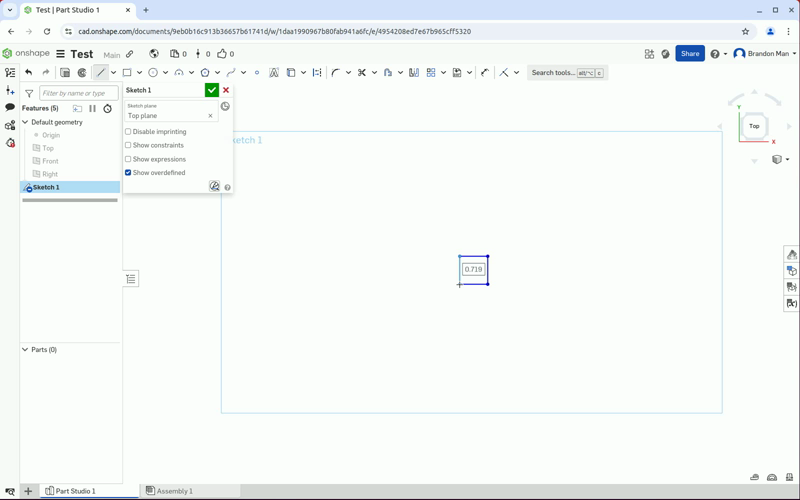
scroll(6)
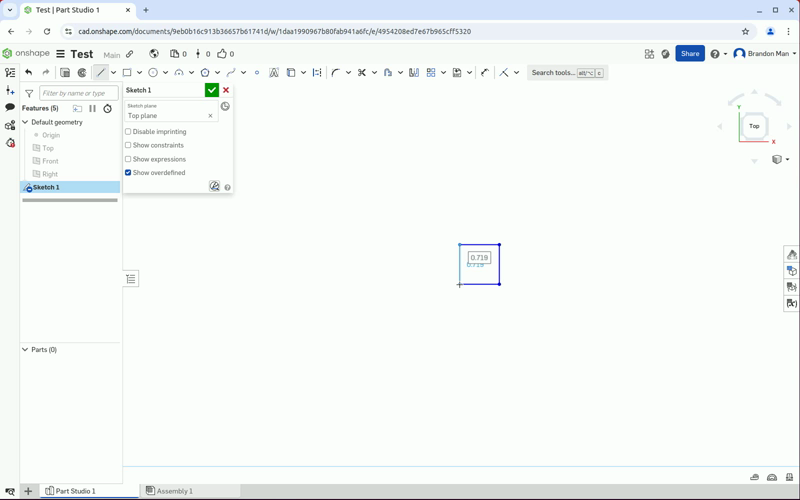
key_up(shift)
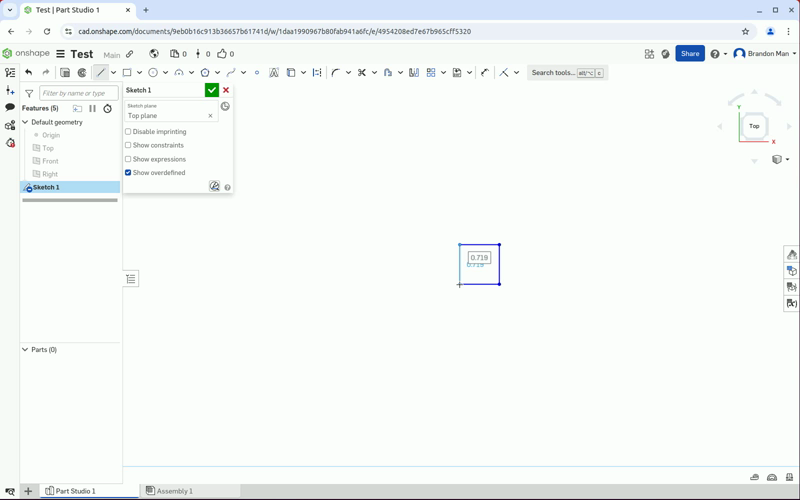
click(459, 284)
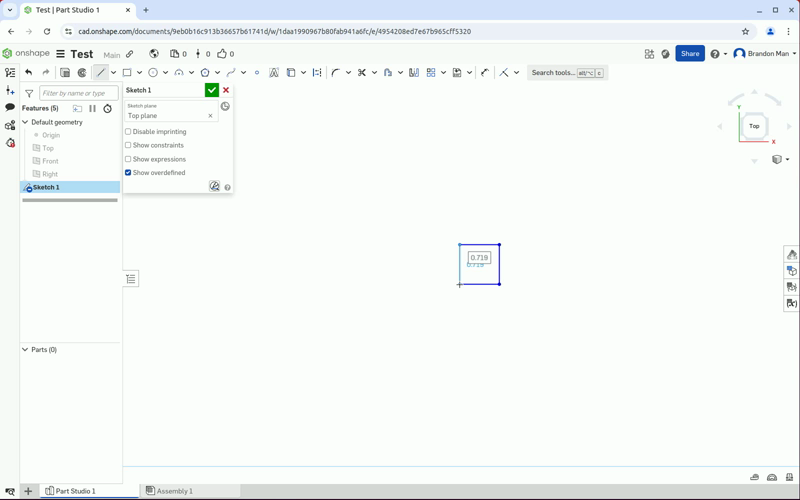
scroll(-6)
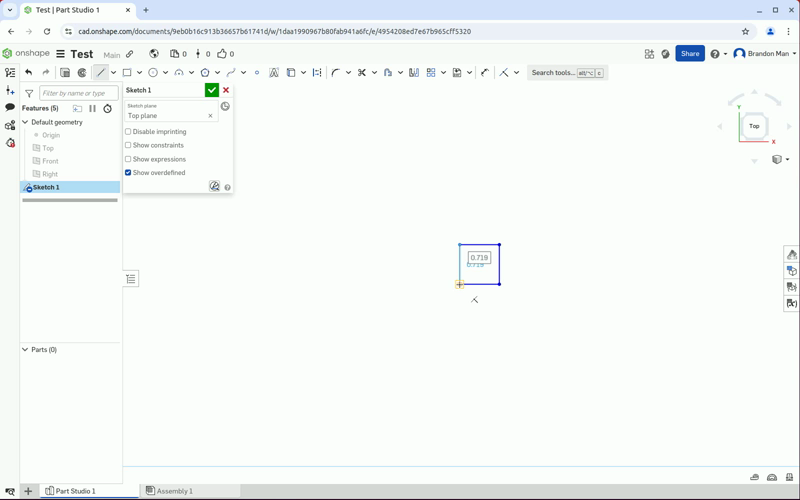
scroll(-6)
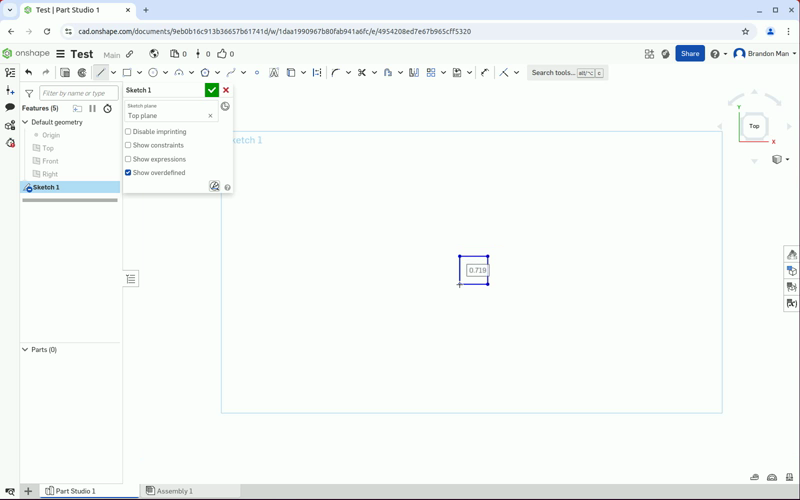
scroll(-6)
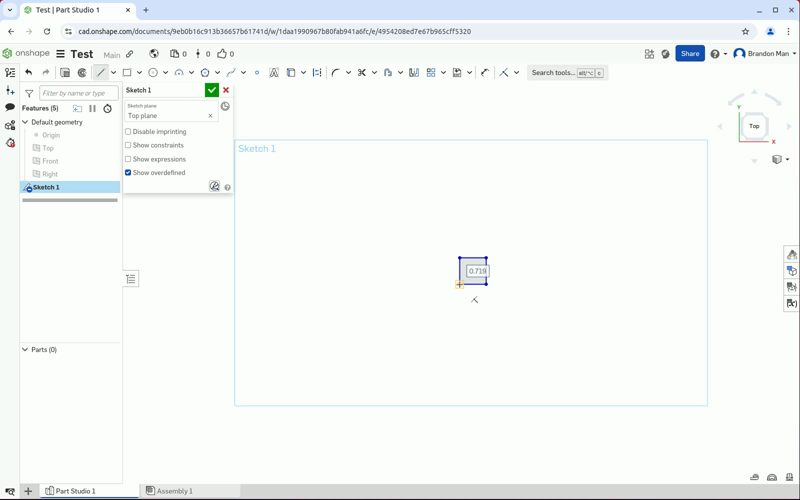
scroll(-6)
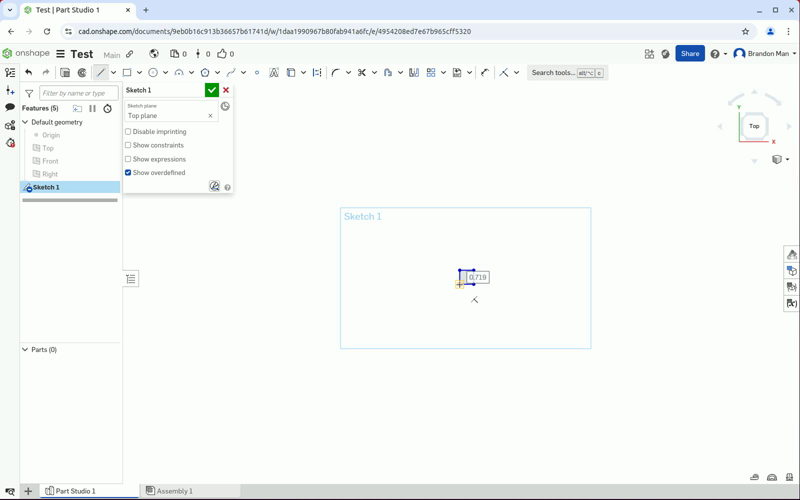
scroll(-6)
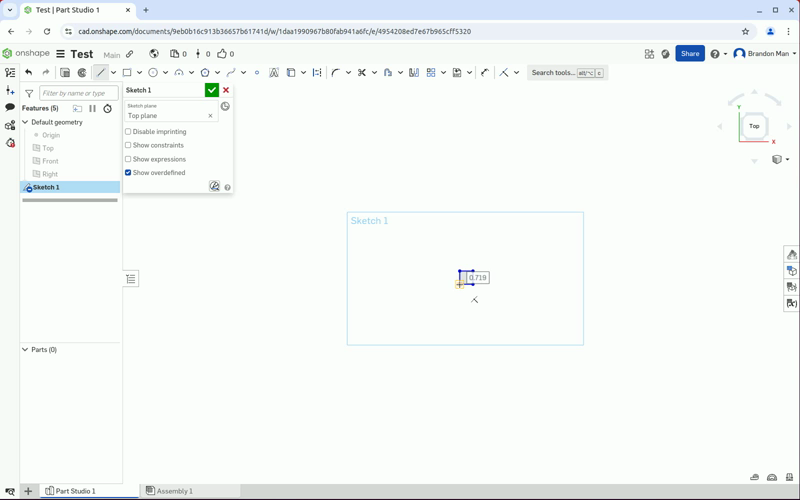
scroll(-6)
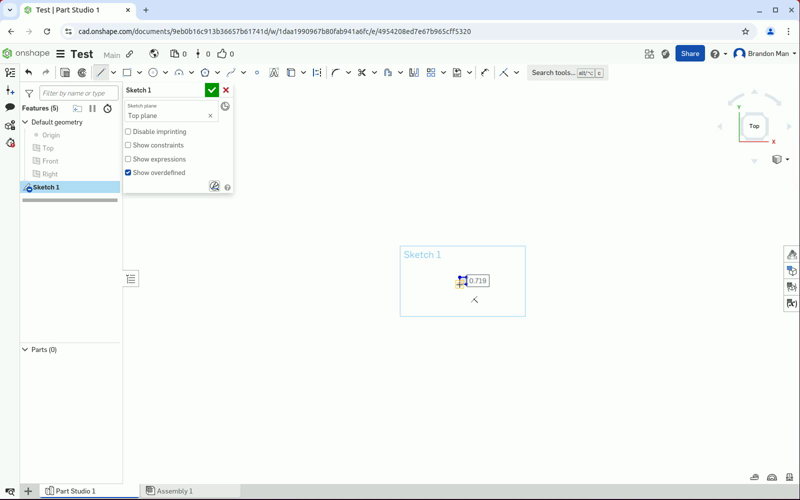
scroll(-6)
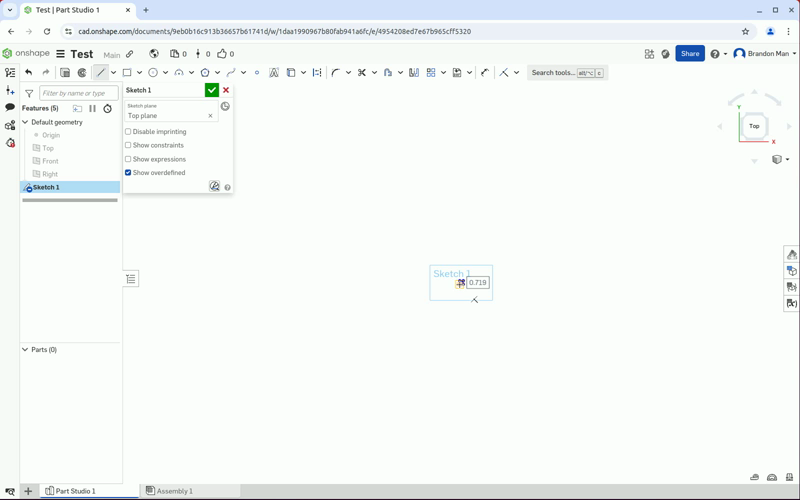
key(esc)
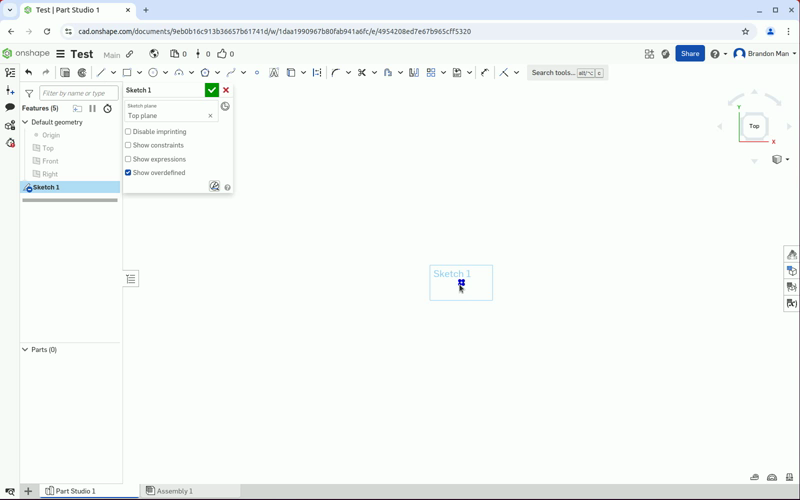
key(l)
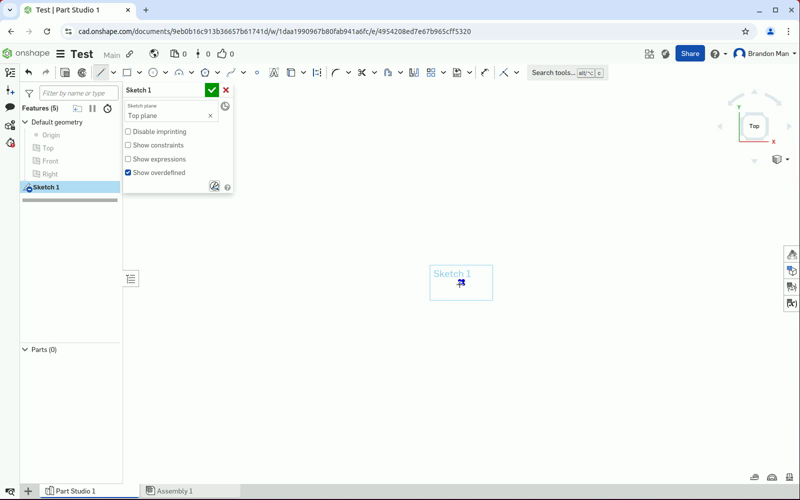
key_down(shift)
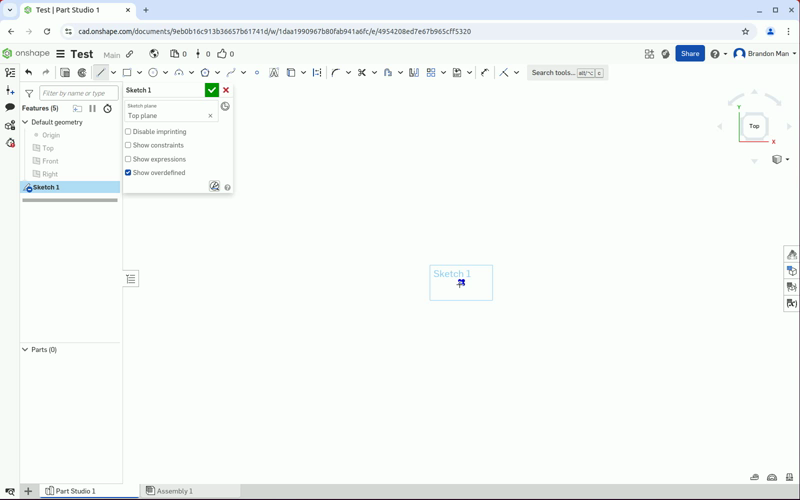
mouse_move(459, 283)
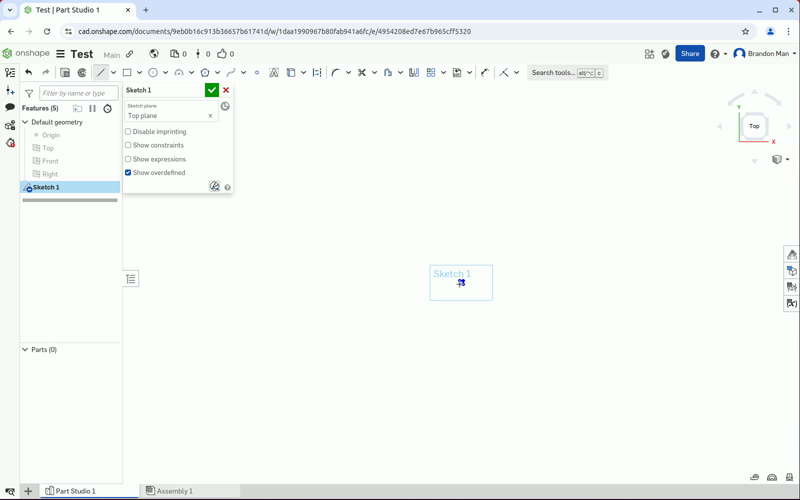
scroll(6)
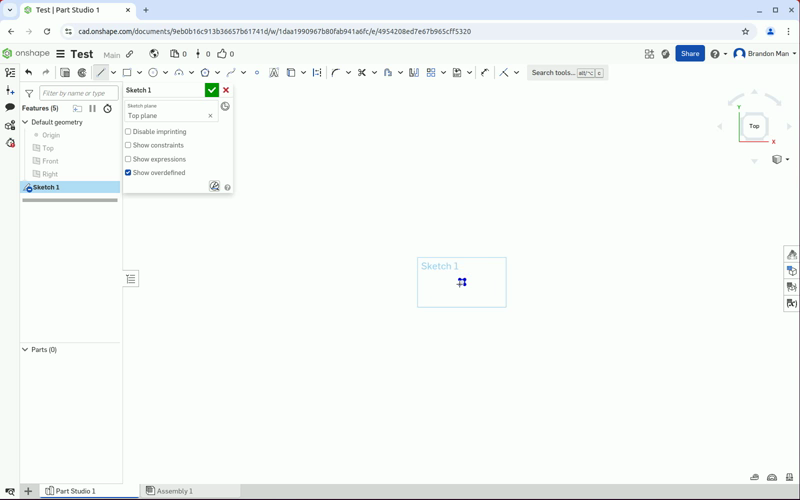
scroll(6)
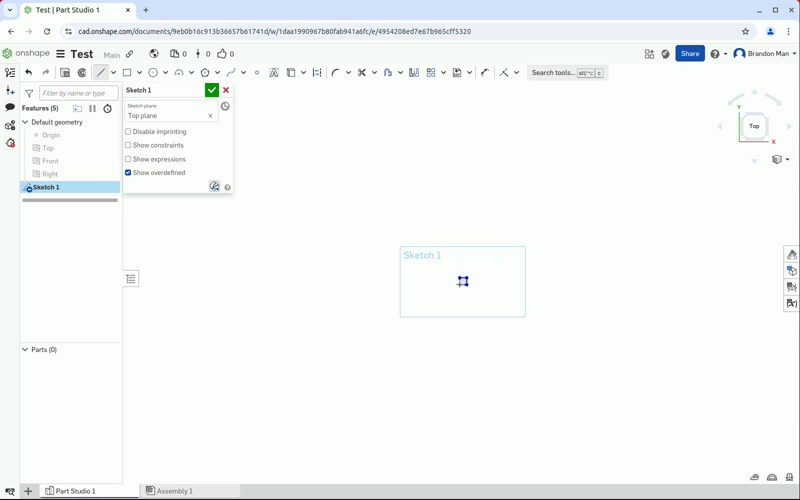
scroll(6)
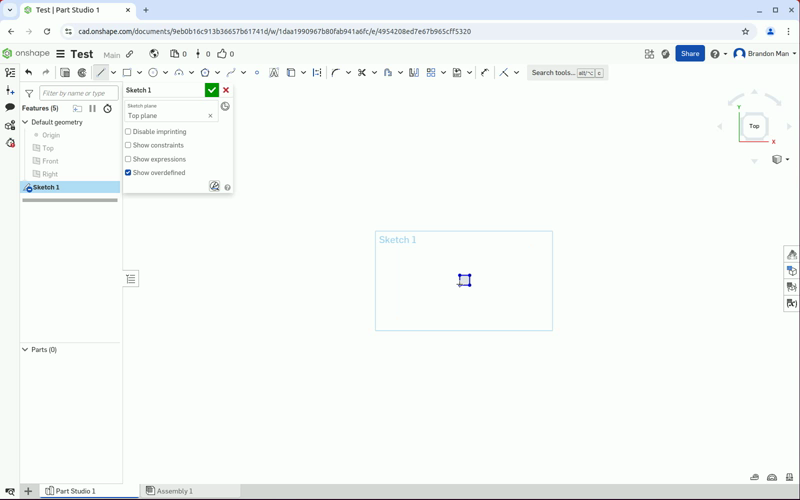
scroll(6)
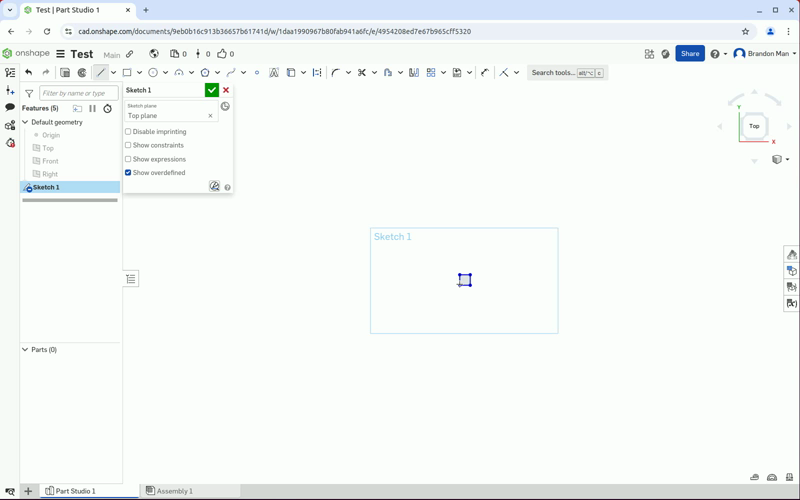
scroll(6)
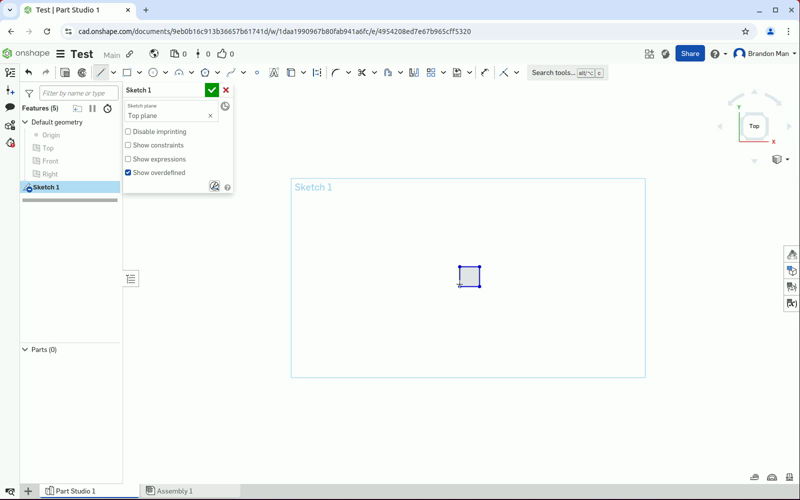
scroll(6)
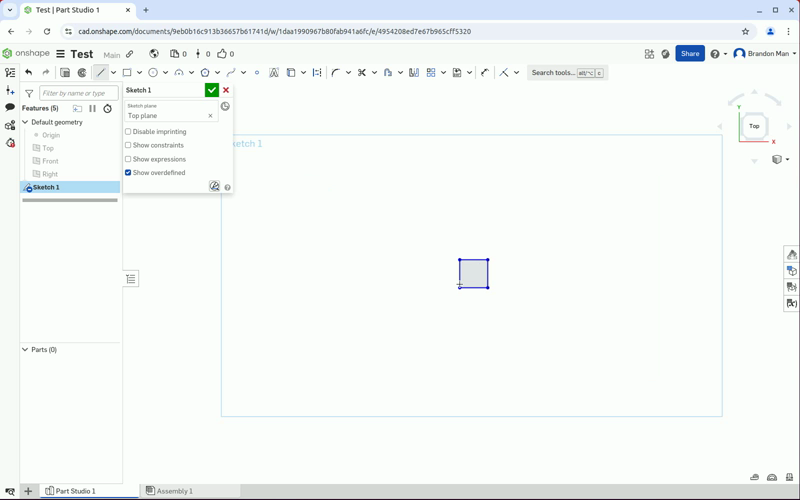
scroll(6)
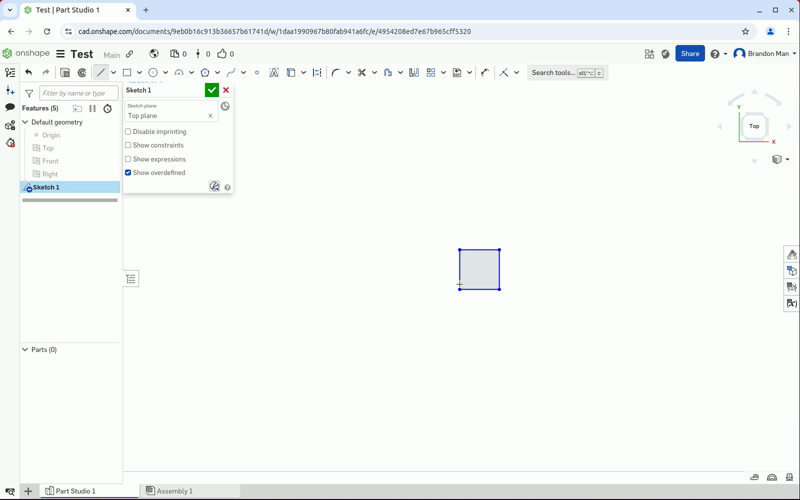
click(459, 283)
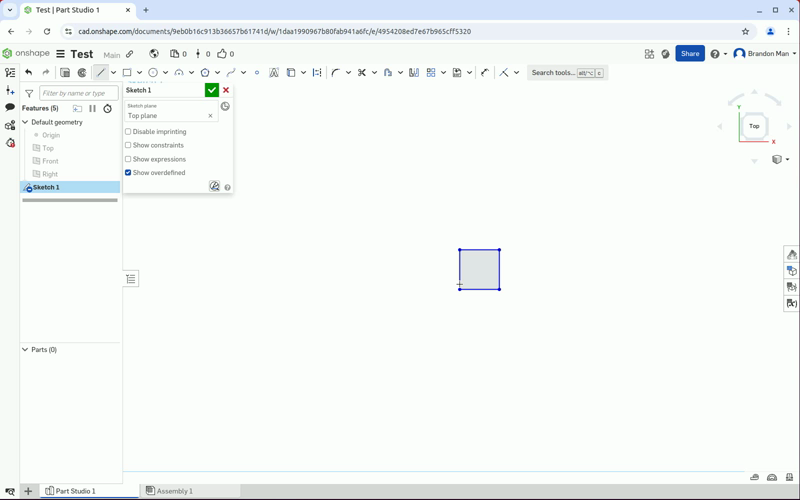
scroll(-6)
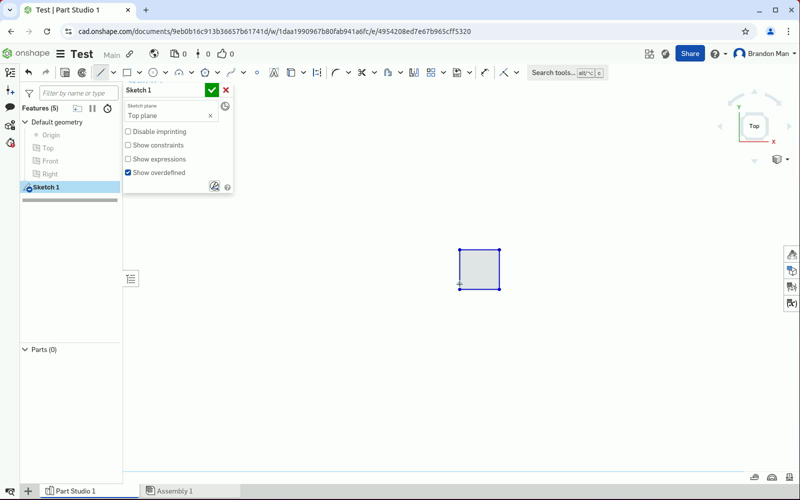
scroll(-6)
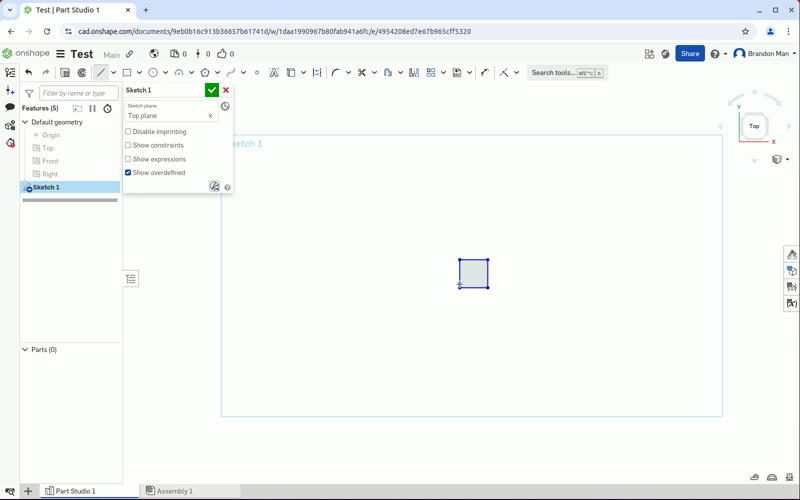
scroll(-6)
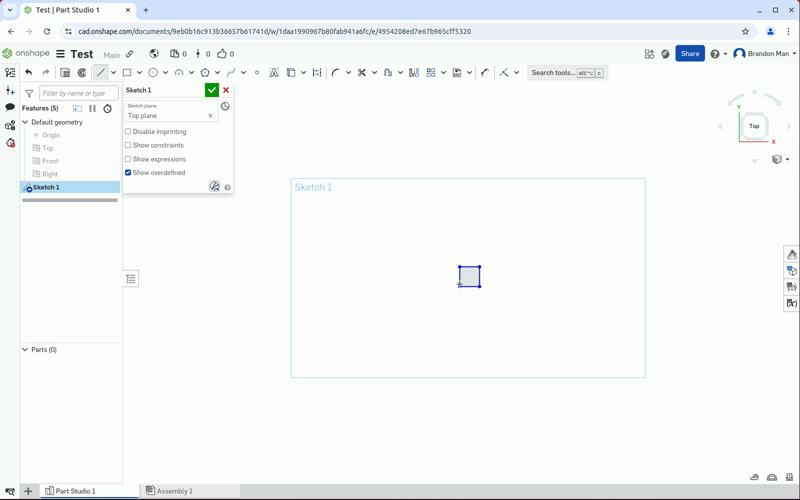
scroll(-6)
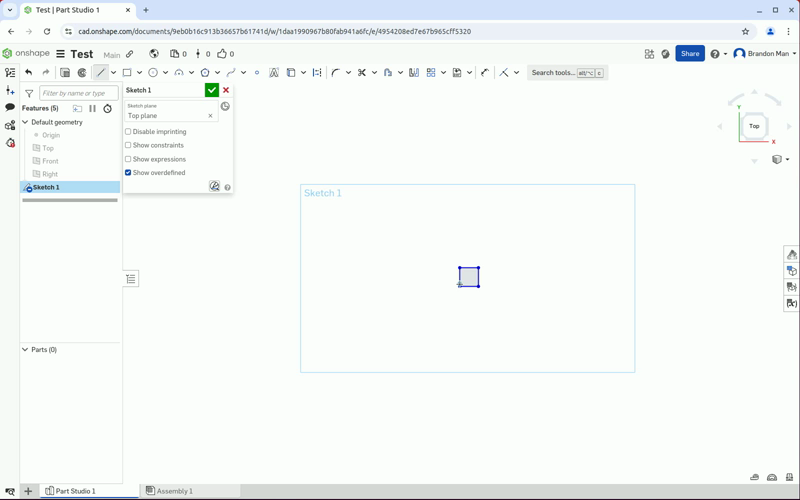
scroll(-6)
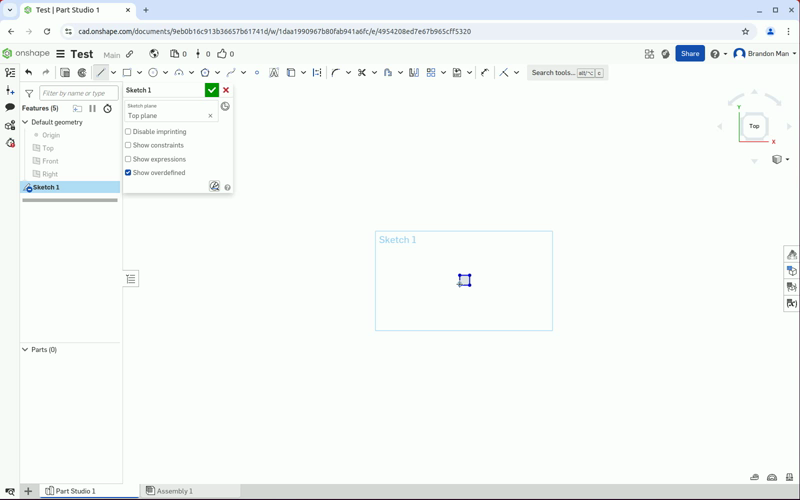
scroll(-6)
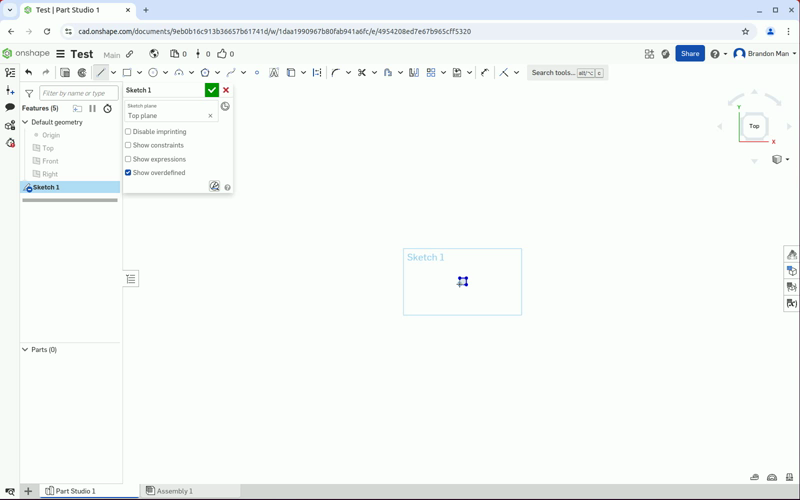
scroll(-6)
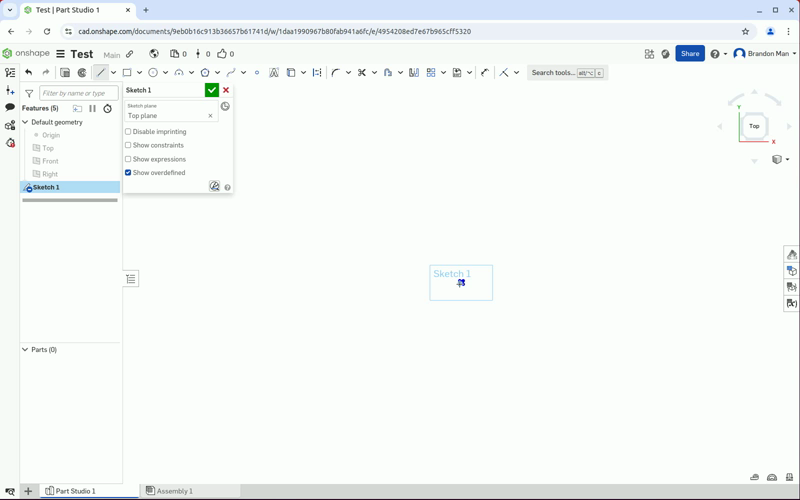
key_up(shift)
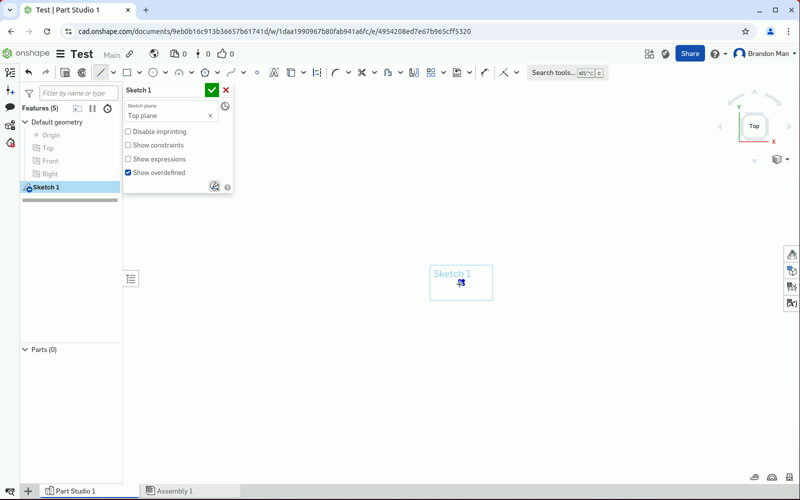
key_down(shift)
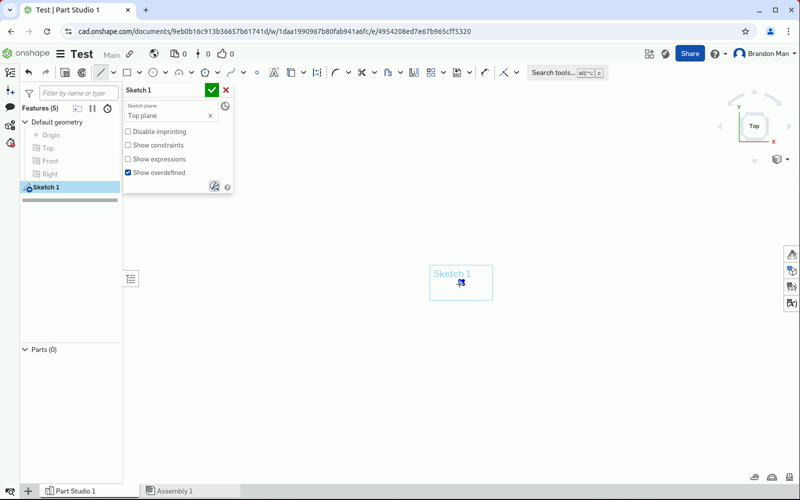
mouse_move(489, 283)
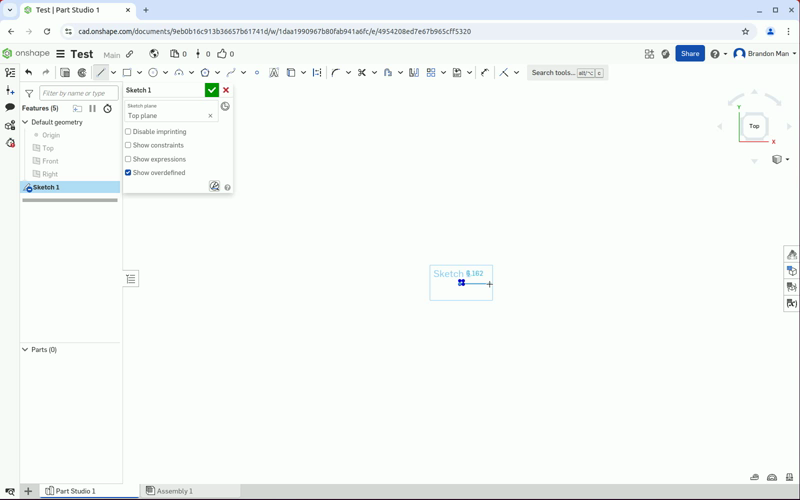
mouse_move(462, 283)
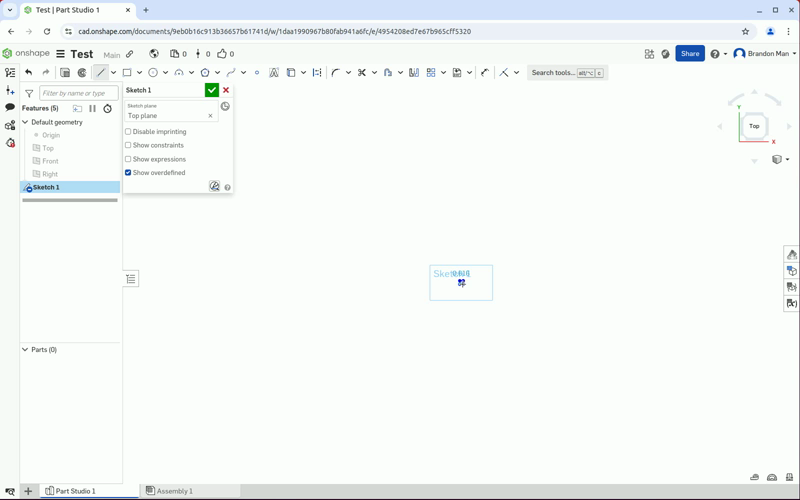
scroll(6)
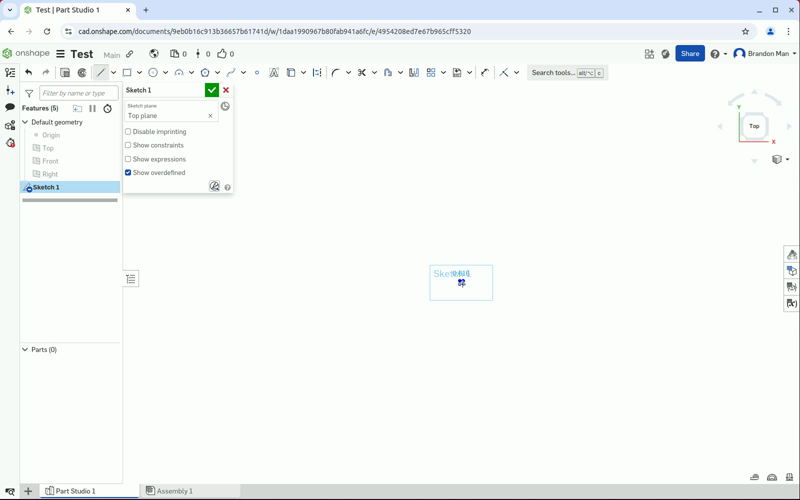
scroll(6)
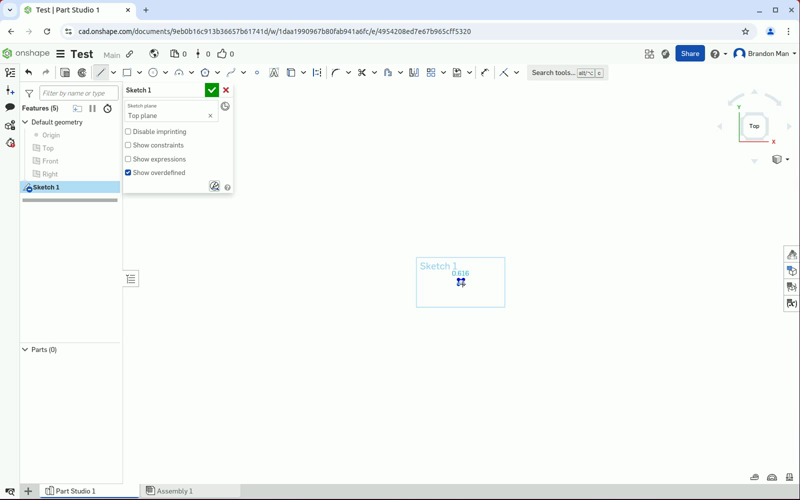
scroll(6)
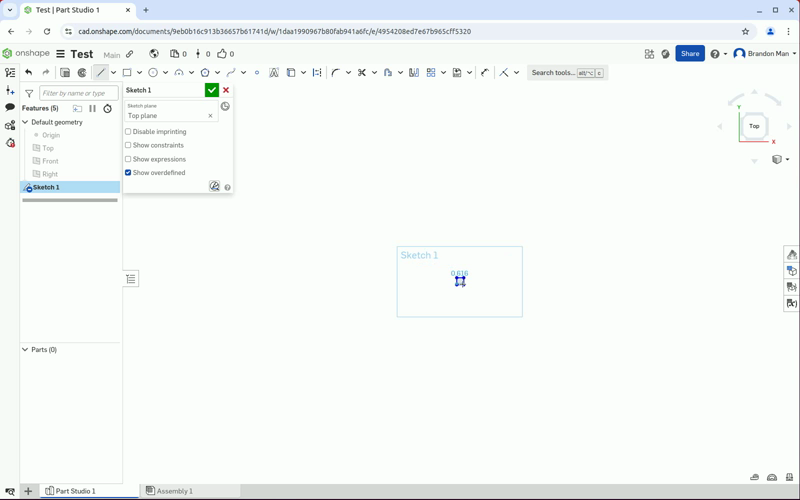
scroll(6)
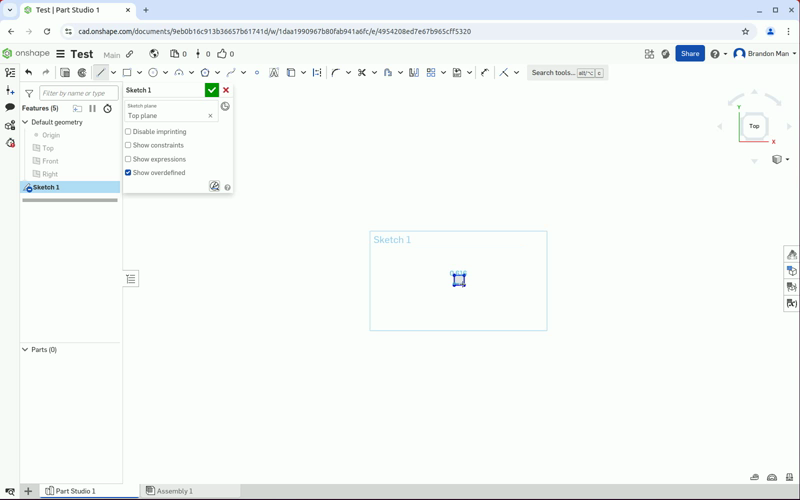
scroll(6)
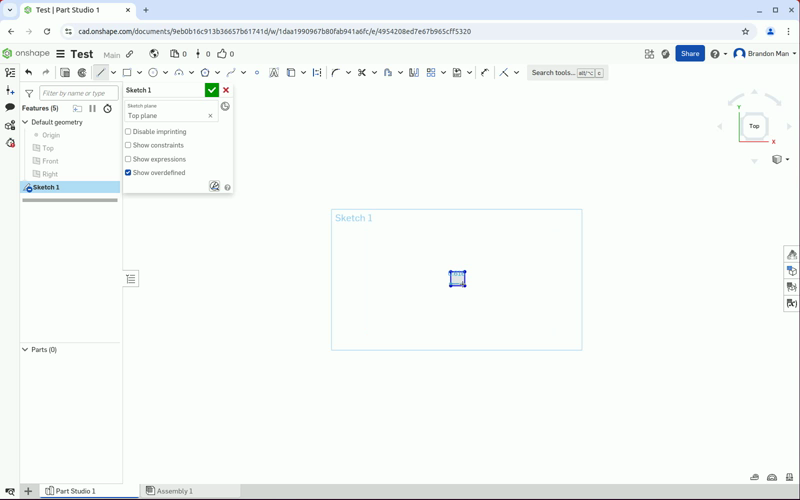
scroll(6)
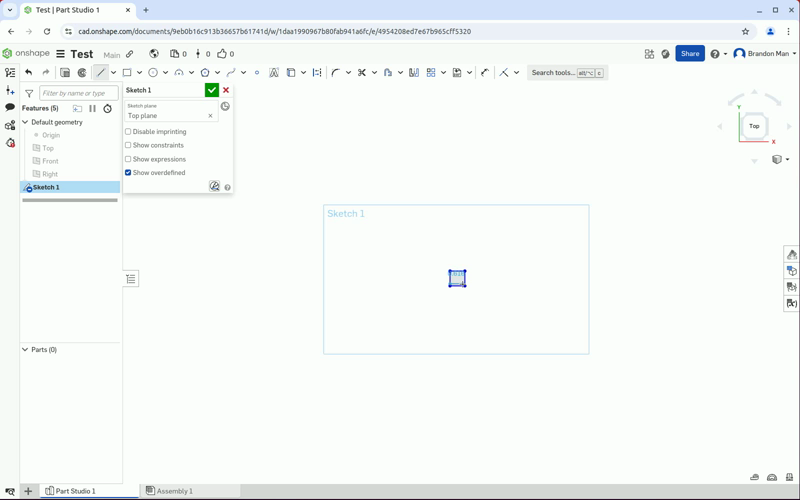
scroll(6)
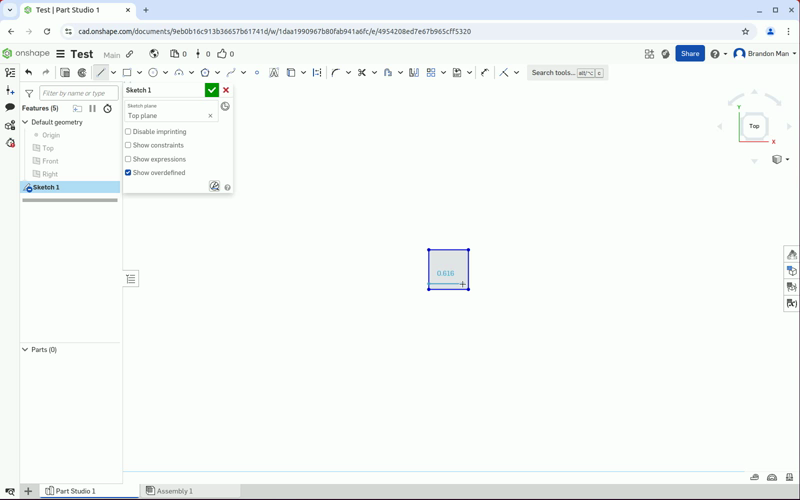
click(462, 283)
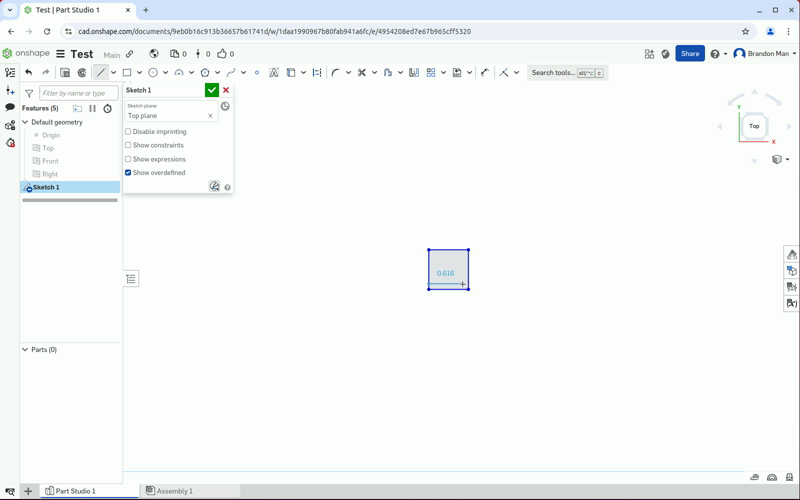
scroll(-6)
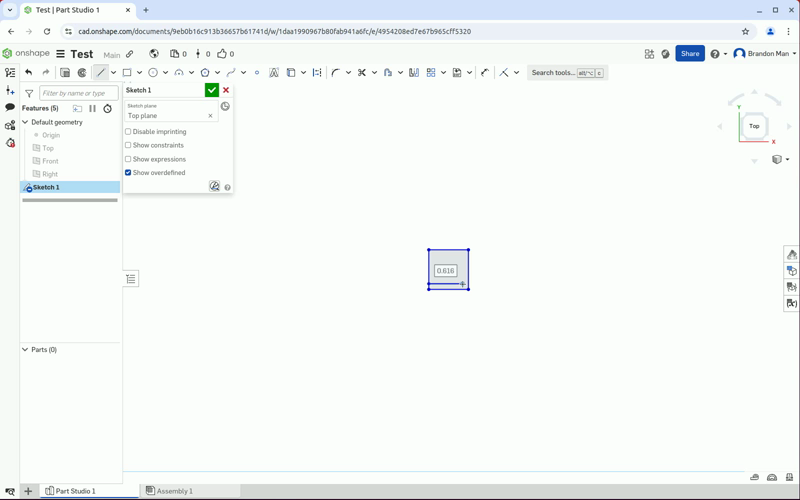
scroll(-6)
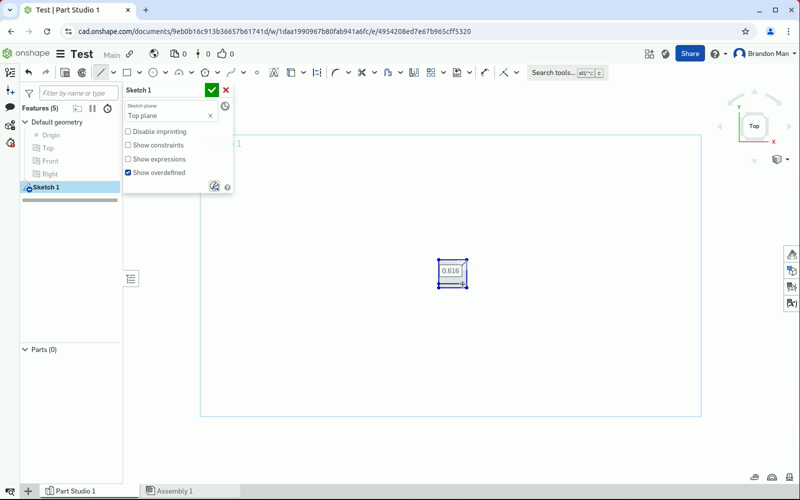
scroll(-6)
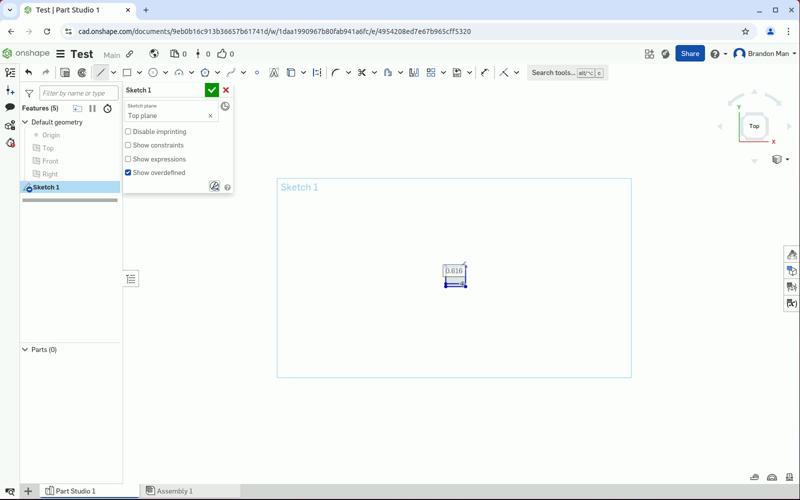
scroll(-6)
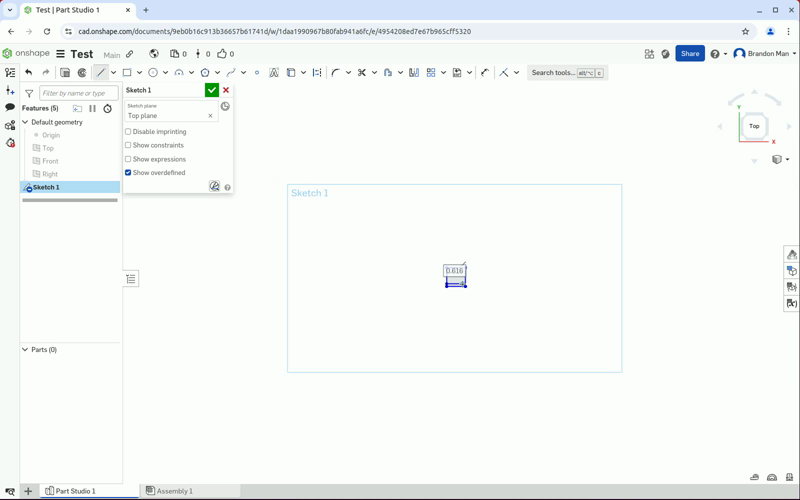
scroll(-6)
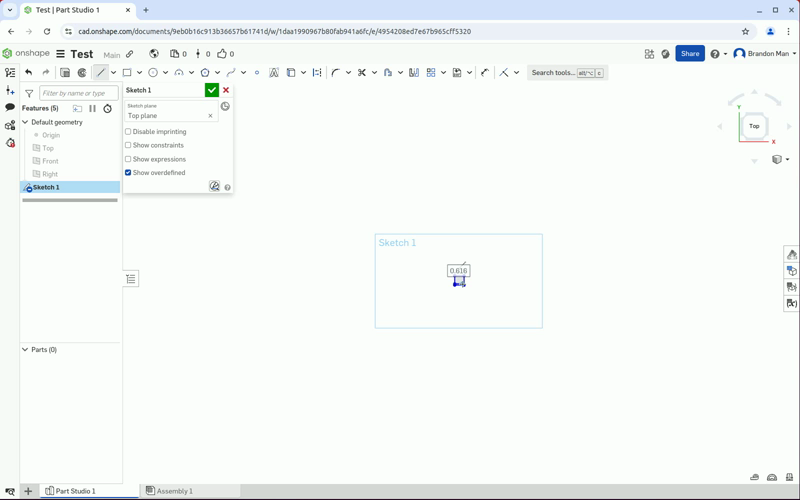
scroll(-6)
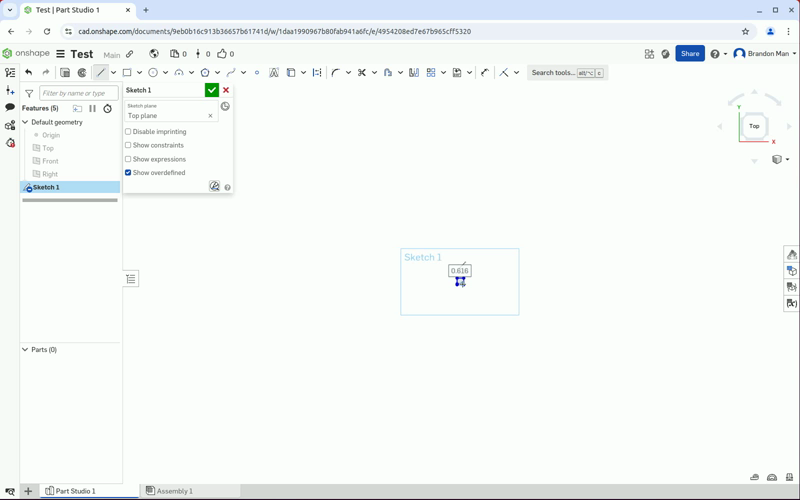
scroll(-6)
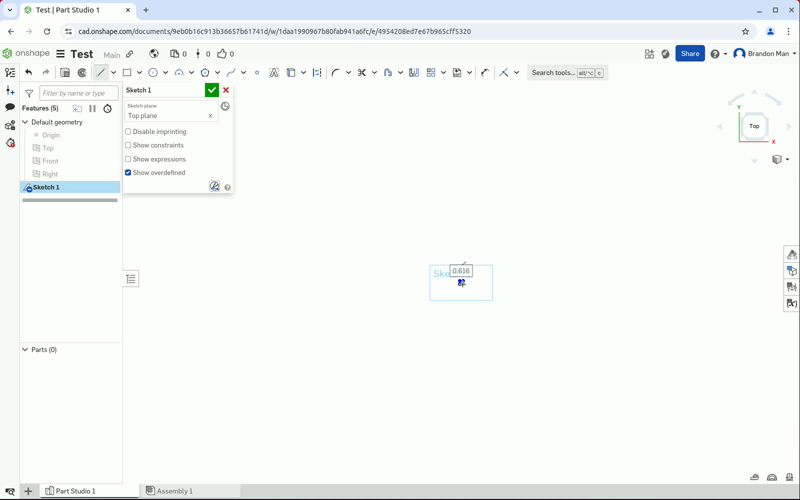
key_up(shift)
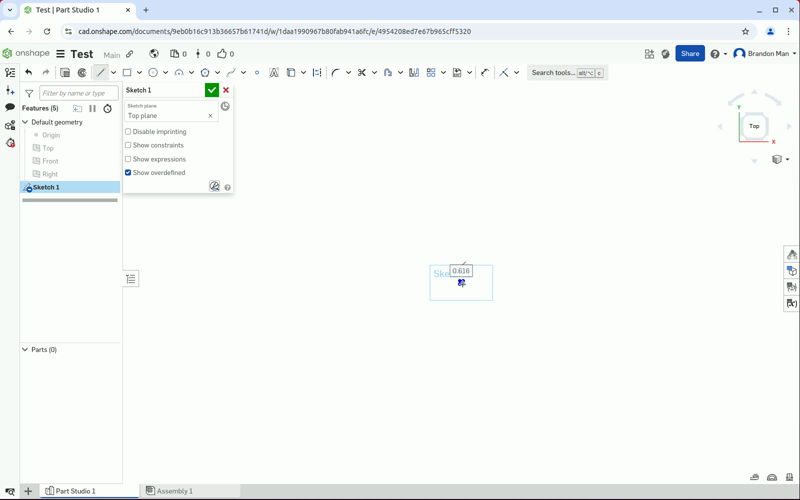
key_down(shift)
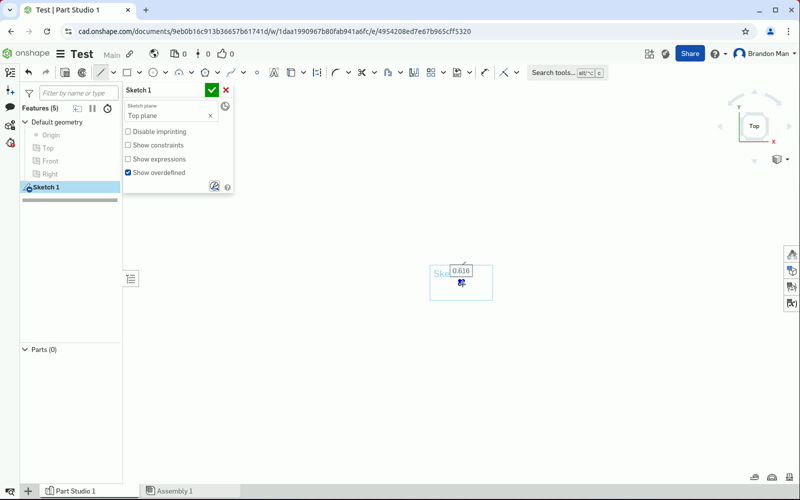
mouse_move(492, 283)
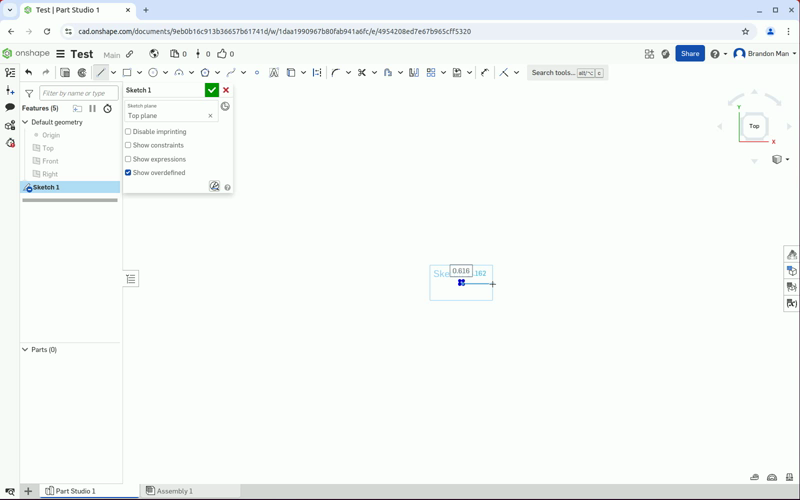
mouse_move(462, 280)
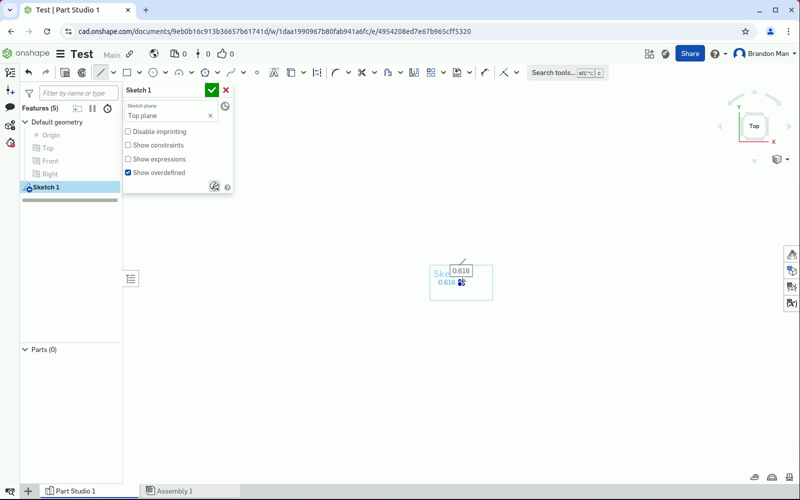
scroll(6)
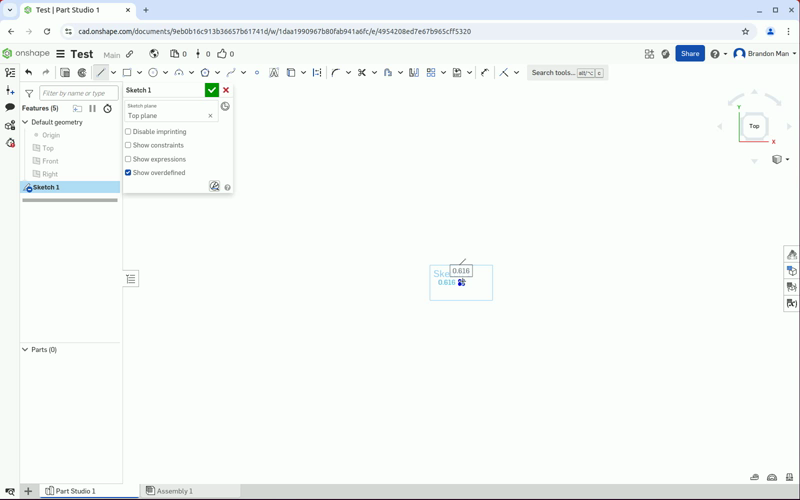
scroll(6)
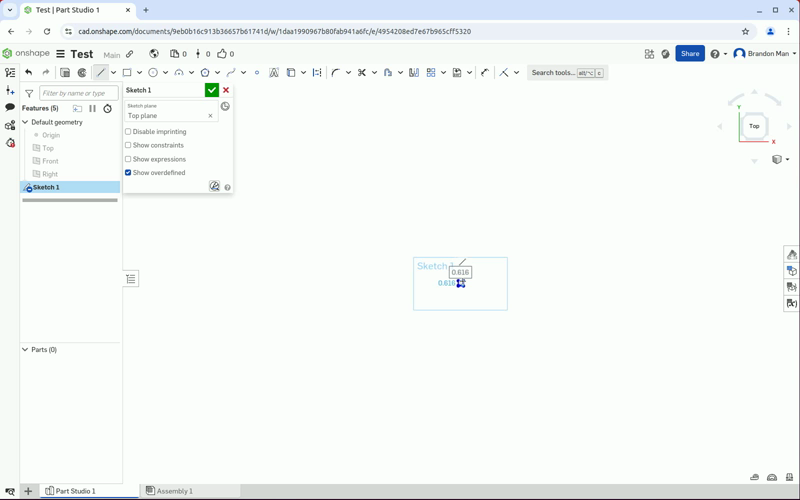
scroll(6)
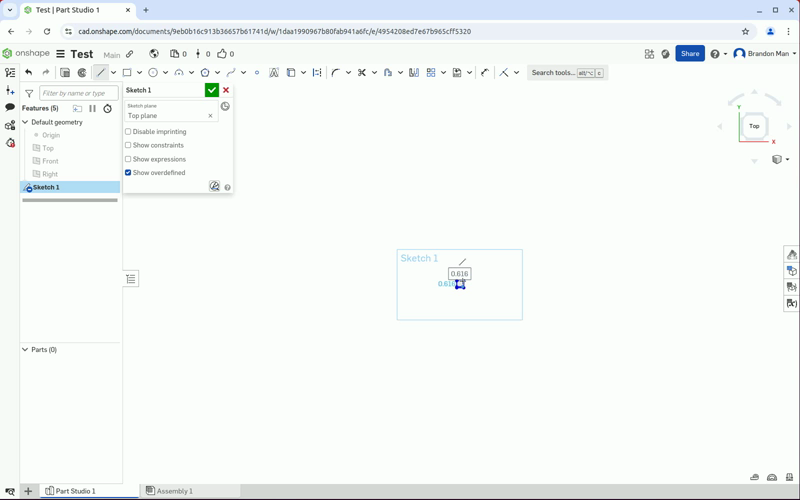
scroll(6)
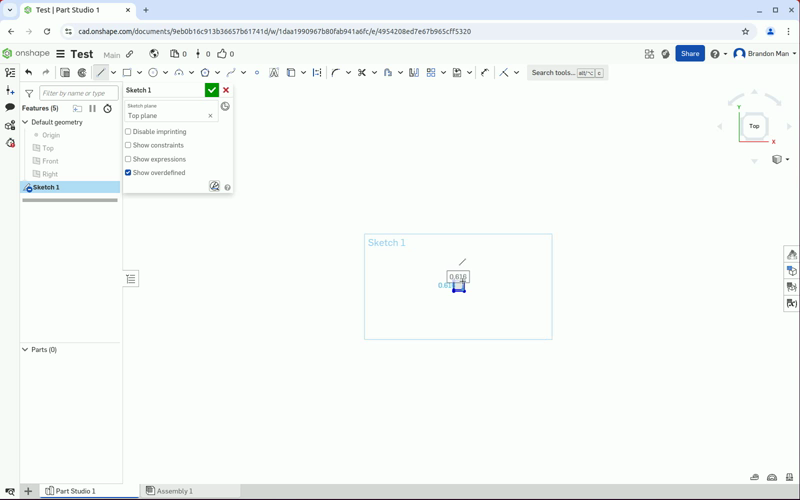
scroll(6)
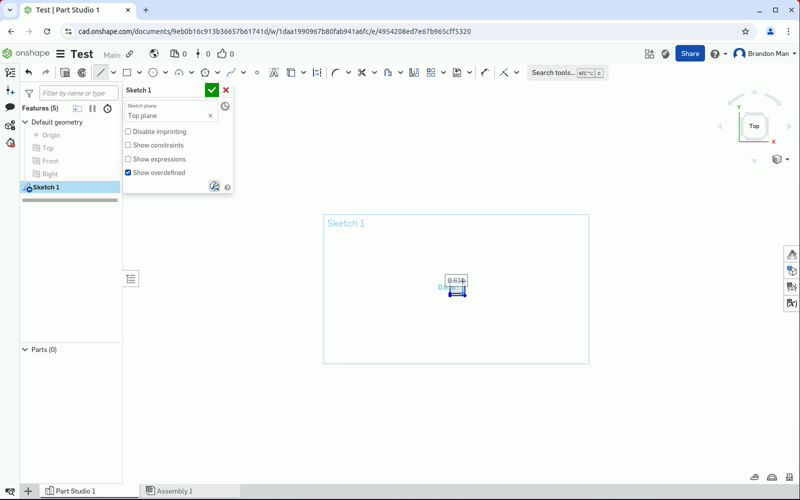
scroll(6)
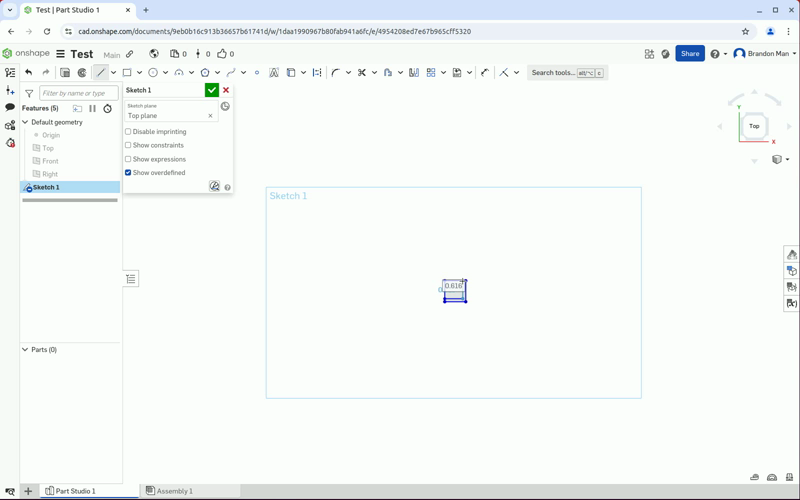
scroll(6)
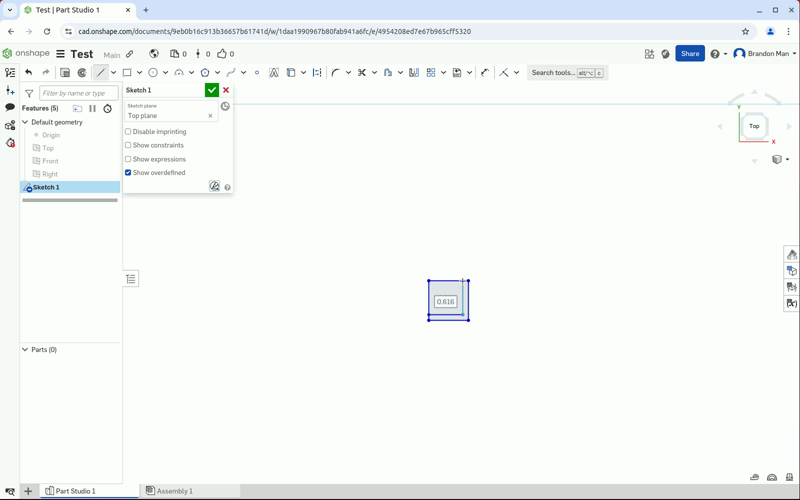
click(462, 280)
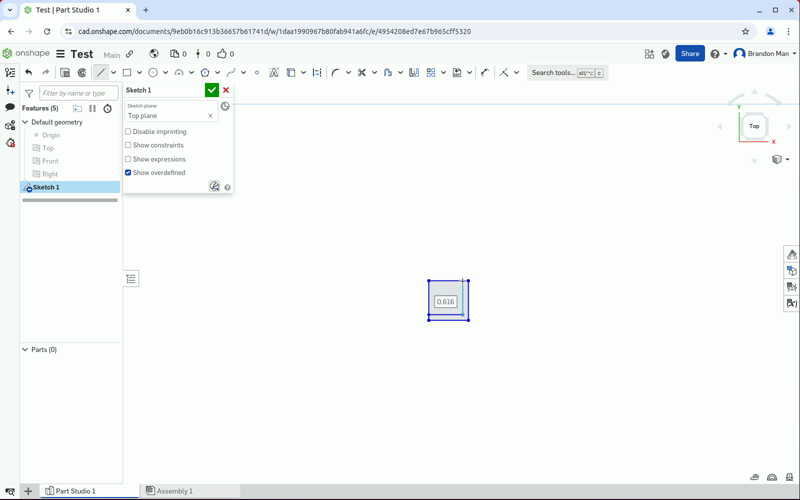
scroll(-6)
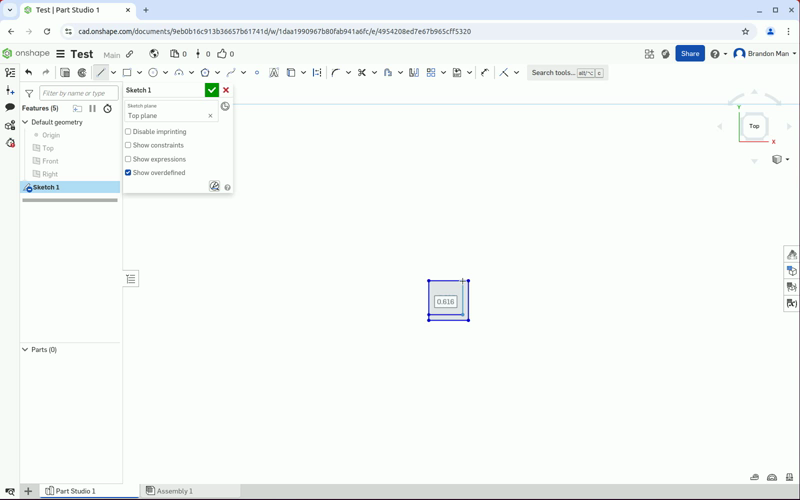
scroll(-6)
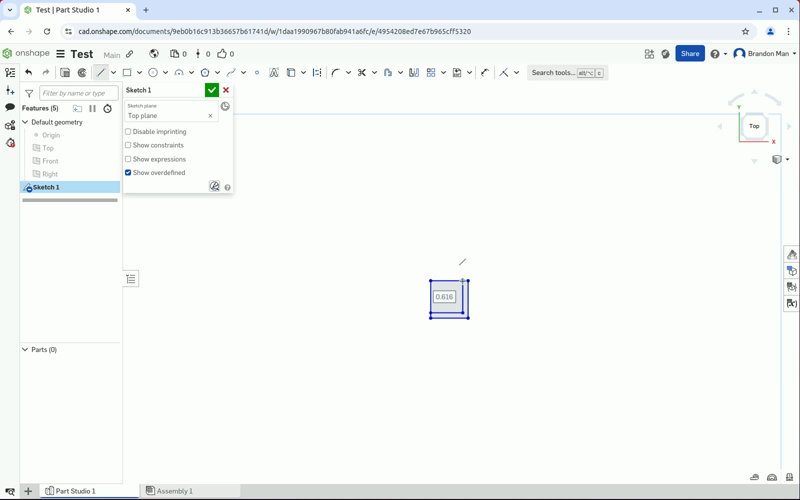
scroll(-6)
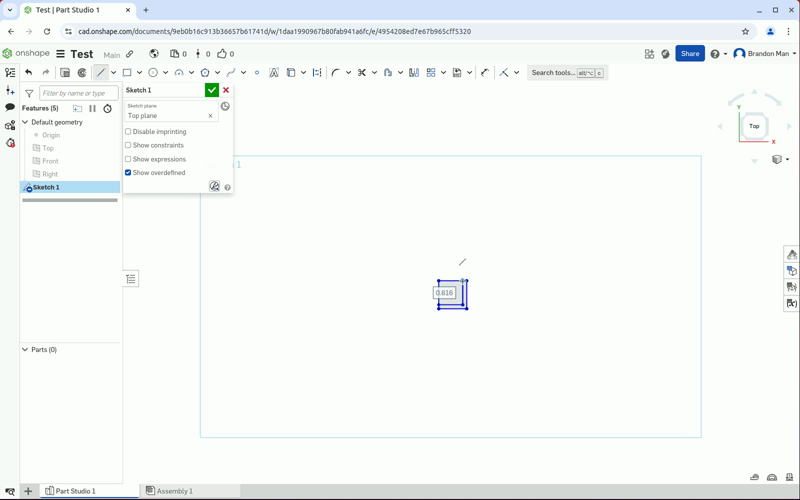
scroll(-6)
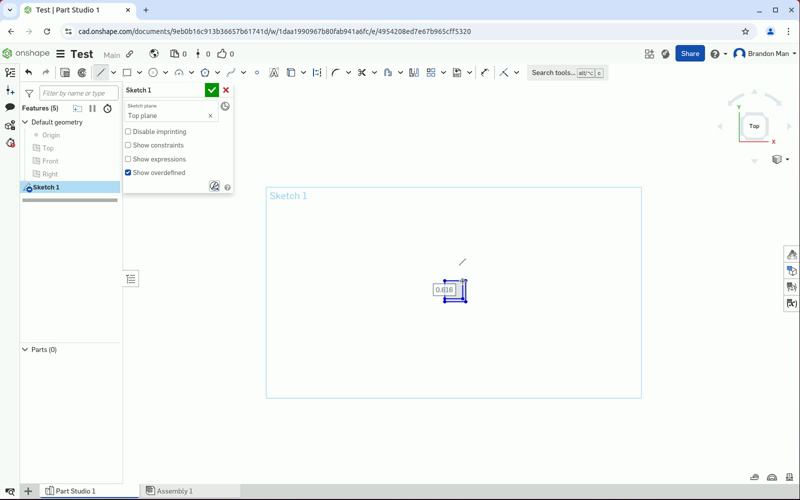
scroll(-6)
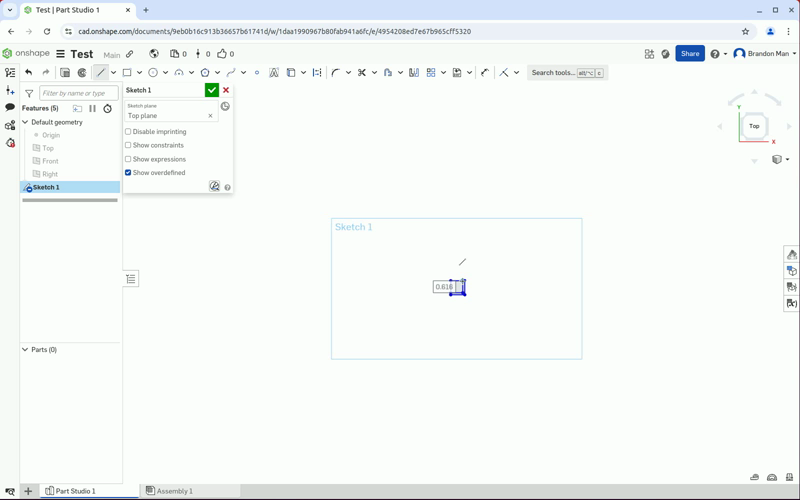
scroll(-6)
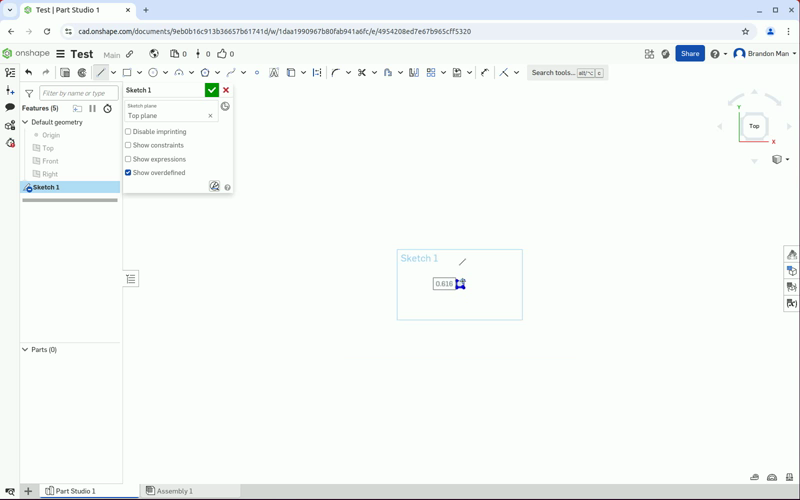
scroll(-6)
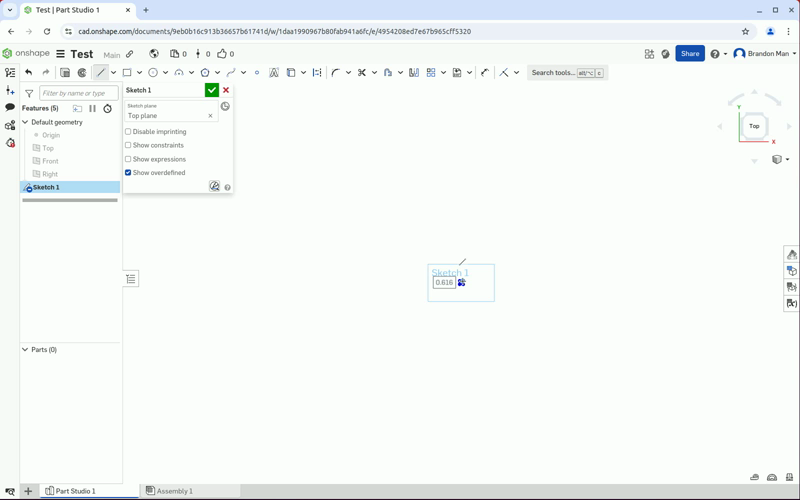
key_up(shift)
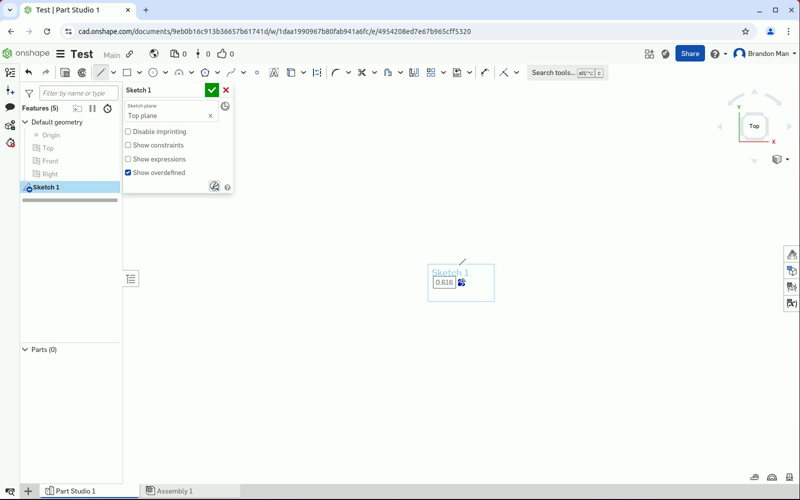
key_down(shift)
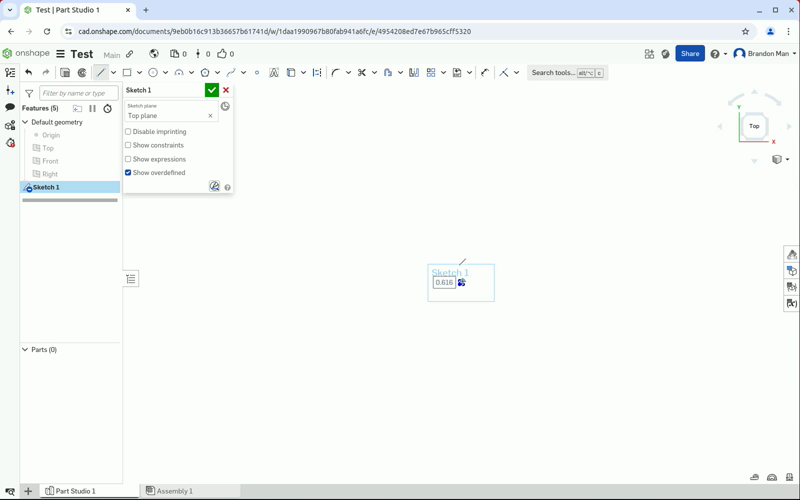
mouse_move(492, 280)
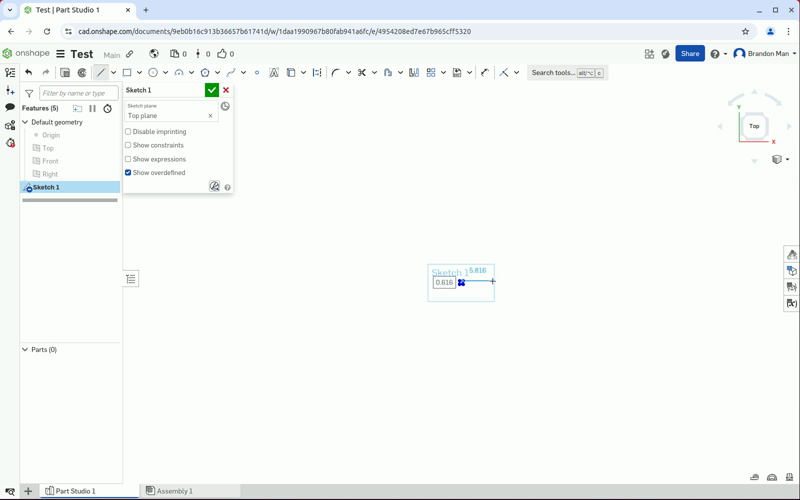
mouse_move(459, 280)
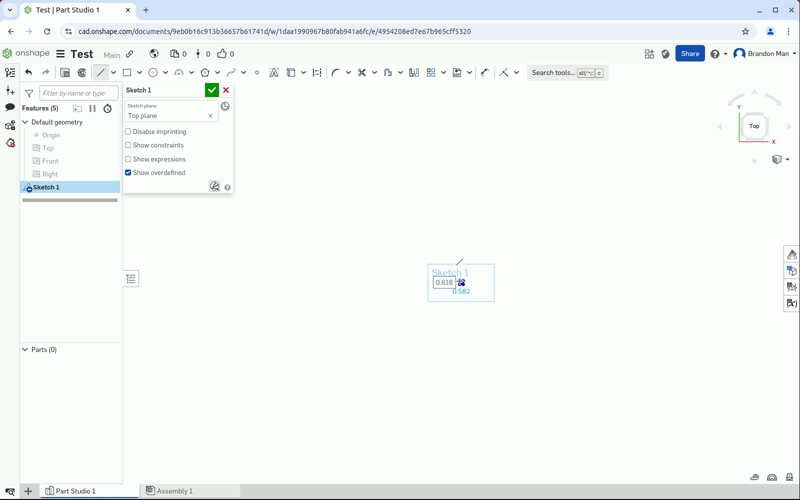
scroll(6)
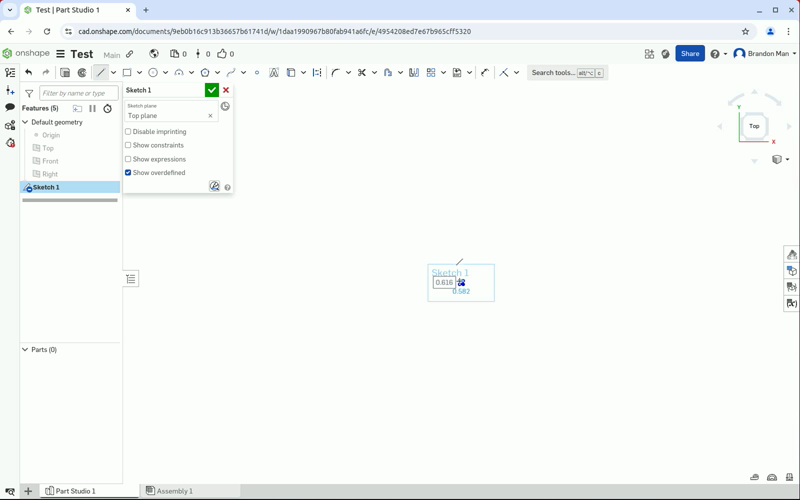
scroll(6)
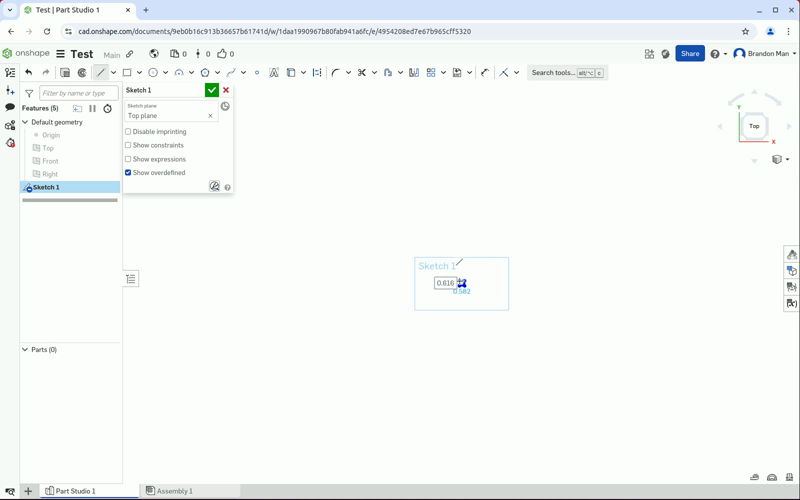
scroll(6)
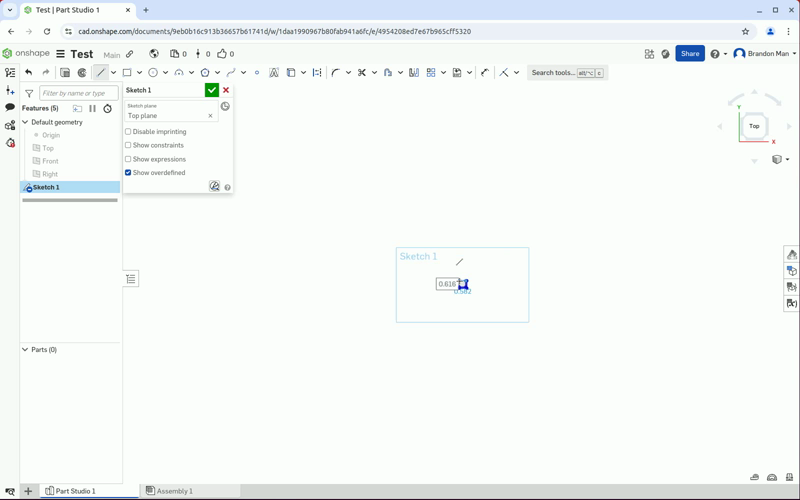
scroll(6)
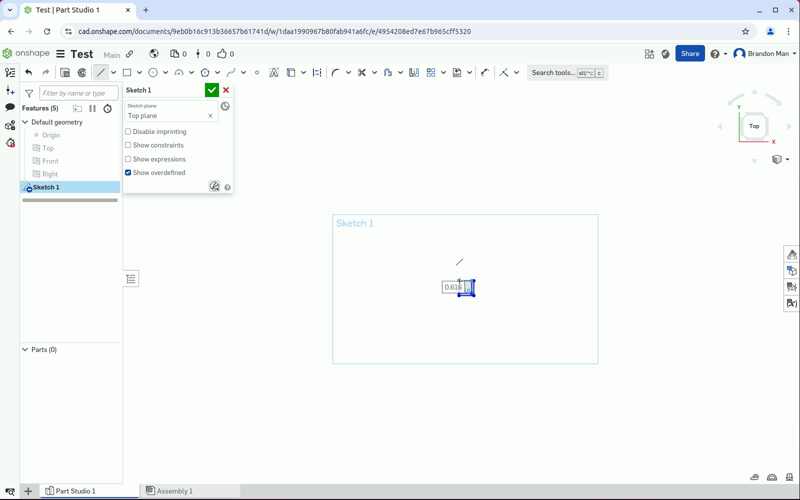
scroll(6)
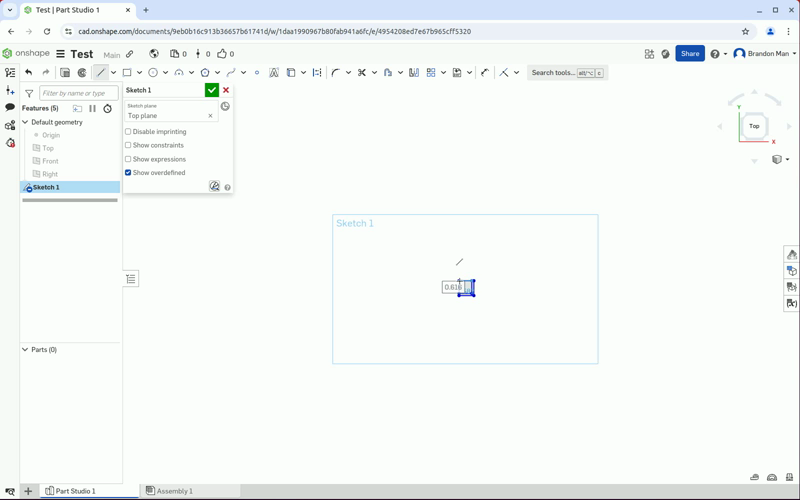
scroll(6)
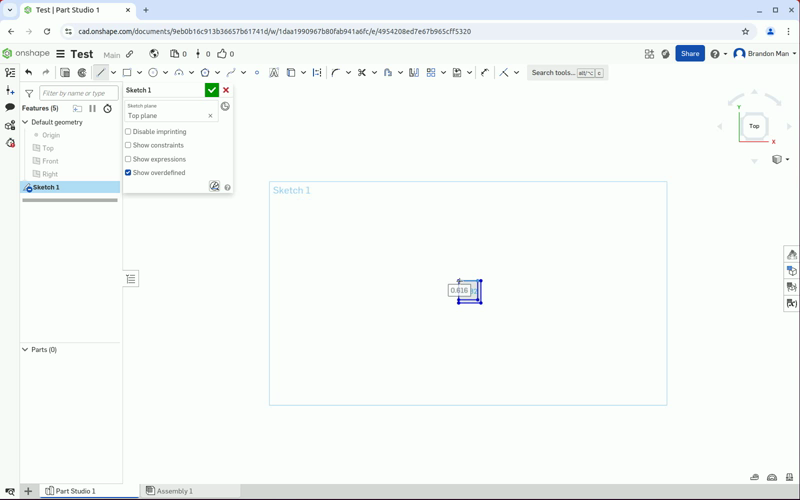
scroll(6)
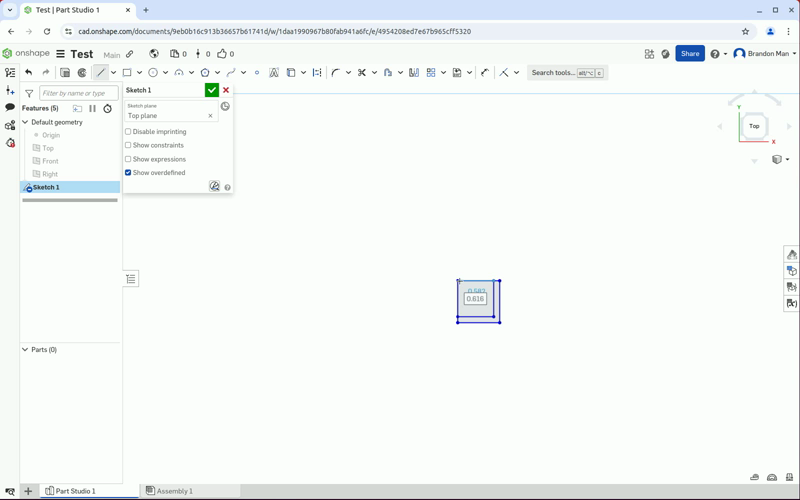
click(459, 280)
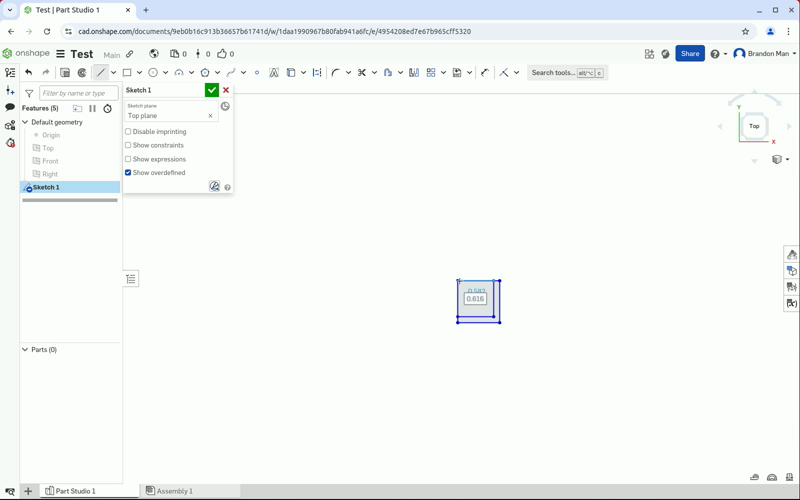
scroll(-6)
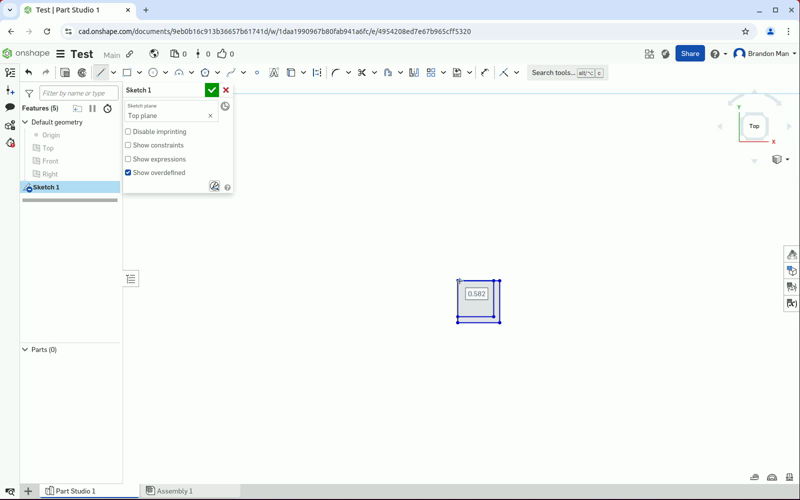
scroll(-6)
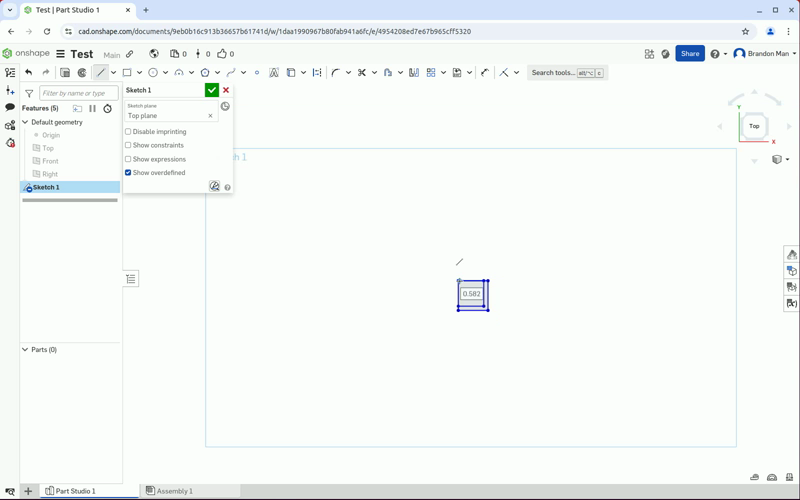
scroll(-6)
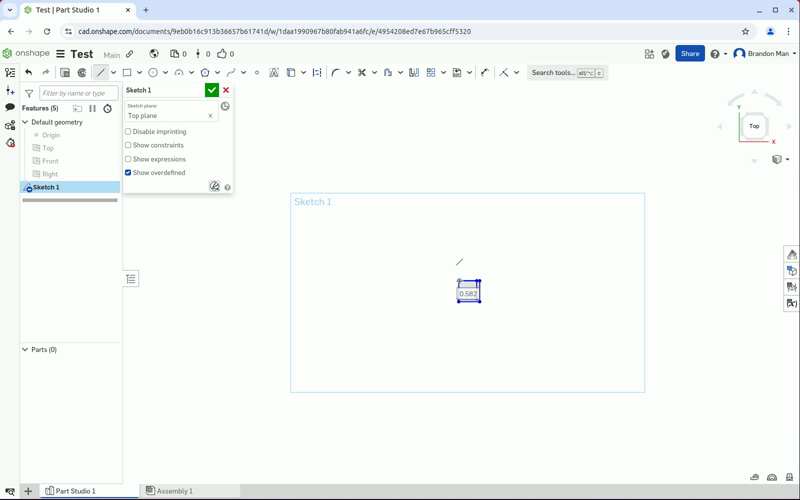
scroll(-6)
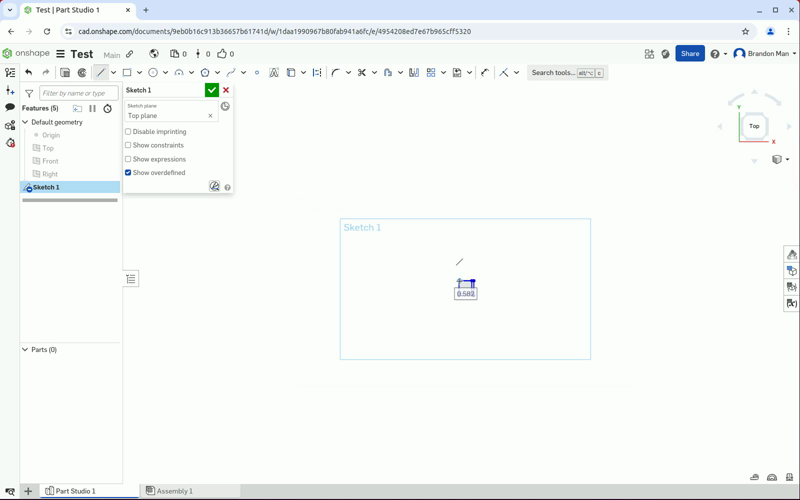
scroll(-6)
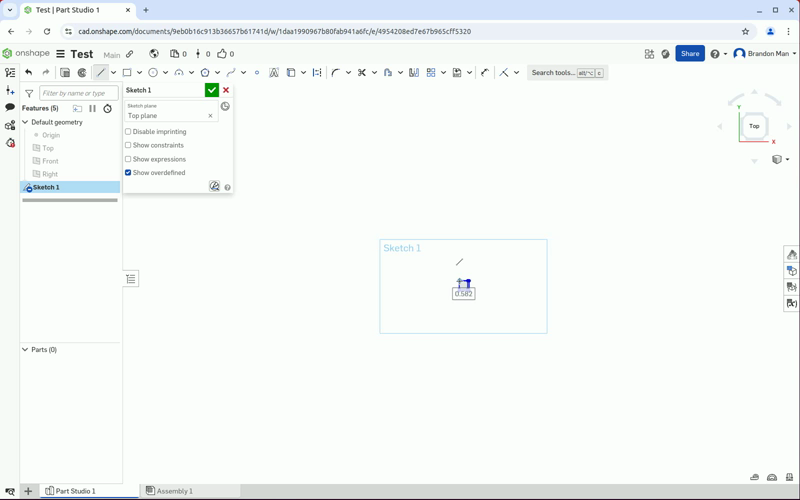
scroll(-6)
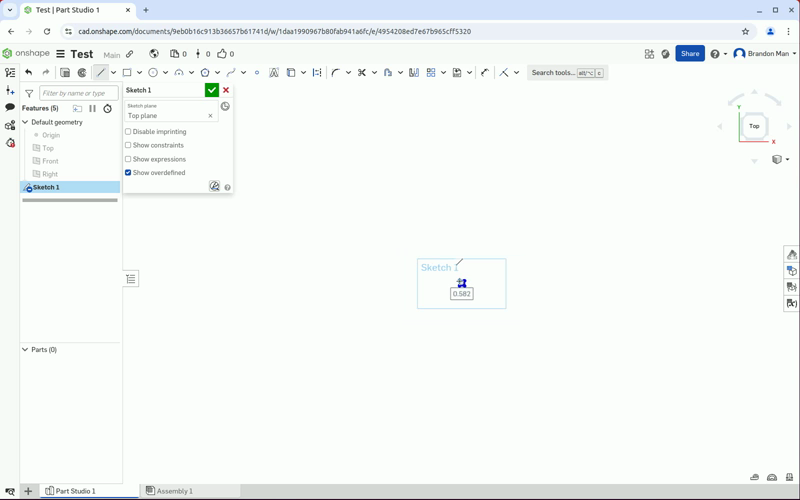
scroll(-6)
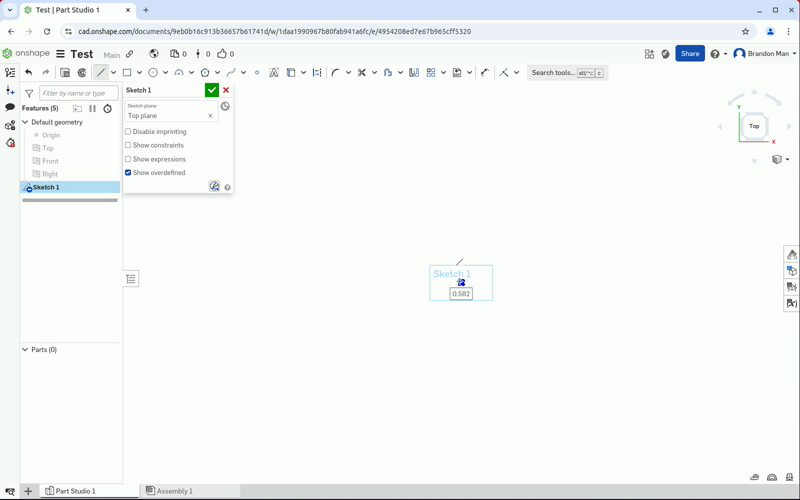
key_up(shift)
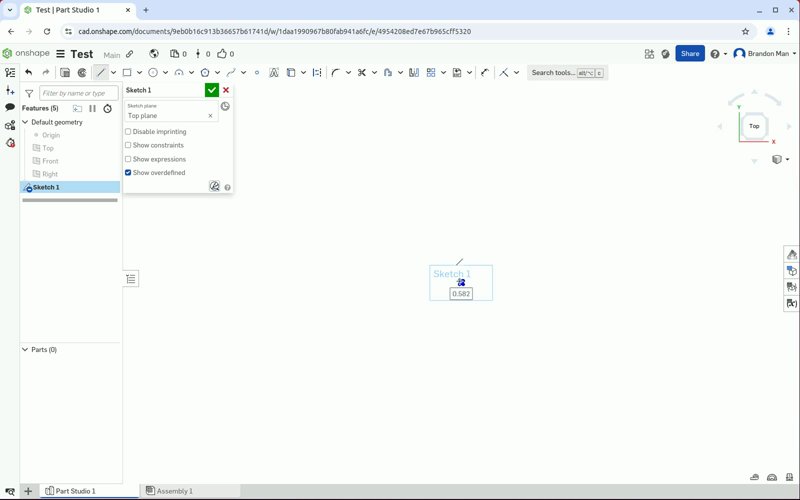
mouse_move(489, 280)
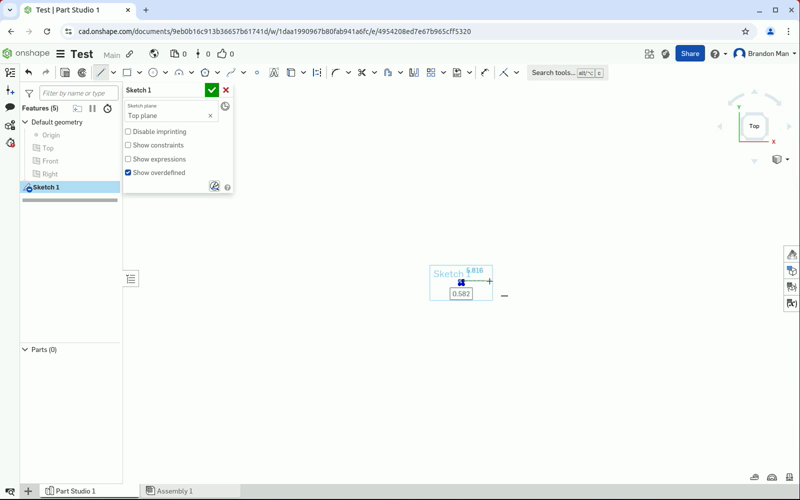
key_down(shift)
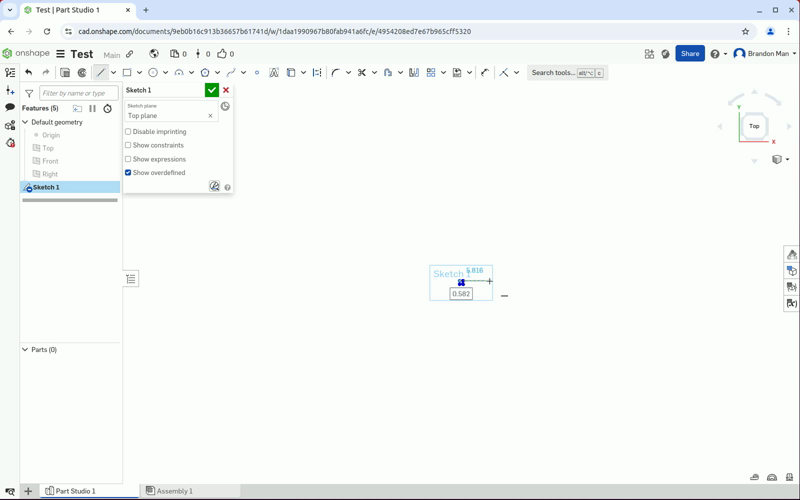
mouse_move(459, 283)
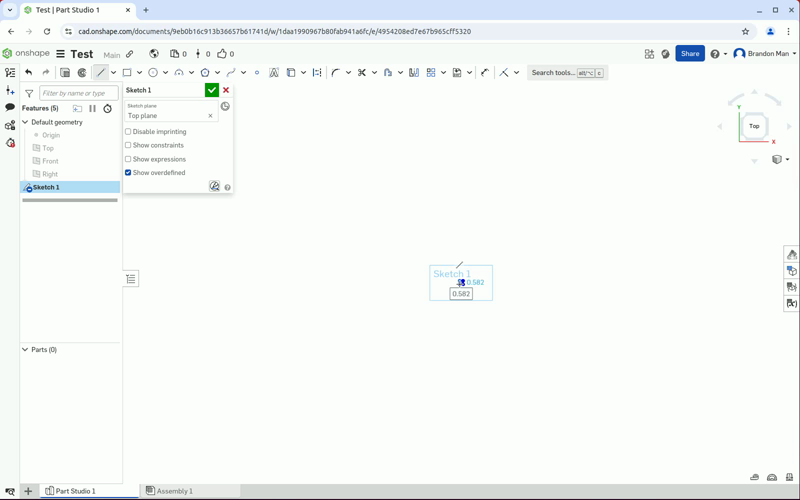
scroll(6)
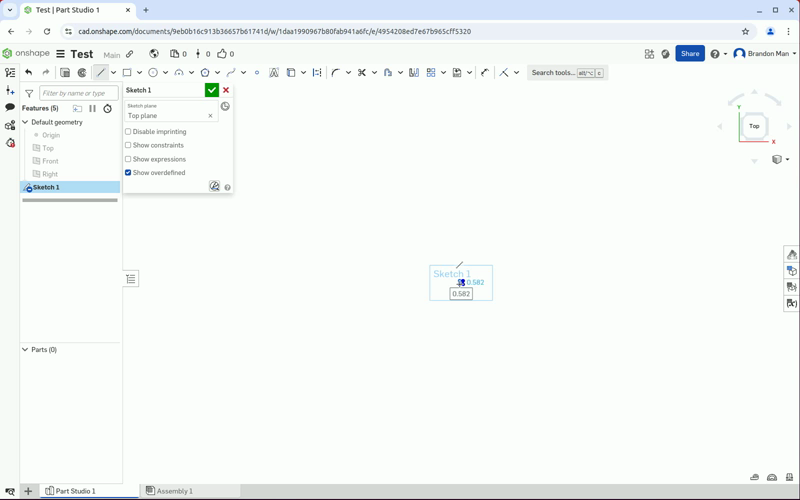
scroll(6)
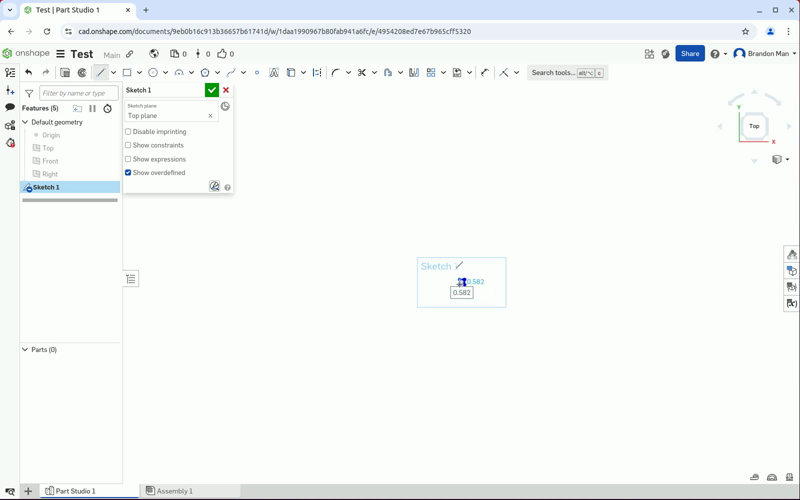
scroll(6)
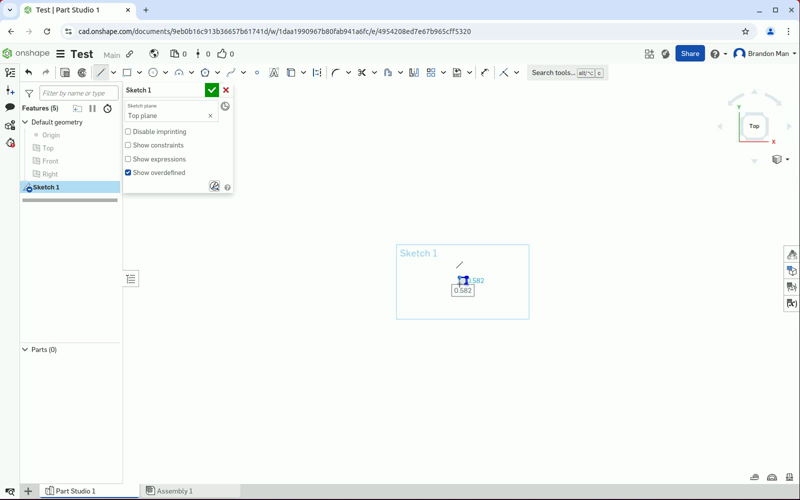
scroll(6)
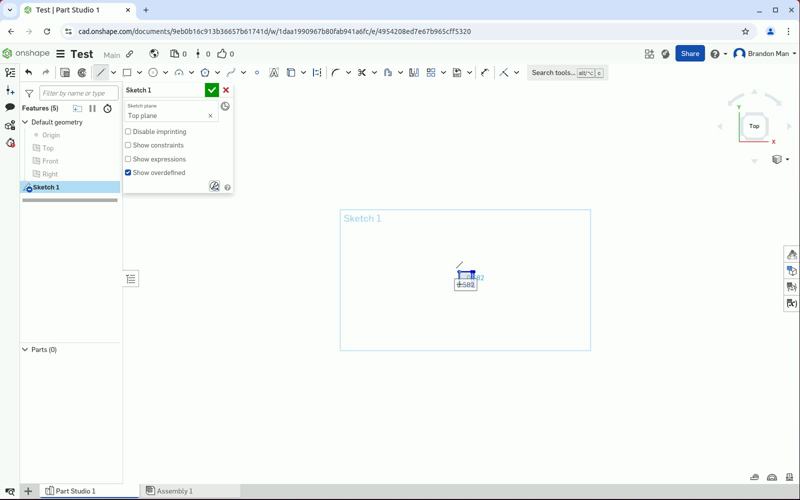
scroll(6)
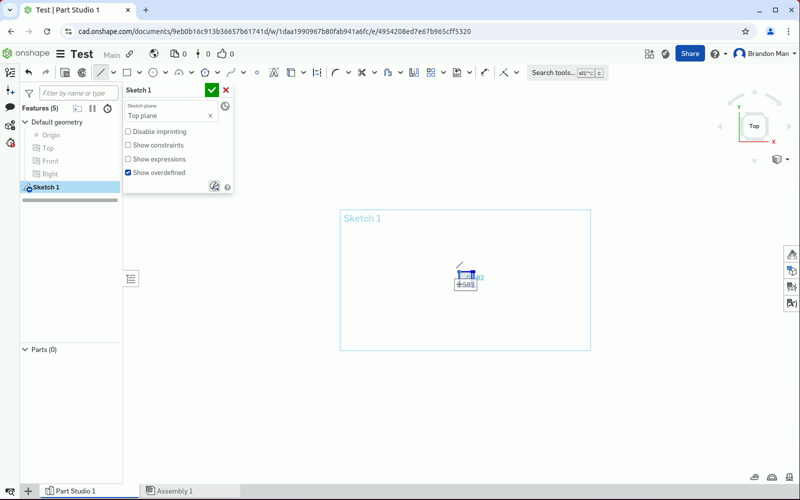
scroll(6)
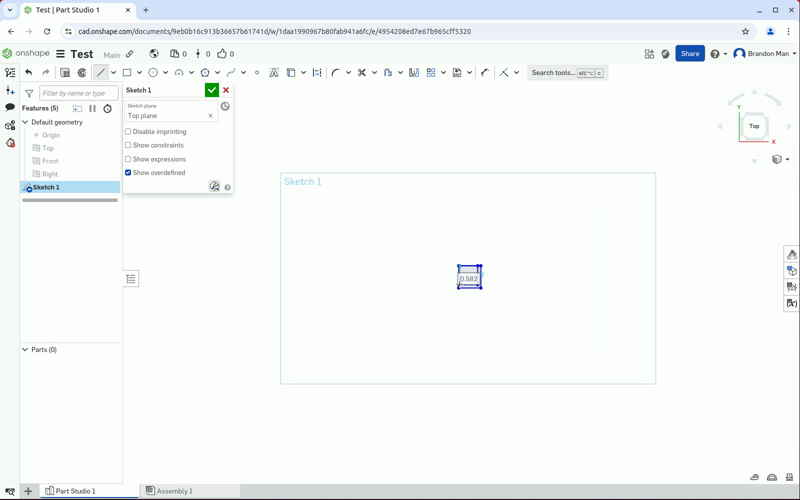
scroll(6)
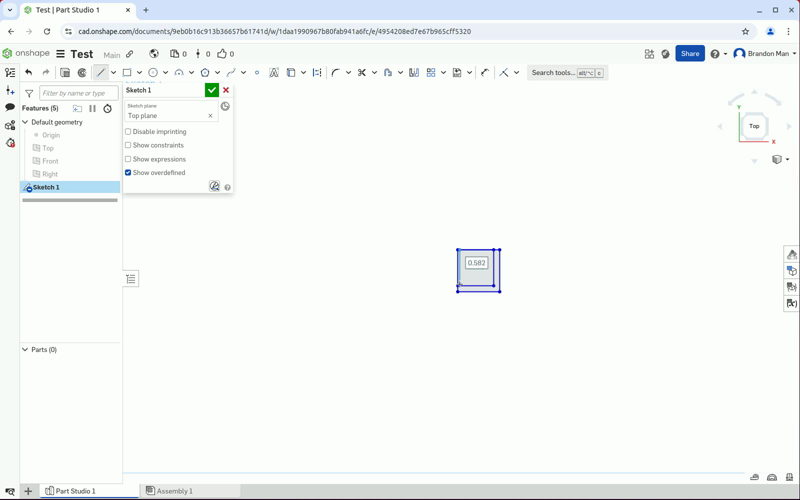
key_up(shift)
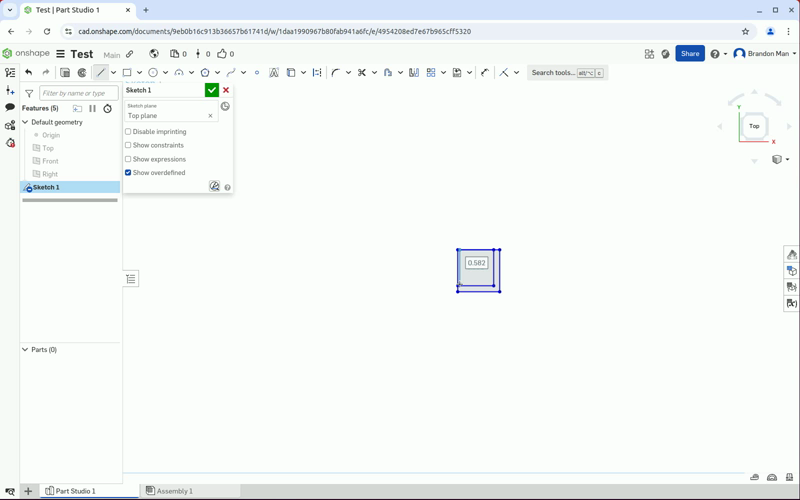
click(459, 283)
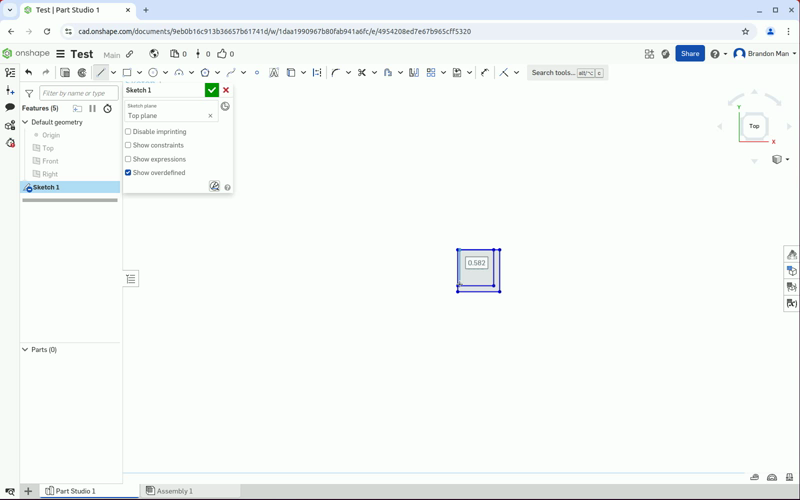
scroll(-6)
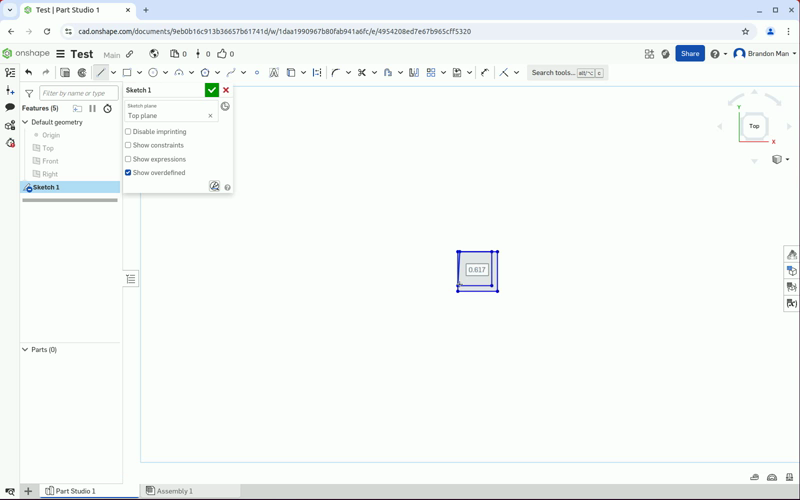
scroll(-6)
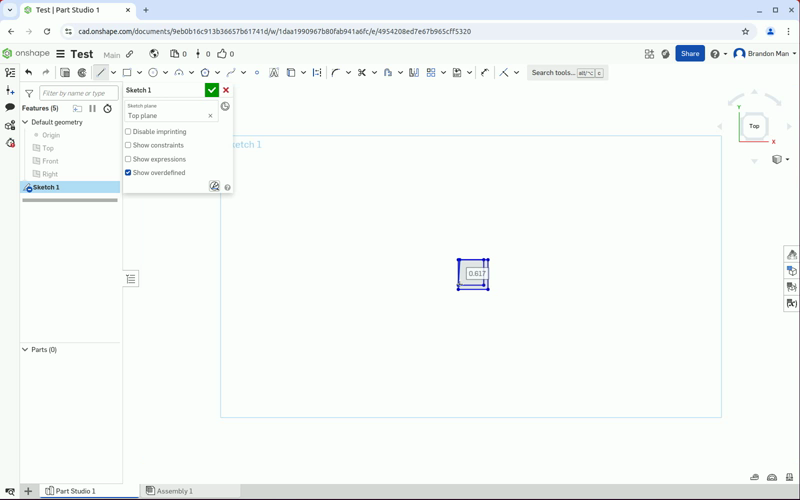
scroll(-6)
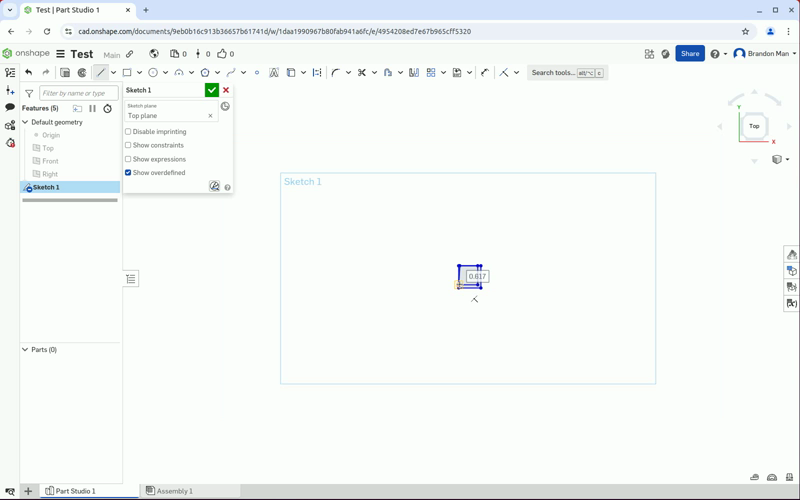
scroll(-6)
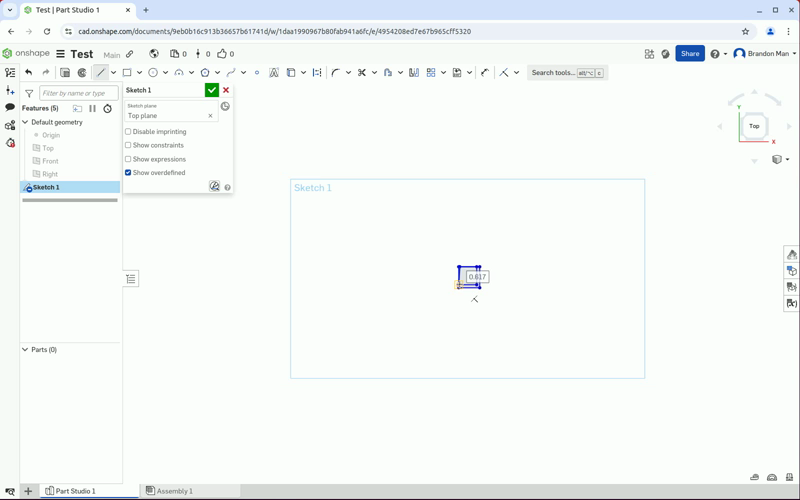
scroll(-6)
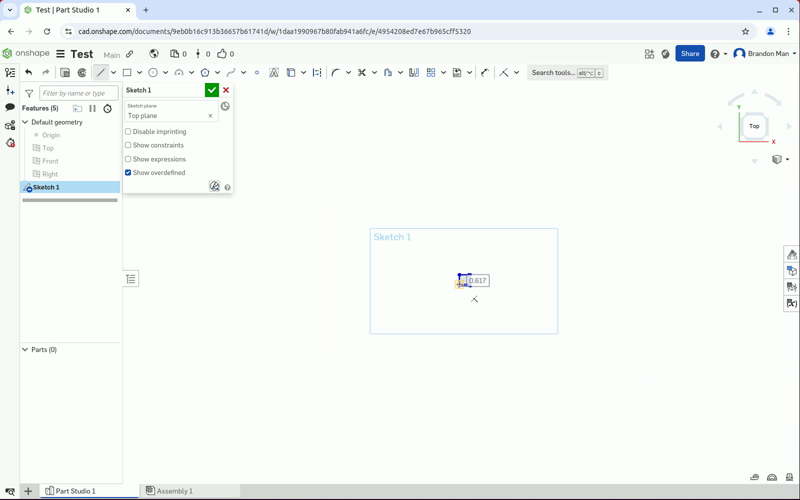
scroll(-6)
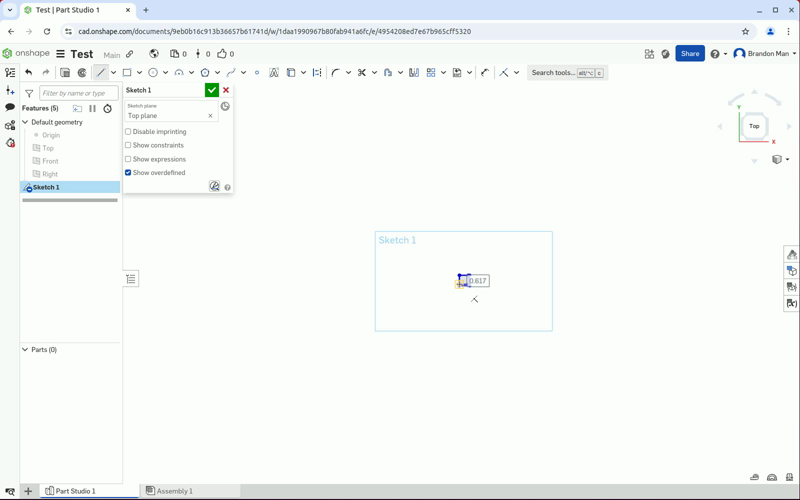
scroll(-6)
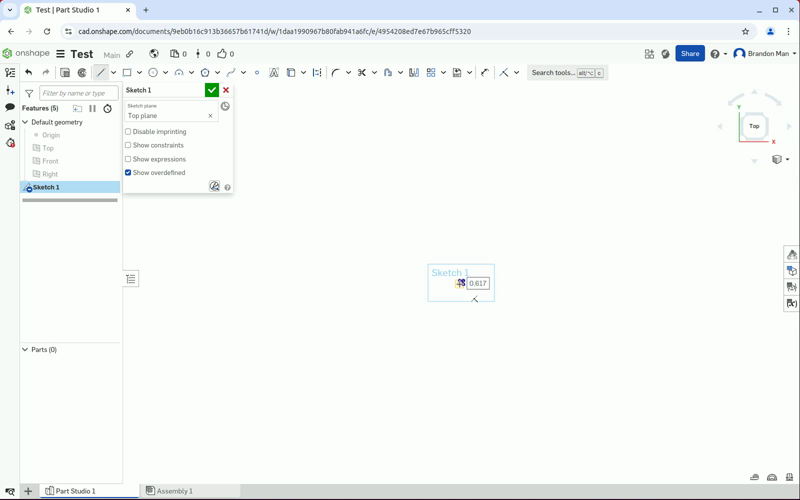
key(esc)
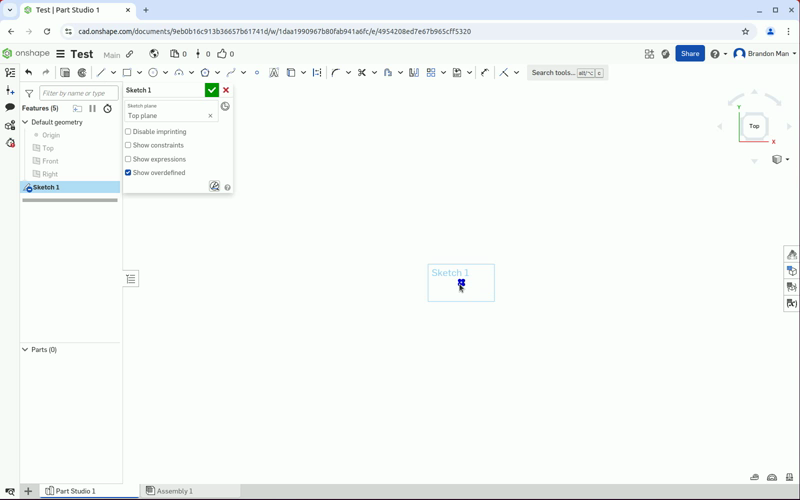
mouse_move(463, 280)
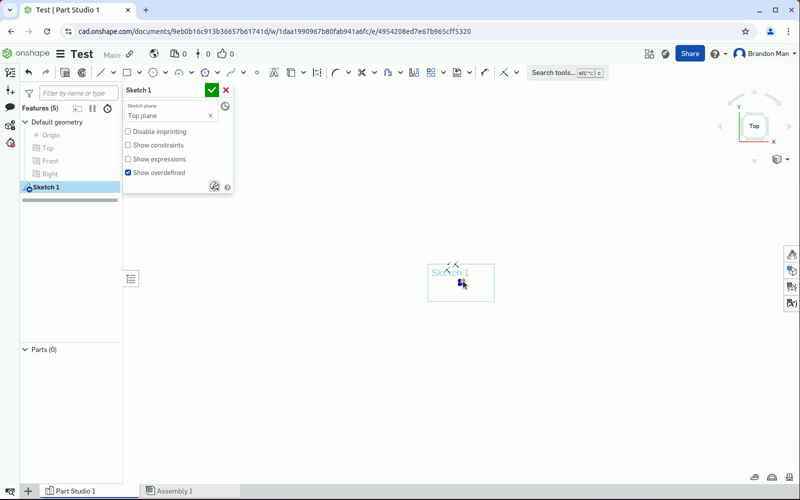
scroll(6)
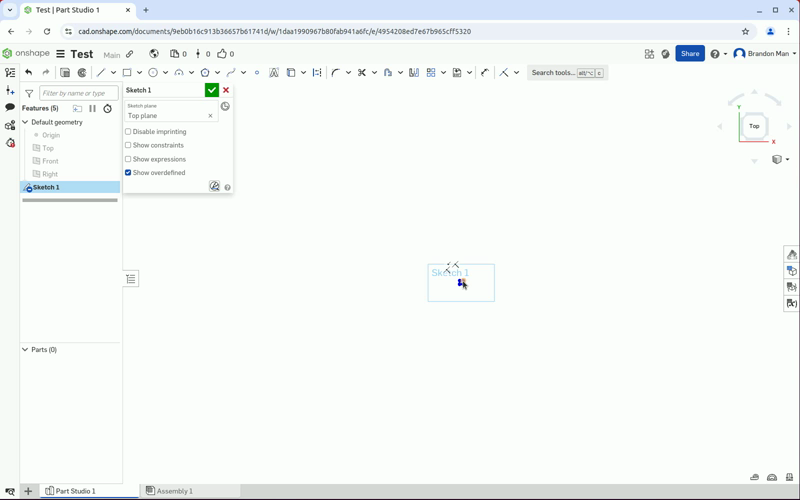
scroll(6)
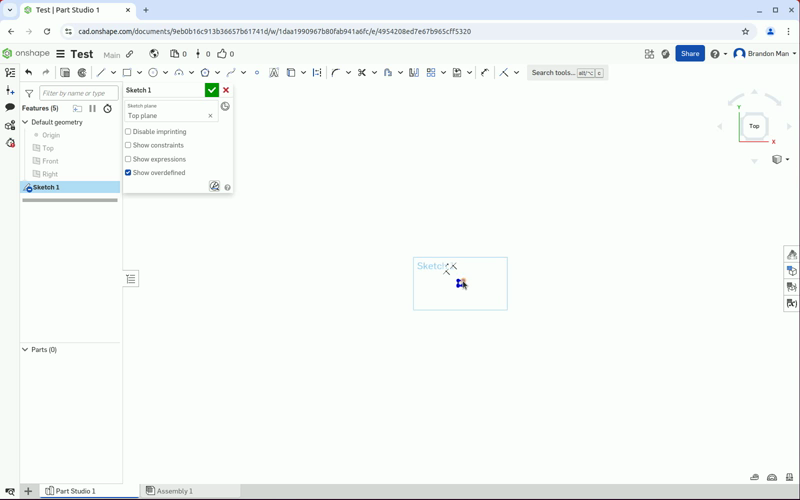
scroll(6)
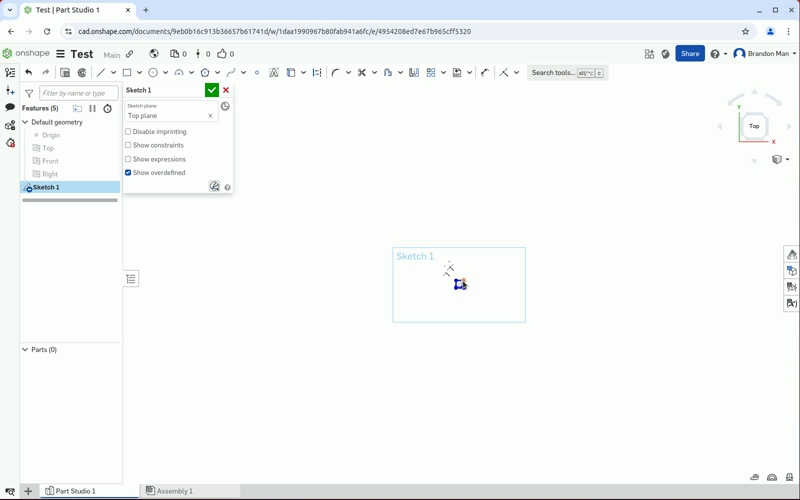
scroll(6)
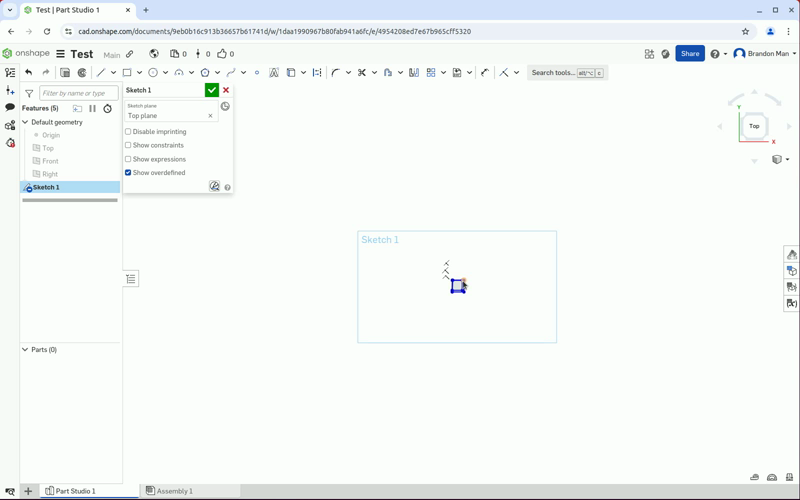
scroll(6)
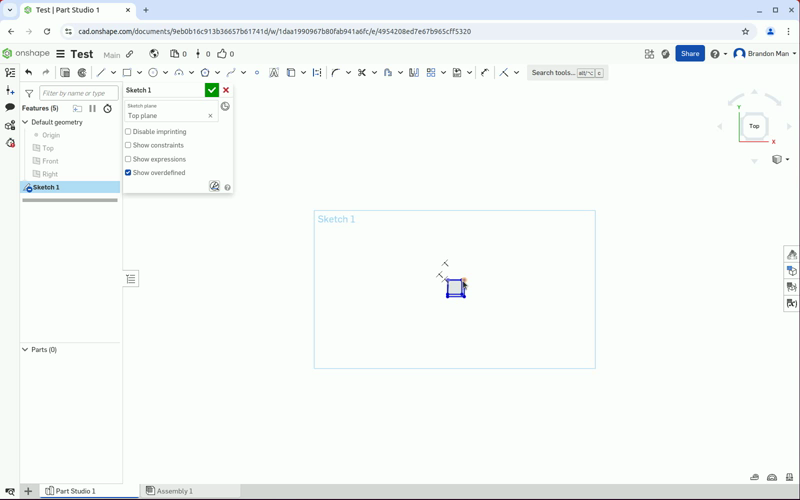
scroll(6)
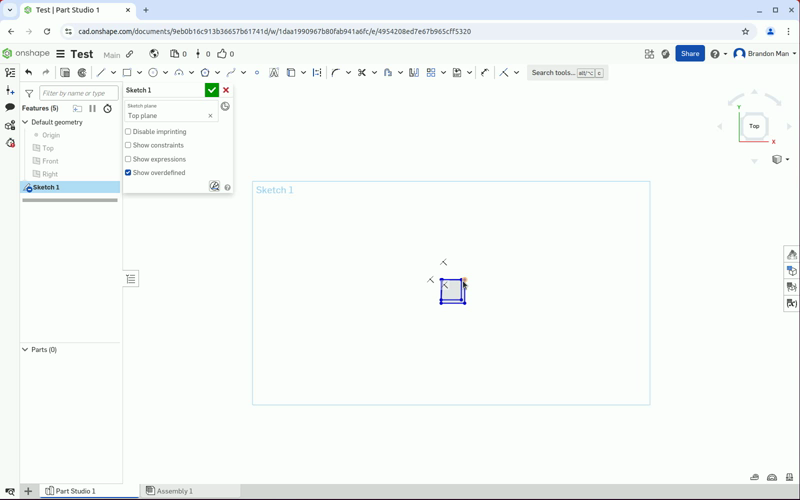
scroll(6)
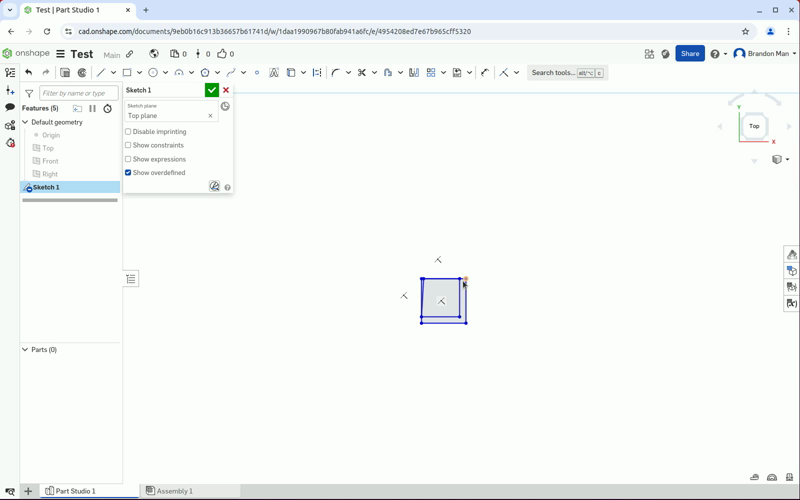
click(463, 280)
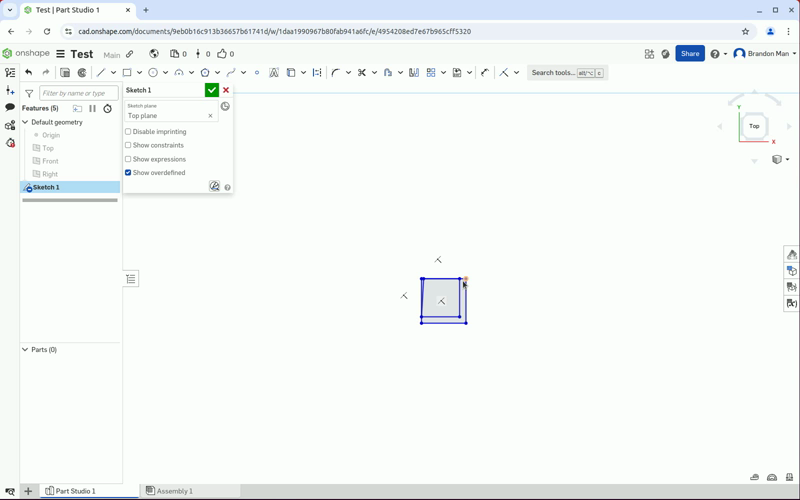
scroll(-6)
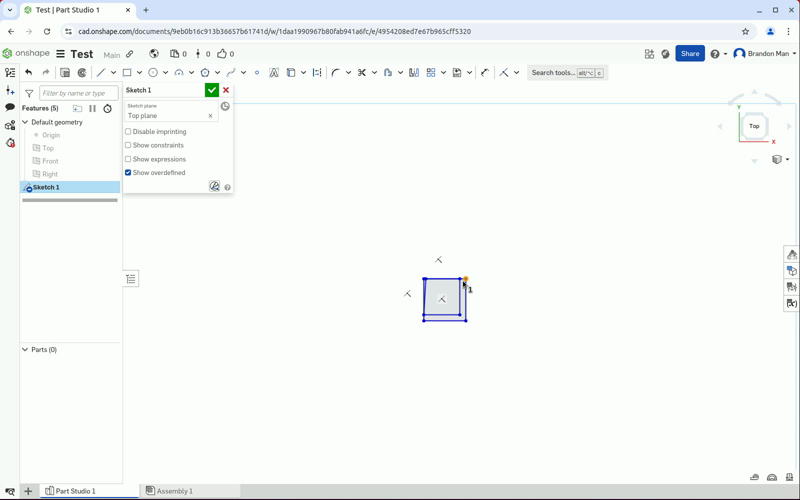
scroll(-6)
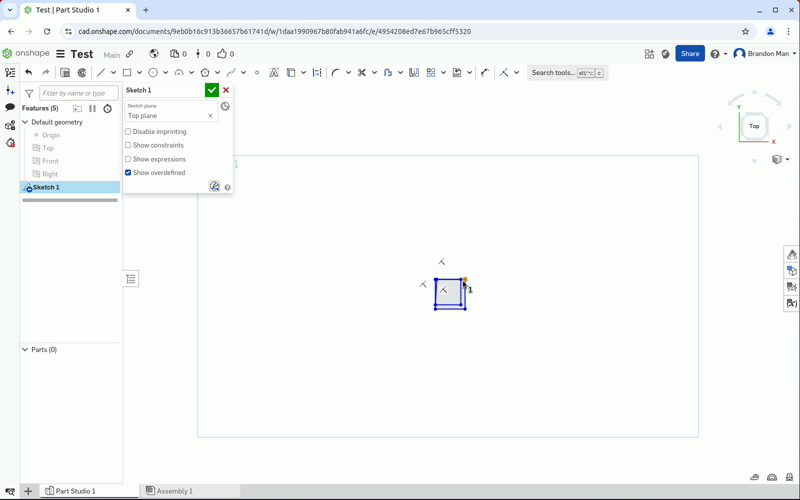
scroll(-6)
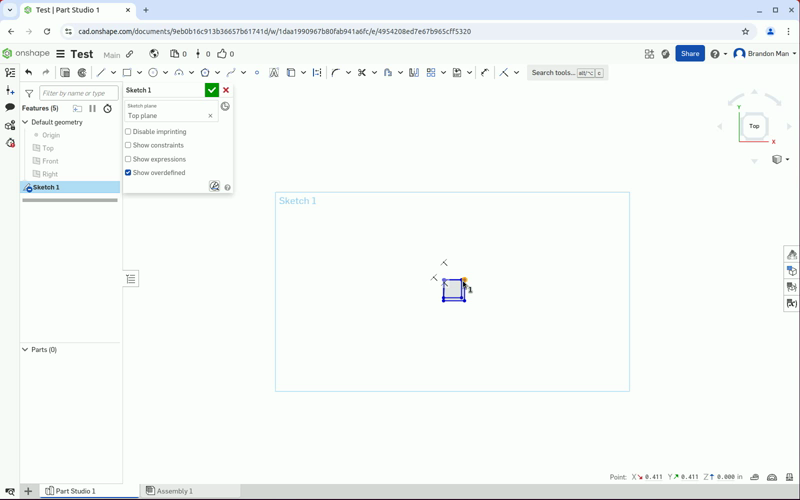
scroll(-6)
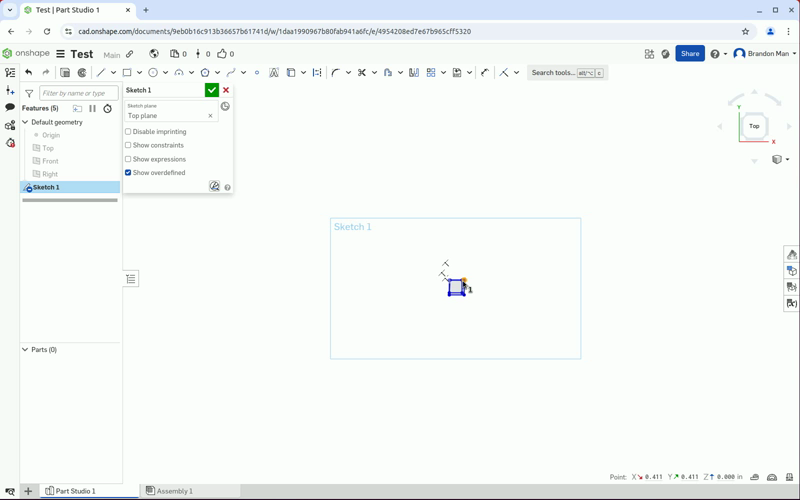
scroll(-6)
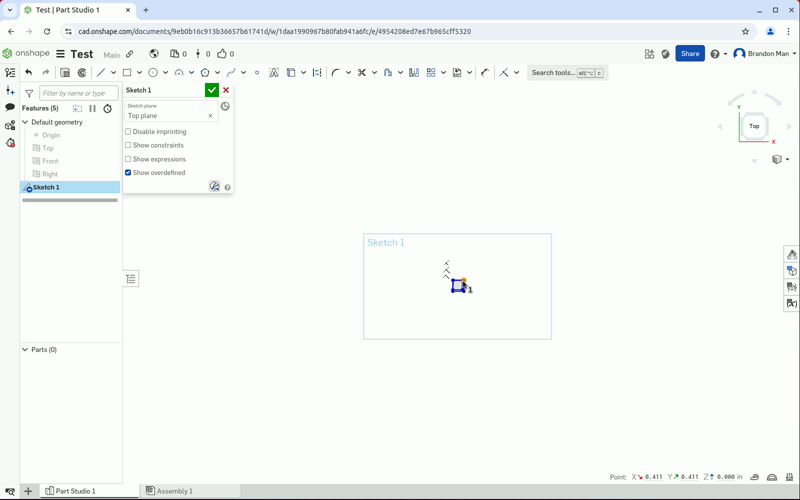
scroll(-6)
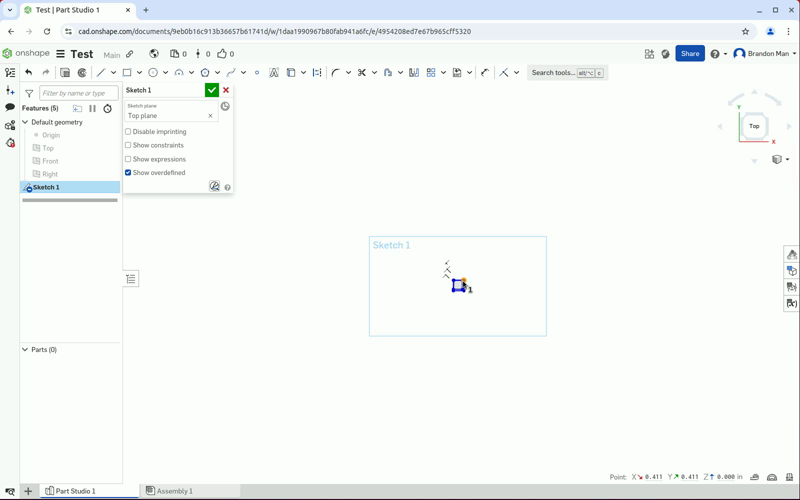
scroll(-6)
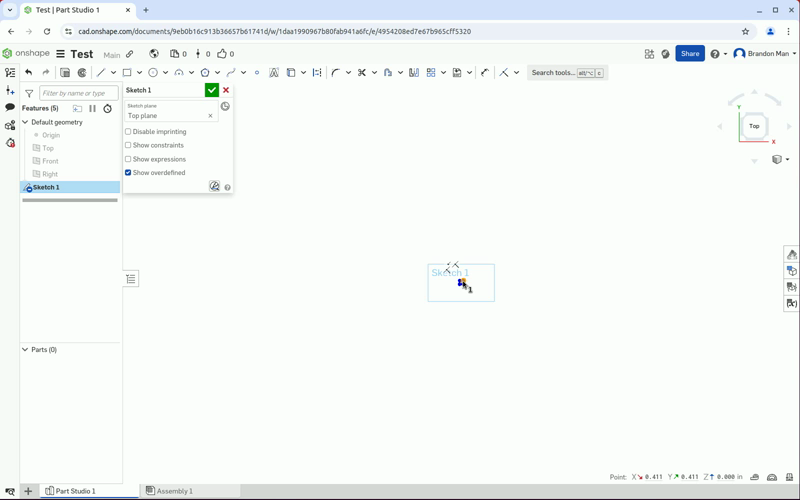
mouse_move(73, 352)
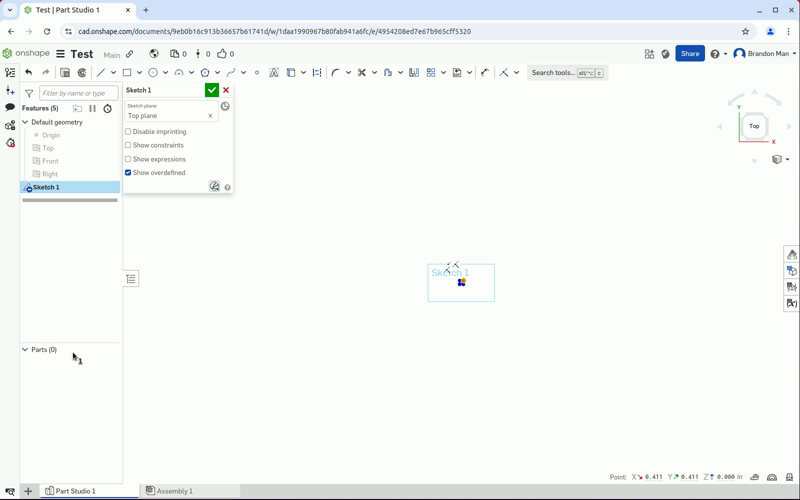
key(shift+y)
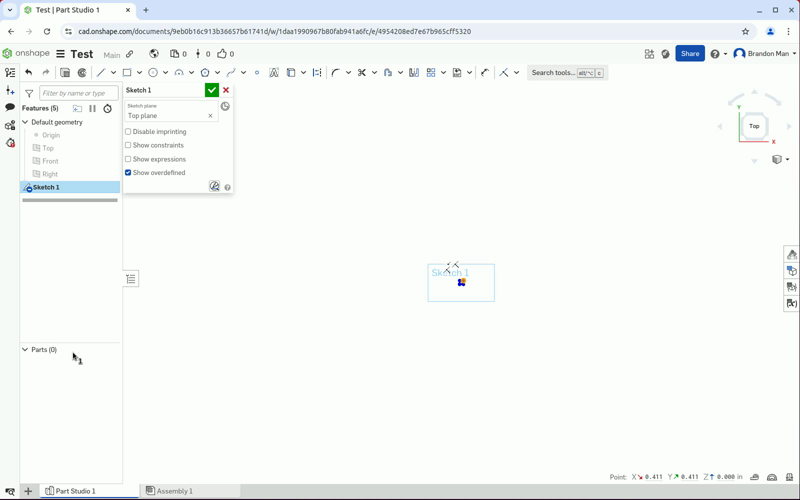
key(shift+e)
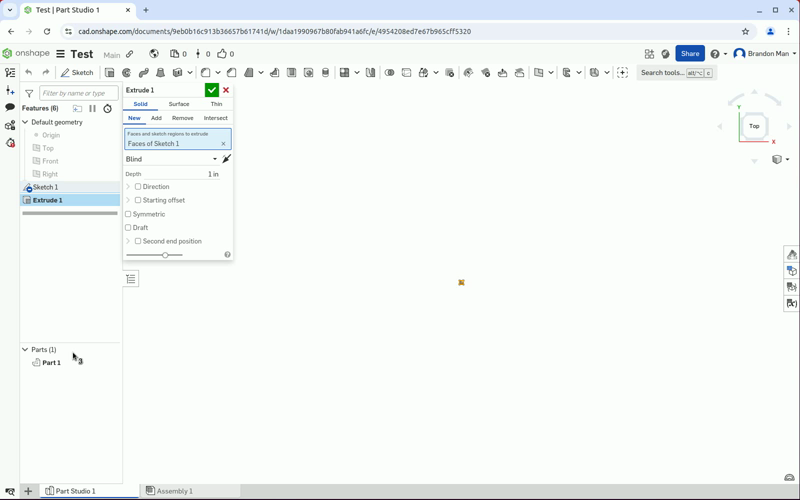
mouse_move(143, 106)
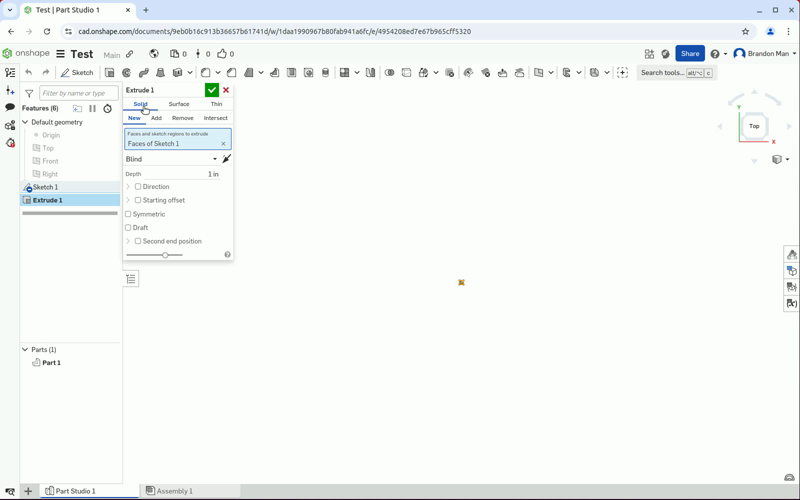
click(143, 106)
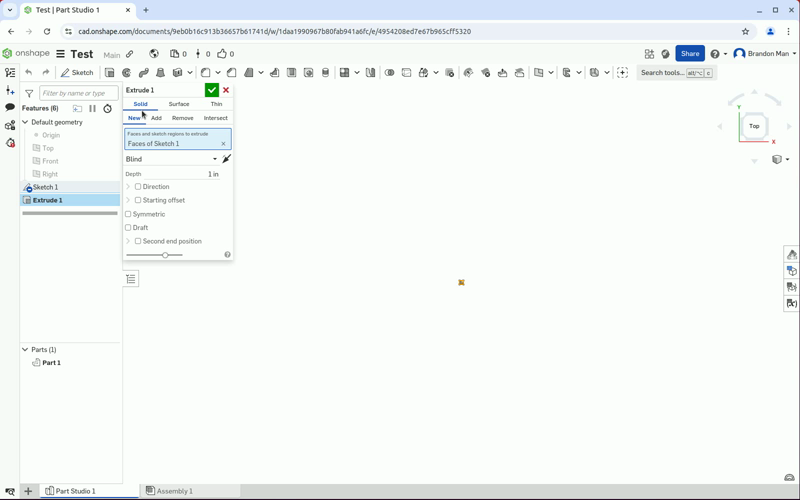
mouse_move(137, 120)
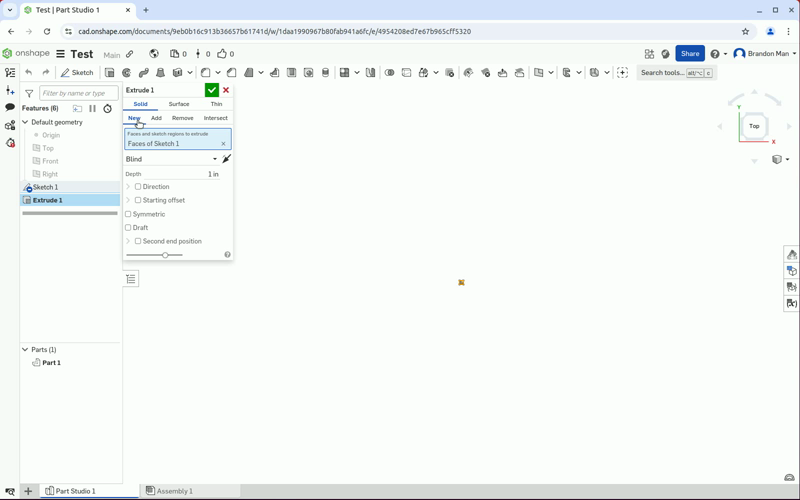
click(137, 120)
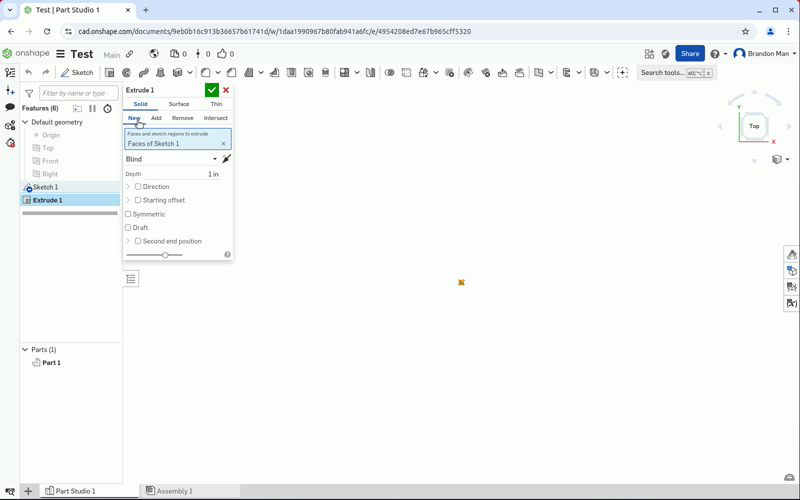
key(tab, 4)
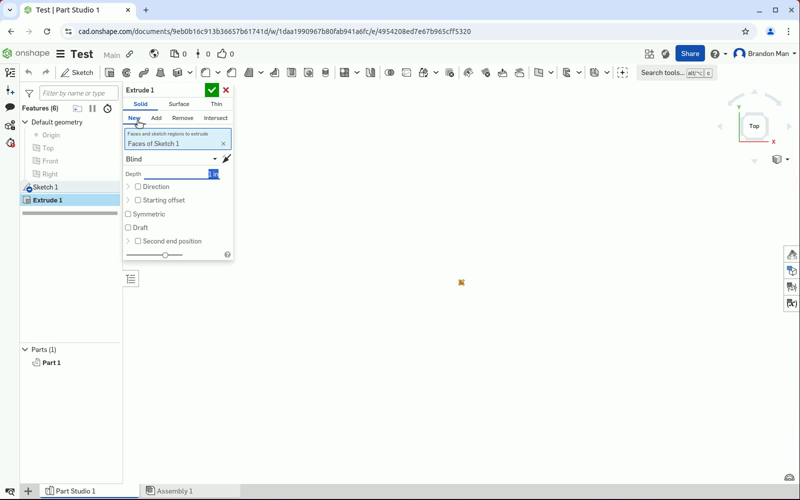
text(17.813)
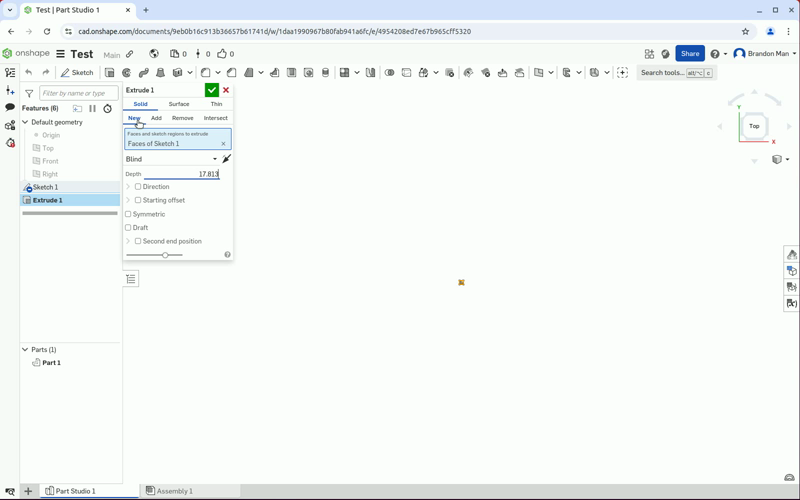
key(enter)
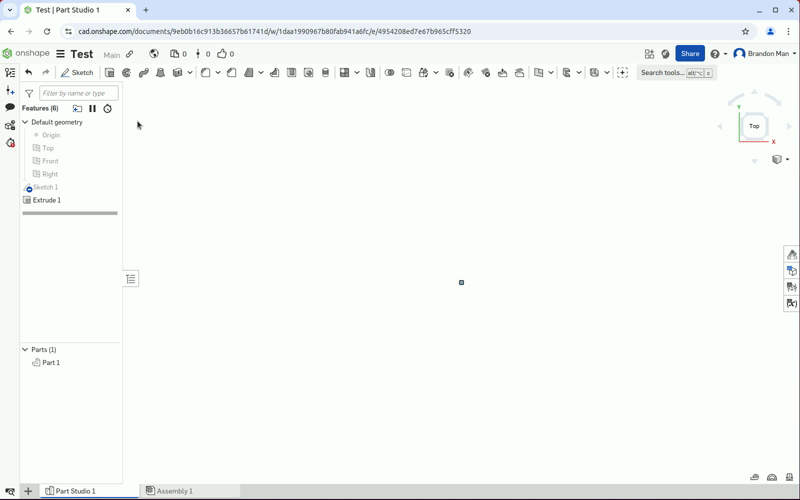
key(shift+h)
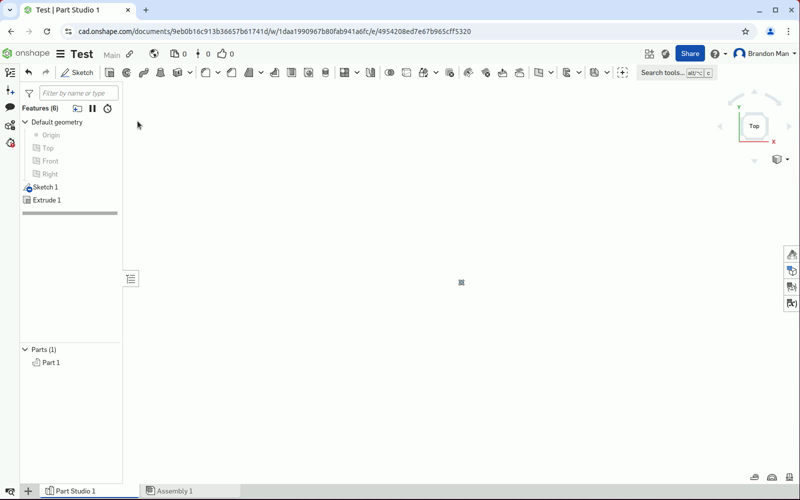
key(shift+h)
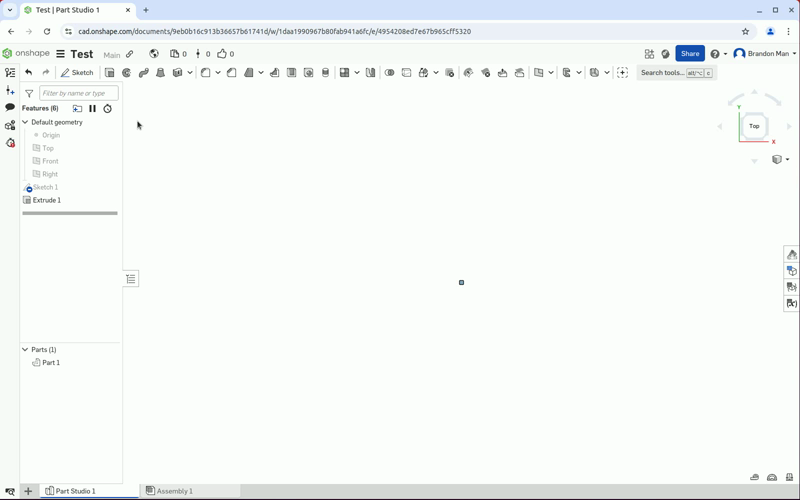
mouse_move(73, 189)
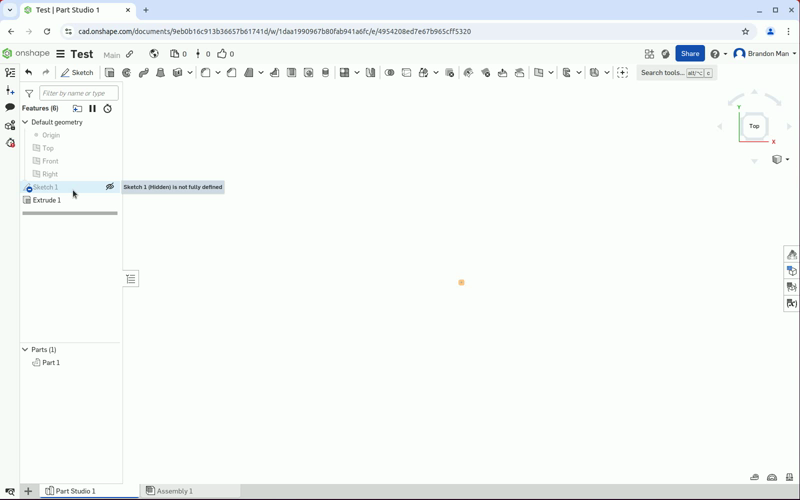
click(73, 189)
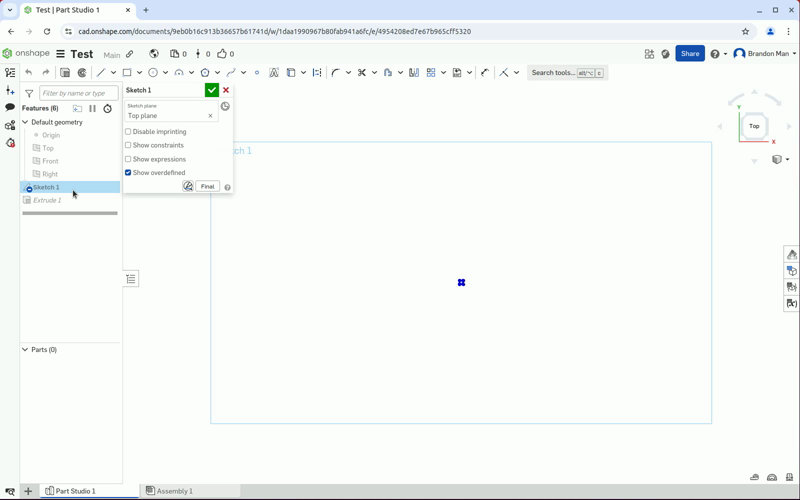
mouse_move(229, 92)
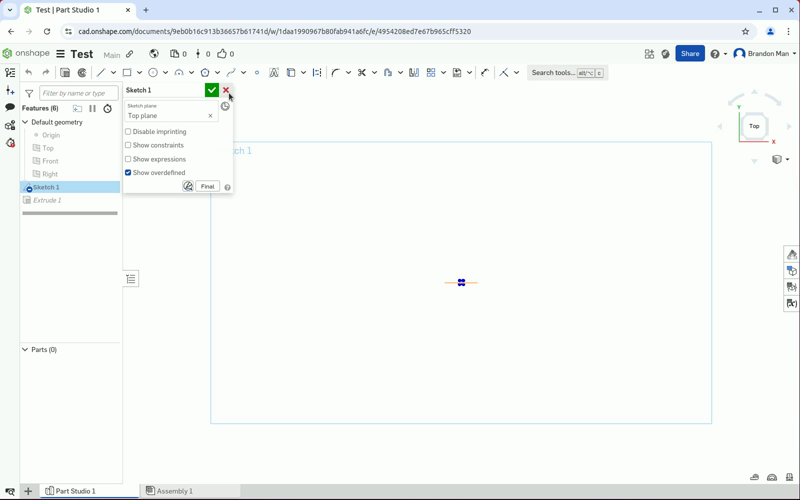
click(229, 92)
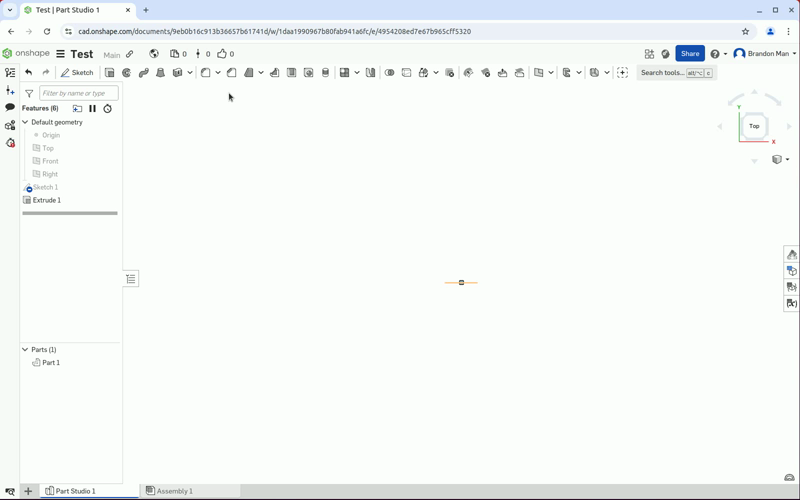
mouse_move(73, 352)
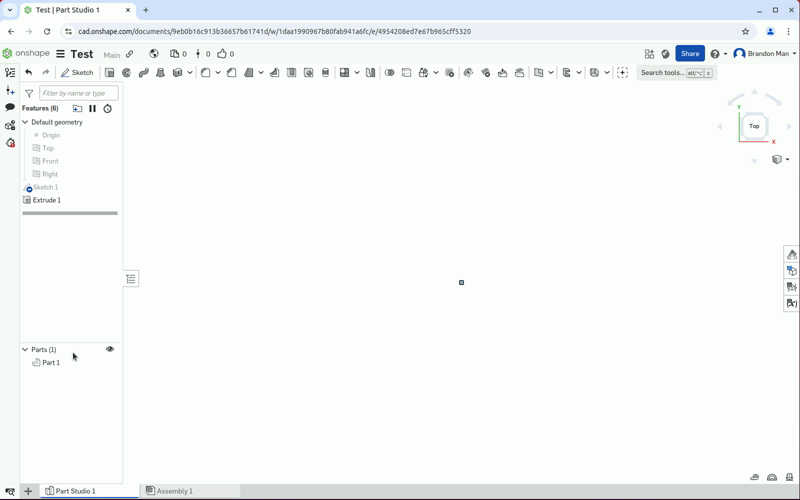
key(y)
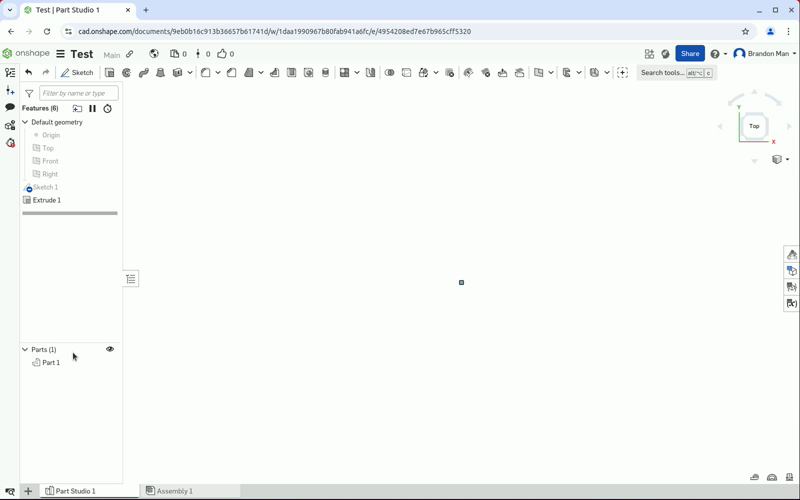
key(shift+p)
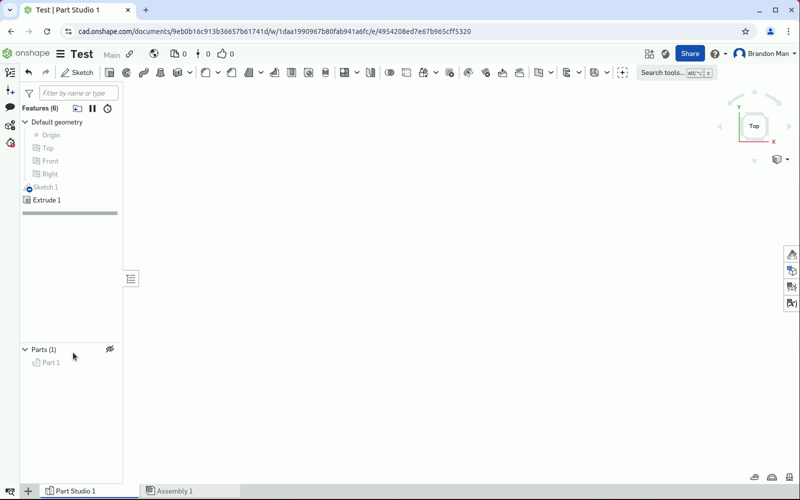
key(space)
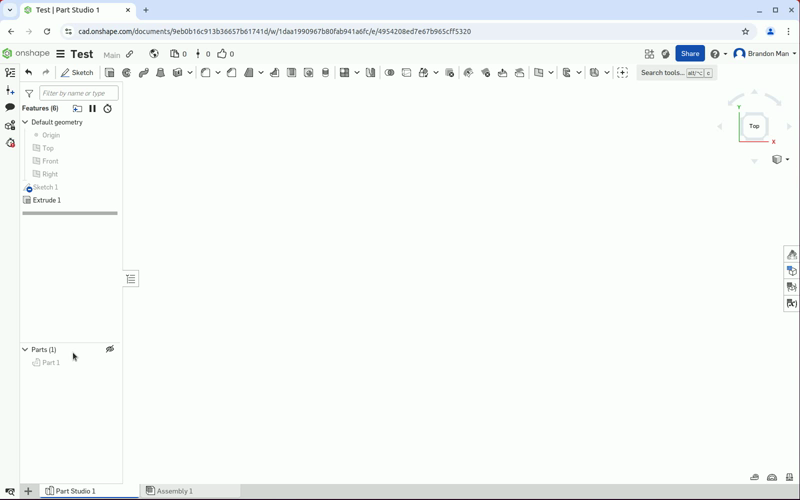
key_down(shift)
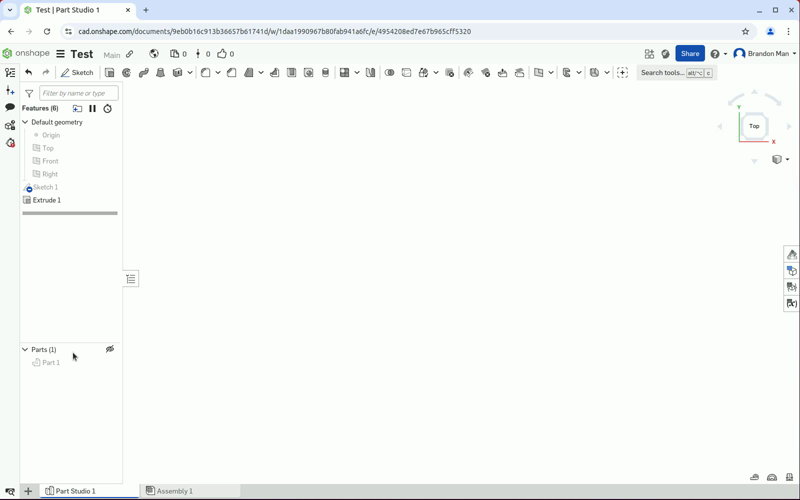
key(up)
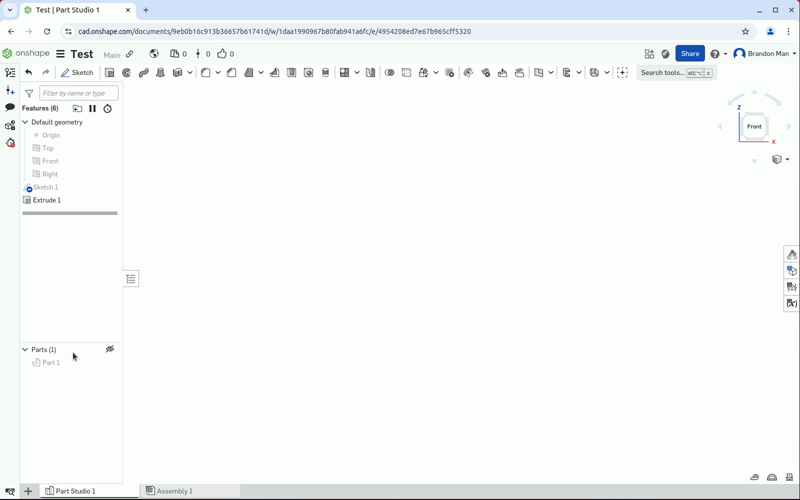
key_up(shift)
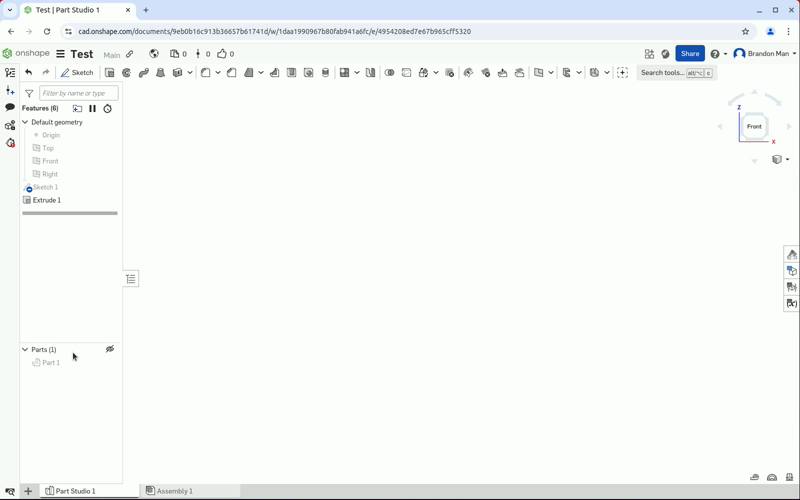
key(space)
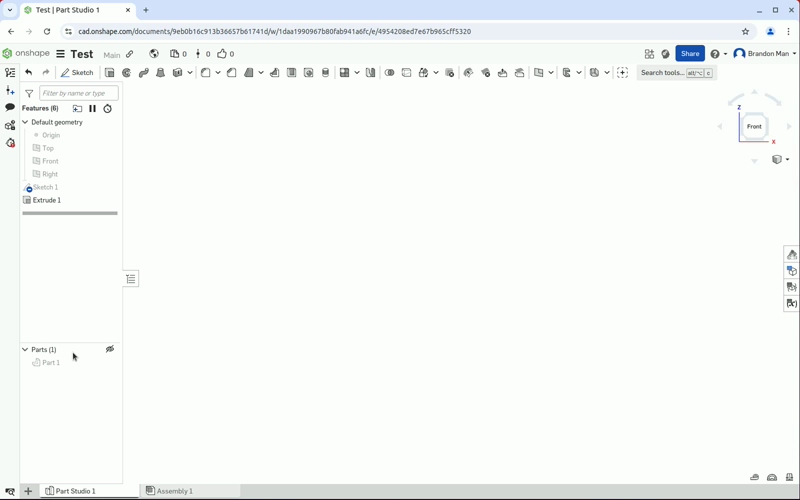
key_down(shift)
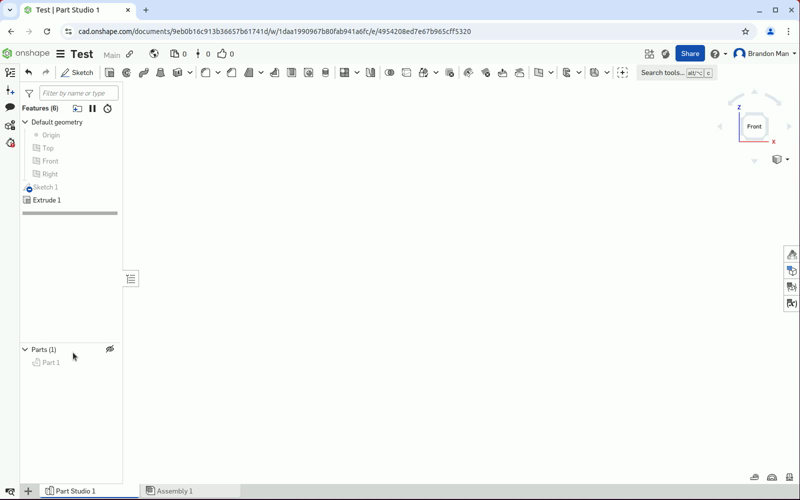
key(left)
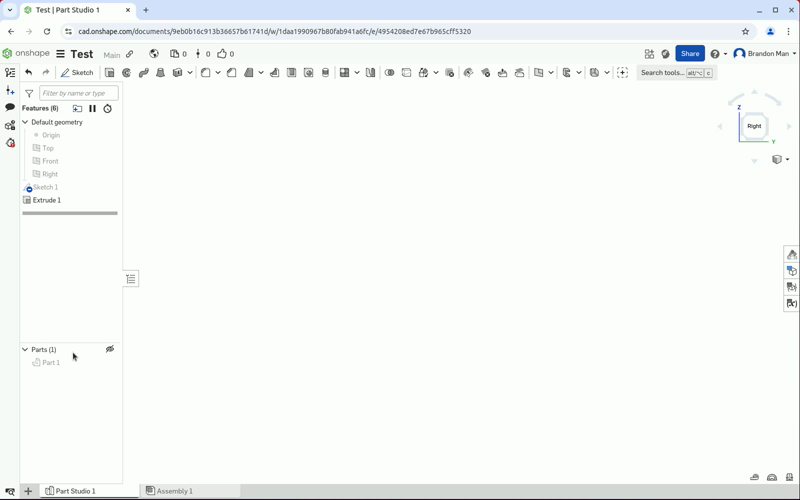
key_up(shift)
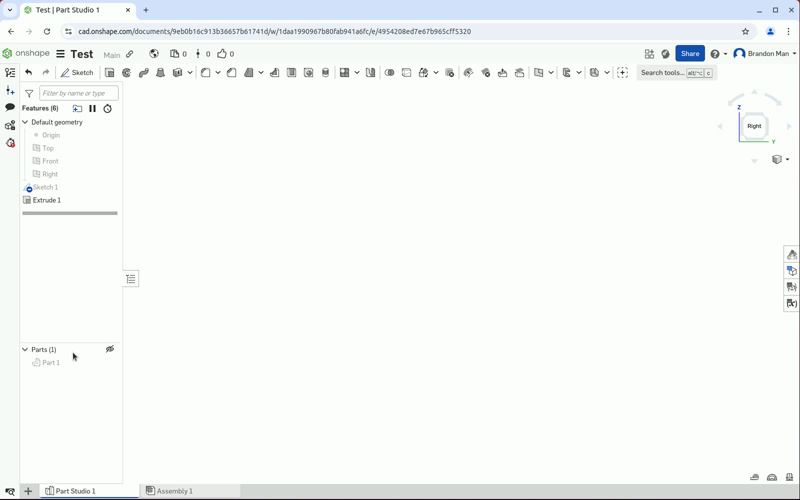
mouse_move(73, 352)
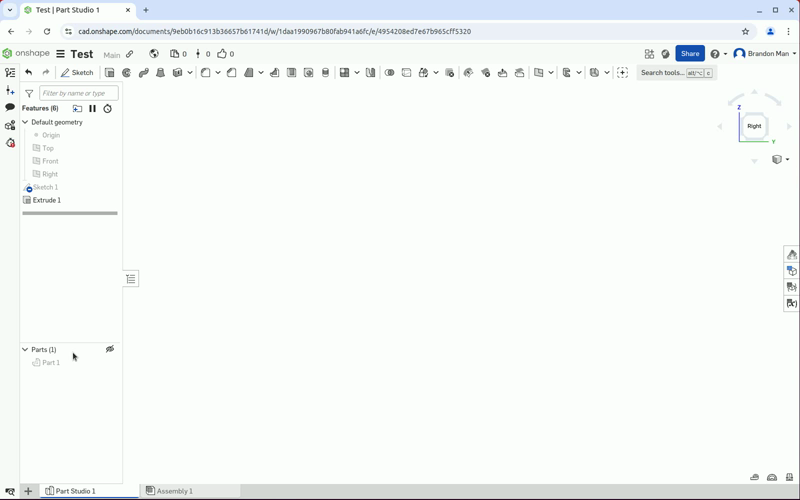
key(shift+y)
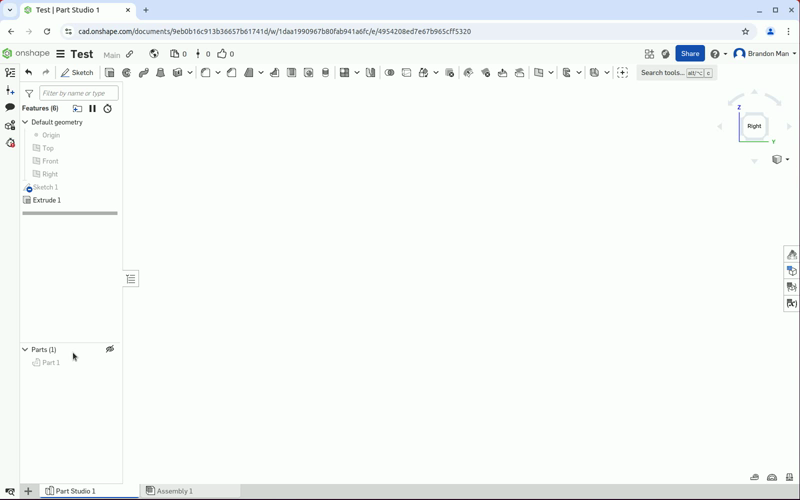
key(shift+s)
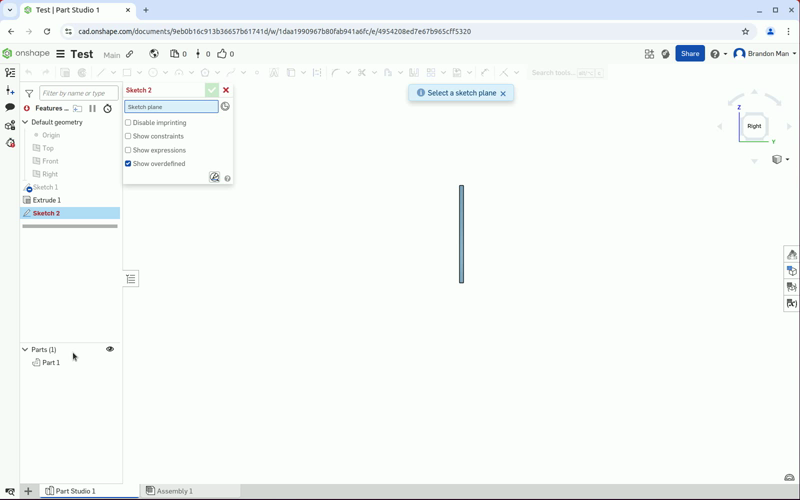
mouse_move(73, 176)
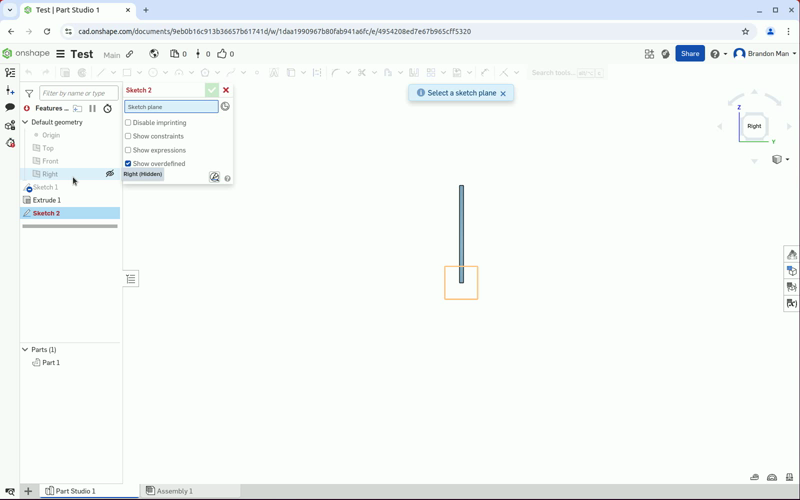
click(73, 176)
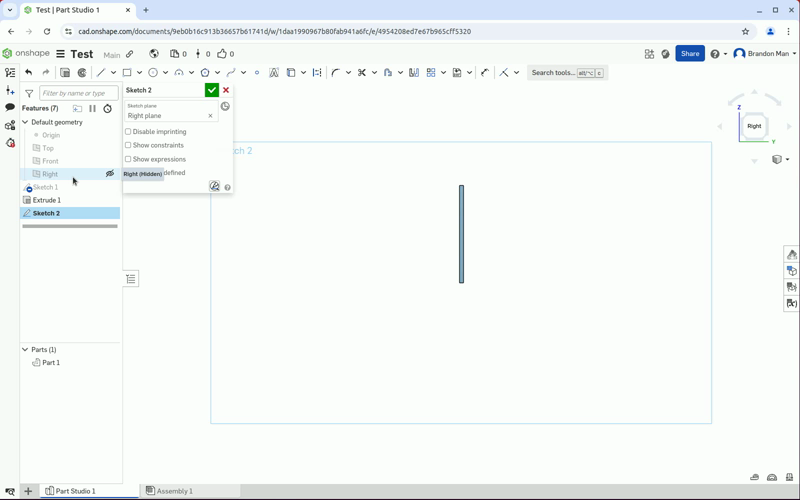
mouse_move(73, 352)
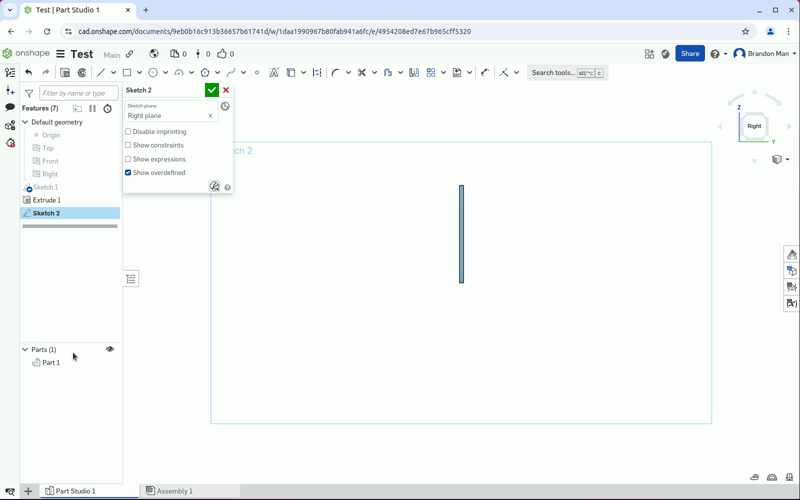
key(y)
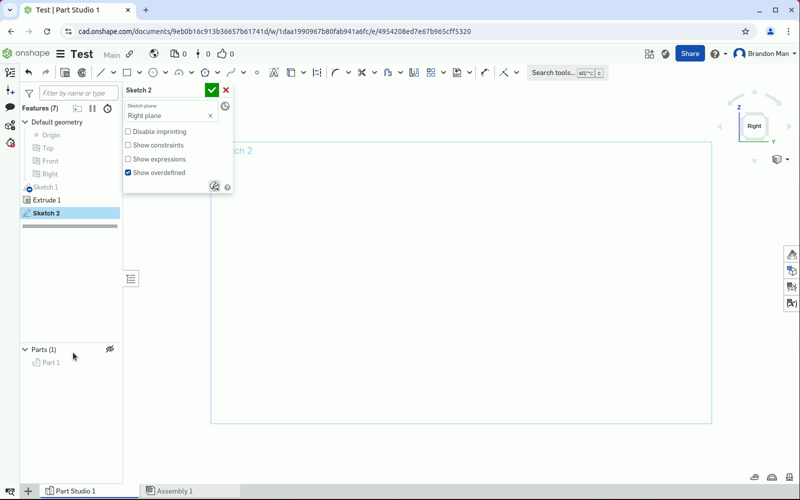
key(l)
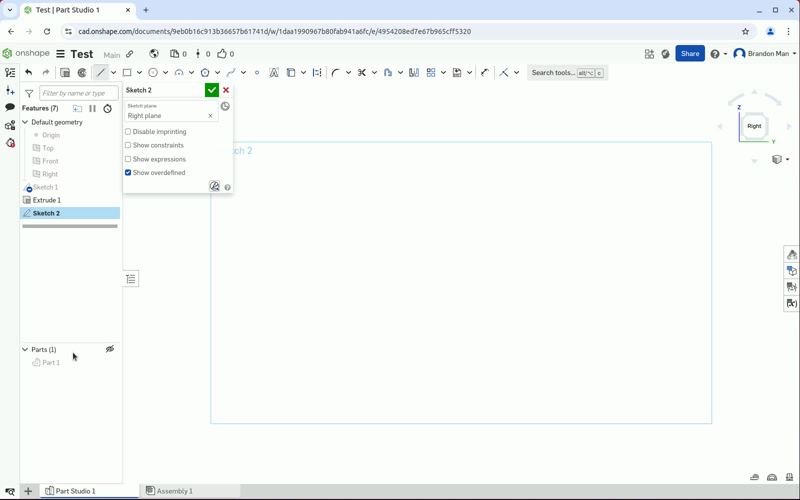
key_down(shift)
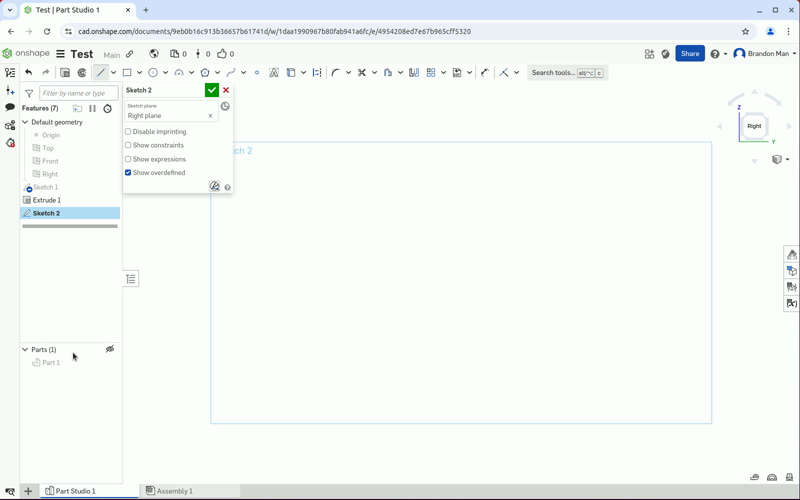
mouse_move(477, 259)
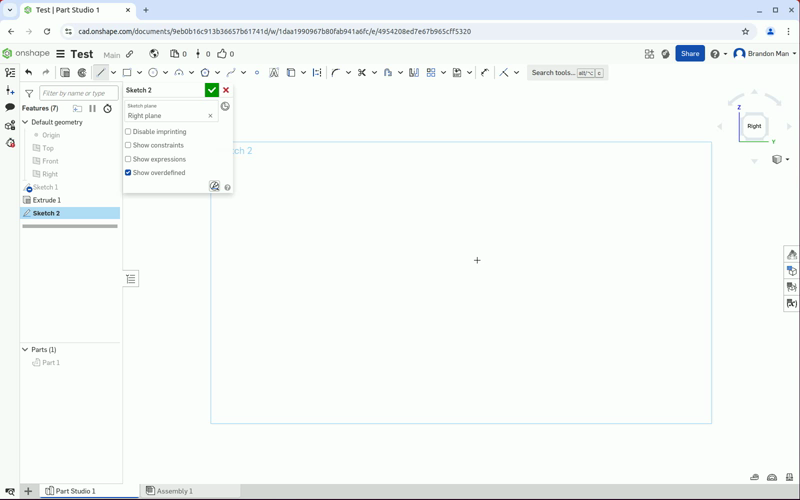
click(477, 259)
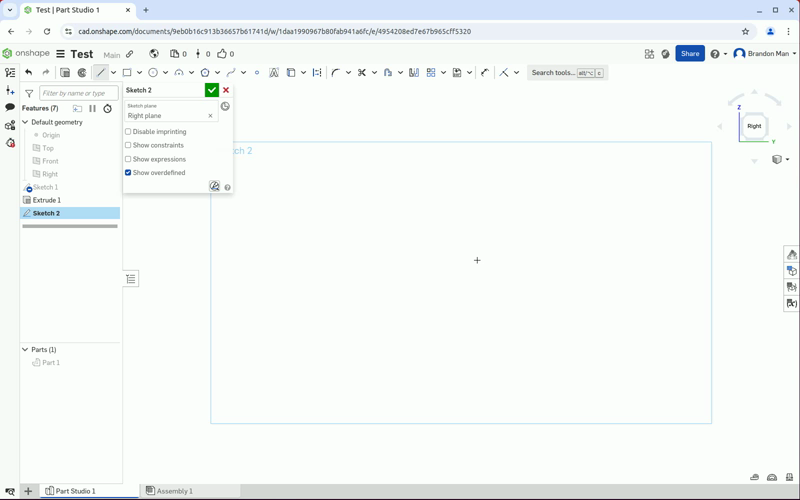
key_up(shift)
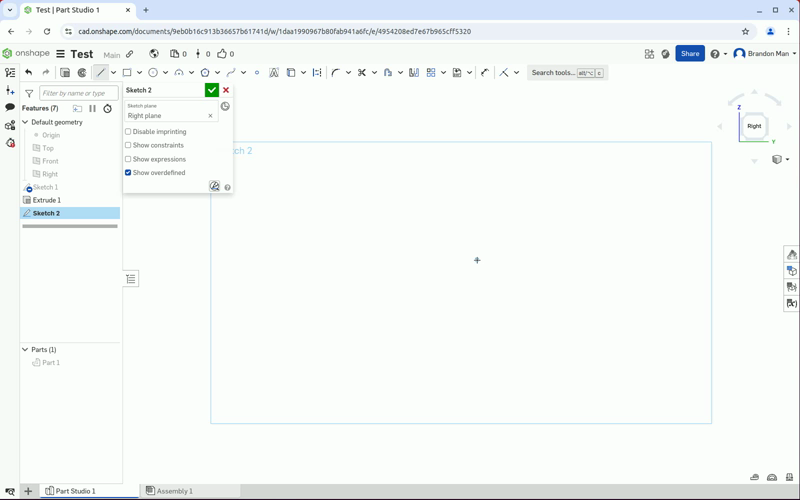
key_down(shift)
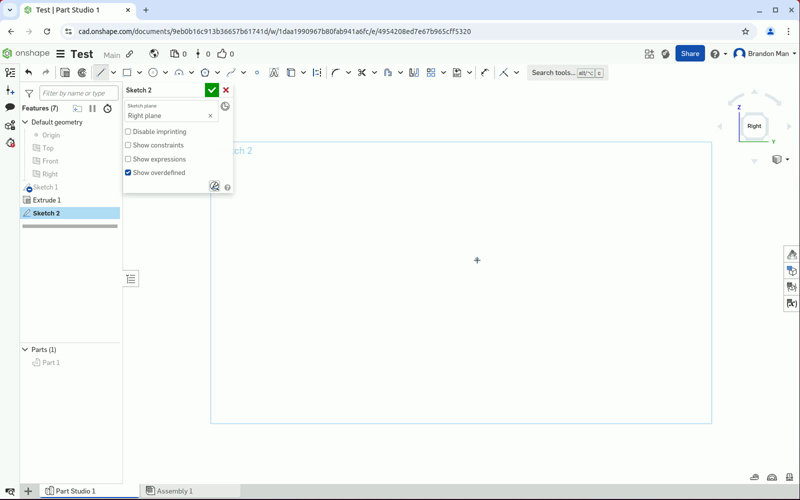
mouse_move(507, 259)
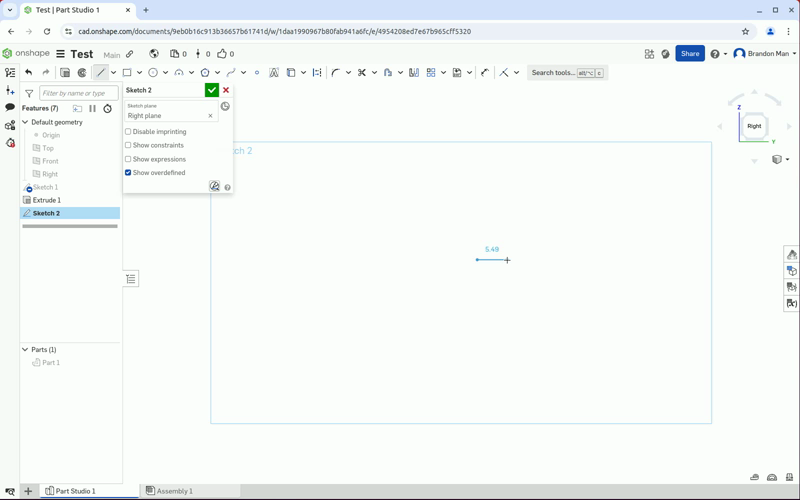
mouse_move(480, 259)
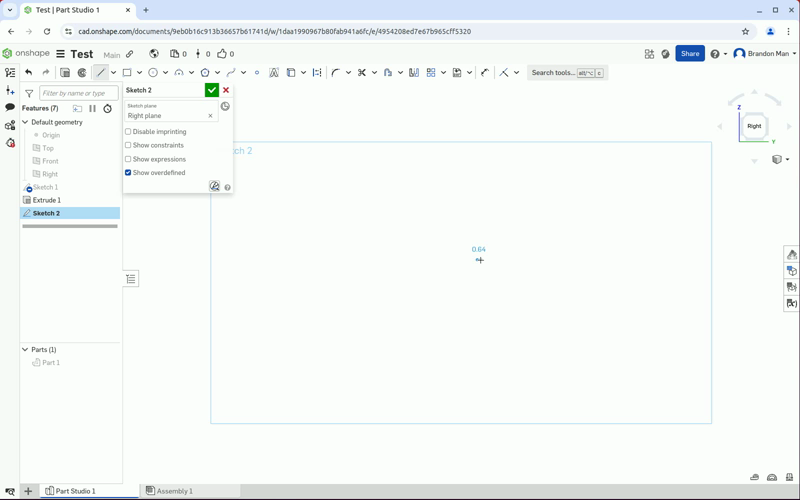
scroll(6)
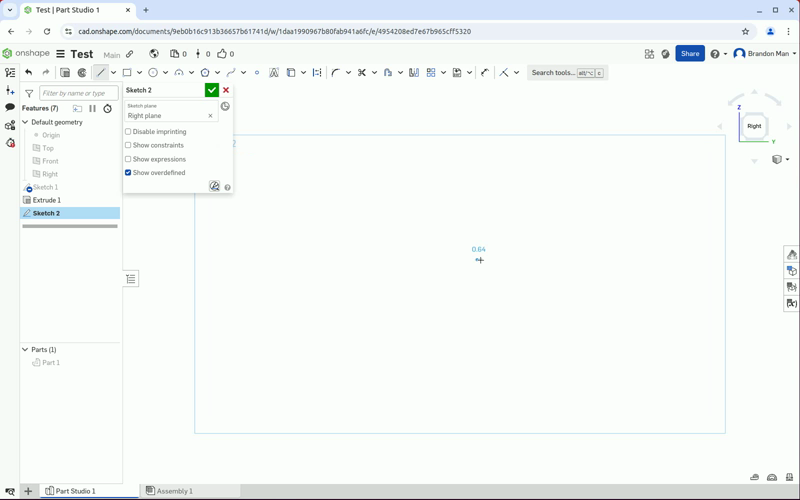
scroll(6)
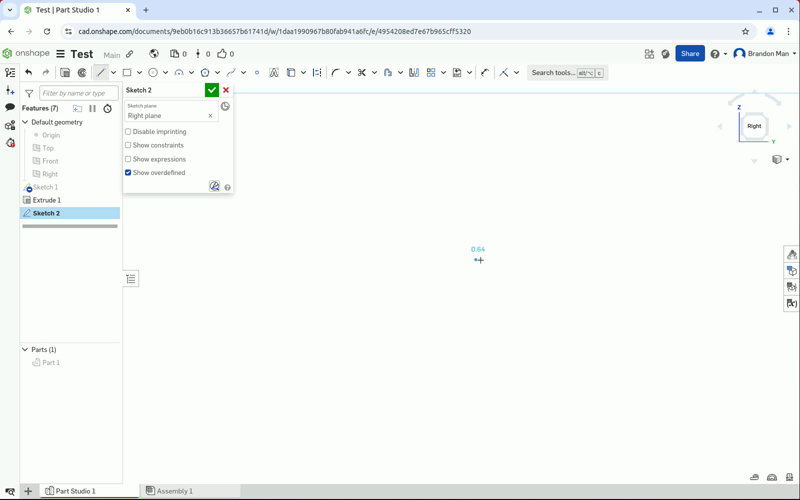
scroll(6)
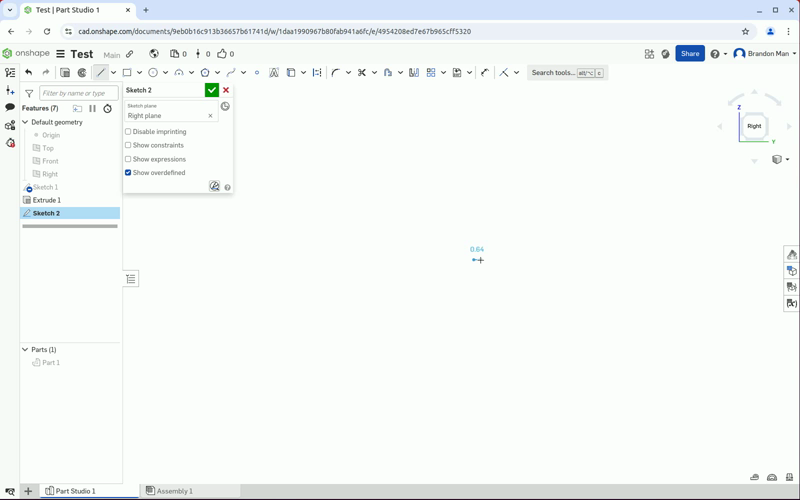
scroll(6)
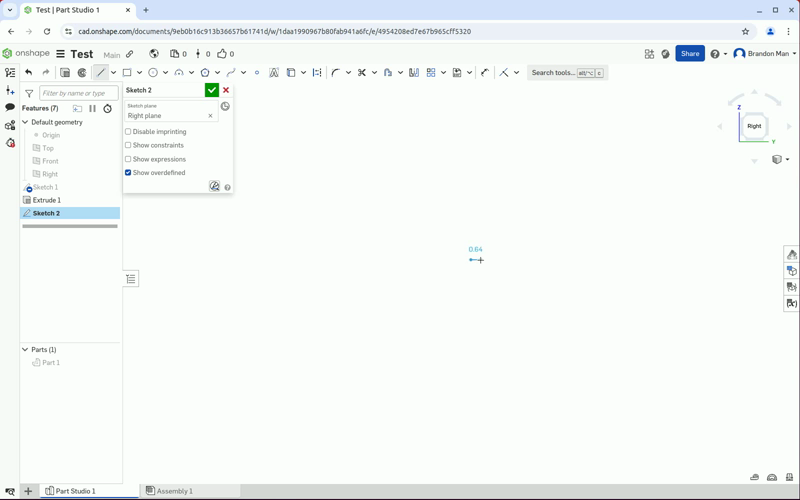
scroll(6)
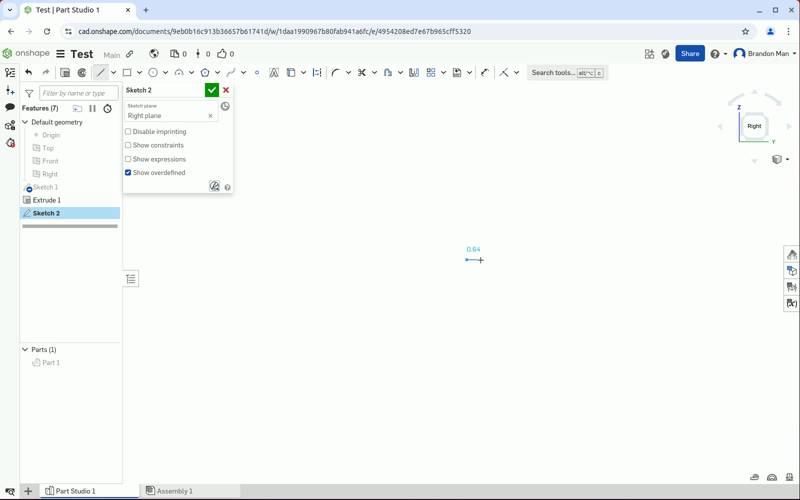
scroll(6)
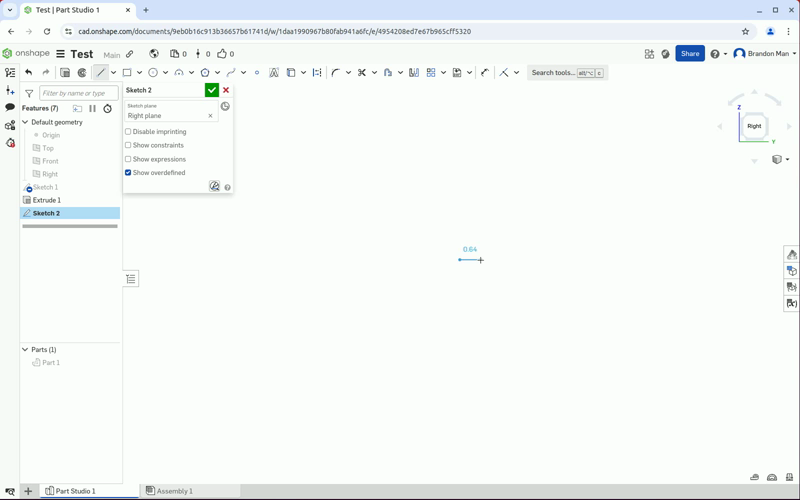
scroll(6)
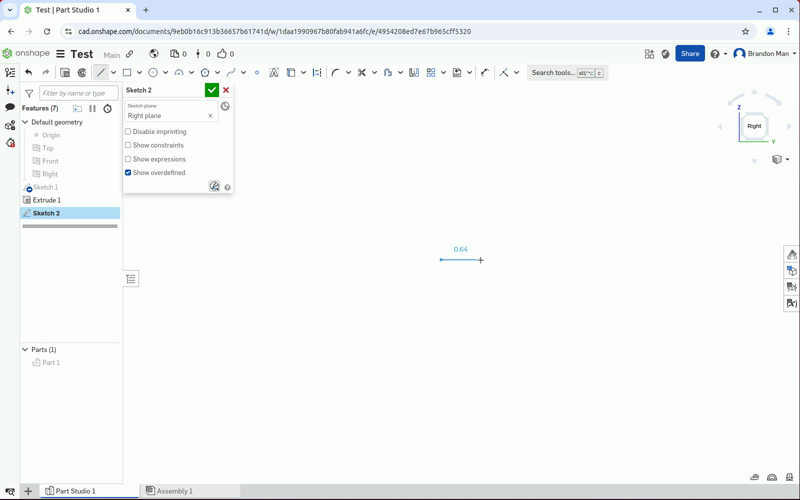
click(480, 259)
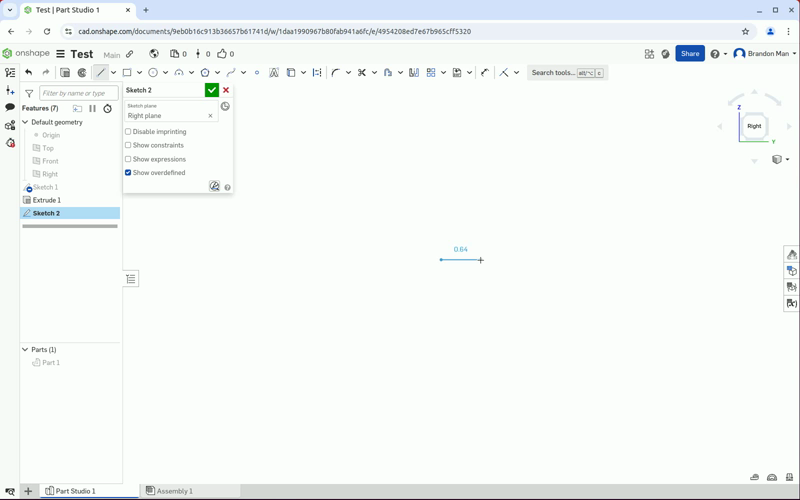
scroll(-6)
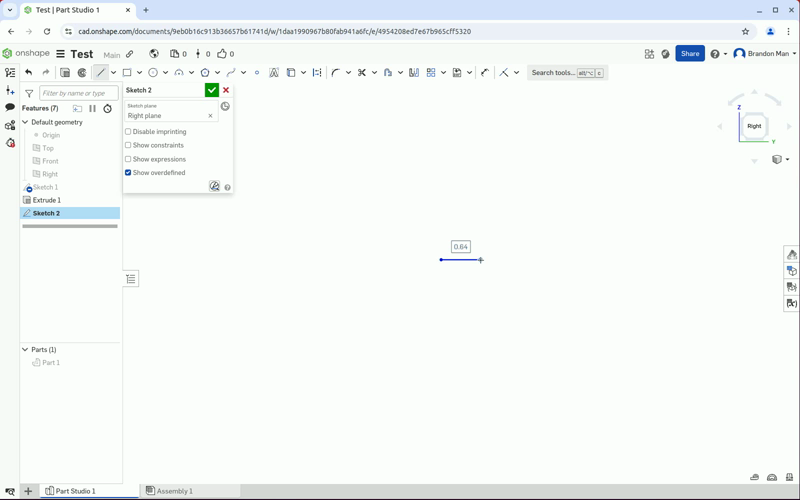
scroll(-6)
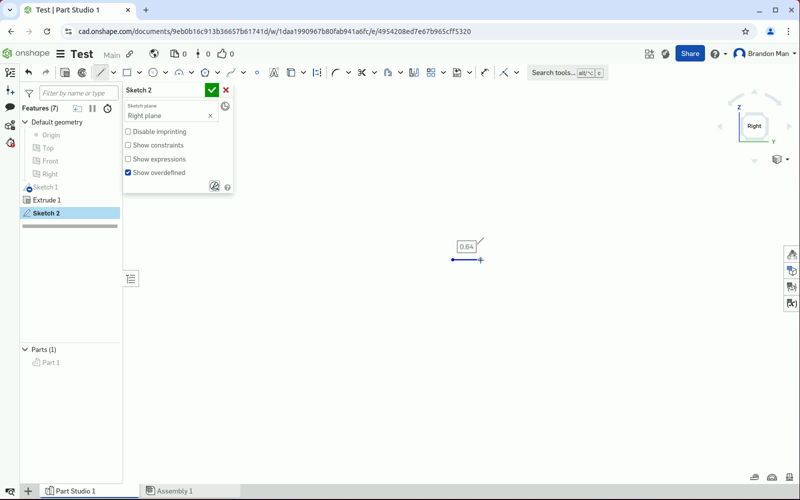
scroll(-6)
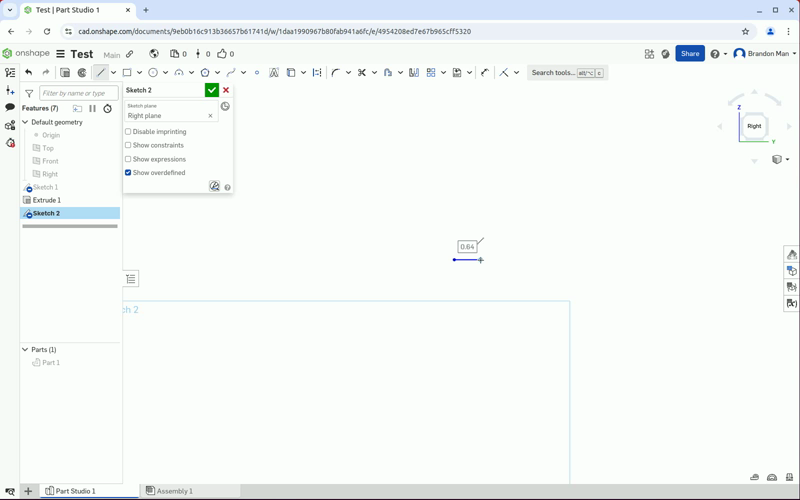
scroll(-6)
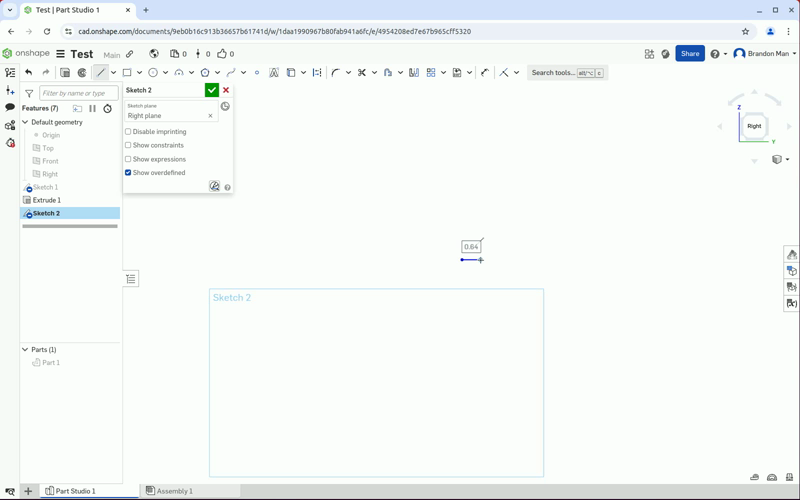
scroll(-6)
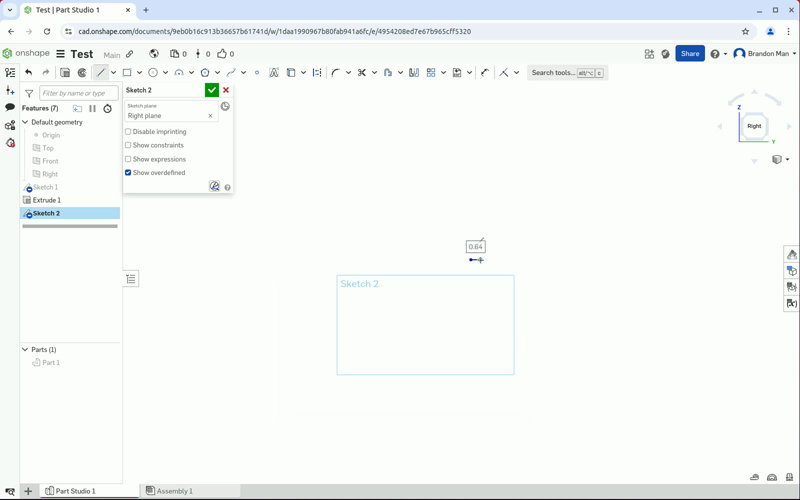
scroll(-6)
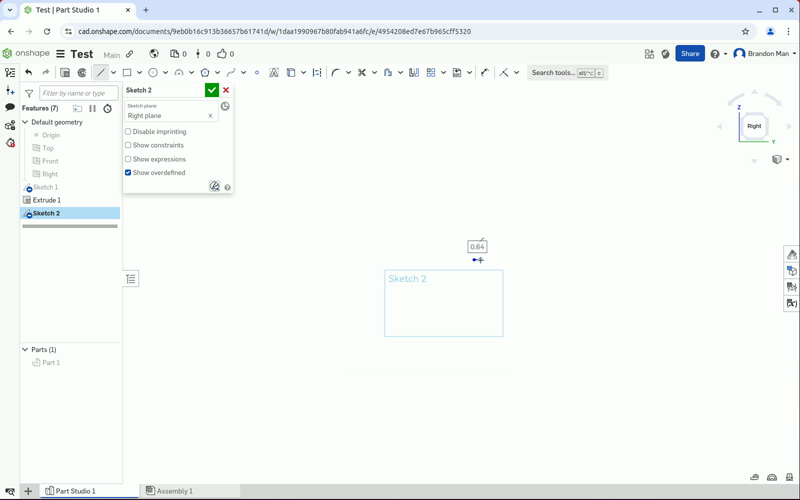
scroll(-6)
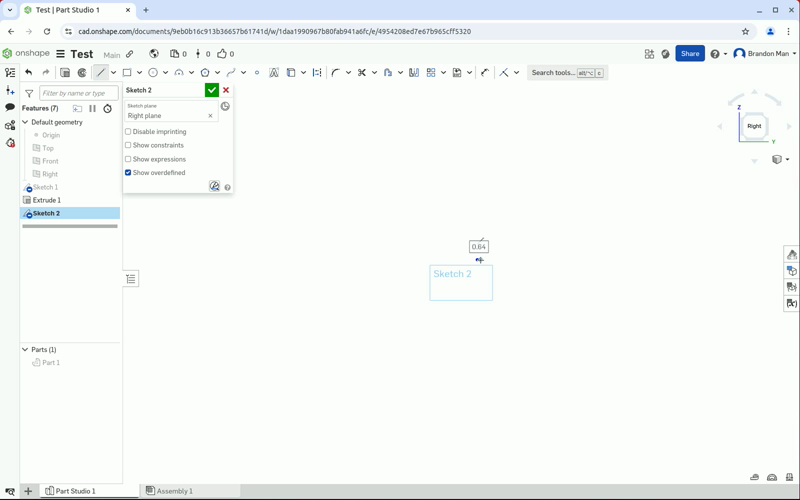
key_up(shift)
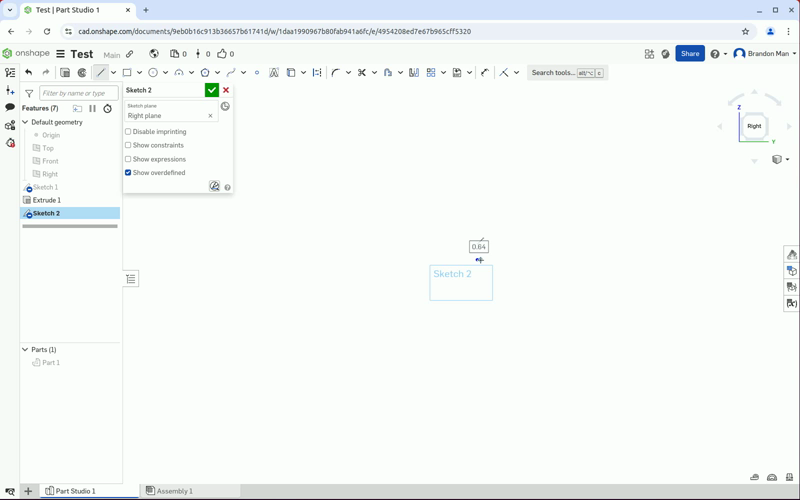
key_down(shift)
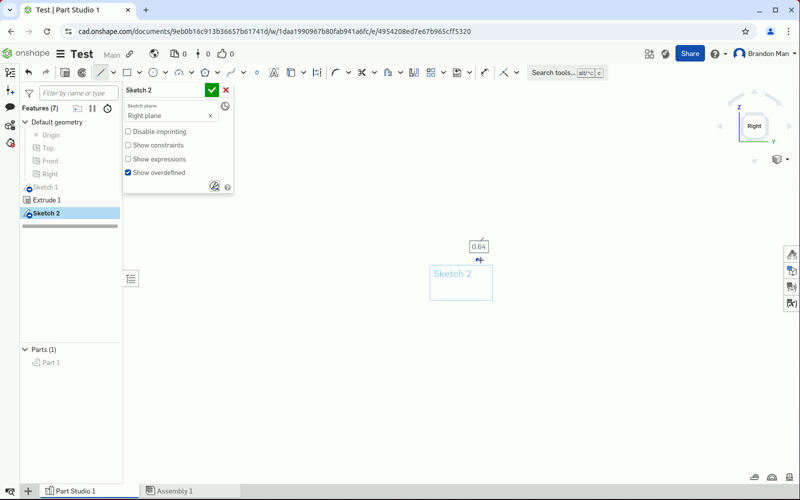
mouse_move(510, 259)
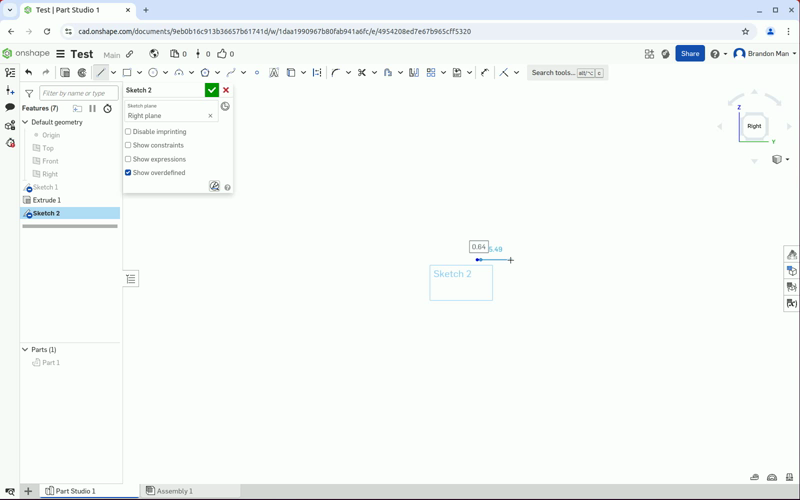
mouse_move(480, 255)
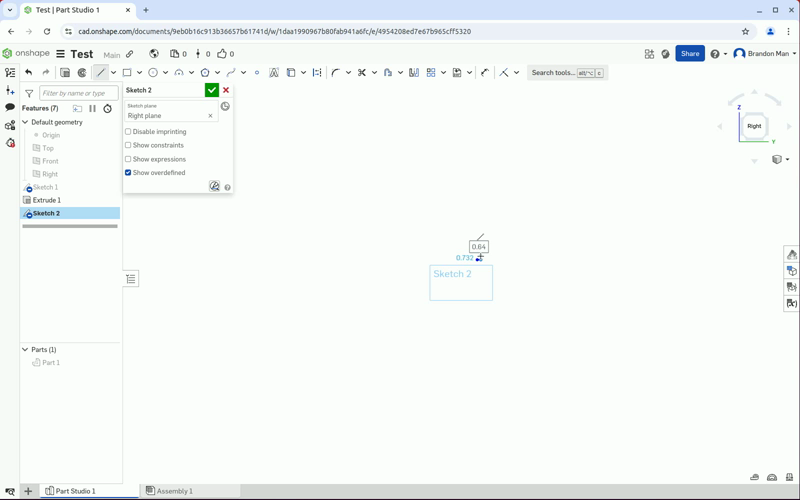
scroll(6)
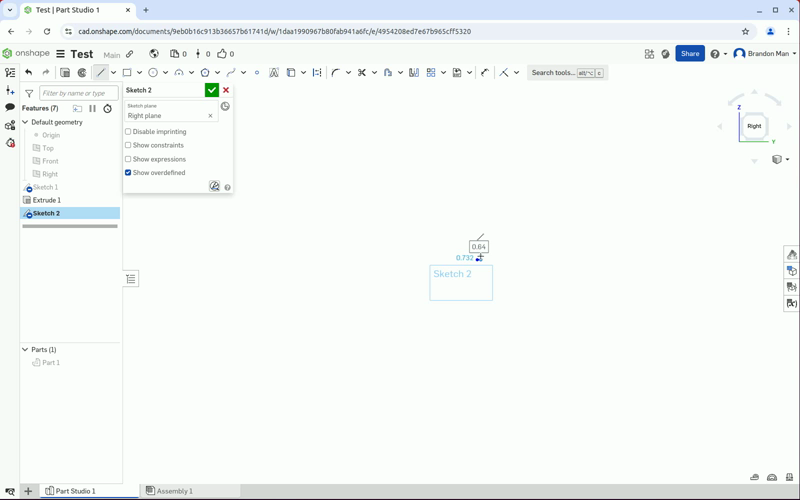
scroll(6)
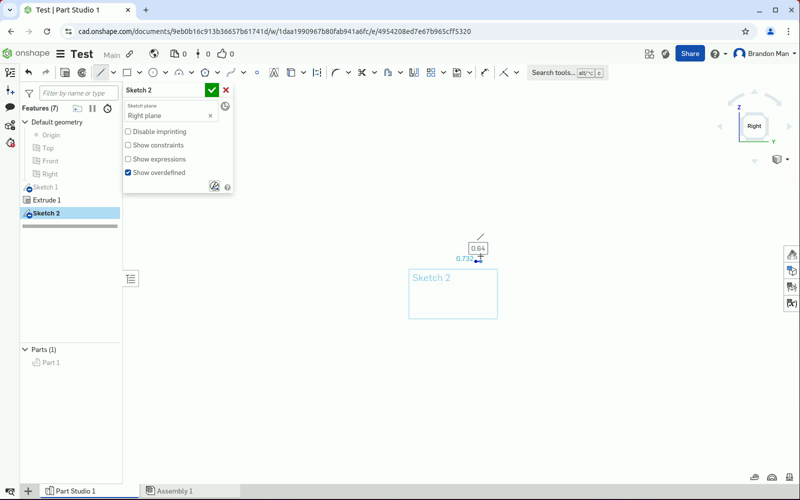
scroll(6)
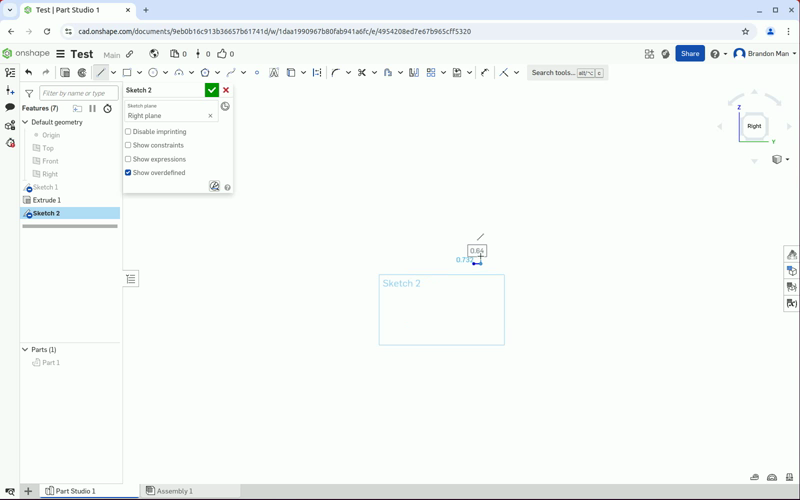
scroll(6)
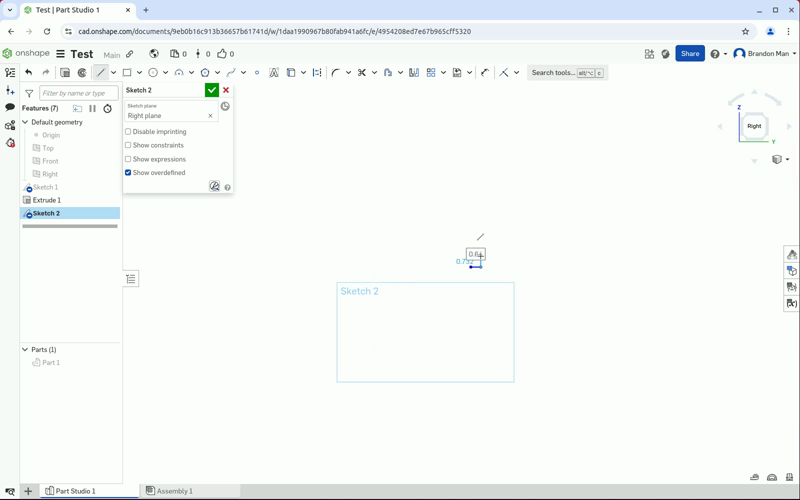
scroll(6)
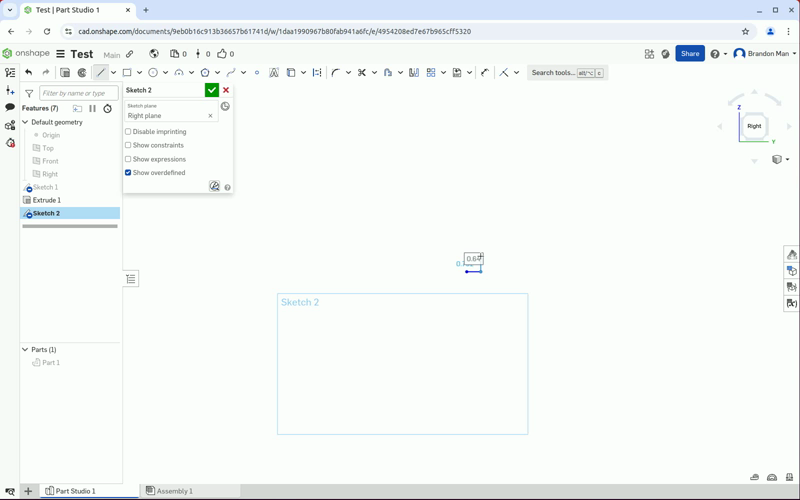
scroll(6)
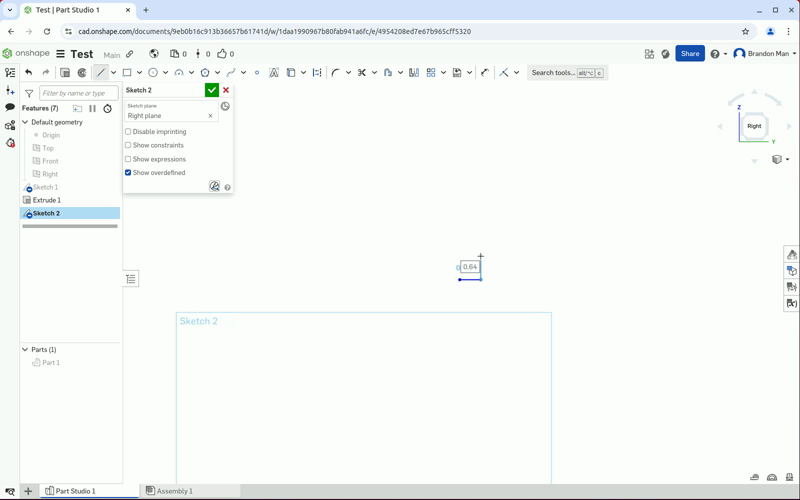
scroll(6)
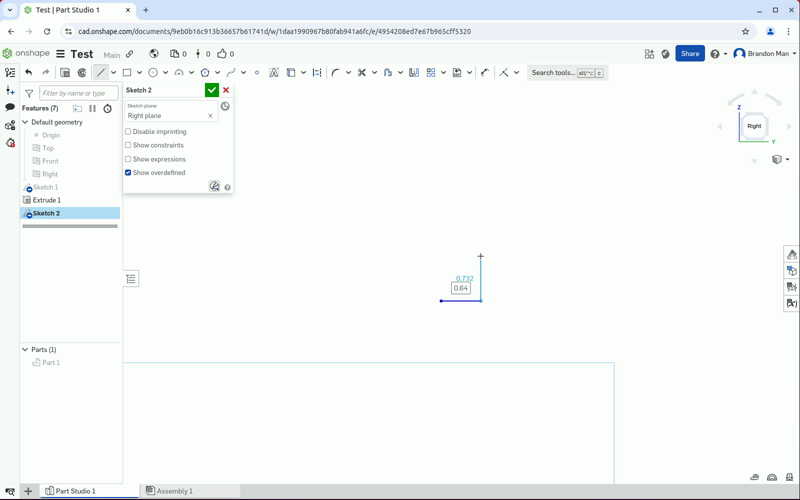
click(480, 255)
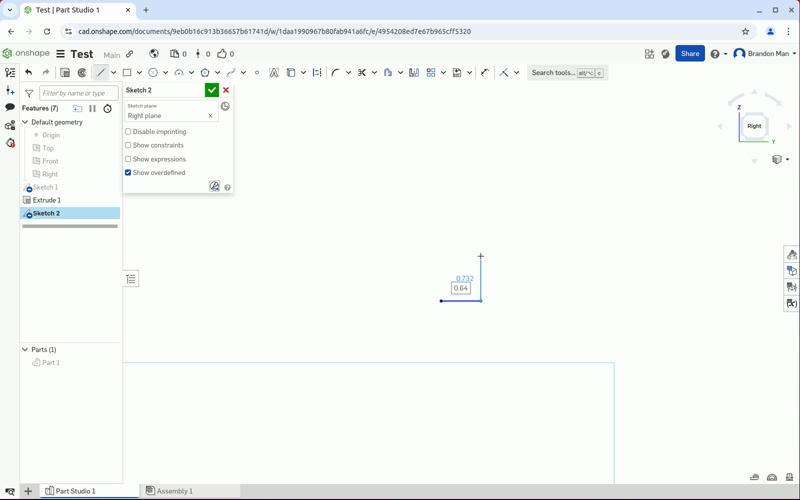
scroll(-6)
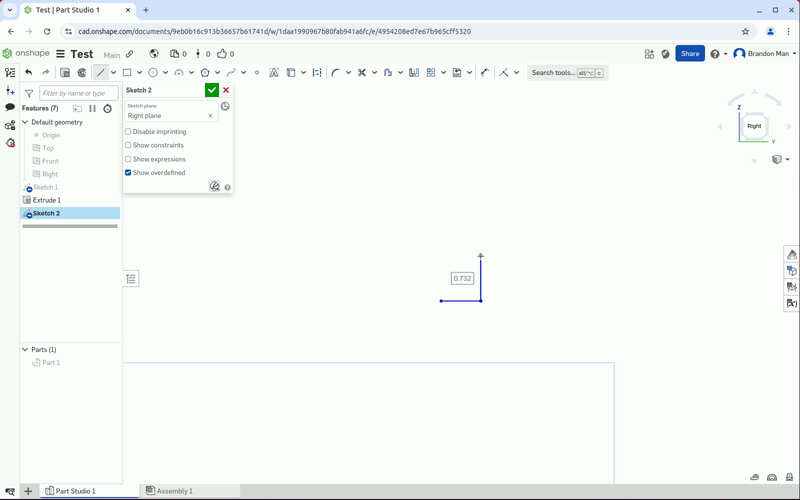
scroll(-6)
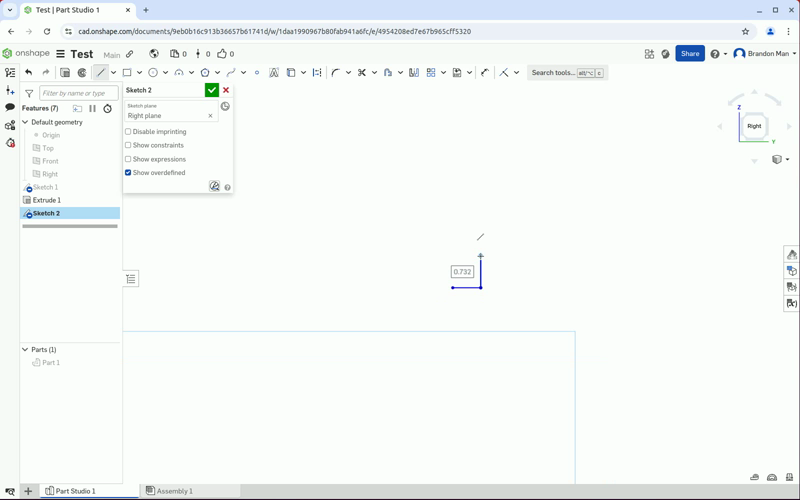
scroll(-6)
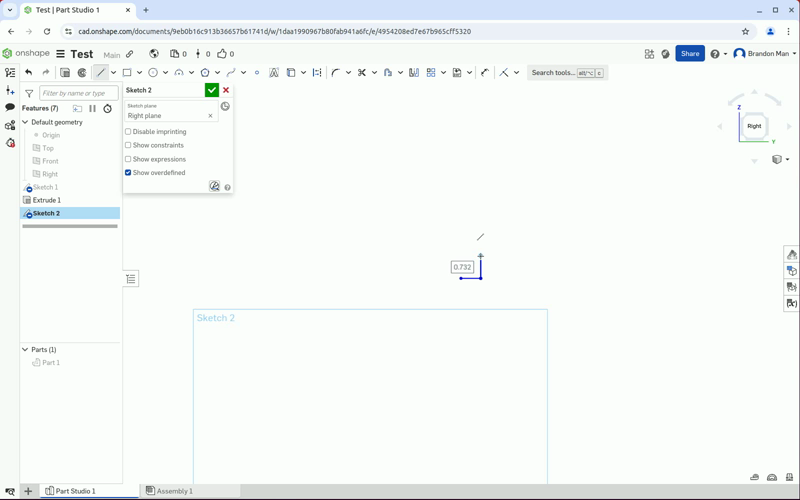
scroll(-6)
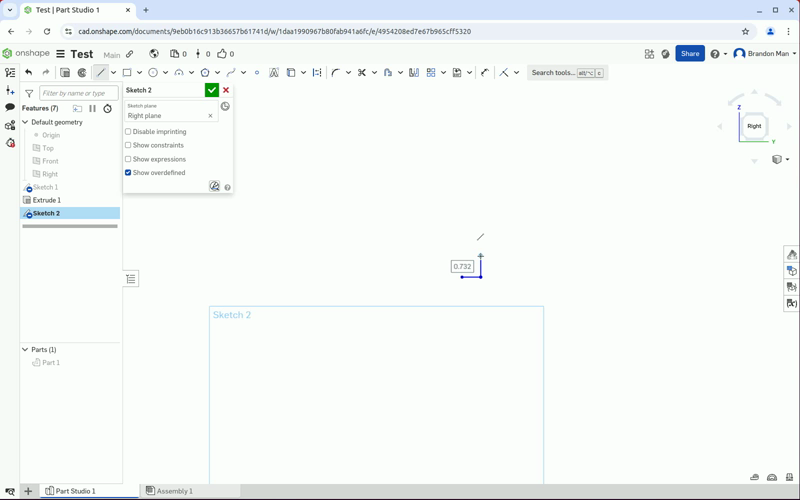
scroll(-6)
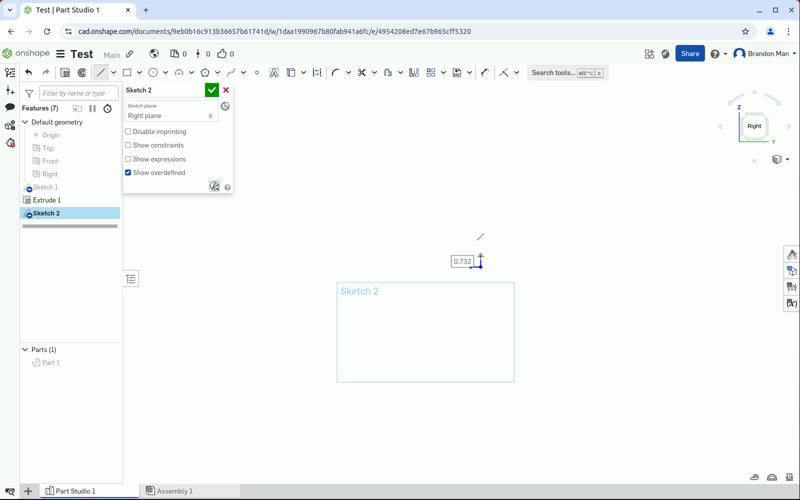
scroll(-6)
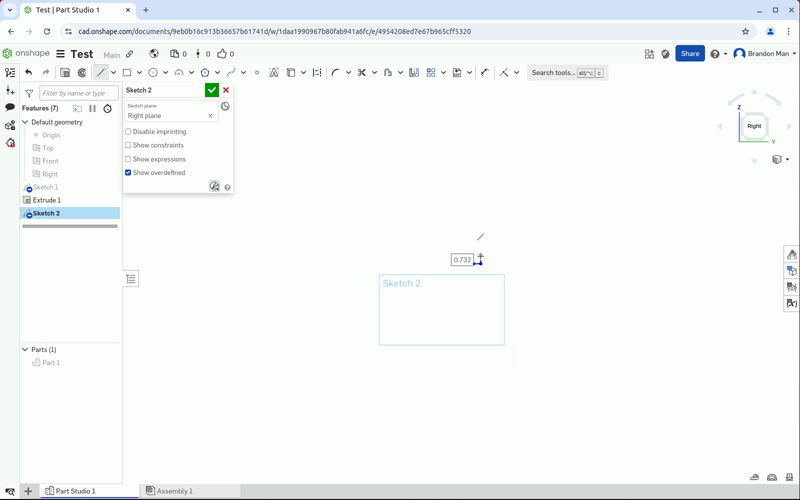
scroll(-6)
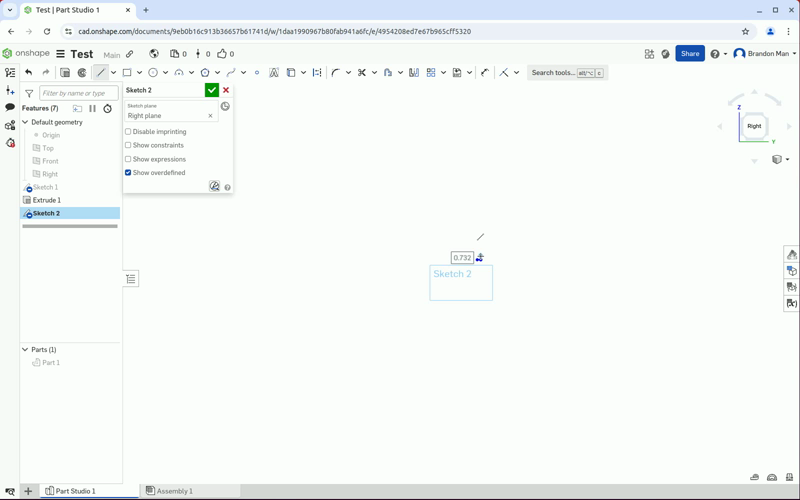
key_up(shift)
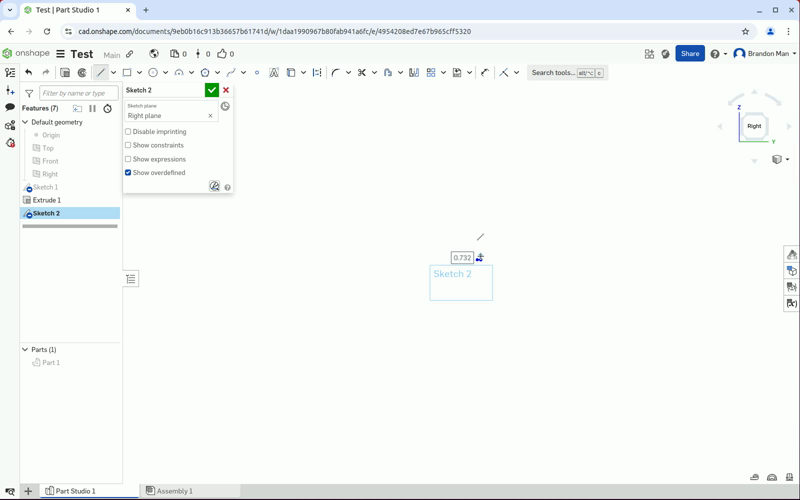
key_down(shift)
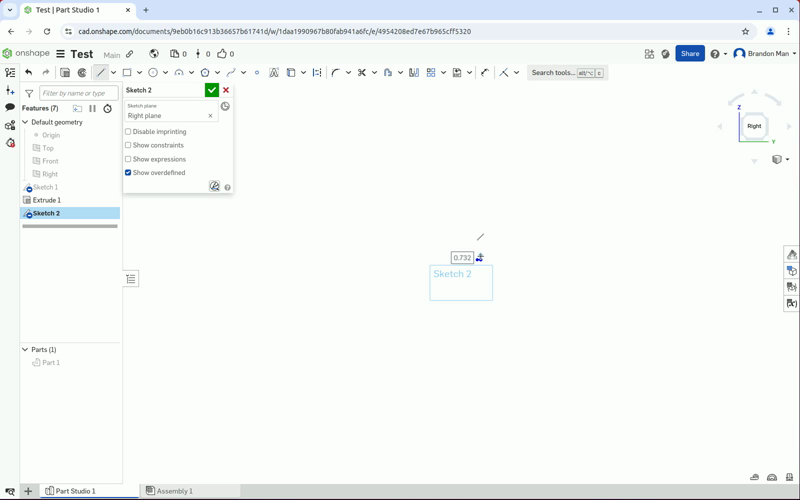
mouse_move(510, 255)
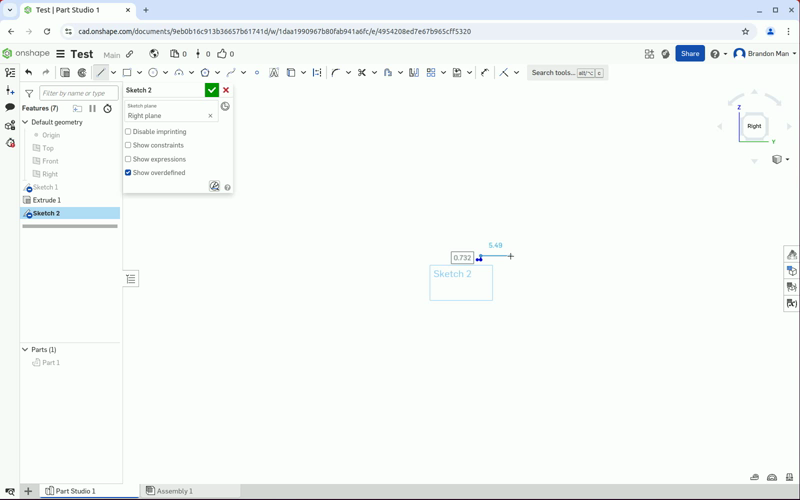
mouse_move(477, 255)
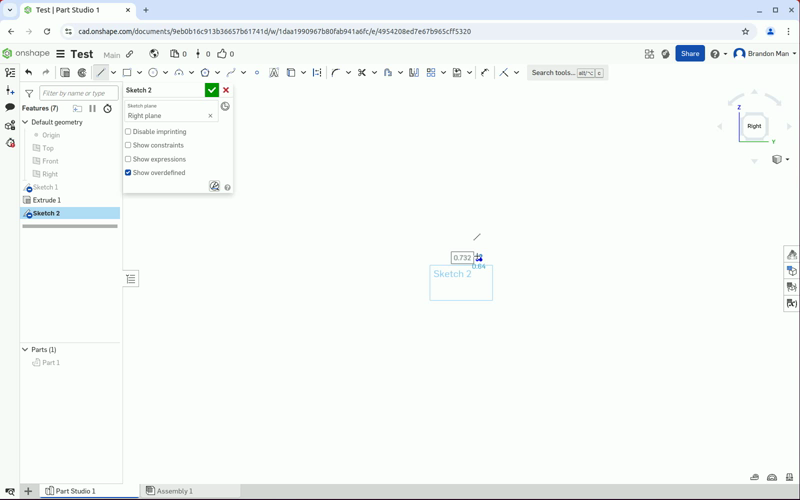
scroll(6)
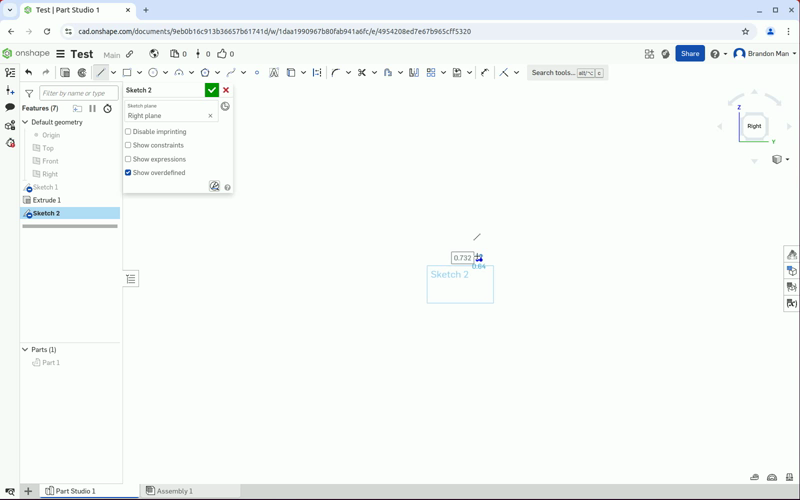
scroll(6)
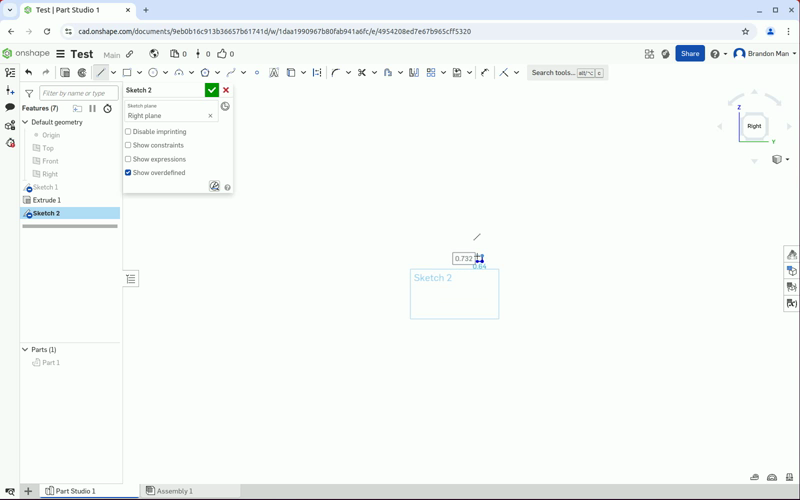
scroll(6)
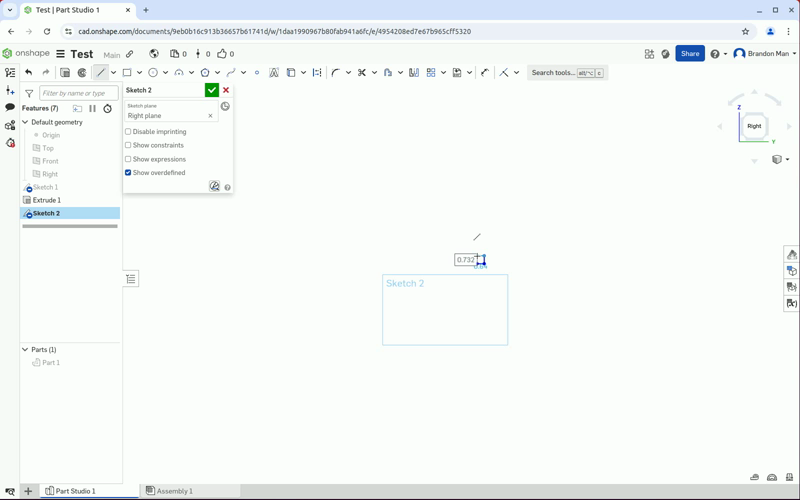
scroll(6)
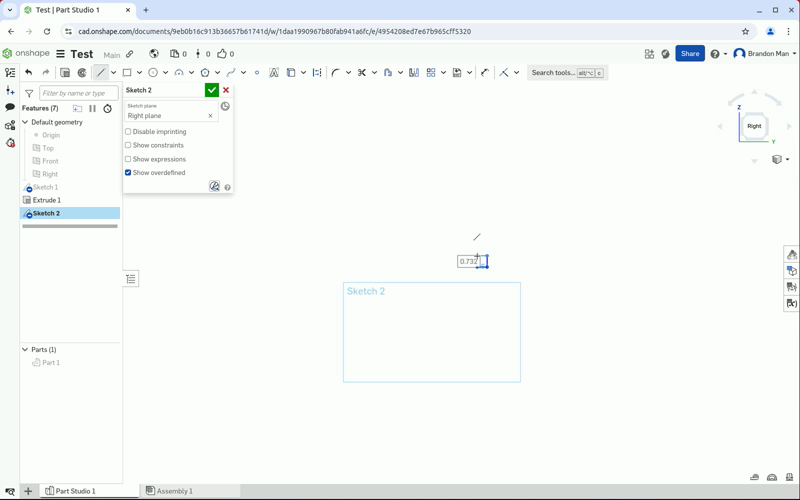
scroll(6)
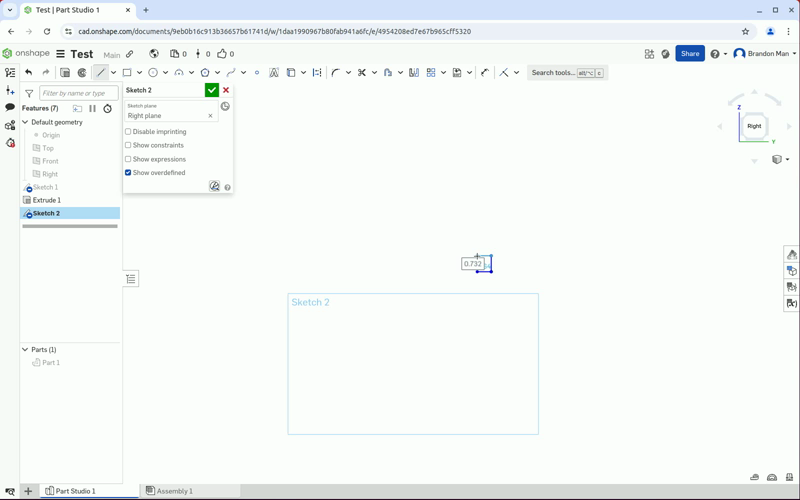
scroll(6)
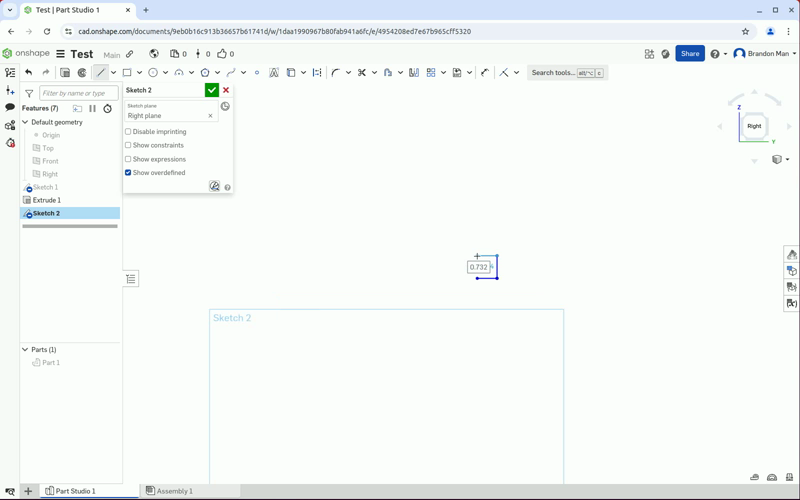
scroll(6)
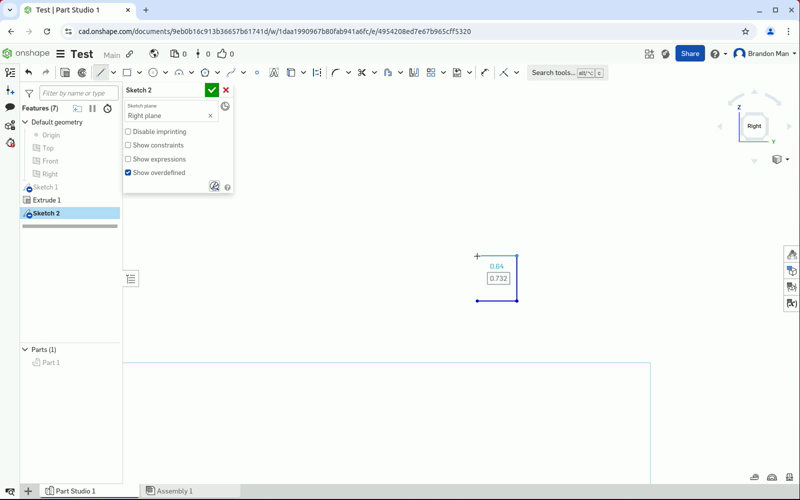
click(477, 255)
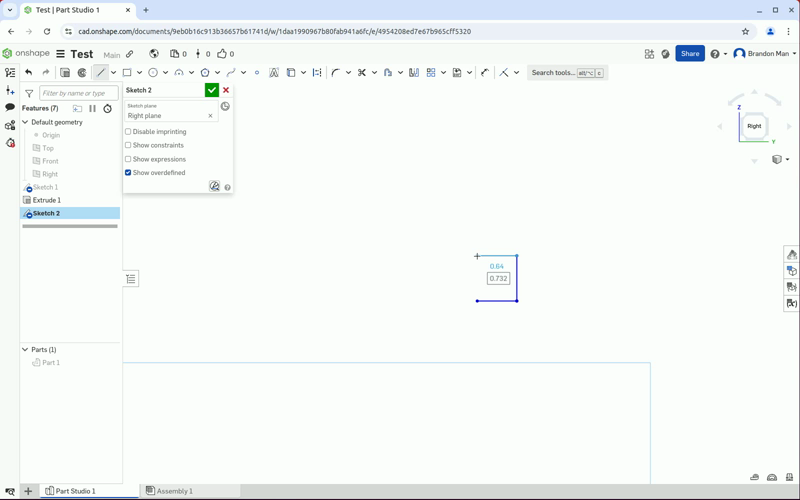
scroll(-6)
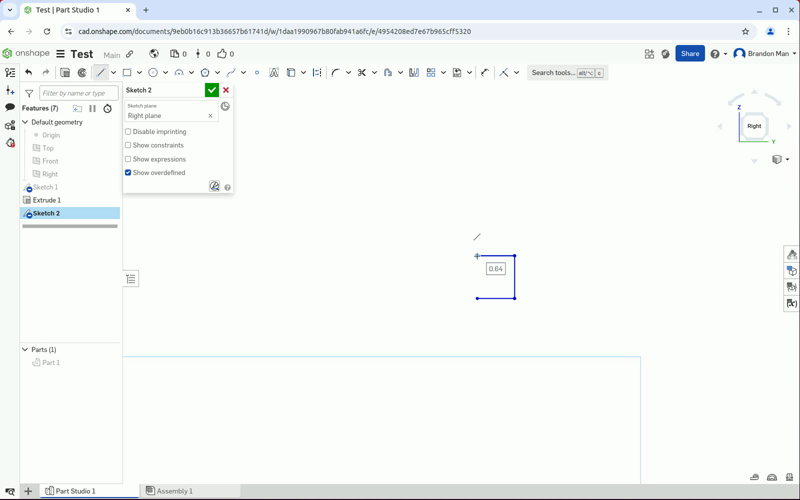
scroll(-6)
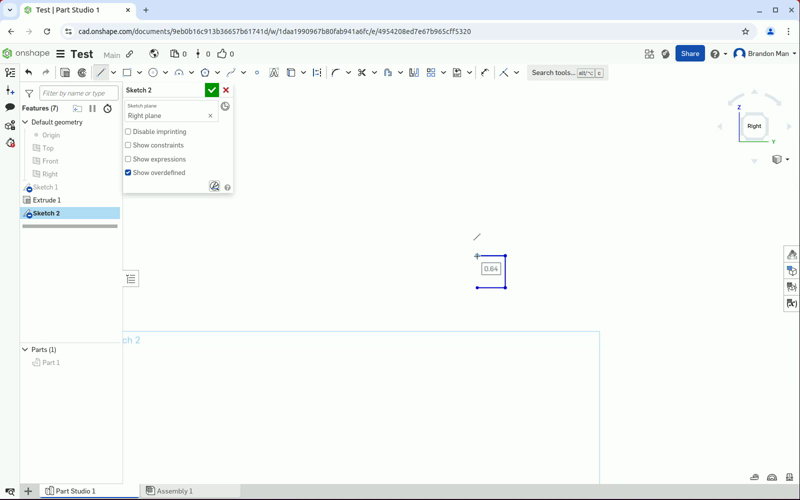
scroll(-6)
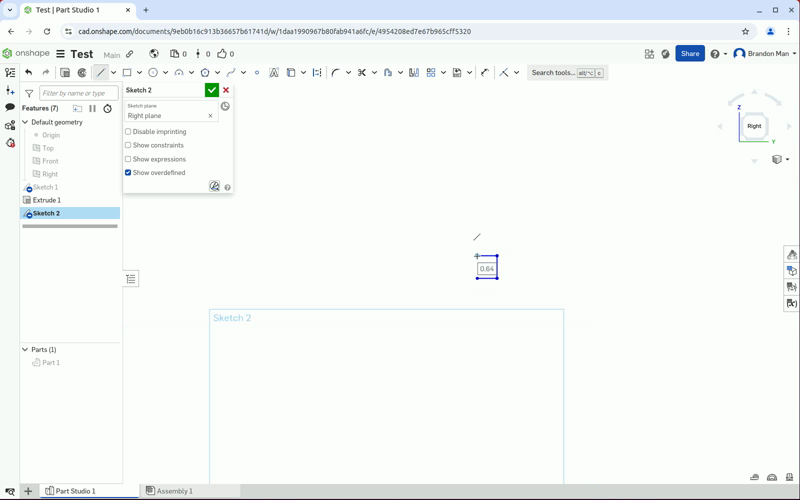
scroll(-6)
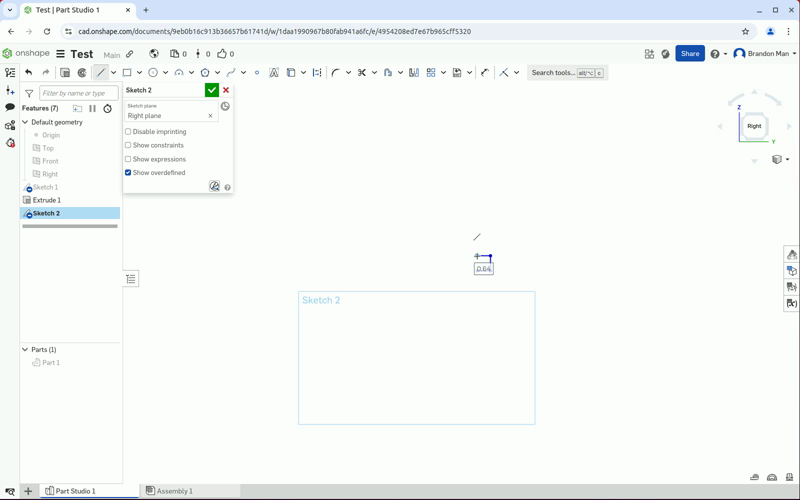
scroll(-6)
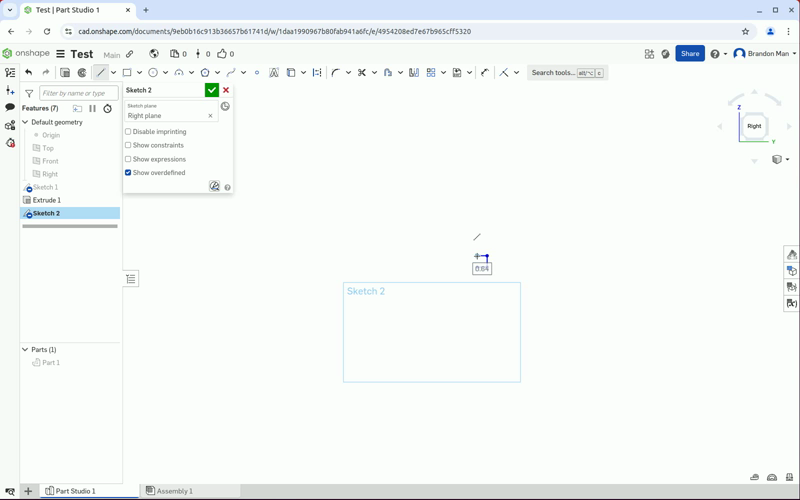
scroll(-6)
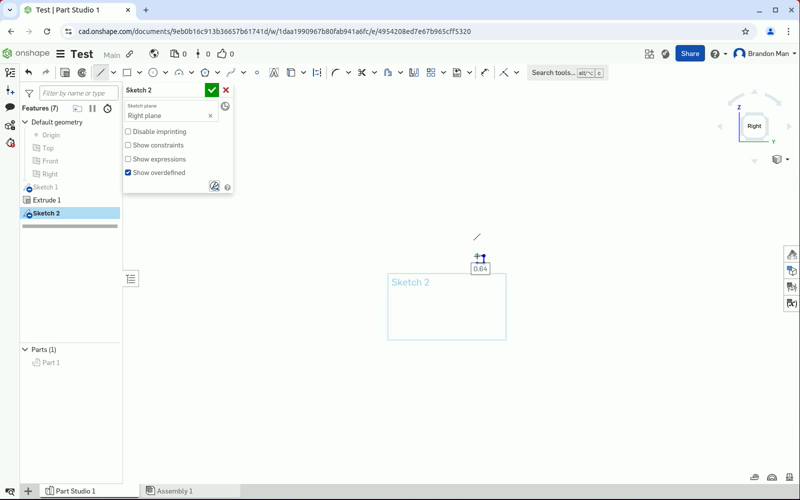
scroll(-6)
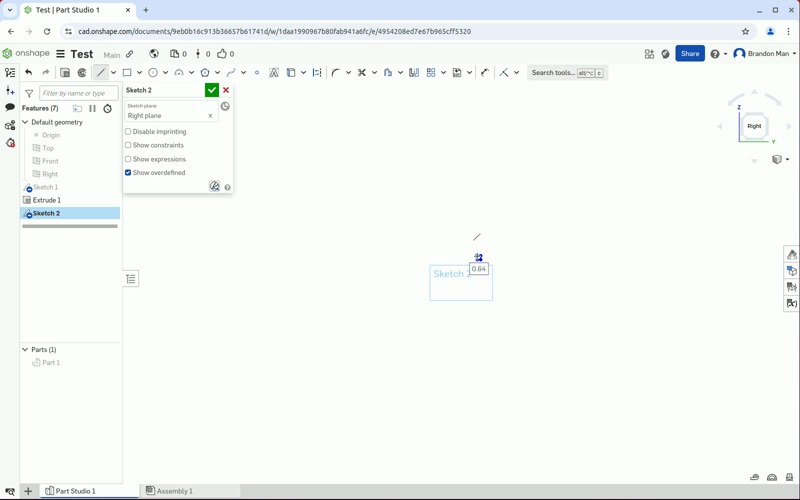
key_up(shift)
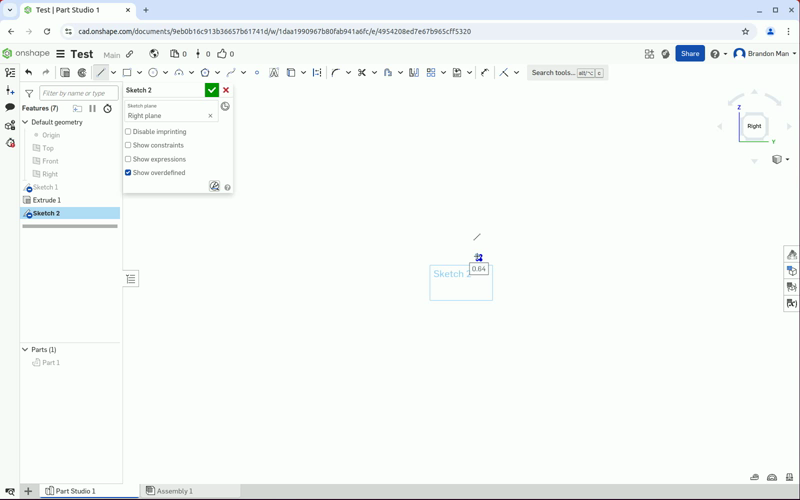
mouse_move(507, 255)
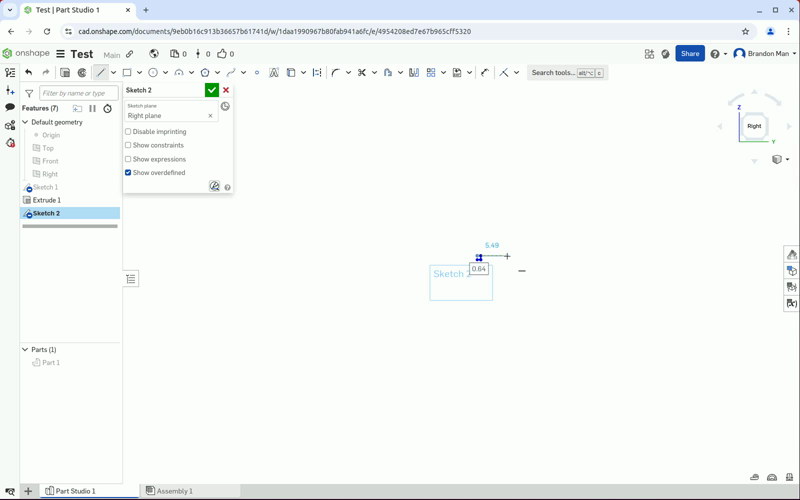
key_down(shift)
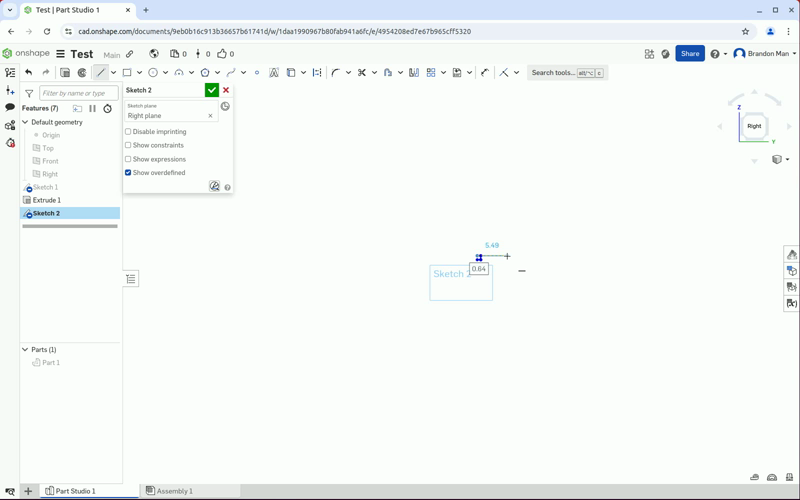
mouse_move(477, 259)
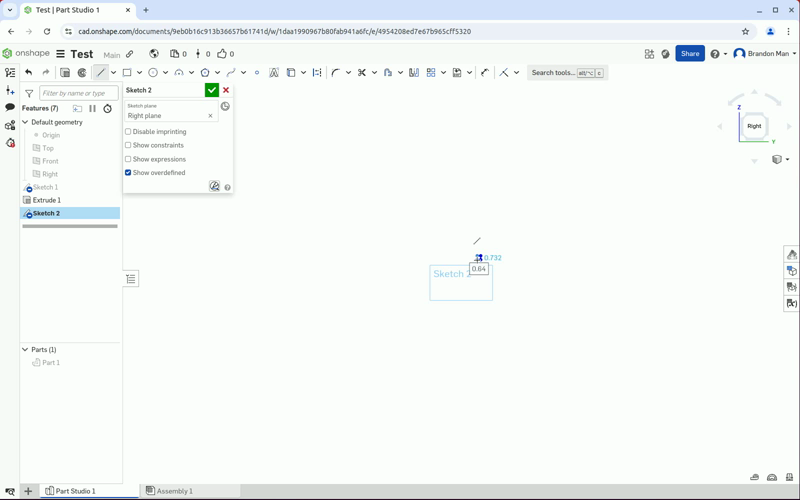
scroll(6)
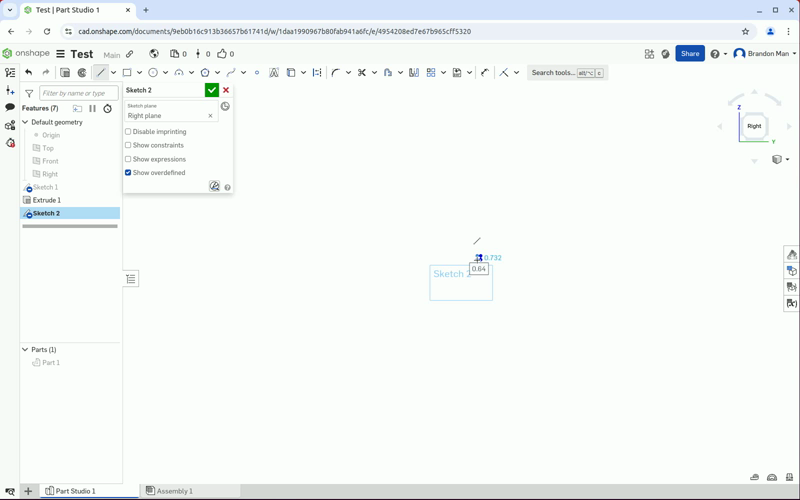
scroll(6)
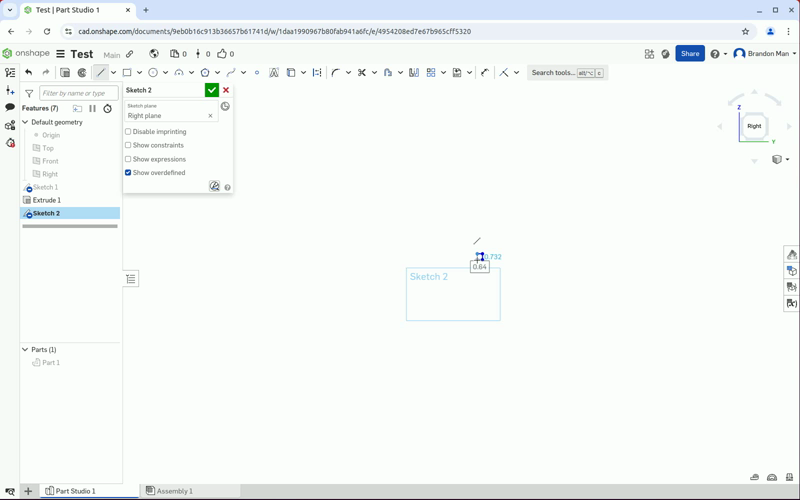
scroll(6)
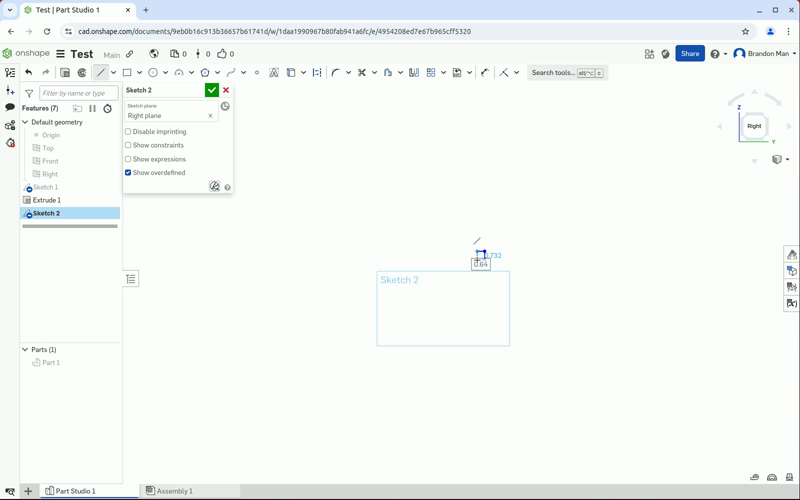
scroll(6)
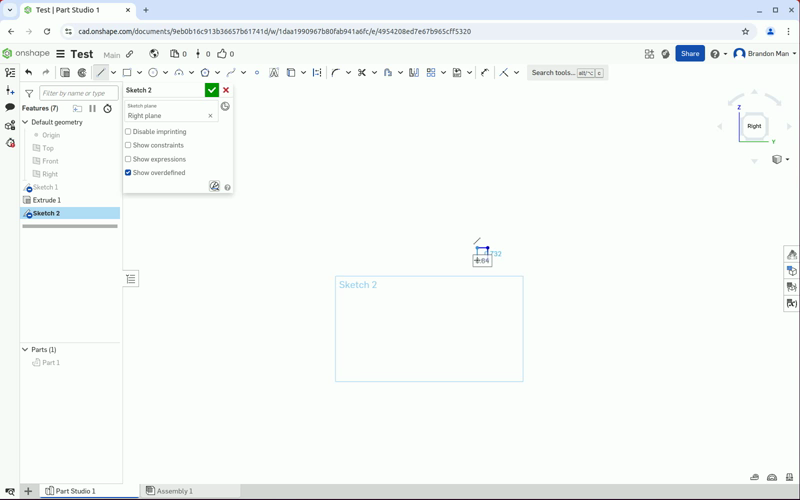
scroll(6)
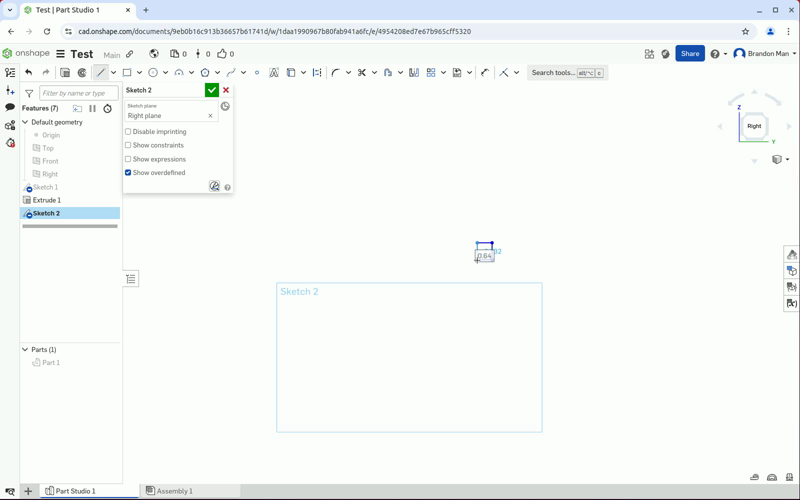
scroll(6)
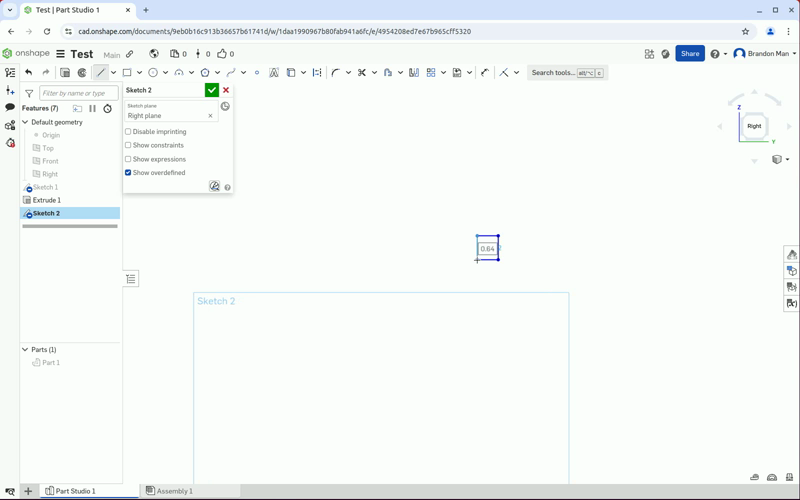
scroll(6)
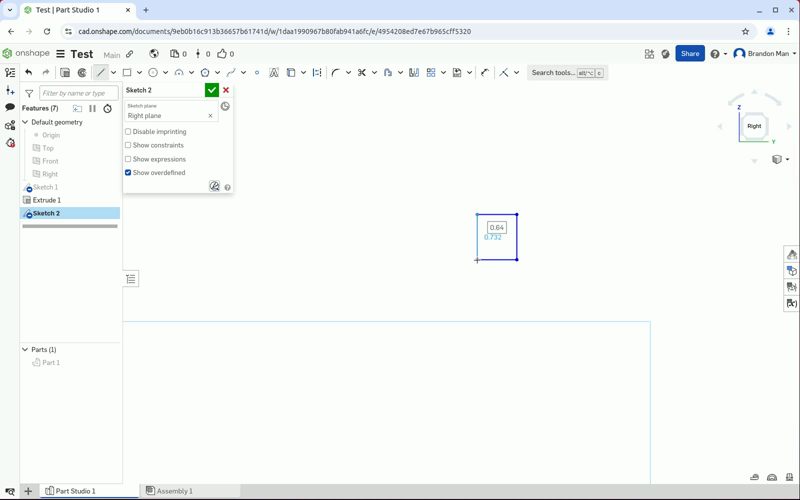
key_up(shift)
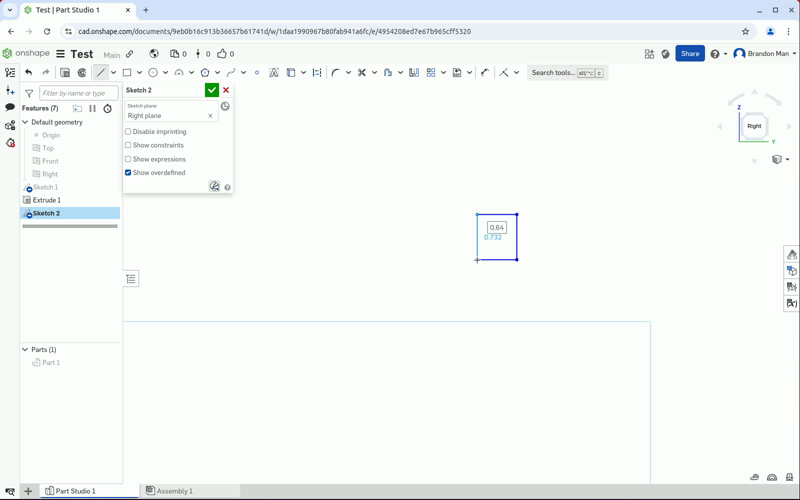
click(477, 259)
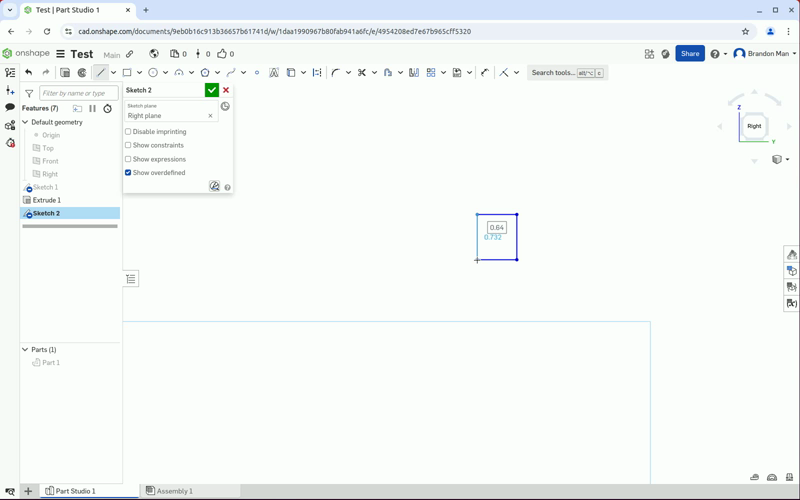
scroll(-6)
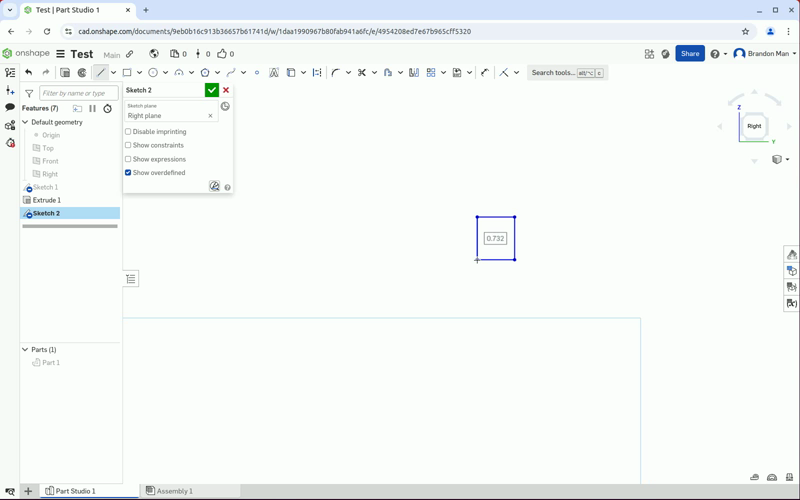
scroll(-6)
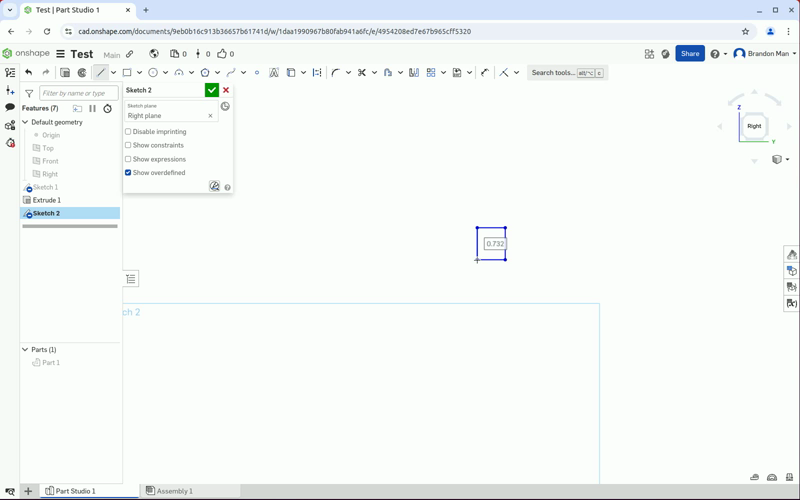
scroll(-6)
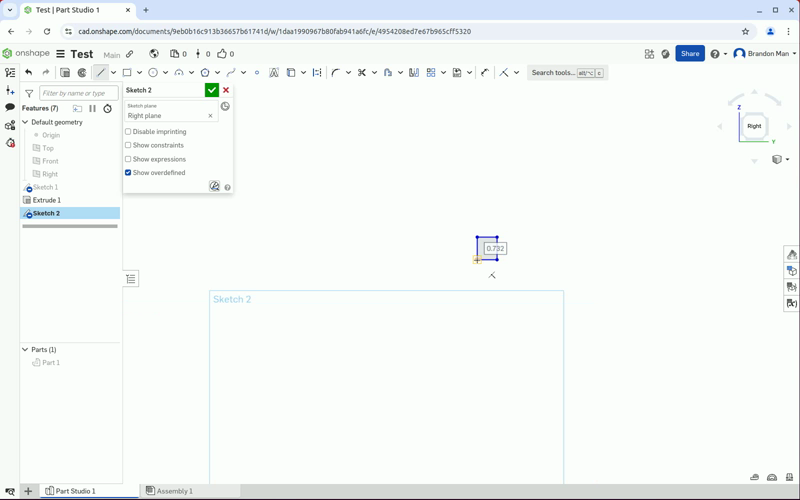
scroll(-6)
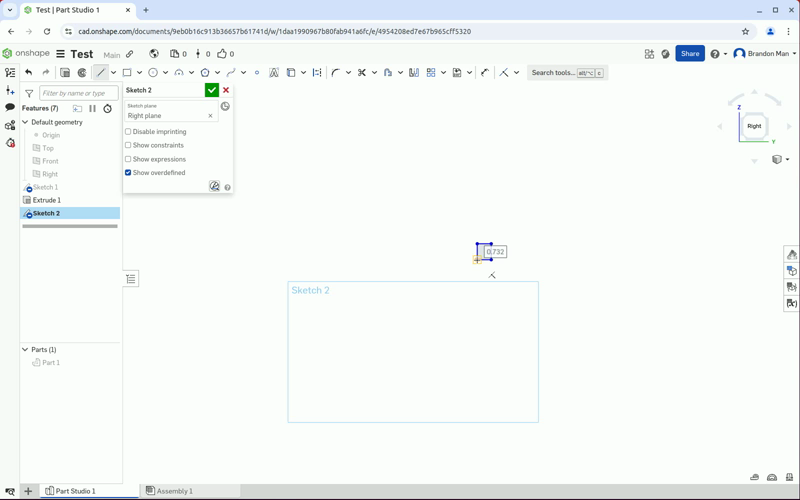
scroll(-6)
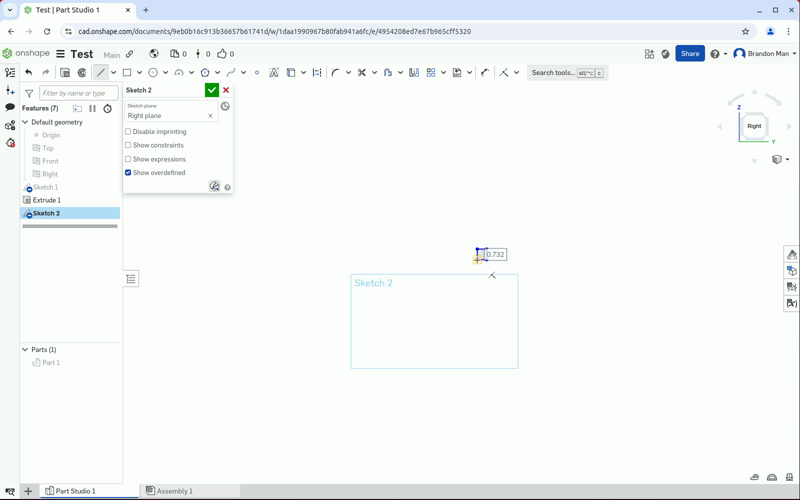
scroll(-6)
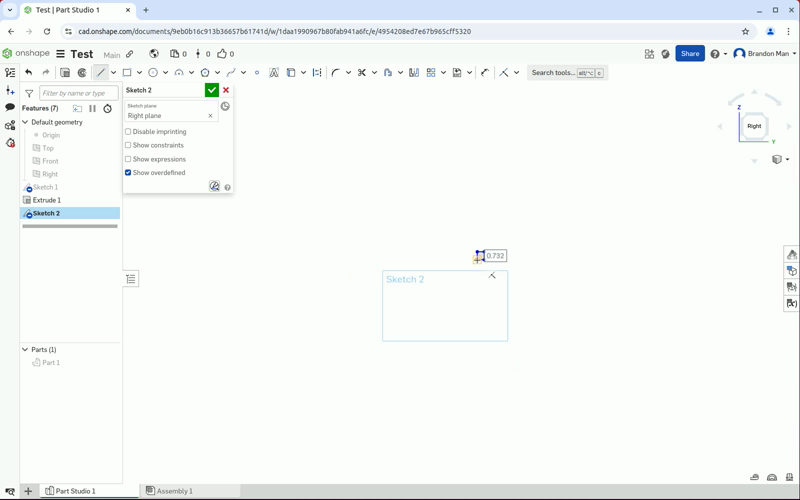
scroll(-6)
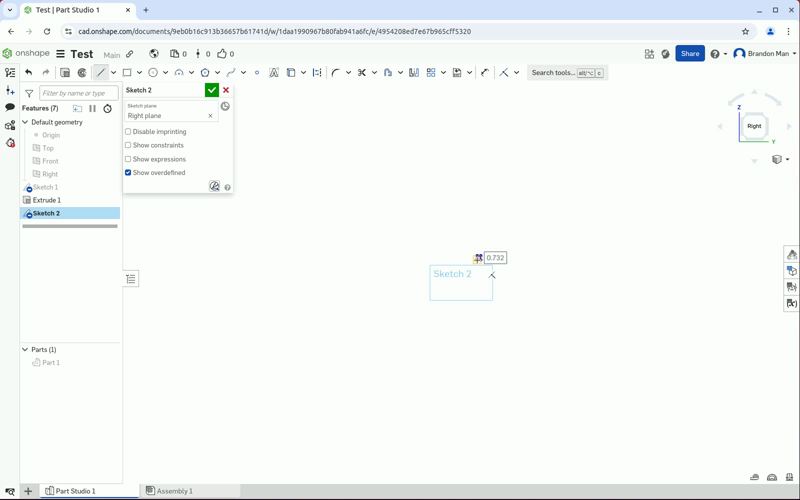
key(esc)
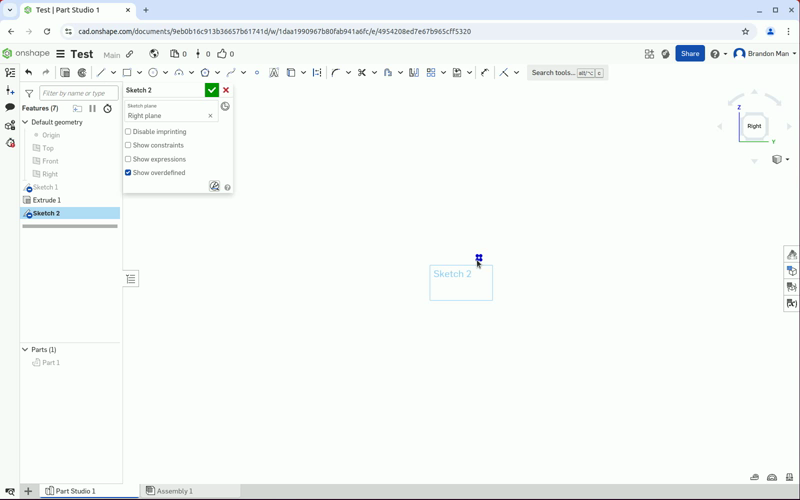
key(l)
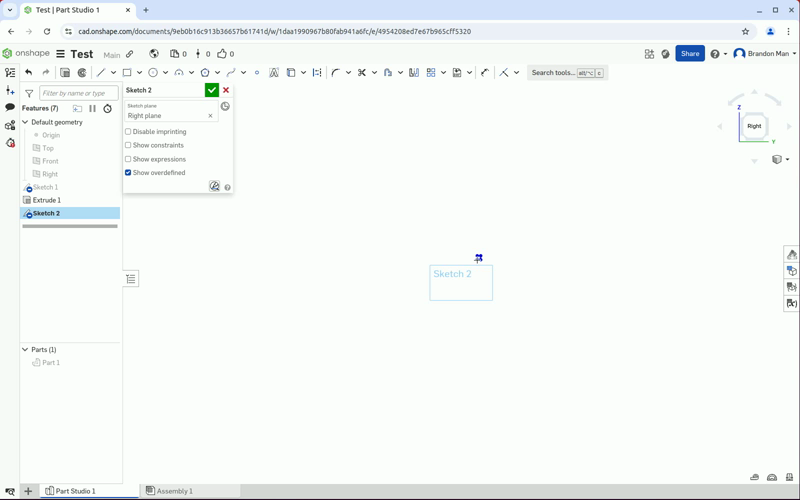
key_down(shift)
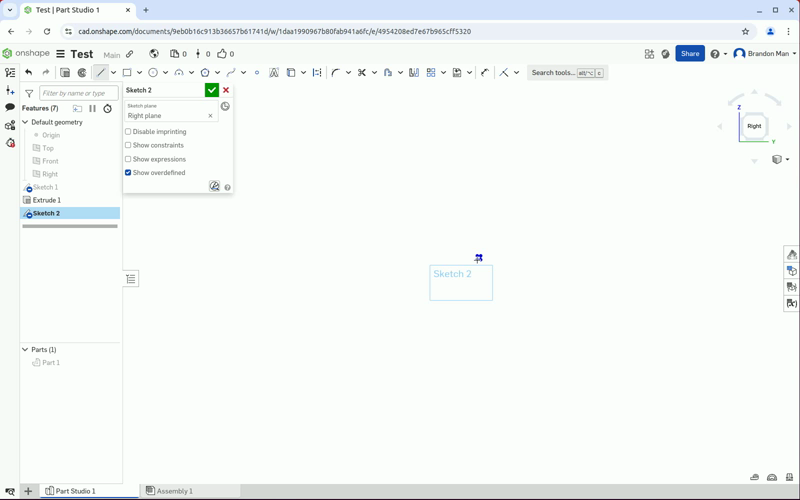
mouse_move(477, 259)
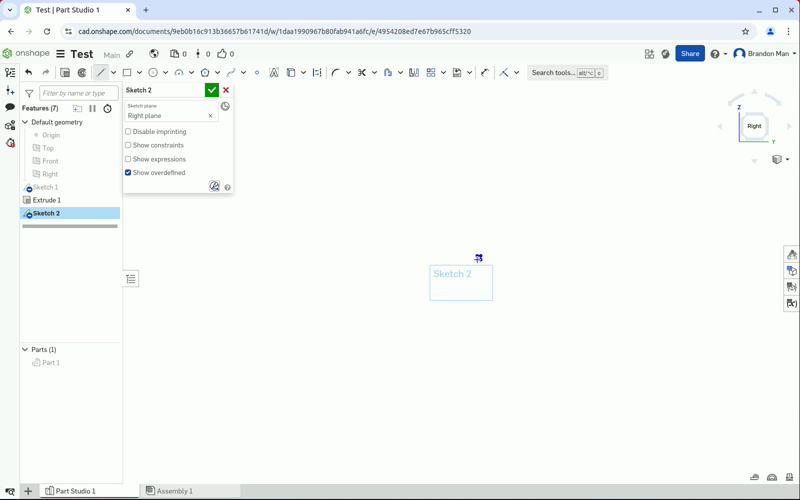
scroll(6)
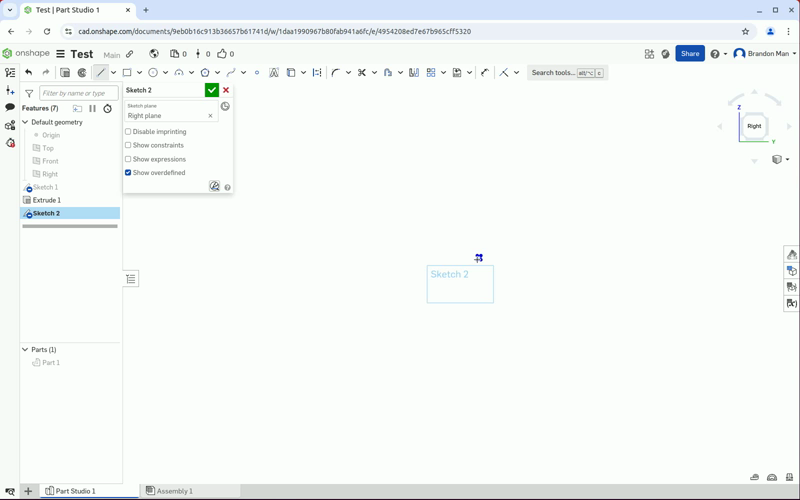
scroll(6)
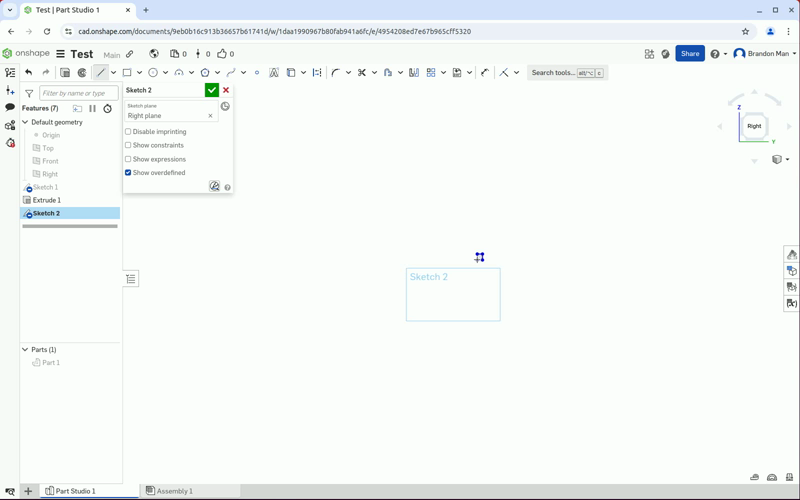
scroll(6)
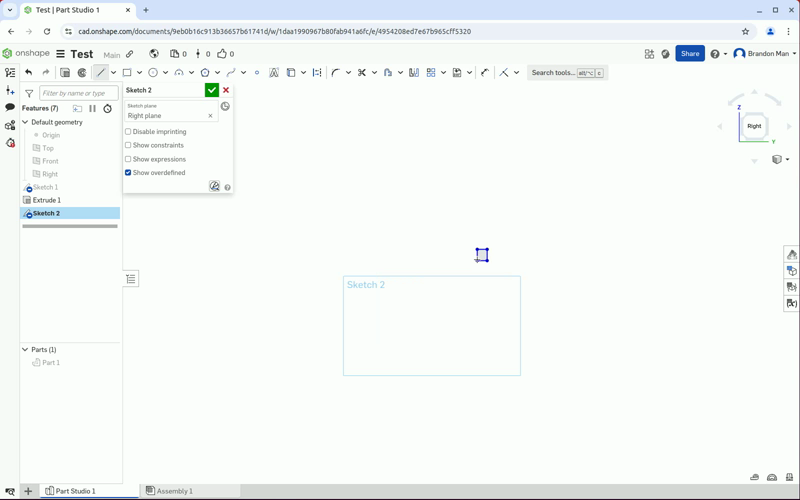
scroll(6)
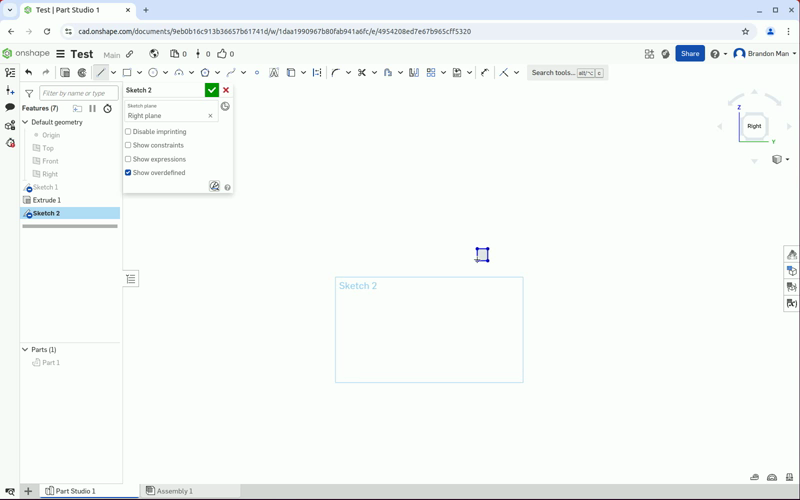
scroll(6)
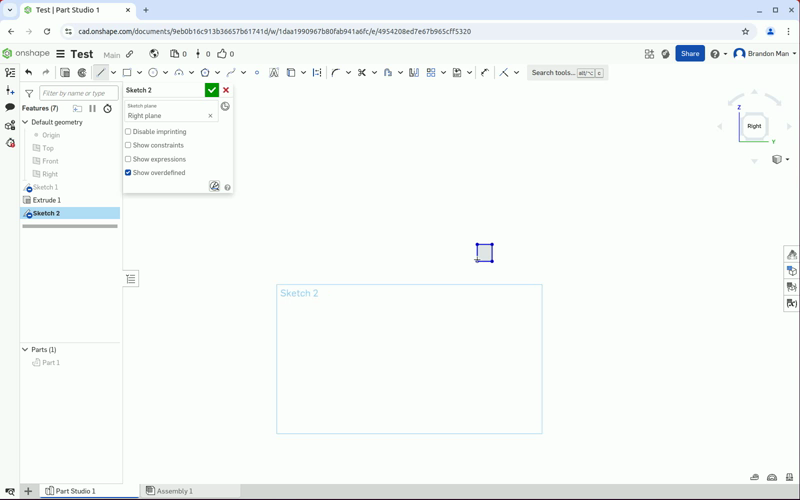
scroll(6)
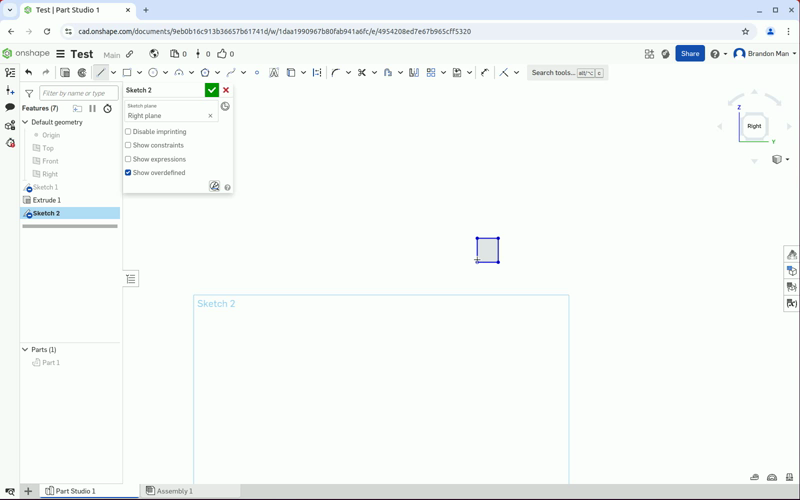
scroll(6)
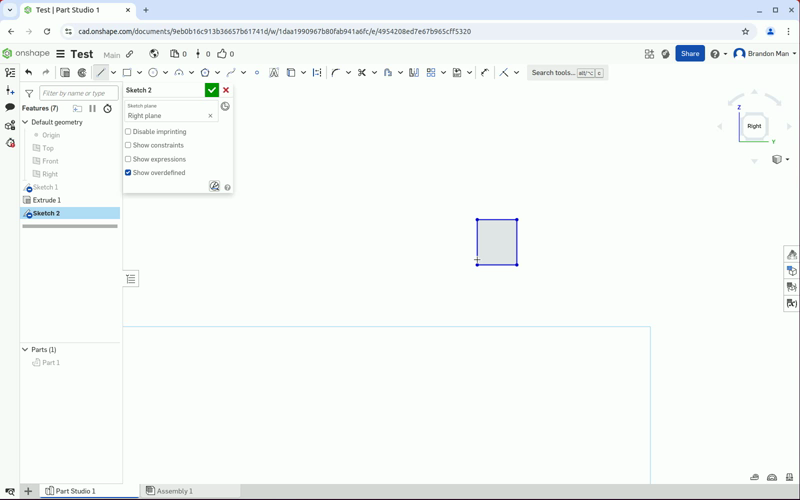
click(477, 259)
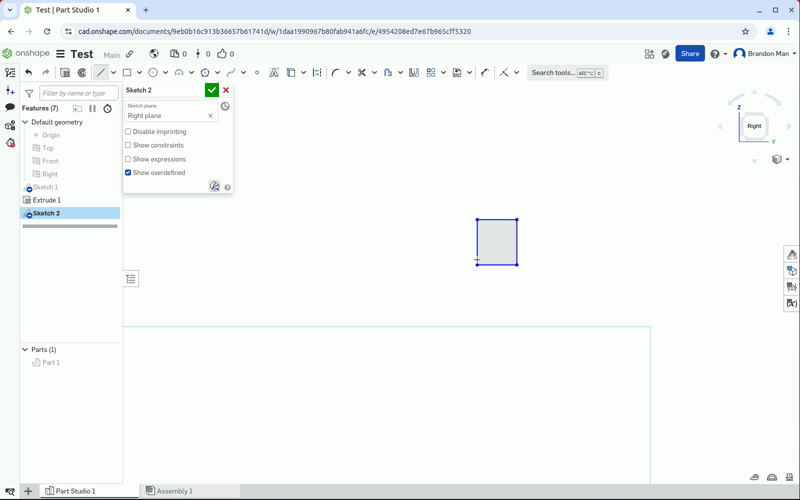
scroll(-6)
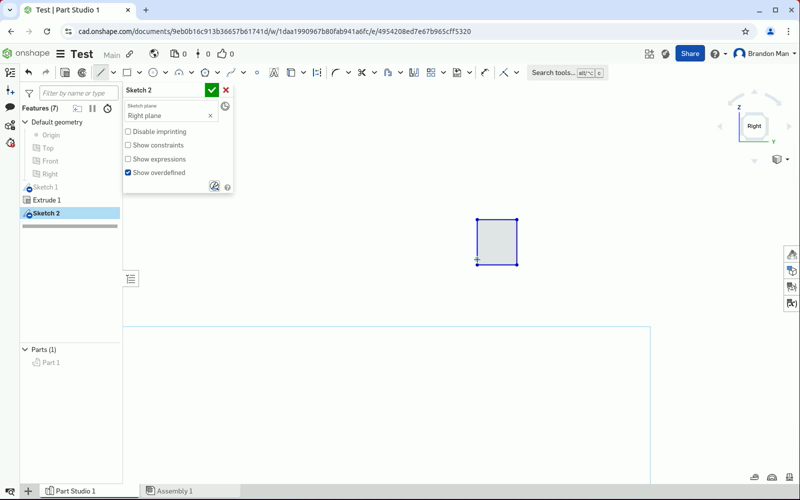
scroll(-6)
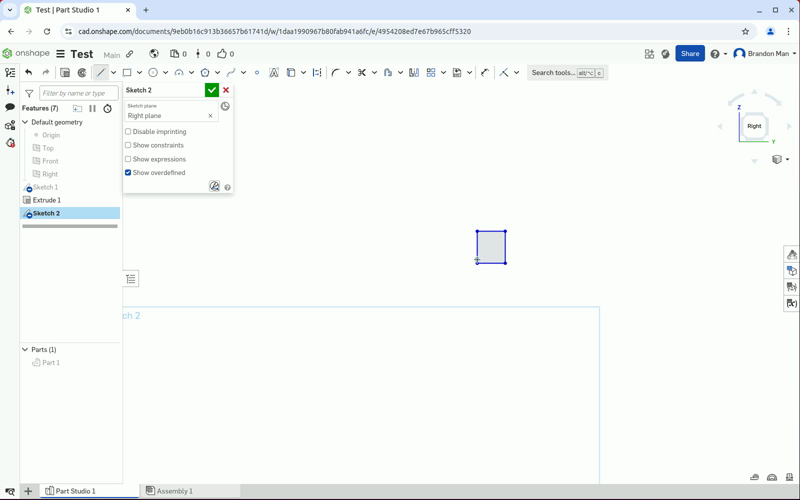
scroll(-6)
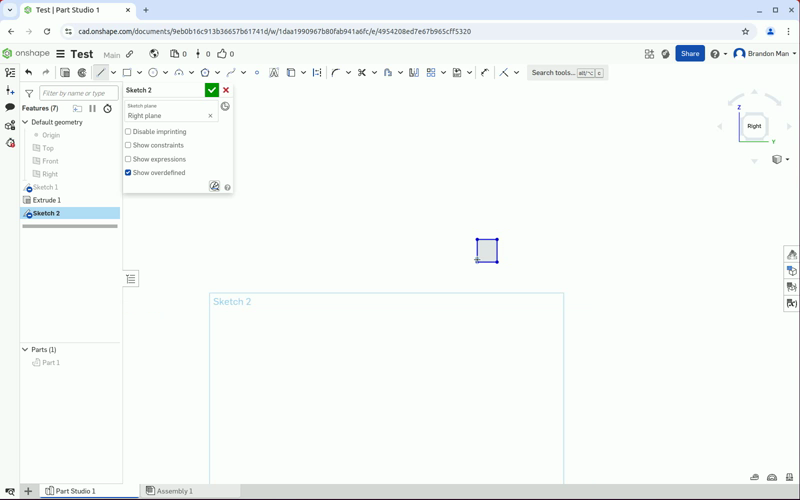
scroll(-6)
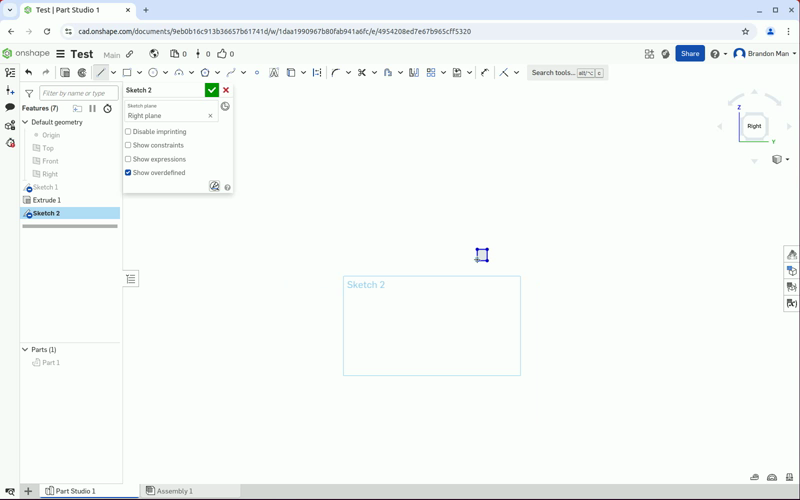
scroll(-6)
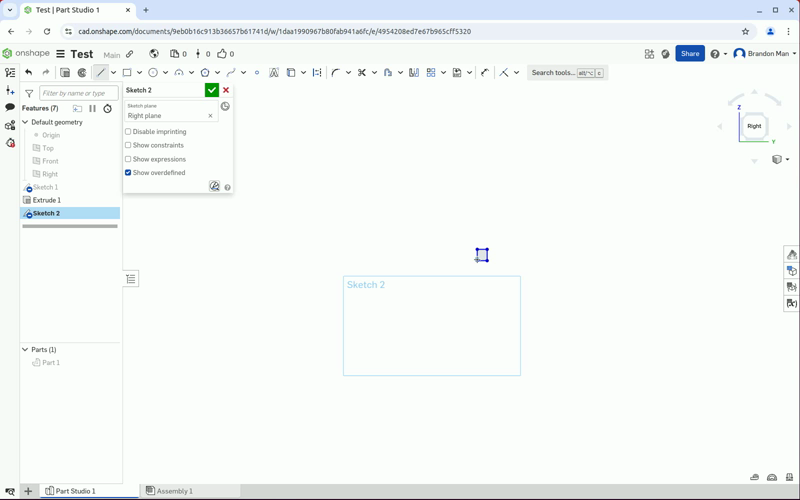
scroll(-6)
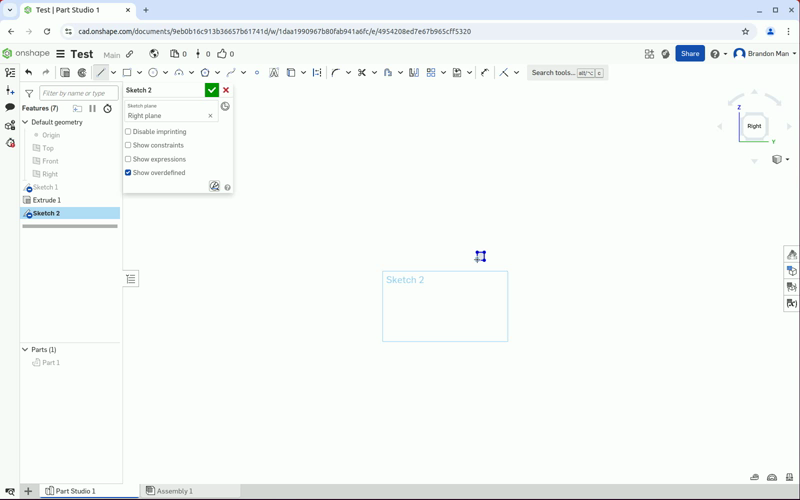
scroll(-6)
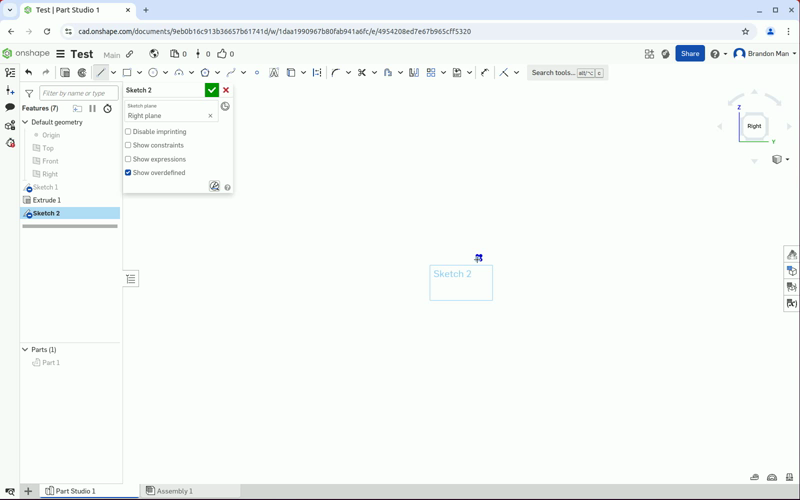
key_up(shift)
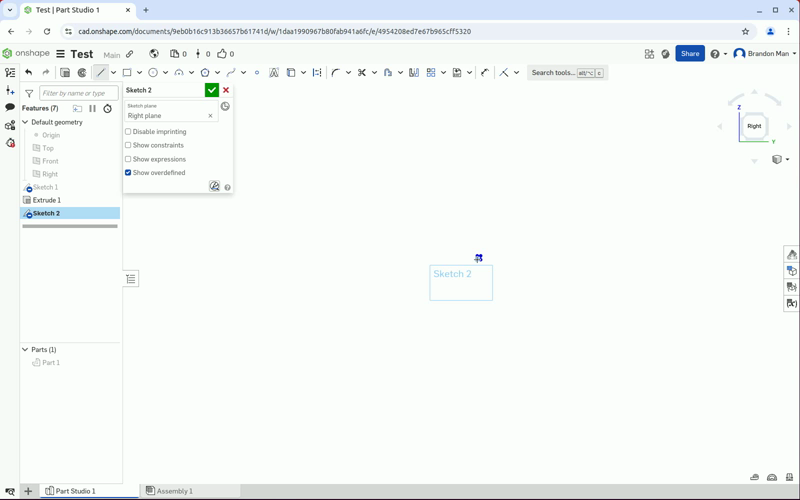
key_down(shift)
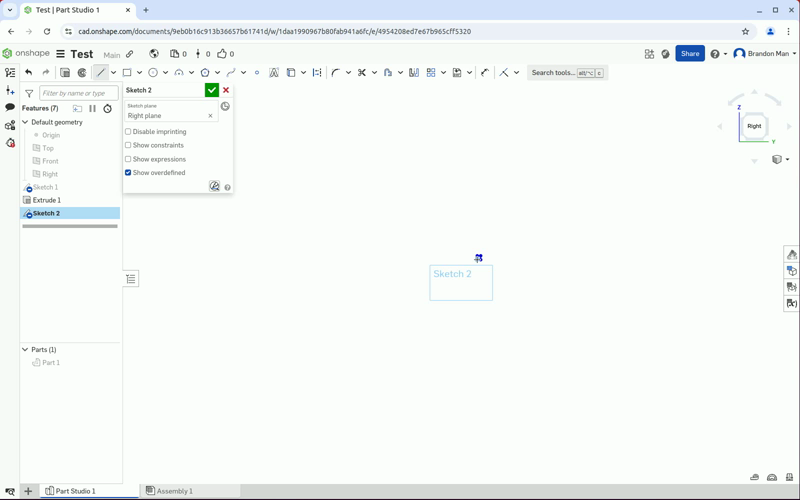
mouse_move(507, 259)
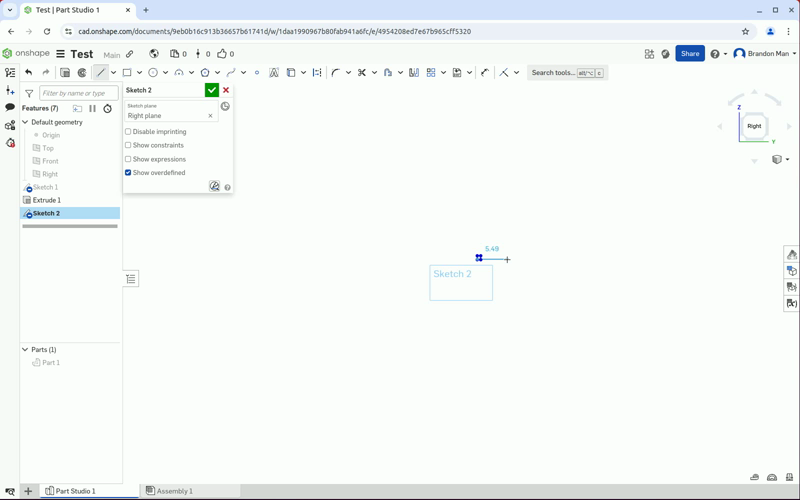
mouse_move(480, 259)
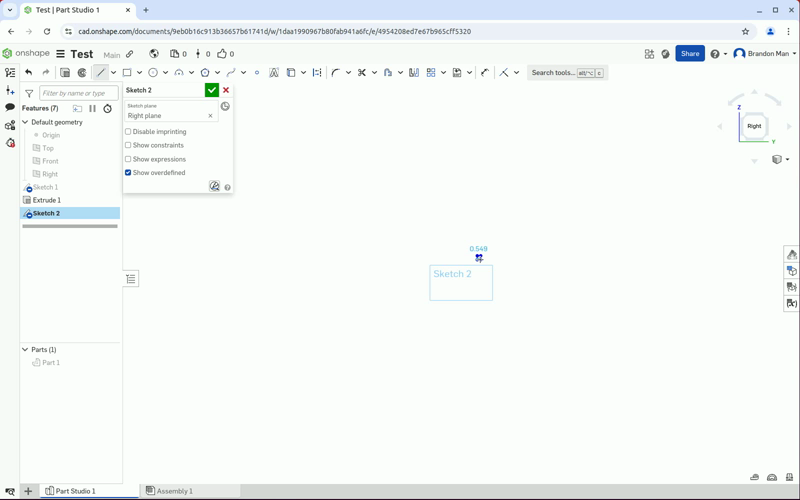
scroll(6)
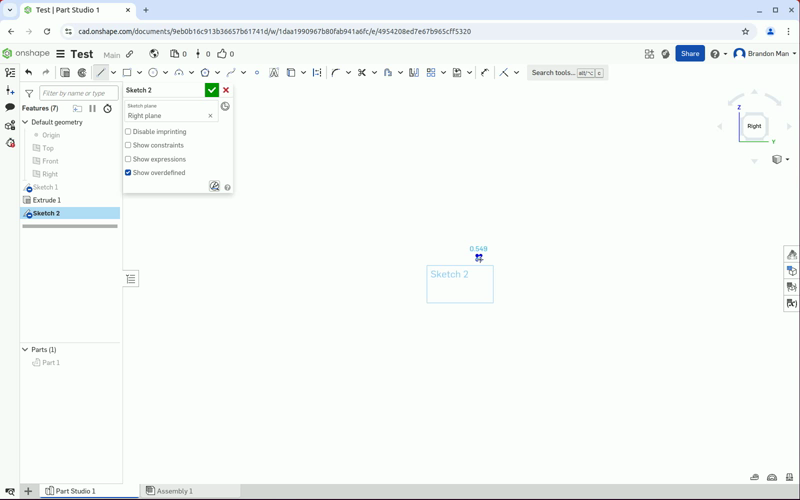
scroll(6)
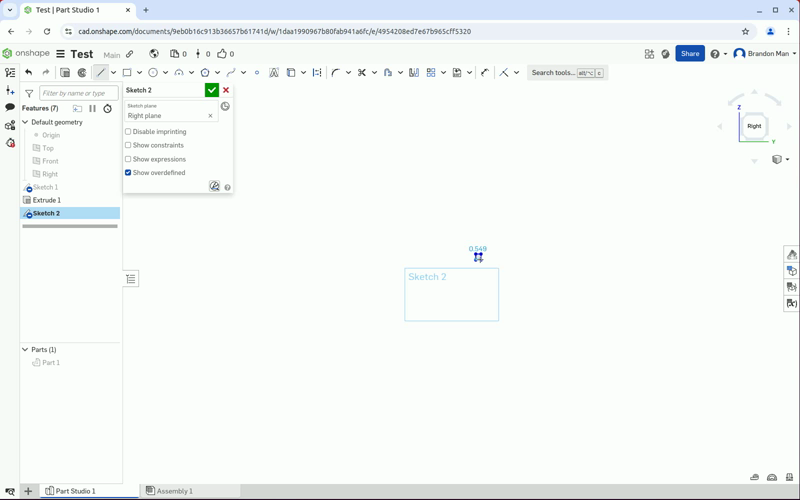
scroll(6)
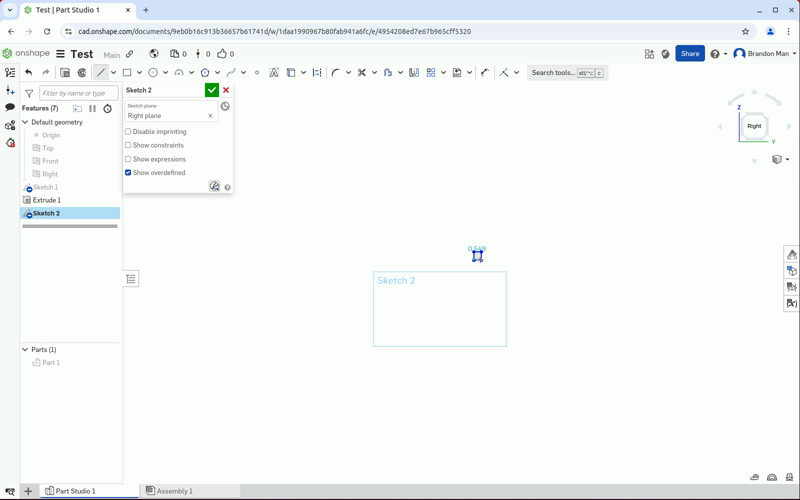
scroll(6)
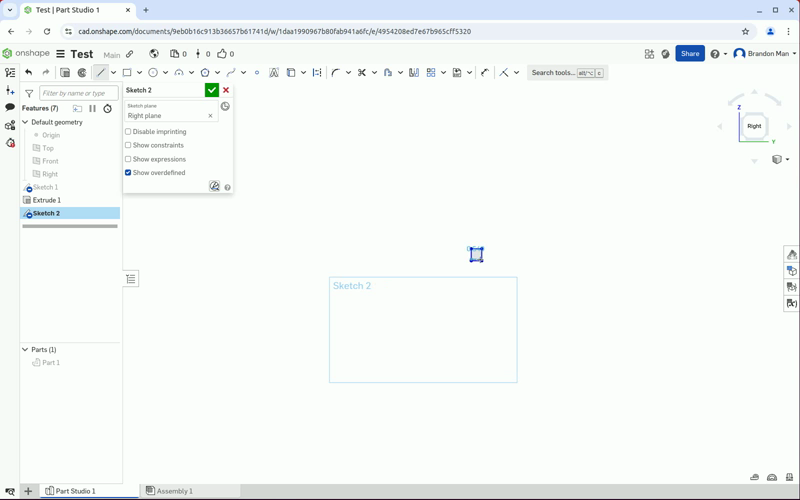
scroll(6)
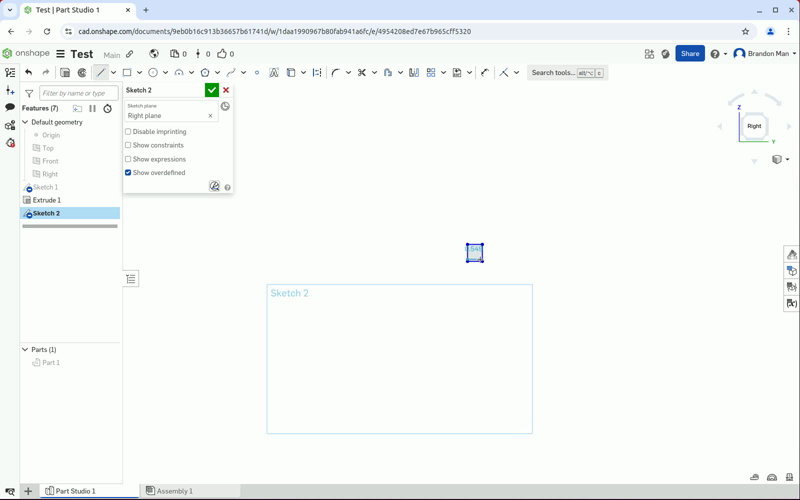
scroll(6)
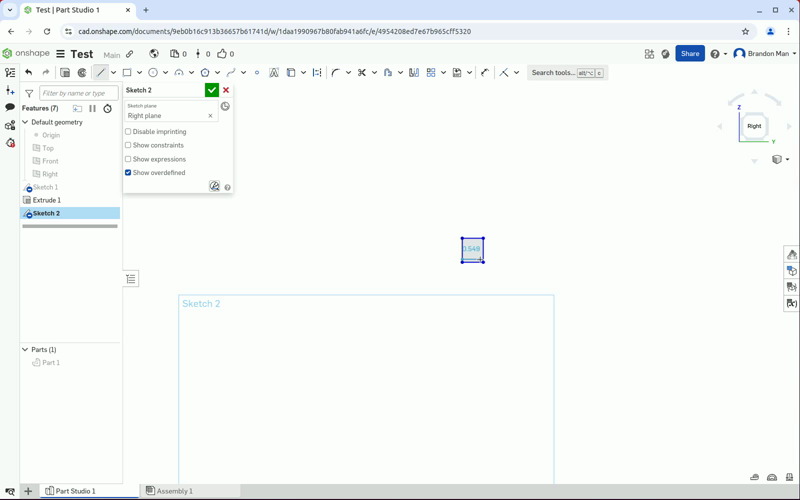
scroll(6)
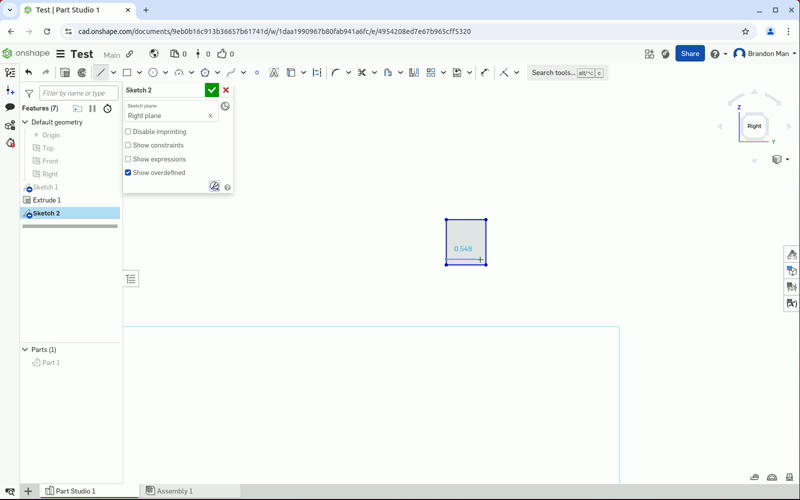
click(480, 259)
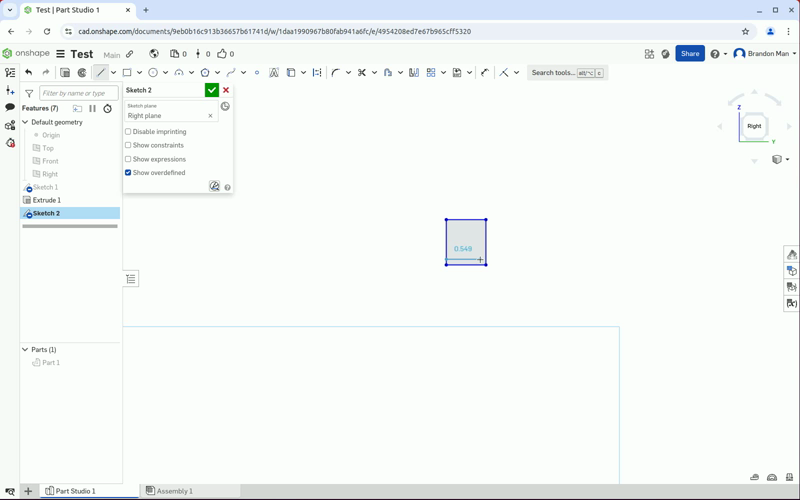
scroll(-6)
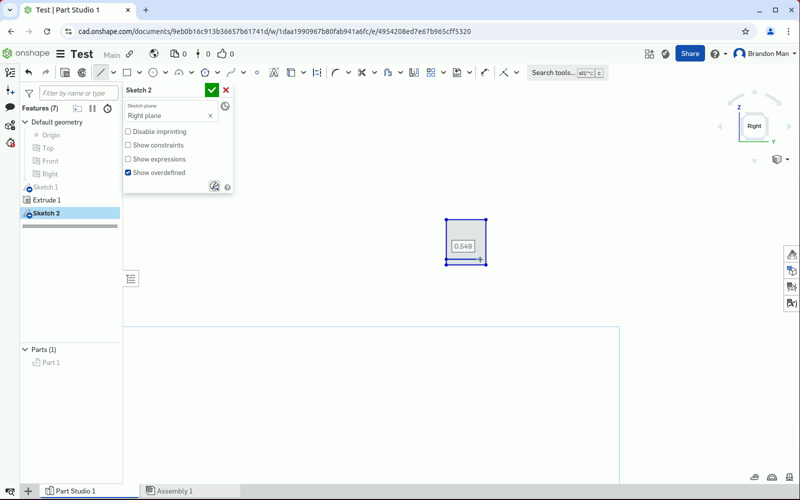
scroll(-6)
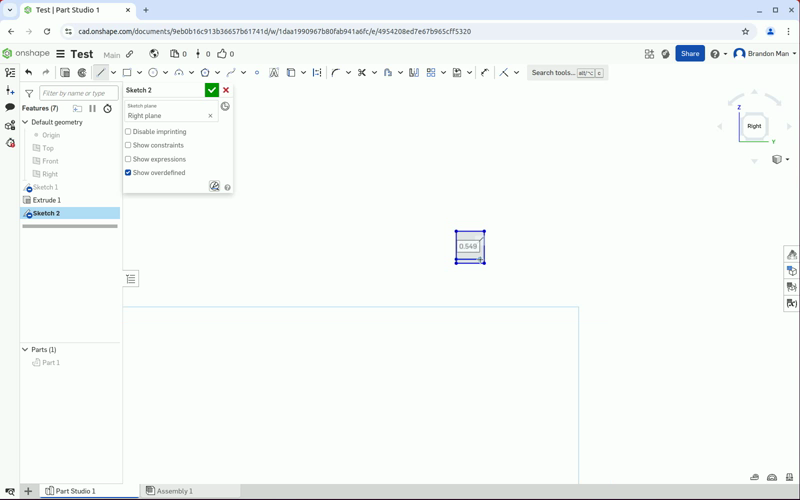
scroll(-6)
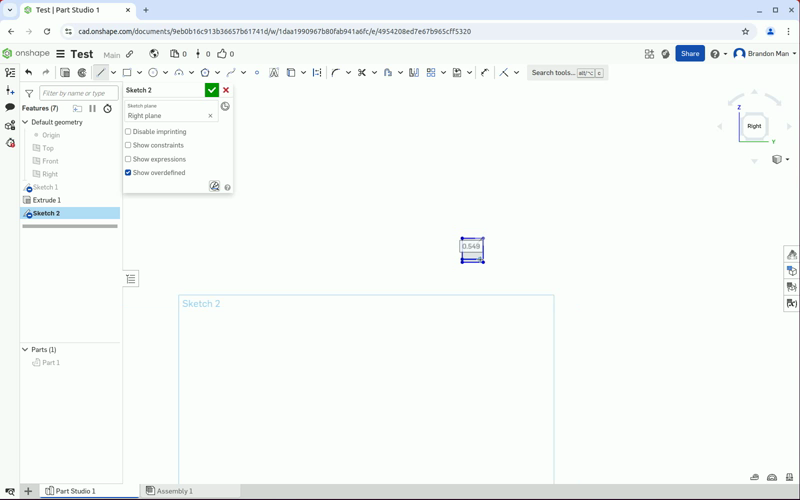
scroll(-6)
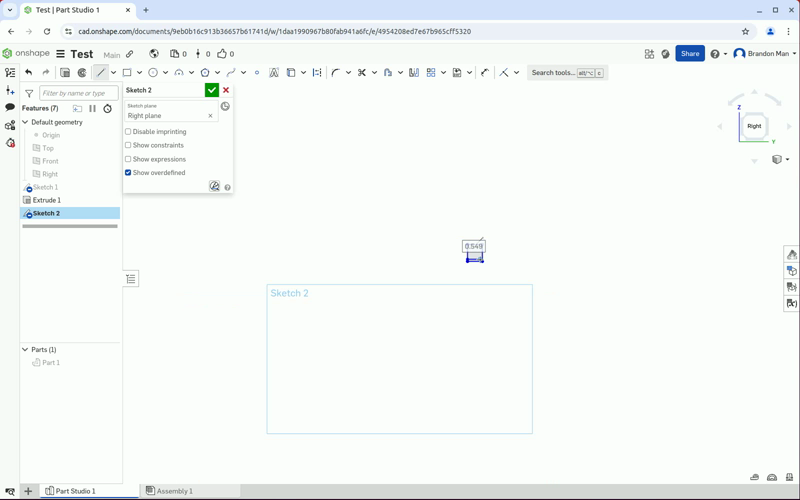
scroll(-6)
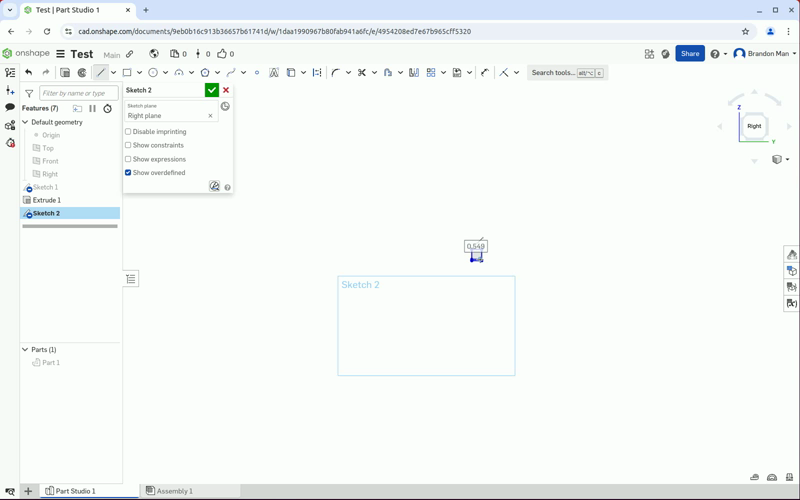
scroll(-6)
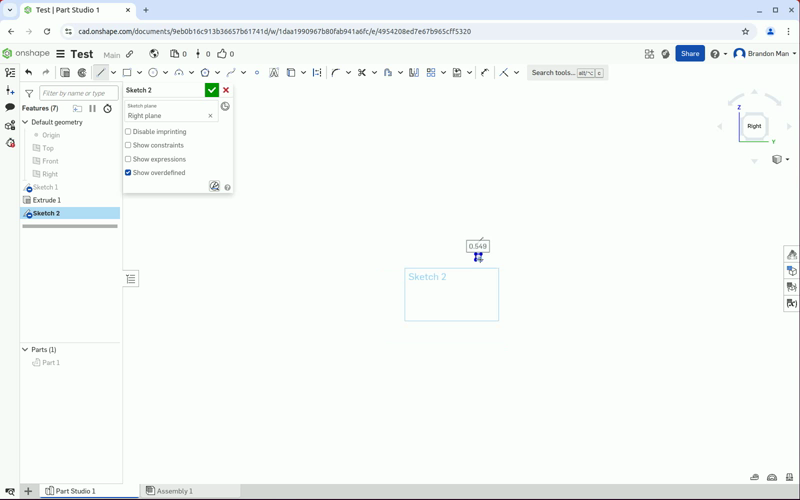
scroll(-6)
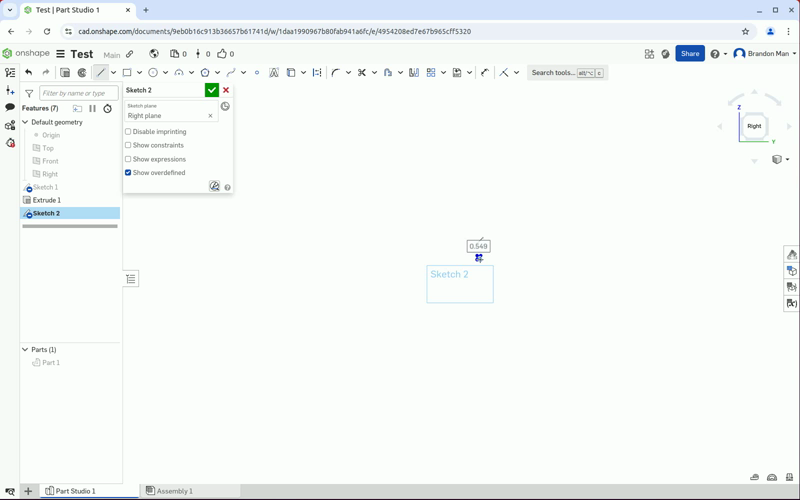
key_up(shift)
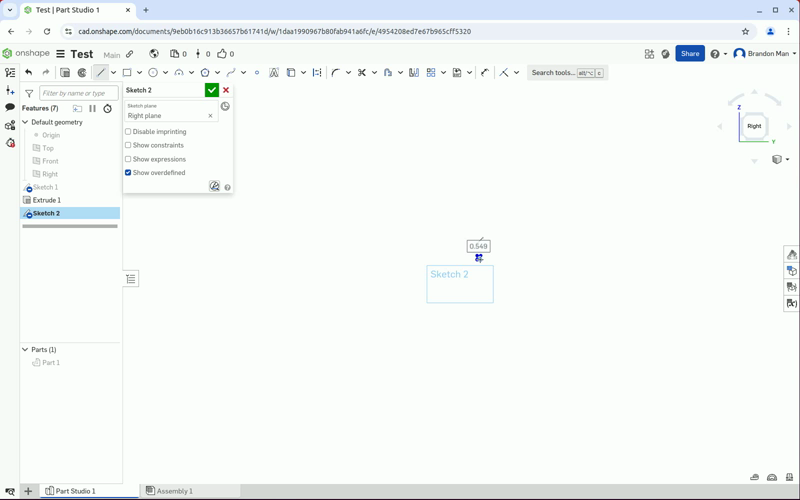
key_down(shift)
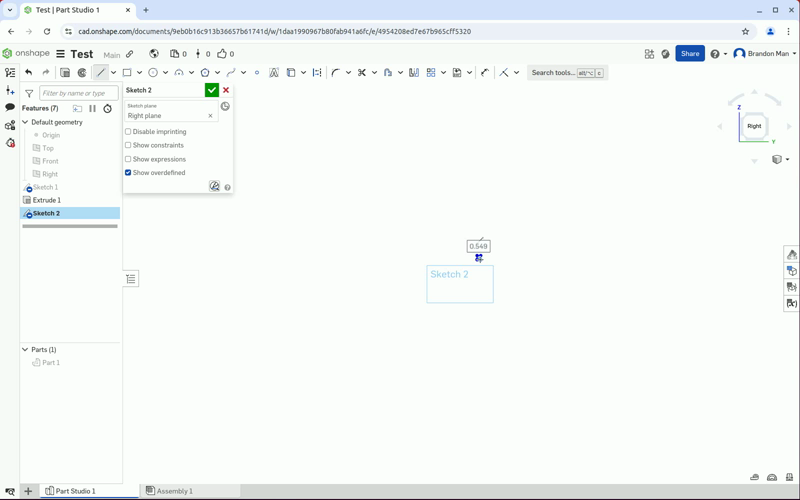
mouse_move(510, 259)
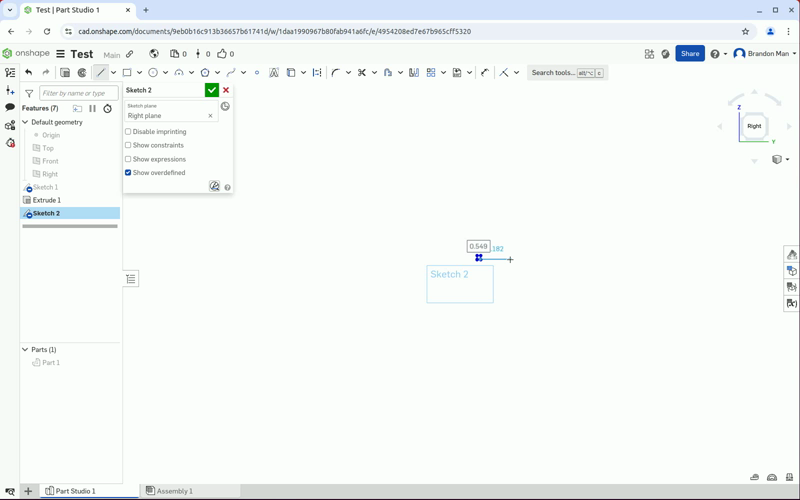
mouse_move(480, 256)
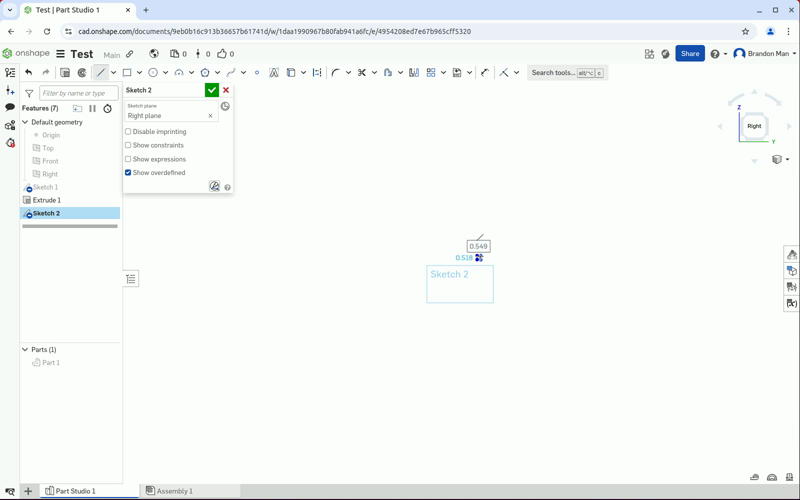
scroll(6)
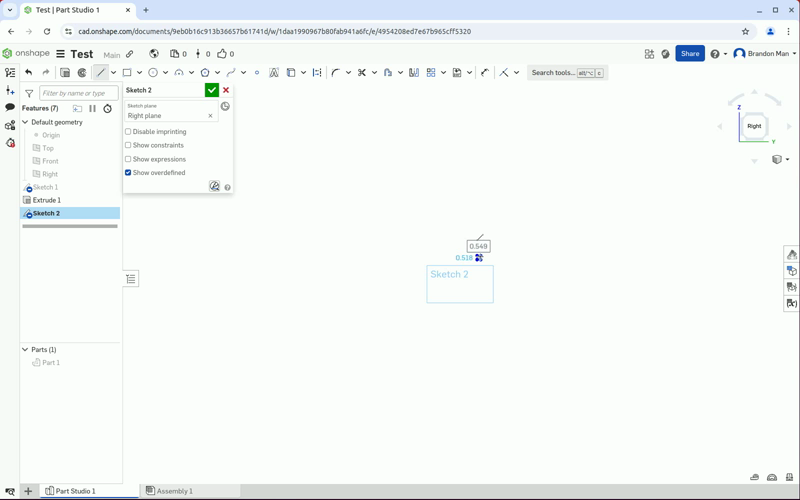
scroll(6)
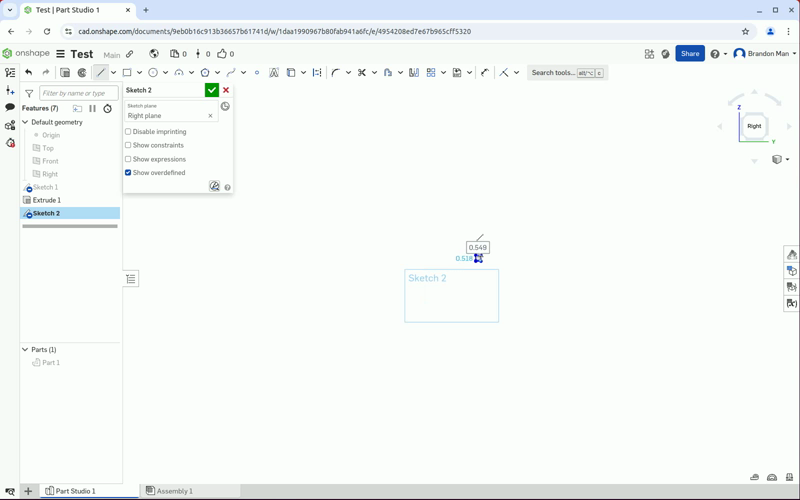
scroll(6)
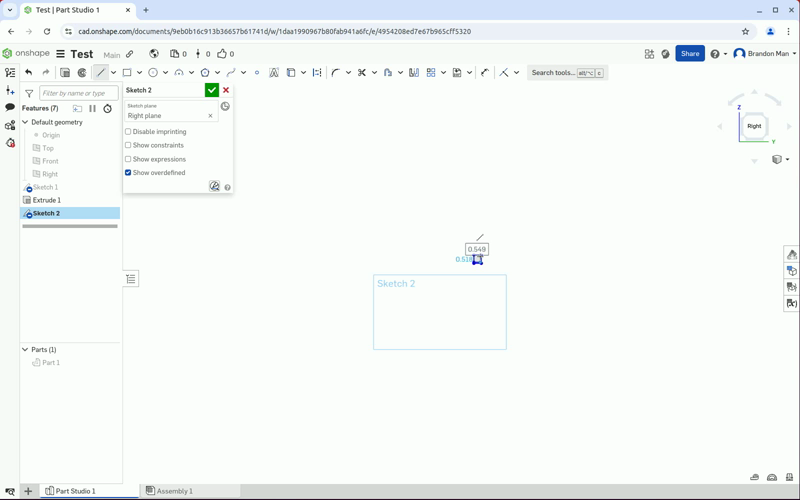
scroll(6)
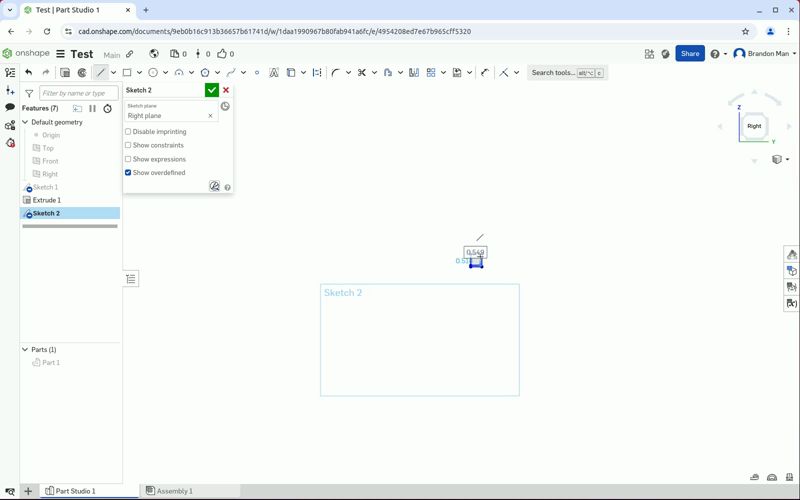
scroll(6)
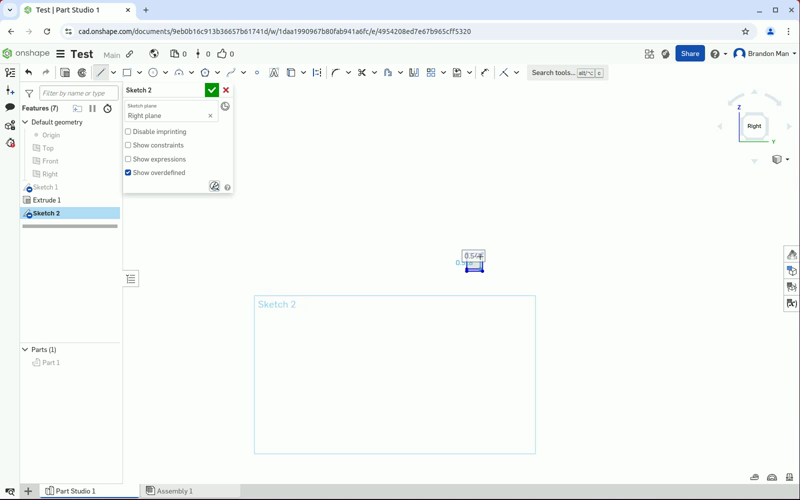
scroll(6)
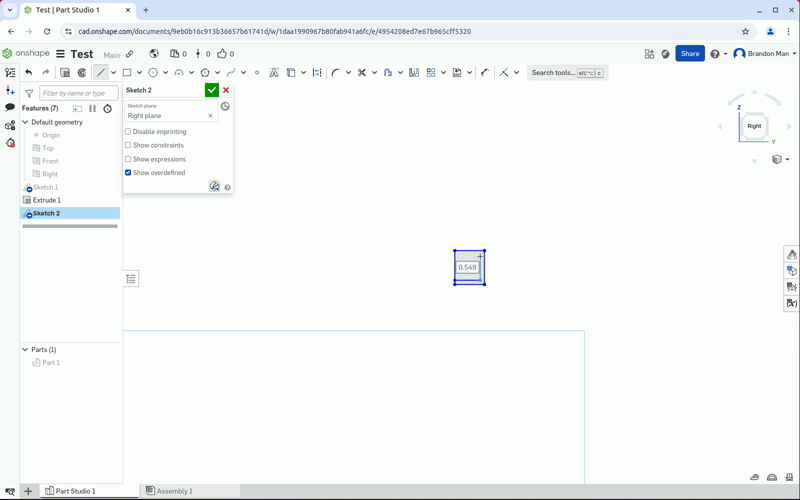
scroll(6)
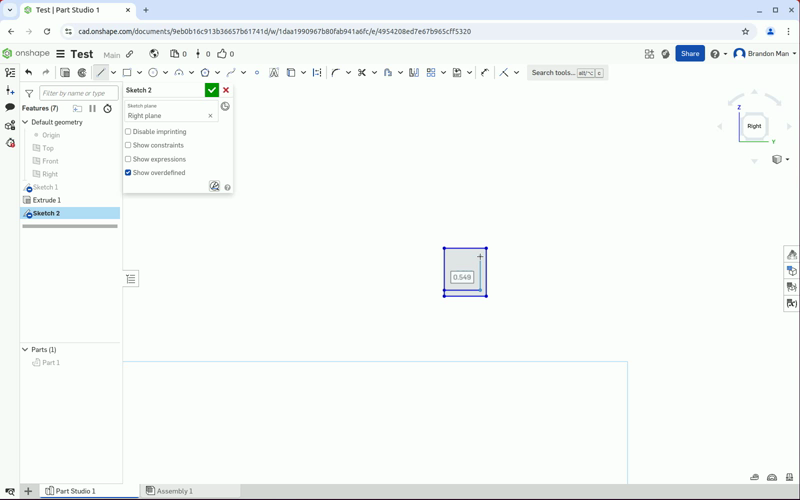
click(480, 256)
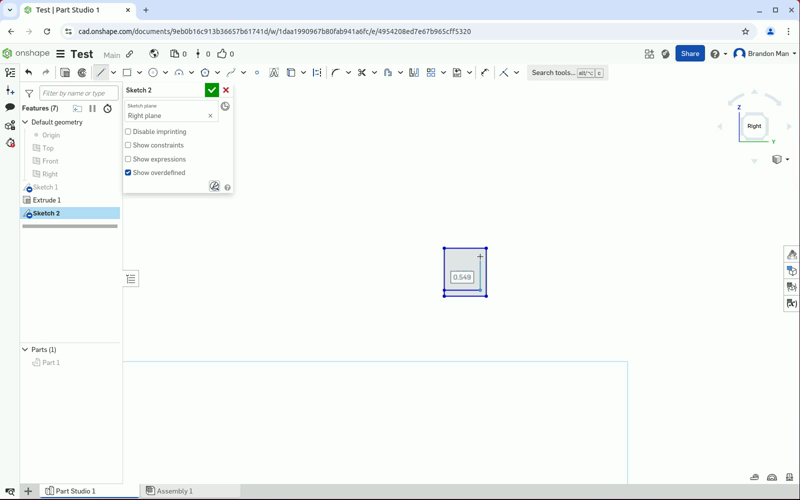
scroll(-6)
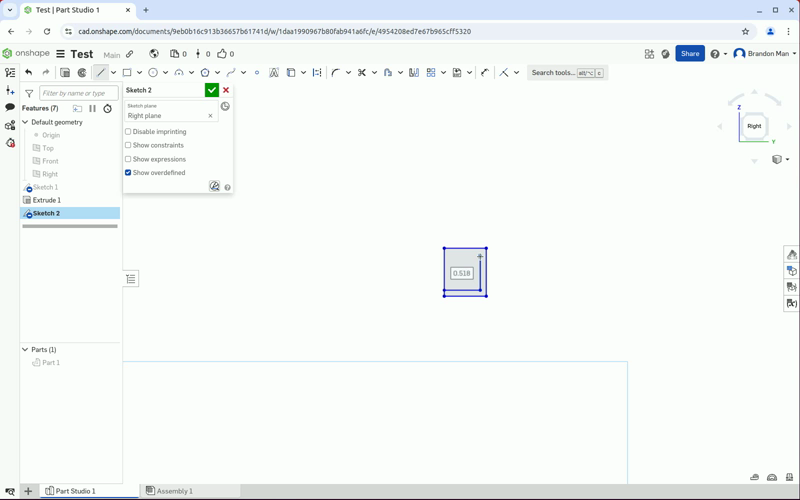
scroll(-6)
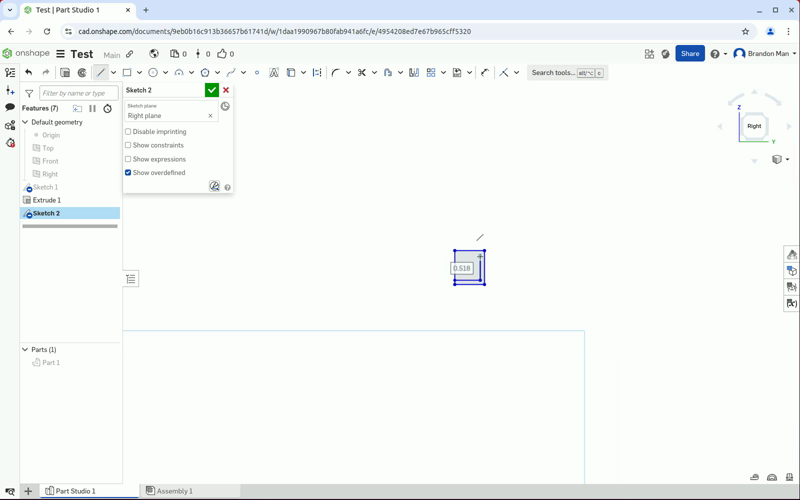
scroll(-6)
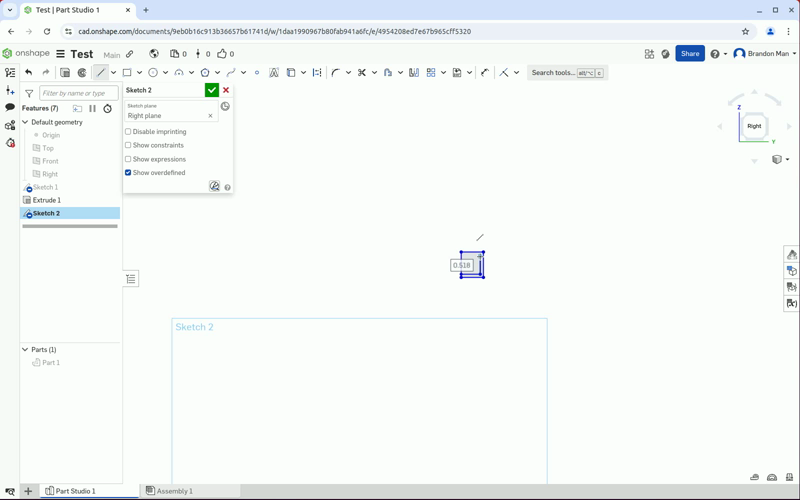
scroll(-6)
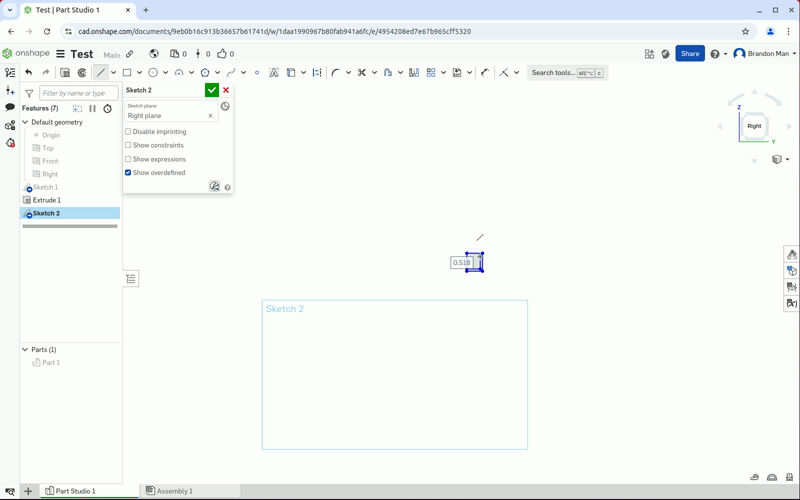
scroll(-6)
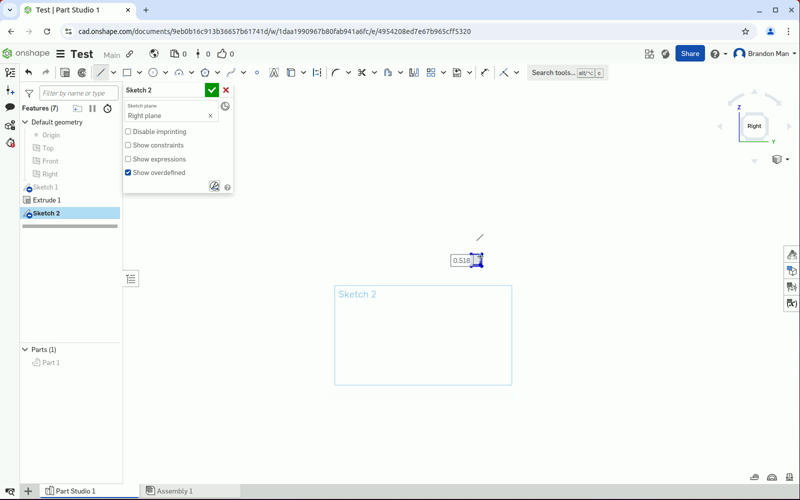
scroll(-6)
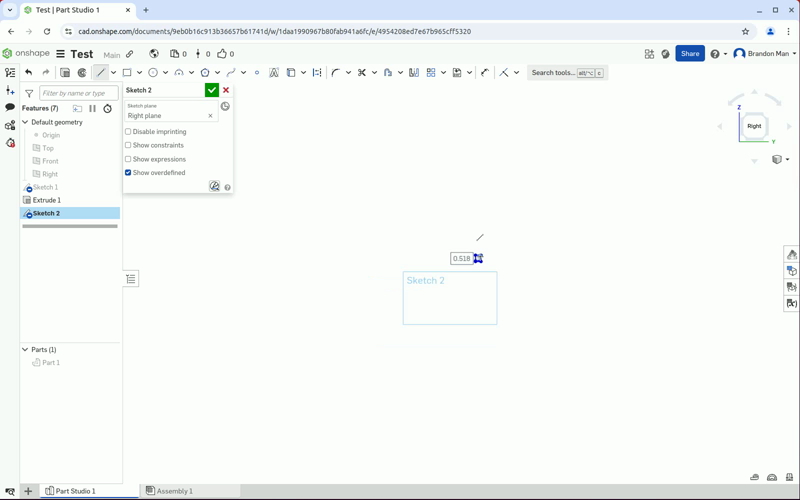
scroll(-6)
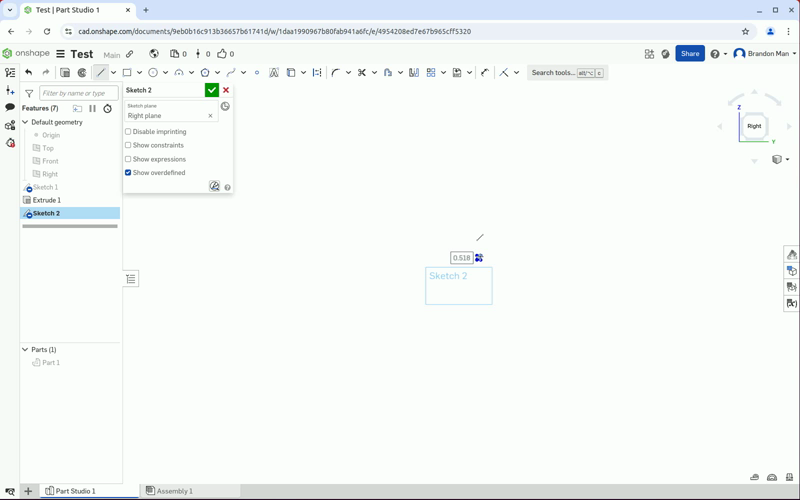
key_up(shift)
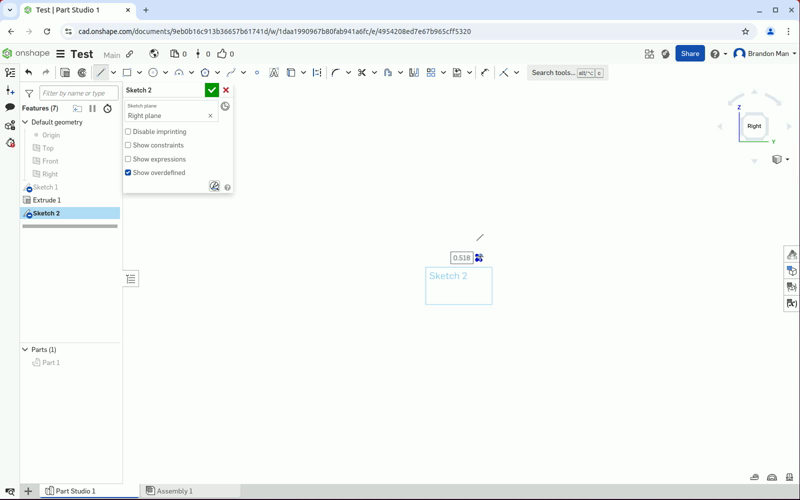
key_down(shift)
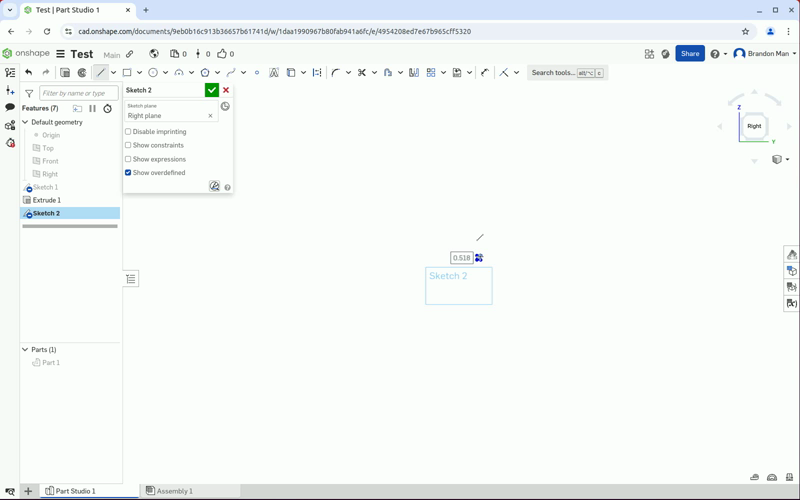
mouse_move(510, 256)
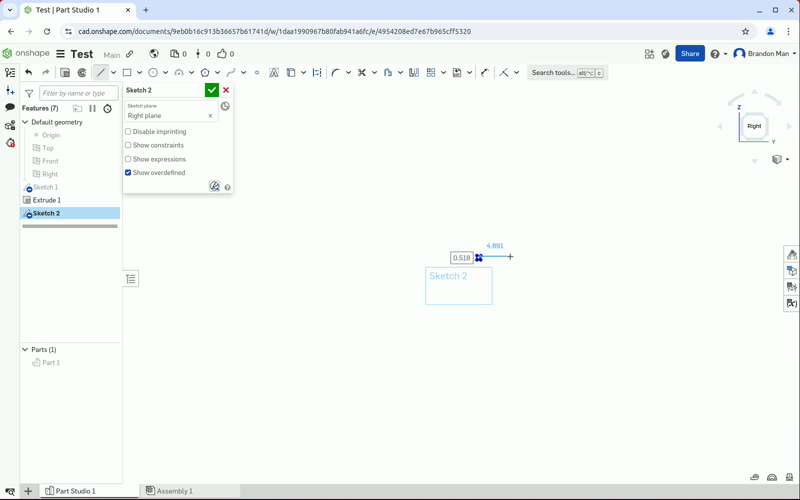
mouse_move(477, 256)
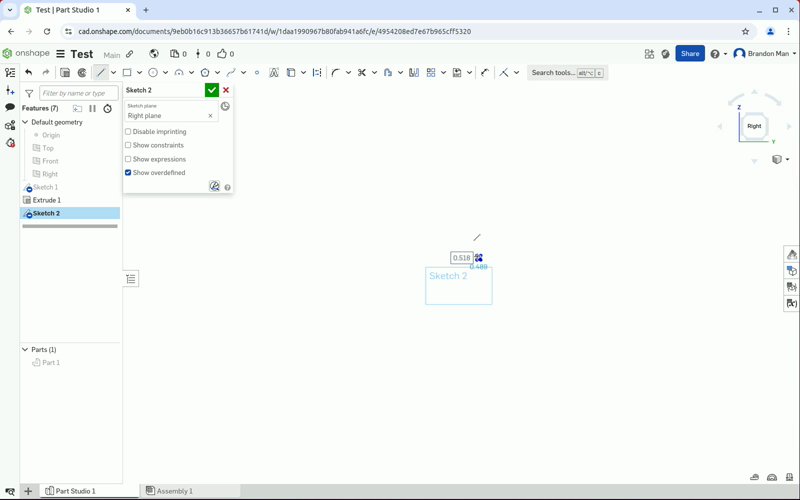
scroll(6)
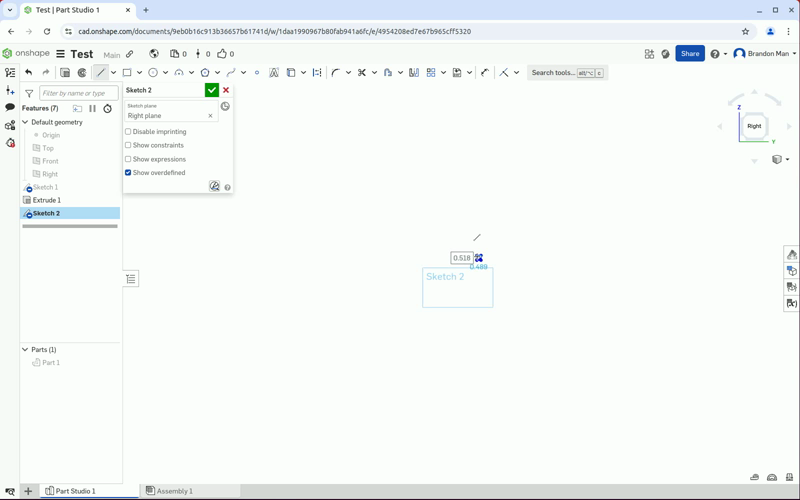
scroll(6)
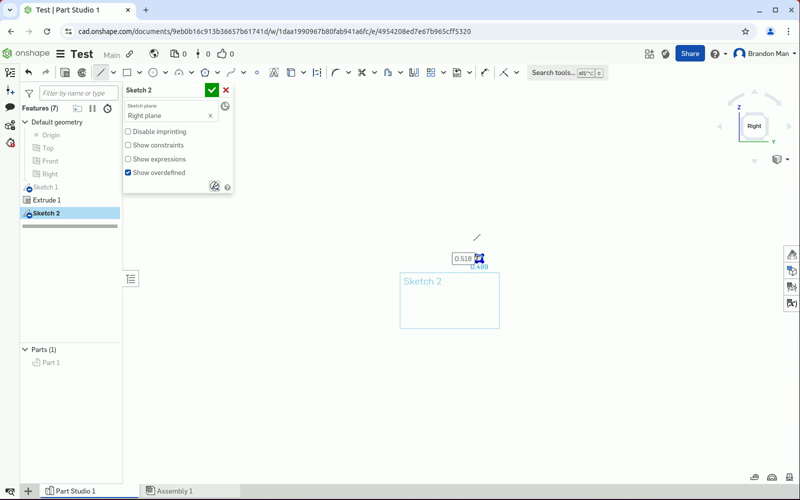
scroll(6)
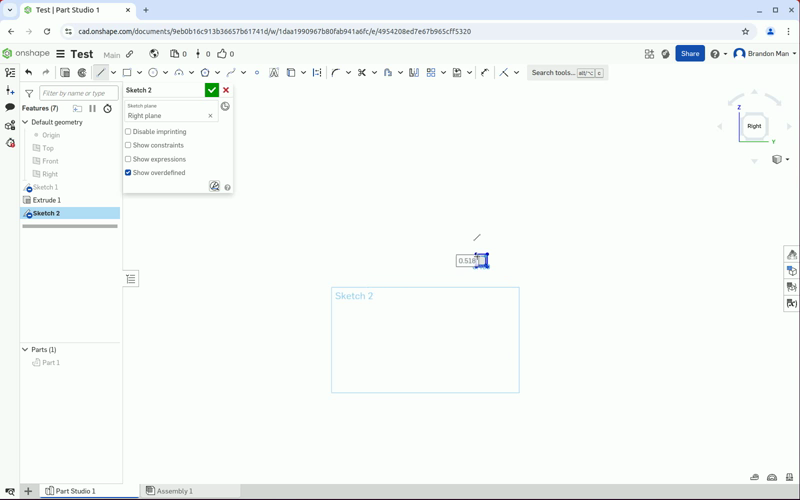
scroll(6)
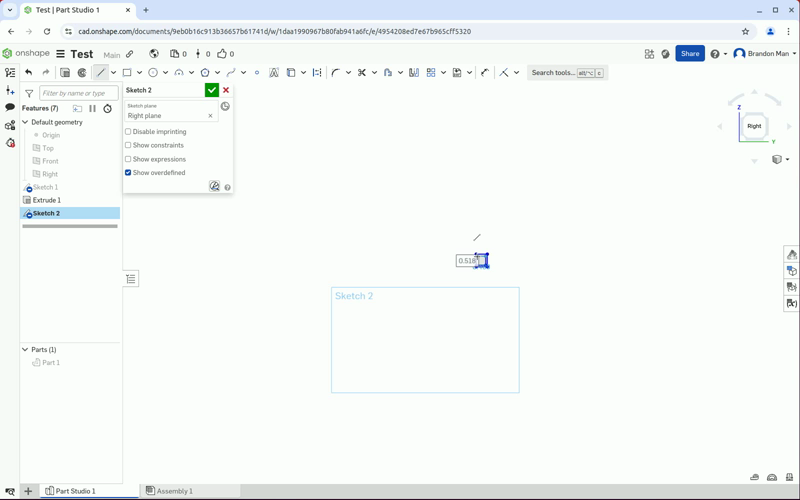
scroll(6)
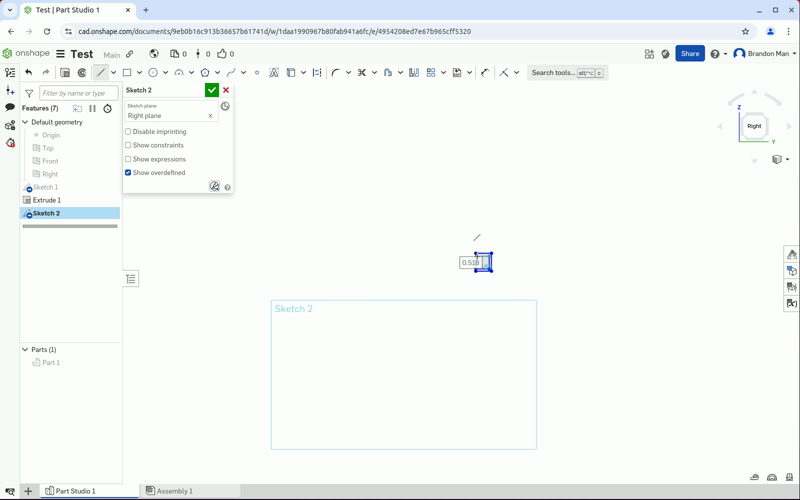
scroll(6)
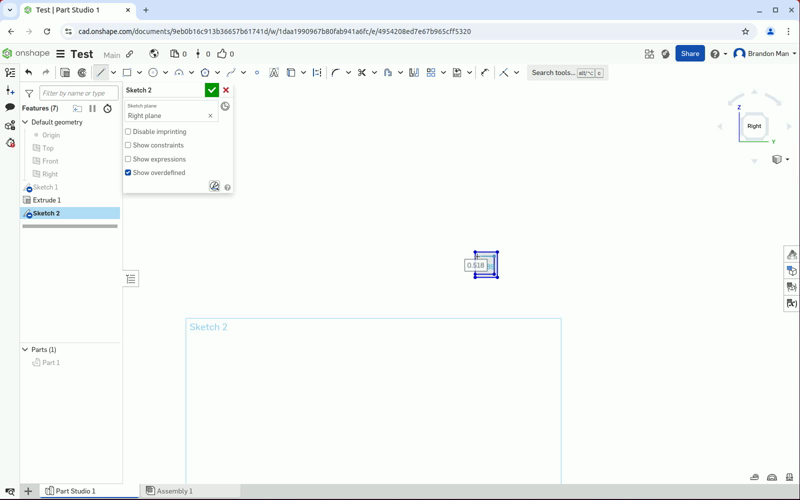
scroll(6)
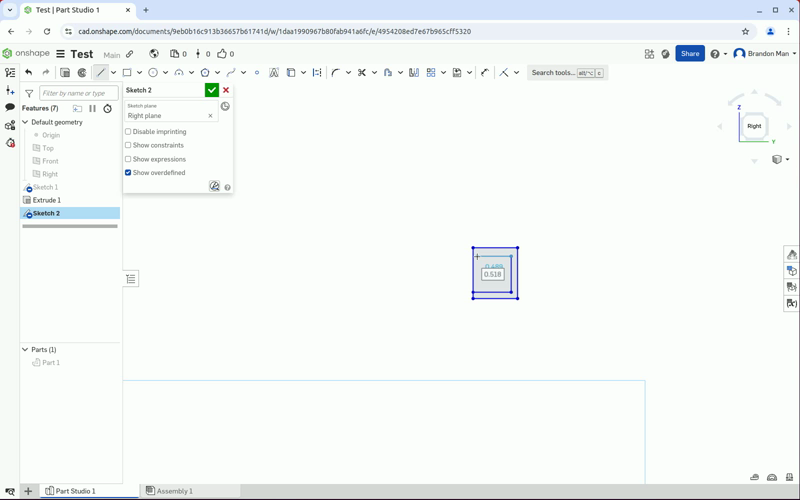
click(477, 256)
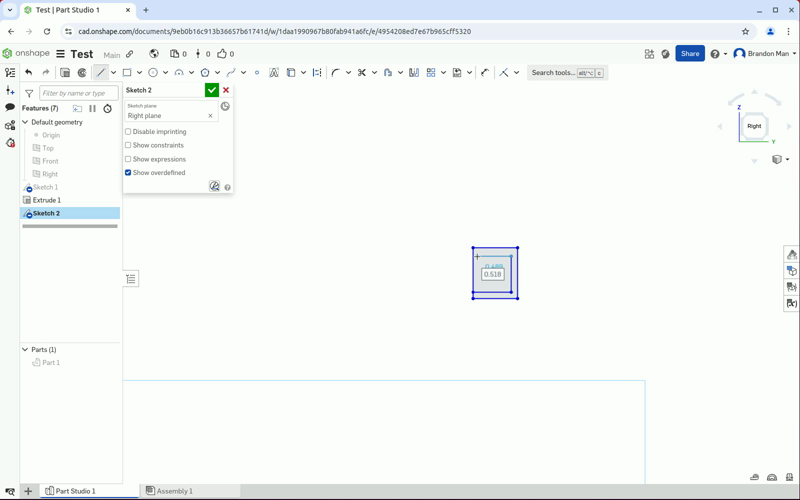
scroll(-6)
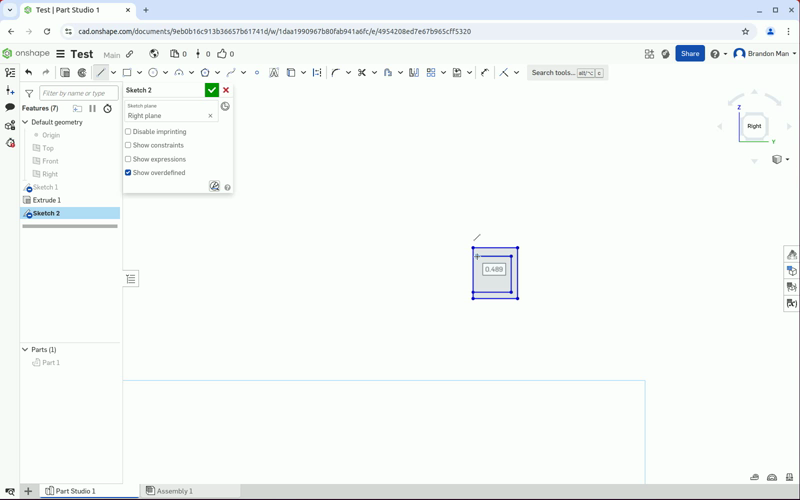
scroll(-6)
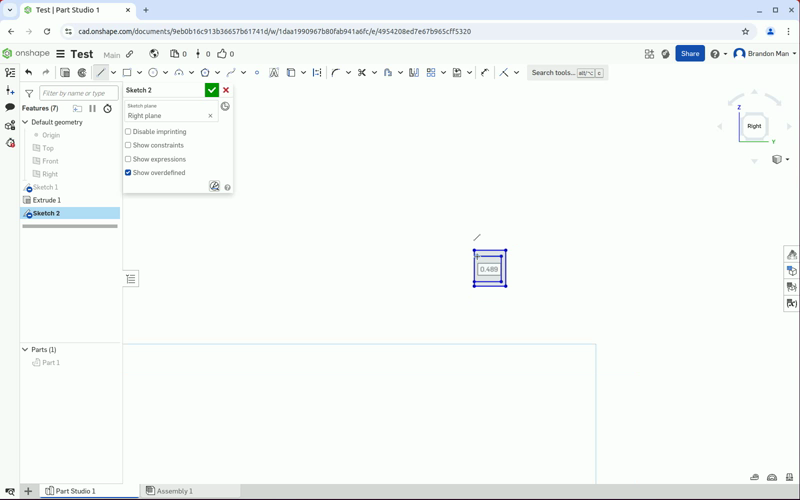
scroll(-6)
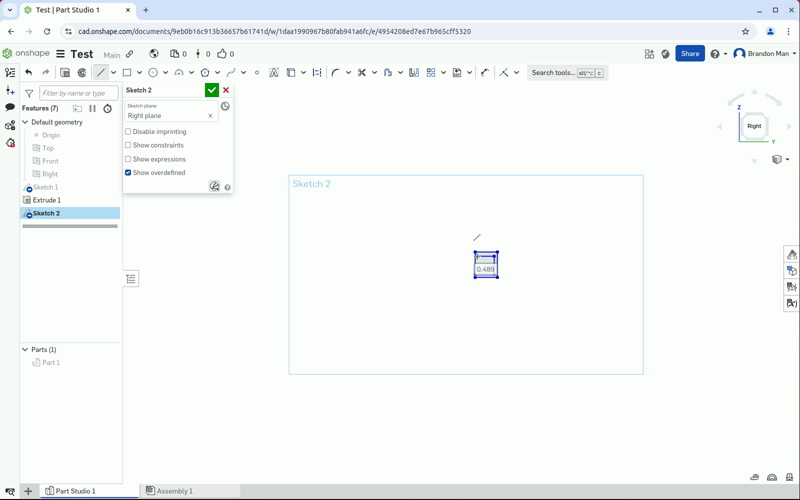
scroll(-6)
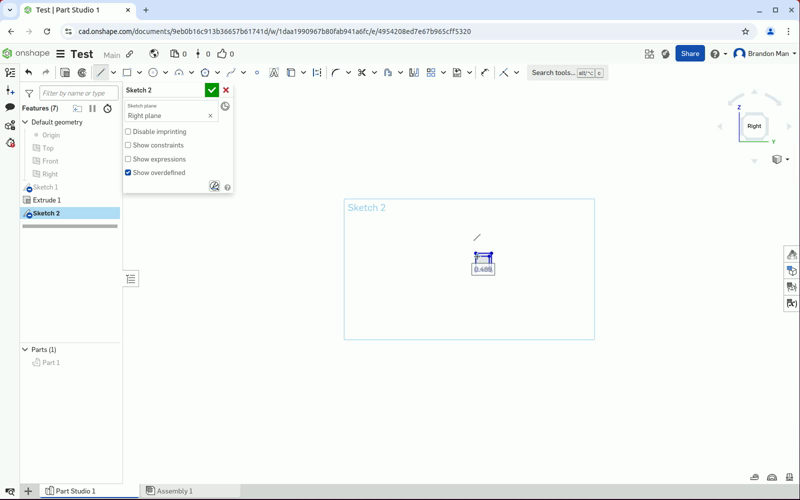
scroll(-6)
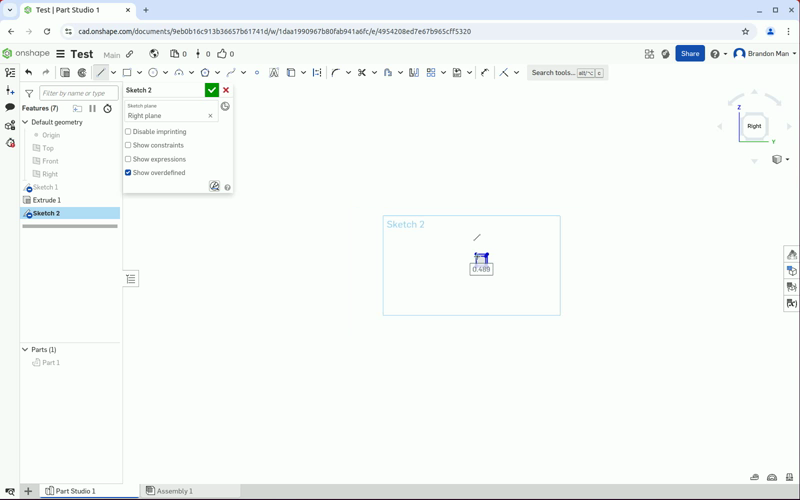
scroll(-6)
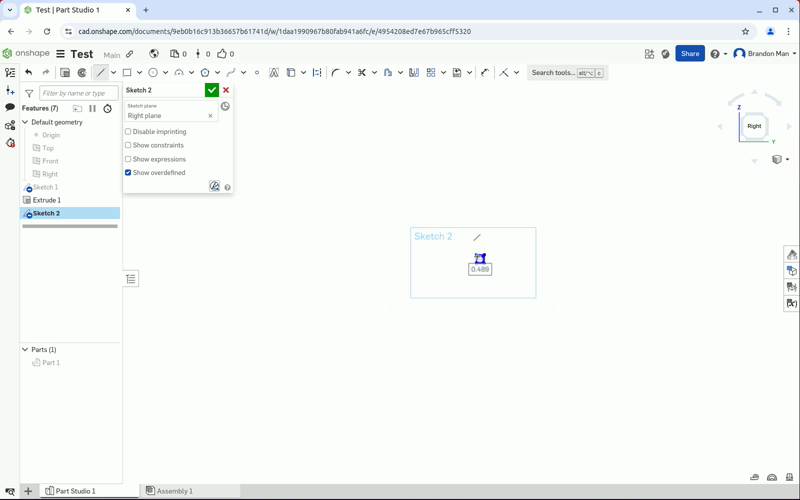
scroll(-6)
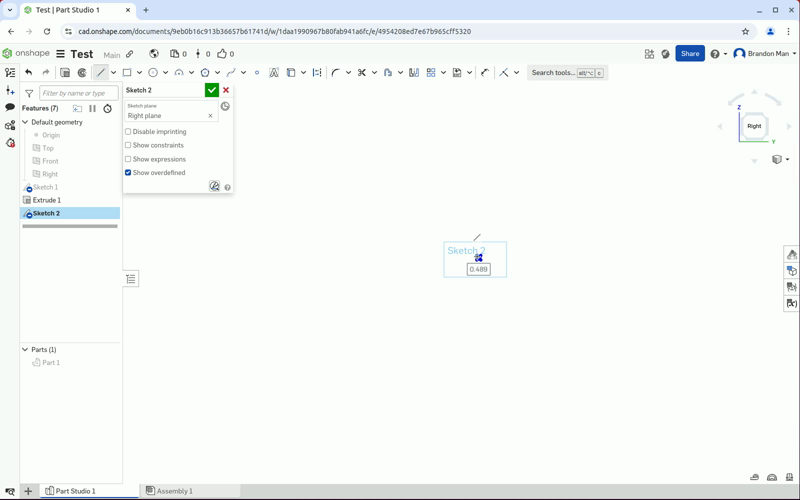
key_up(shift)
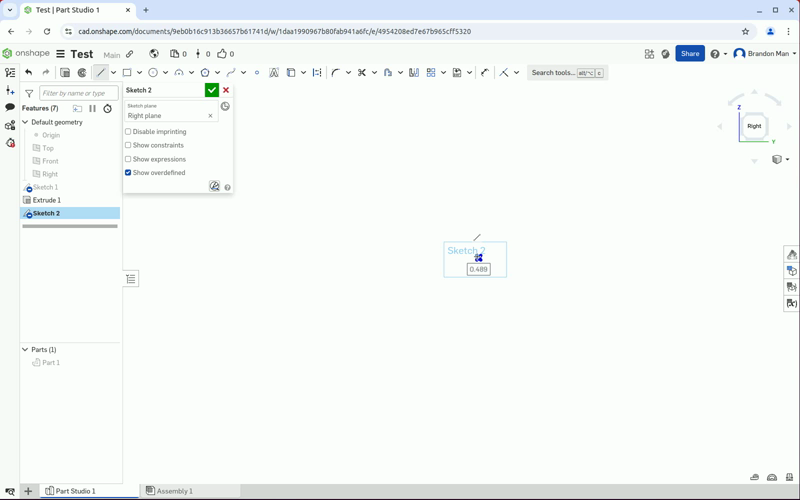
mouse_move(507, 256)
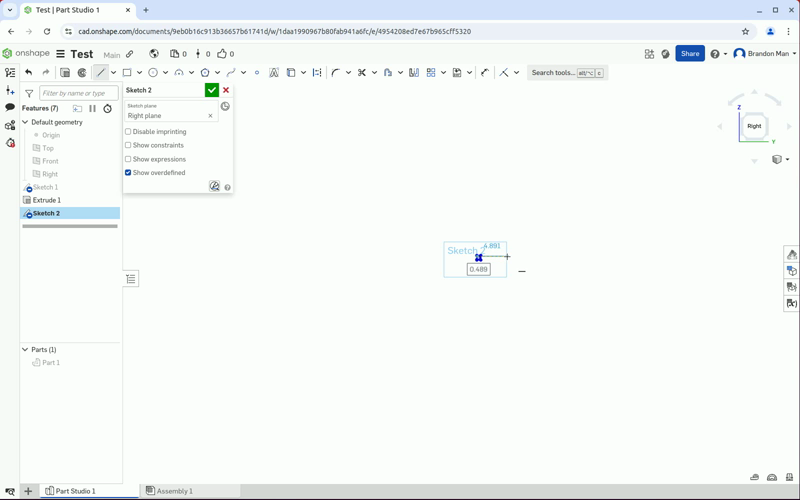
key_down(shift)
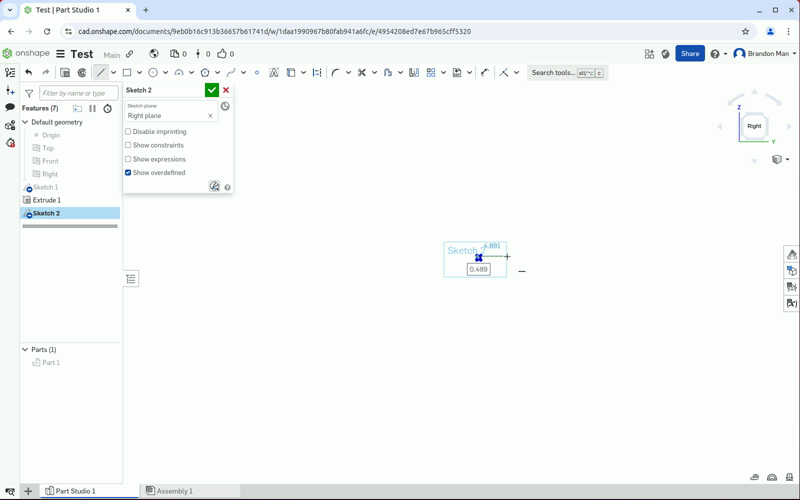
mouse_move(477, 259)
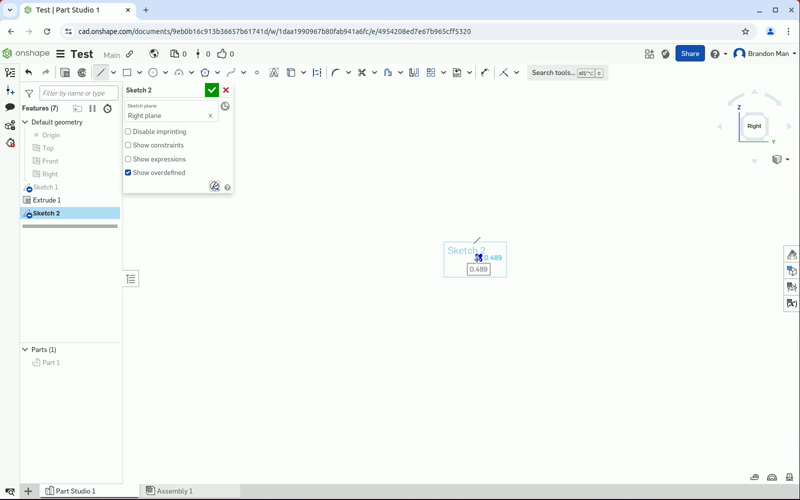
scroll(6)
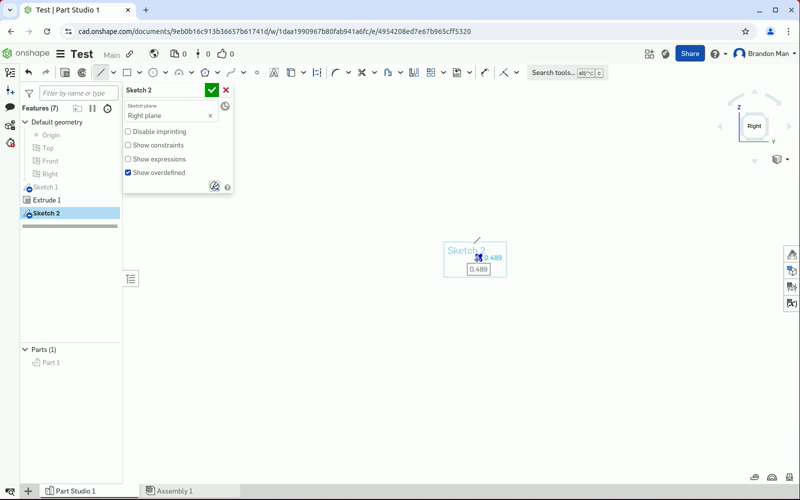
scroll(6)
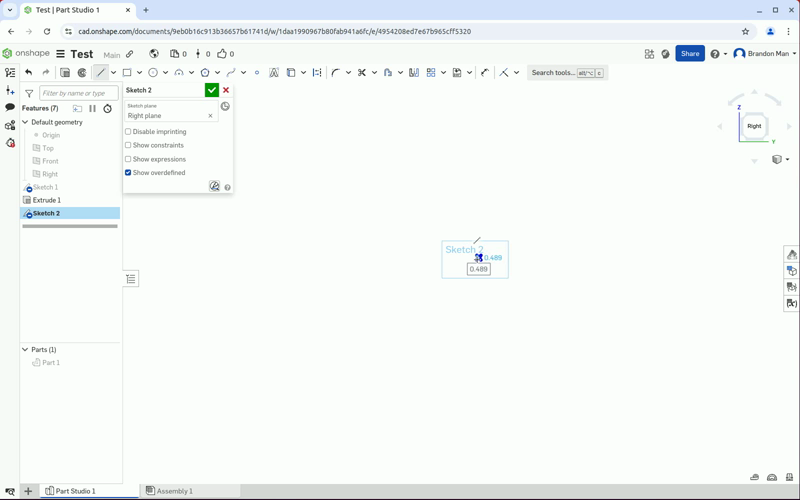
scroll(6)
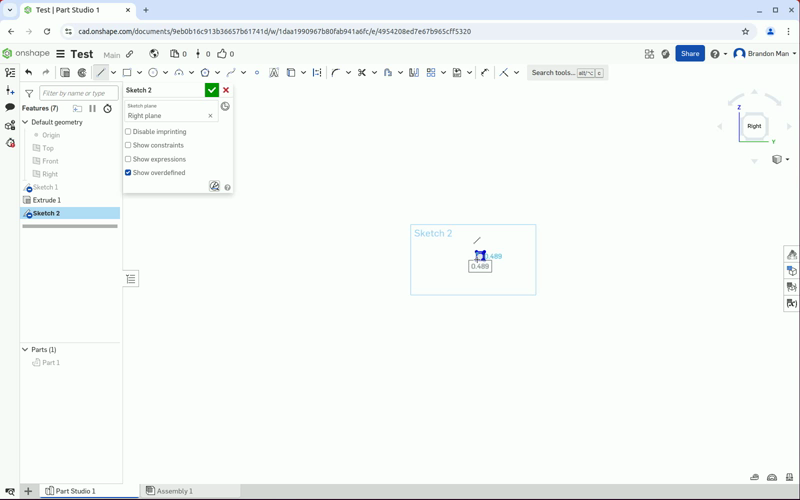
scroll(6)
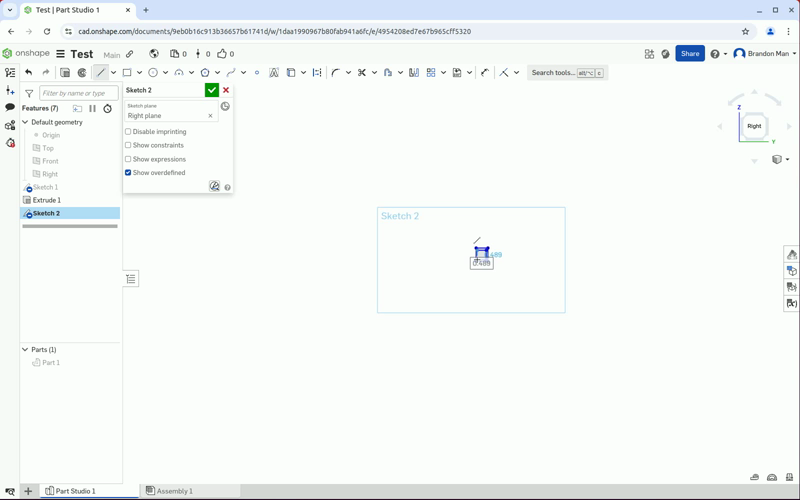
scroll(6)
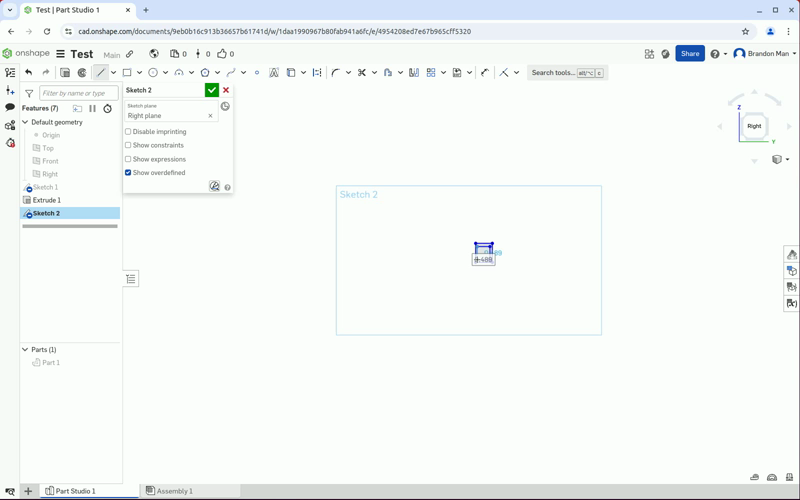
scroll(6)
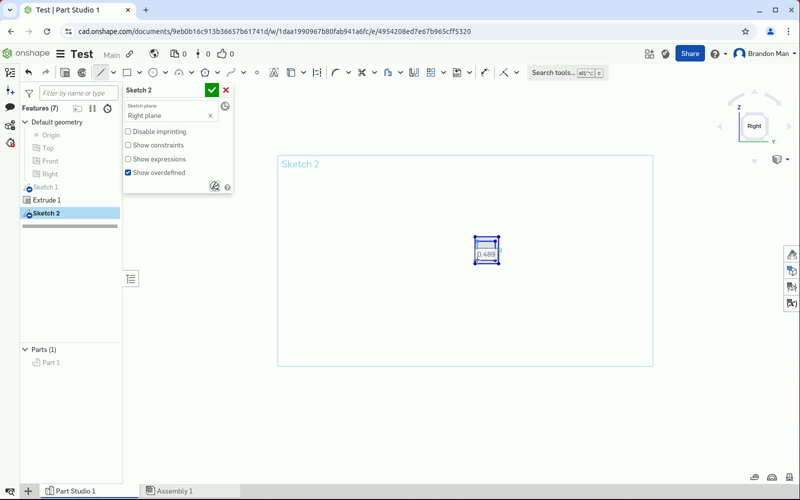
scroll(6)
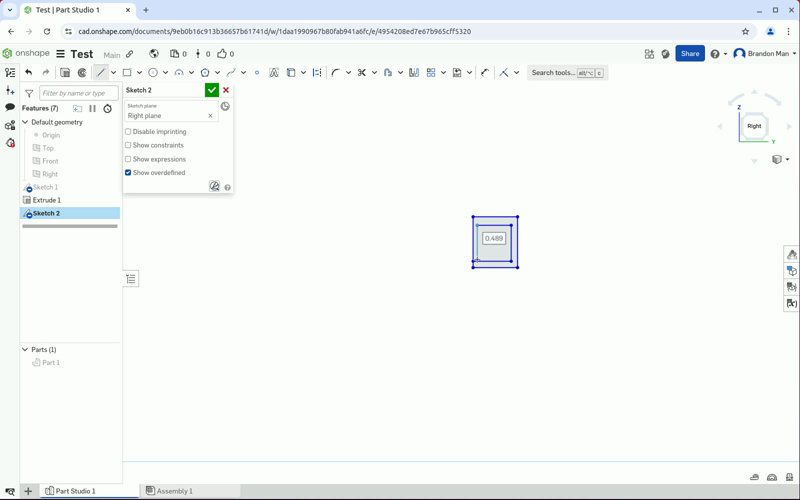
key_up(shift)
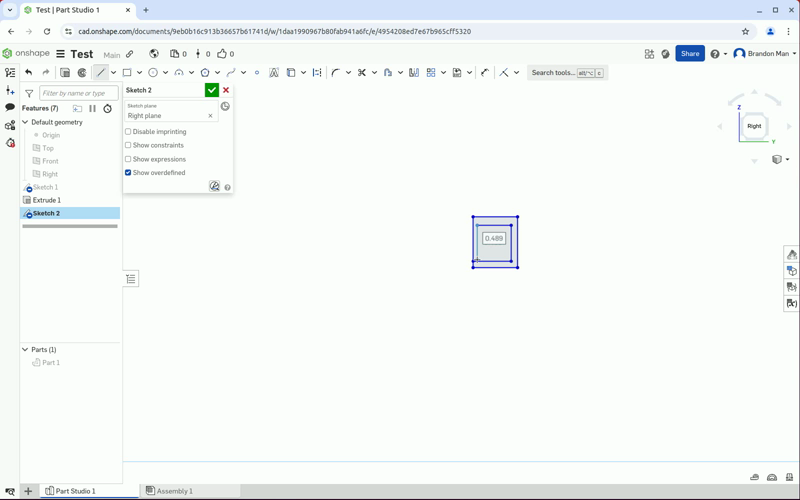
click(477, 259)
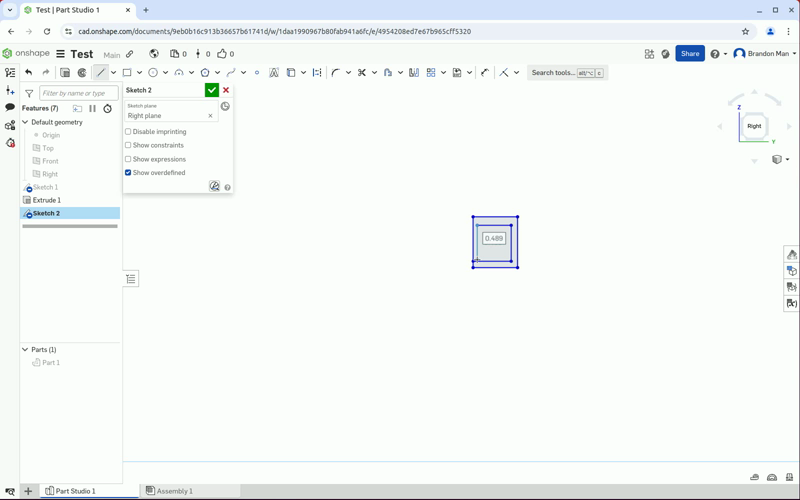
scroll(-6)
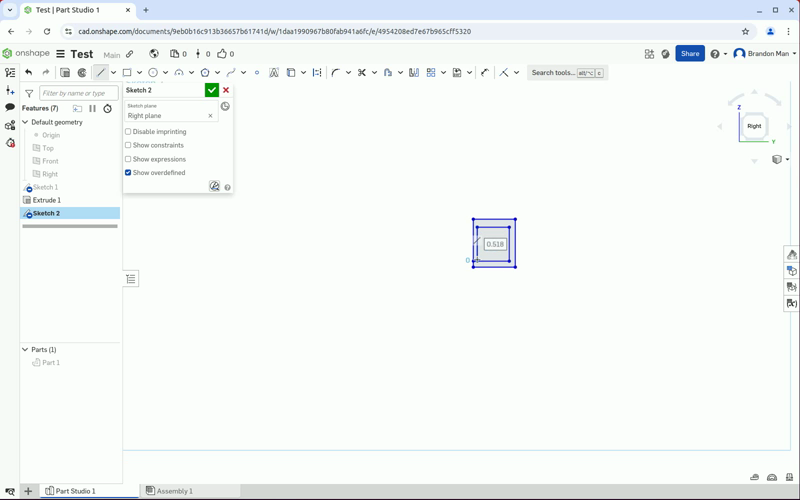
scroll(-6)
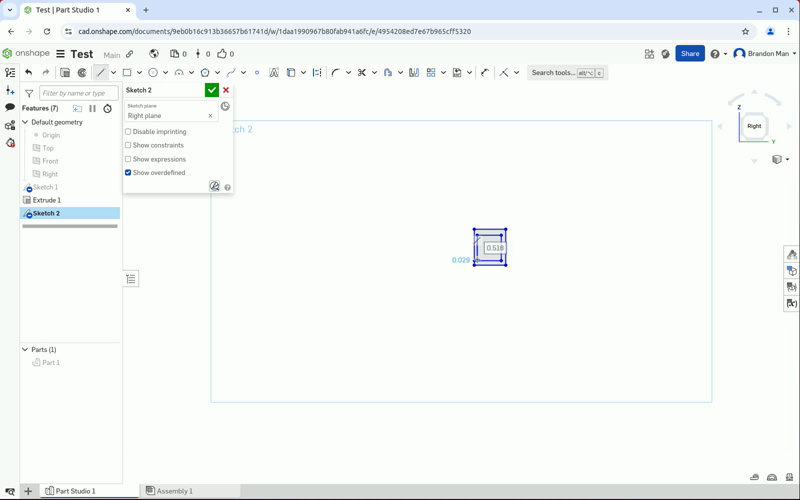
scroll(-6)
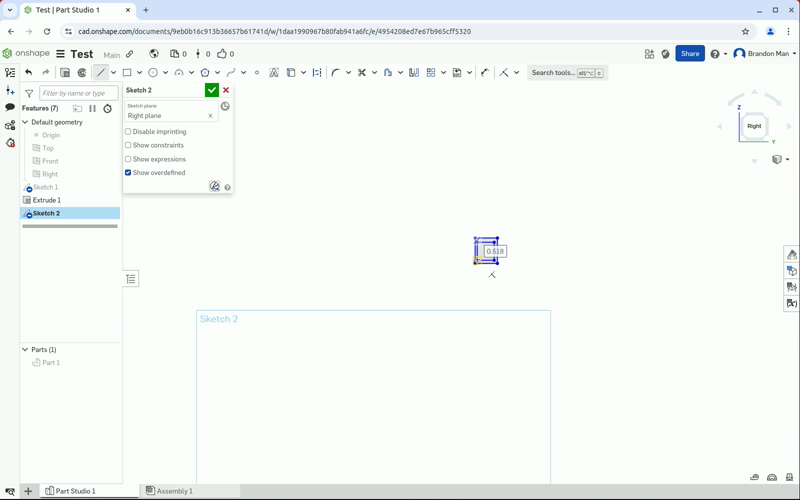
scroll(-6)
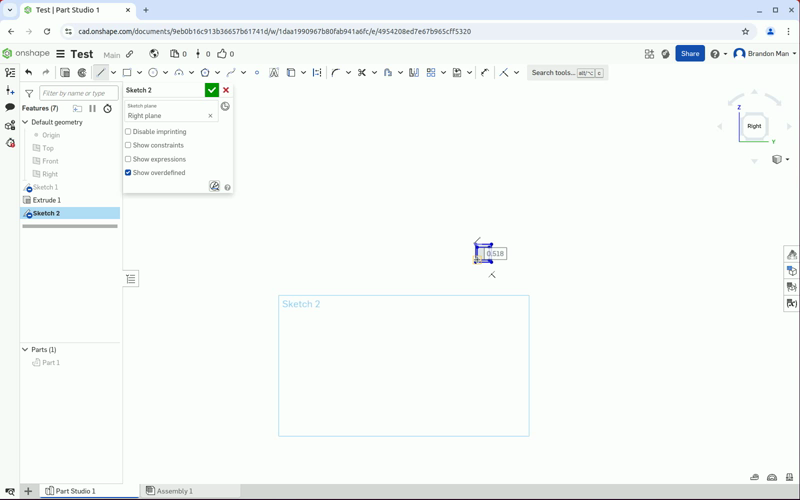
scroll(-6)
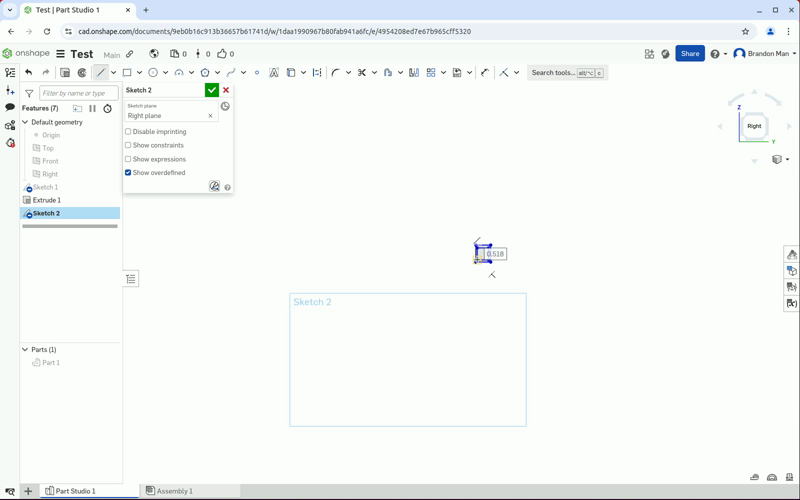
scroll(-6)
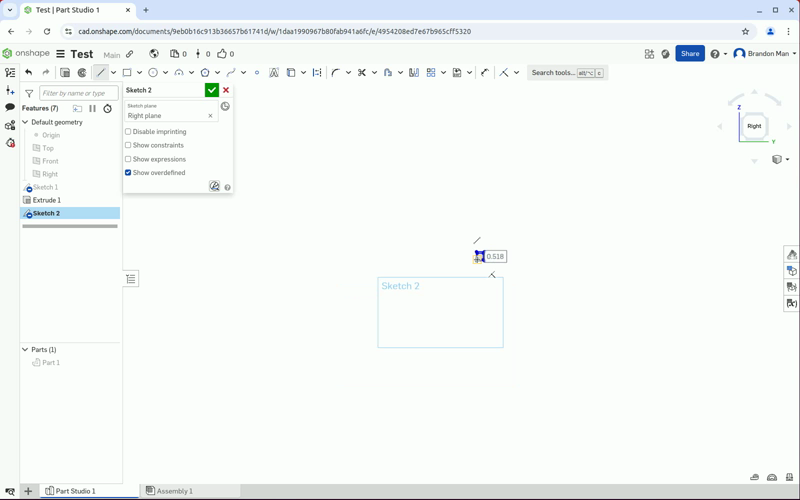
scroll(-6)
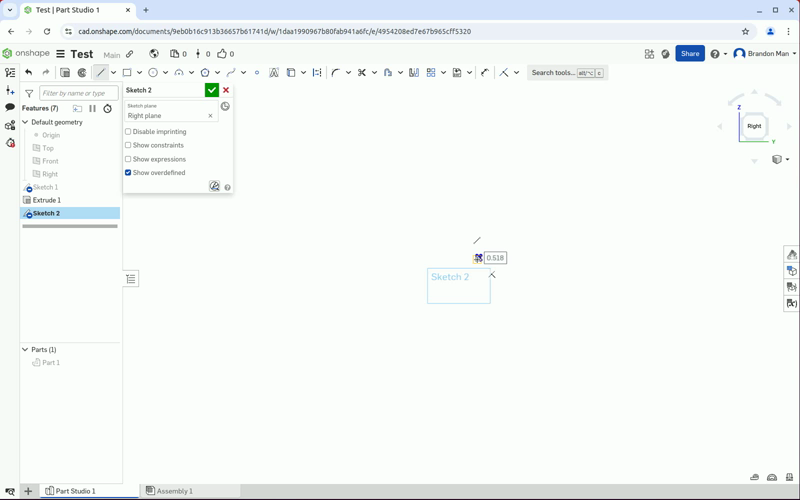
key(esc)
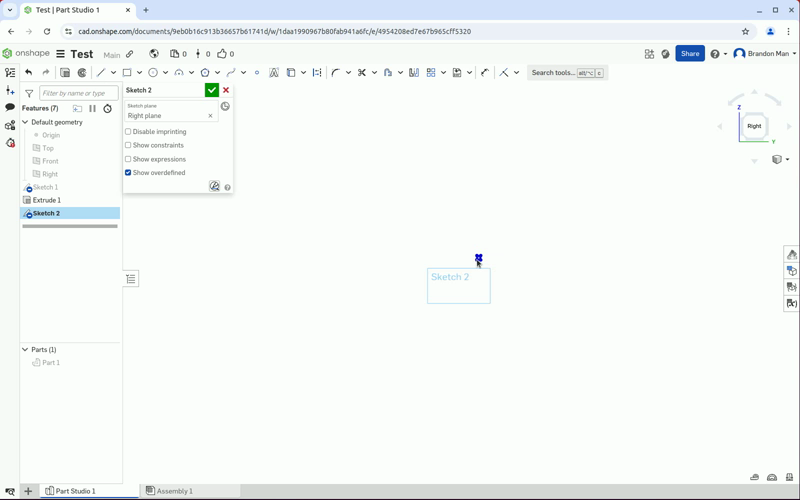
mouse_move(477, 259)
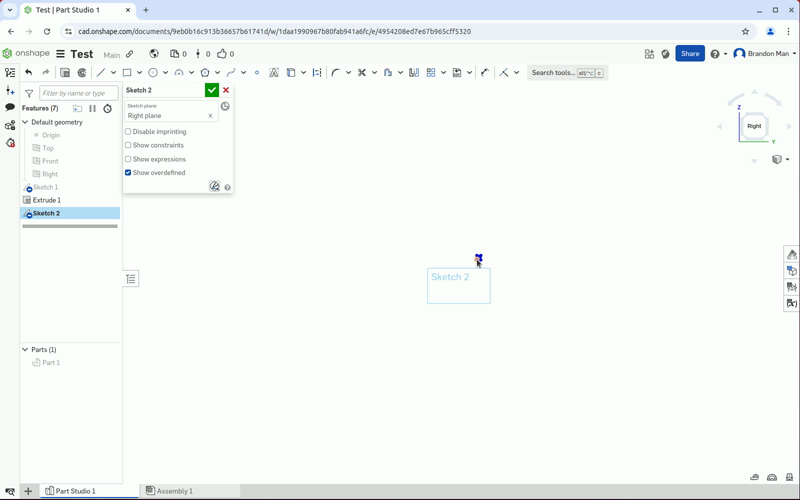
scroll(6)
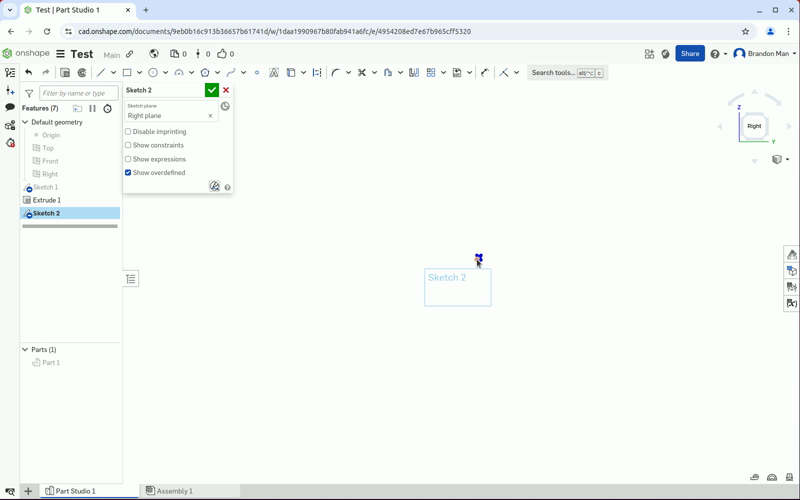
scroll(6)
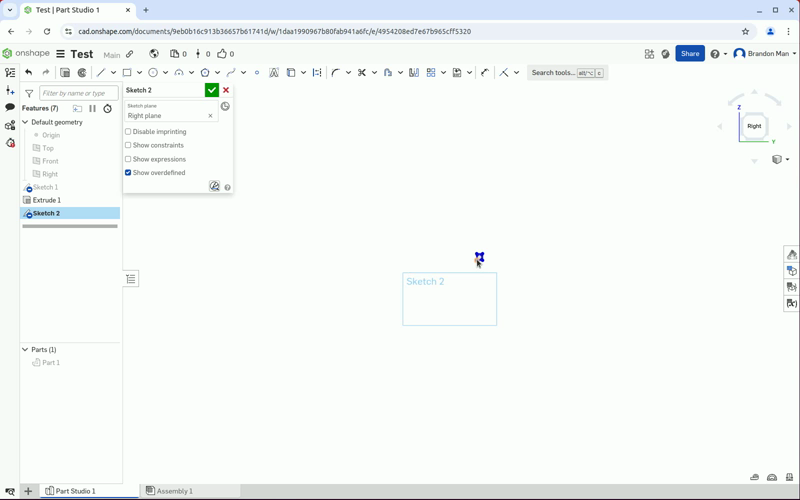
scroll(6)
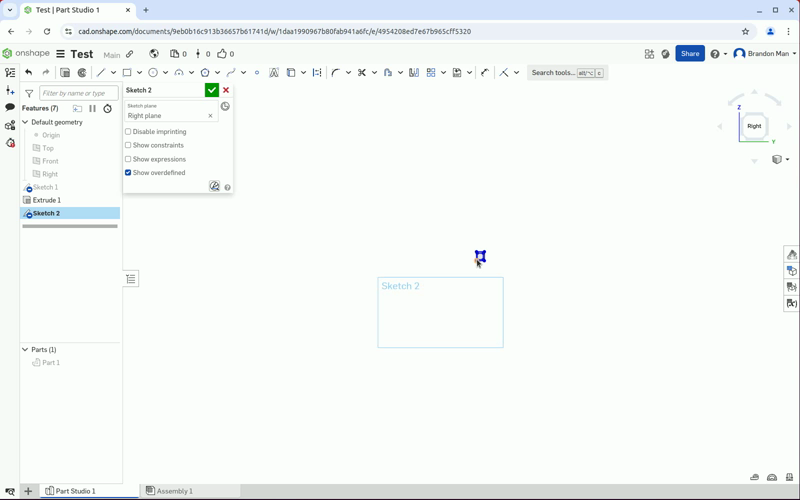
scroll(6)
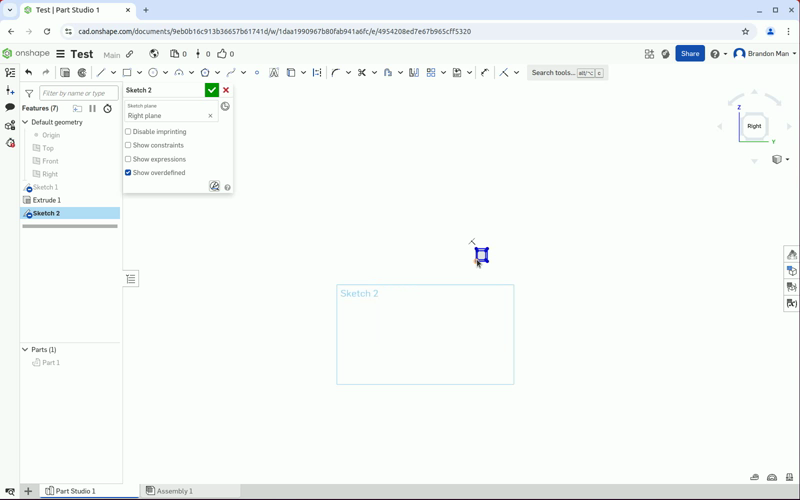
scroll(6)
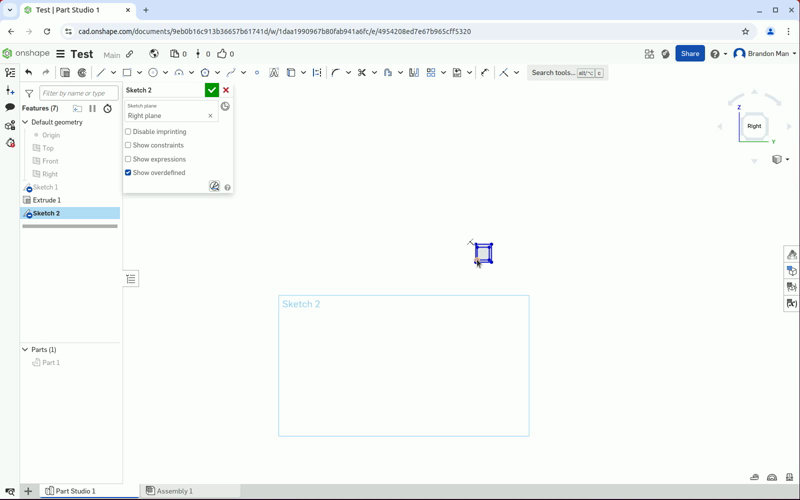
scroll(6)
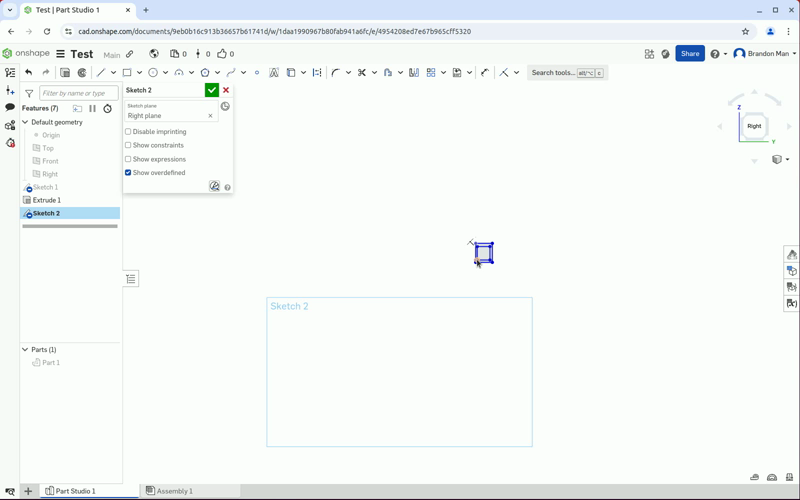
scroll(6)
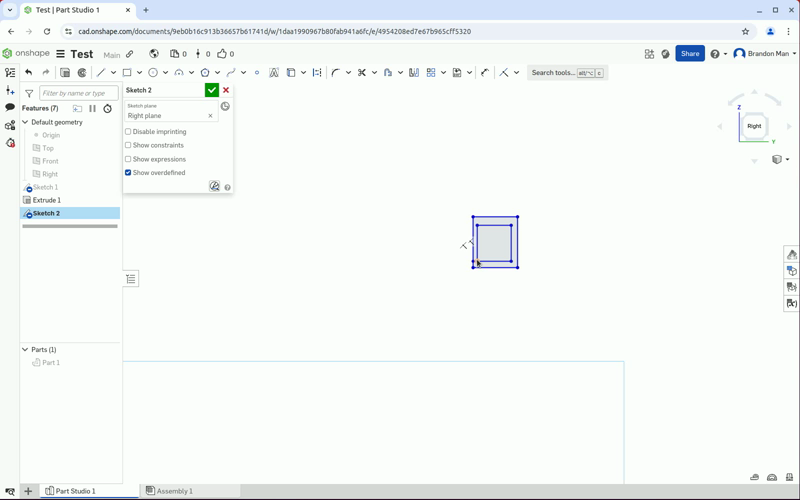
click(477, 259)
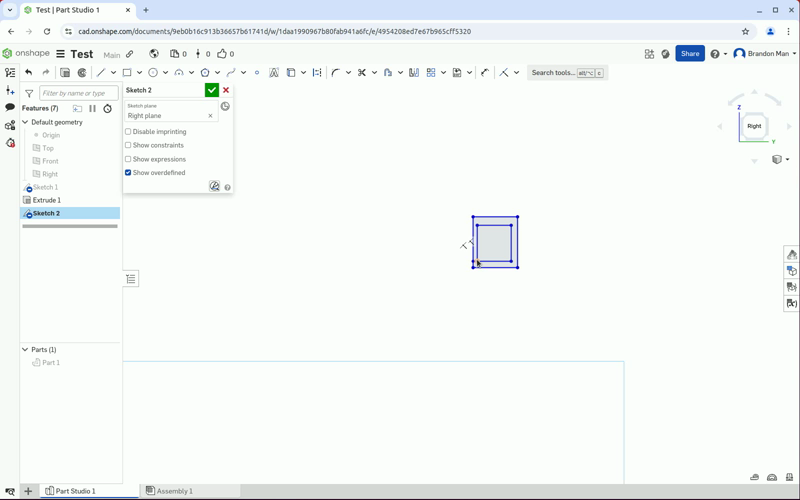
scroll(-6)
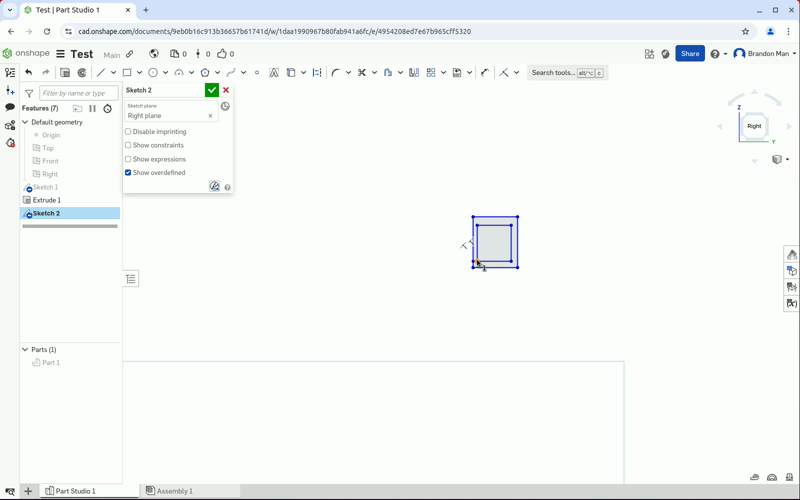
scroll(-6)
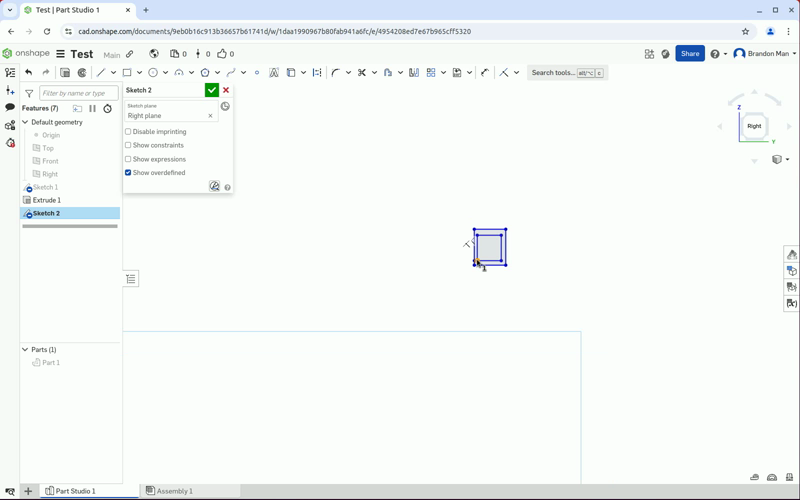
scroll(-6)
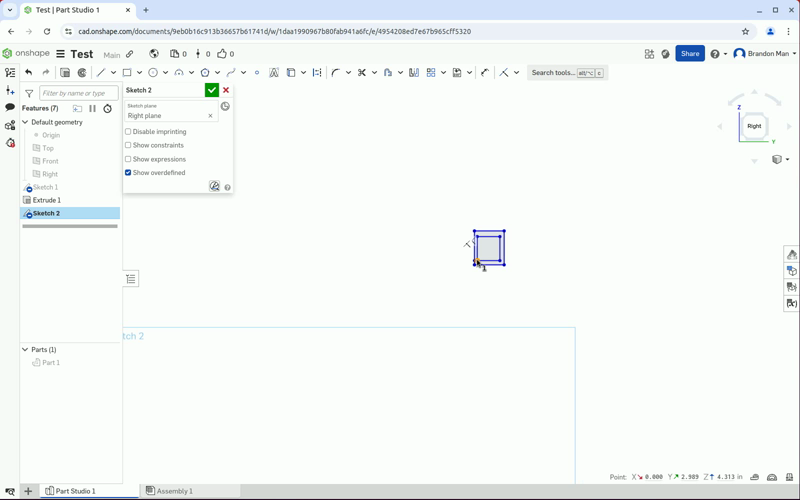
scroll(-6)
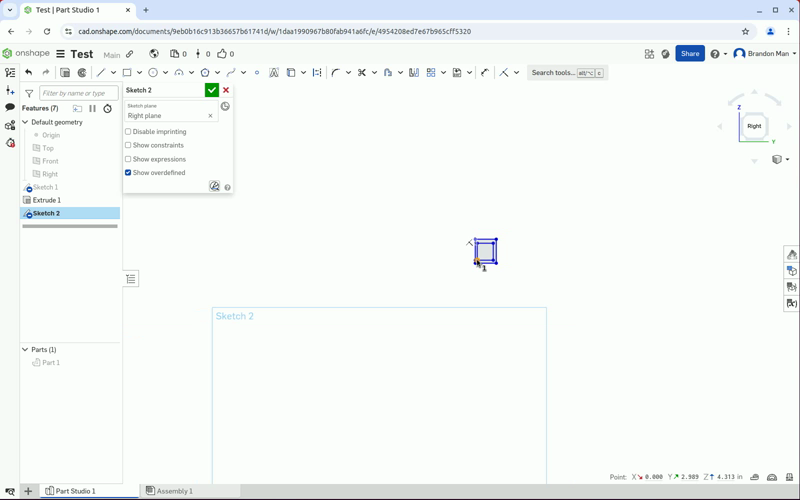
scroll(-6)
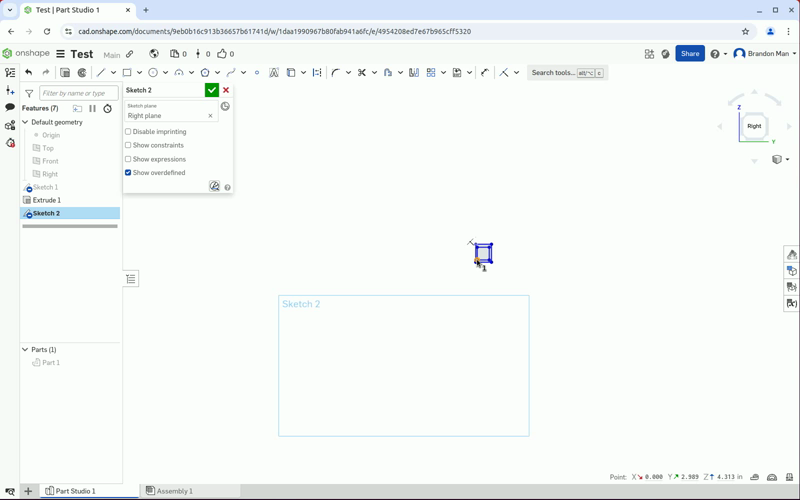
scroll(-6)
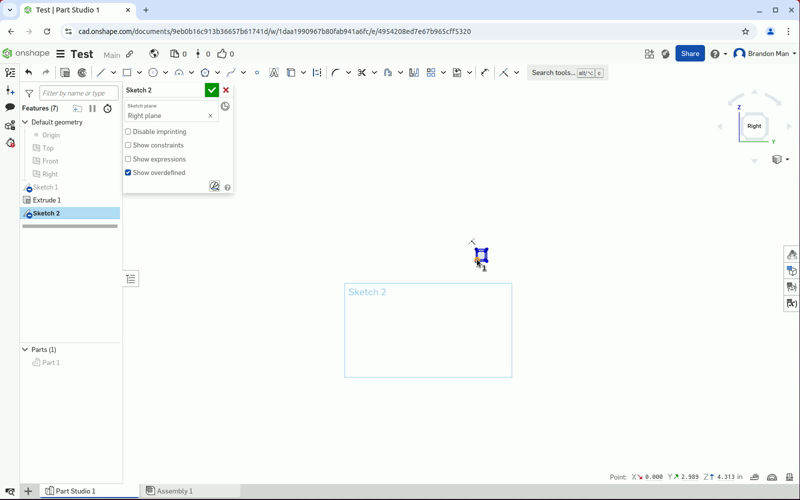
scroll(-6)
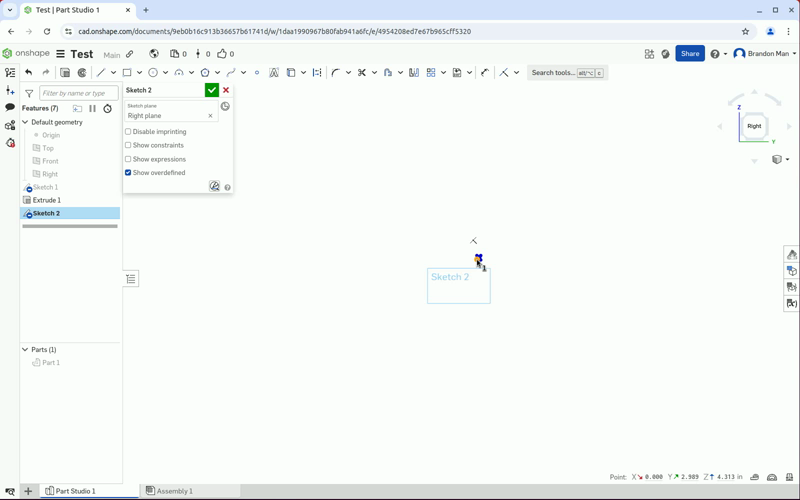
mouse_move(73, 352)
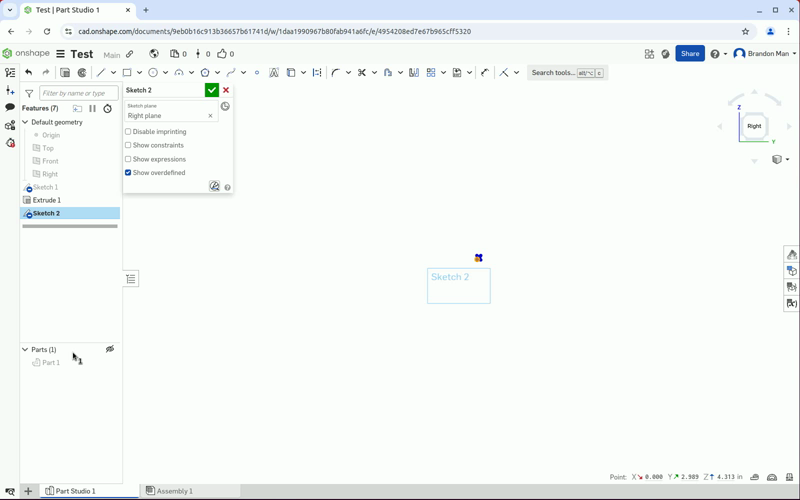
key(shift+y)
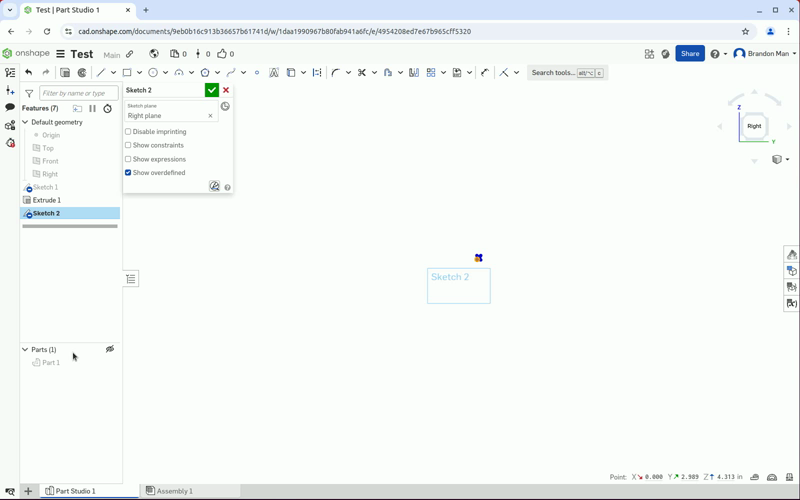
key(shift+e)
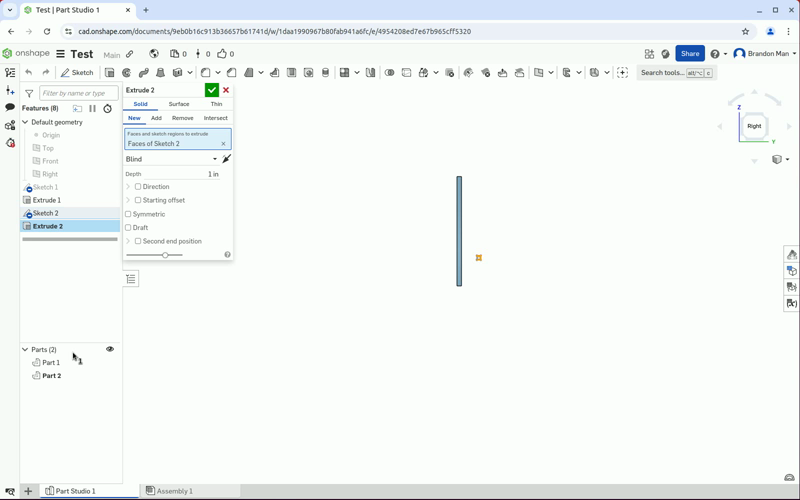
mouse_move(143, 106)
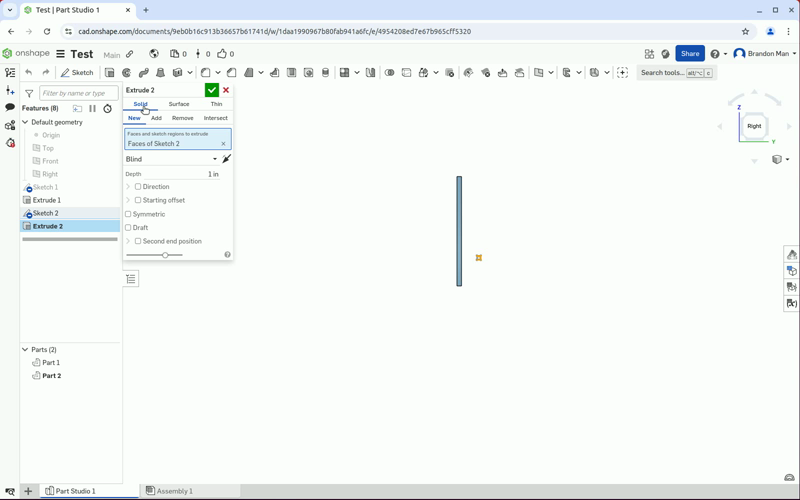
click(143, 106)
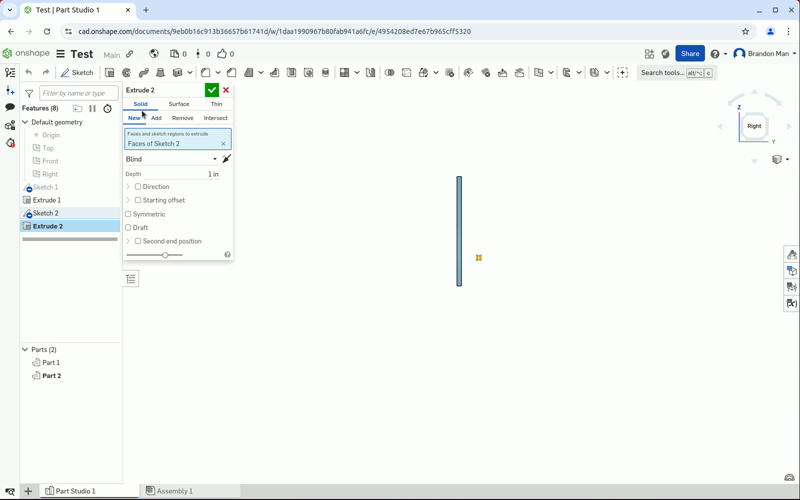
mouse_move(137, 120)
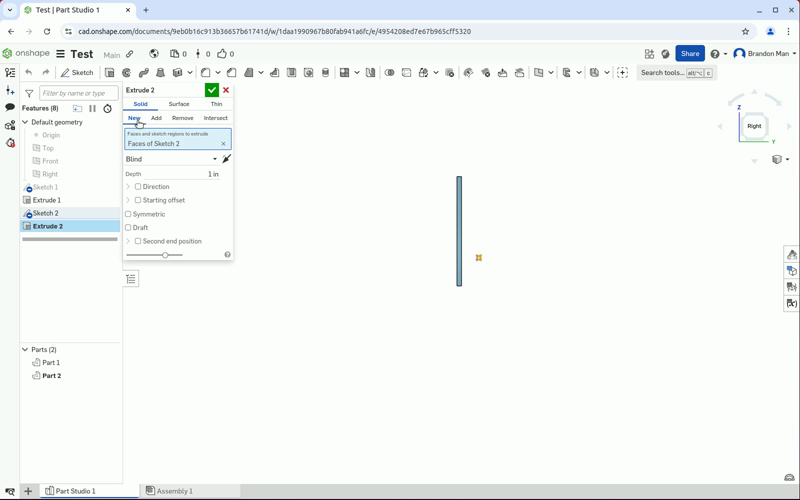
click(137, 120)
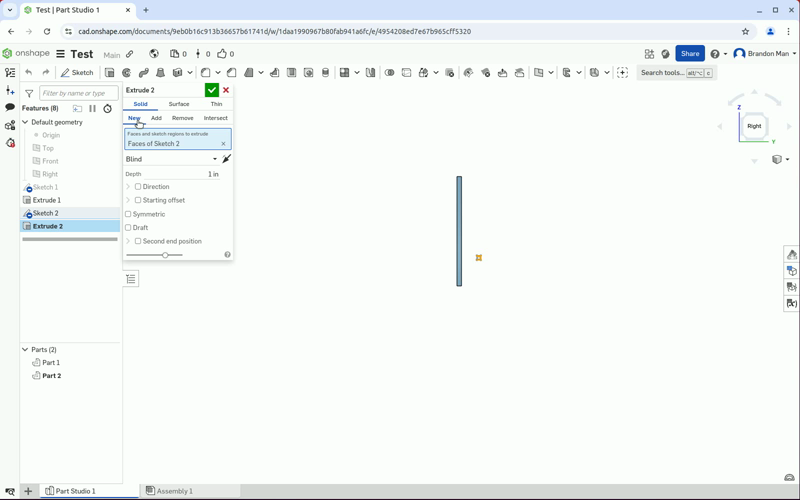
key(tab, 4)
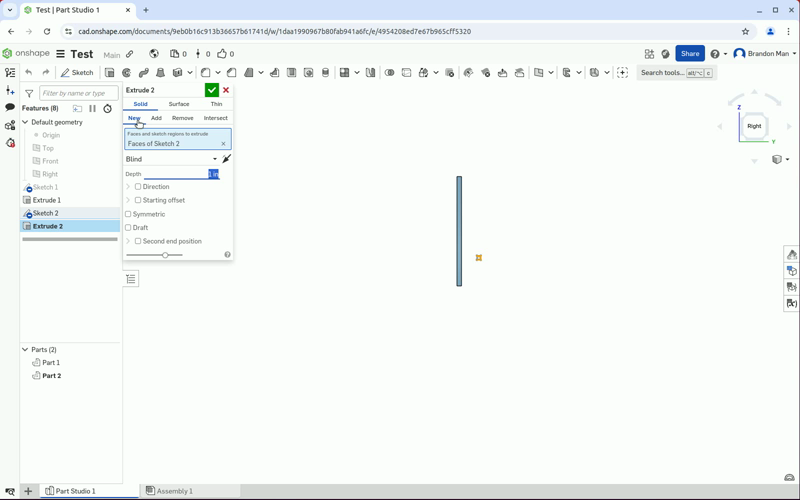
text(23.108)
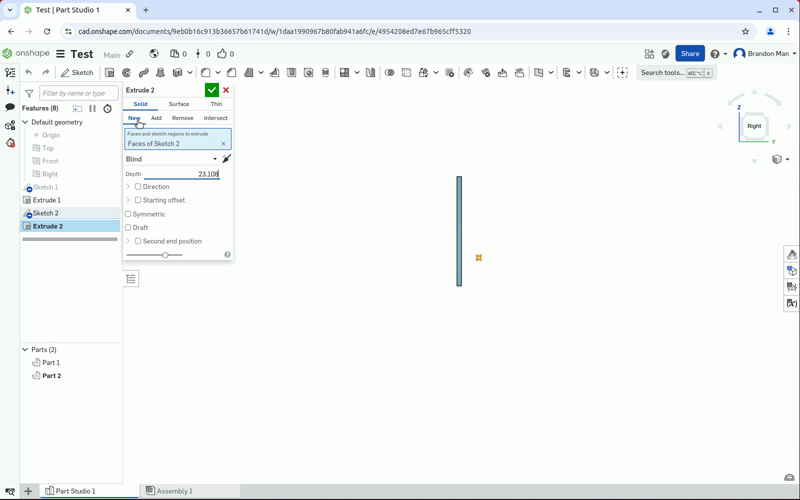
key(enter)
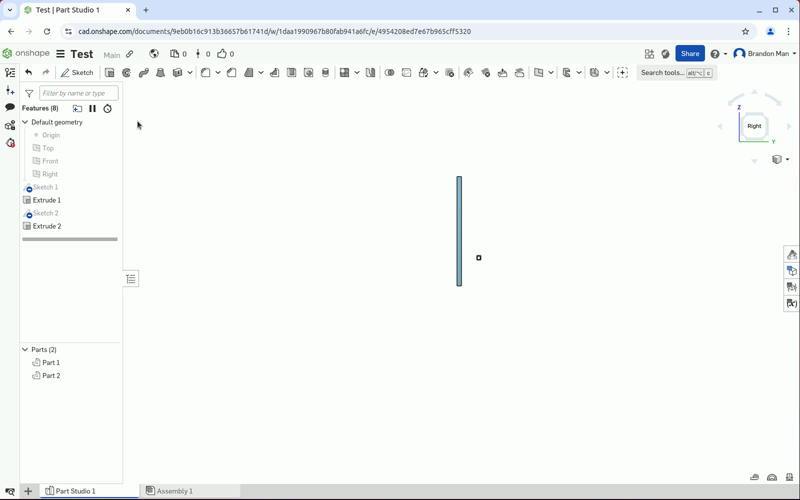
key(shift+h)
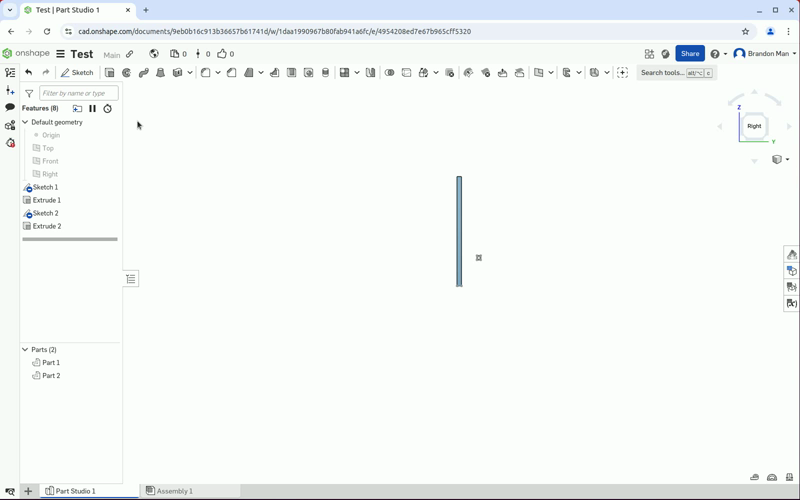
key(shift+h)
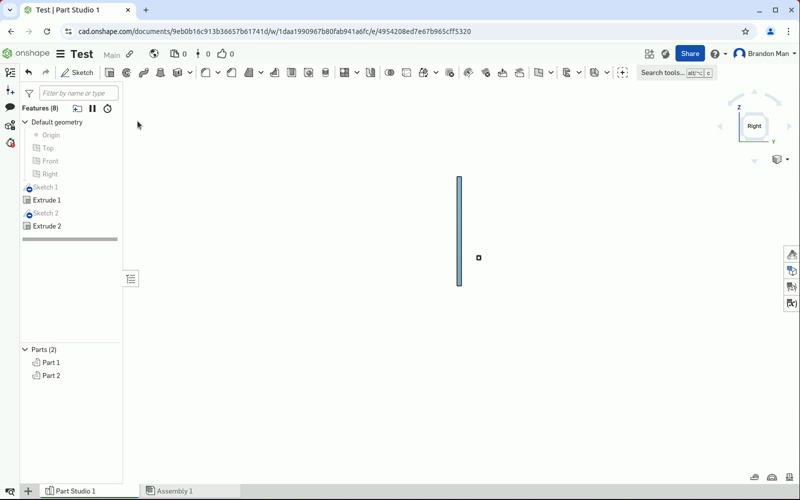
mouse_move(73, 189)
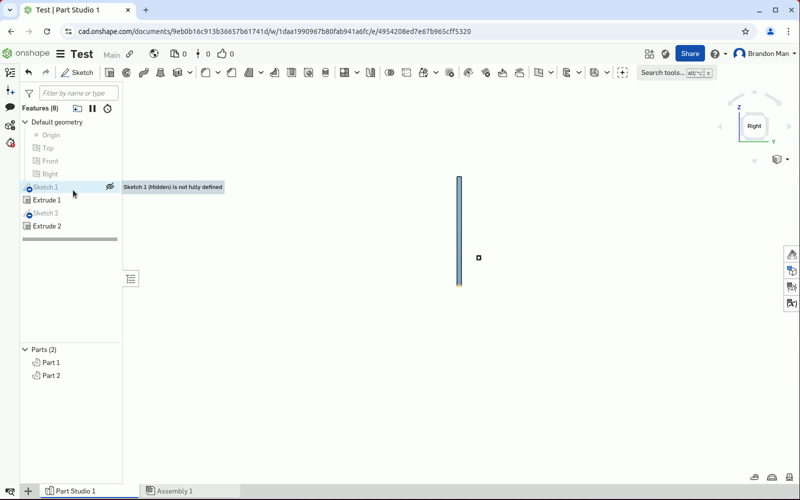
click(73, 189)
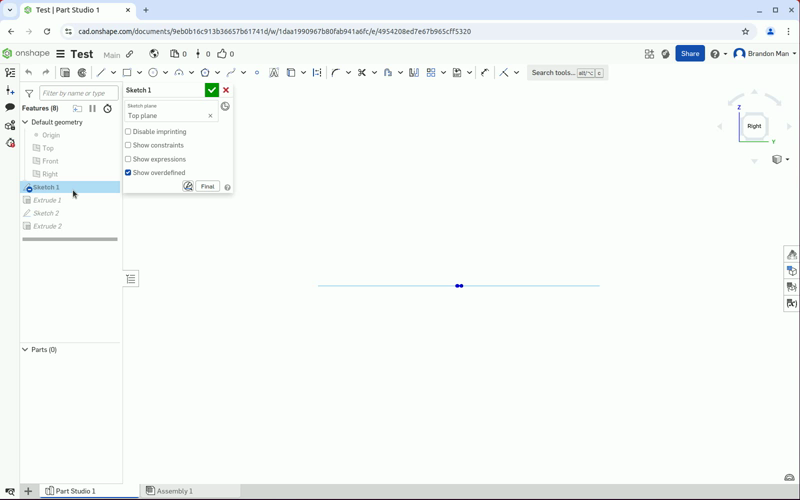
mouse_move(229, 92)
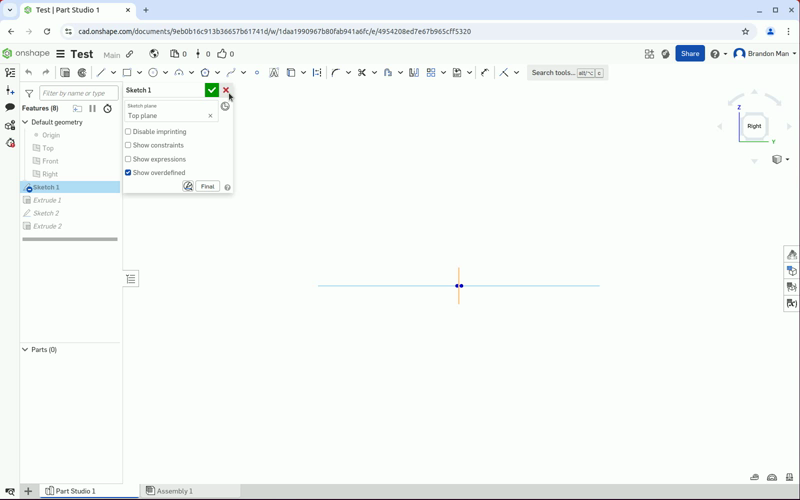
click(229, 92)
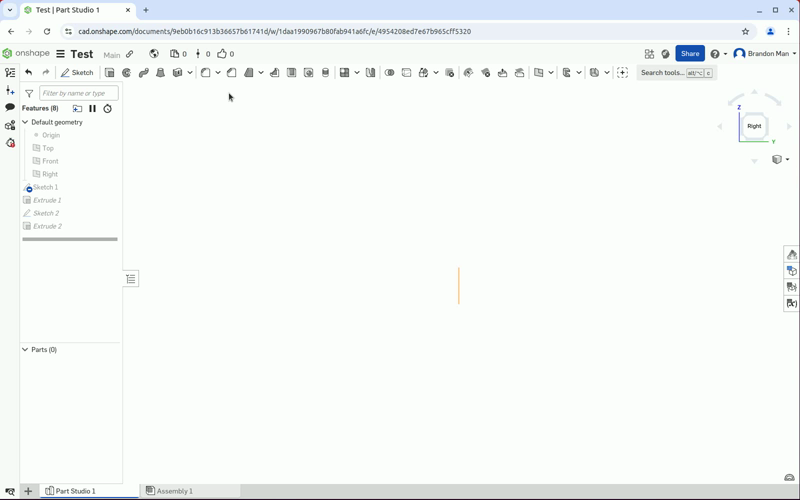
mouse_move(73, 352)
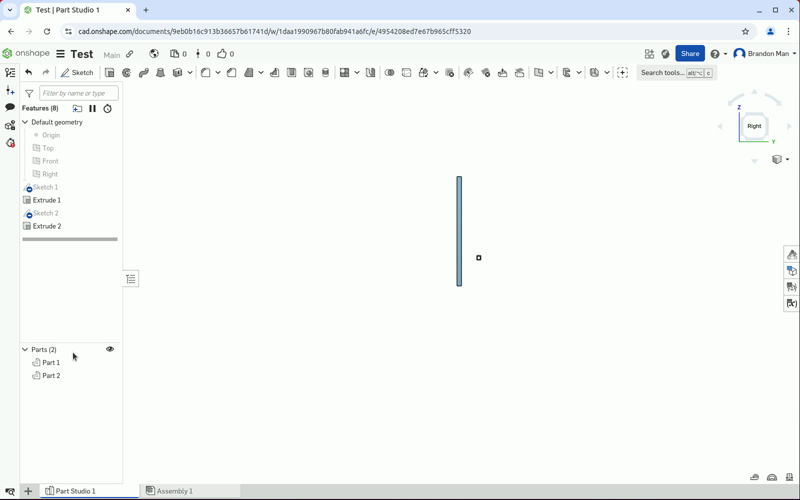
key(y)
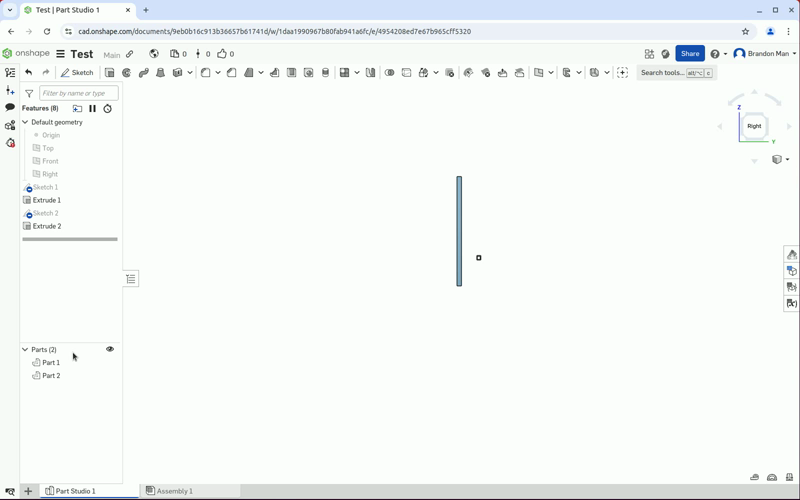
key(shift+p)
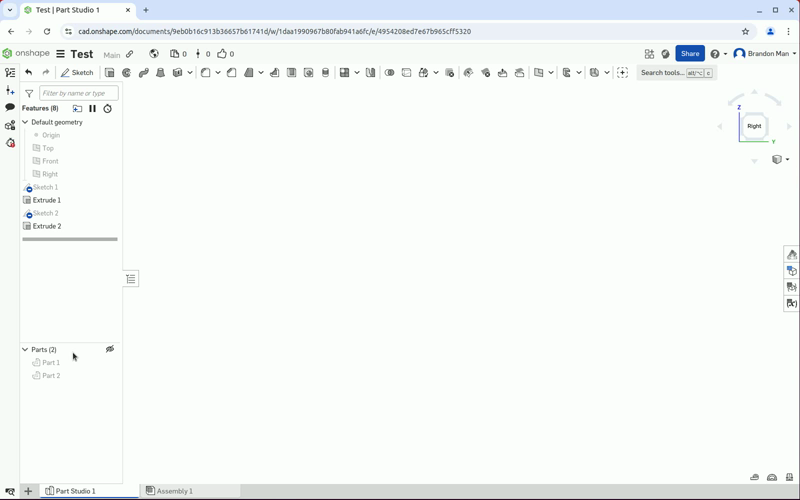
key(space)
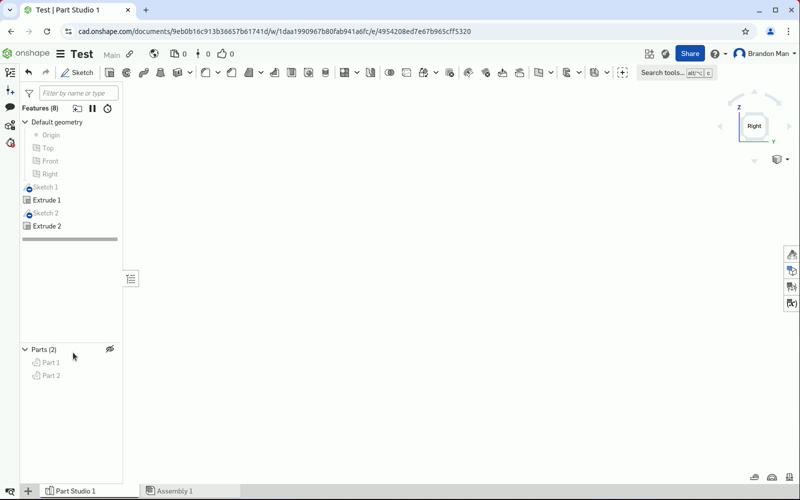
key_down(shift)
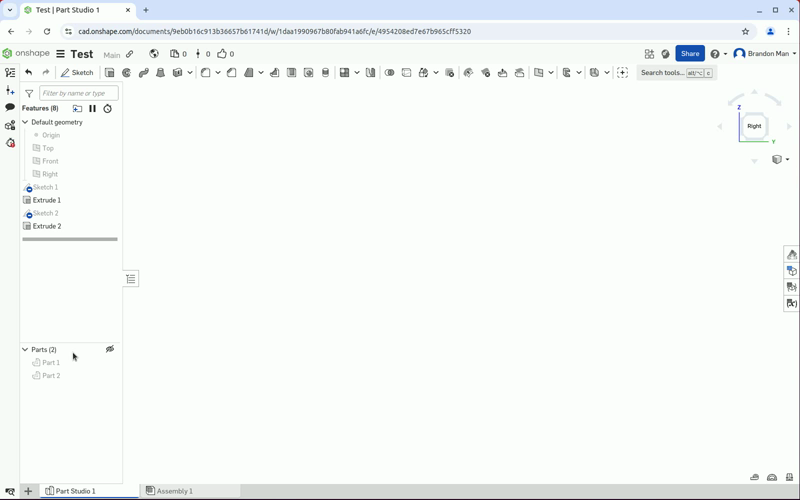
key(right)
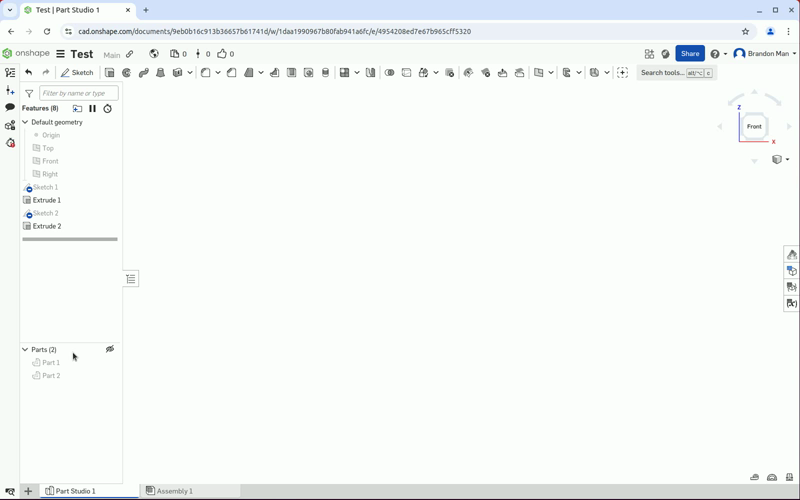
key_up(shift)
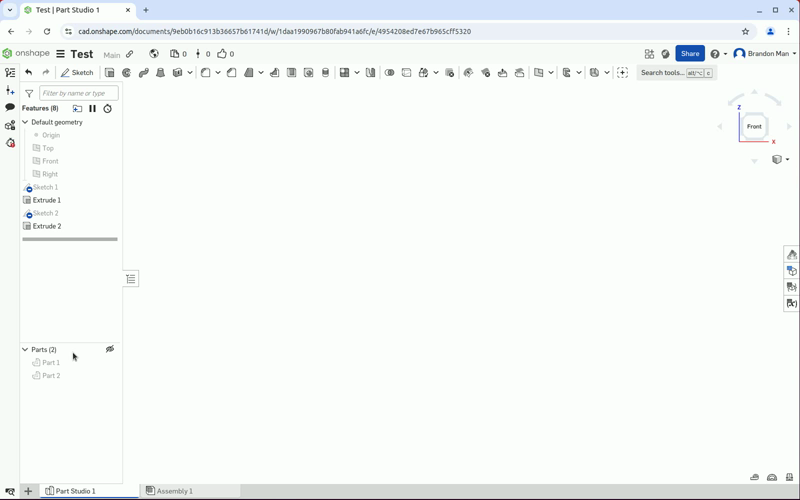
mouse_move(73, 352)
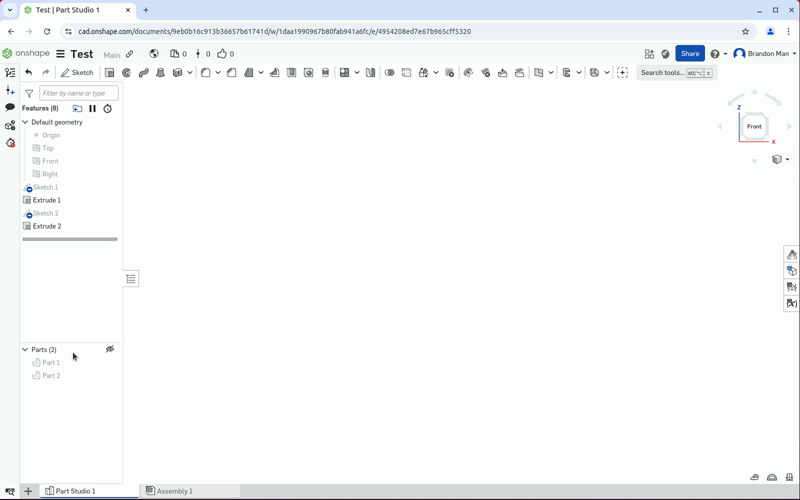
key(shift+y)
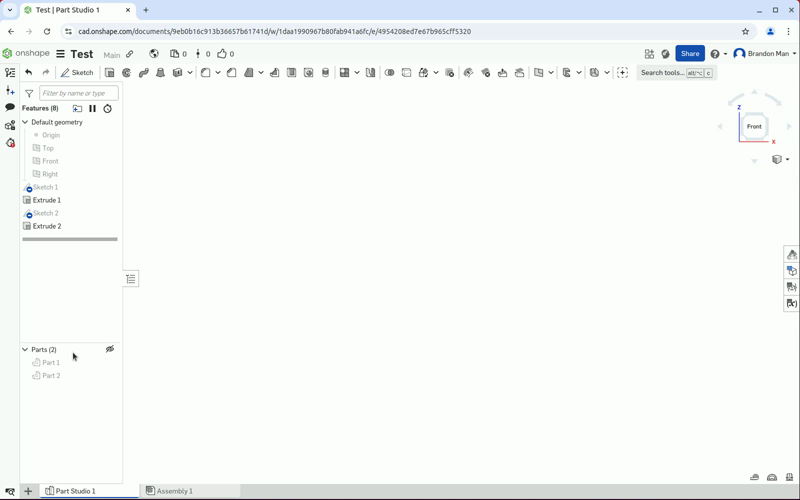
key(shift+s)
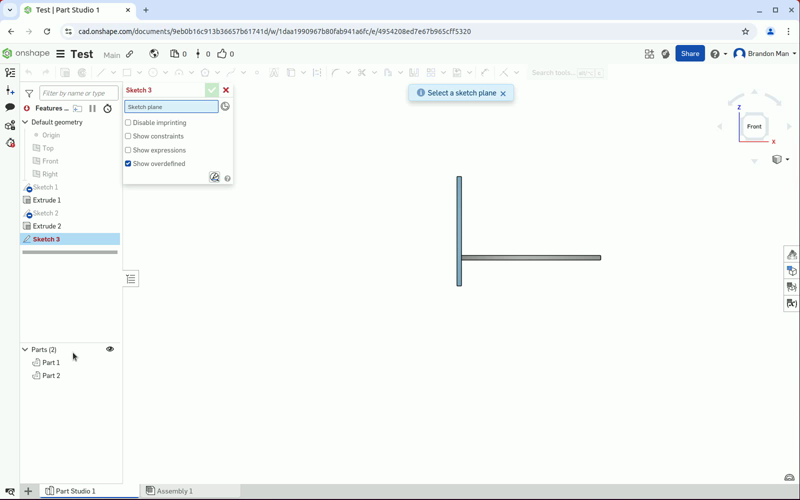
mouse_move(73, 163)
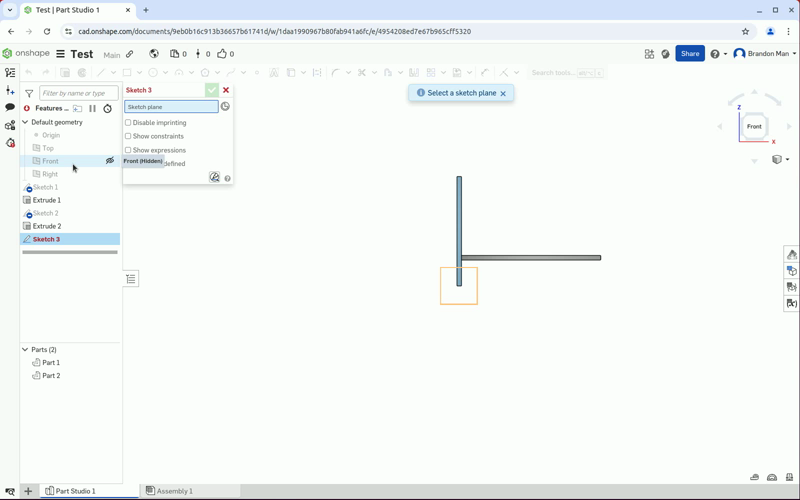
click(73, 163)
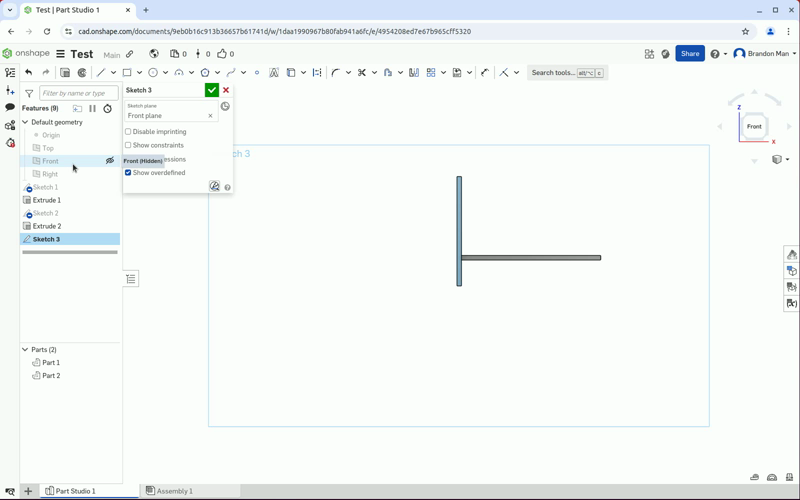
mouse_move(73, 352)
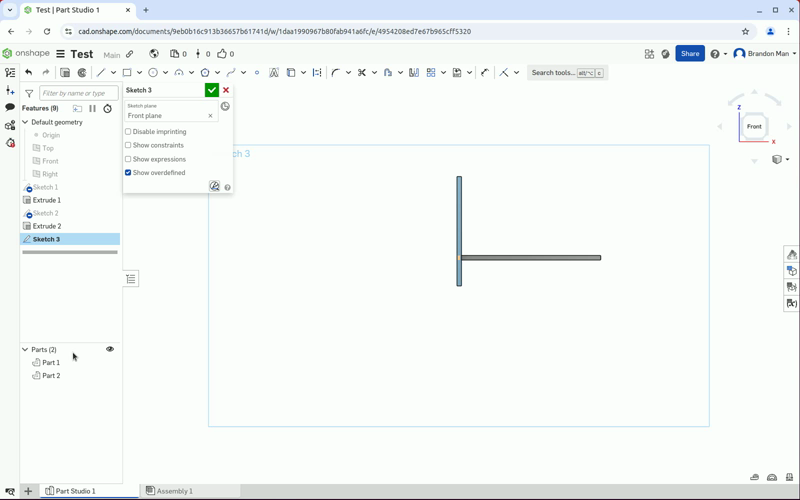
key(y)
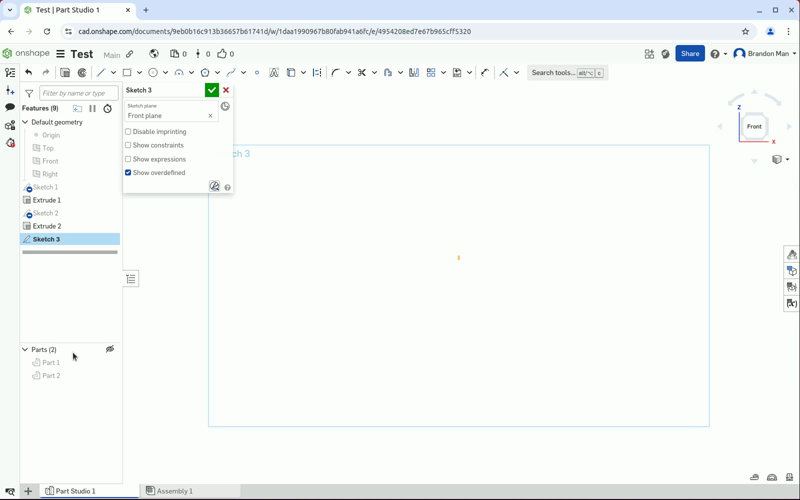
key(l)
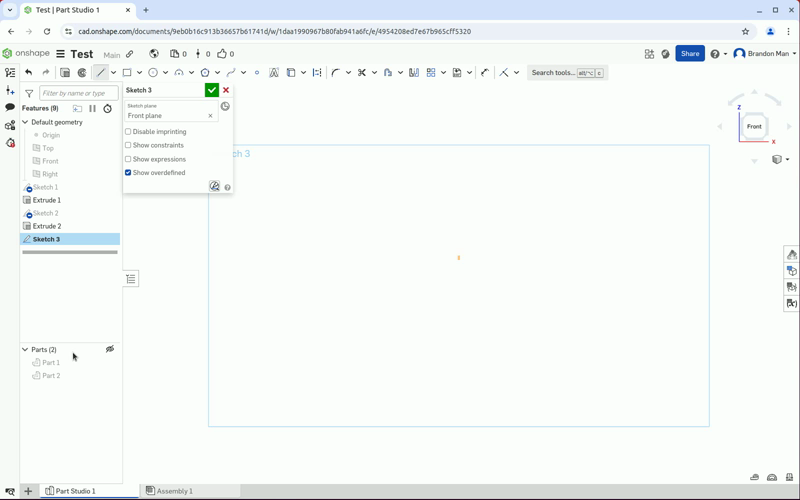
key_down(shift)
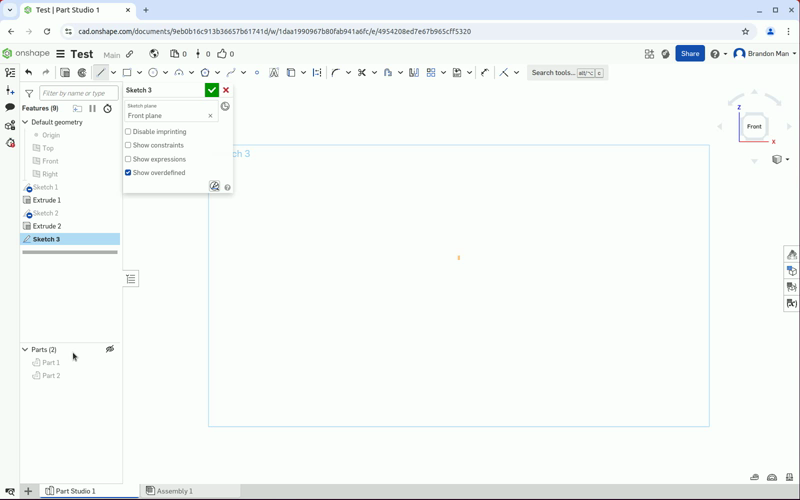
mouse_move(460, 299)
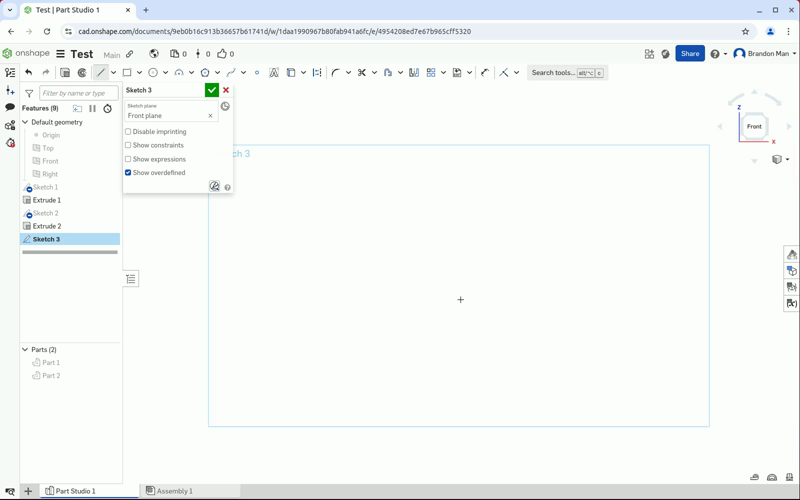
click(460, 299)
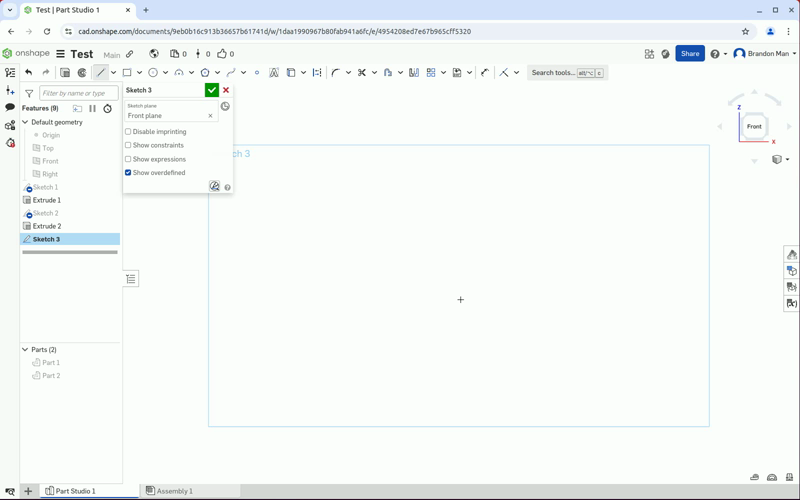
key_up(shift)
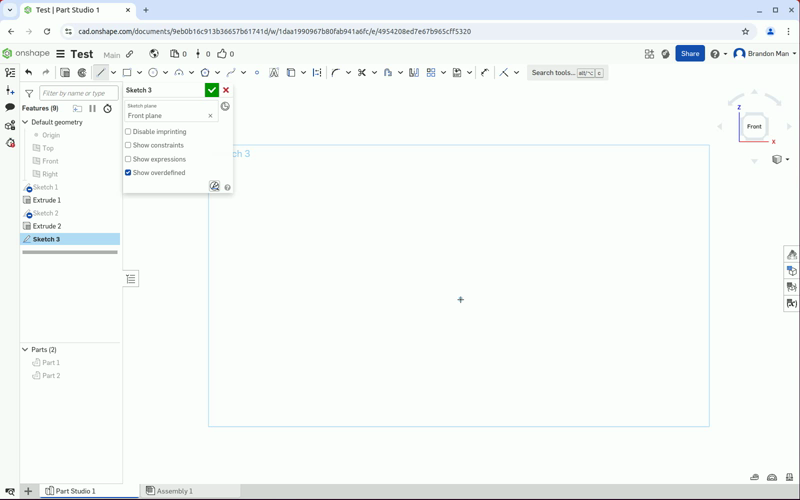
key_down(shift)
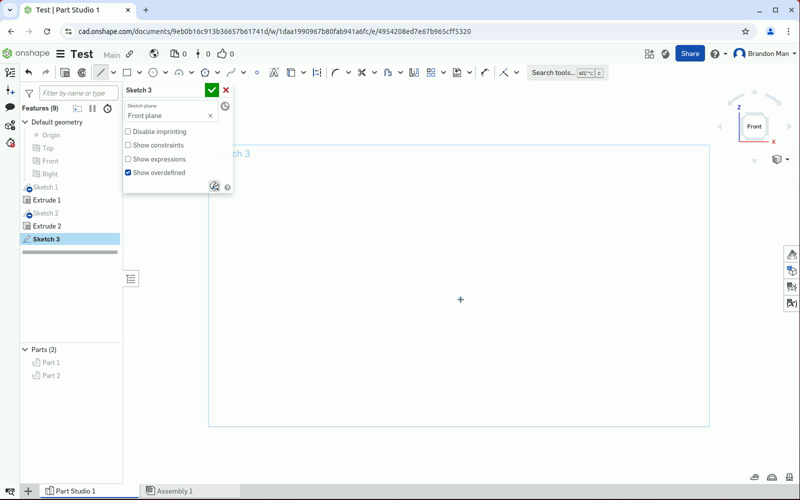
mouse_move(490, 299)
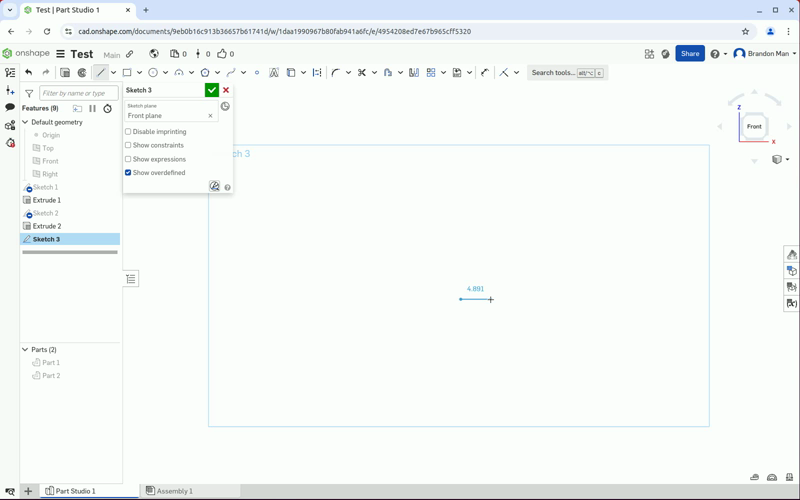
mouse_move(464, 299)
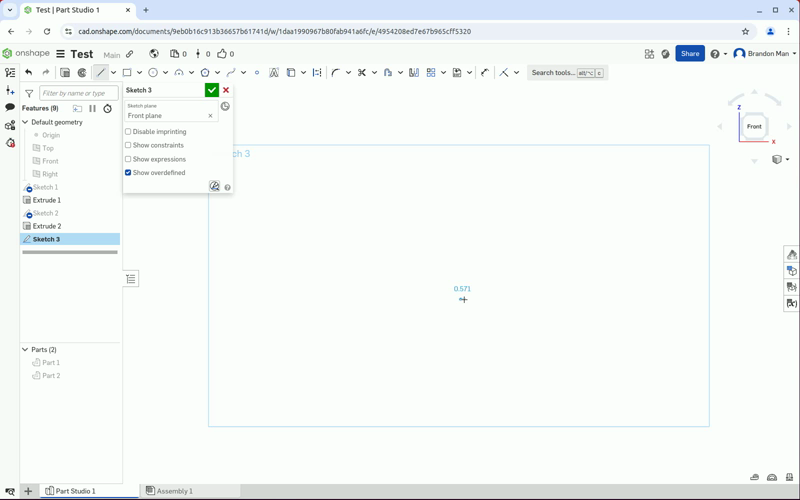
scroll(6)
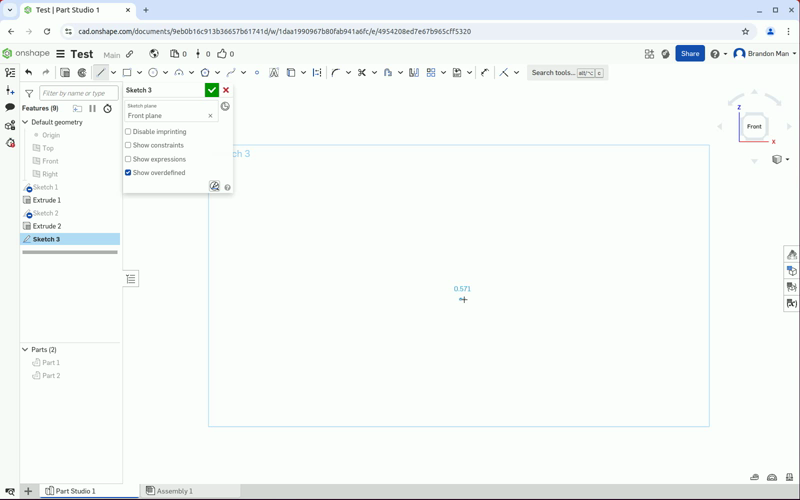
scroll(6)
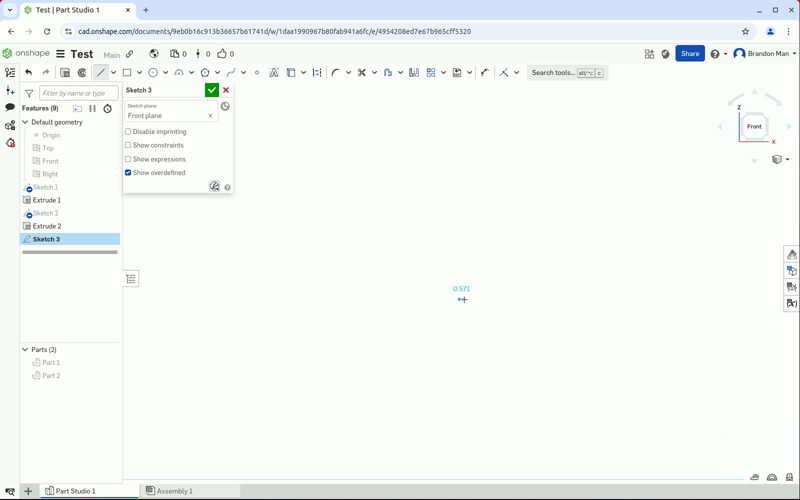
scroll(6)
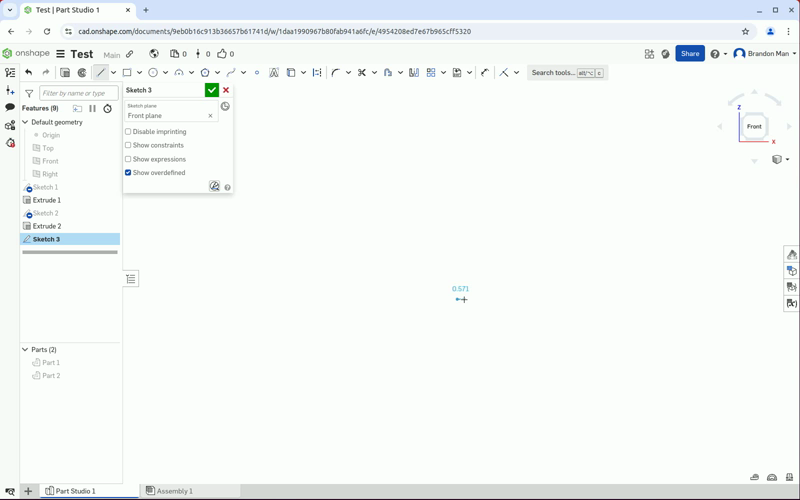
scroll(6)
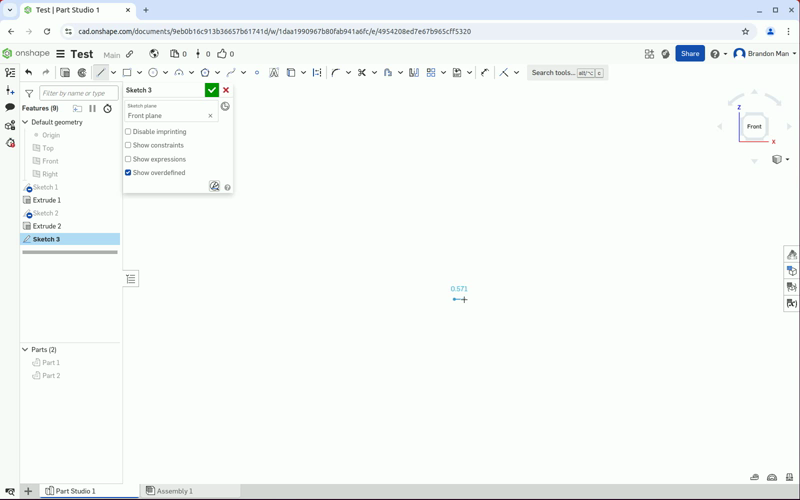
scroll(6)
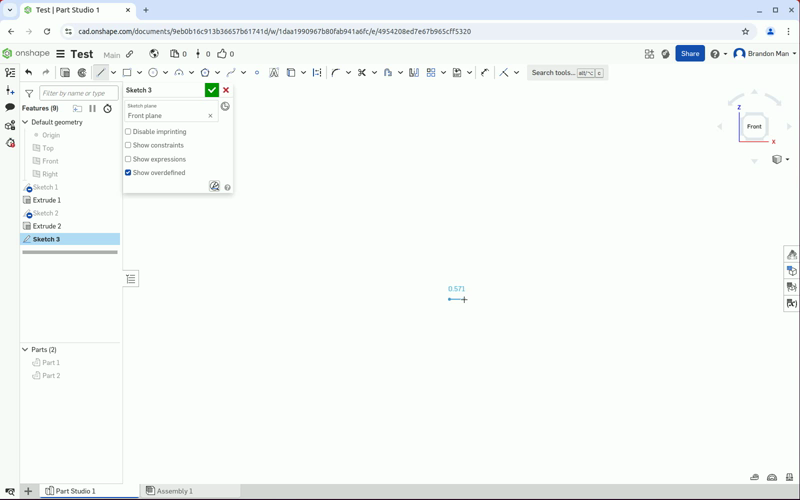
scroll(6)
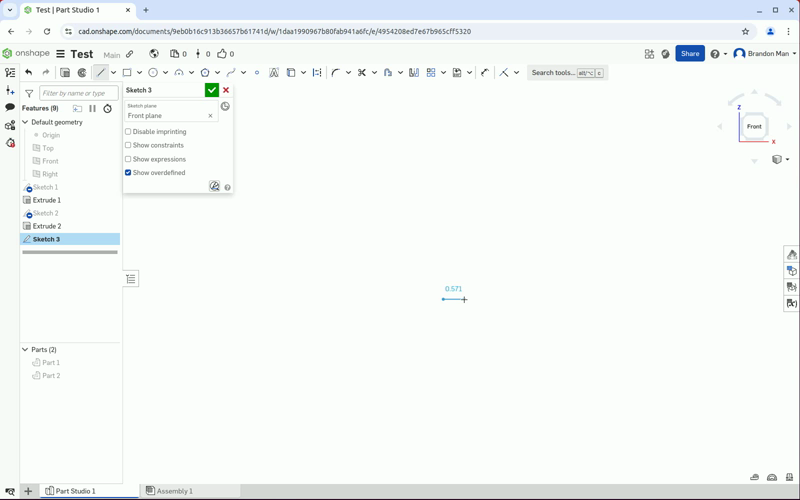
scroll(6)
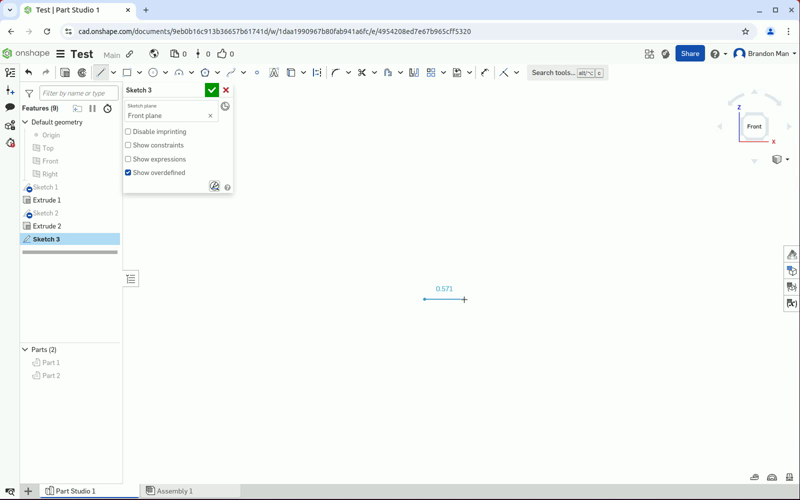
click(464, 299)
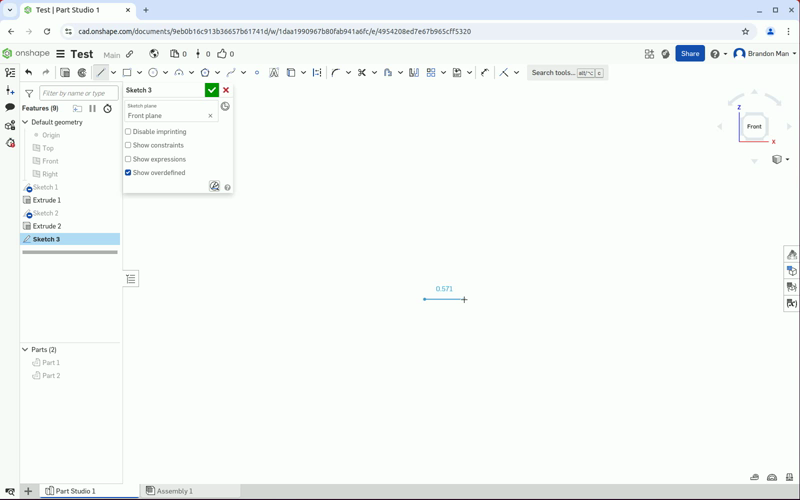
scroll(-6)
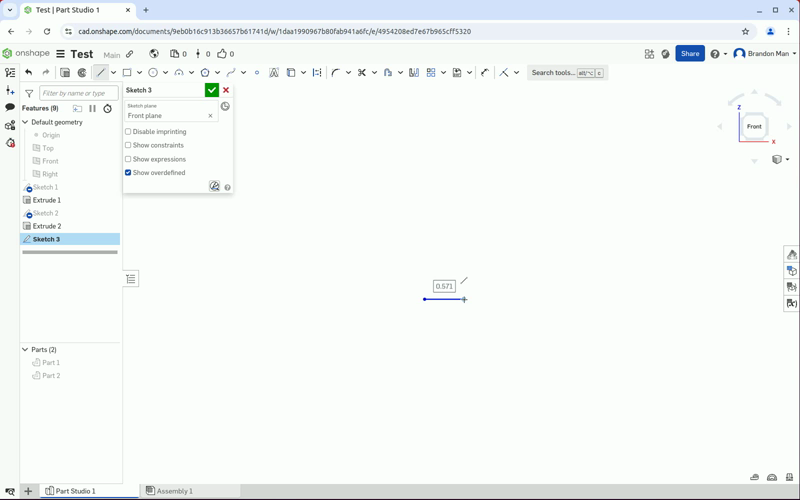
scroll(-6)
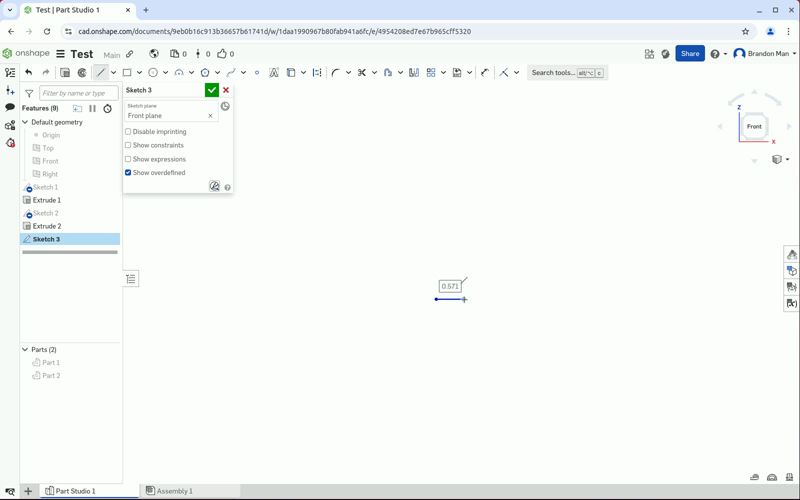
scroll(-6)
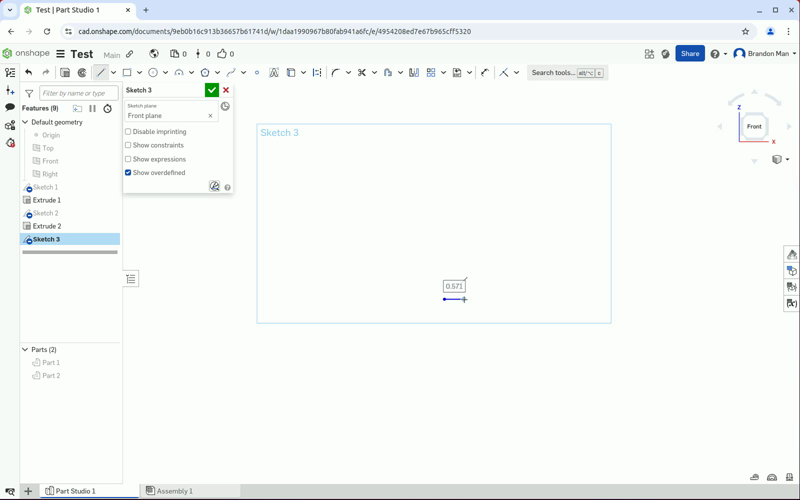
scroll(-6)
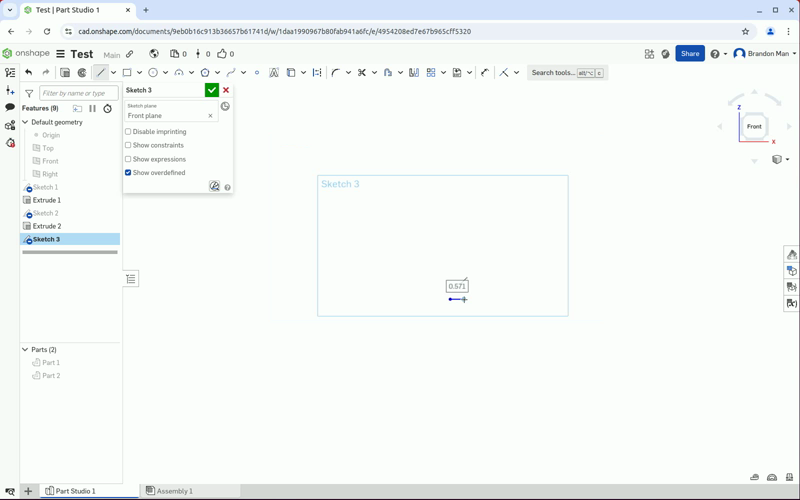
scroll(-6)
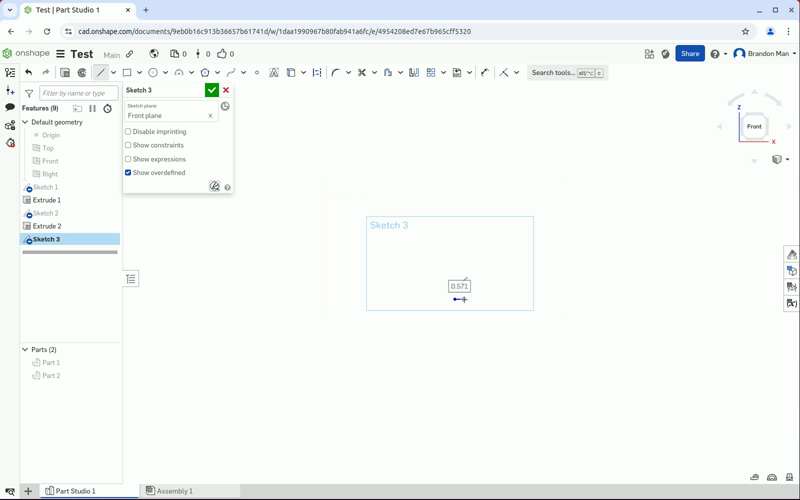
scroll(-6)
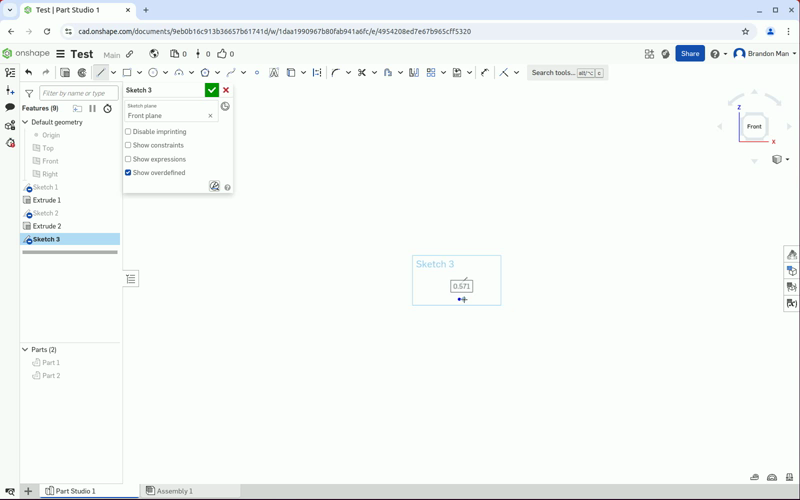
scroll(-6)
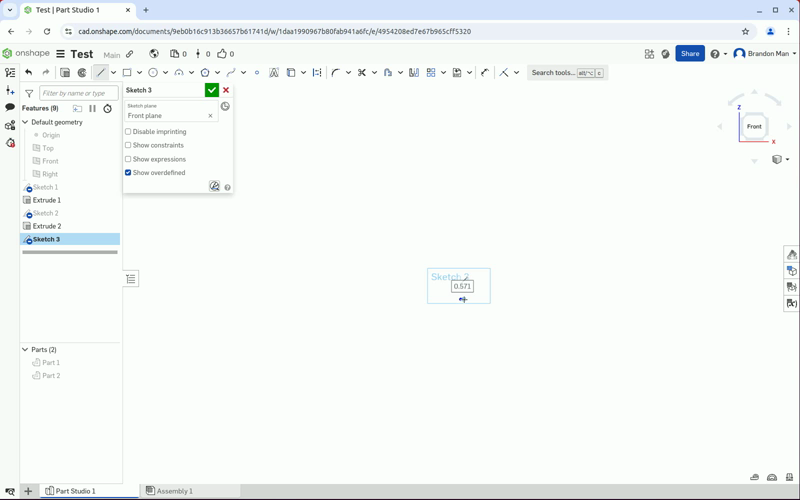
key_up(shift)
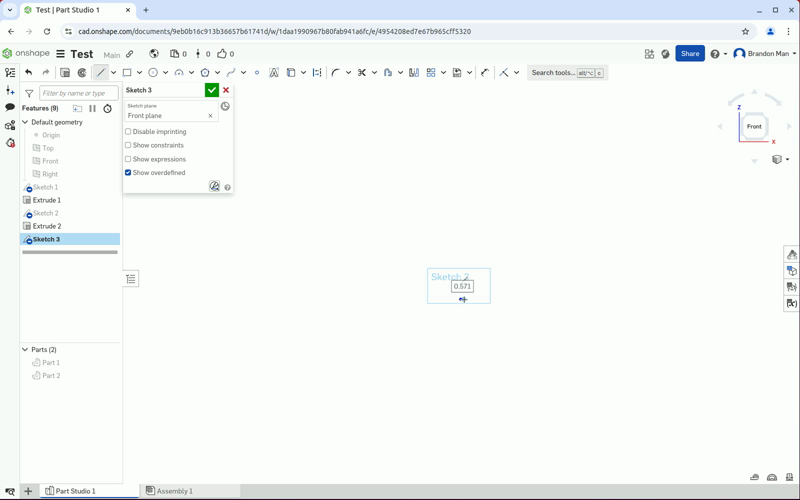
key_down(shift)
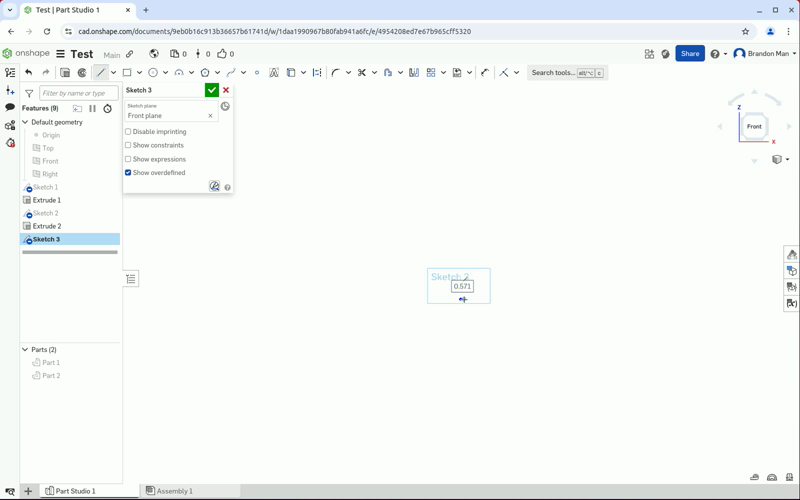
mouse_move(494, 299)
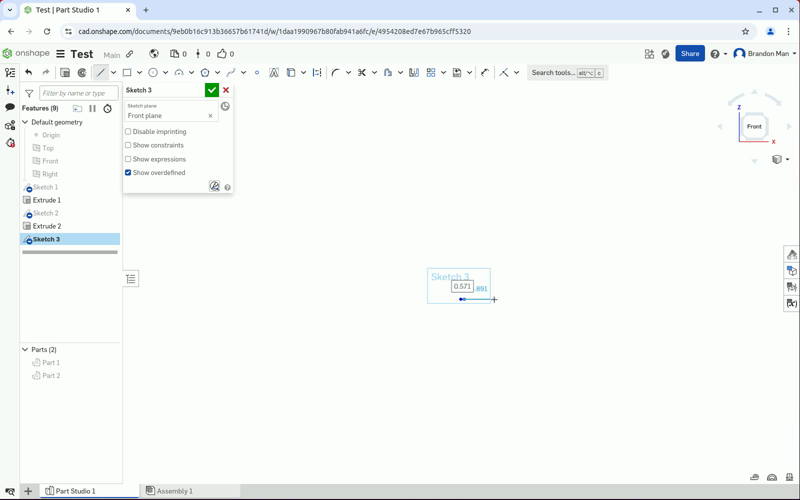
mouse_move(464, 295)
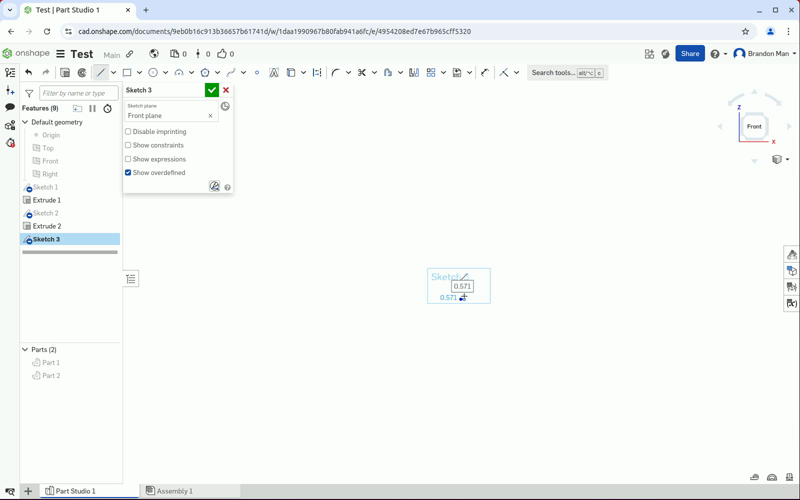
scroll(6)
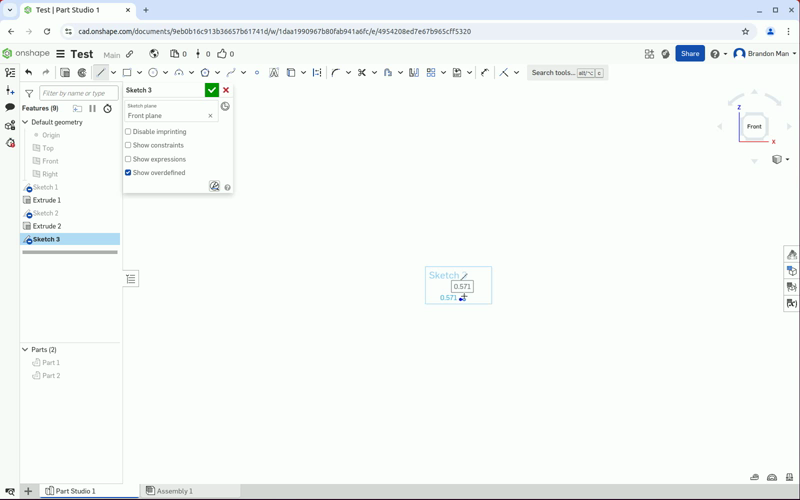
scroll(6)
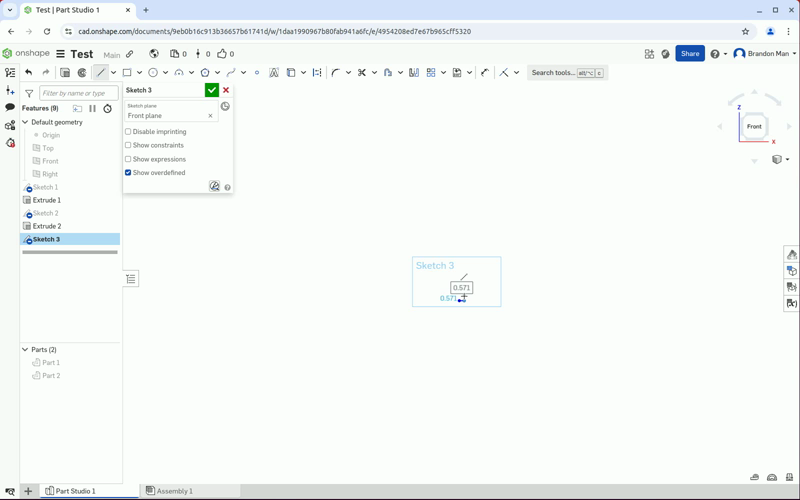
scroll(6)
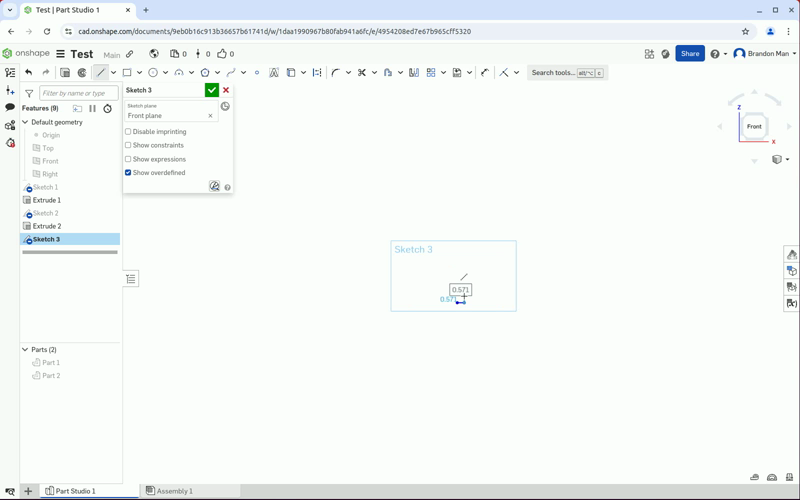
scroll(6)
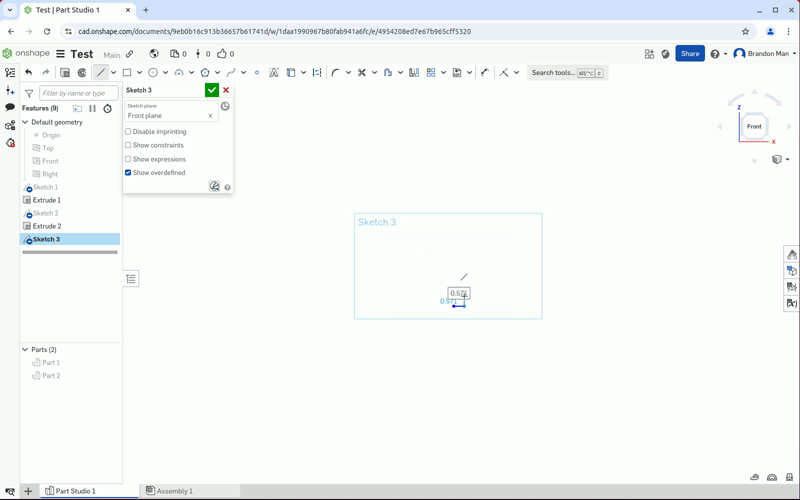
scroll(6)
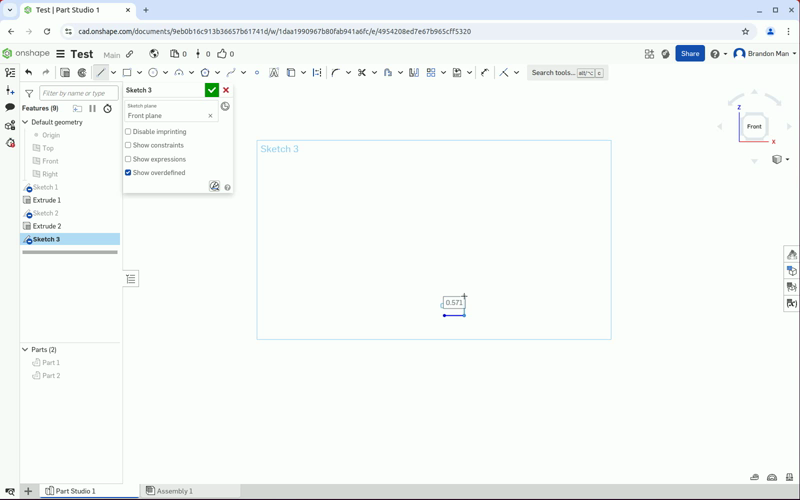
scroll(6)
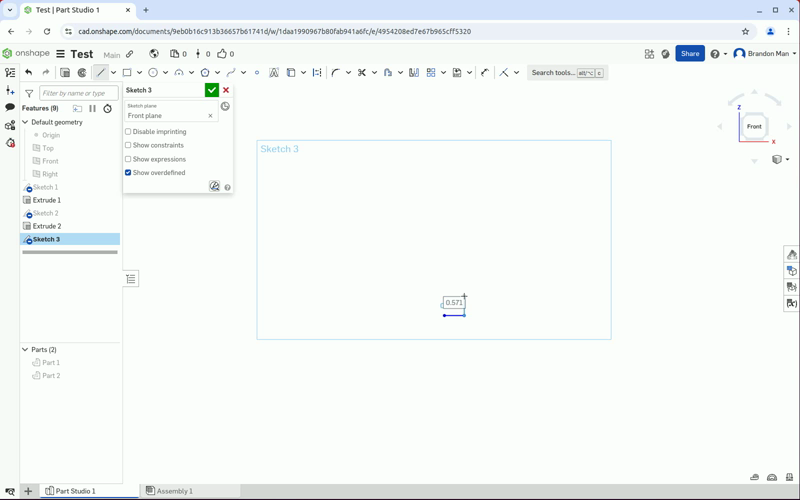
scroll(6)
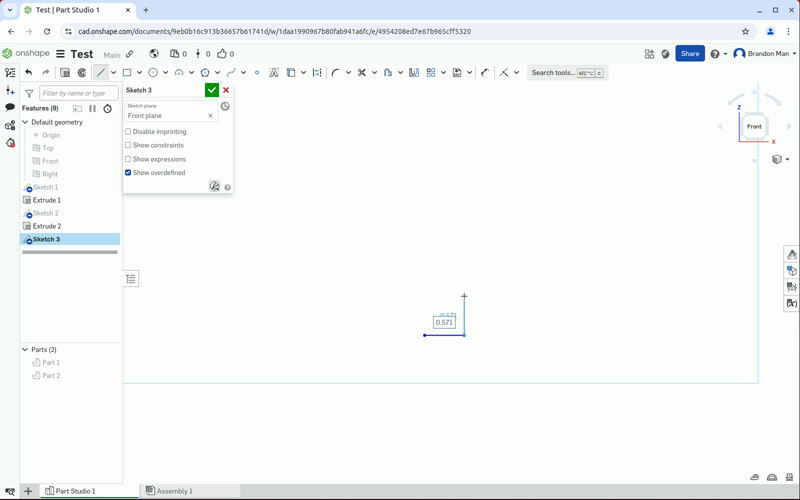
click(464, 295)
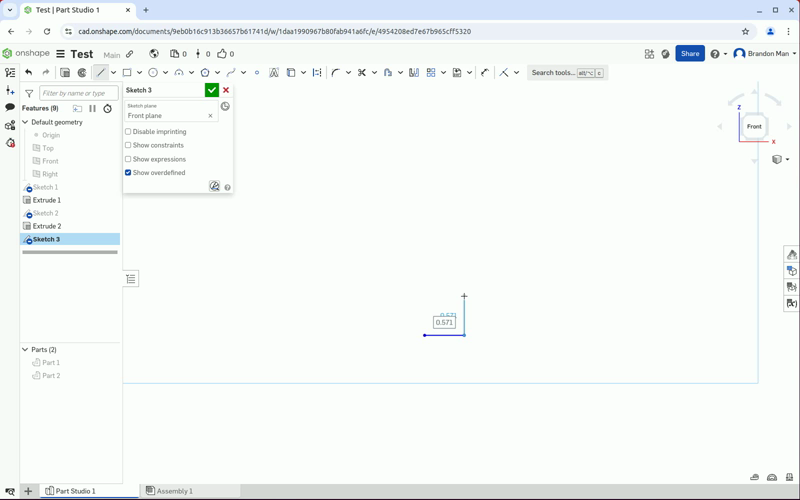
scroll(-6)
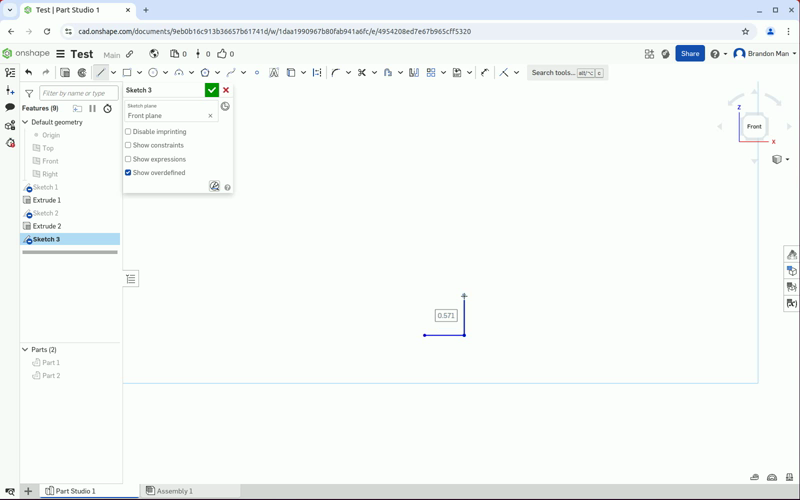
scroll(-6)
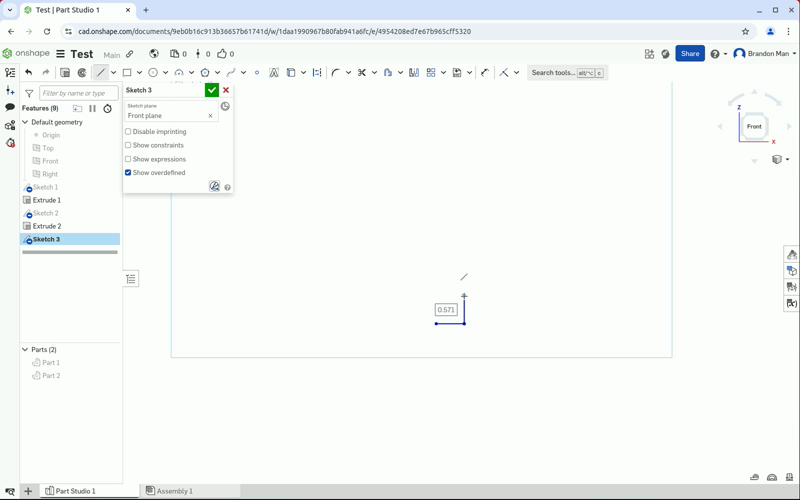
scroll(-6)
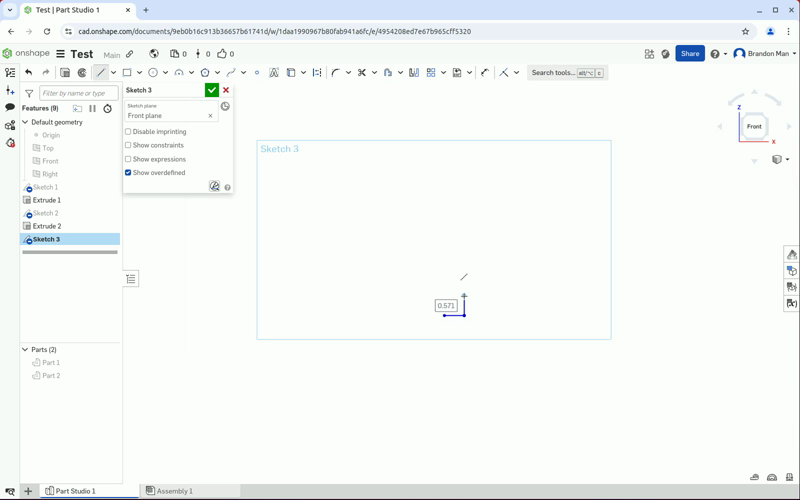
scroll(-6)
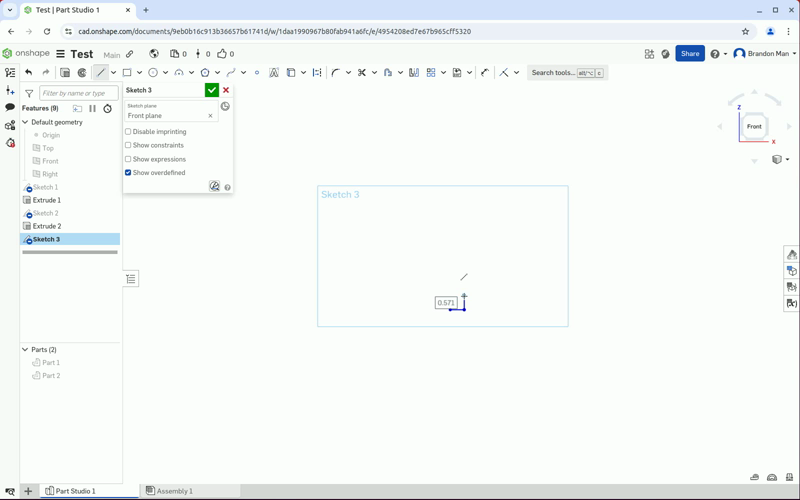
scroll(-6)
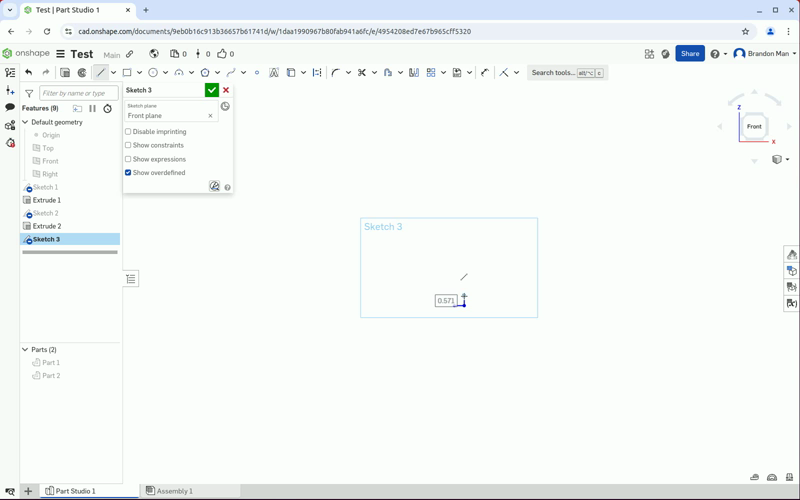
scroll(-6)
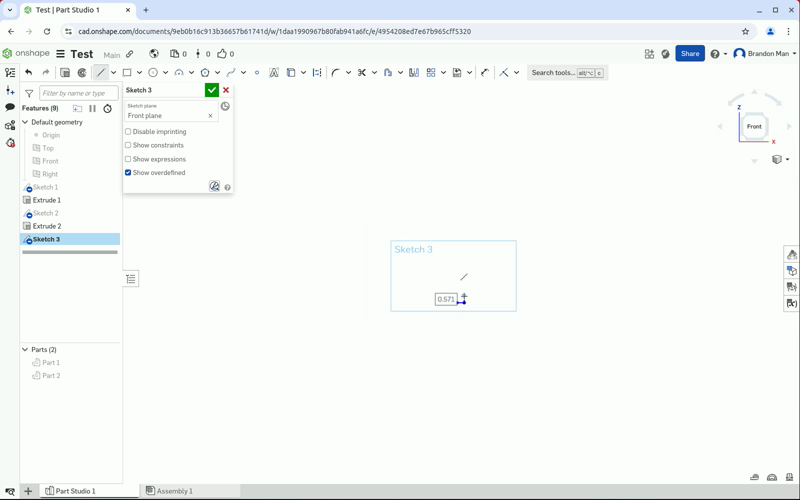
scroll(-6)
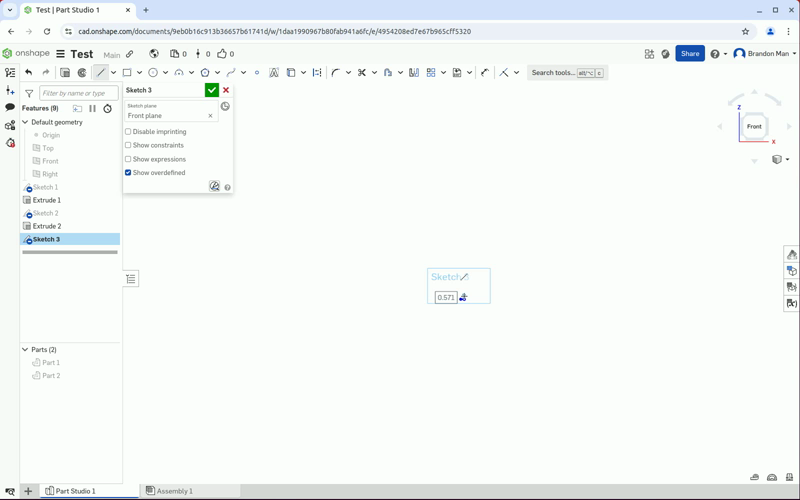
key_up(shift)
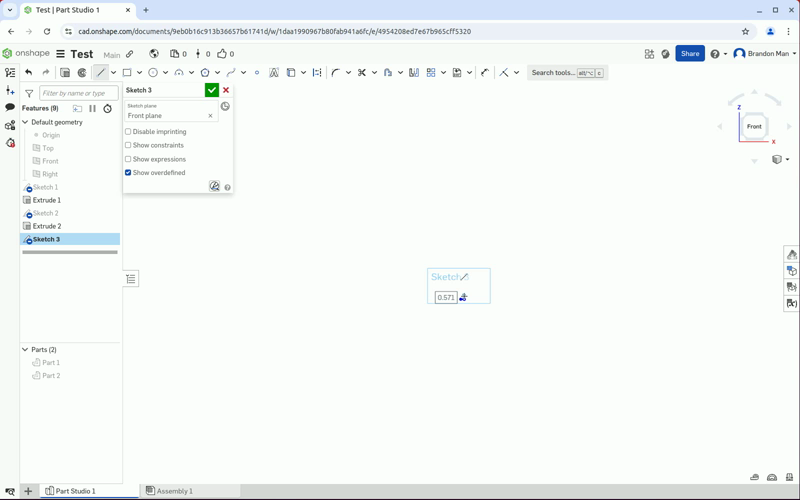
key_down(shift)
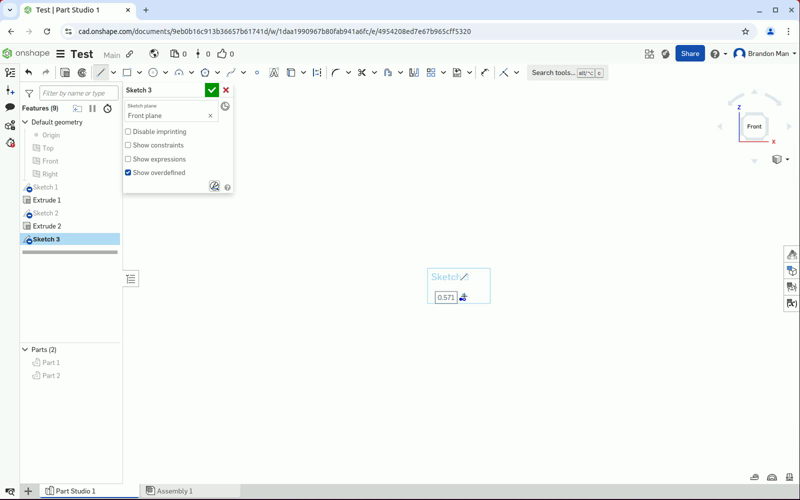
mouse_move(494, 295)
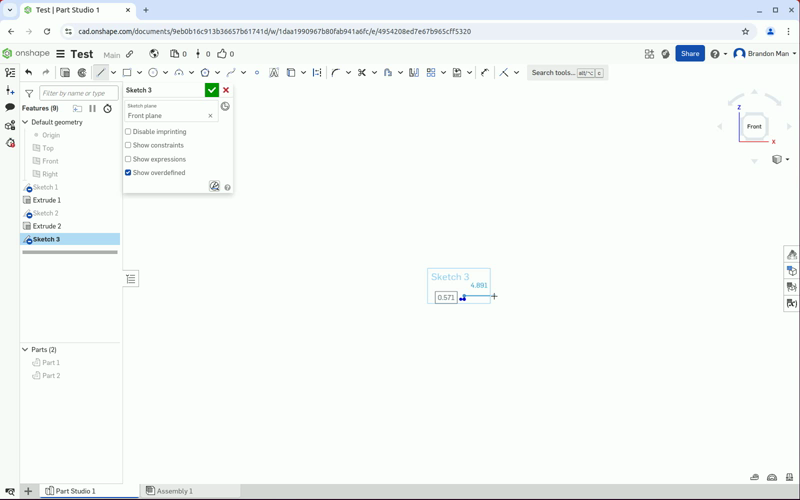
mouse_move(460, 295)
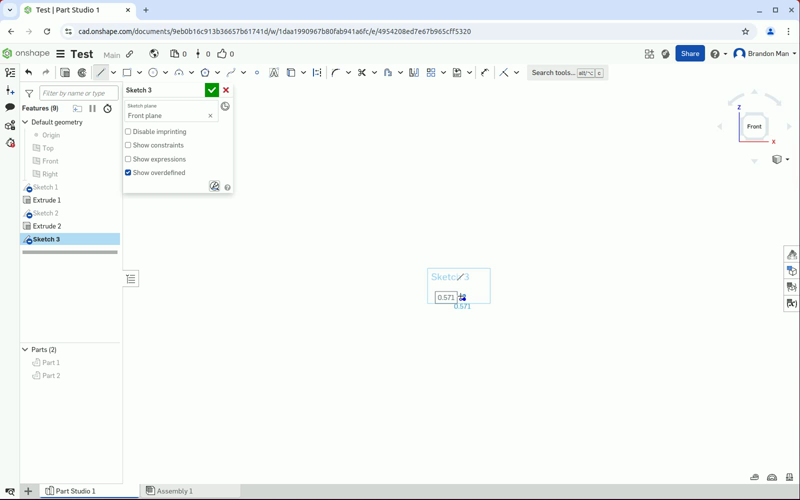
scroll(6)
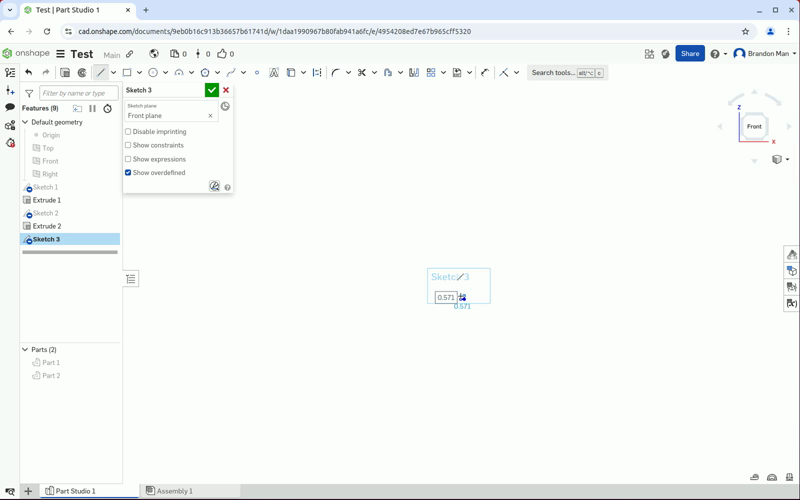
scroll(6)
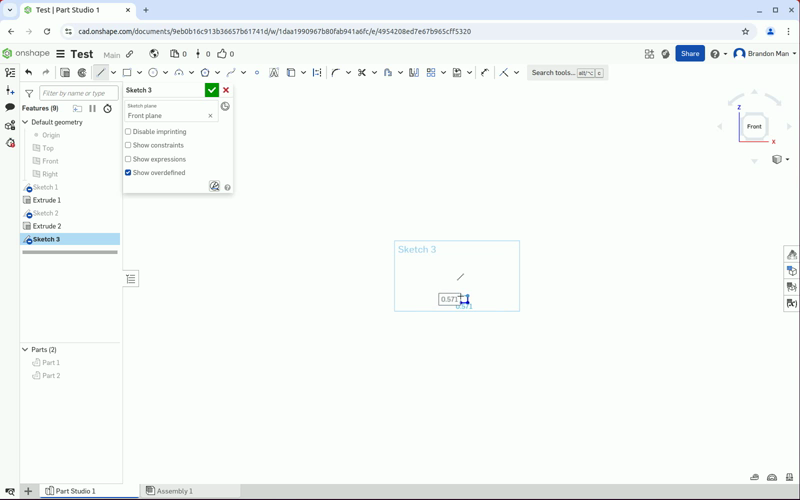
scroll(6)
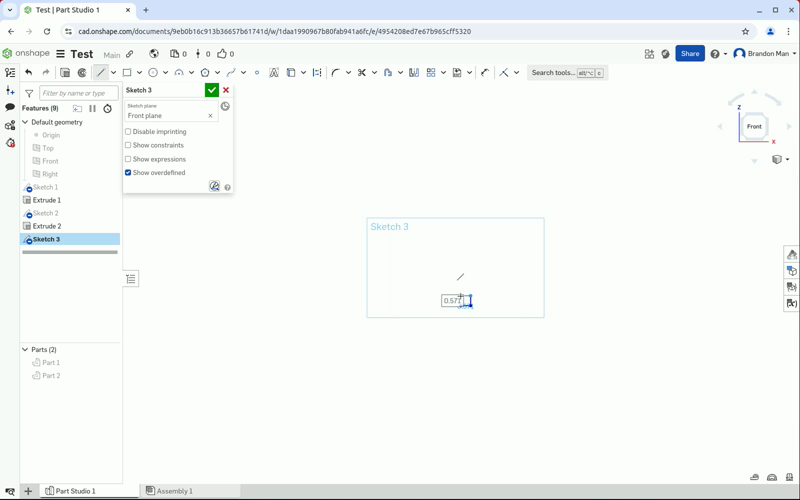
scroll(6)
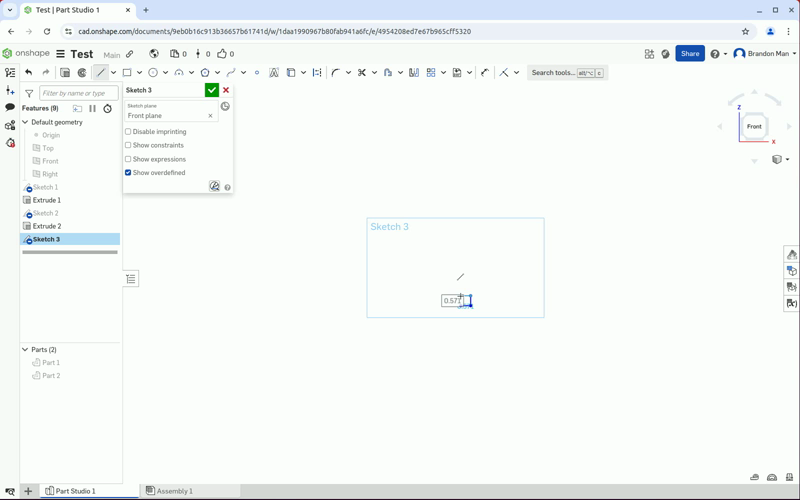
scroll(6)
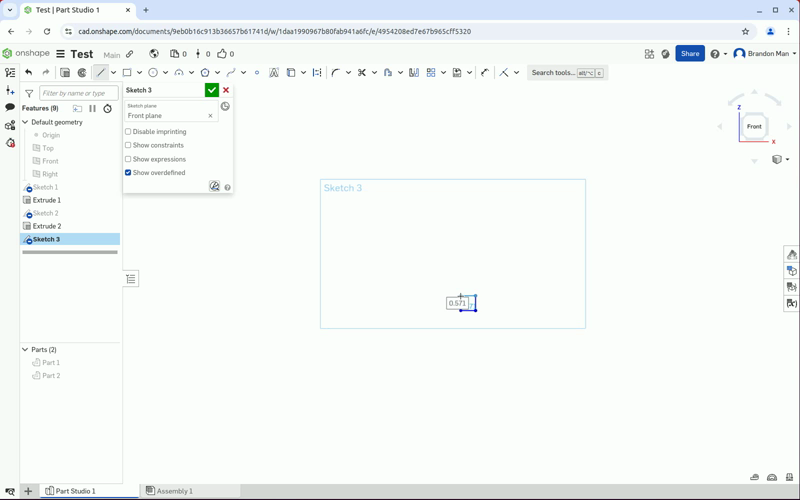
scroll(6)
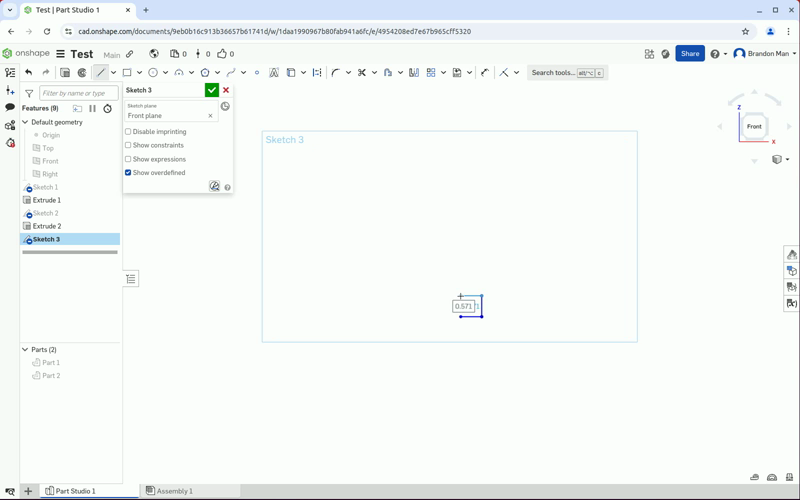
scroll(6)
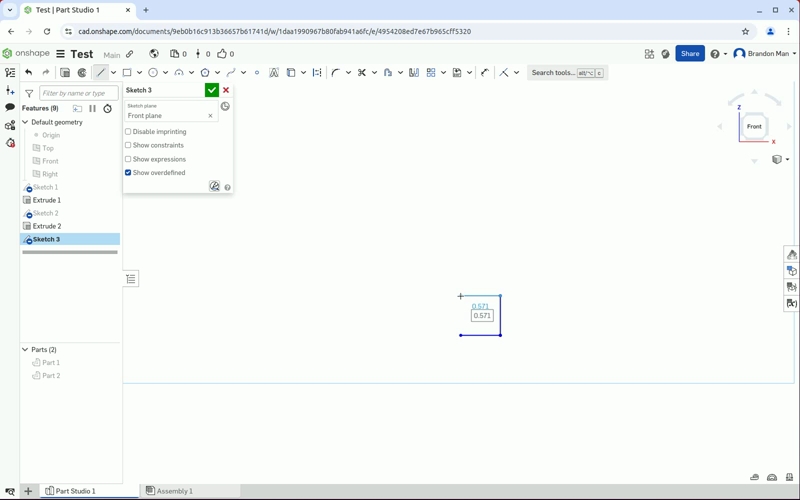
click(460, 295)
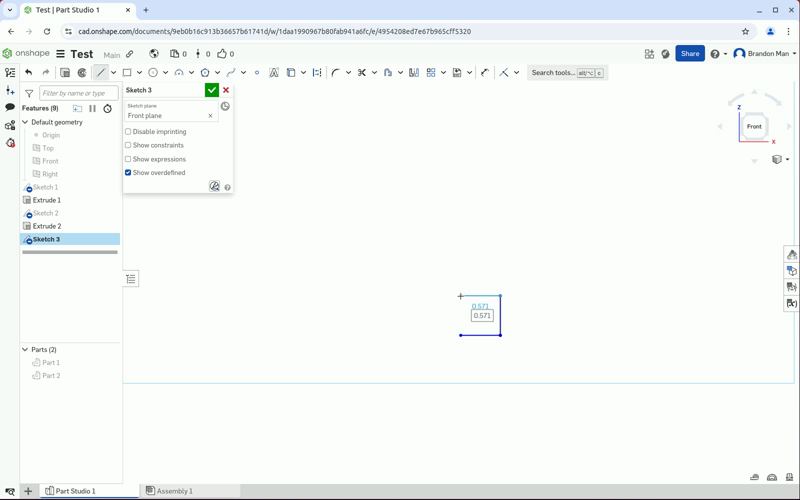
scroll(-6)
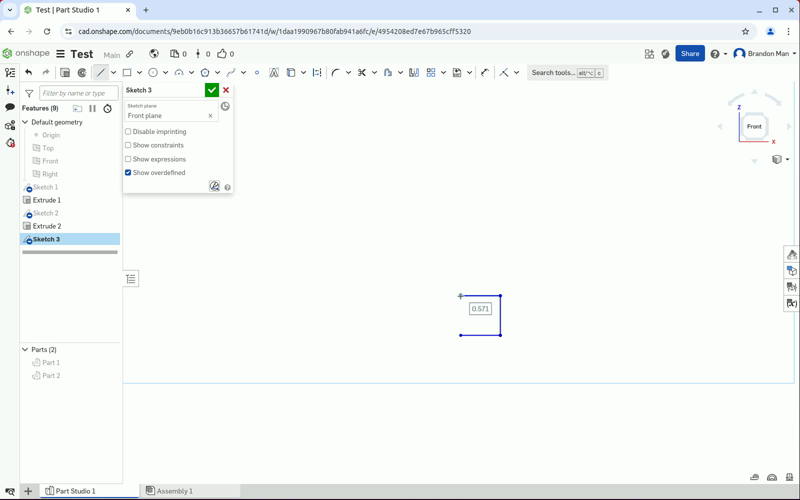
scroll(-6)
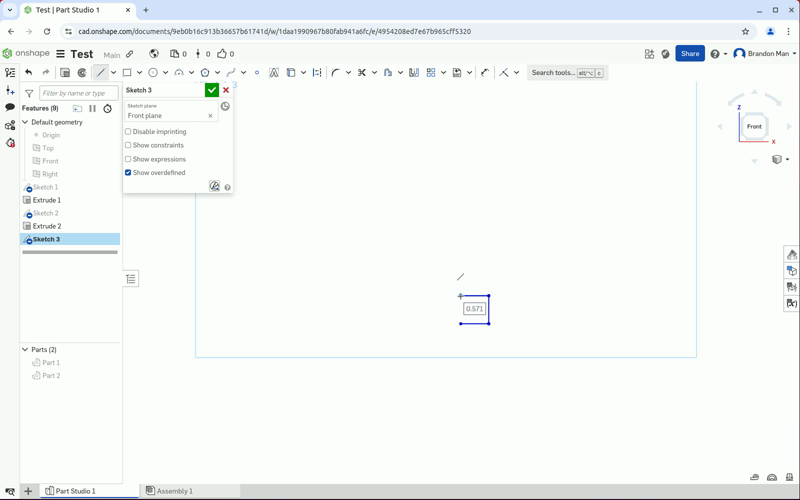
scroll(-6)
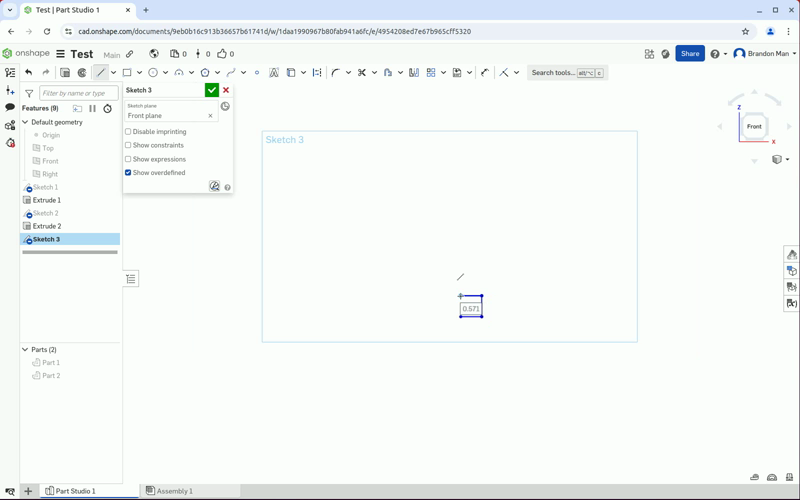
scroll(-6)
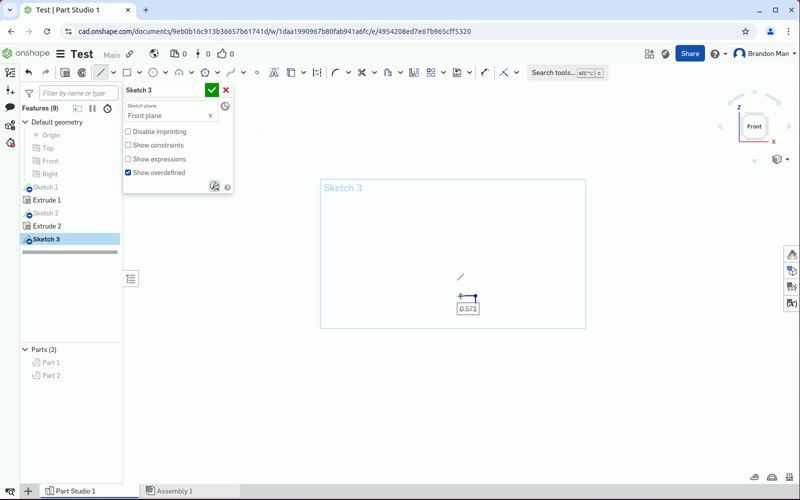
scroll(-6)
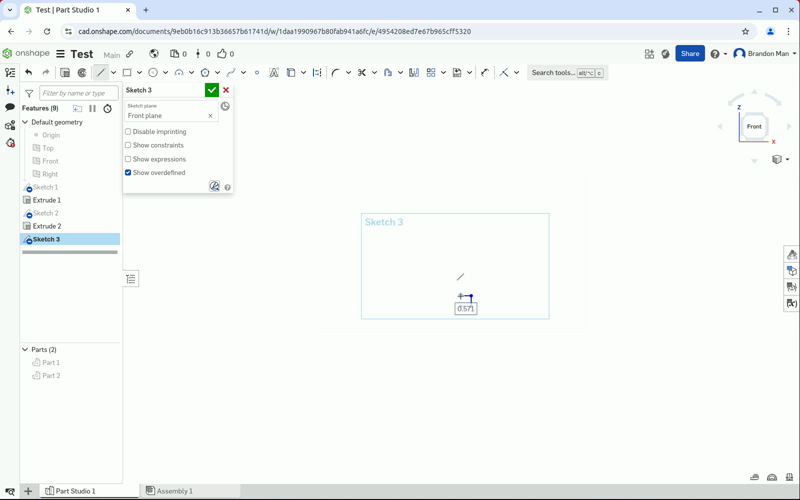
scroll(-6)
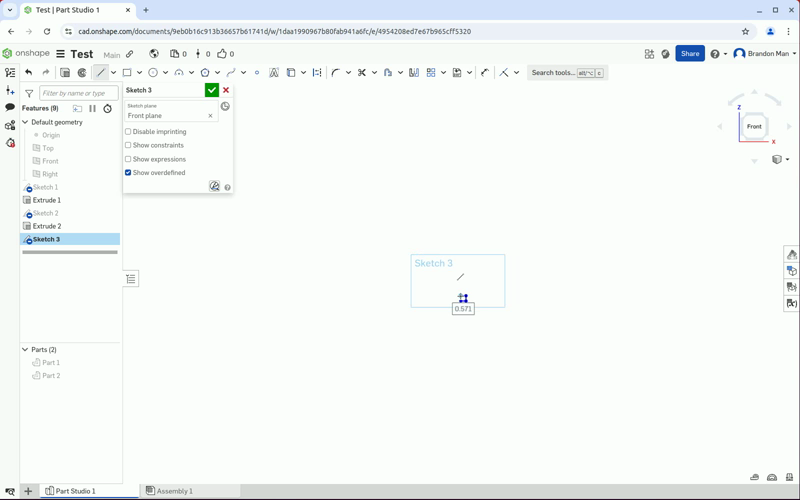
scroll(-6)
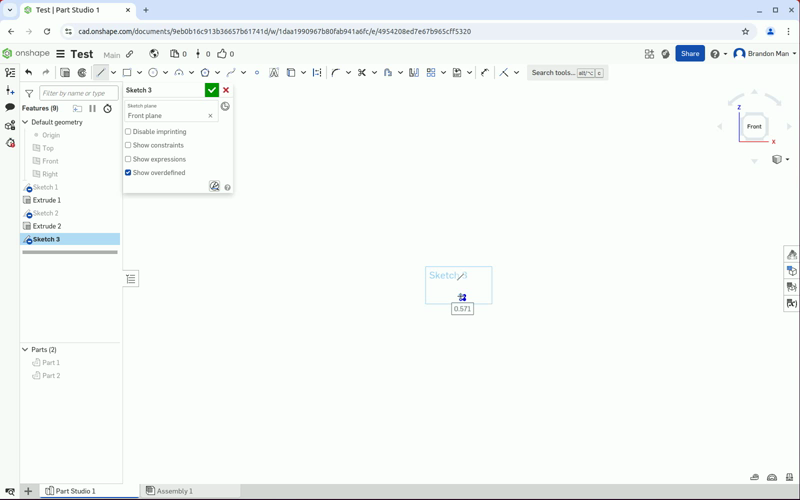
key_up(shift)
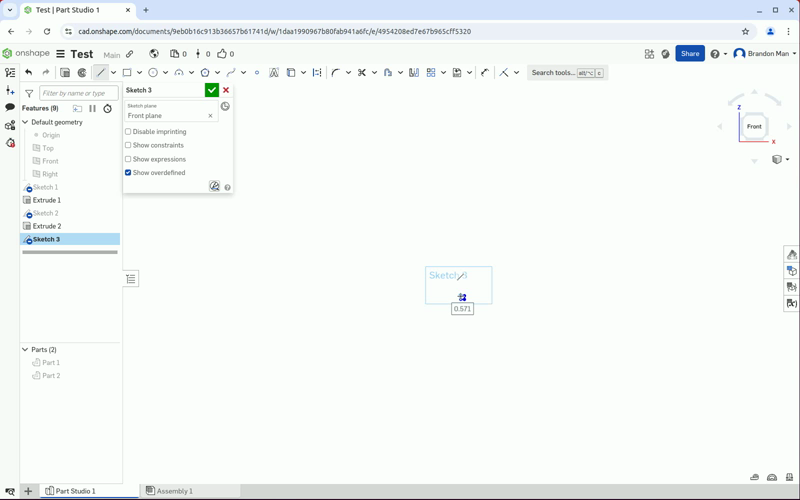
mouse_move(490, 295)
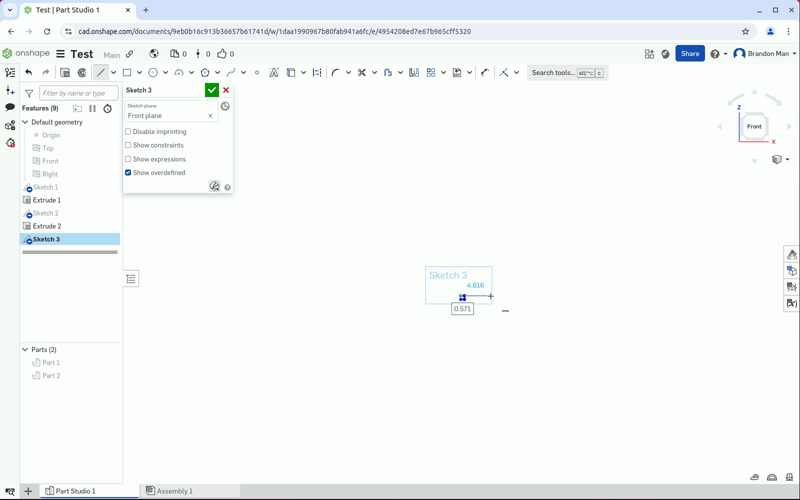
key_down(shift)
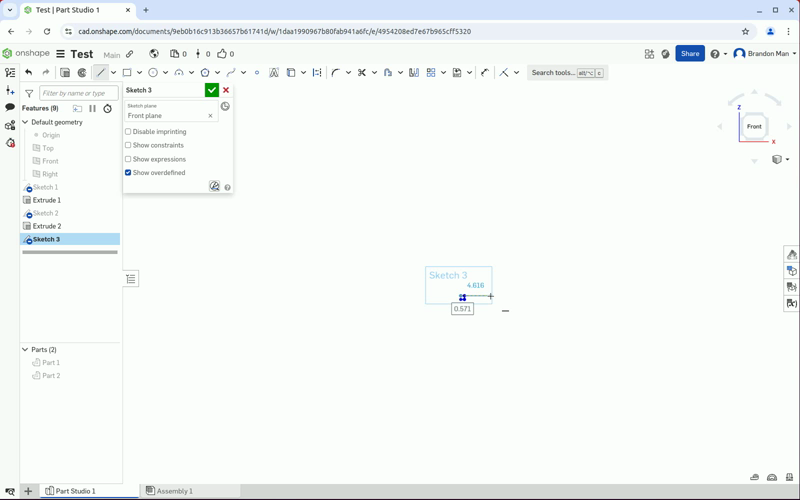
mouse_move(460, 299)
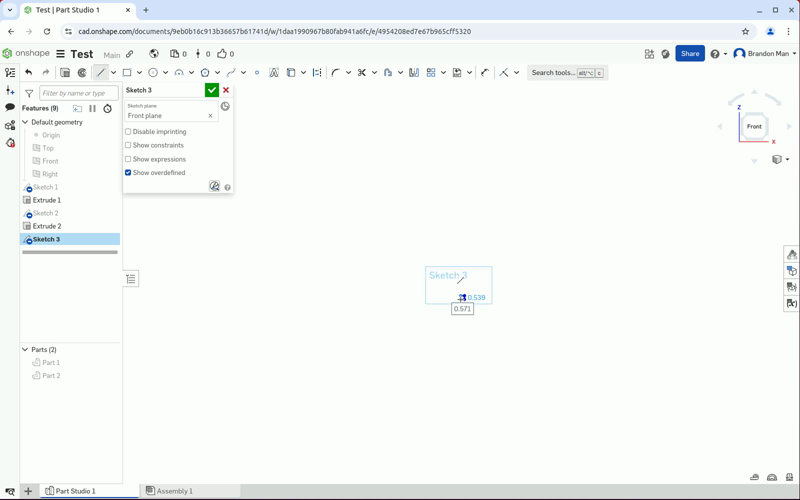
scroll(6)
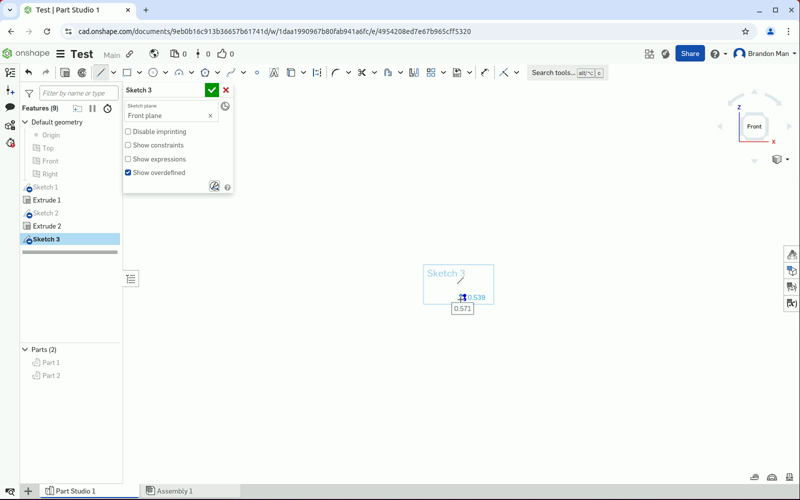
scroll(6)
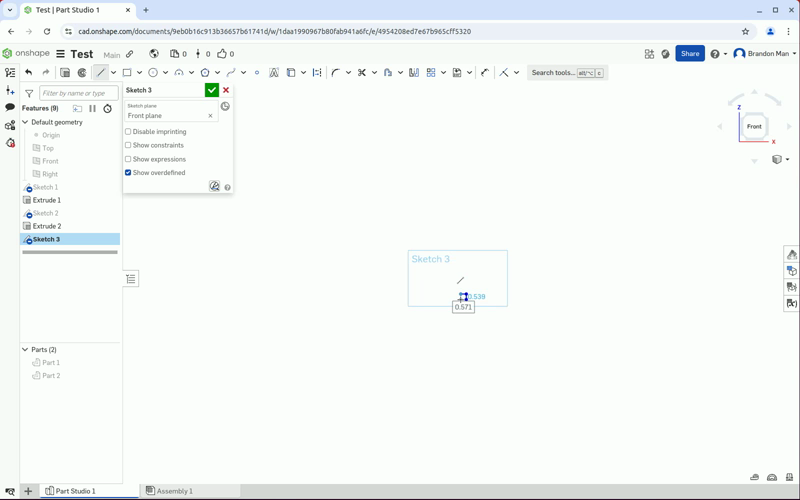
scroll(6)
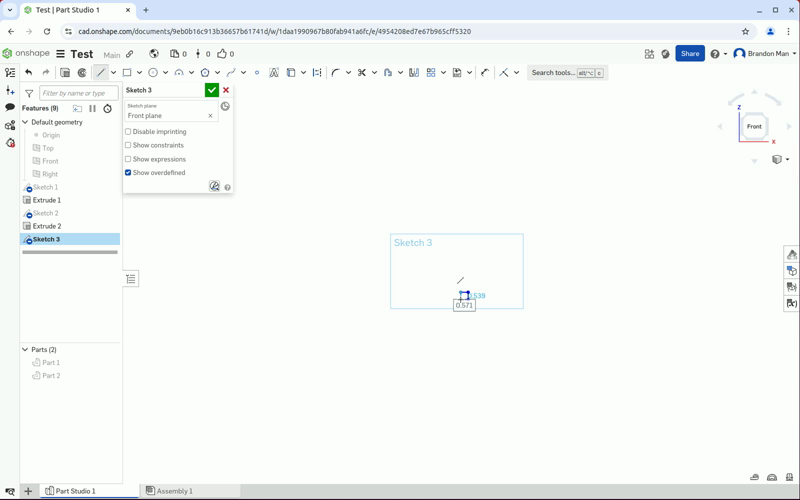
scroll(6)
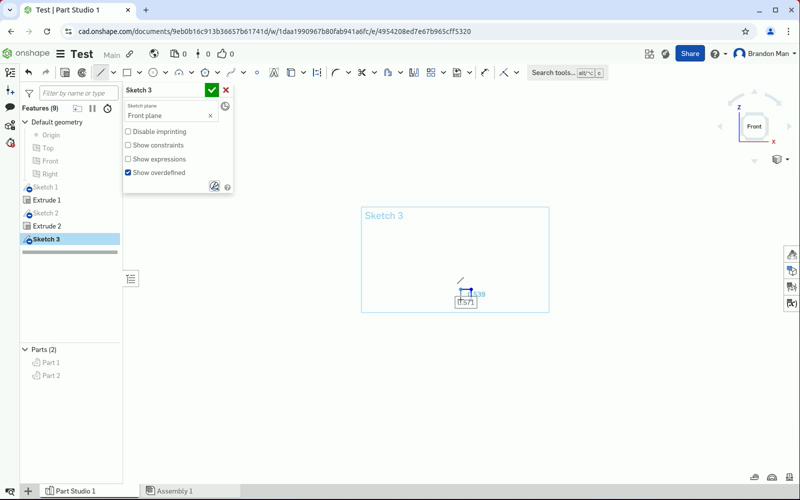
scroll(6)
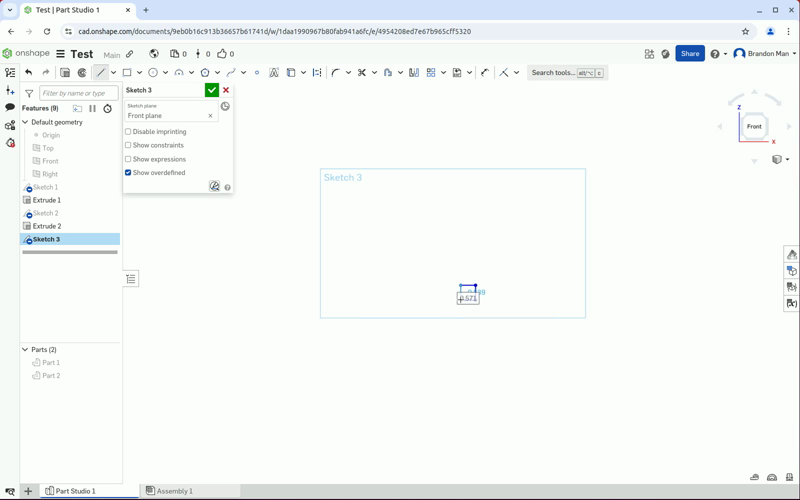
scroll(6)
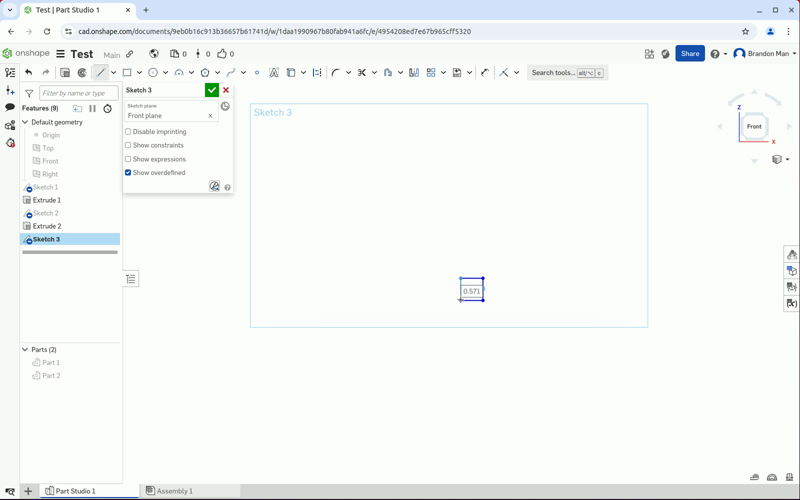
scroll(6)
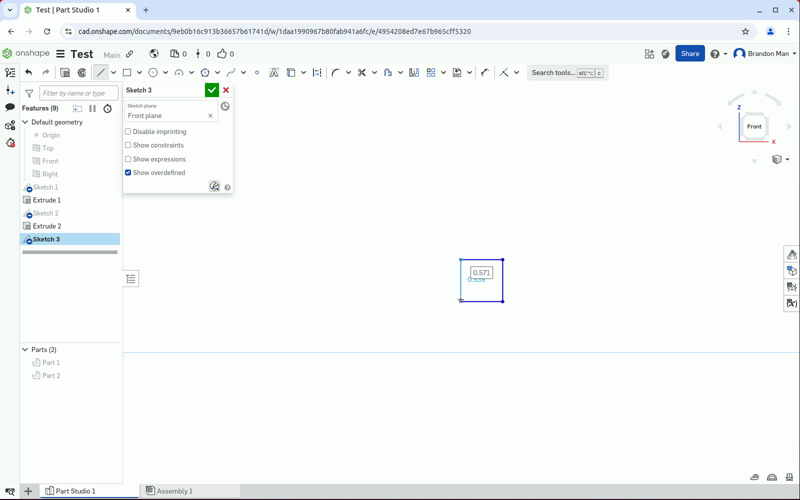
key_up(shift)
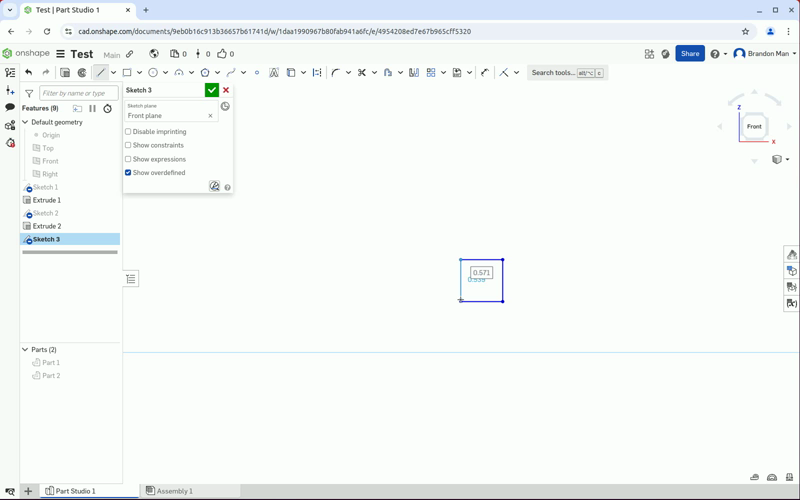
click(460, 299)
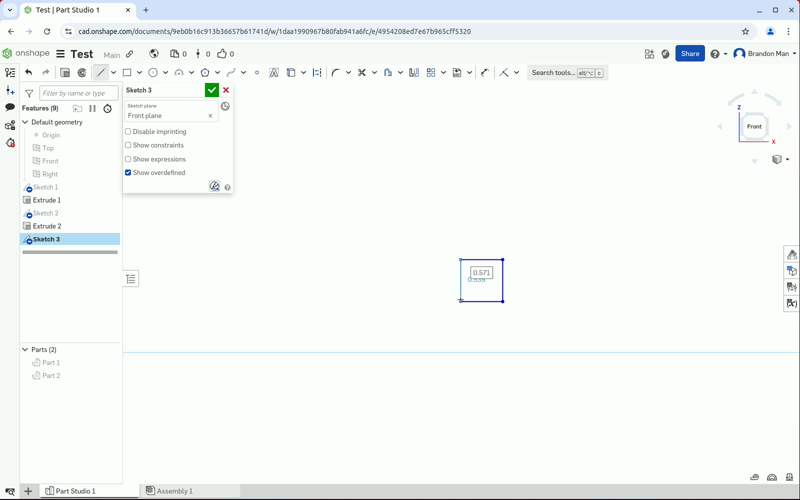
scroll(-6)
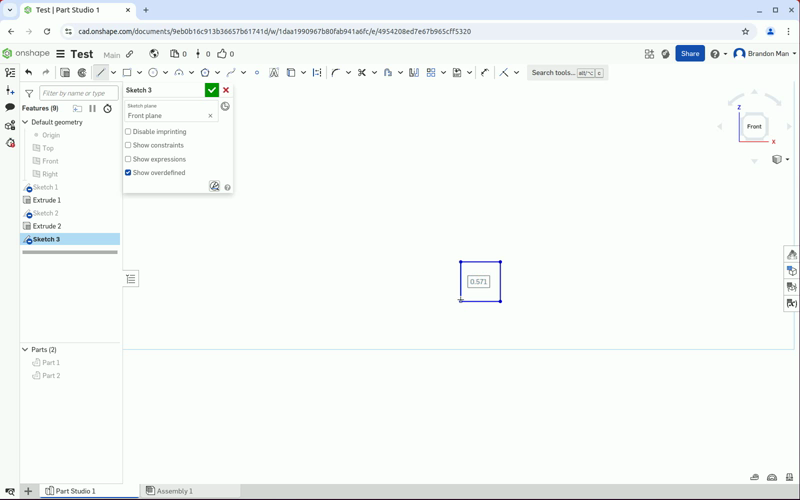
scroll(-6)
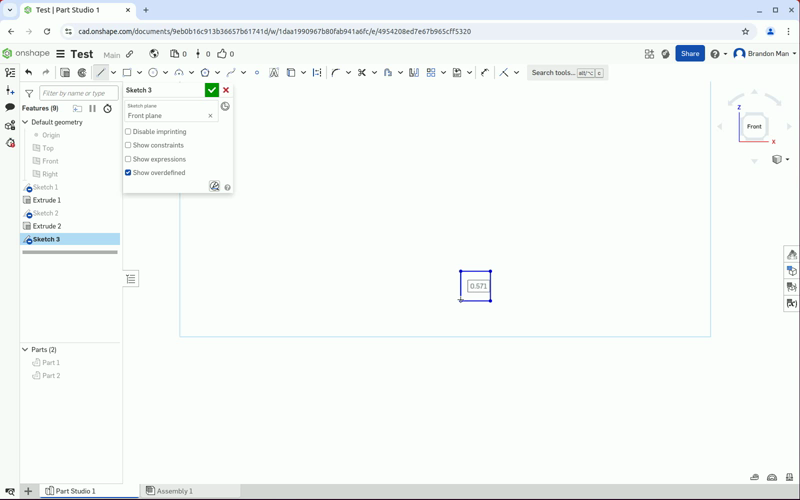
scroll(-6)
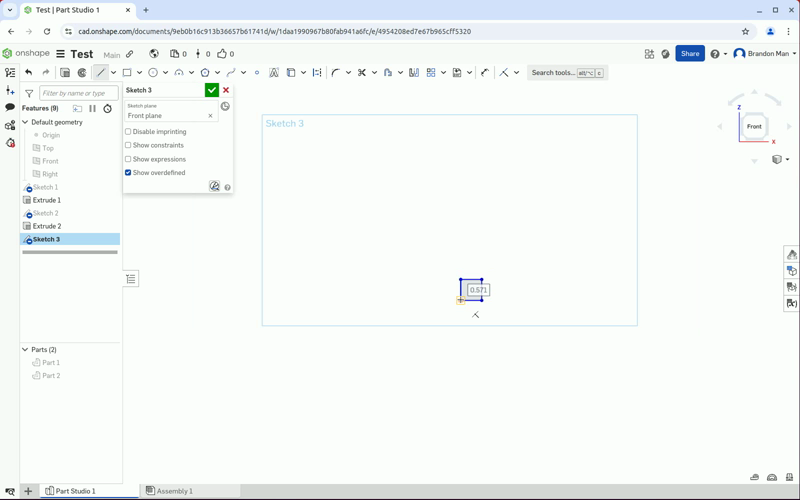
scroll(-6)
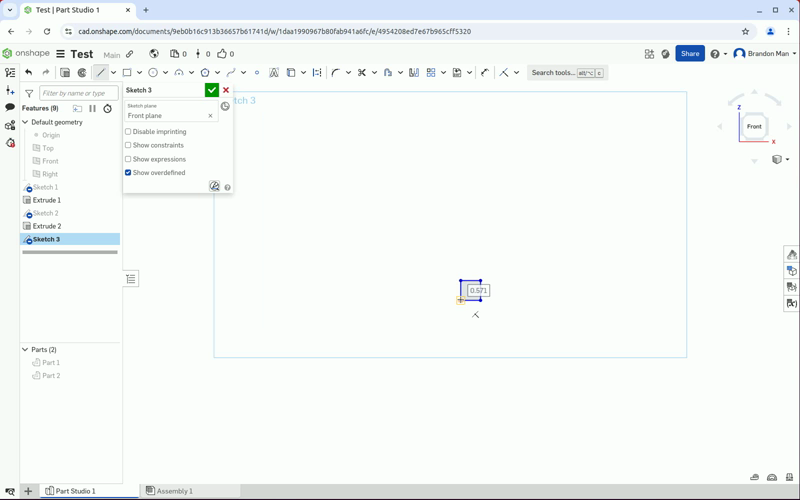
scroll(-6)
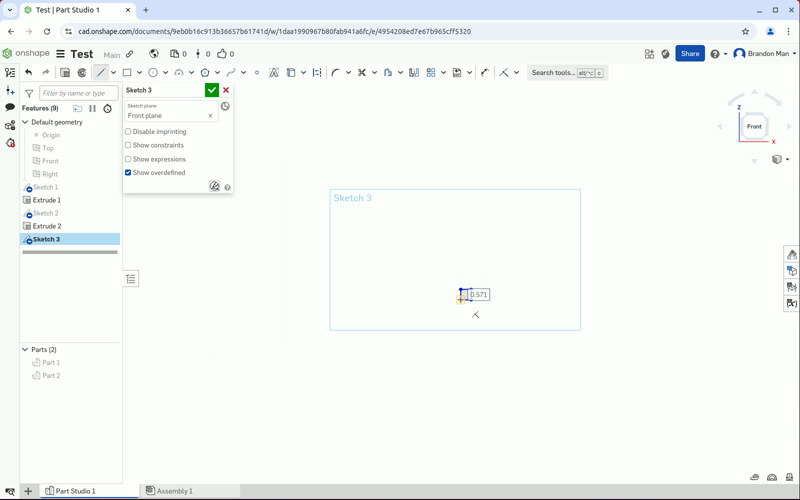
scroll(-6)
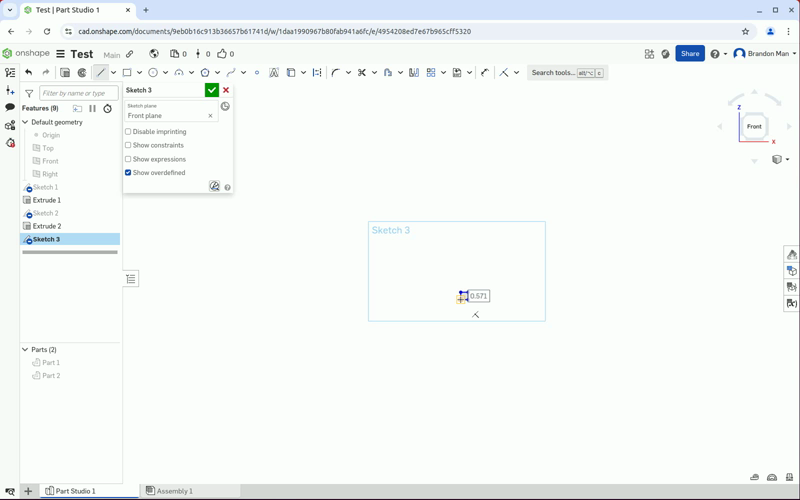
scroll(-6)
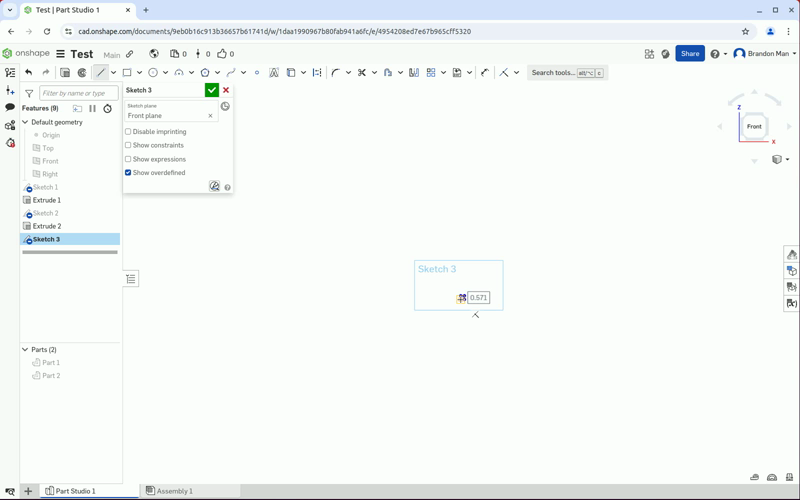
key(esc)
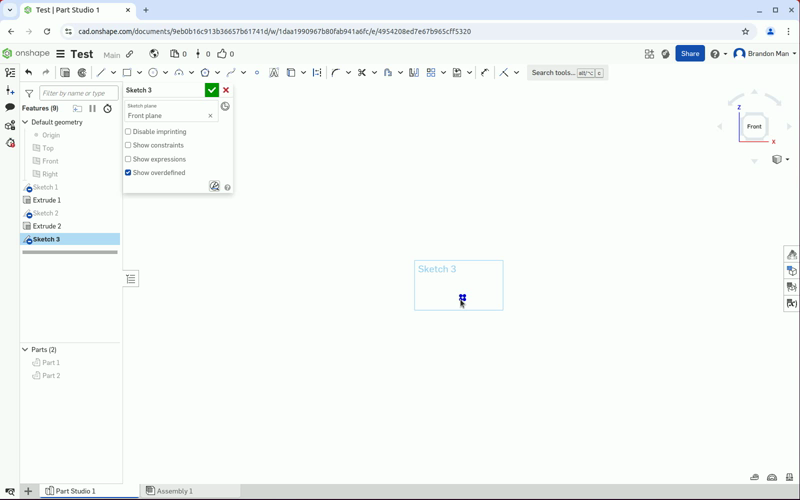
key(l)
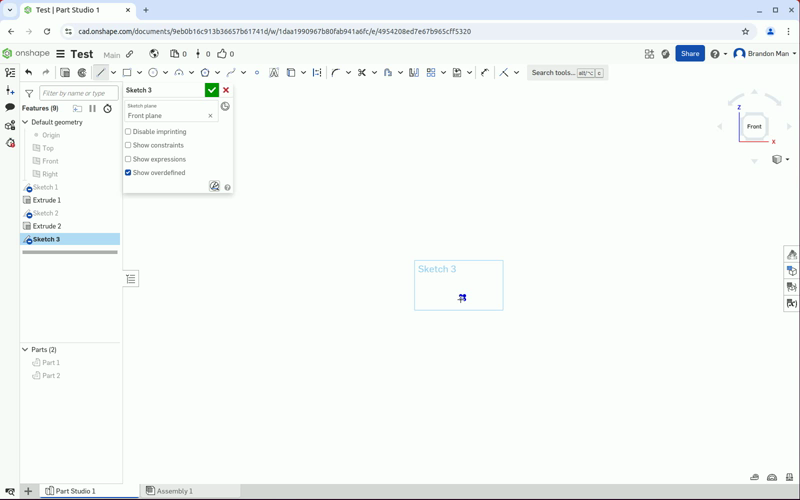
key_down(shift)
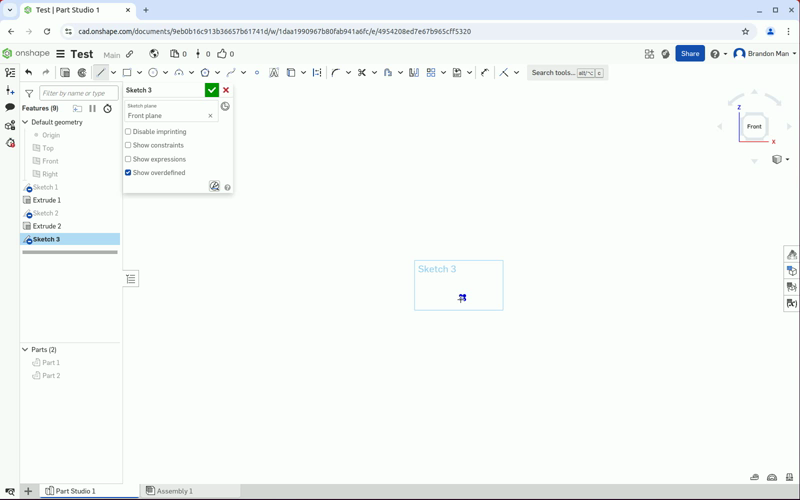
mouse_move(461, 299)
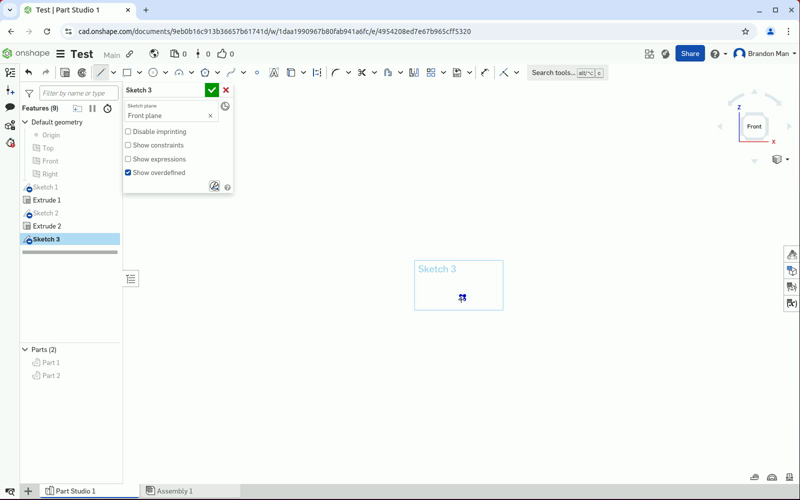
scroll(6)
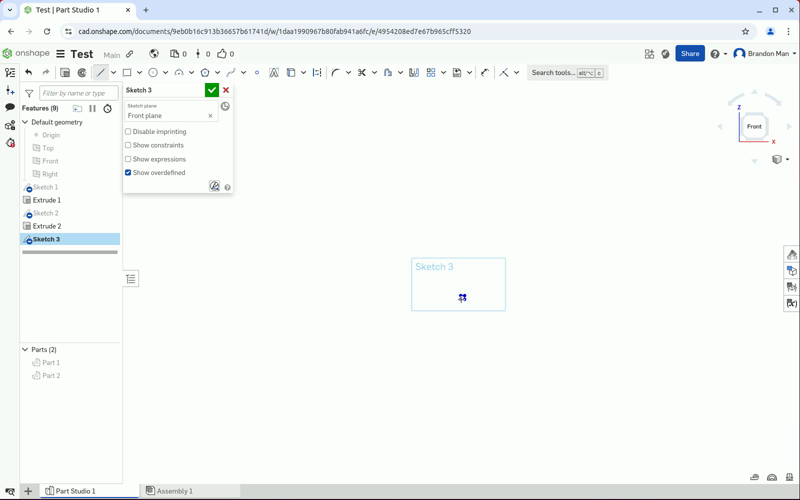
scroll(6)
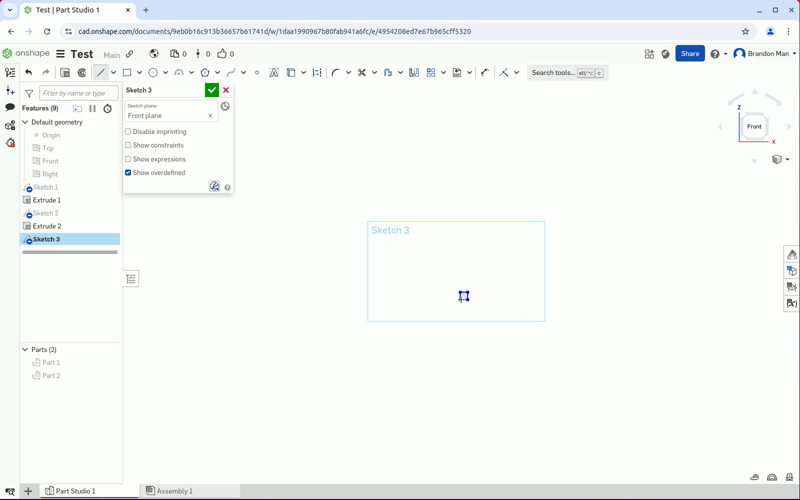
scroll(6)
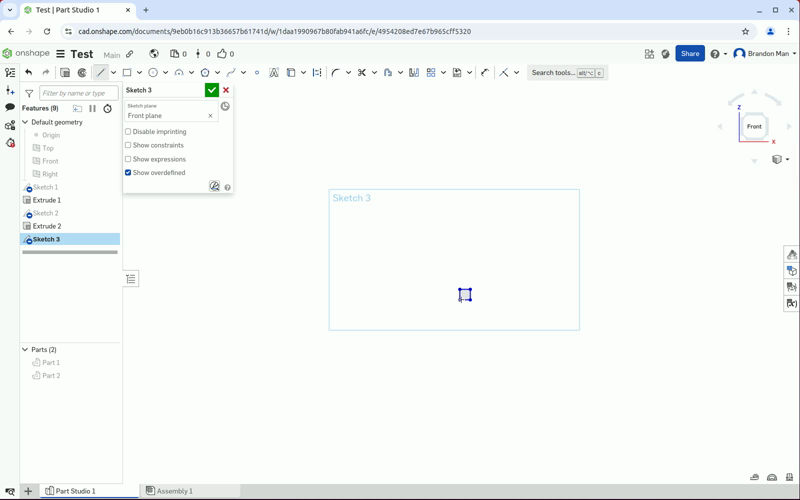
scroll(6)
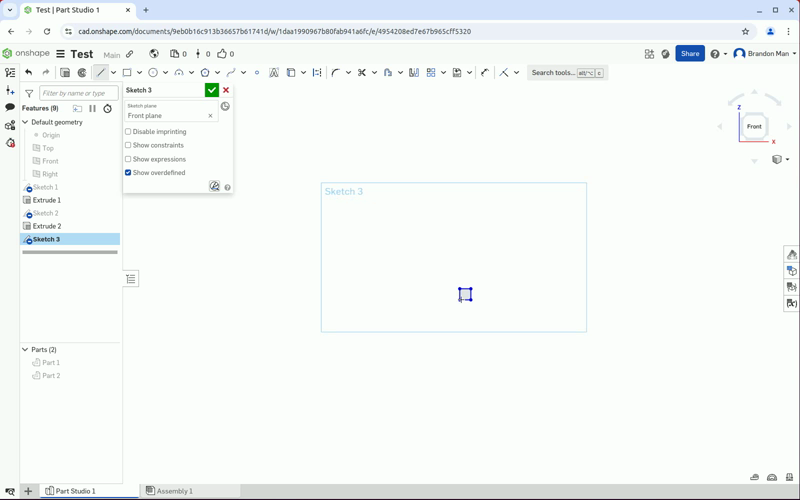
scroll(6)
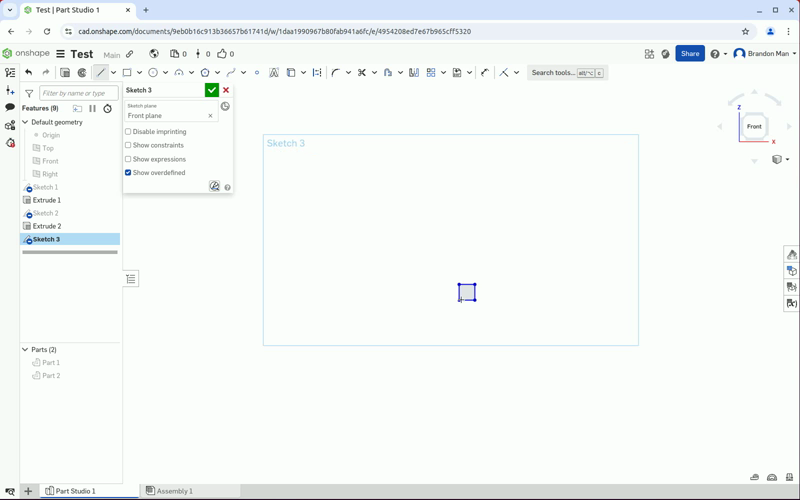
scroll(6)
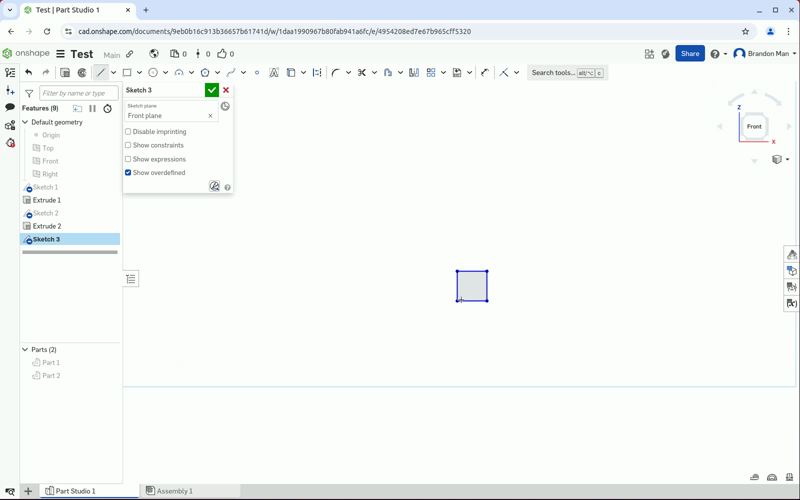
scroll(6)
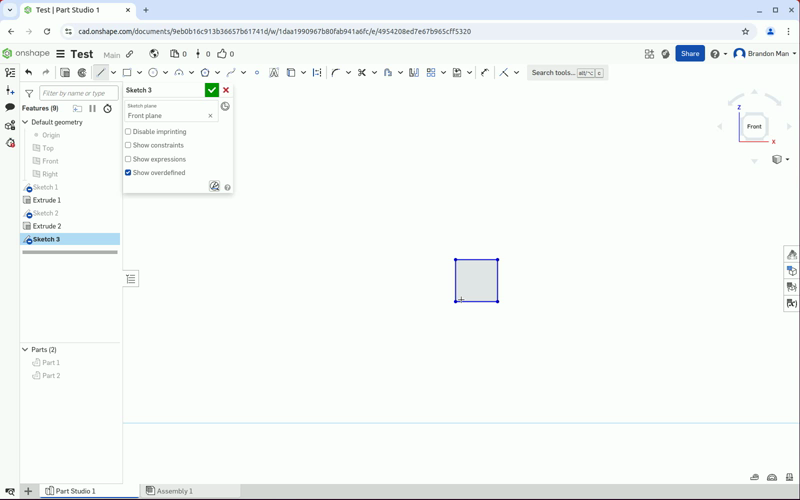
click(461, 299)
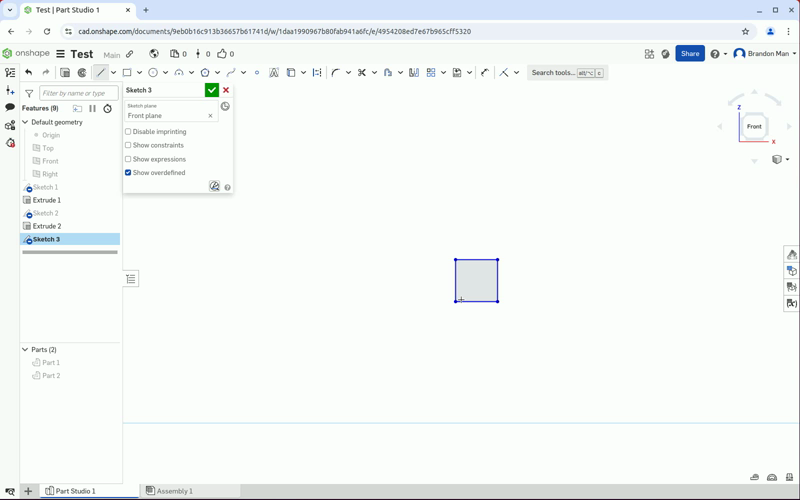
scroll(-6)
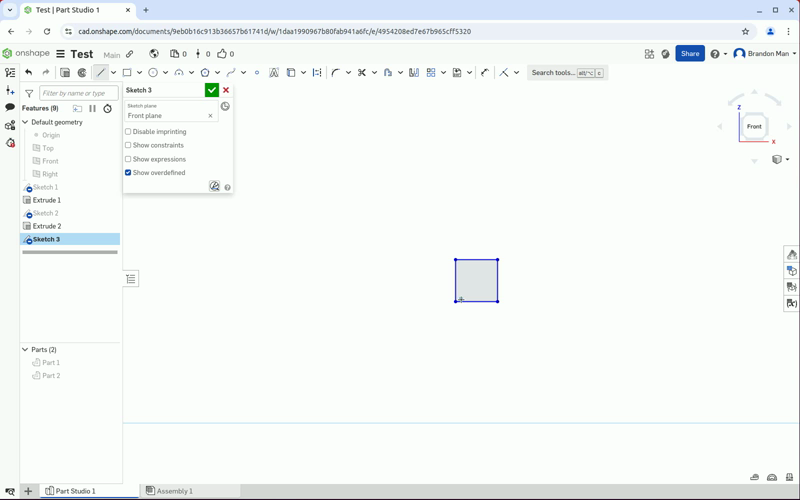
scroll(-6)
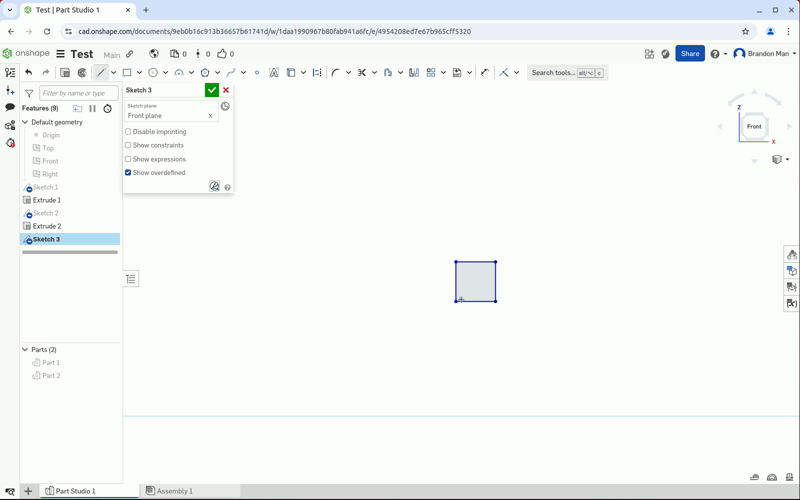
scroll(-6)
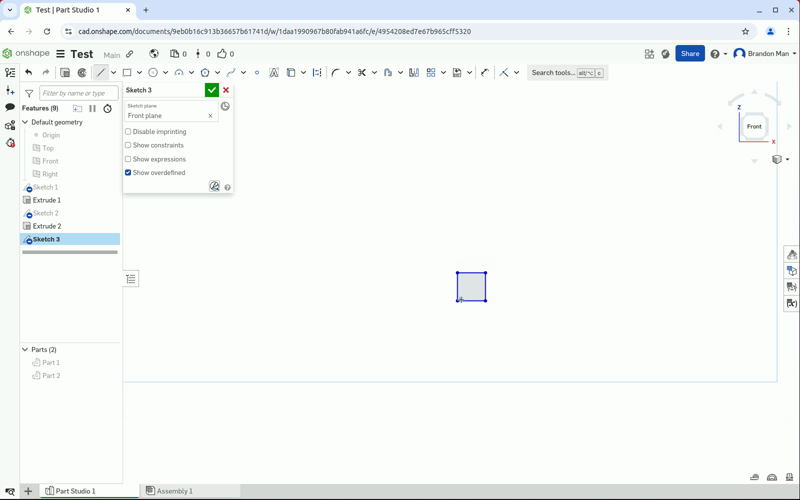
scroll(-6)
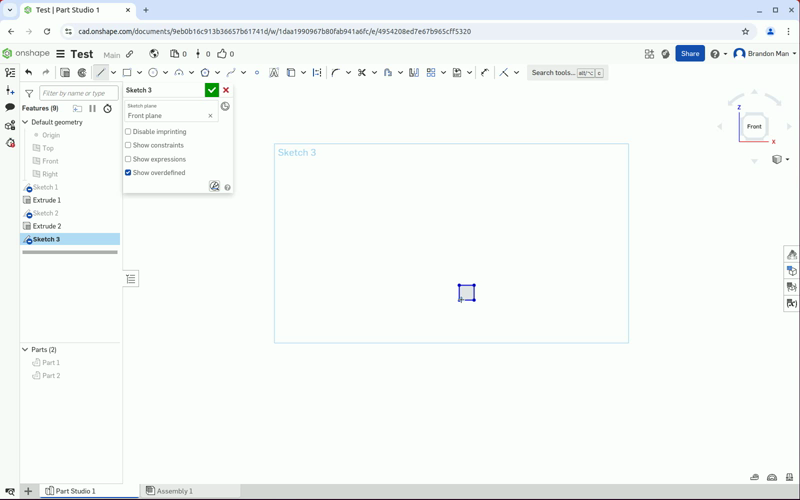
scroll(-6)
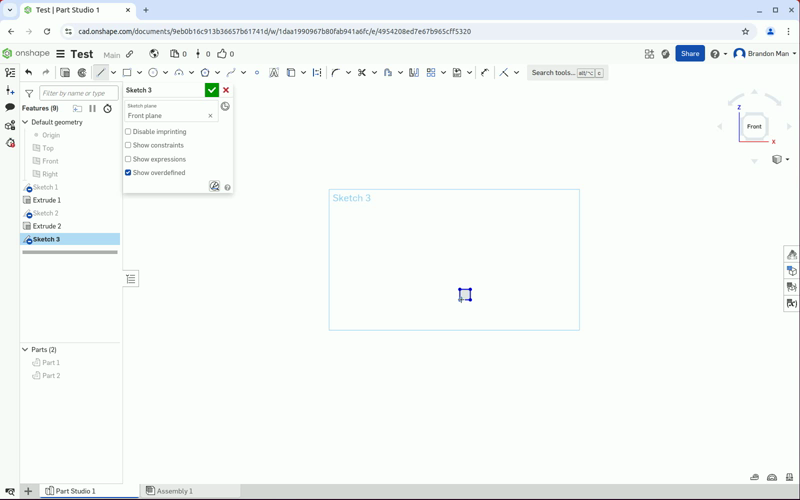
scroll(-6)
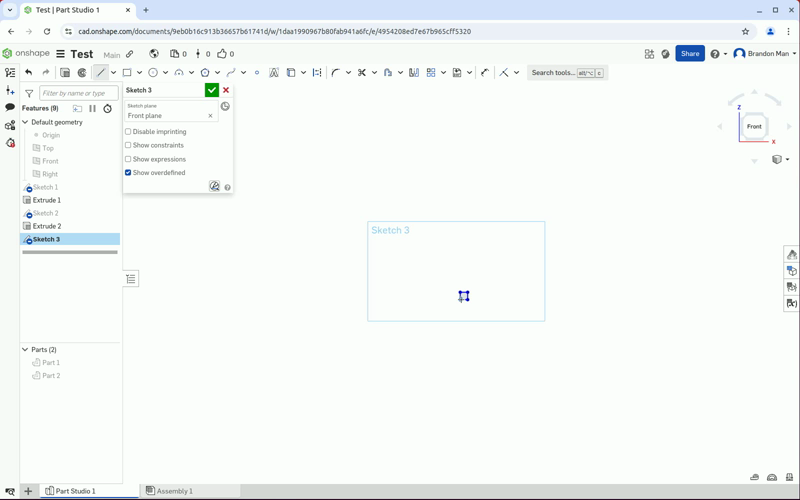
scroll(-6)
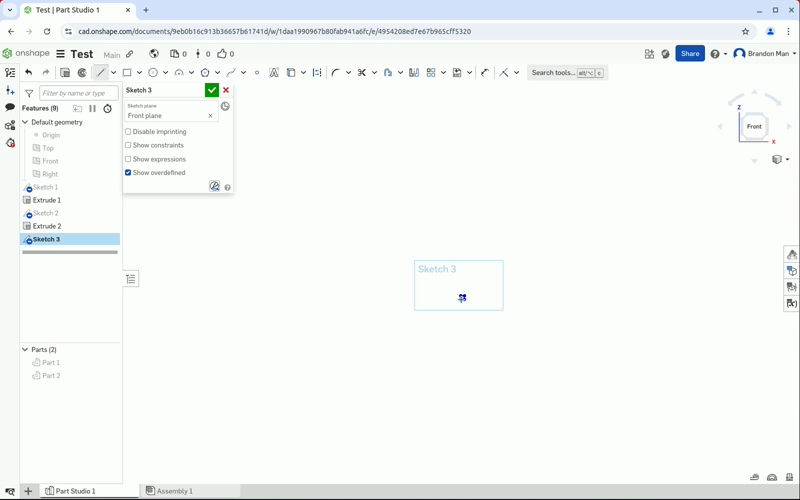
key_up(shift)
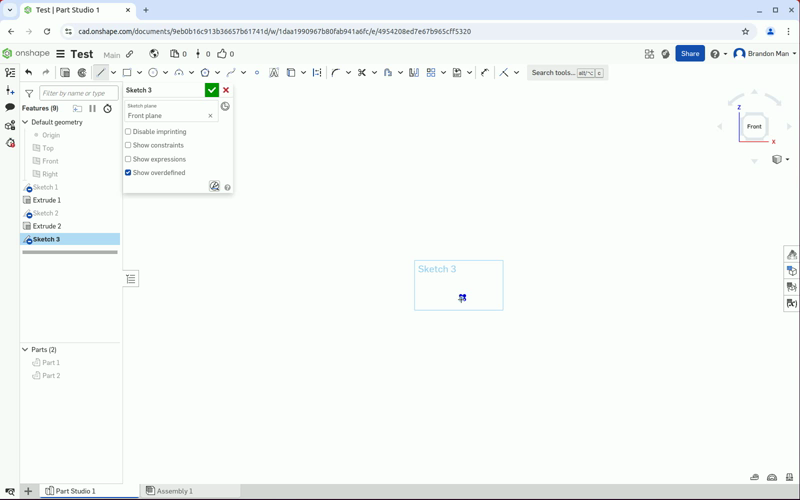
key_down(shift)
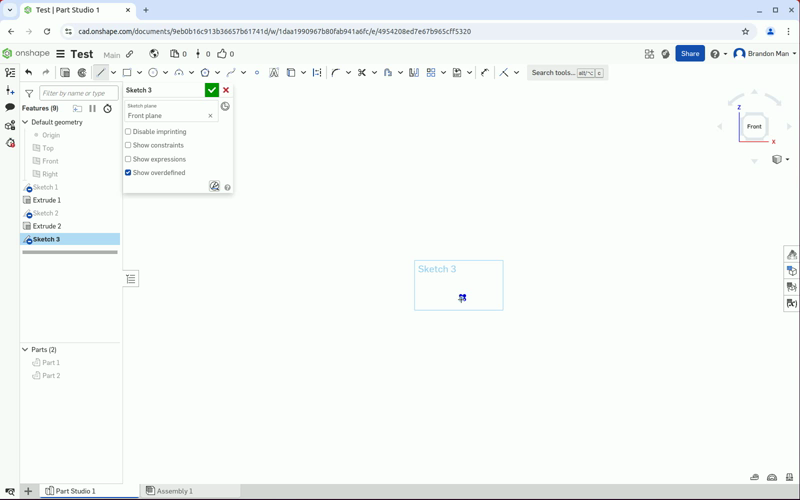
mouse_move(491, 299)
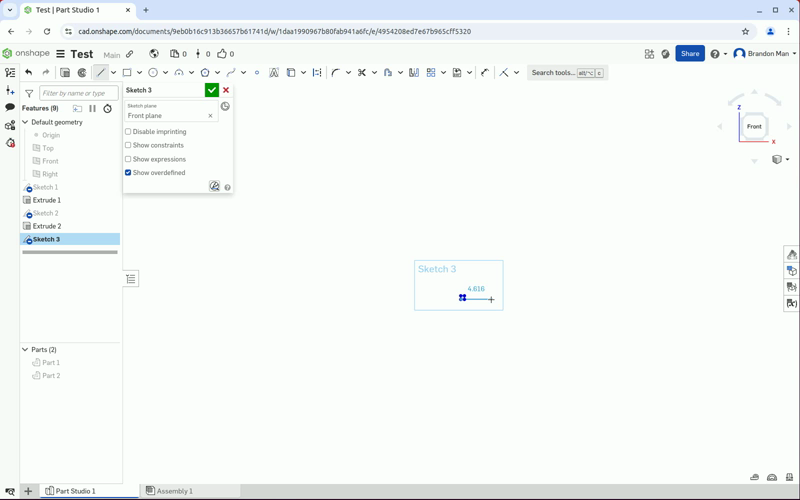
mouse_move(464, 299)
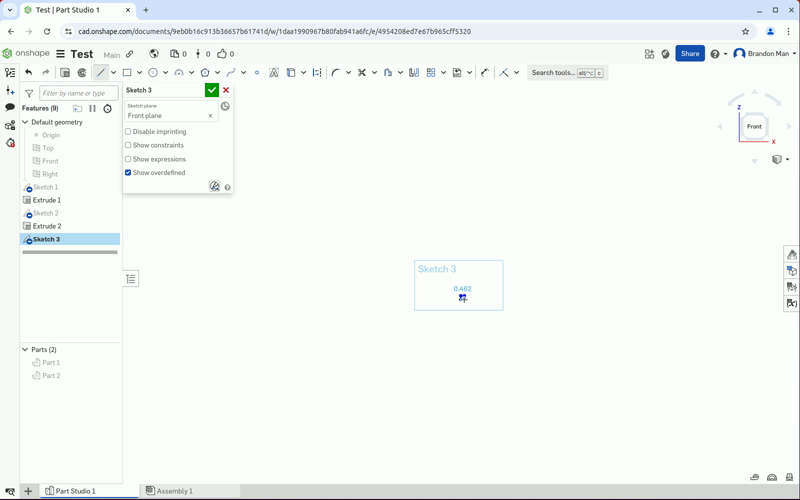
scroll(6)
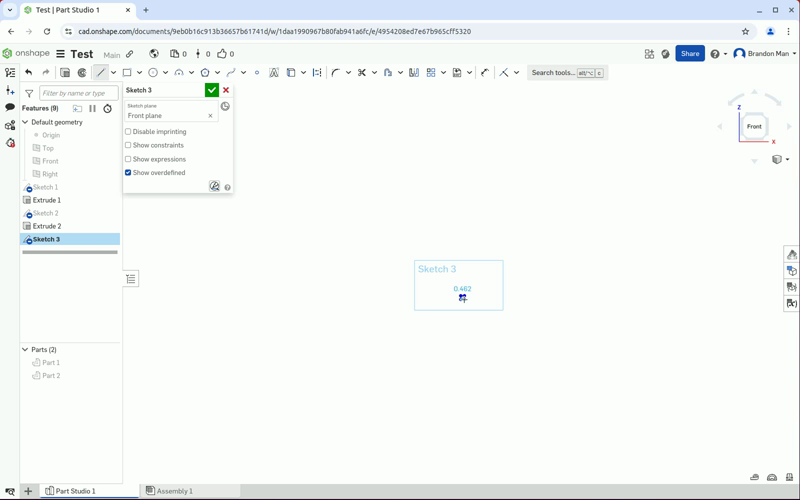
scroll(6)
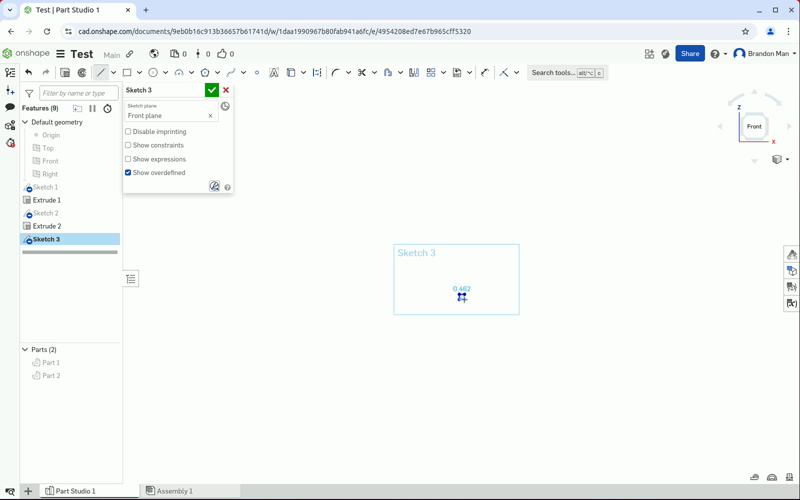
scroll(6)
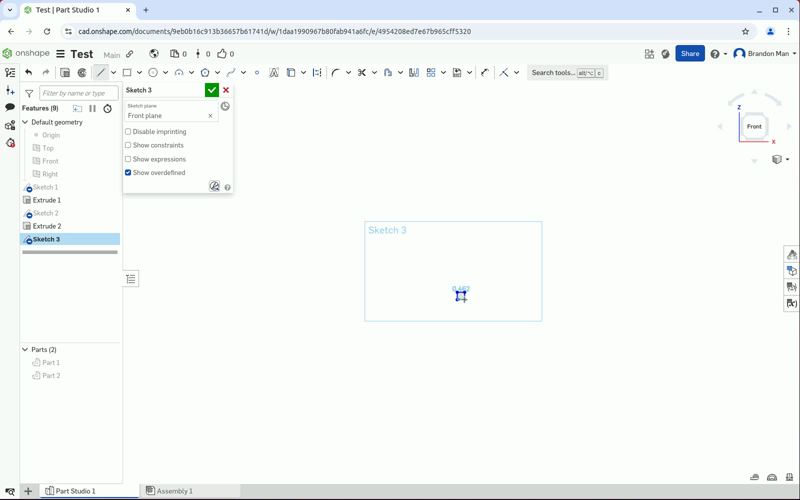
scroll(6)
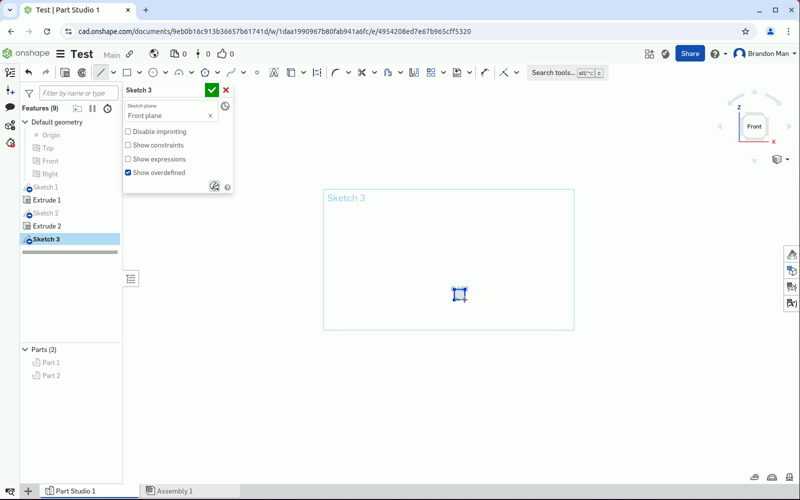
scroll(6)
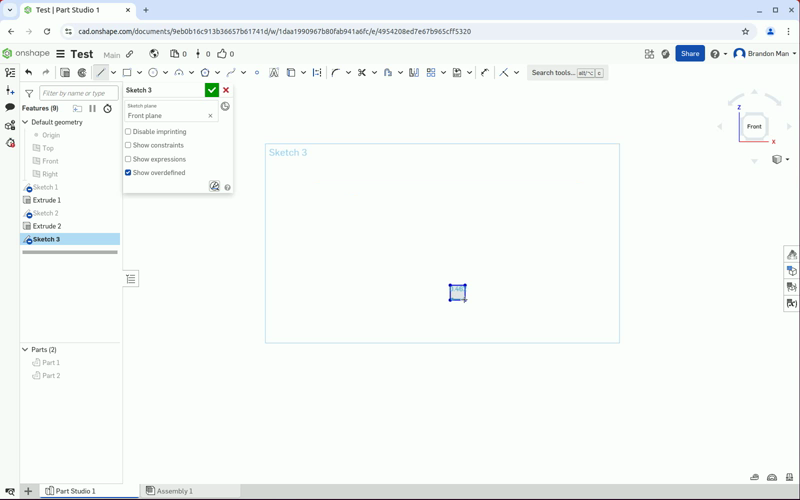
scroll(6)
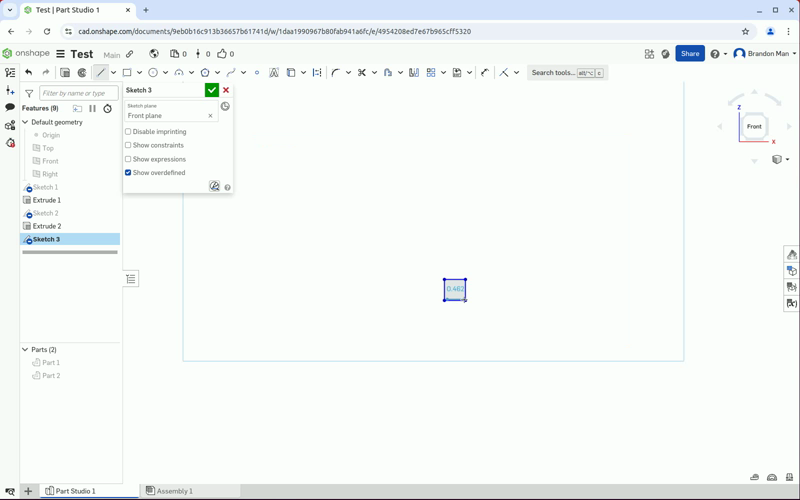
scroll(6)
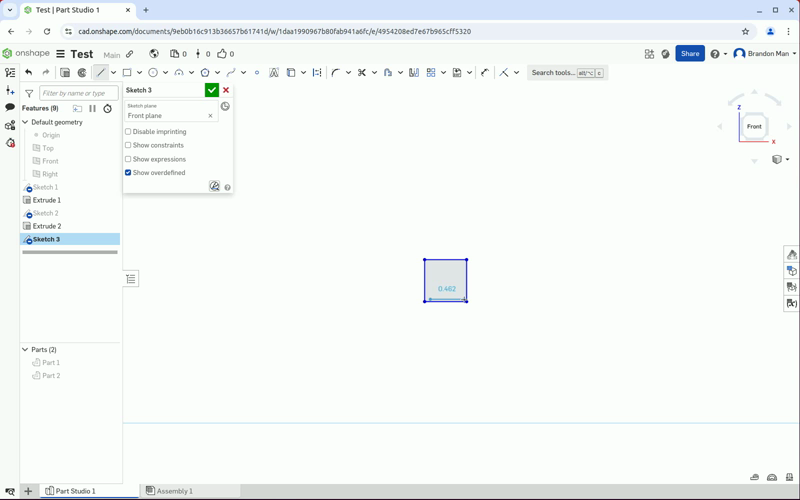
click(464, 299)
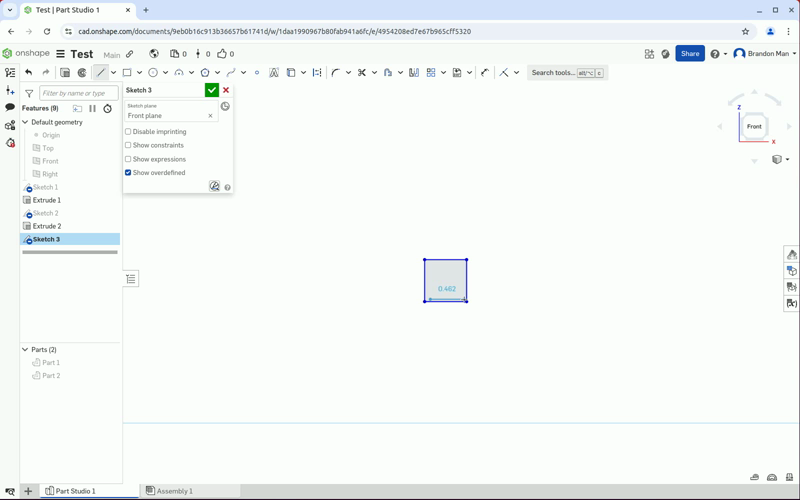
scroll(-6)
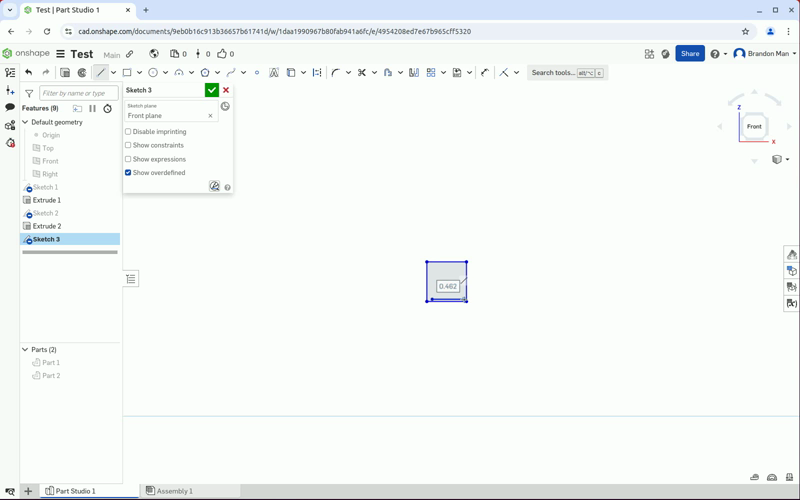
scroll(-6)
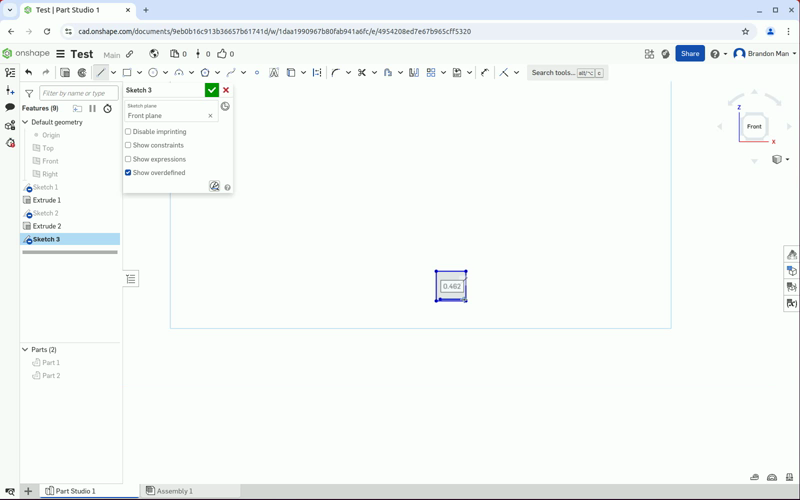
scroll(-6)
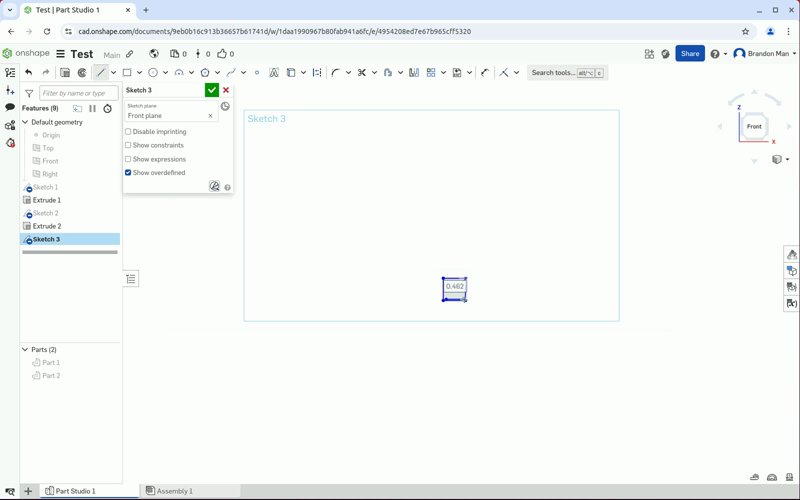
scroll(-6)
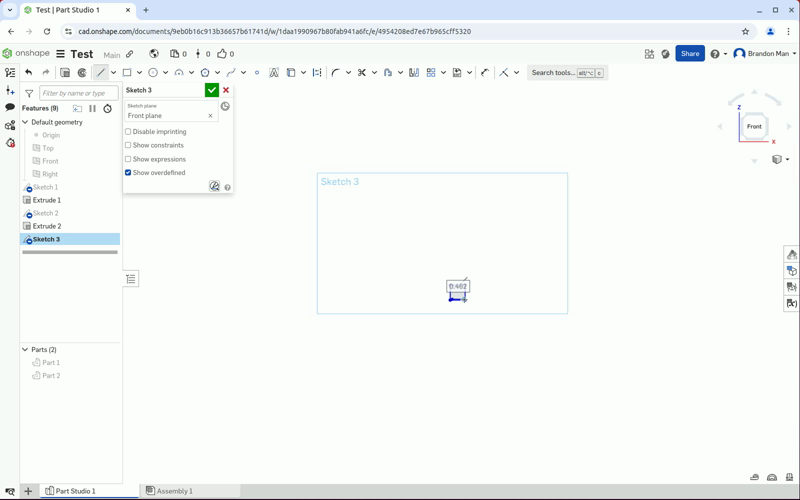
scroll(-6)
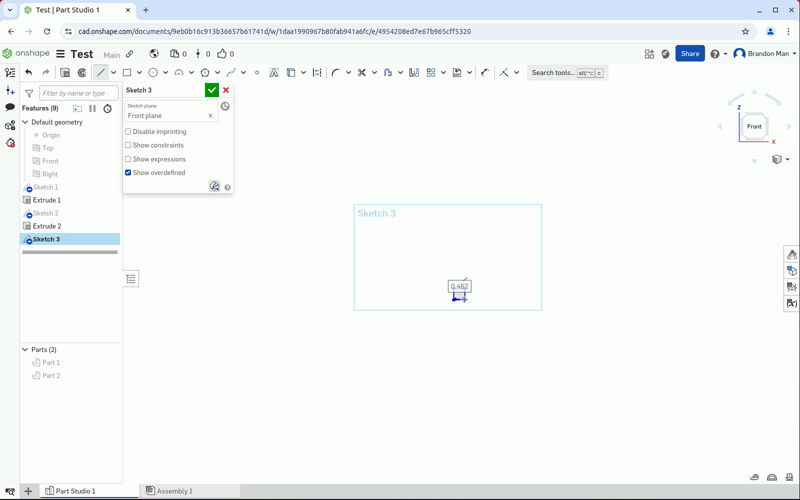
scroll(-6)
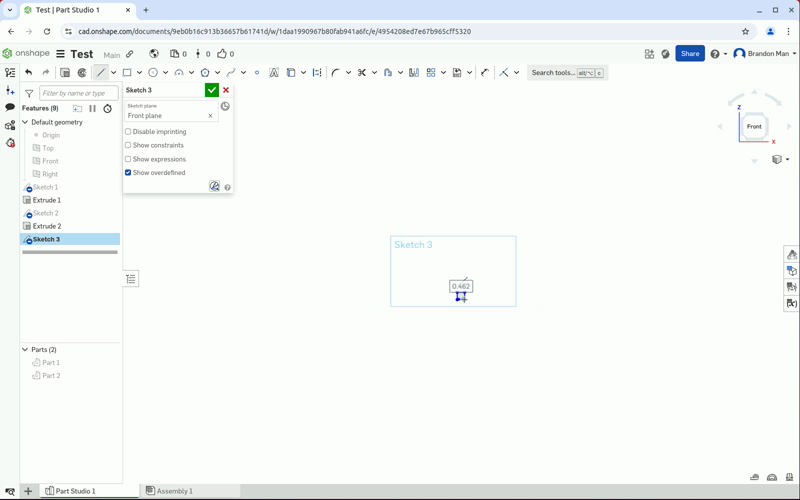
scroll(-6)
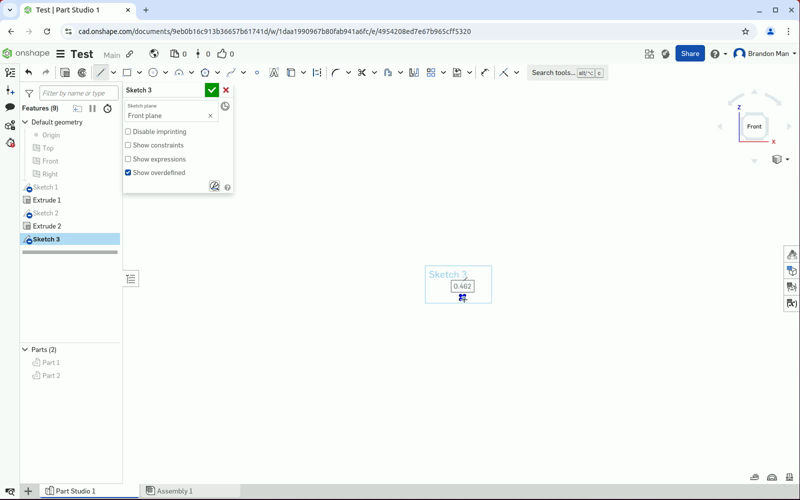
key_up(shift)
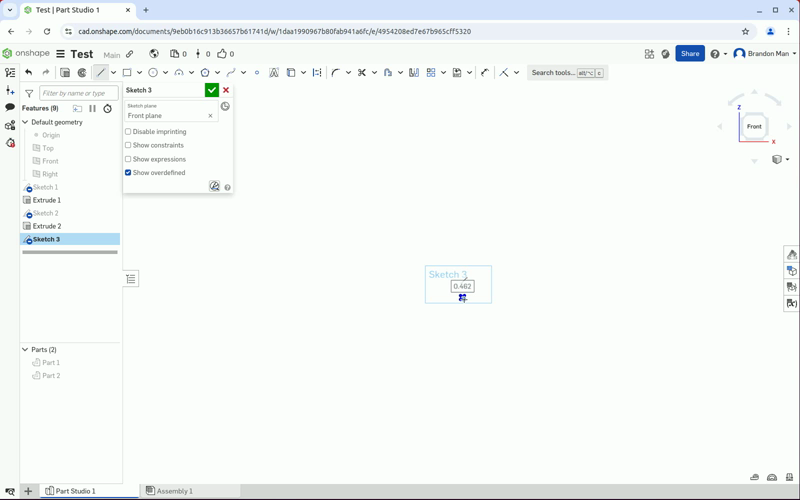
key_down(shift)
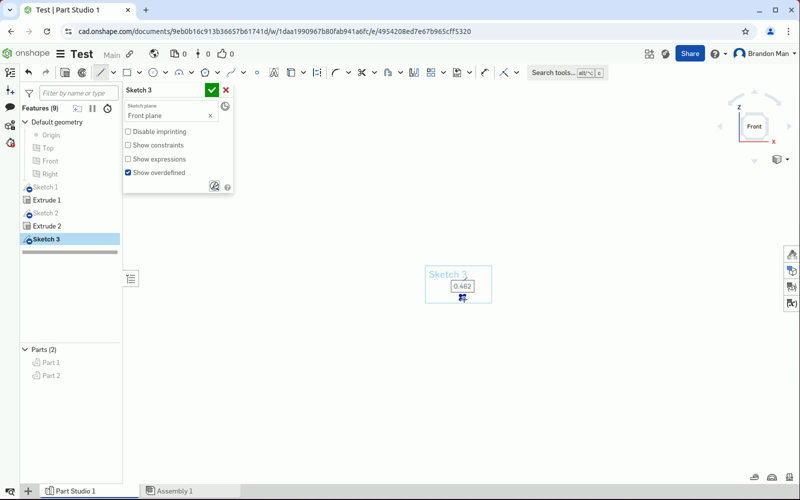
mouse_move(494, 299)
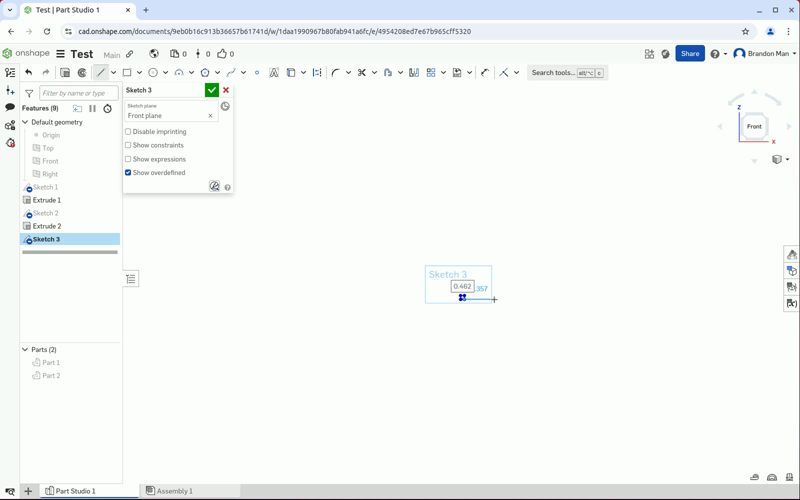
mouse_move(464, 296)
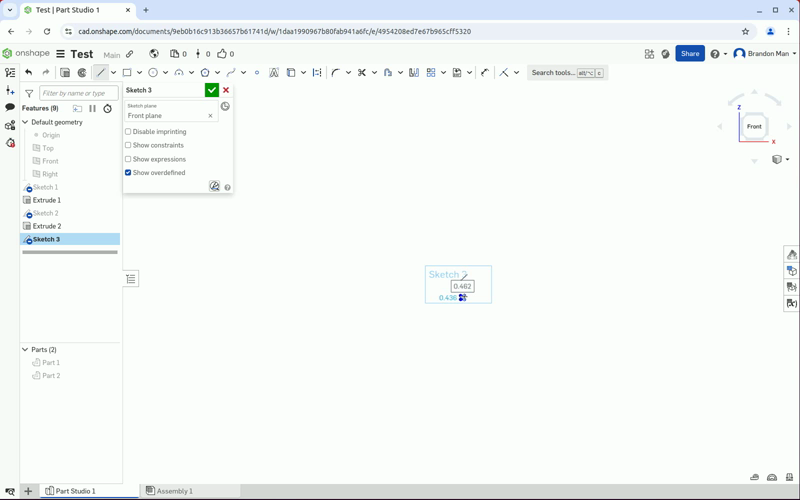
scroll(6)
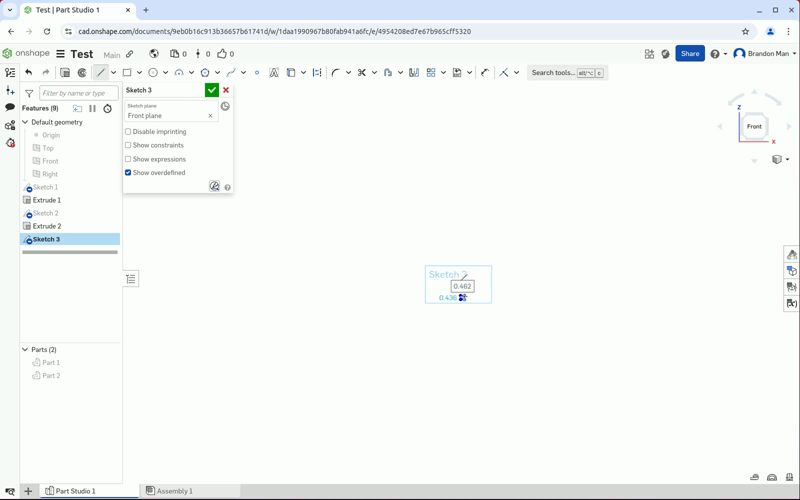
scroll(6)
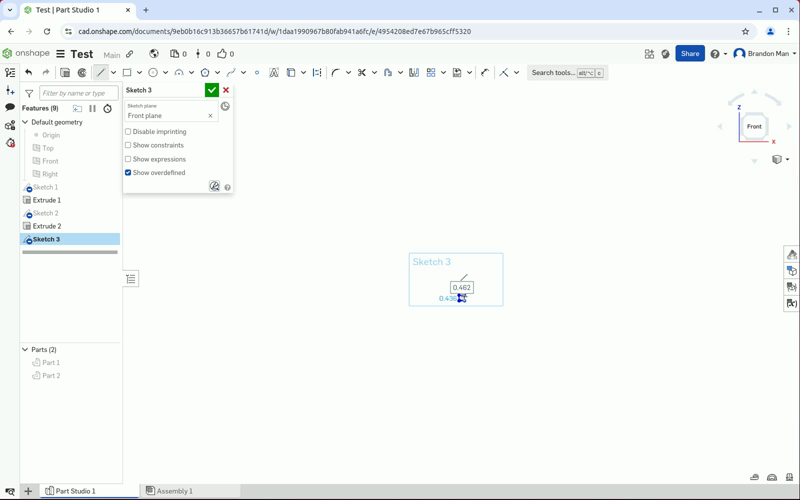
scroll(6)
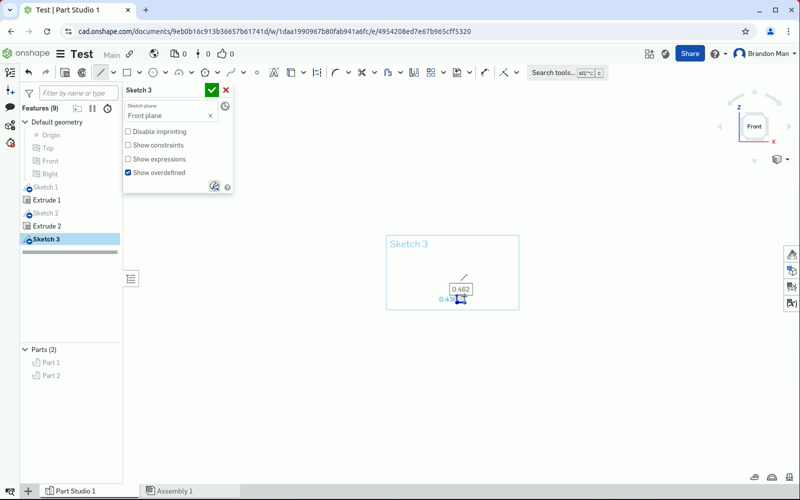
scroll(6)
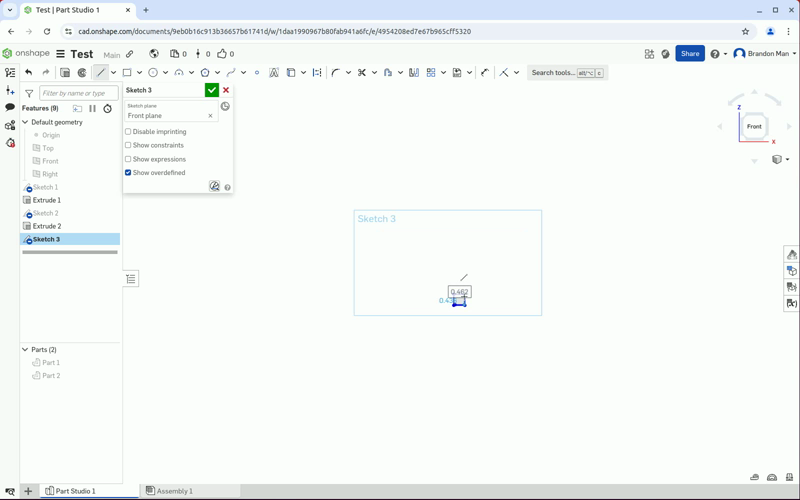
scroll(6)
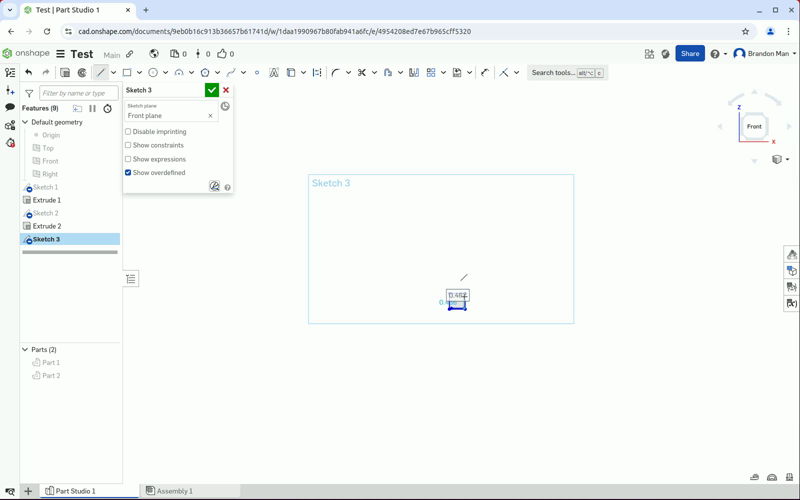
scroll(6)
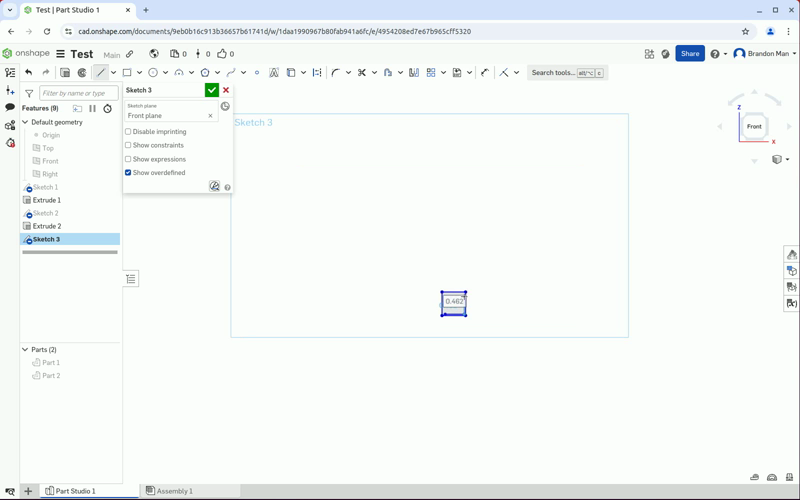
scroll(6)
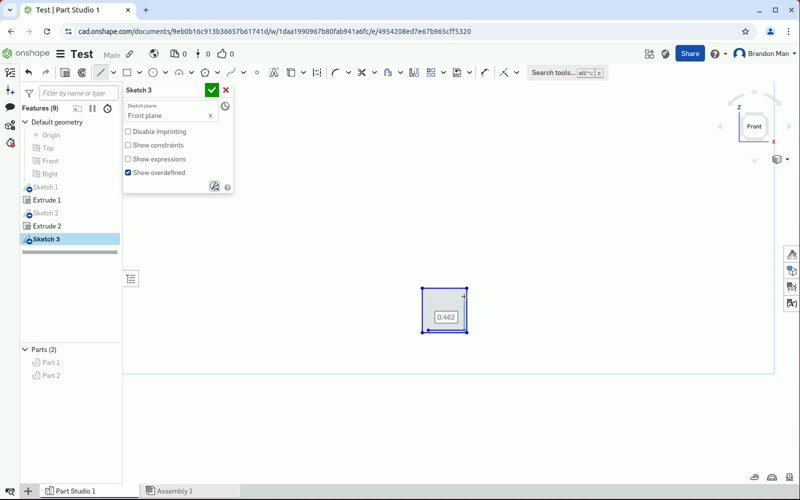
click(464, 296)
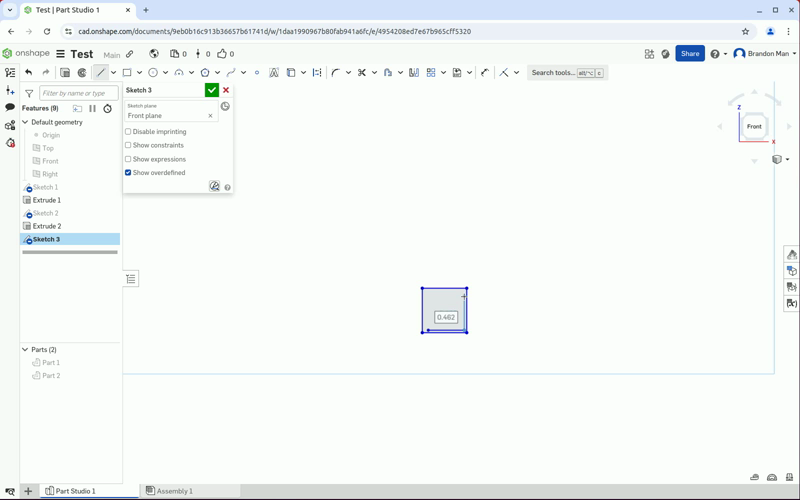
scroll(-6)
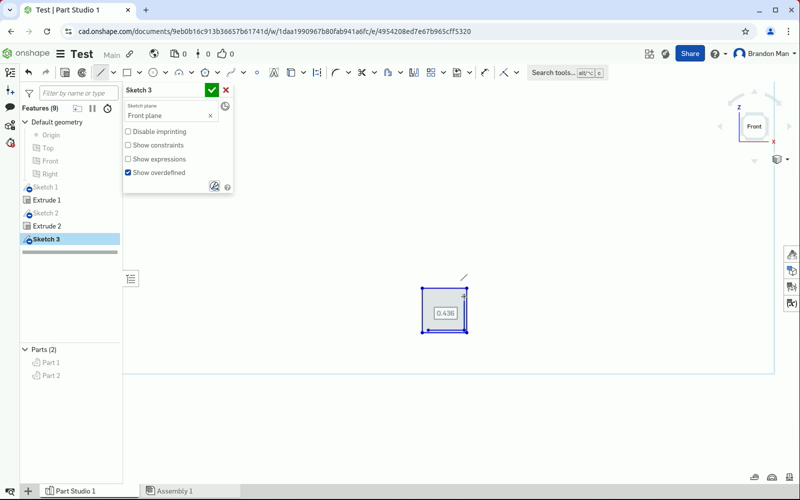
scroll(-6)
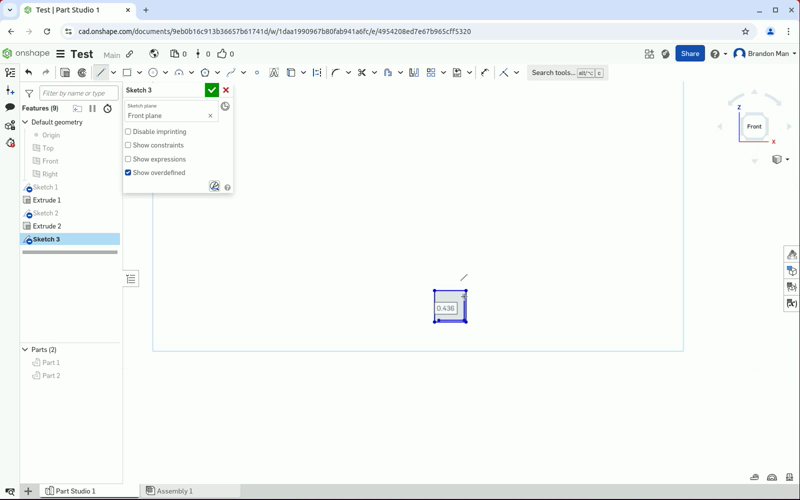
scroll(-6)
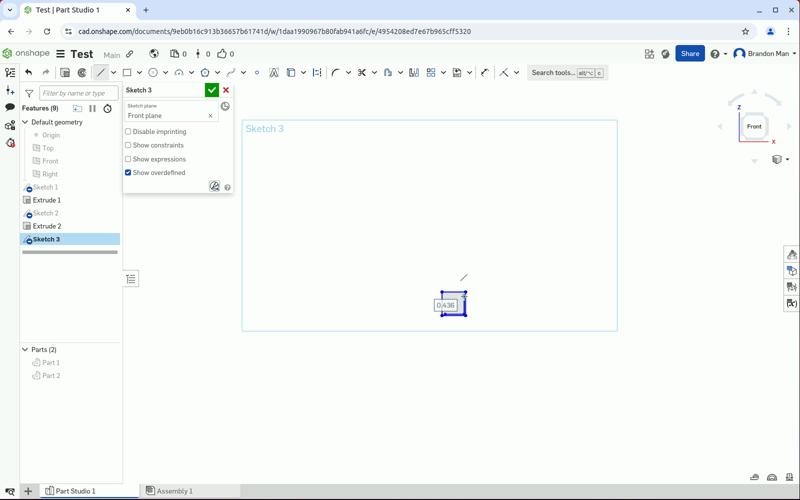
scroll(-6)
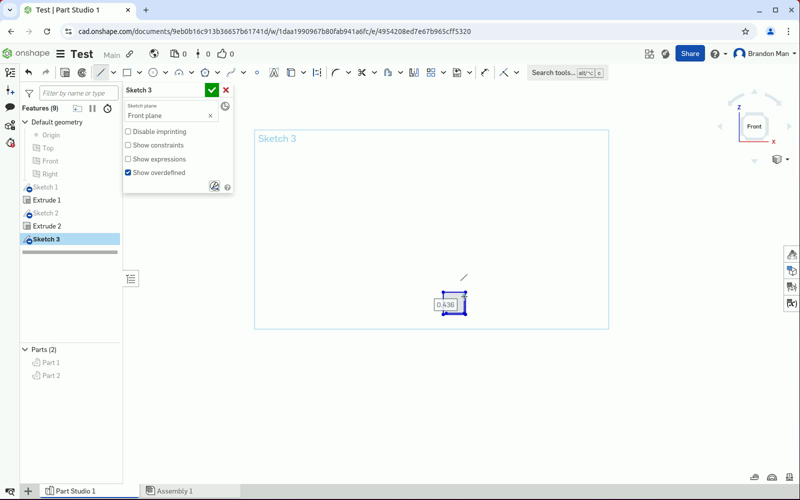
scroll(-6)
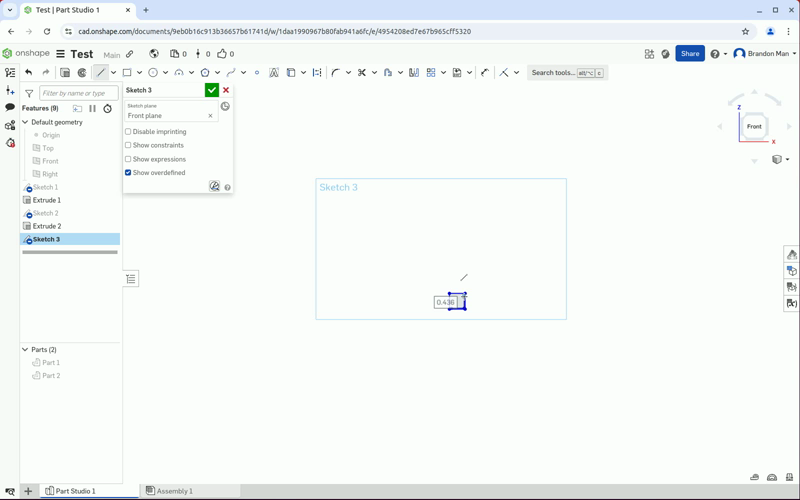
scroll(-6)
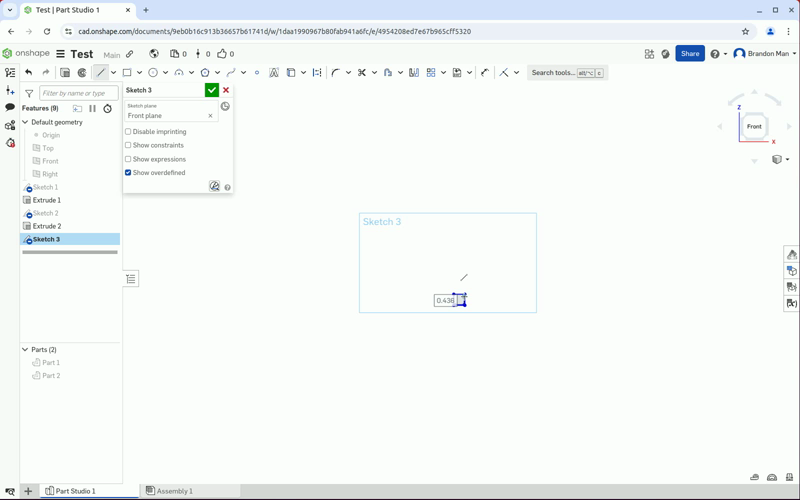
scroll(-6)
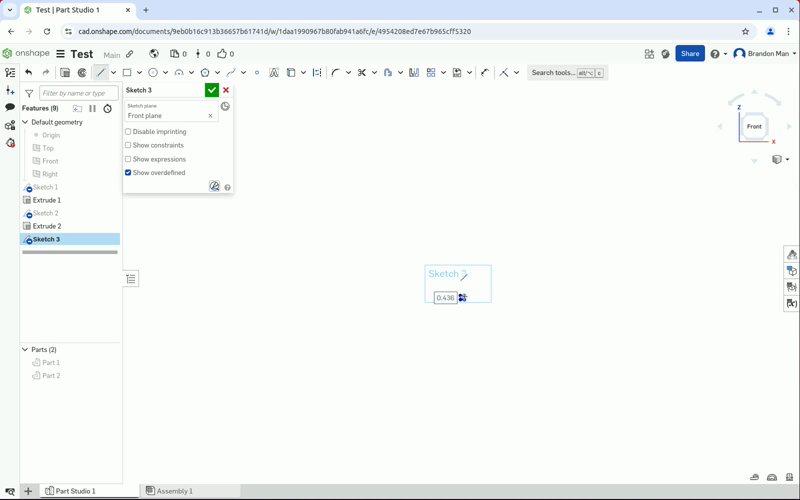
key_up(shift)
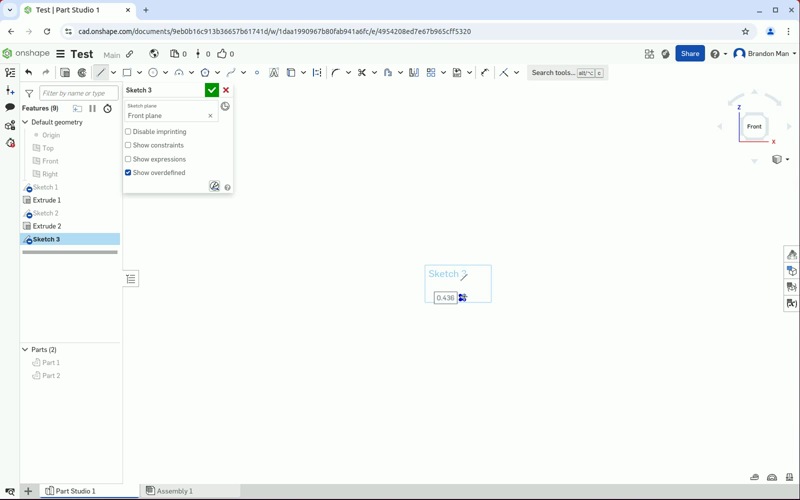
key_down(shift)
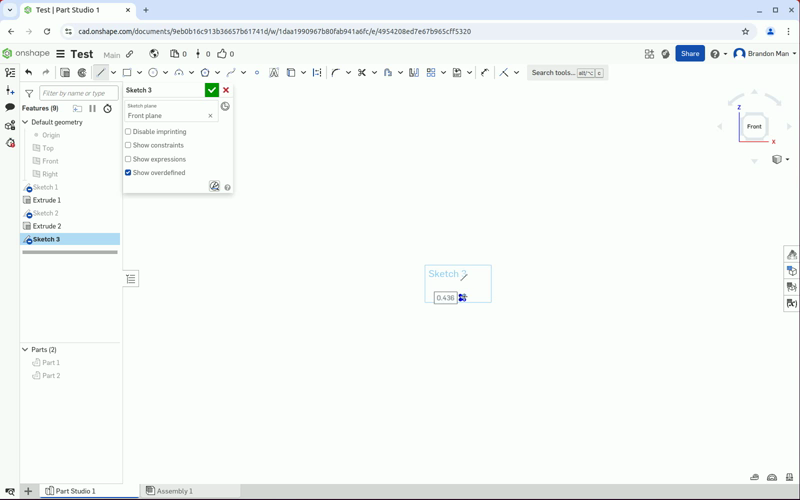
mouse_move(494, 296)
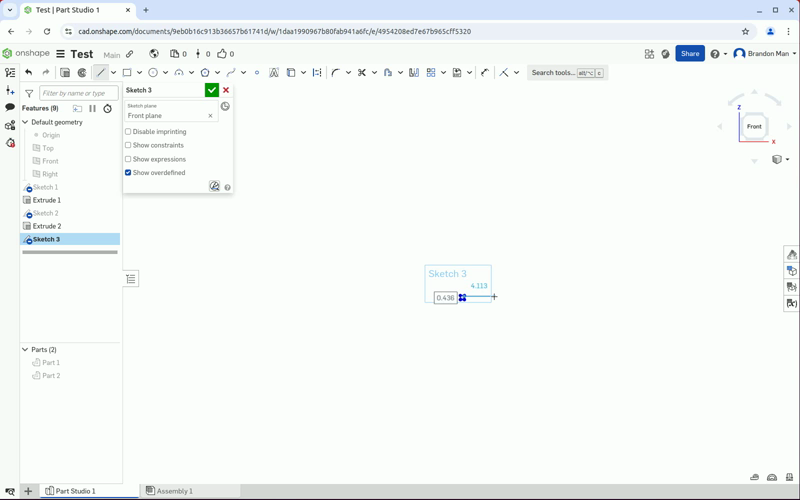
mouse_move(461, 296)
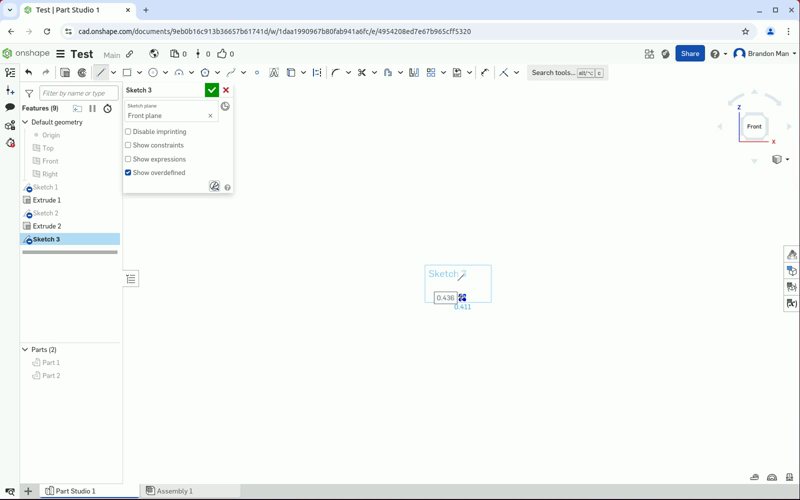
scroll(6)
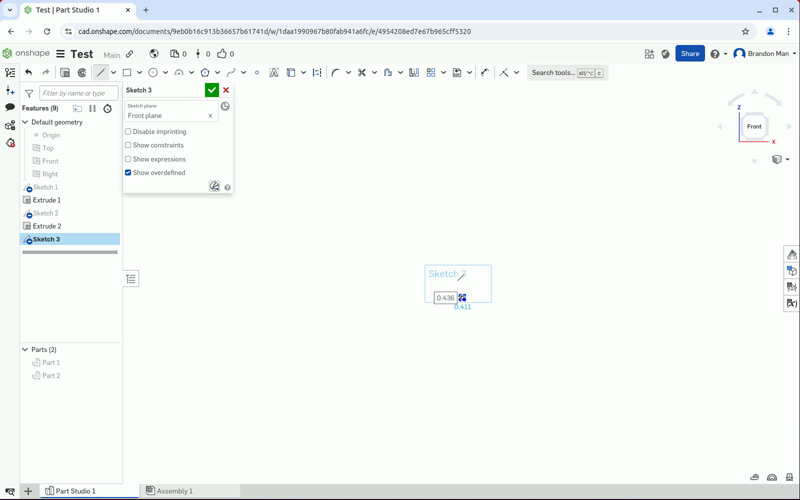
scroll(6)
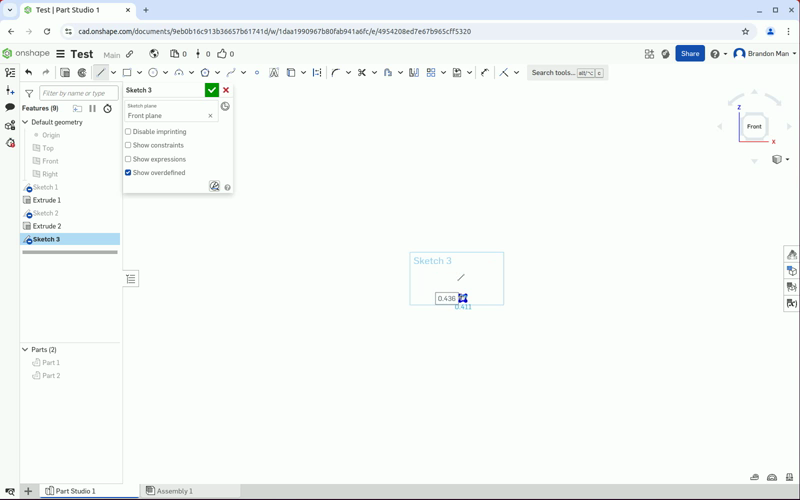
scroll(6)
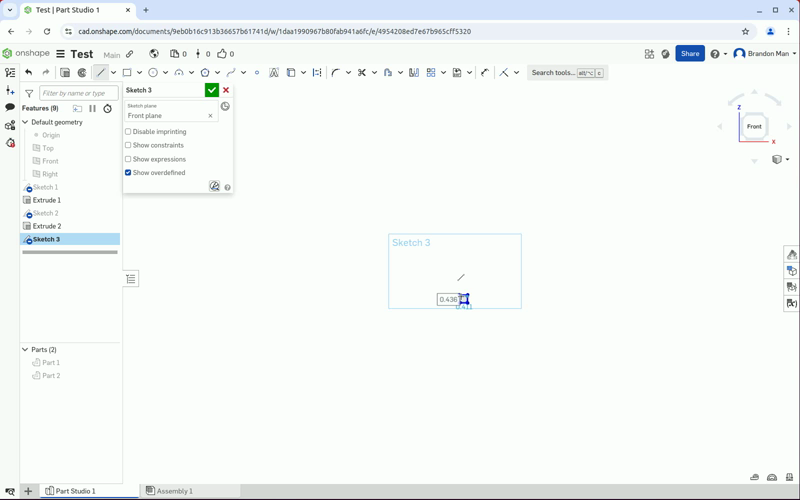
scroll(6)
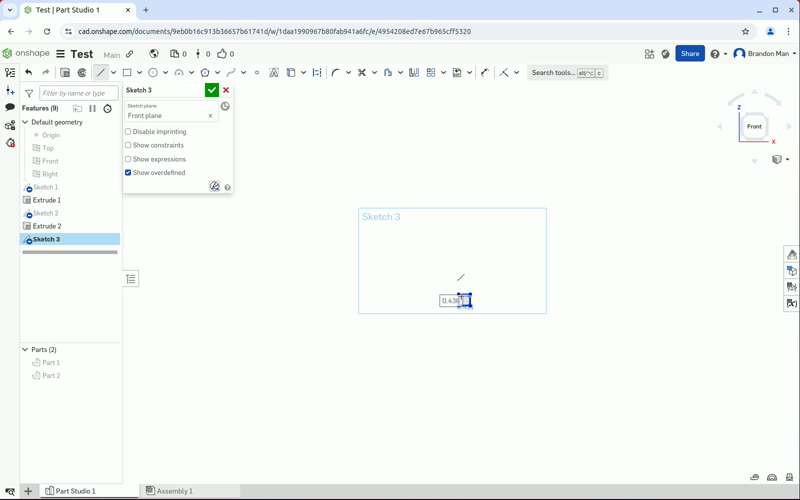
scroll(6)
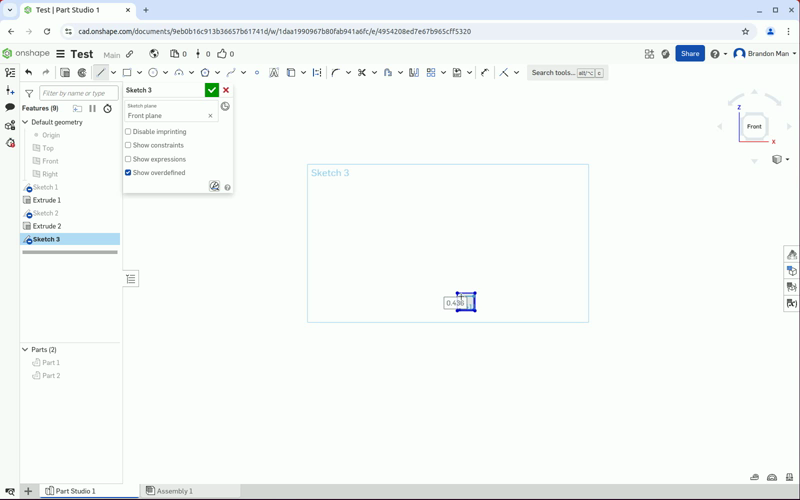
scroll(6)
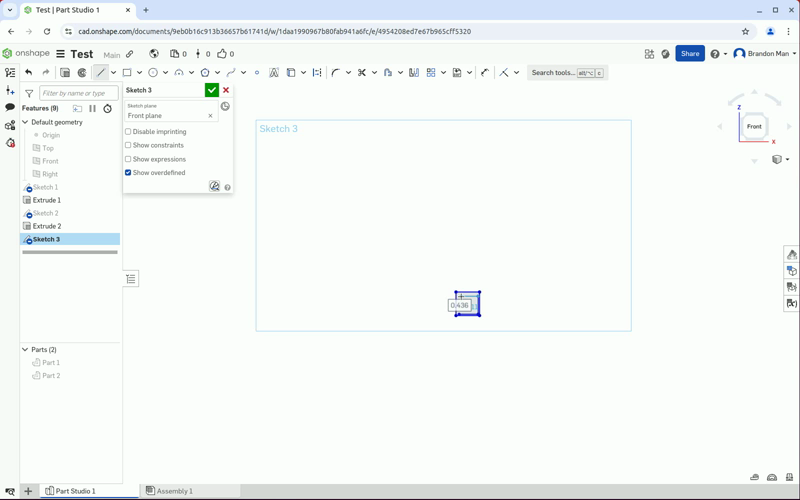
scroll(6)
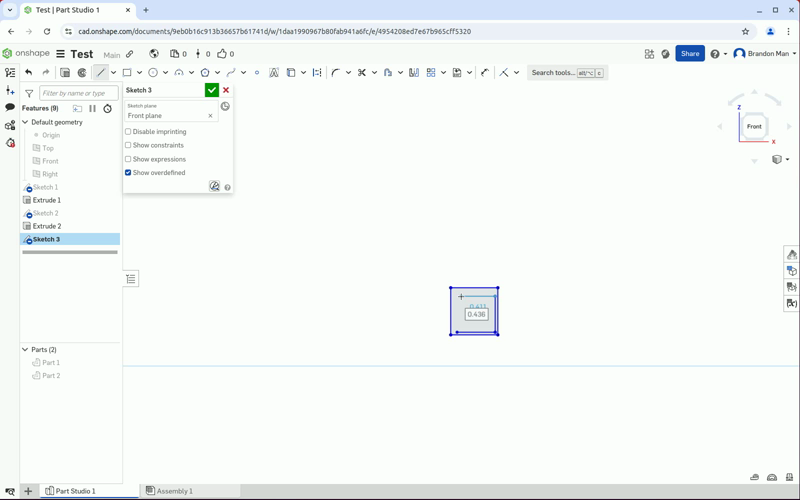
click(461, 296)
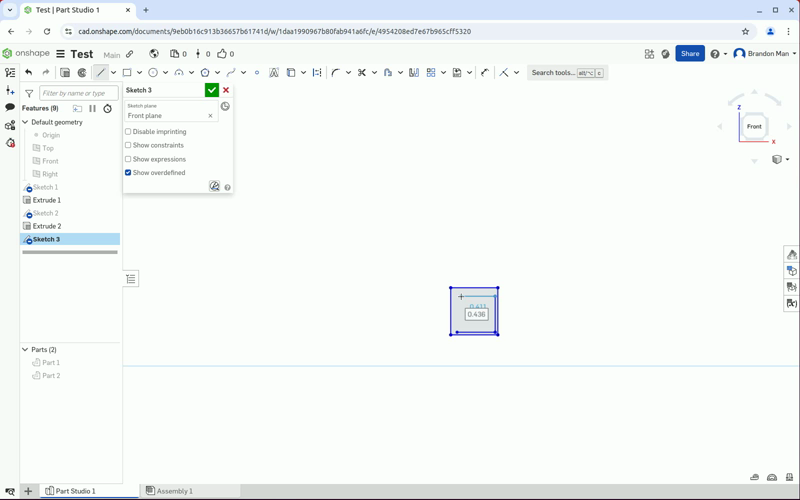
scroll(-6)
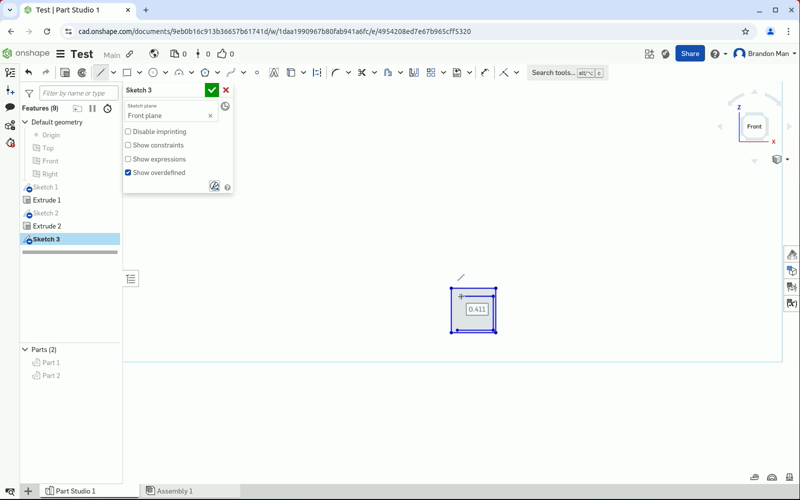
scroll(-6)
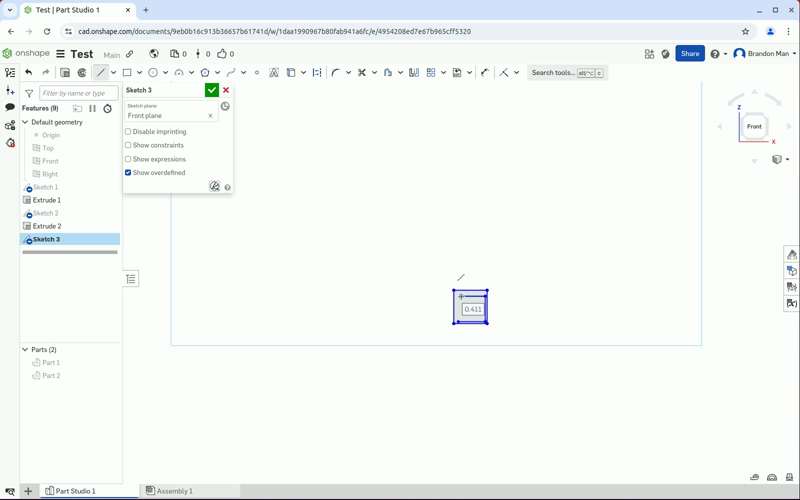
scroll(-6)
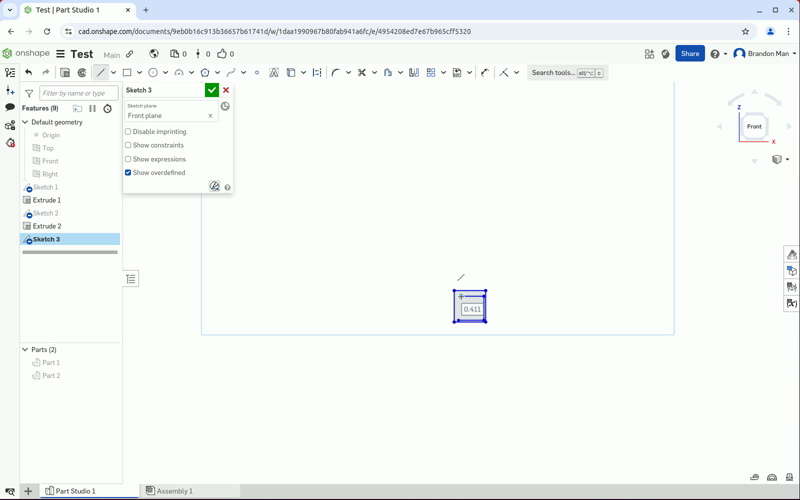
scroll(-6)
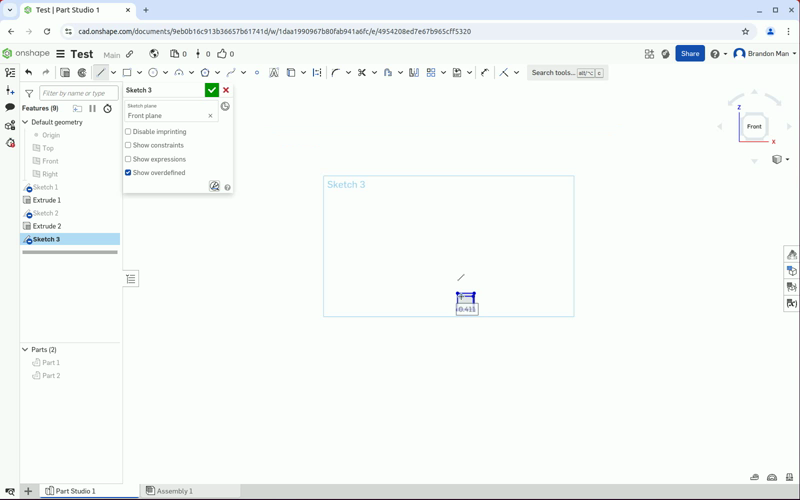
scroll(-6)
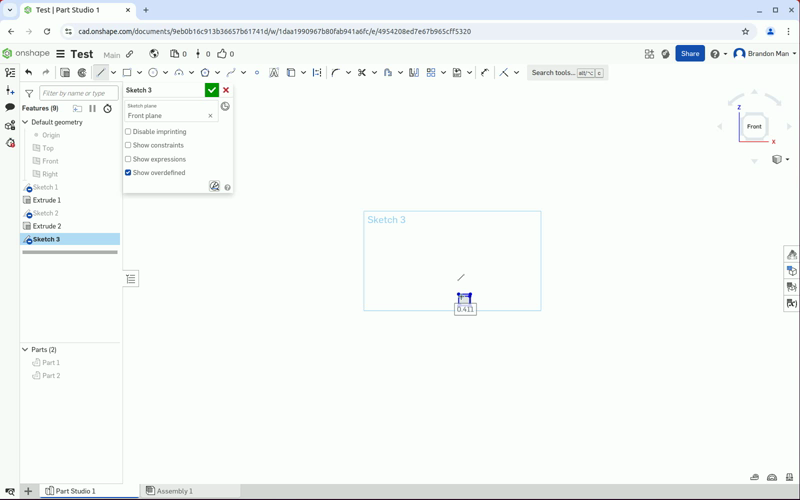
scroll(-6)
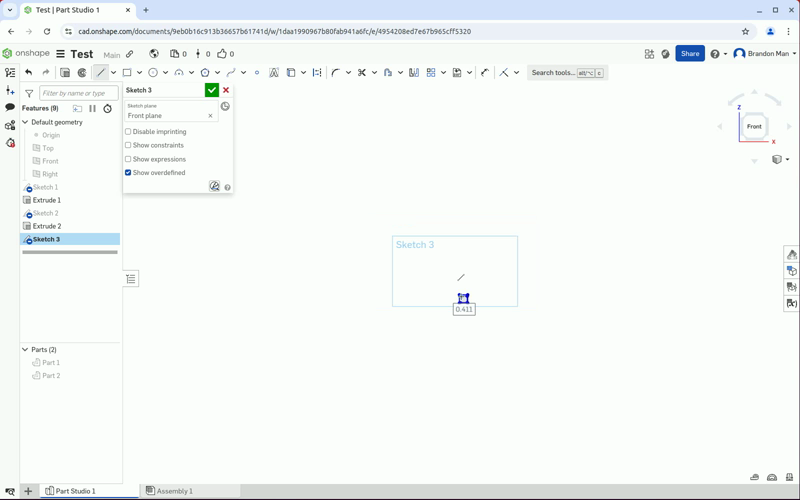
scroll(-6)
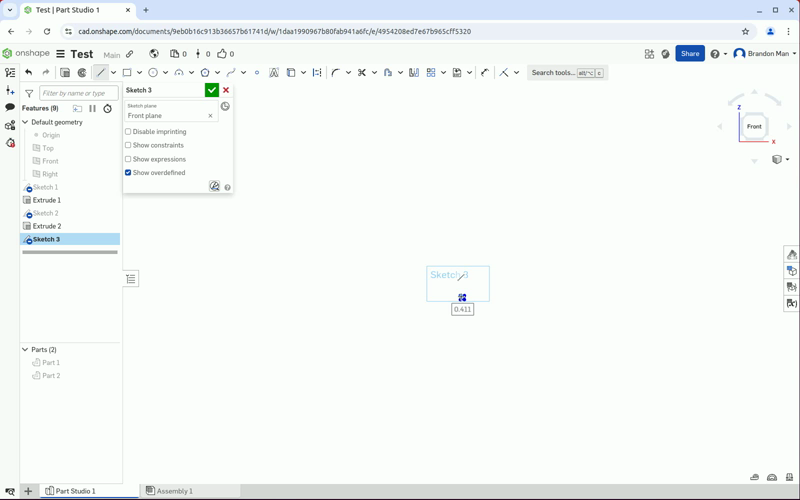
key_up(shift)
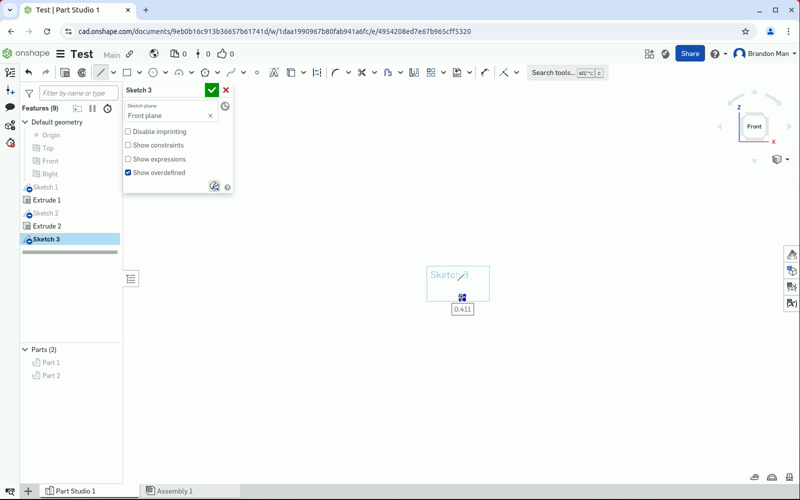
mouse_move(491, 296)
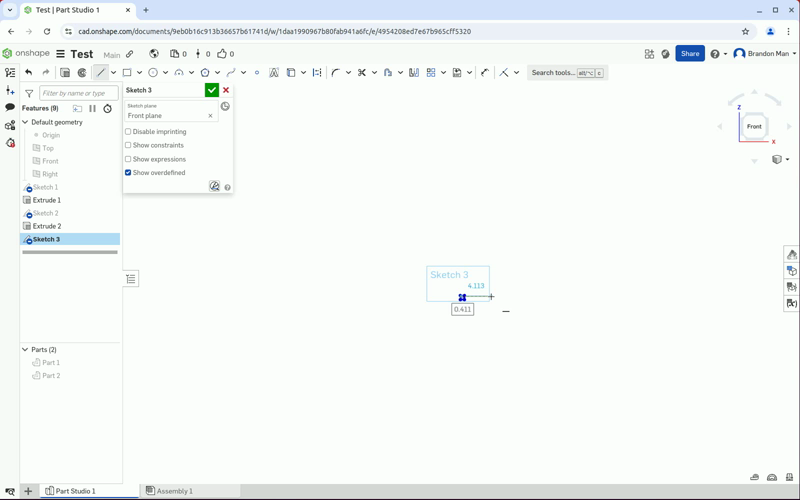
key_down(shift)
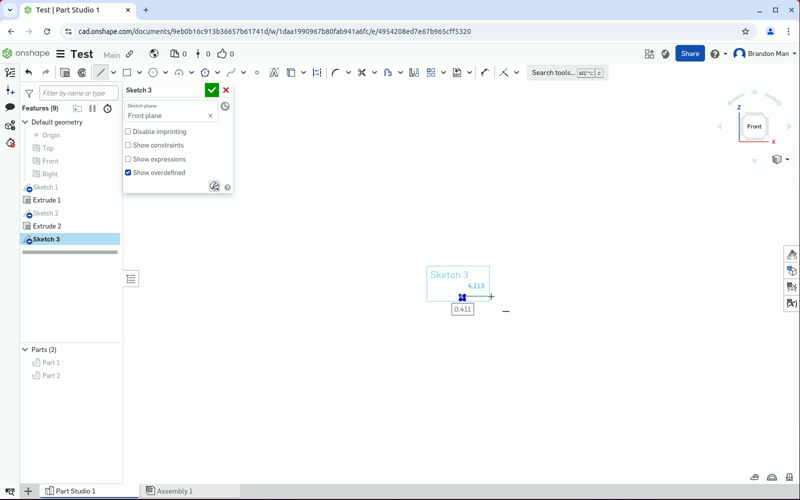
mouse_move(461, 299)
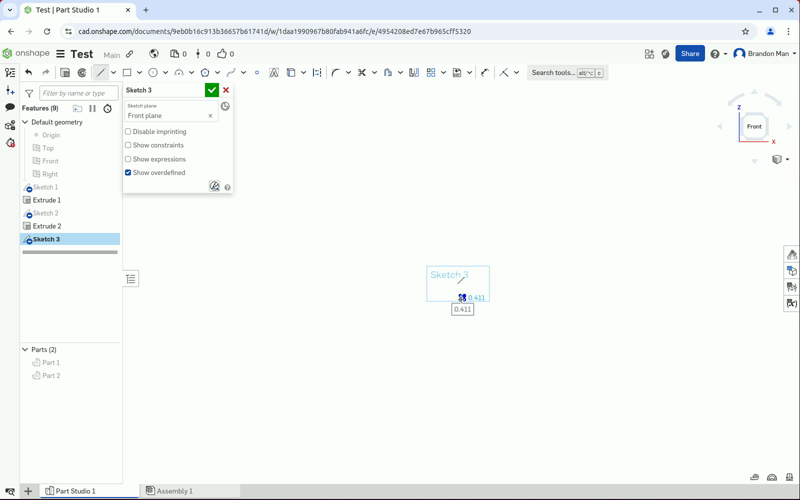
scroll(6)
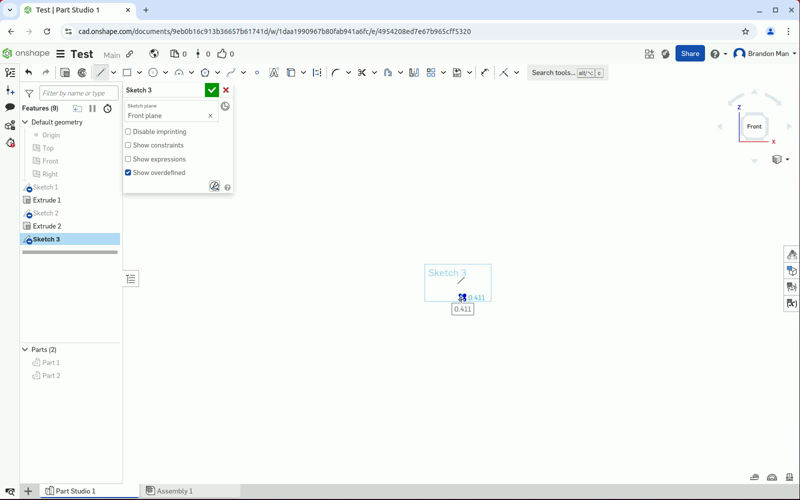
scroll(6)
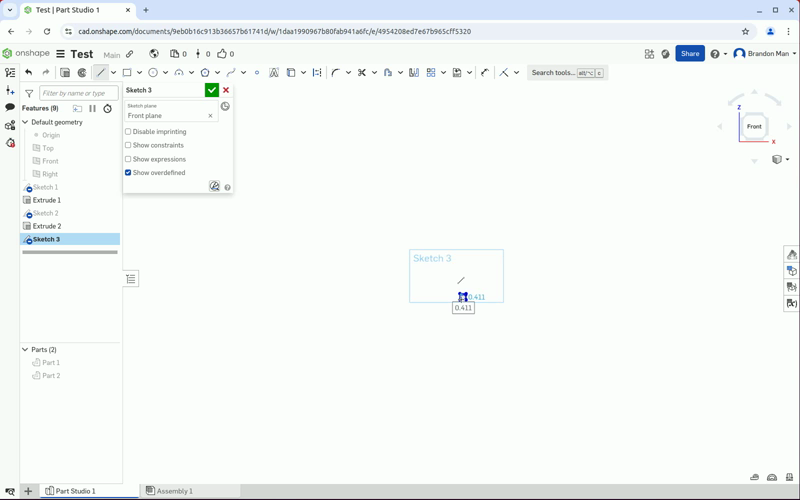
scroll(6)
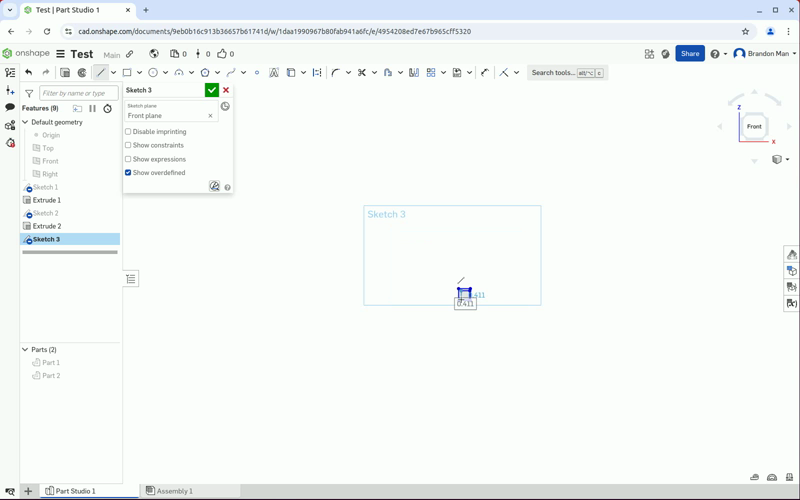
scroll(6)
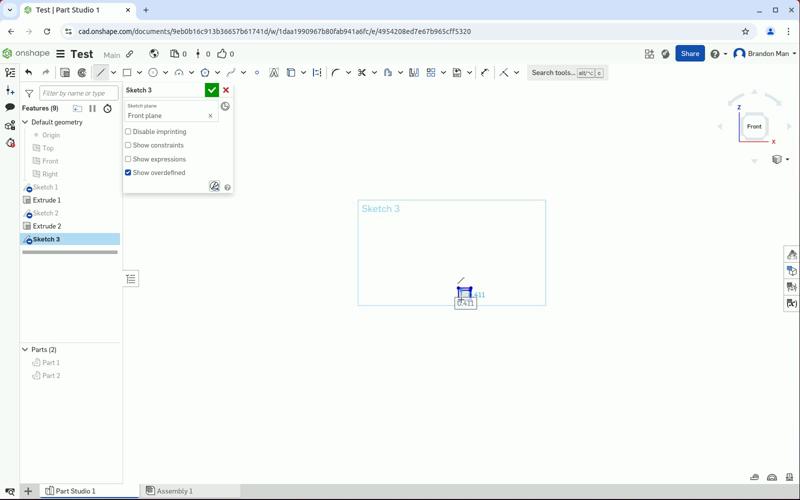
scroll(6)
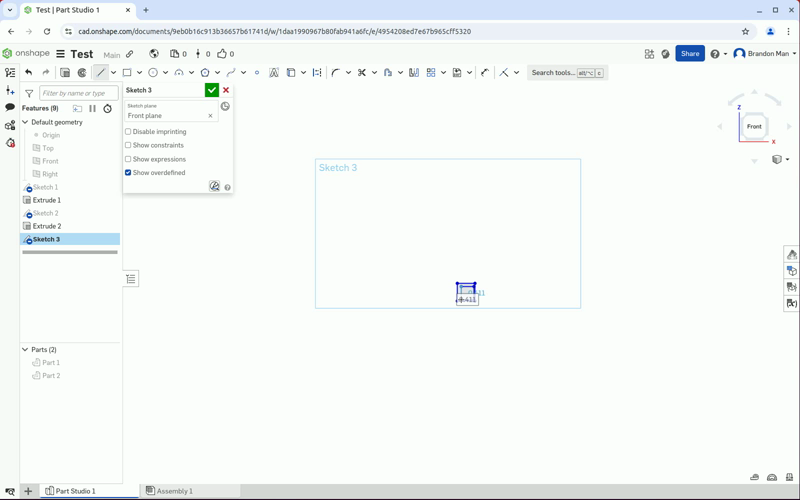
scroll(6)
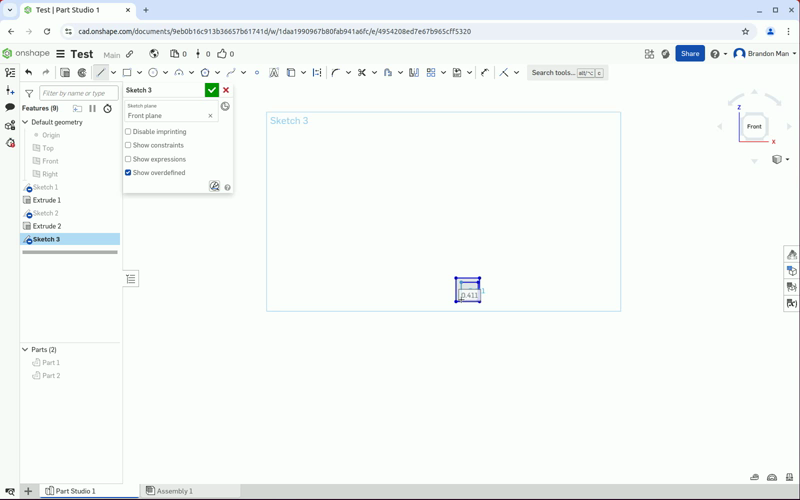
scroll(6)
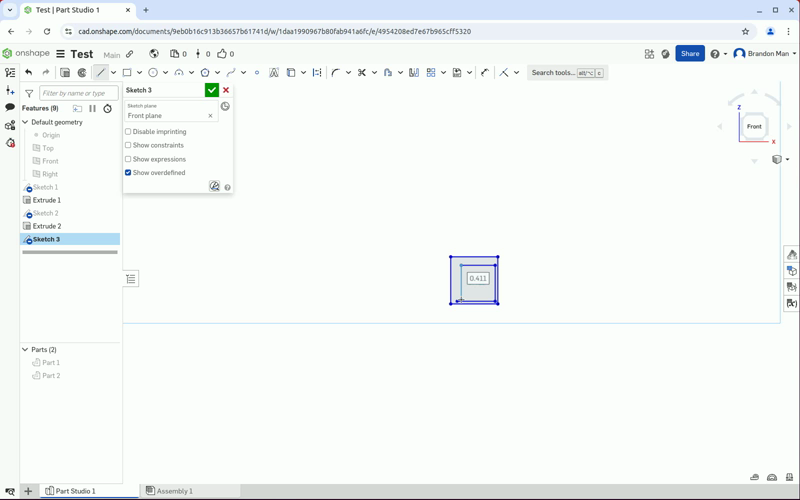
key_up(shift)
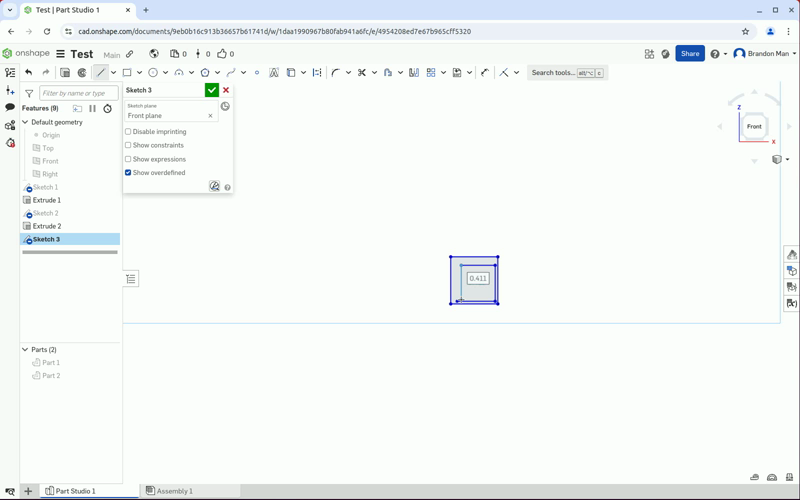
click(461, 299)
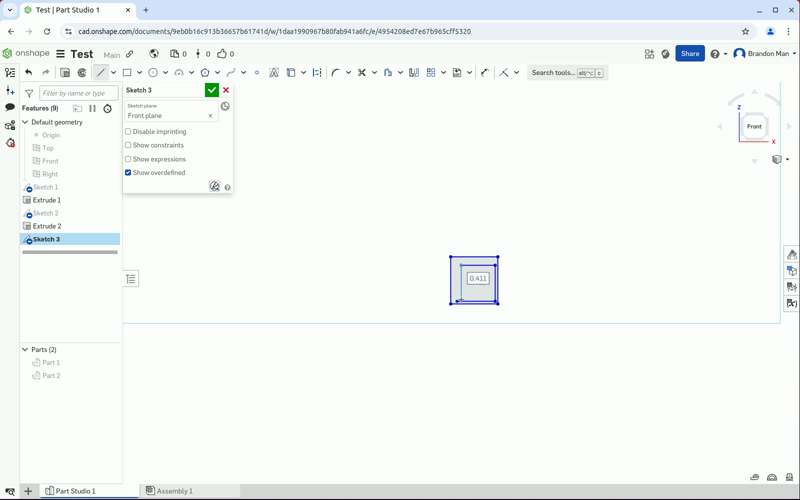
scroll(-6)
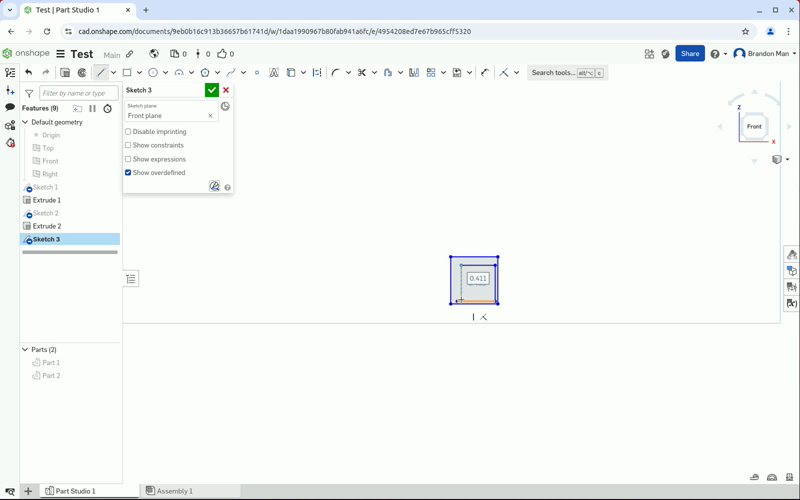
scroll(-6)
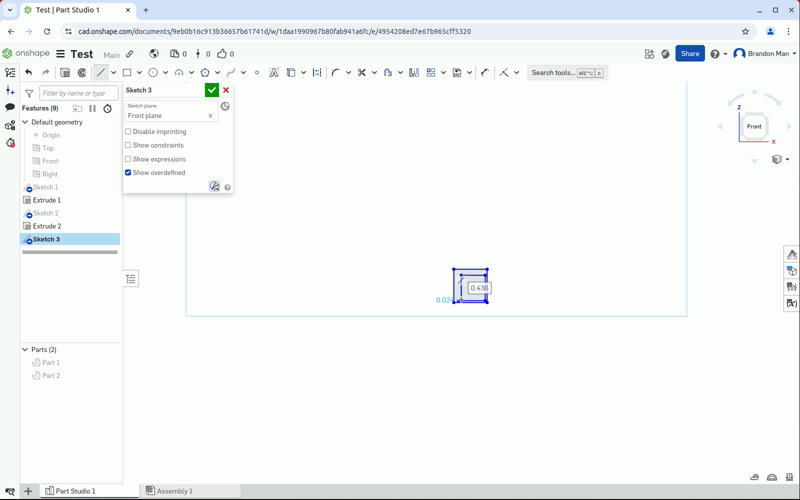
scroll(-6)
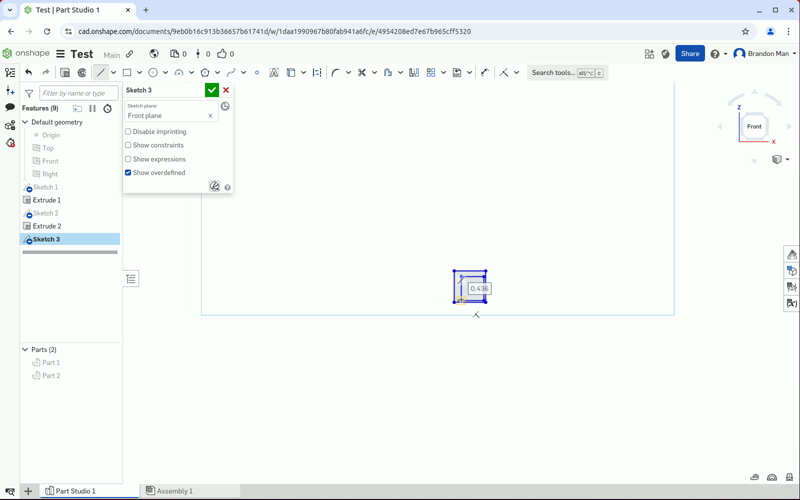
scroll(-6)
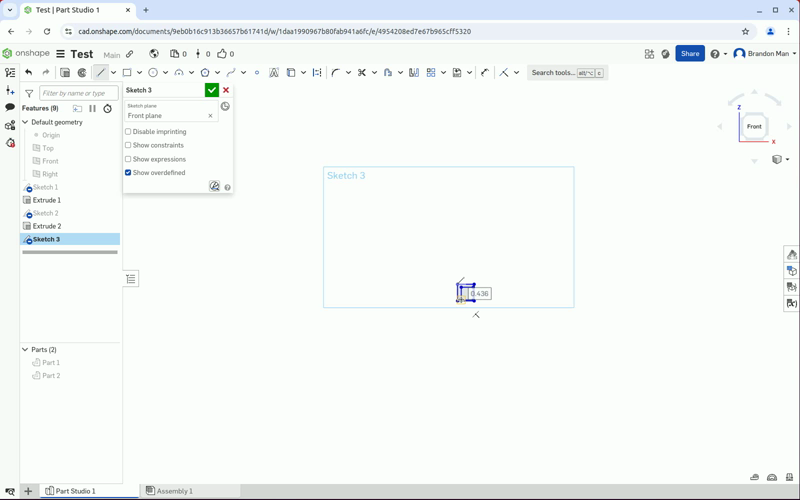
scroll(-6)
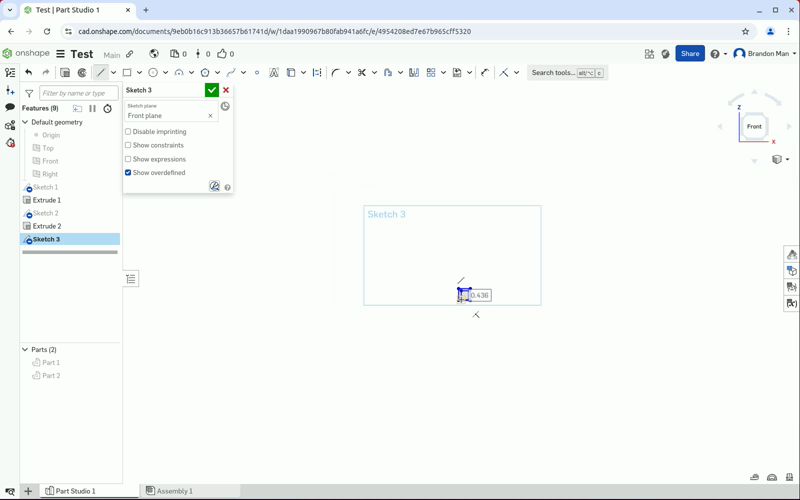
scroll(-6)
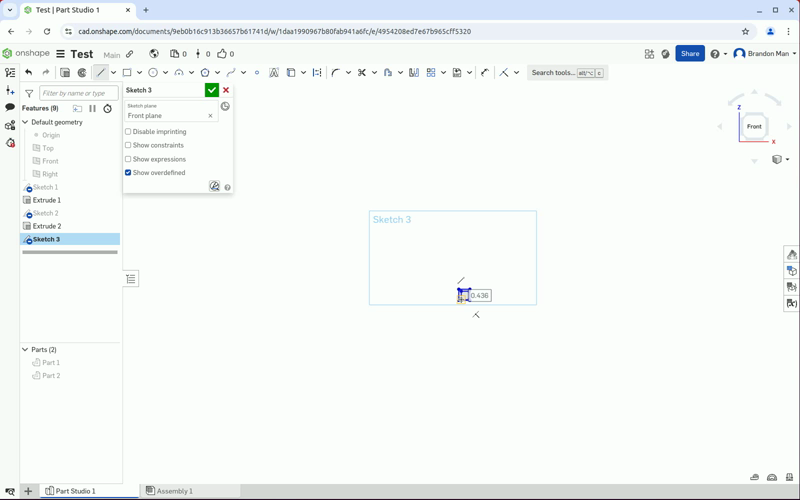
scroll(-6)
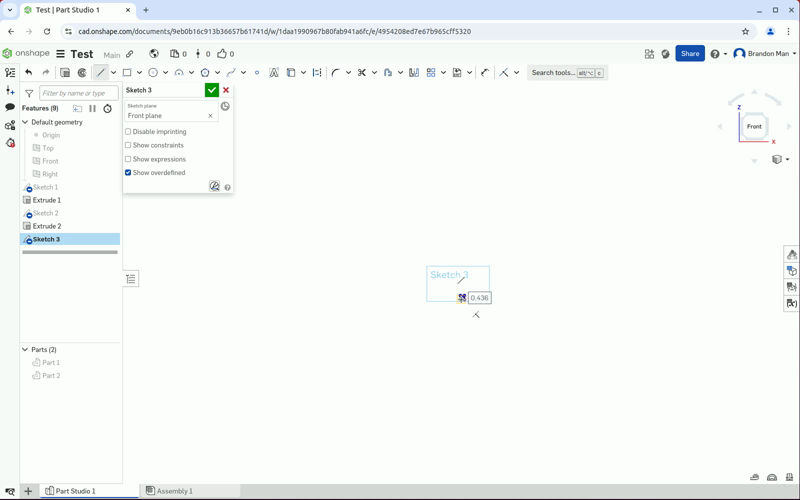
key(esc)
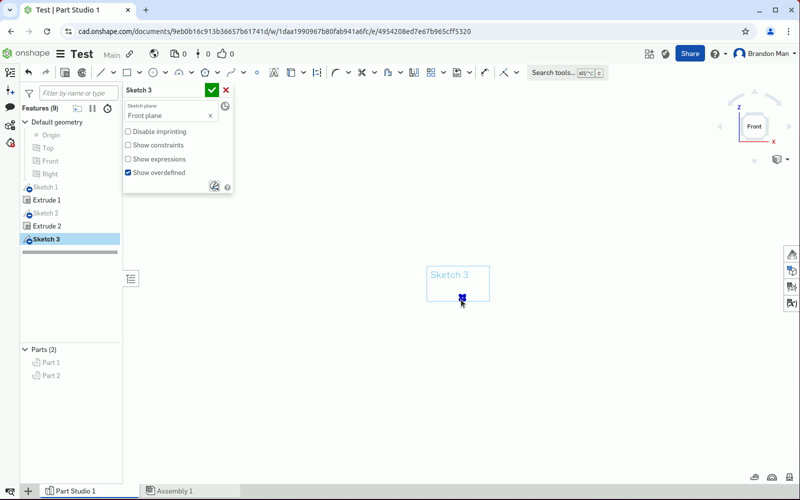
mouse_move(464, 297)
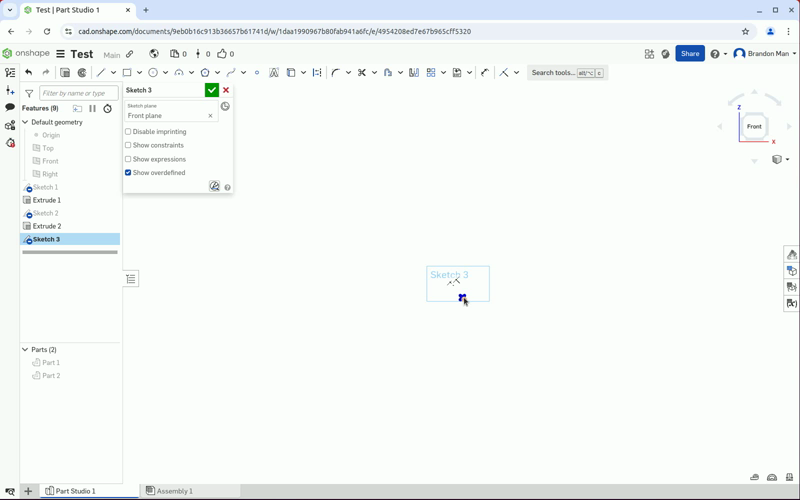
scroll(6)
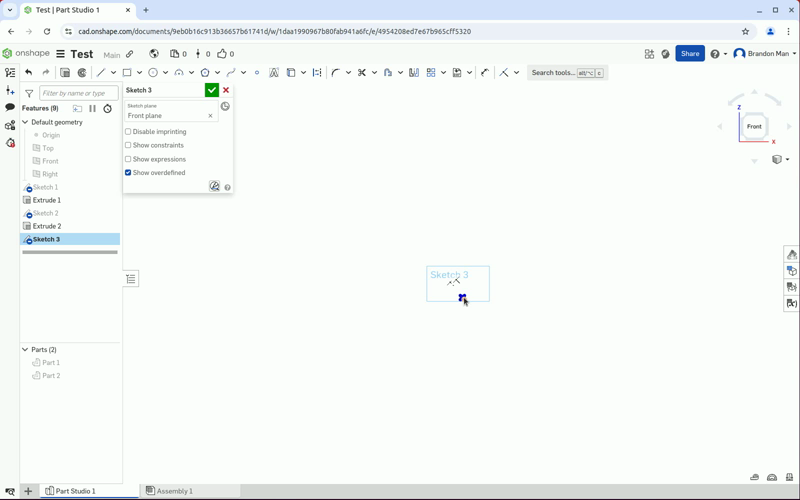
scroll(6)
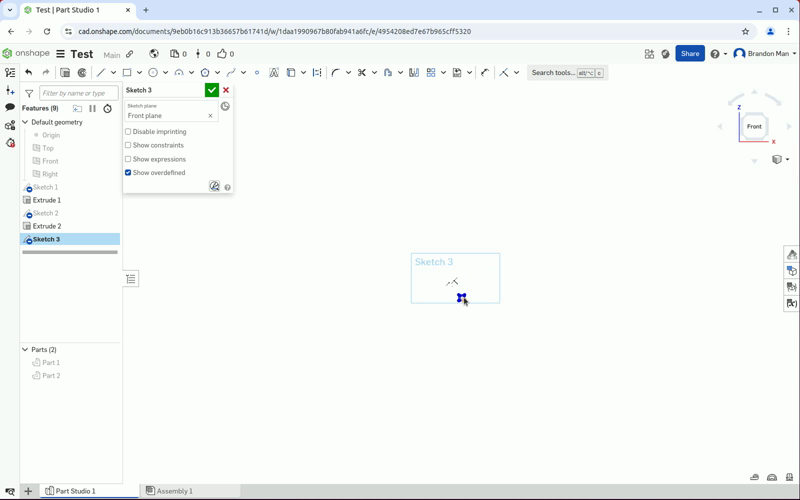
scroll(6)
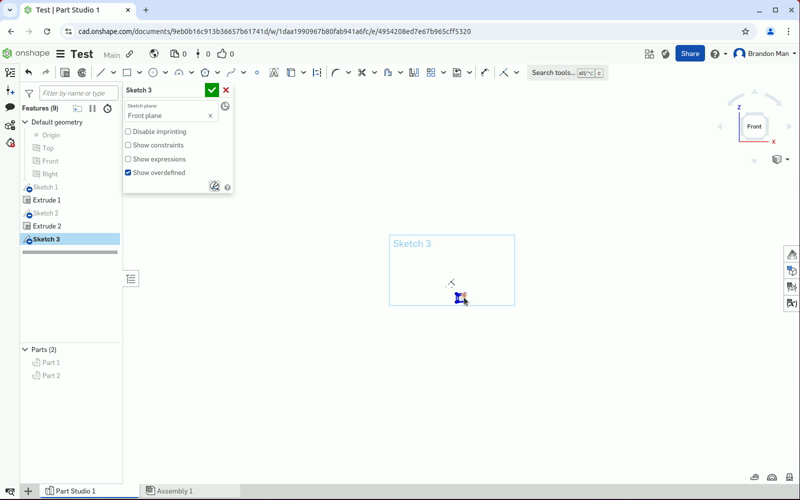
scroll(6)
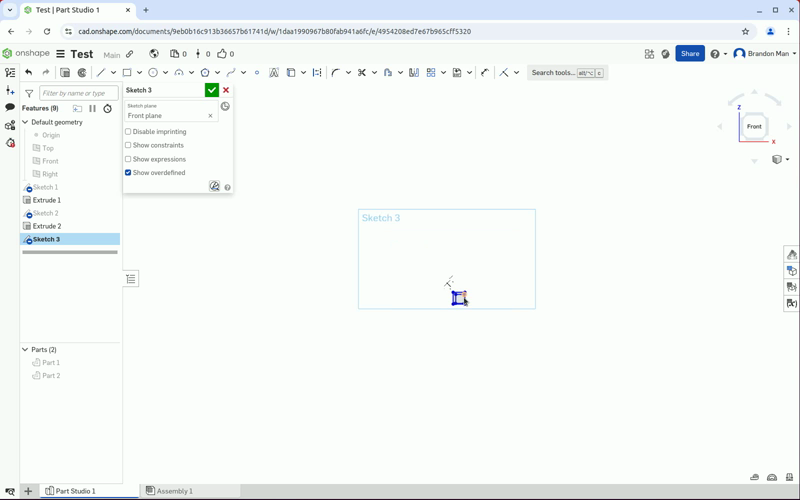
scroll(6)
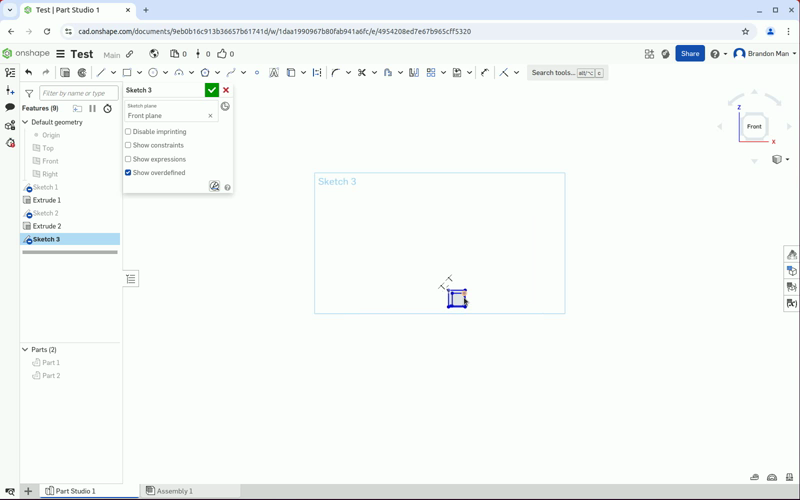
scroll(6)
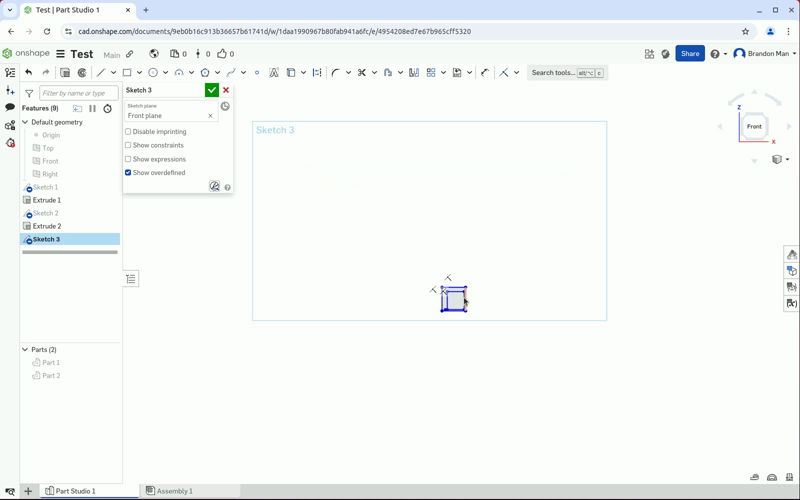
scroll(6)
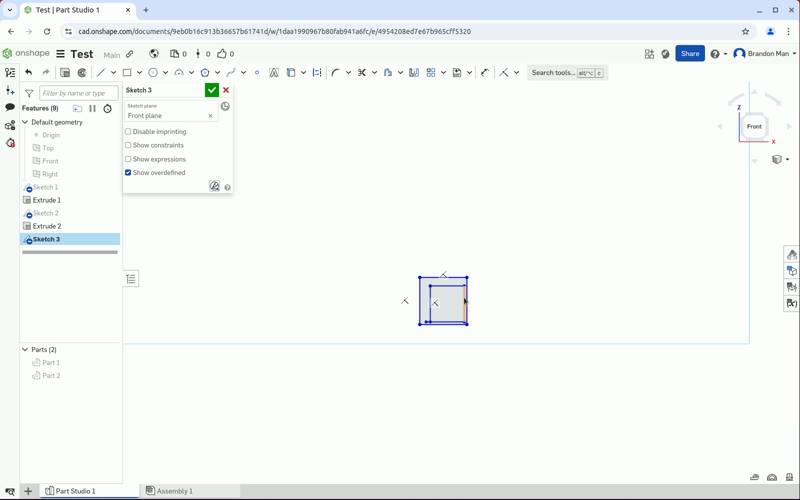
click(464, 297)
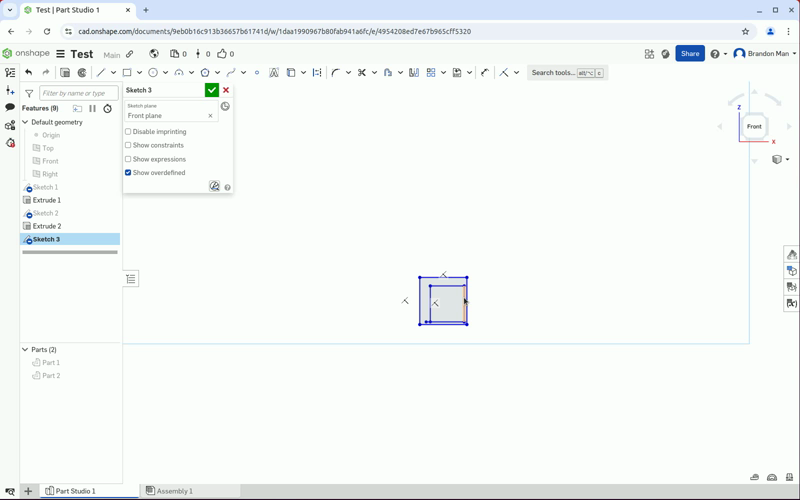
scroll(-6)
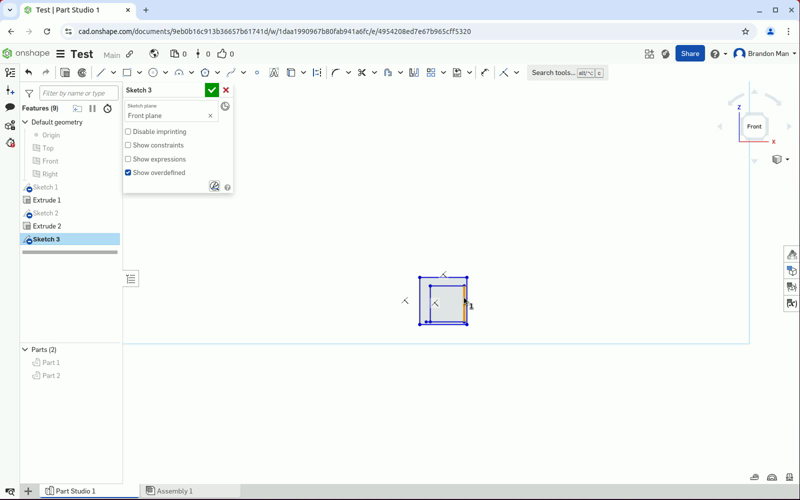
scroll(-6)
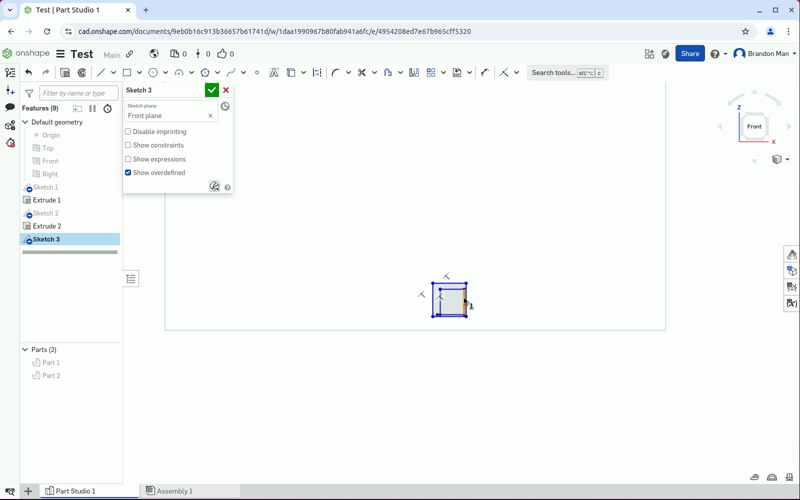
scroll(-6)
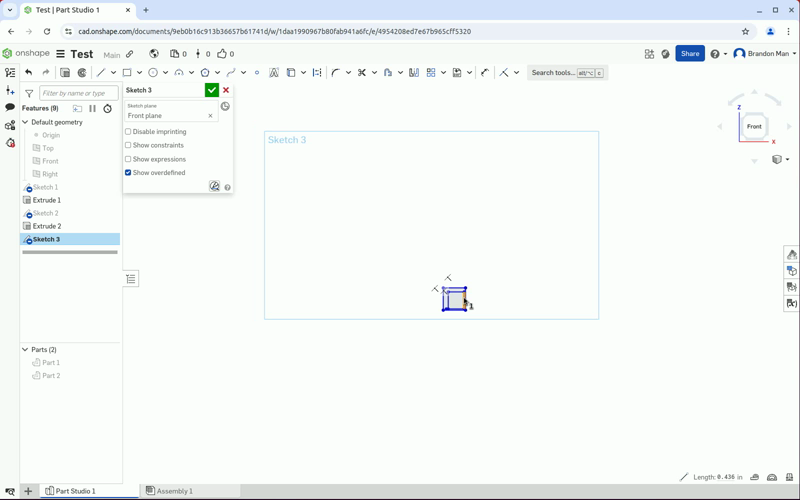
scroll(-6)
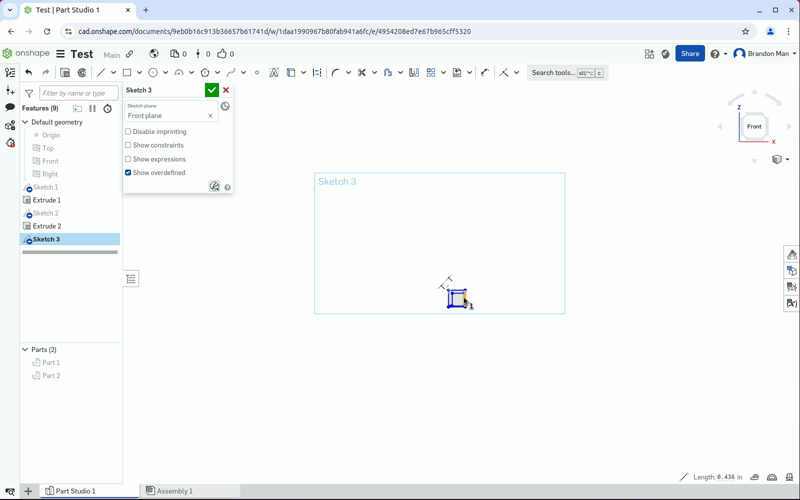
scroll(-6)
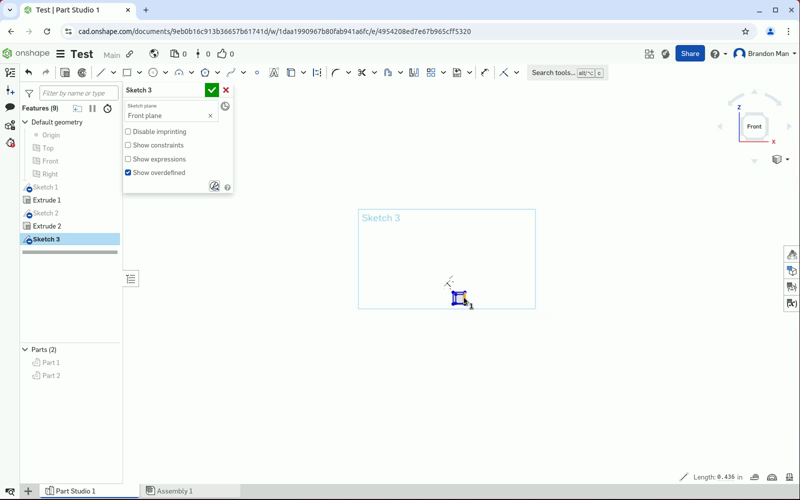
scroll(-6)
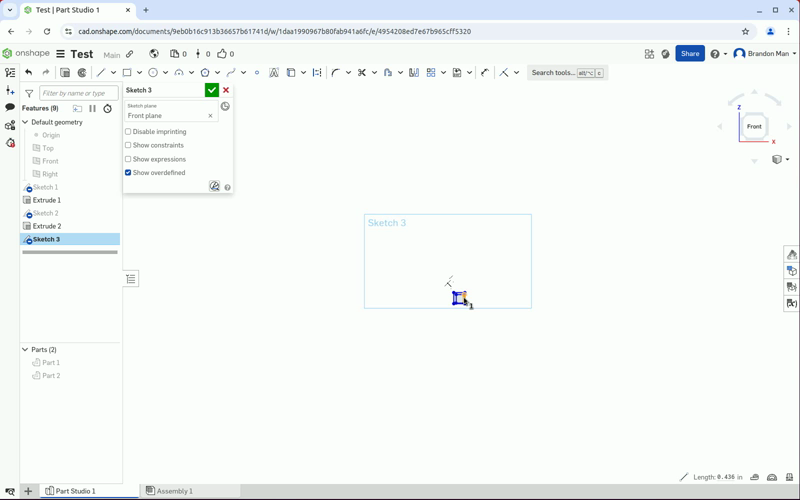
scroll(-6)
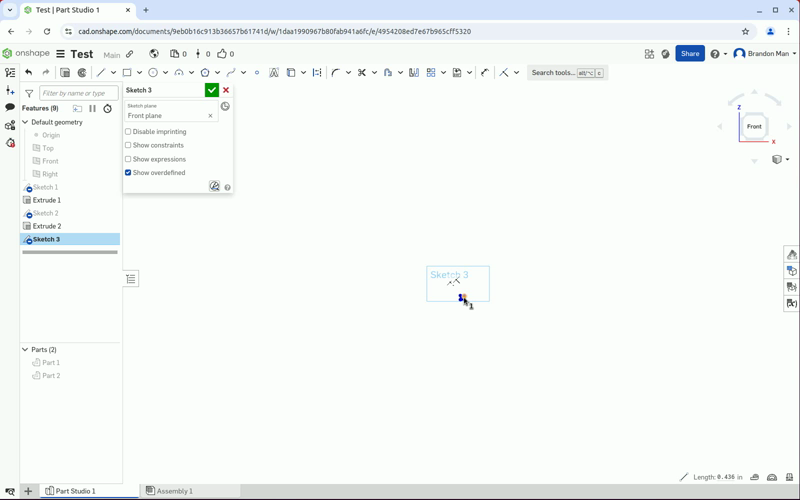
mouse_move(73, 352)
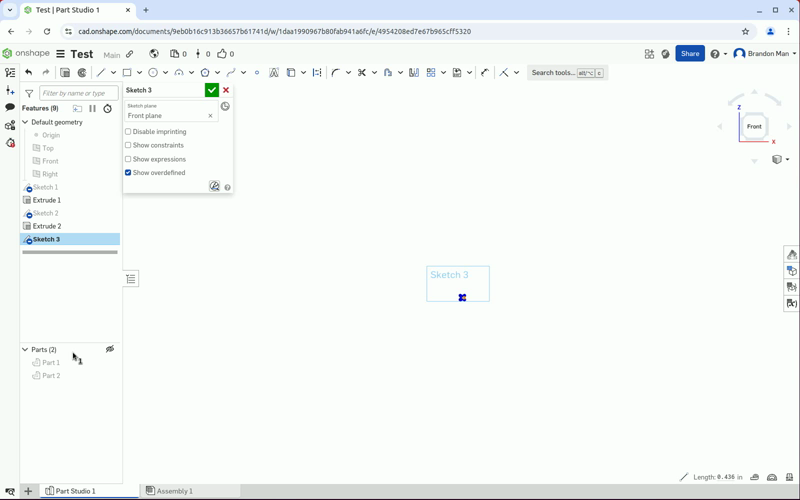
key(shift+y)
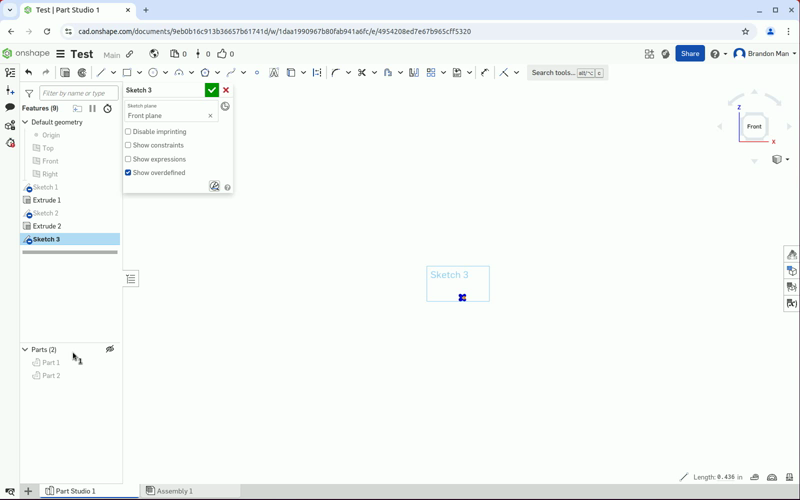
key(shift+e)
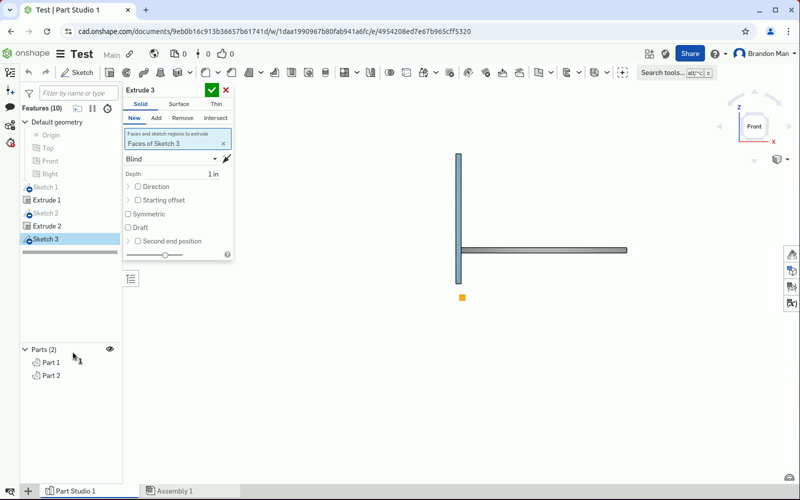
mouse_move(143, 106)
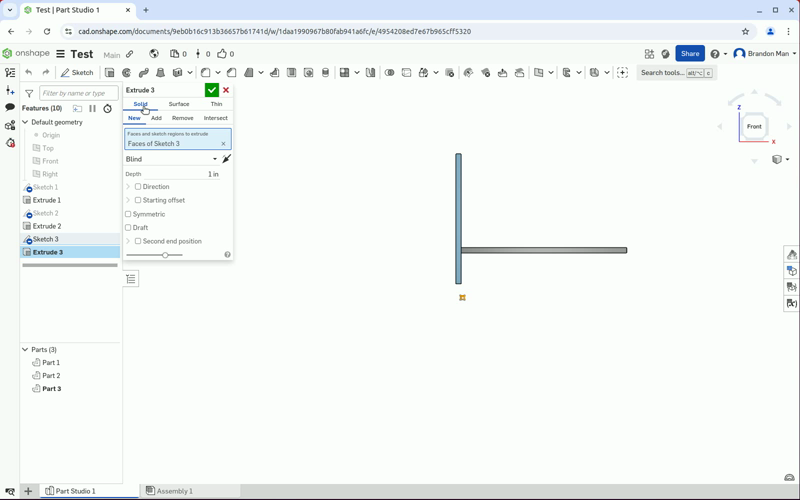
click(143, 106)
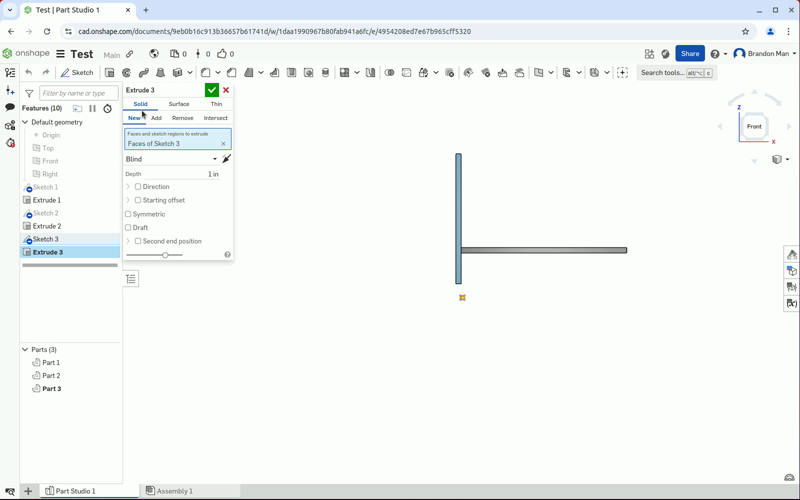
mouse_move(137, 120)
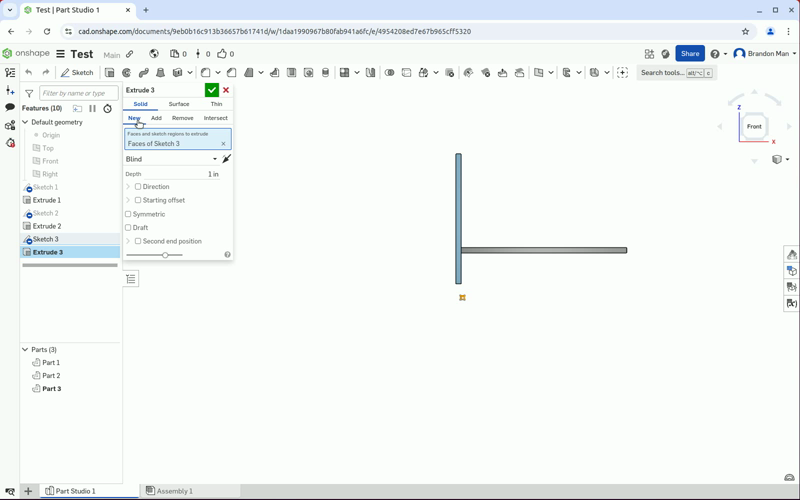
click(137, 120)
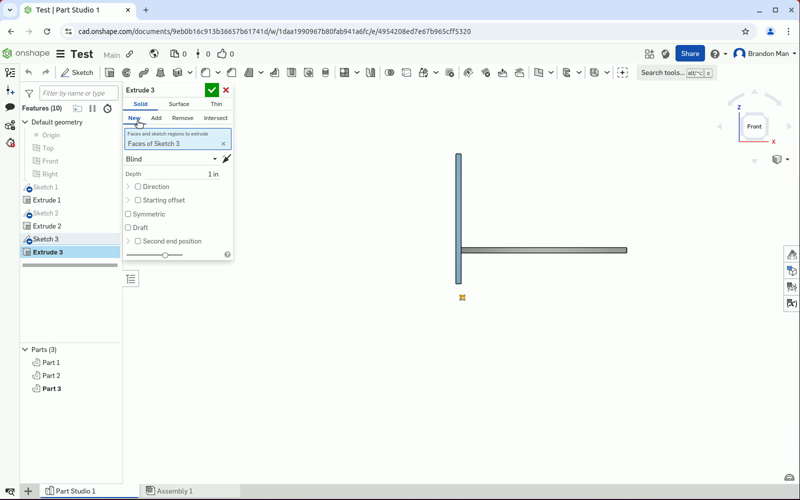
key(tab, 4)
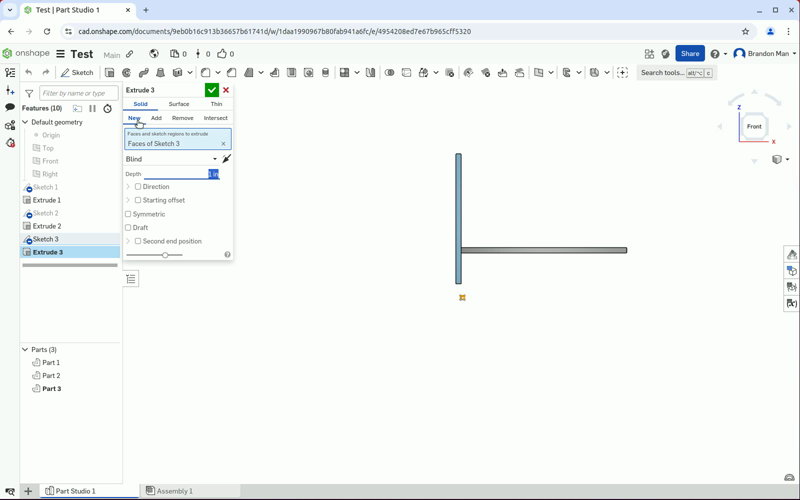
text(11.313)
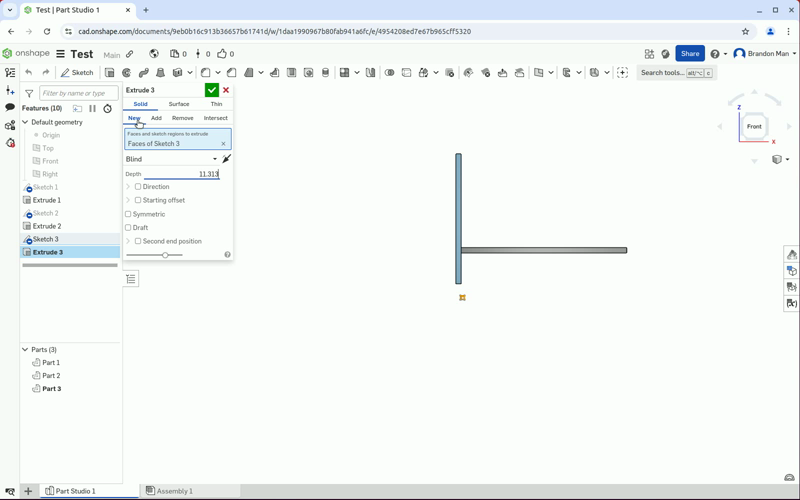
key(enter)
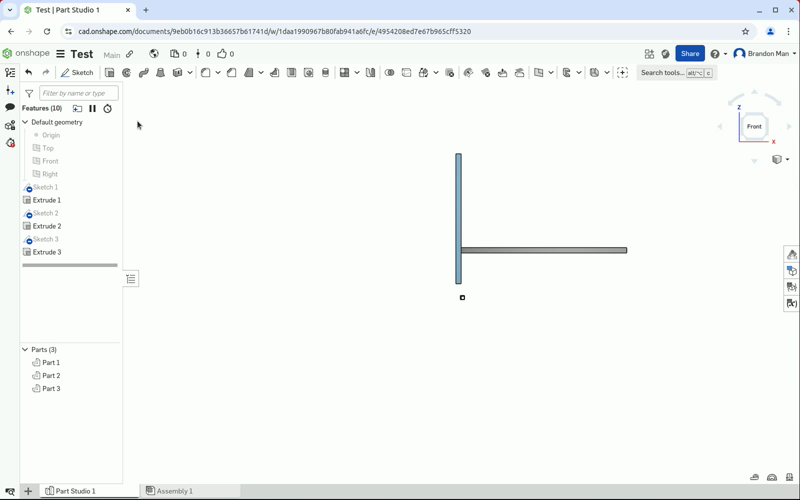
key(shift+h)
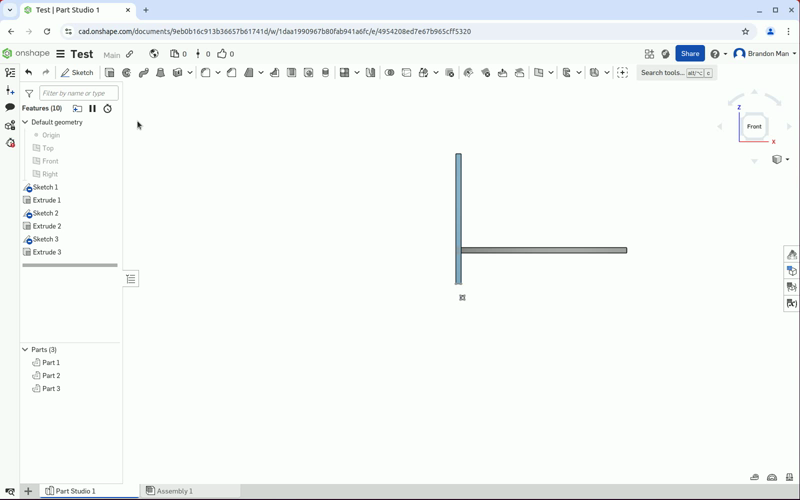
key(shift+h)
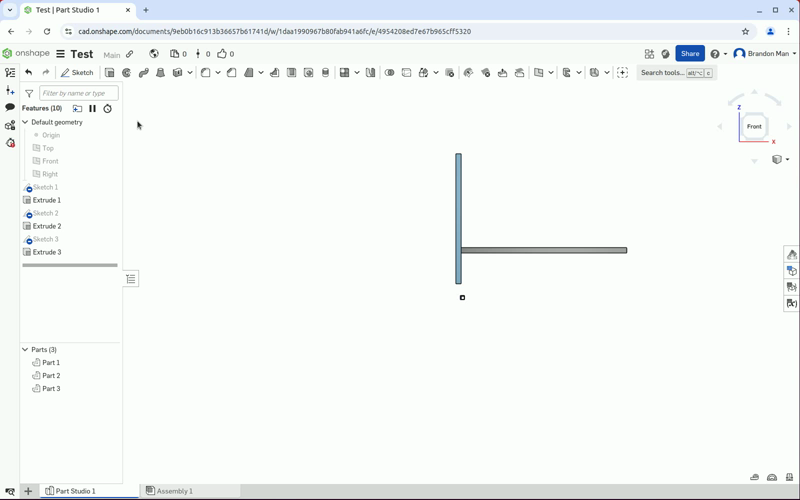
mouse_move(73, 189)
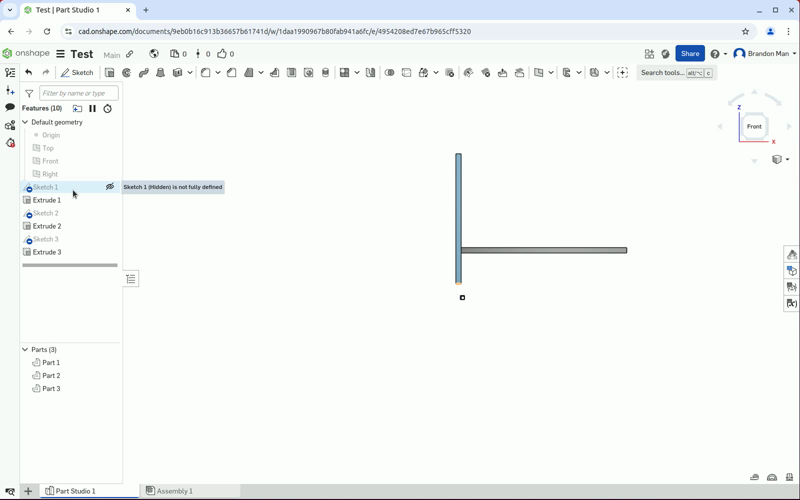
click(73, 189)
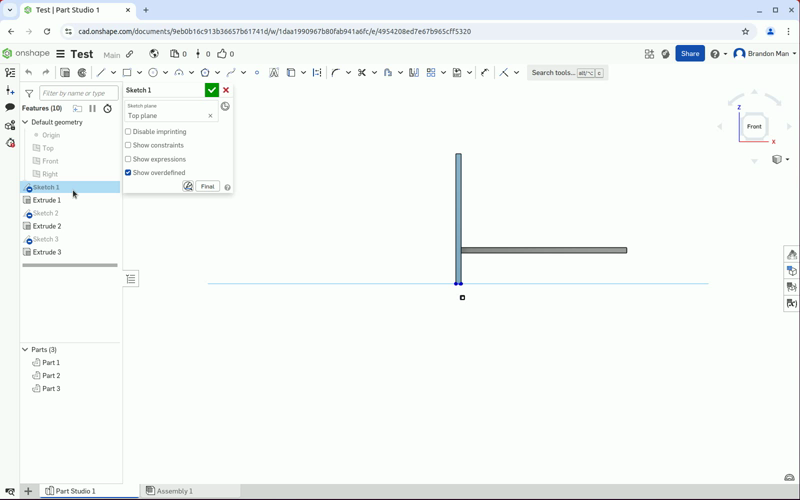
mouse_move(229, 92)
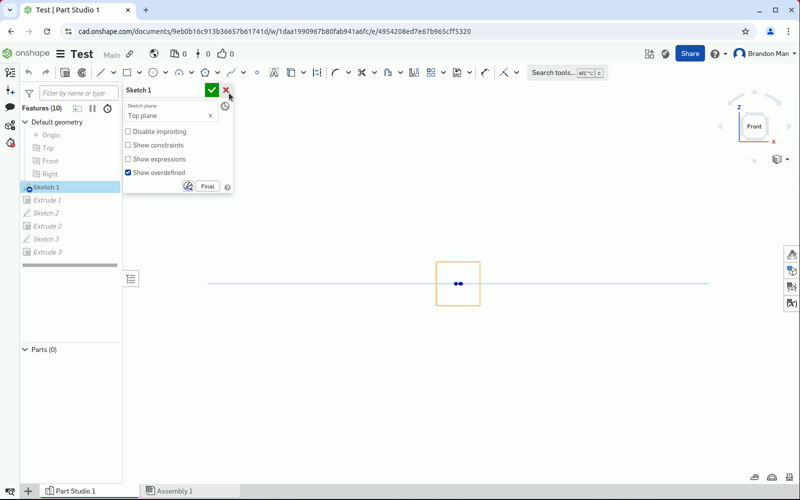
click(229, 92)
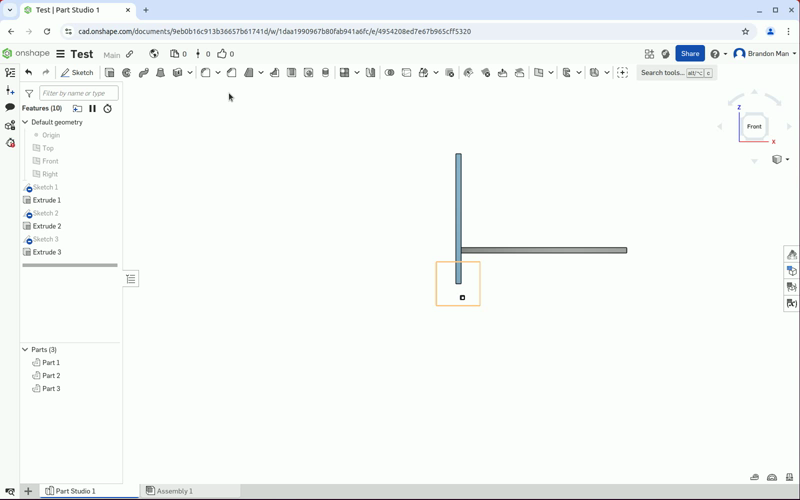
mouse_move(73, 352)
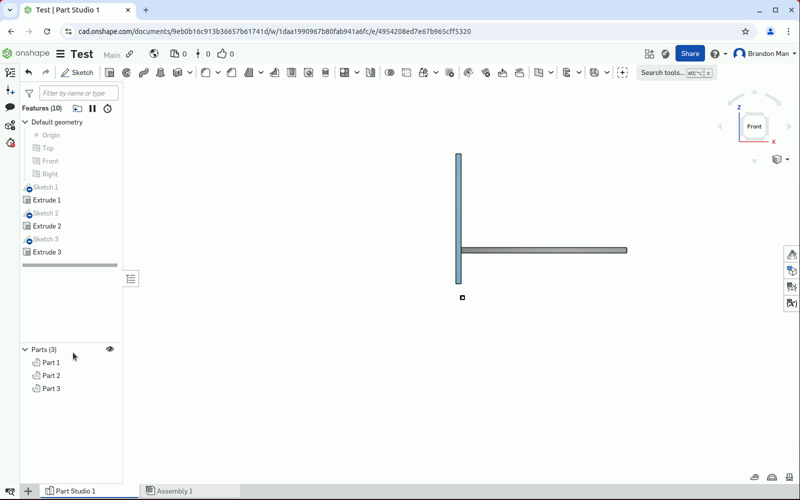
key(y)
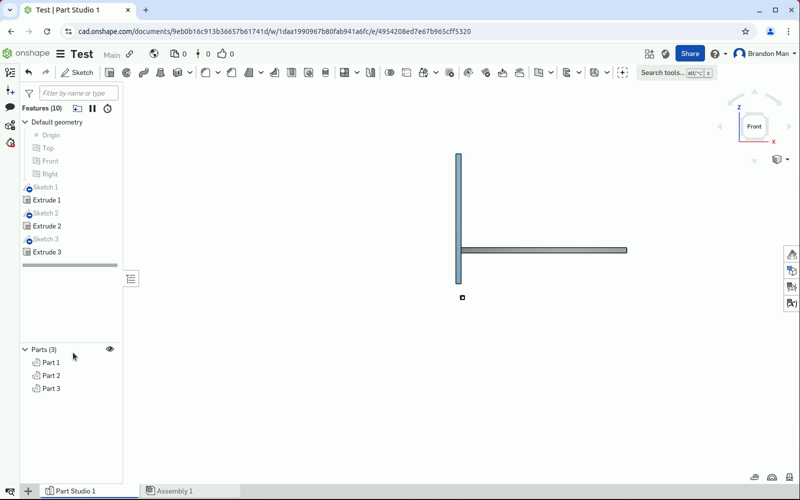
key(shift+p)
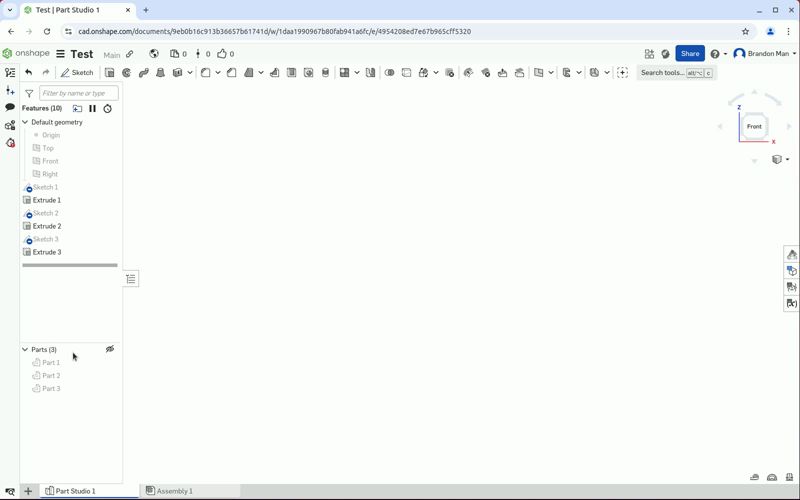
key(space)
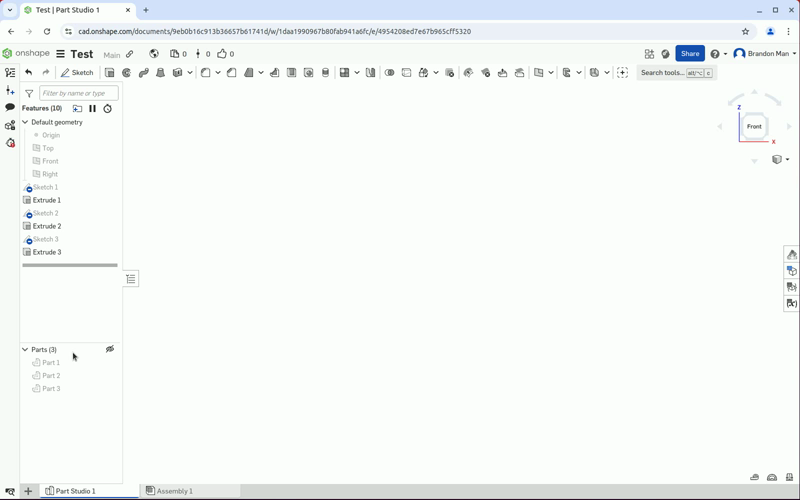
key_down(shift)
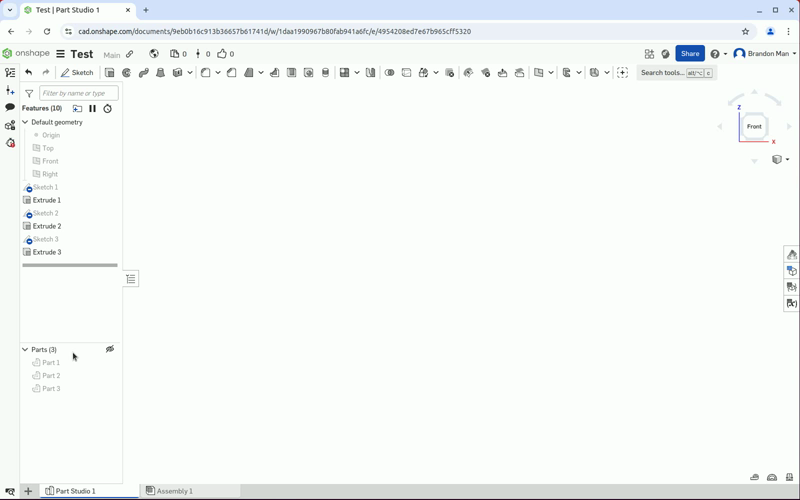
key(left)
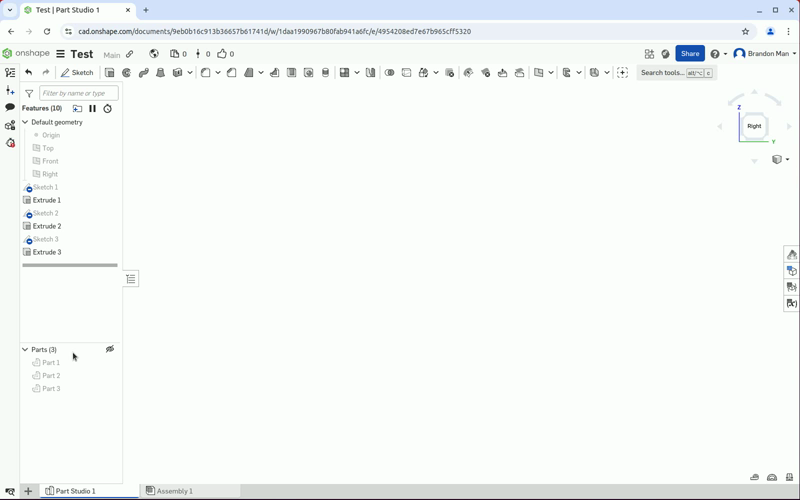
key_up(shift)
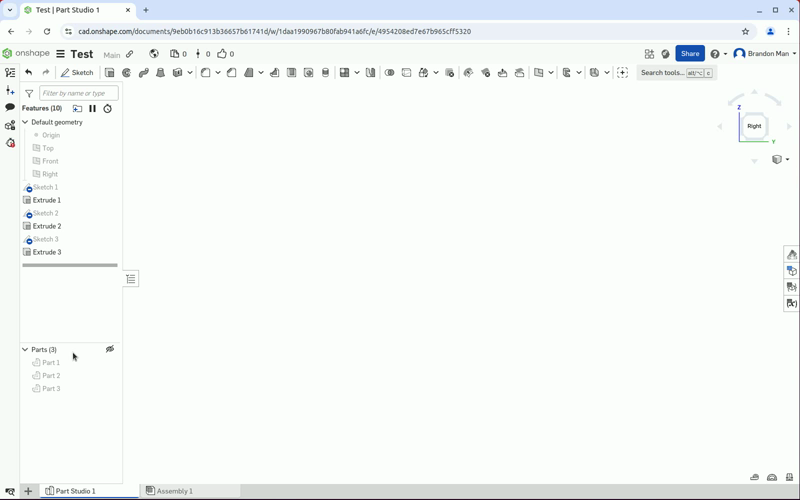
mouse_move(73, 352)
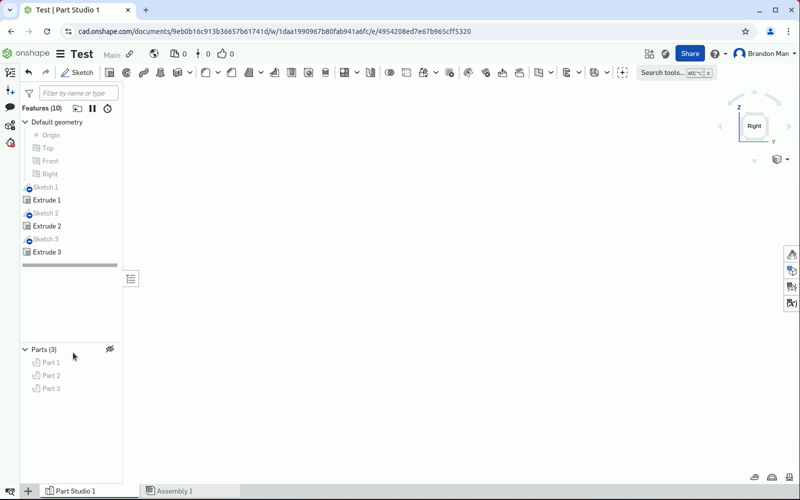
key(shift+y)
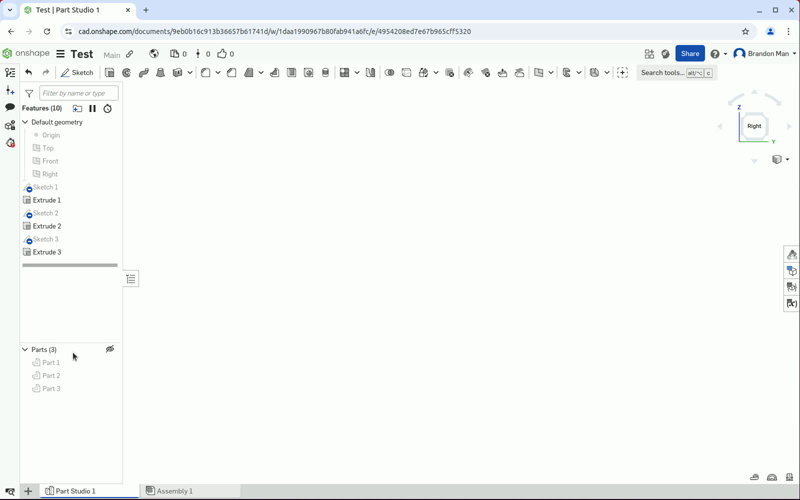
key(shift+s)
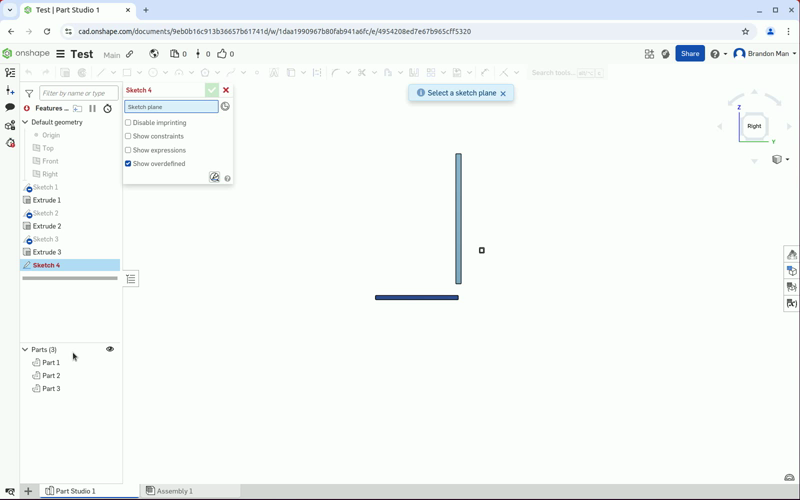
mouse_move(73, 176)
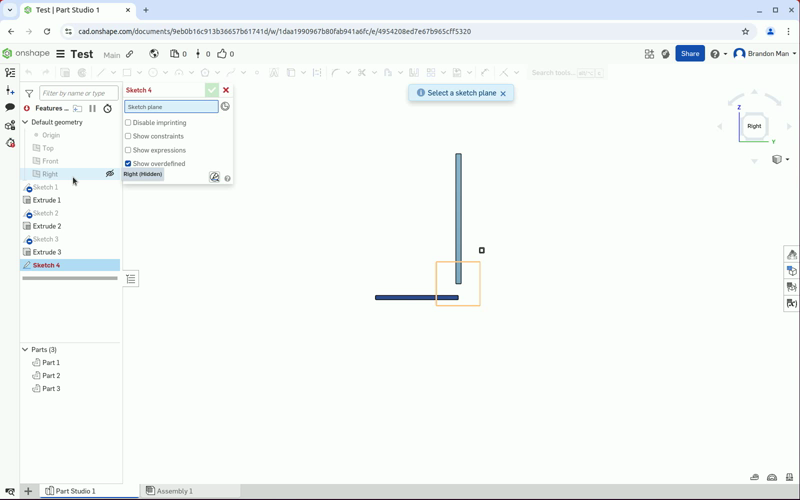
click(73, 176)
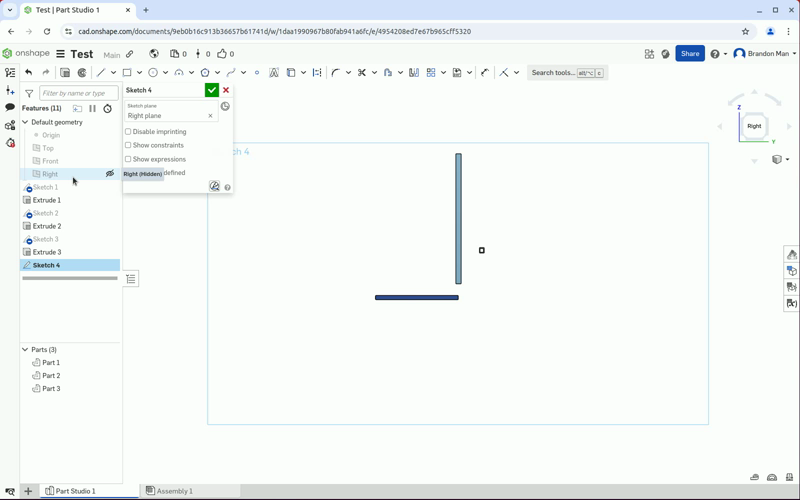
mouse_move(73, 352)
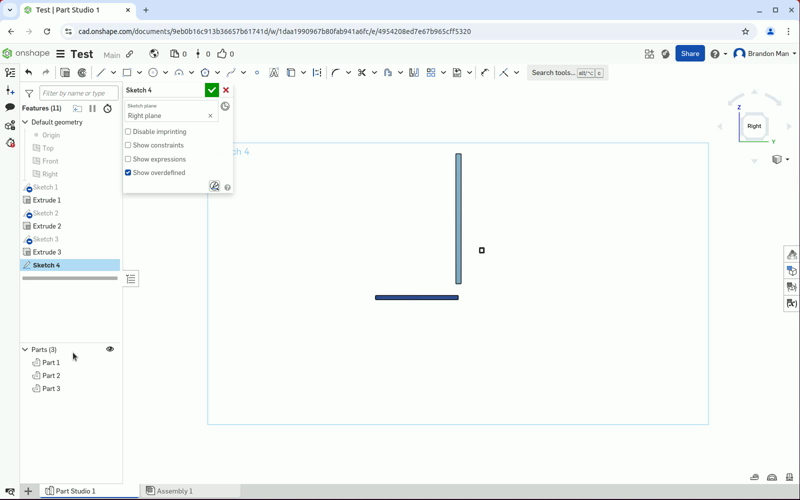
key(y)
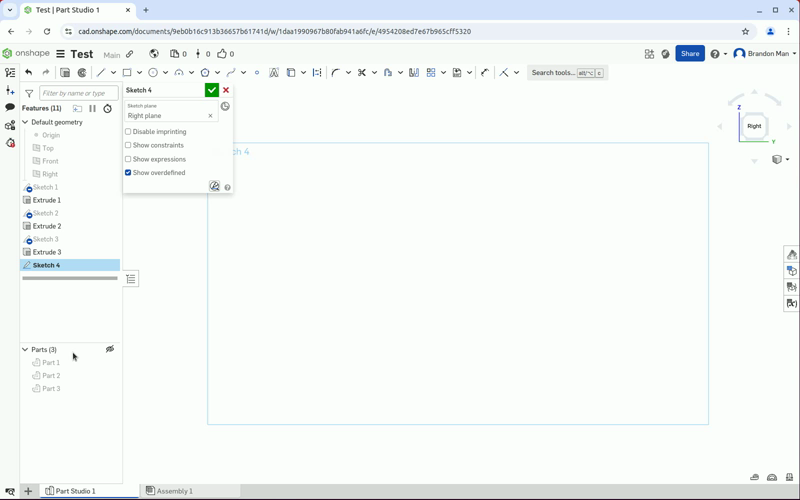
key(l)
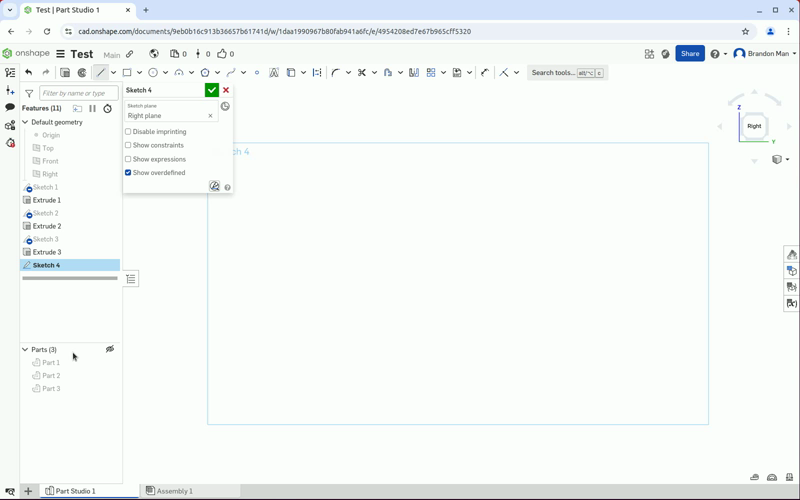
key_down(shift)
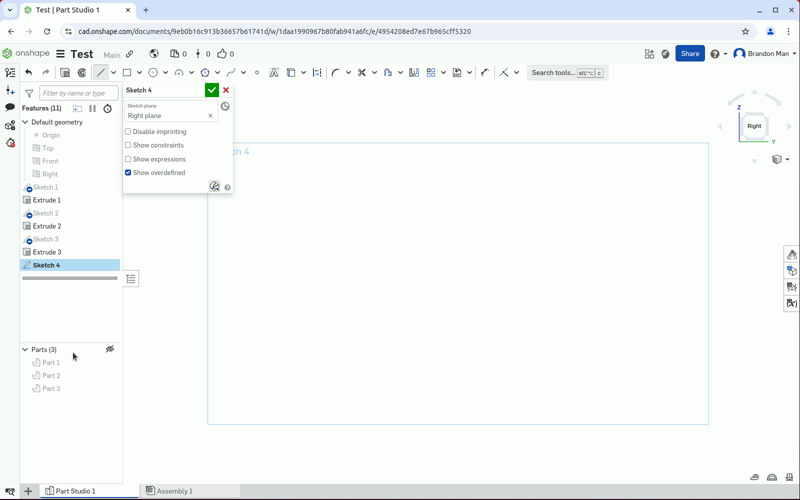
mouse_move(502, 308)
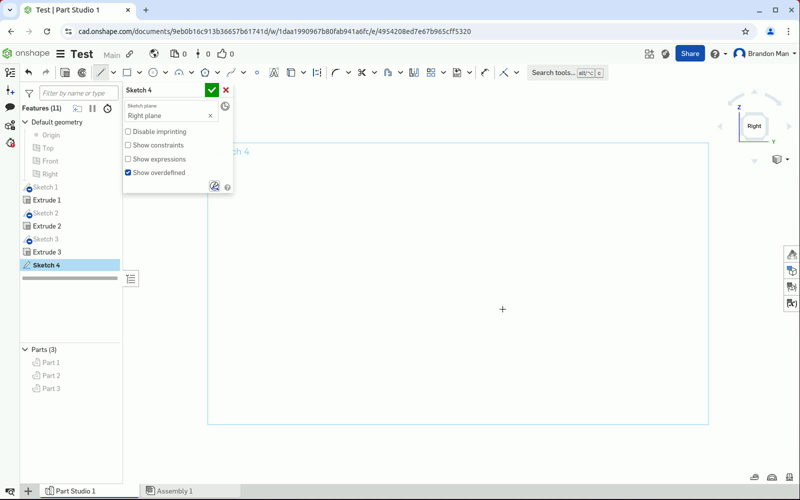
click(502, 308)
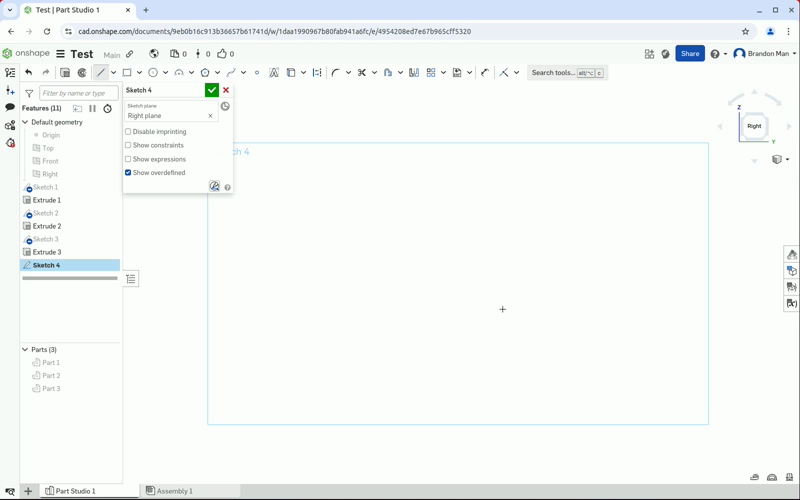
key_up(shift)
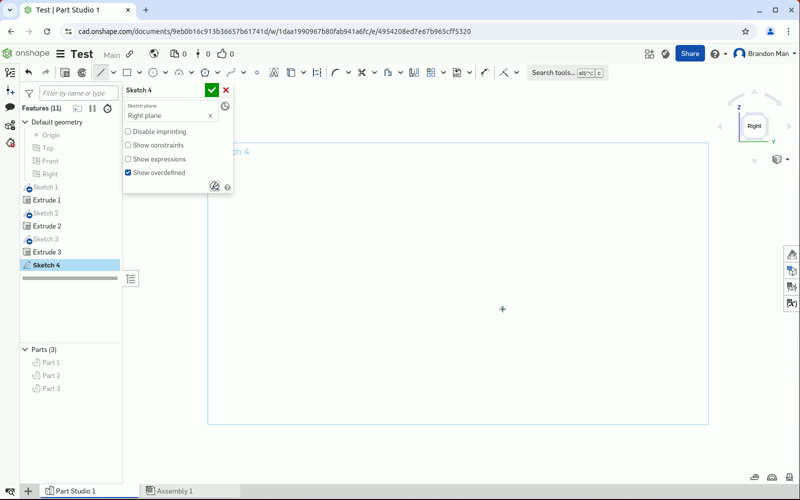
key_down(shift)
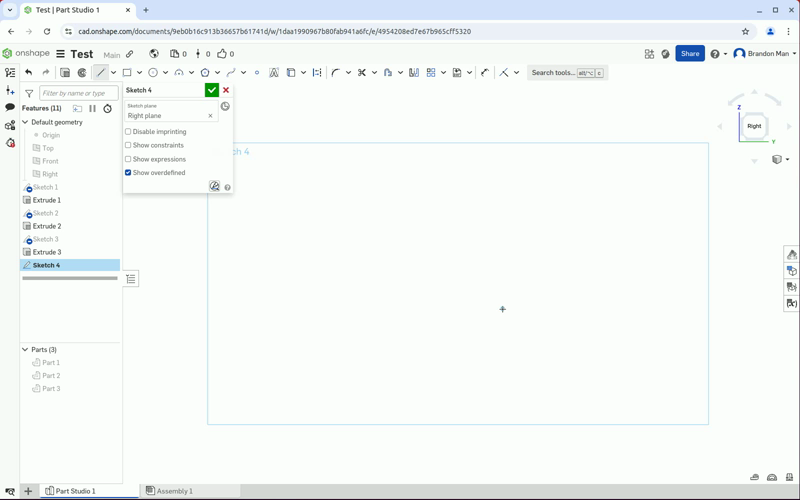
mouse_move(532, 308)
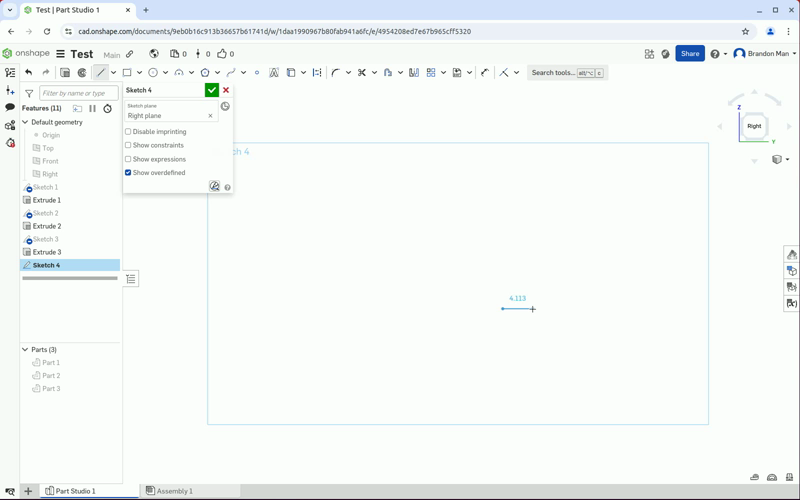
mouse_move(506, 308)
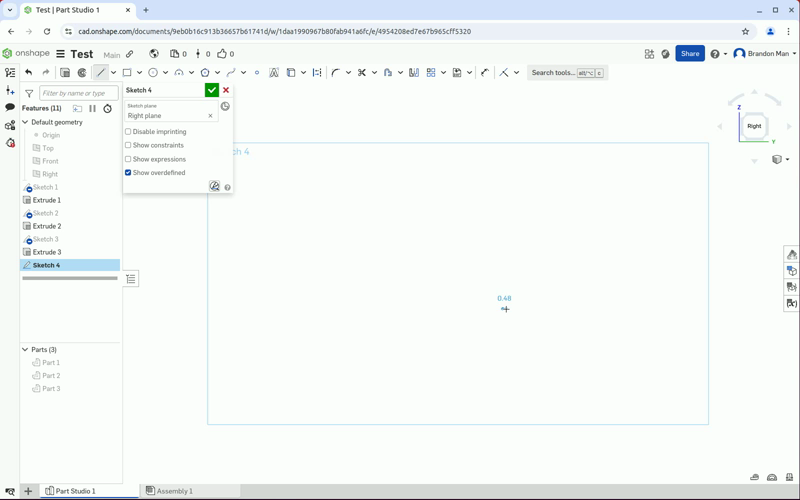
scroll(6)
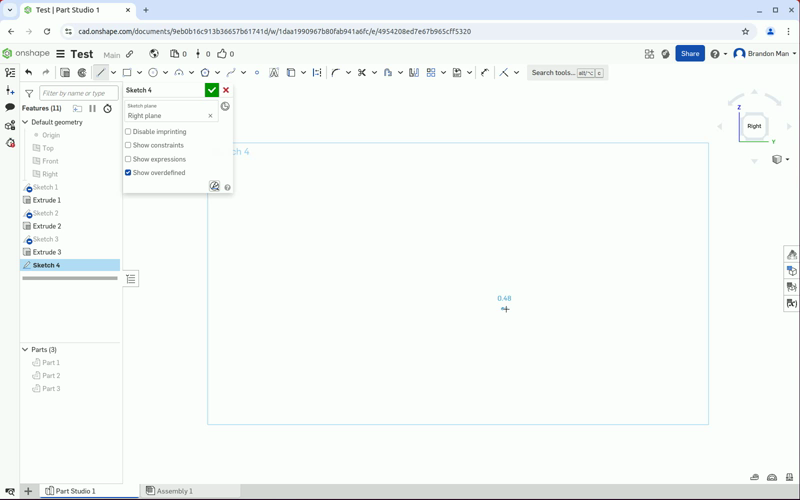
scroll(6)
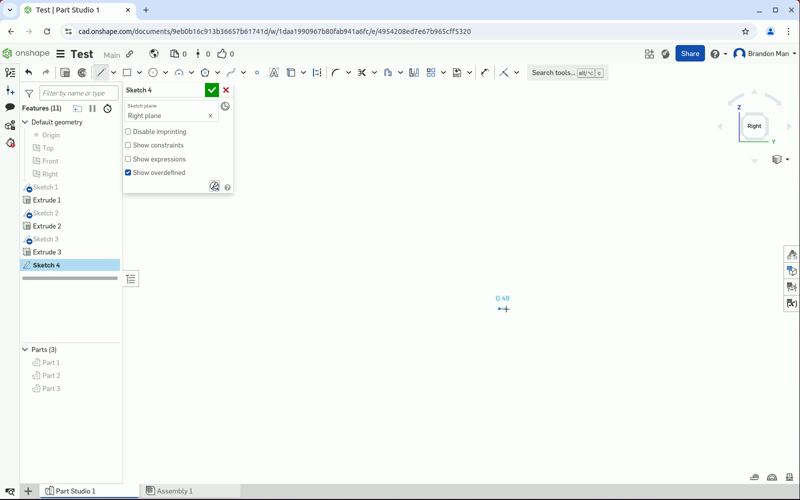
scroll(6)
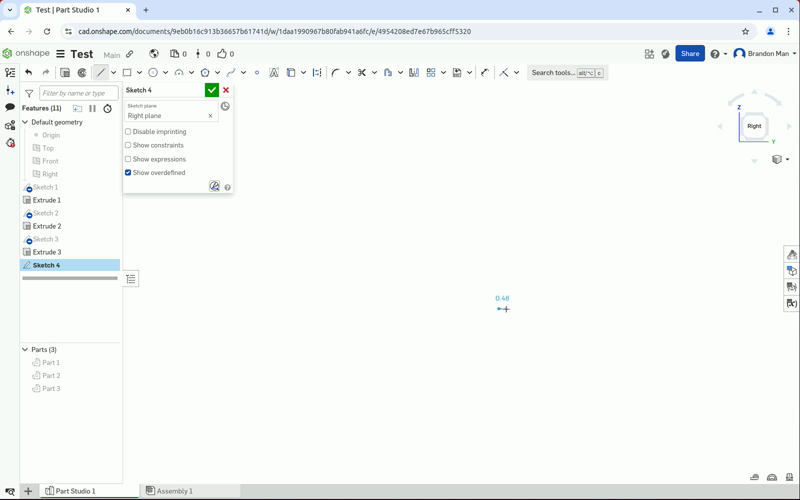
scroll(6)
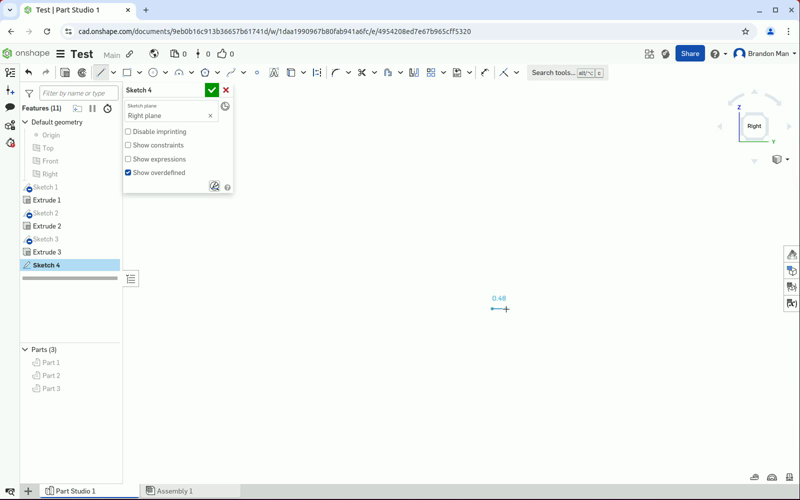
scroll(6)
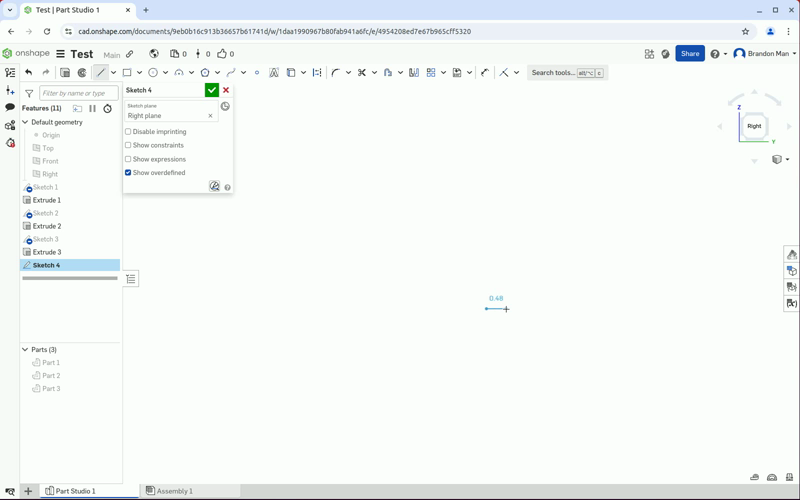
scroll(6)
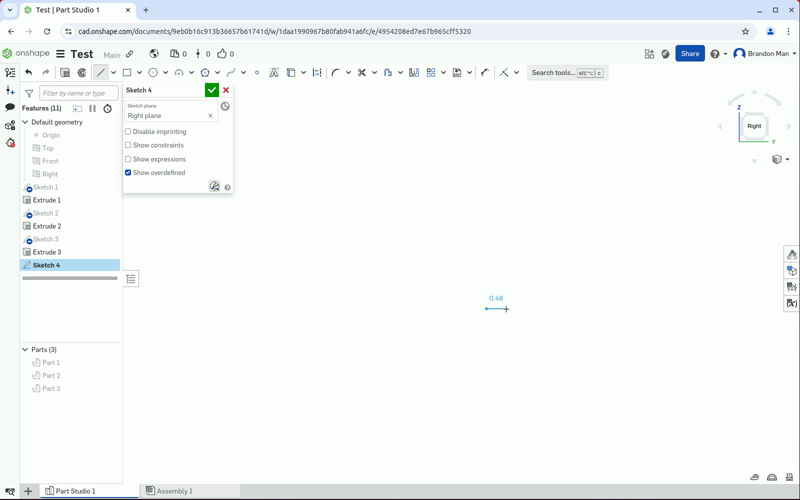
scroll(6)
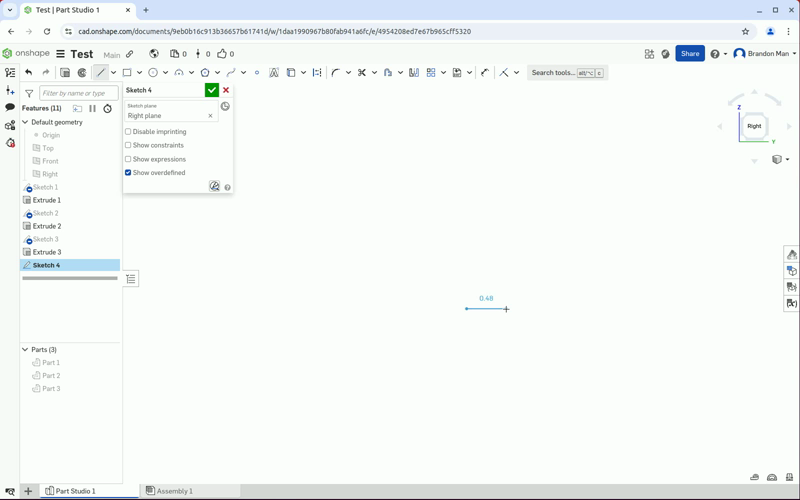
click(506, 308)
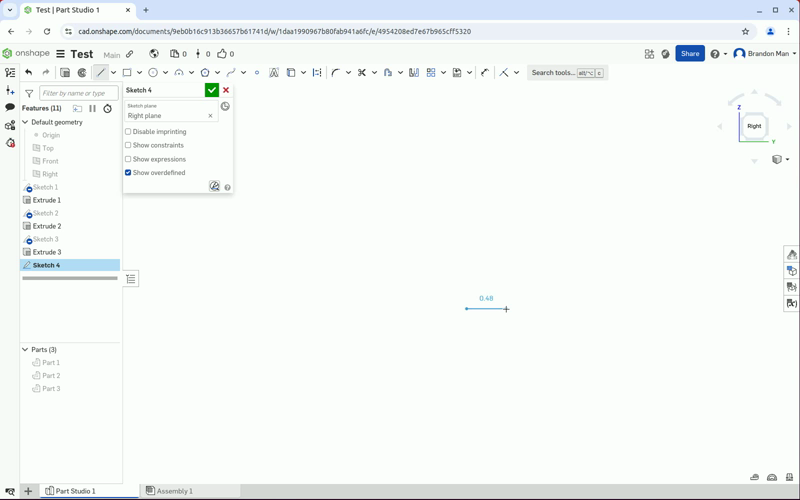
scroll(-6)
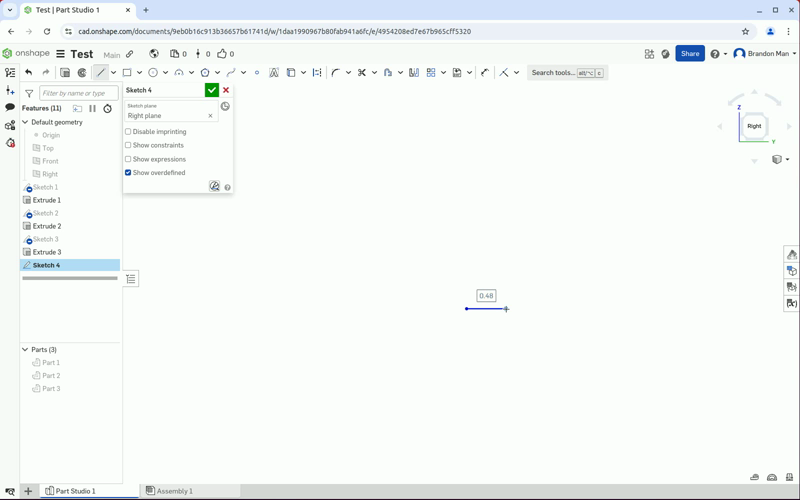
scroll(-6)
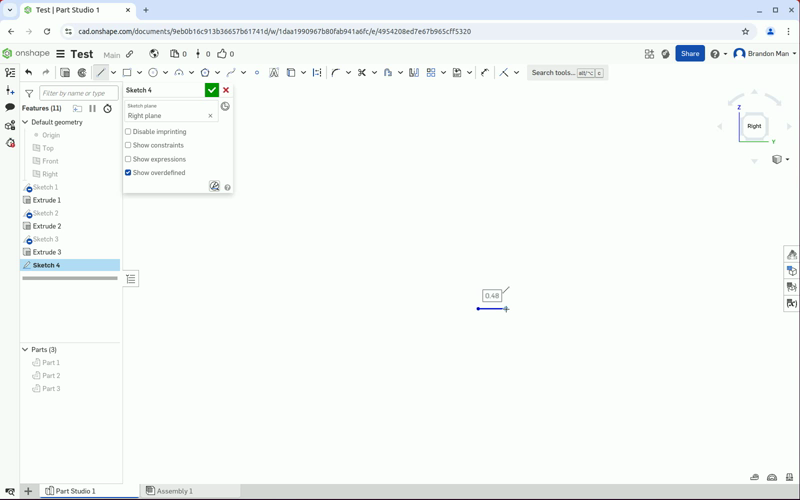
scroll(-6)
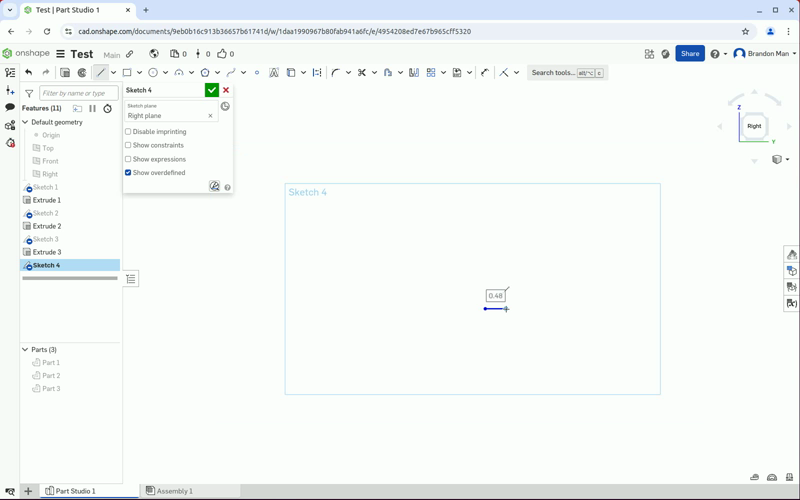
scroll(-6)
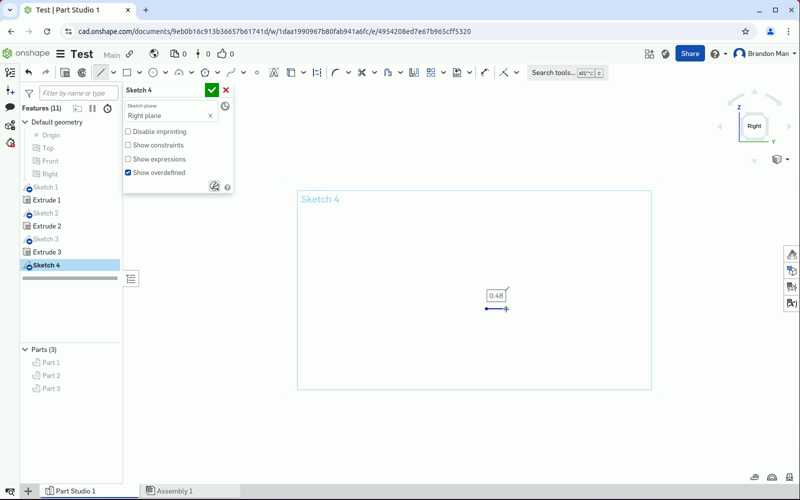
scroll(-6)
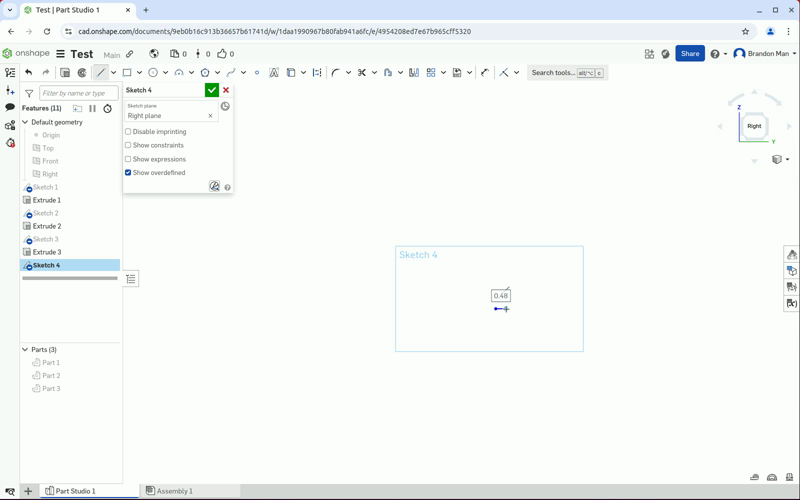
scroll(-6)
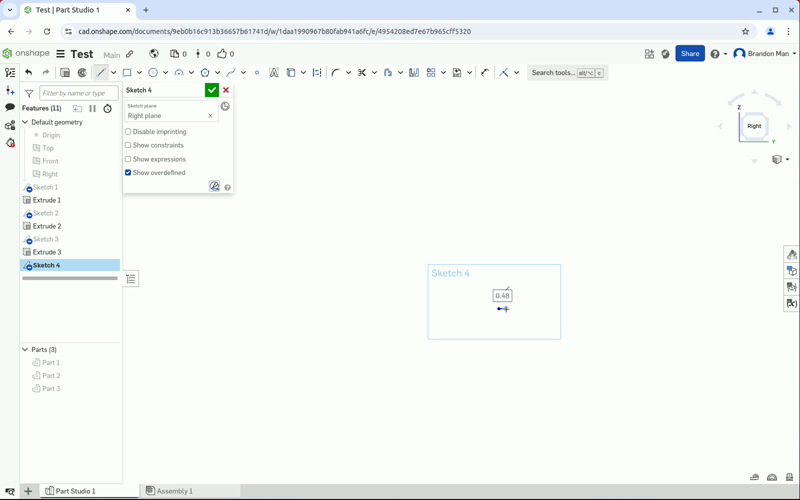
scroll(-6)
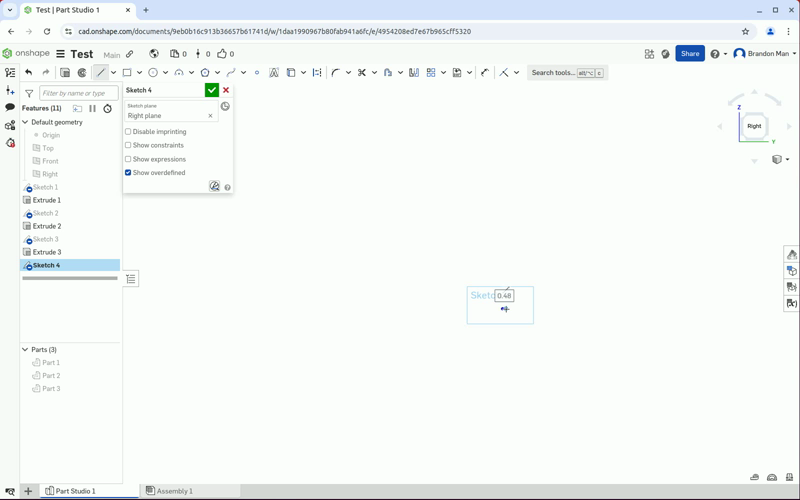
key_up(shift)
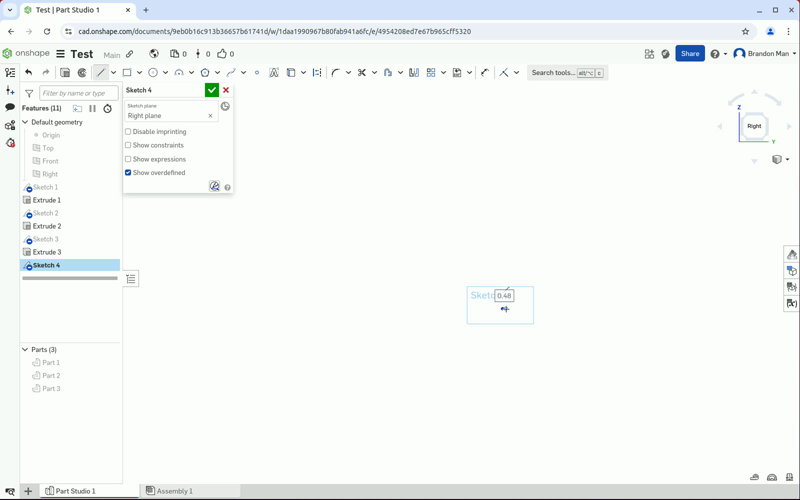
key_down(shift)
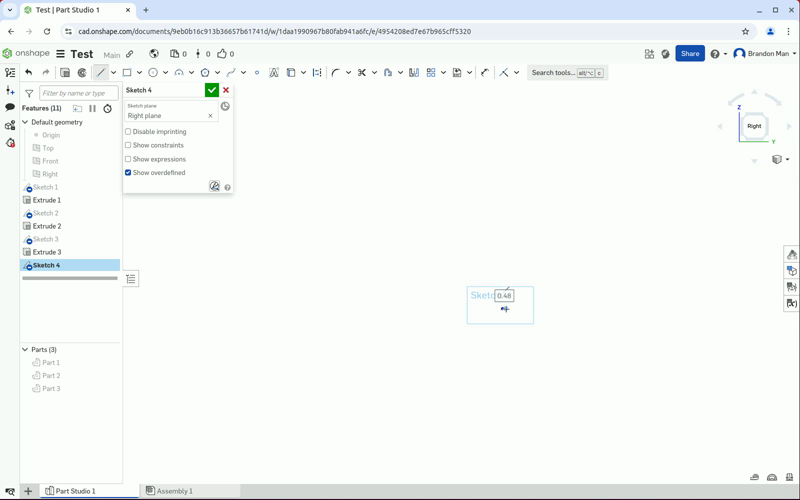
mouse_move(536, 308)
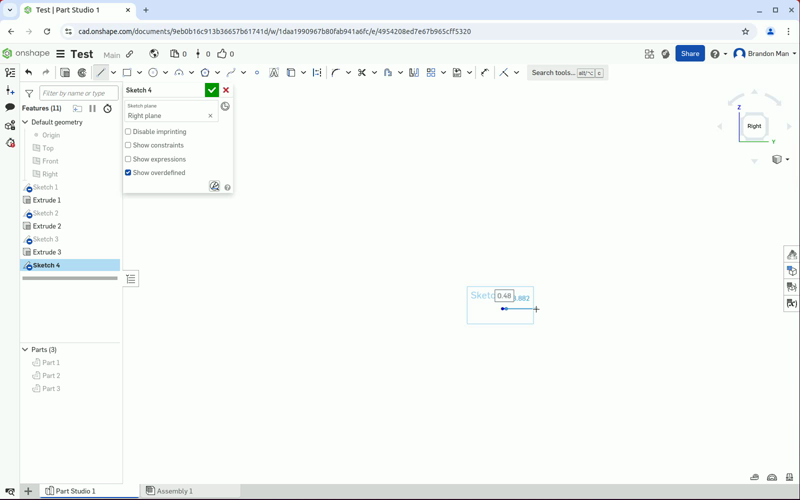
mouse_move(506, 305)
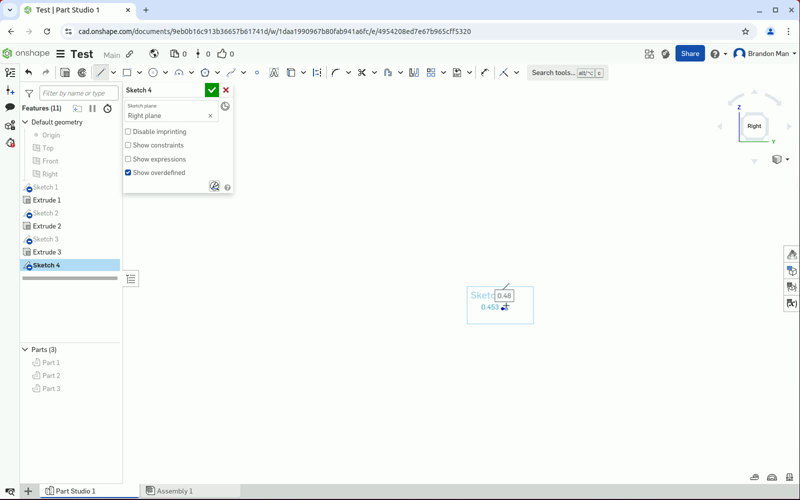
scroll(6)
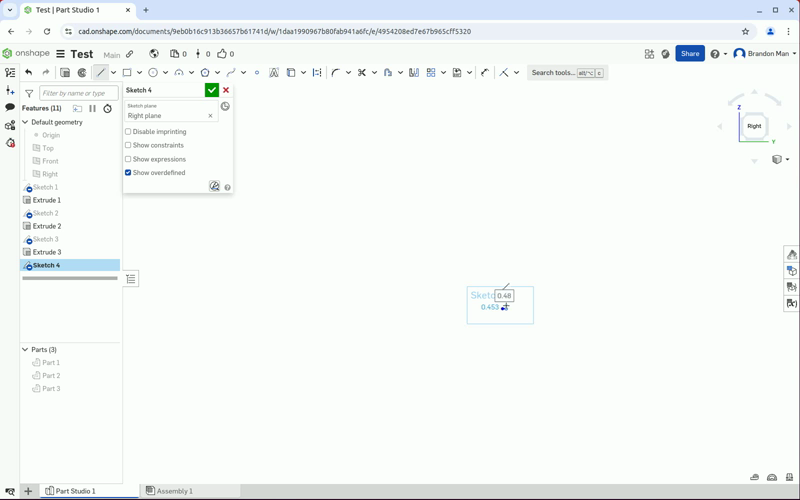
scroll(6)
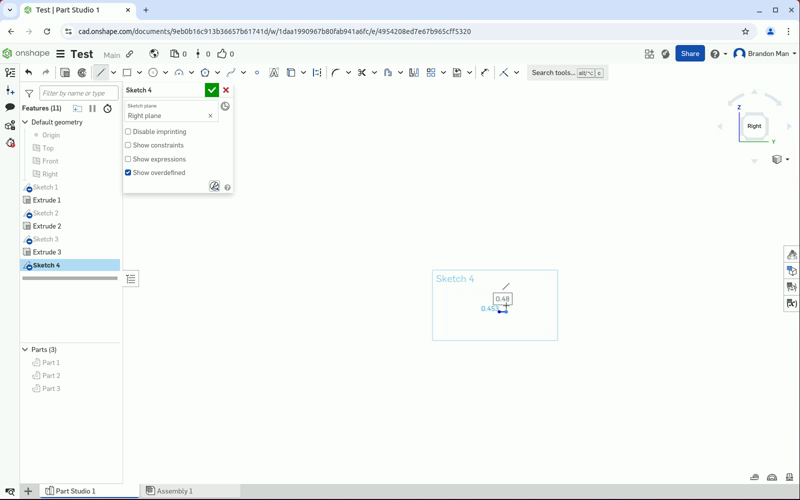
scroll(6)
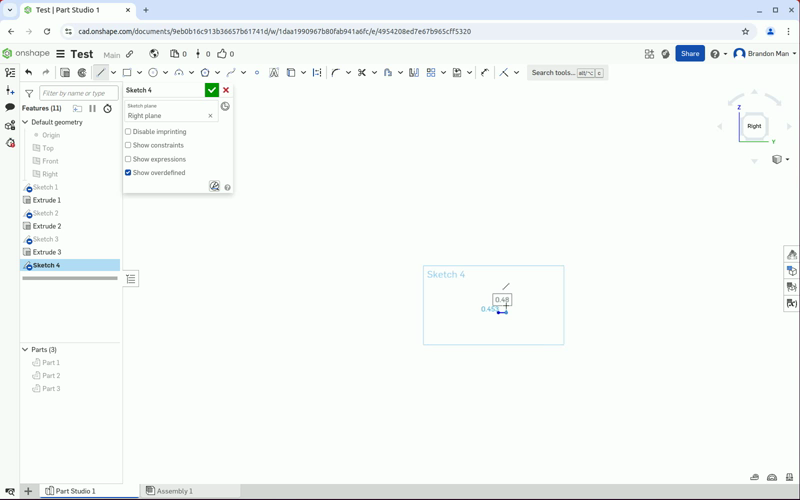
scroll(6)
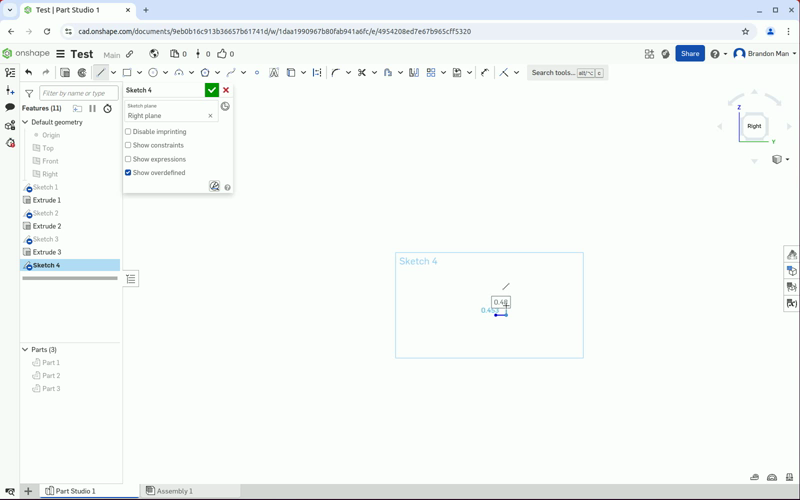
scroll(6)
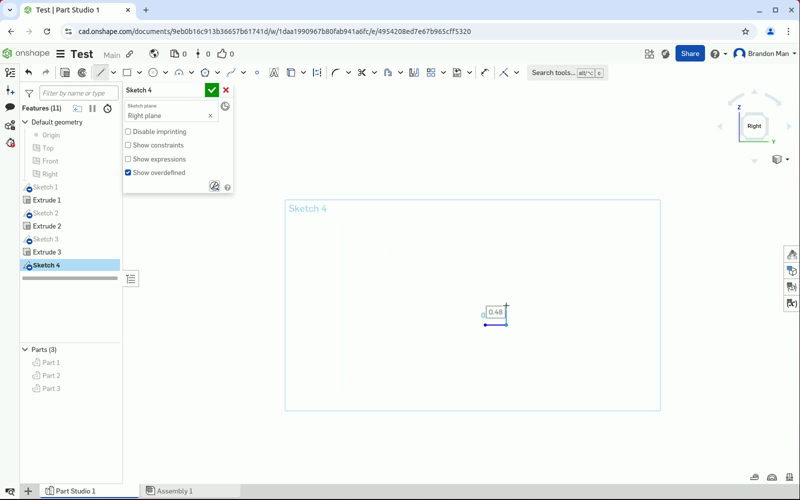
scroll(6)
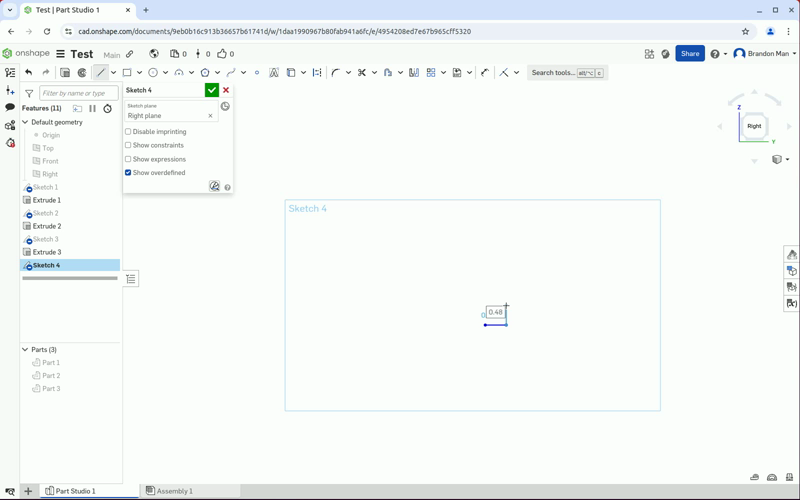
scroll(6)
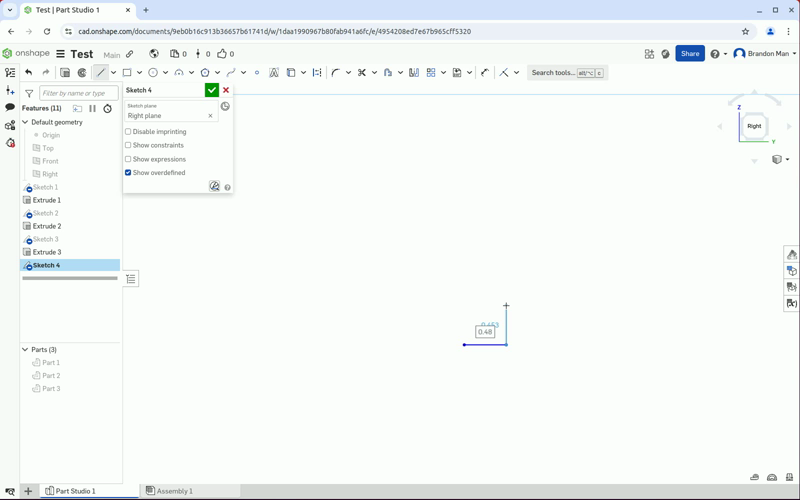
click(506, 305)
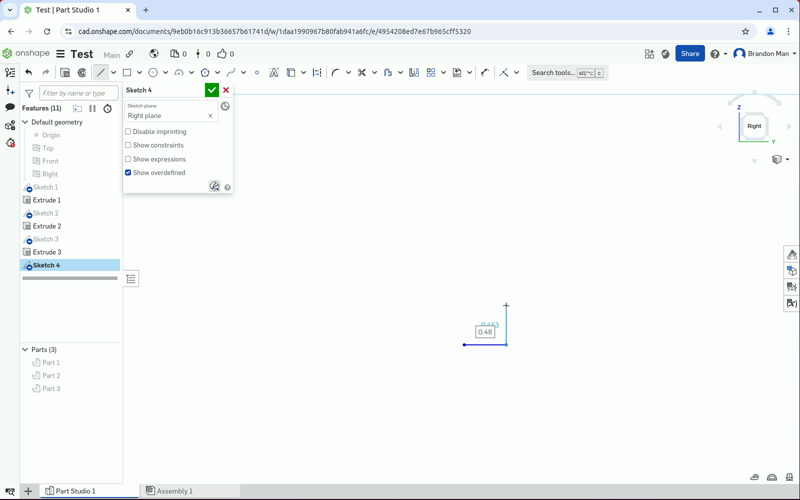
scroll(-6)
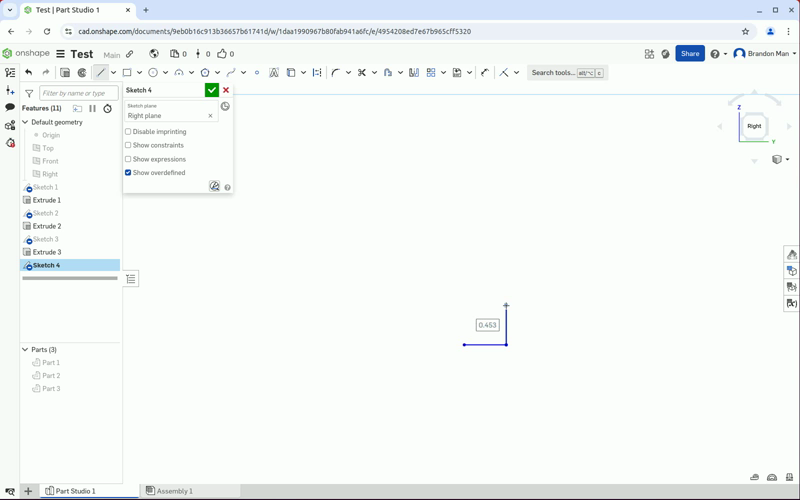
scroll(-6)
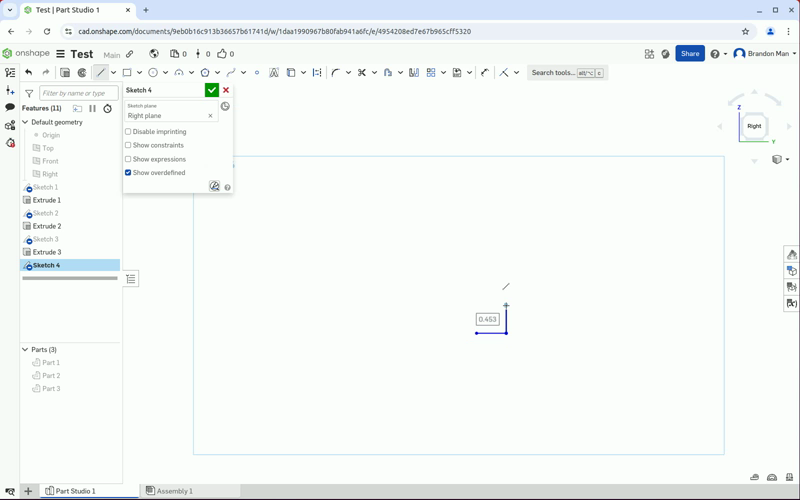
scroll(-6)
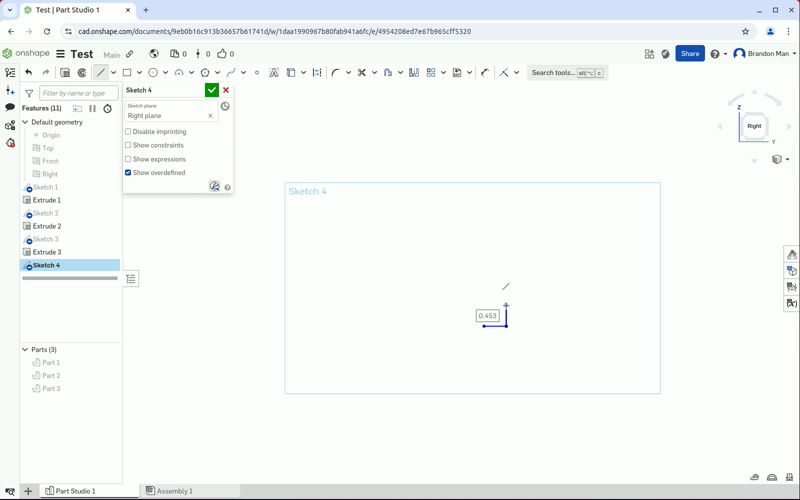
scroll(-6)
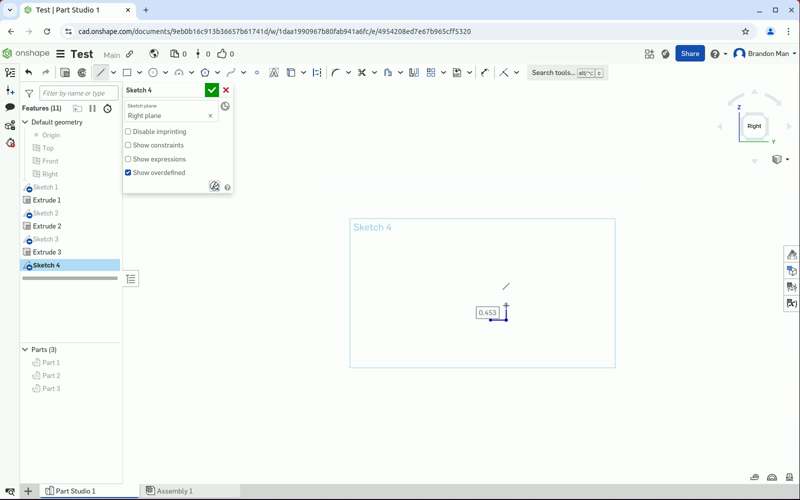
scroll(-6)
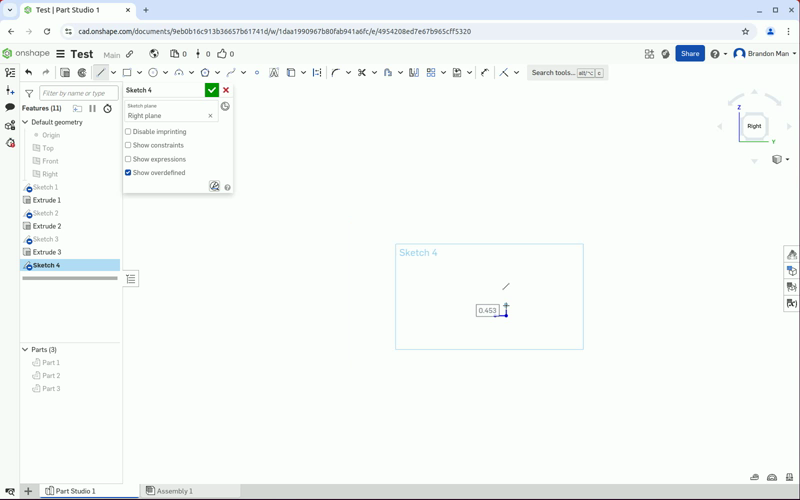
scroll(-6)
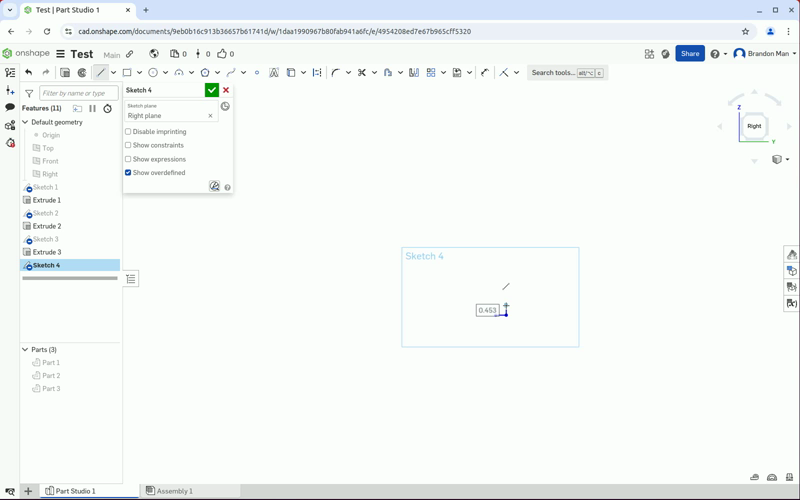
scroll(-6)
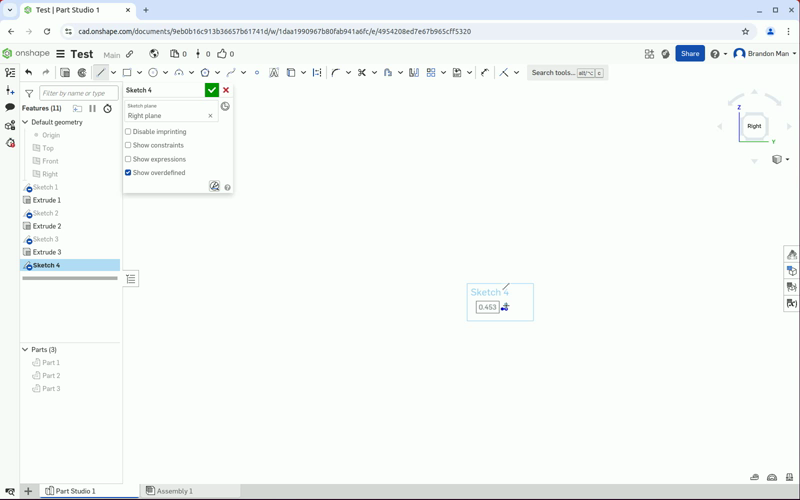
key_up(shift)
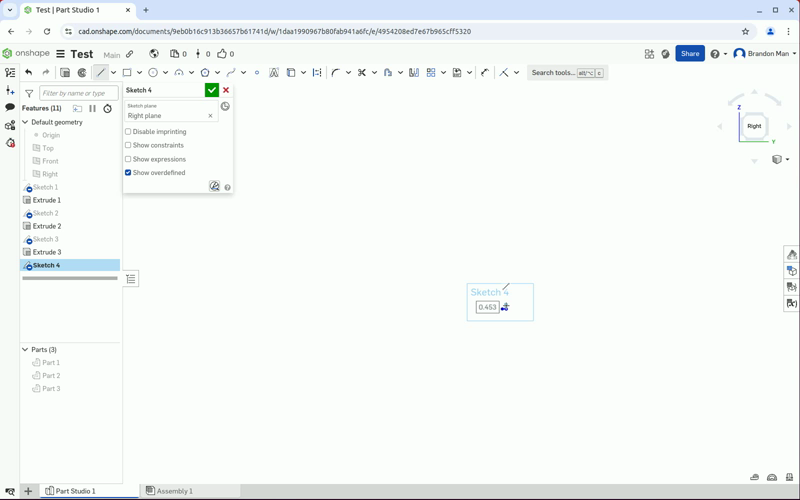
key_down(shift)
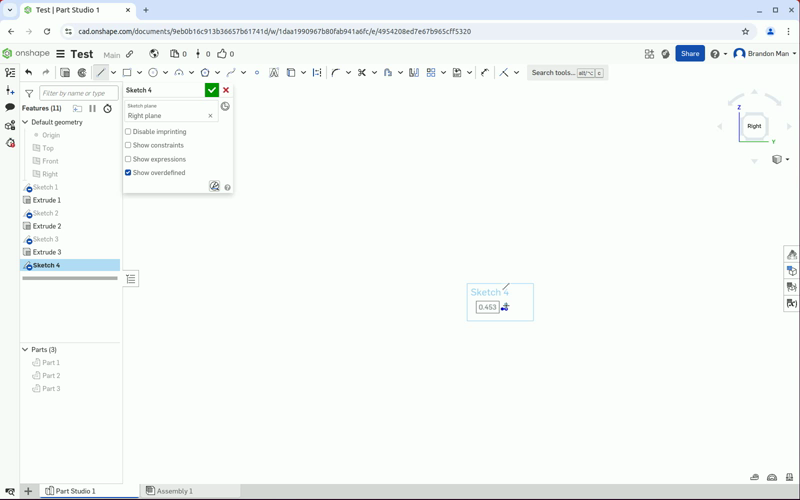
mouse_move(536, 305)
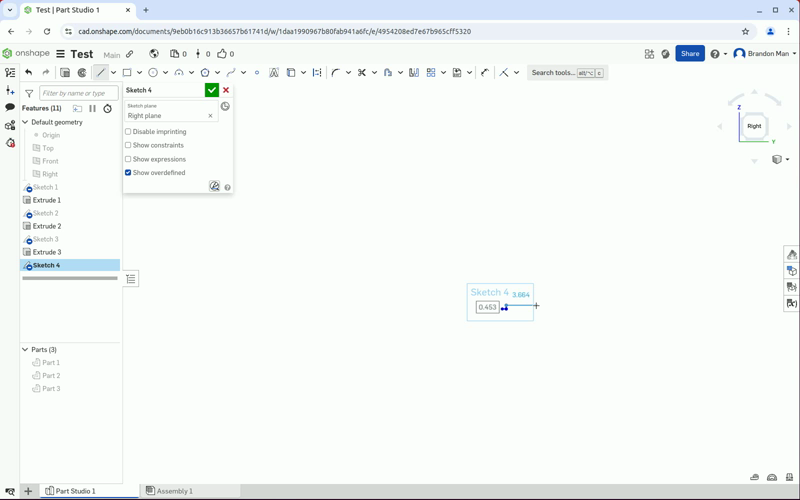
mouse_move(502, 305)
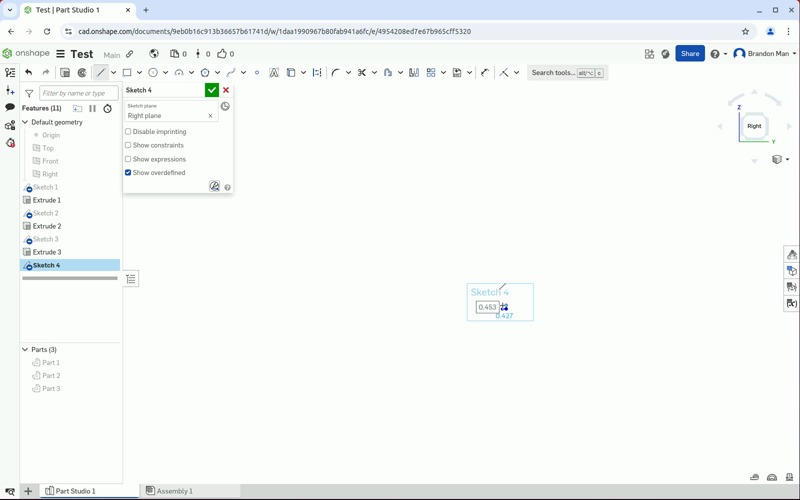
scroll(6)
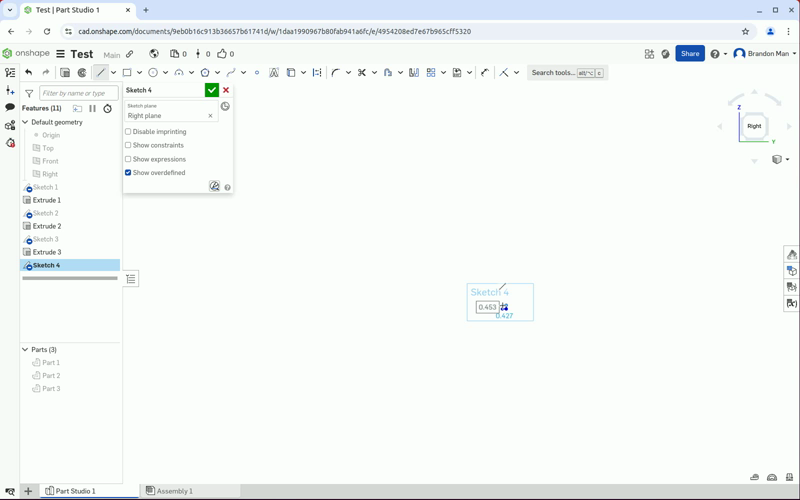
scroll(6)
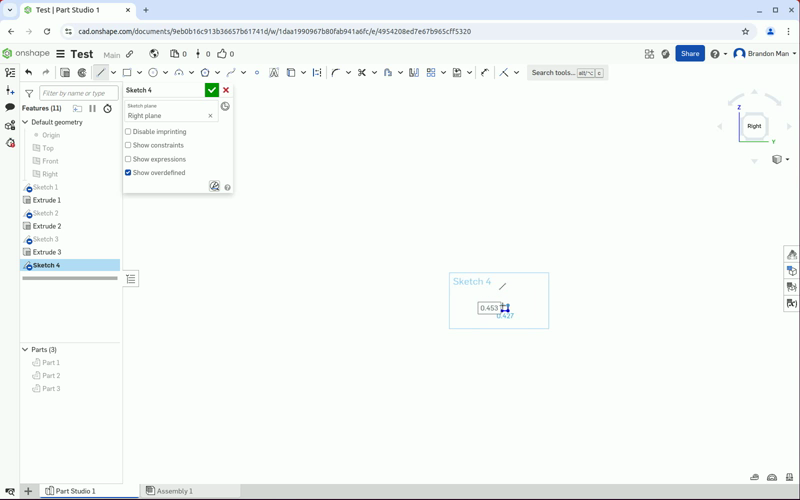
scroll(6)
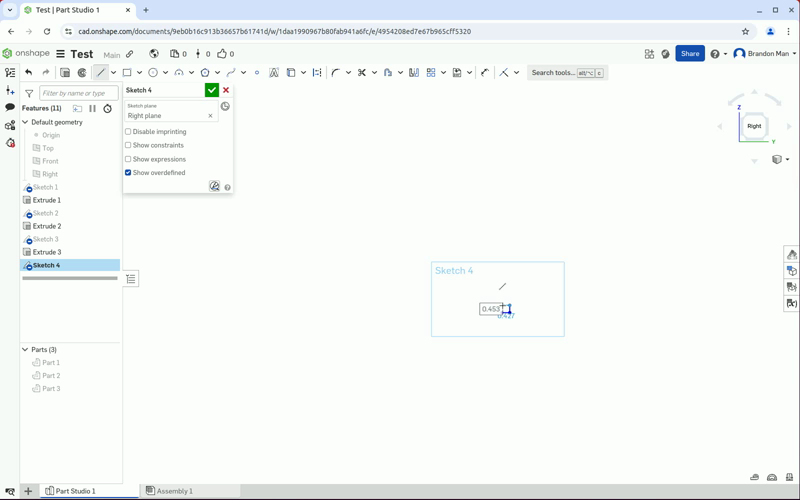
scroll(6)
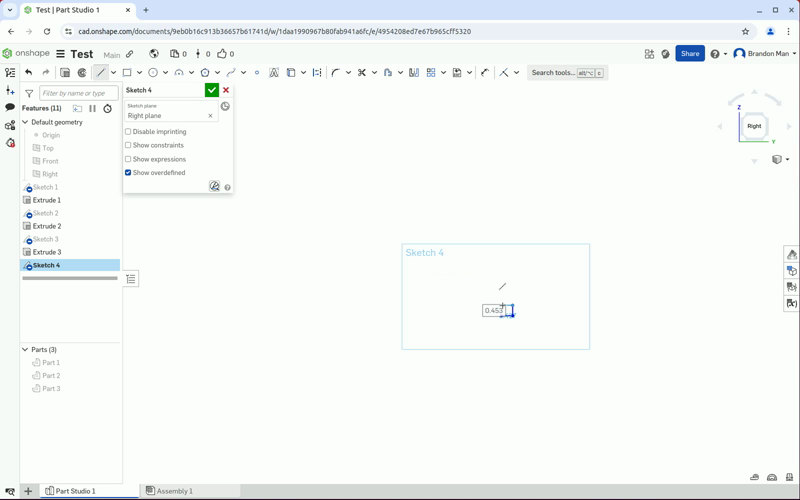
scroll(6)
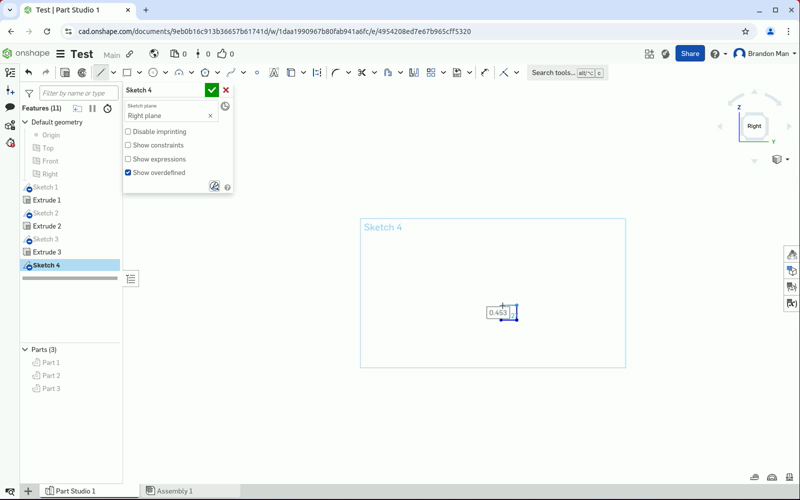
scroll(6)
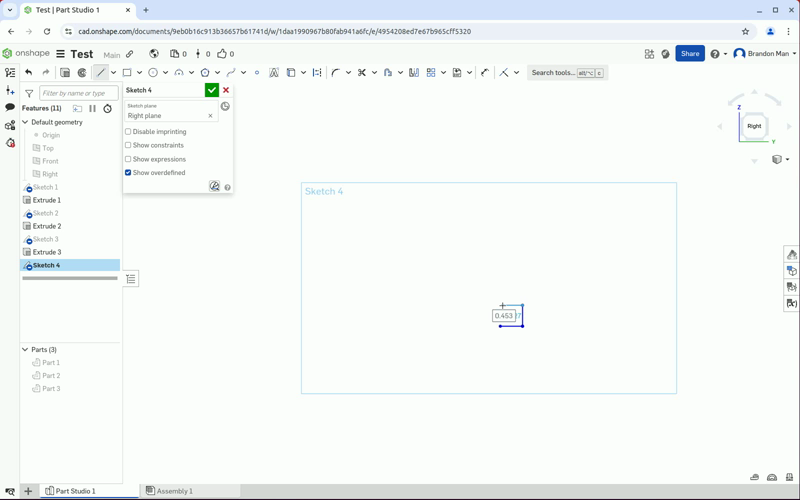
scroll(6)
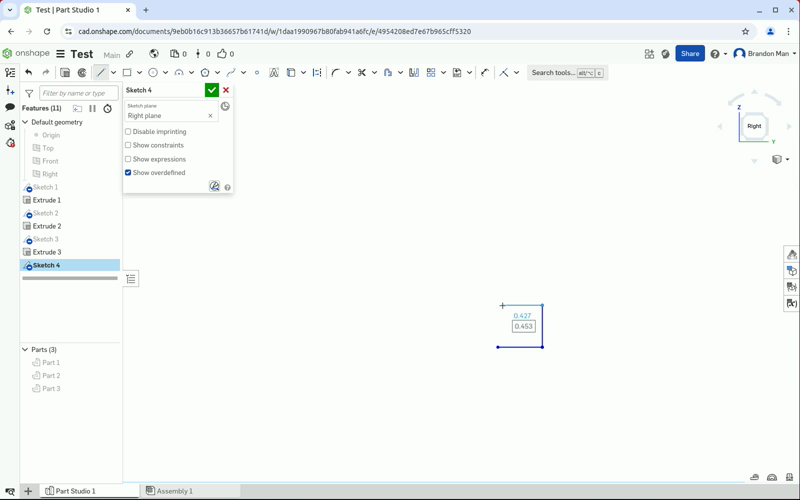
click(502, 305)
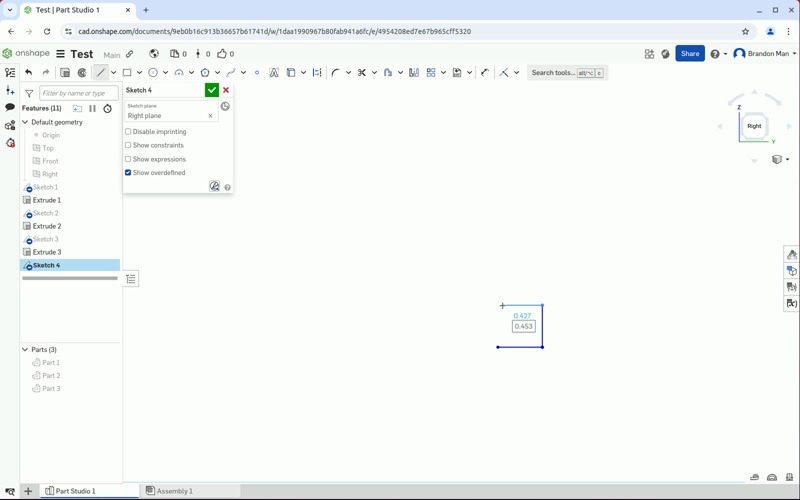
scroll(-6)
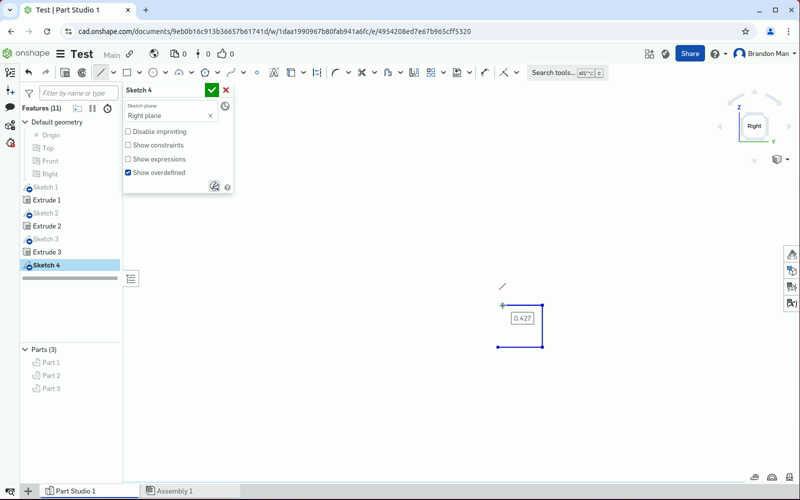
scroll(-6)
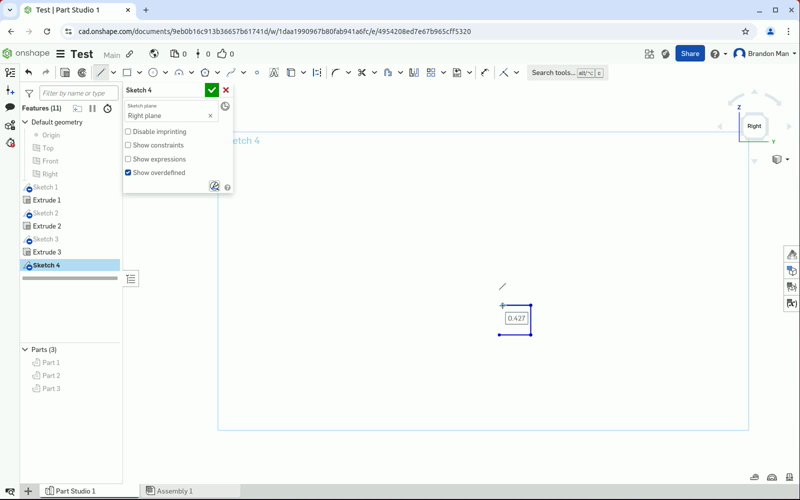
scroll(-6)
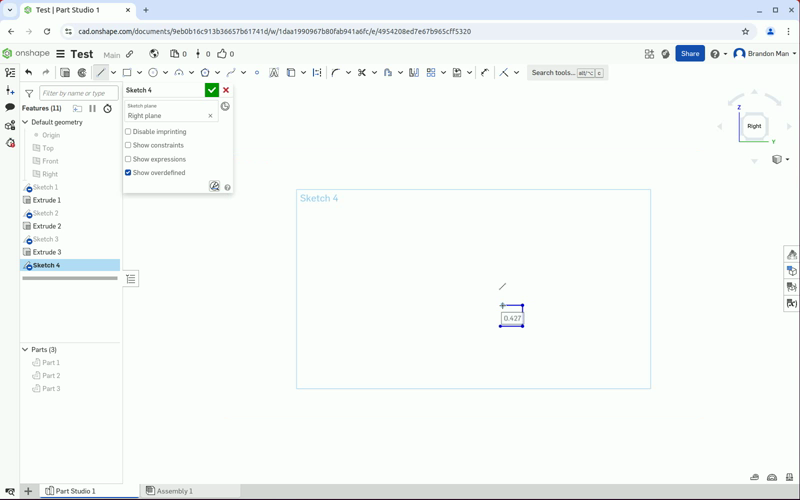
scroll(-6)
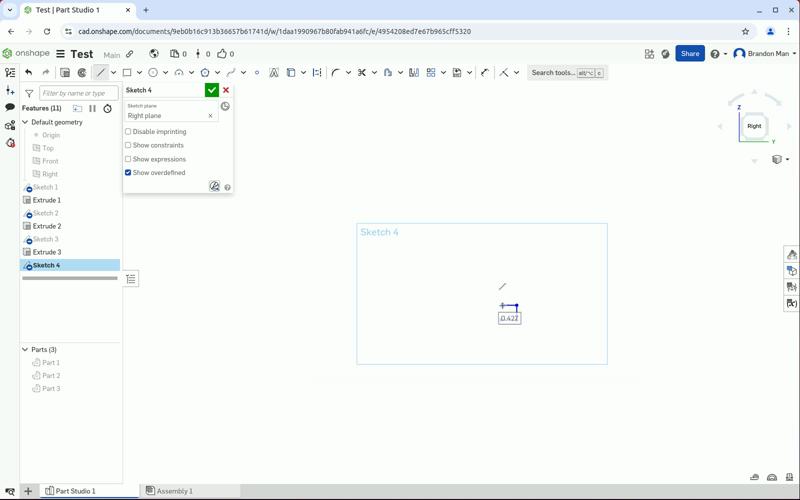
scroll(-6)
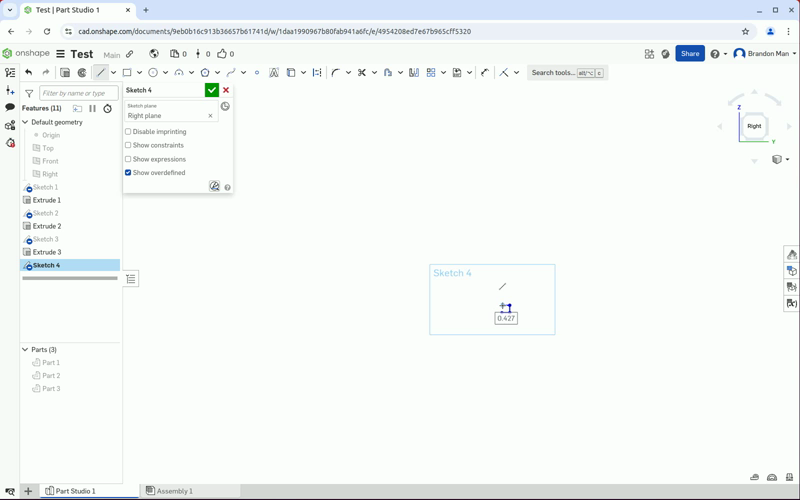
scroll(-6)
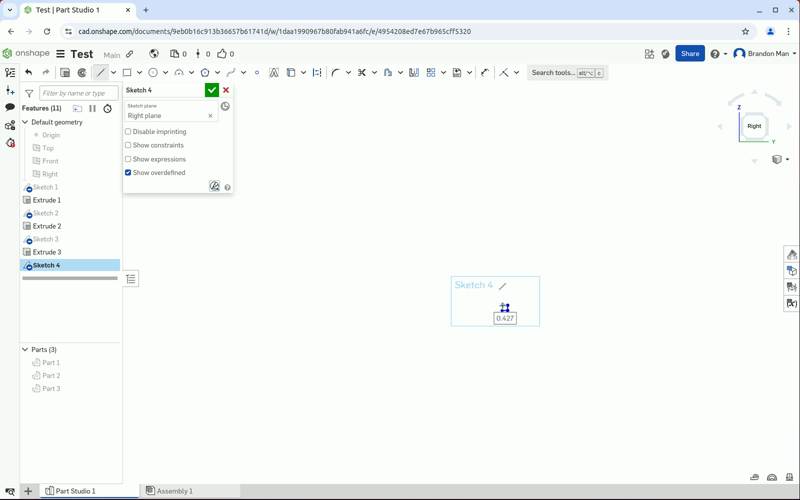
scroll(-6)
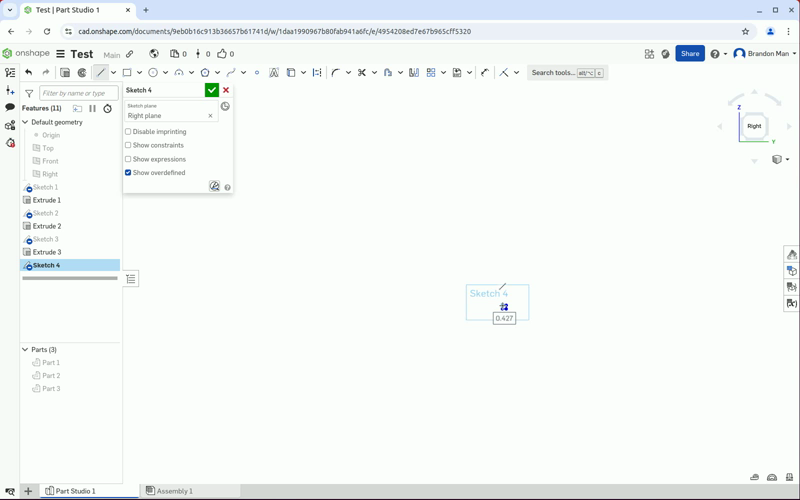
key_up(shift)
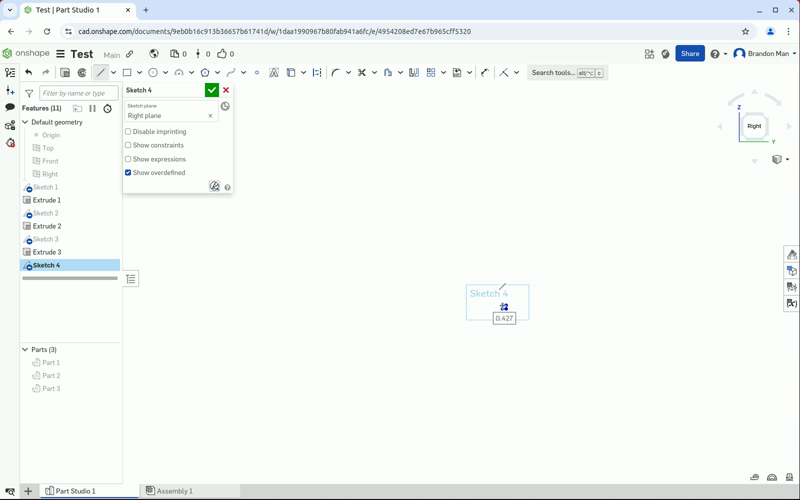
mouse_move(532, 305)
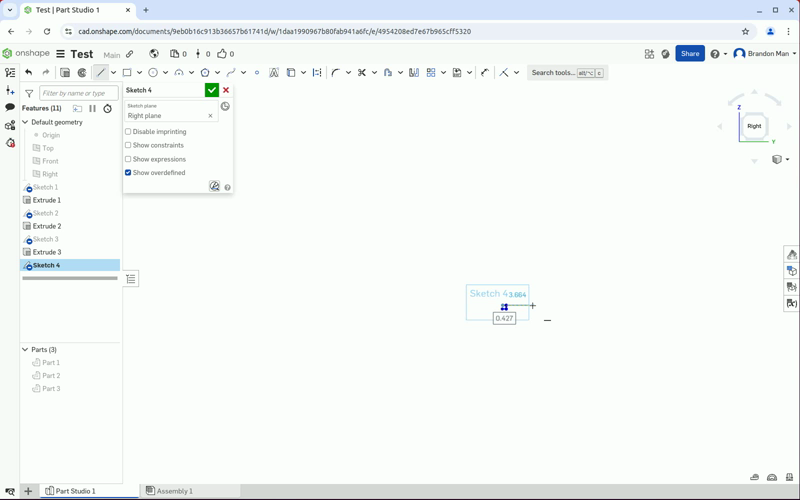
key_down(shift)
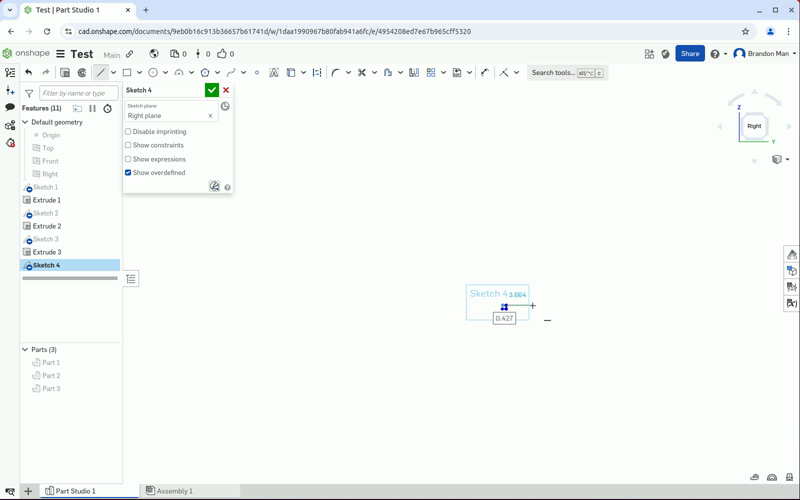
mouse_move(502, 308)
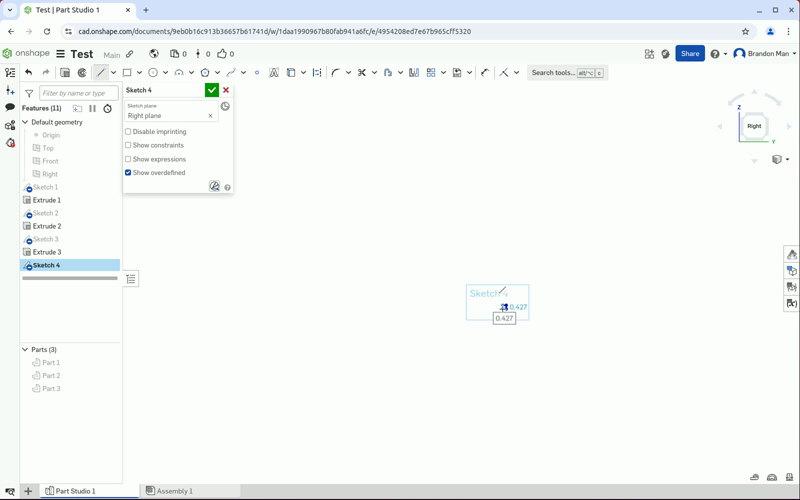
scroll(6)
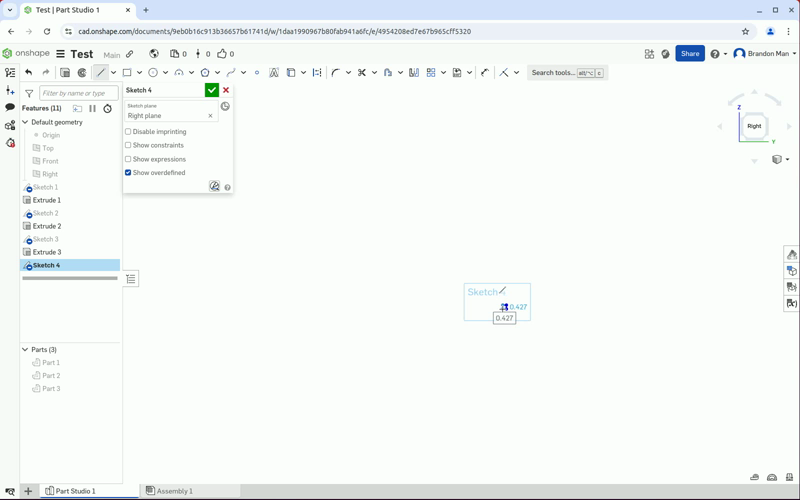
scroll(6)
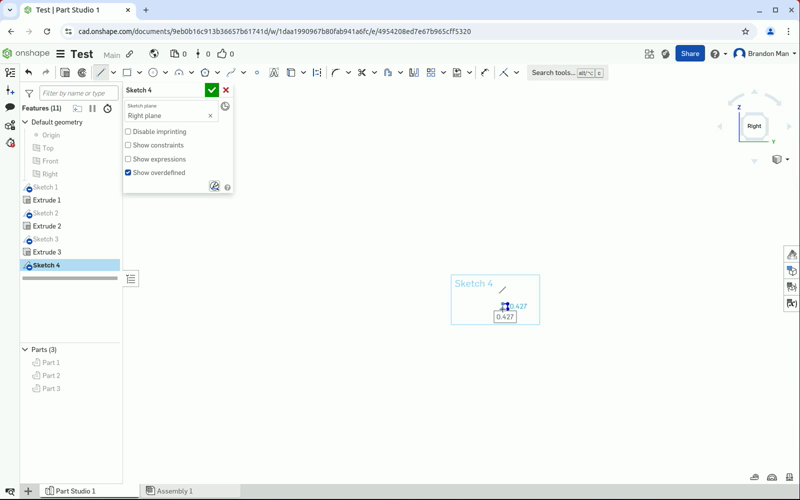
scroll(6)
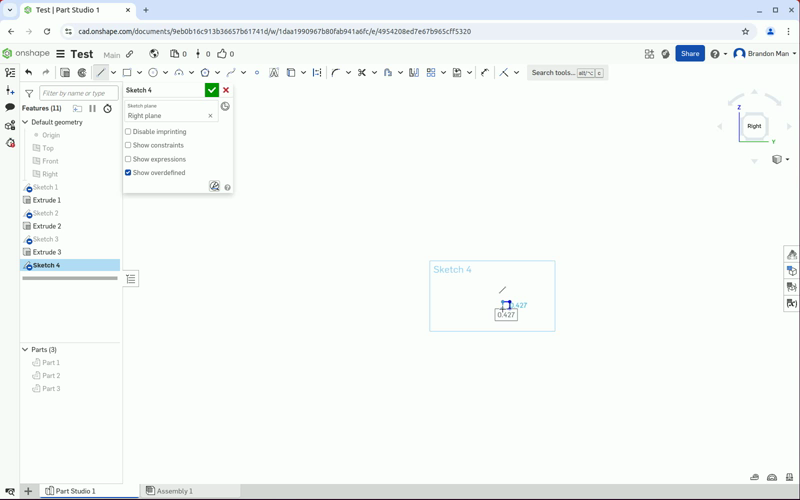
scroll(6)
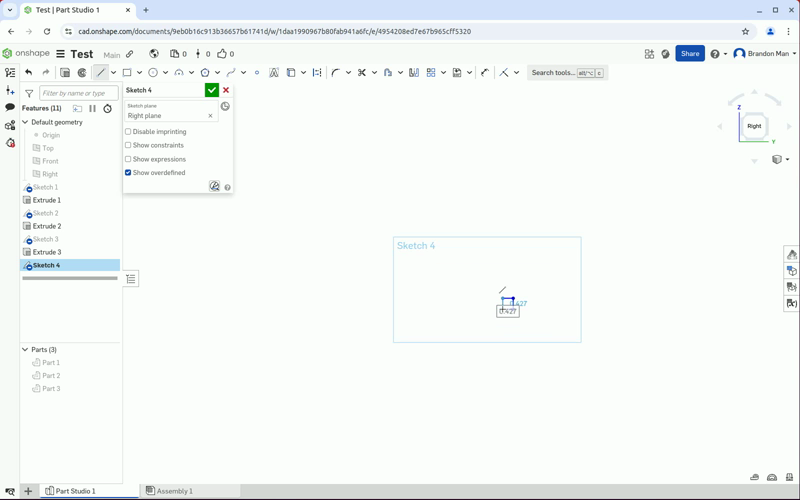
scroll(6)
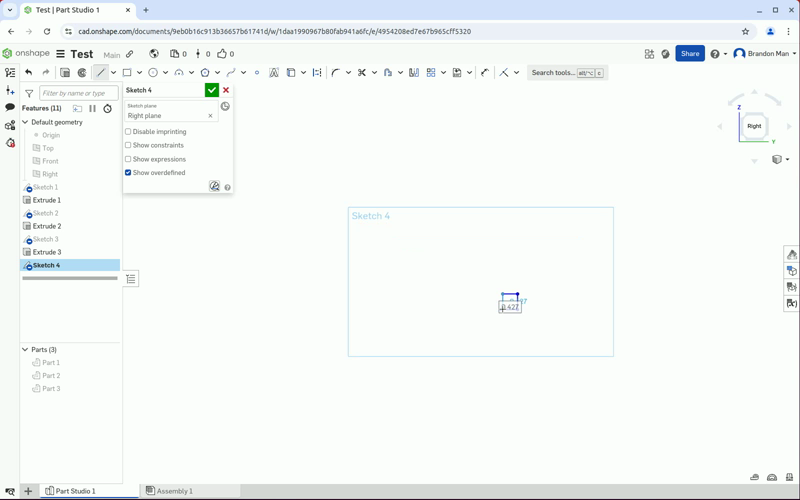
scroll(6)
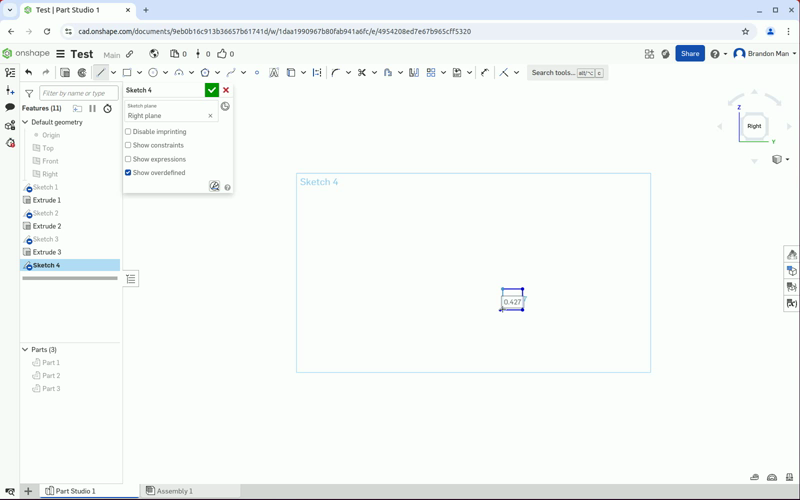
scroll(6)
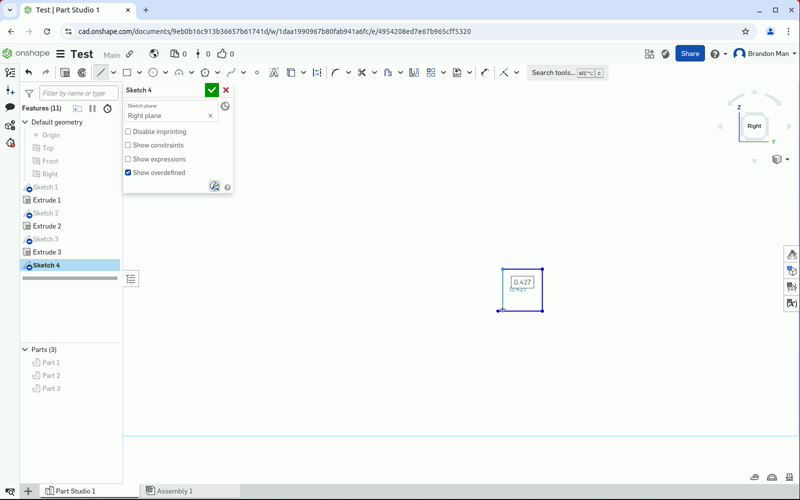
key_up(shift)
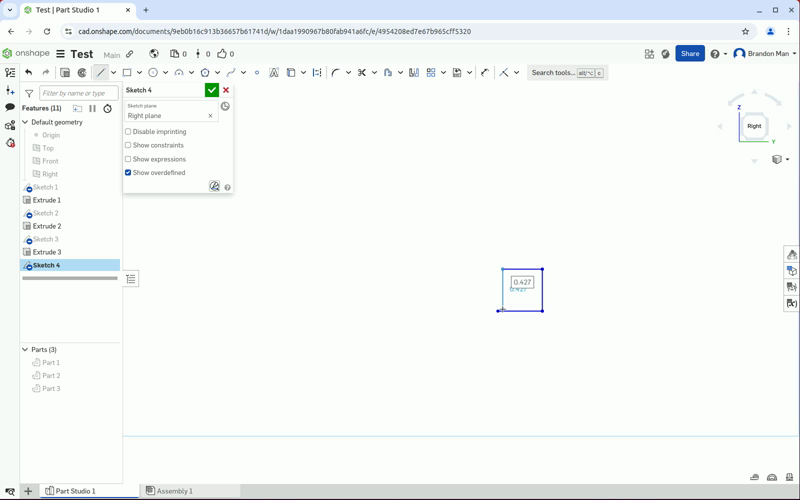
click(502, 308)
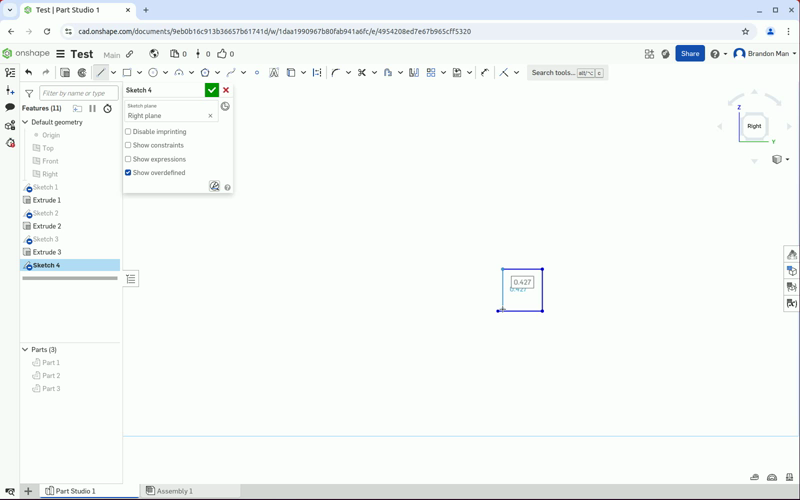
scroll(-6)
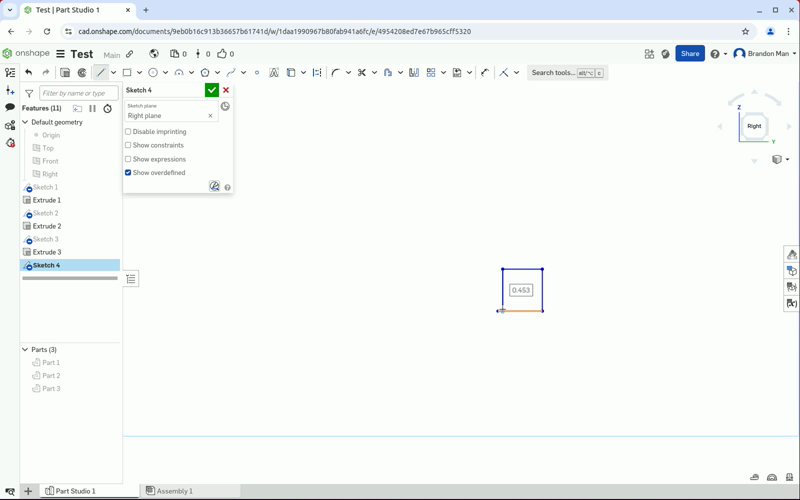
scroll(-6)
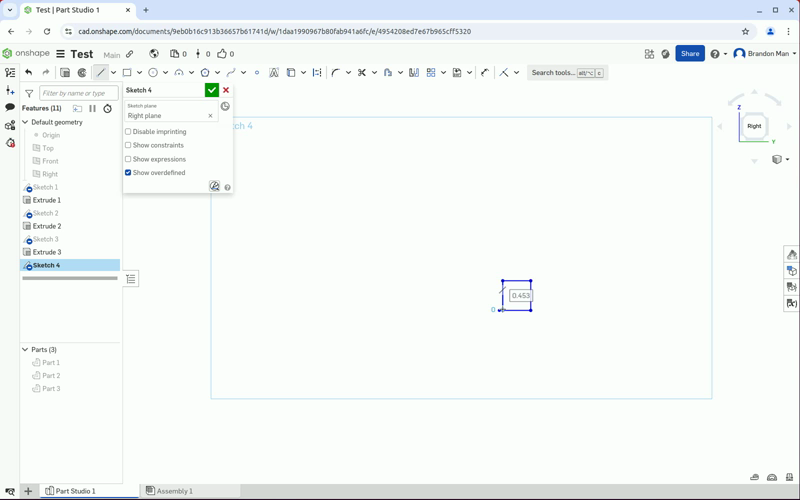
scroll(-6)
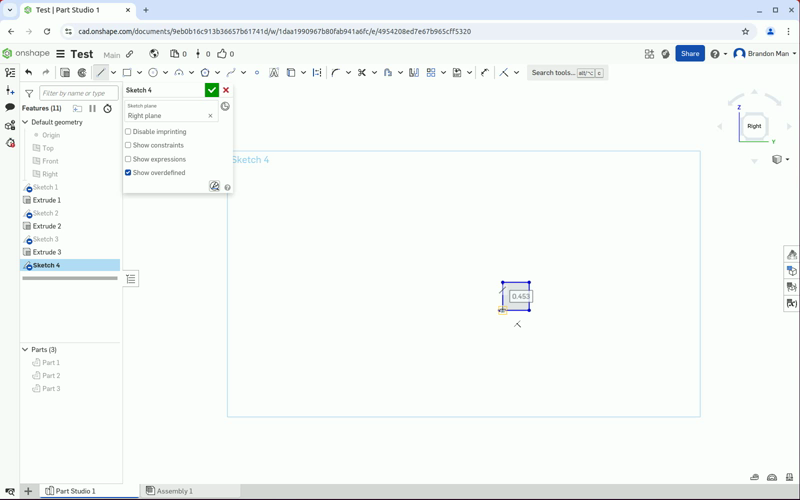
scroll(-6)
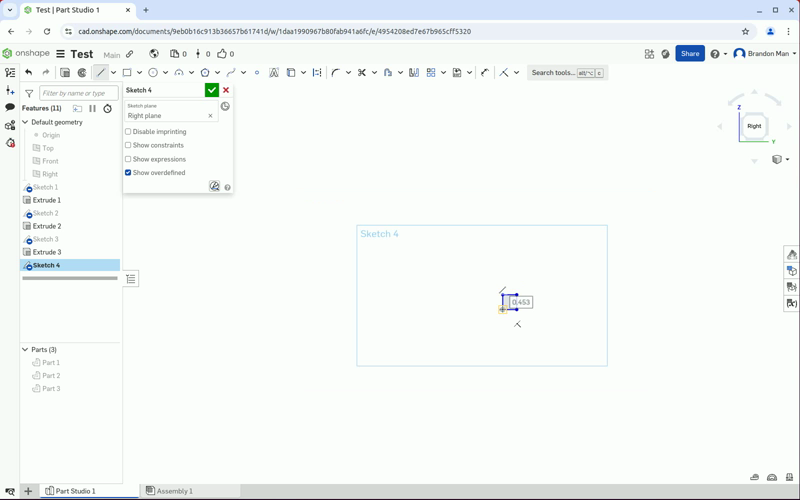
scroll(-6)
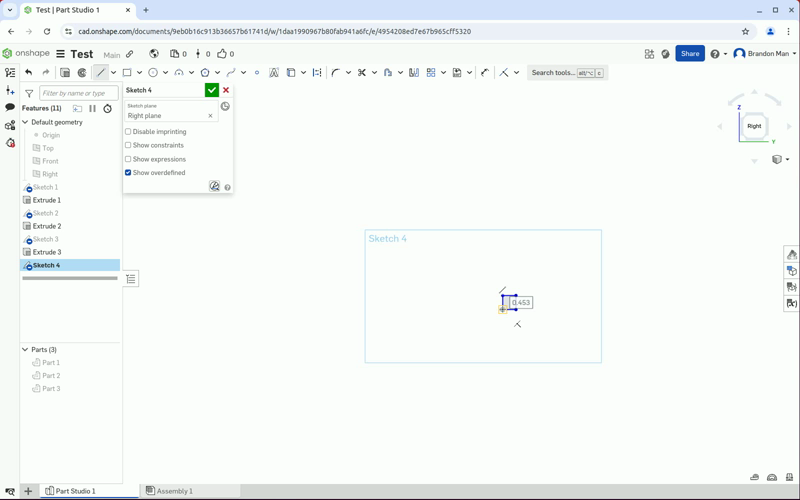
scroll(-6)
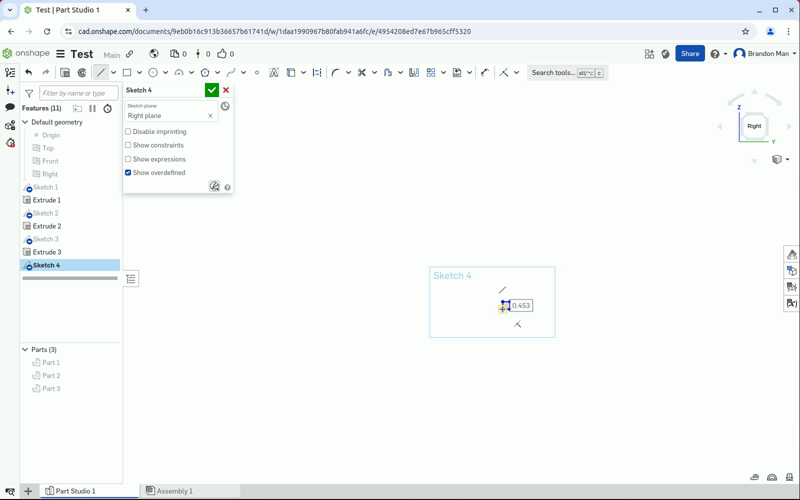
scroll(-6)
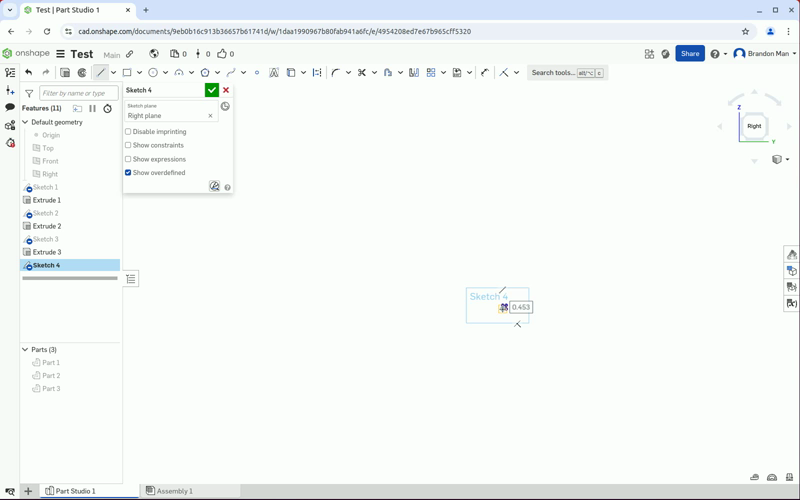
key(esc)
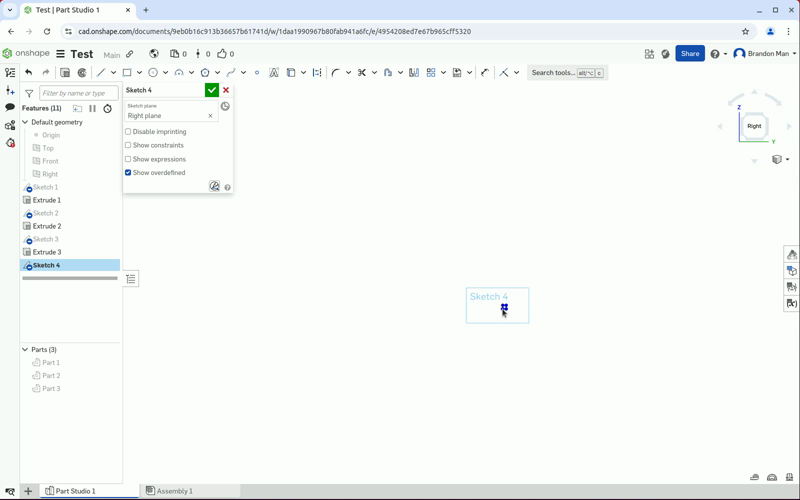
key(l)
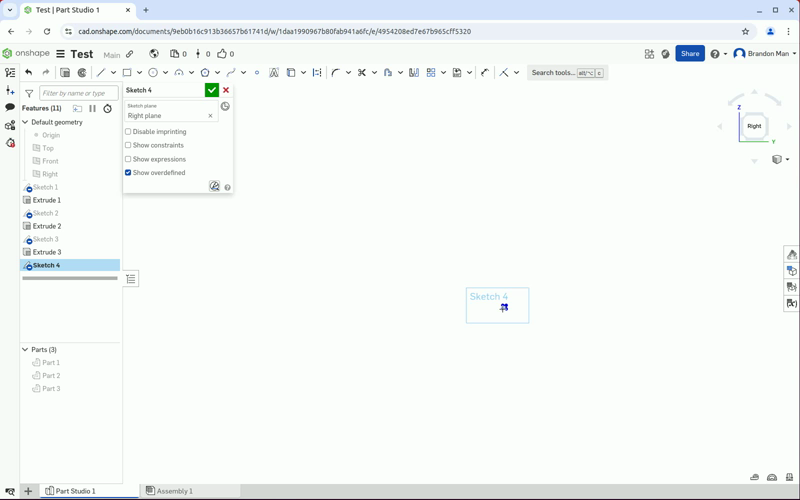
key_down(shift)
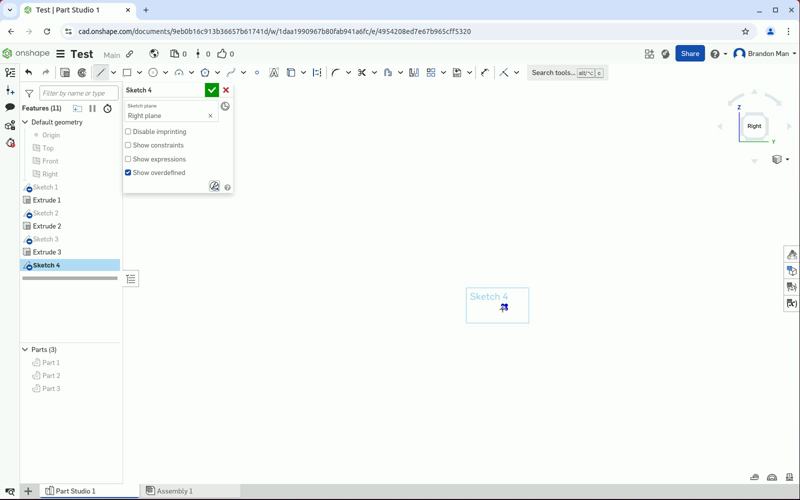
mouse_move(503, 308)
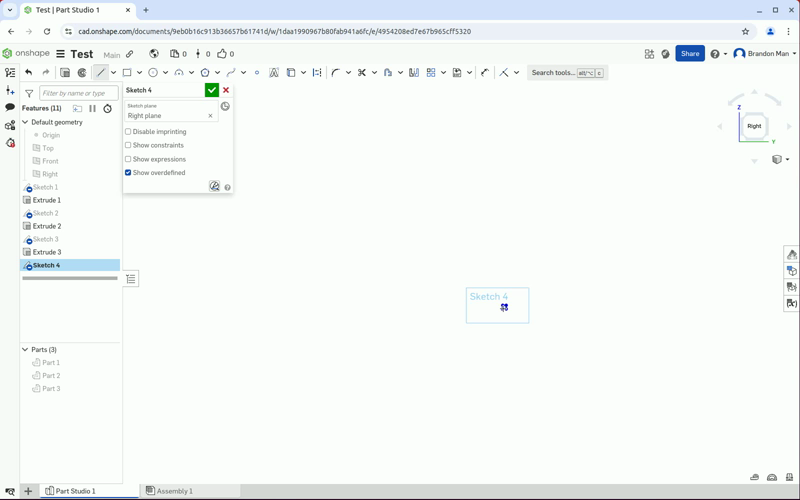
scroll(6)
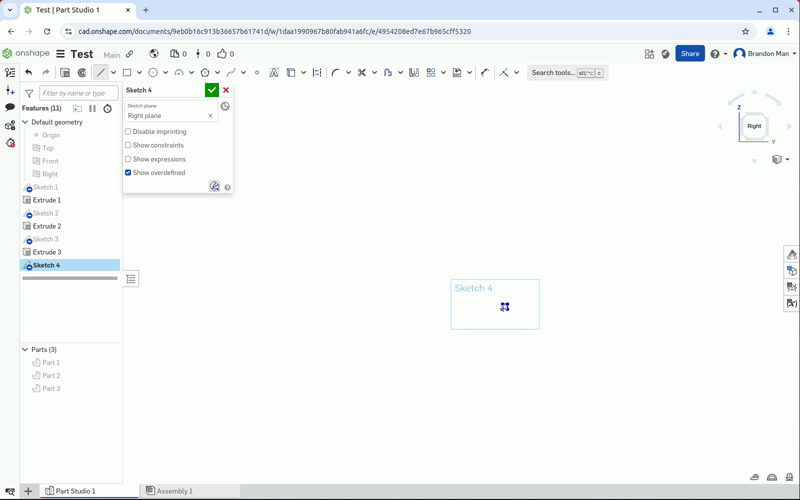
scroll(6)
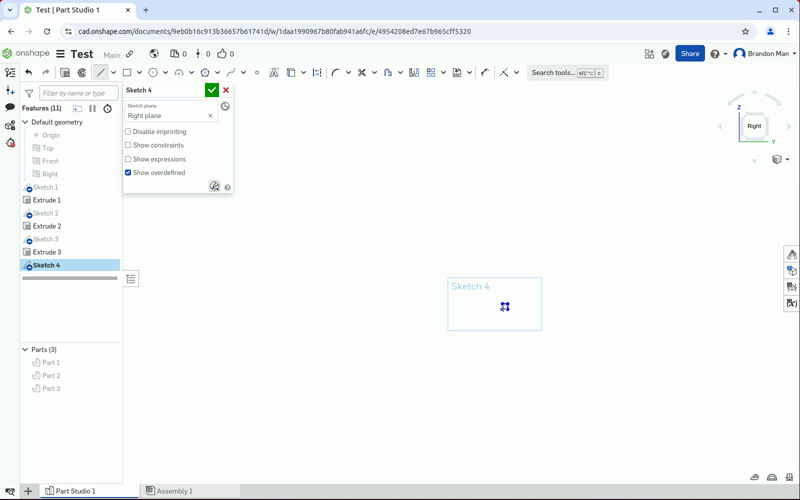
scroll(6)
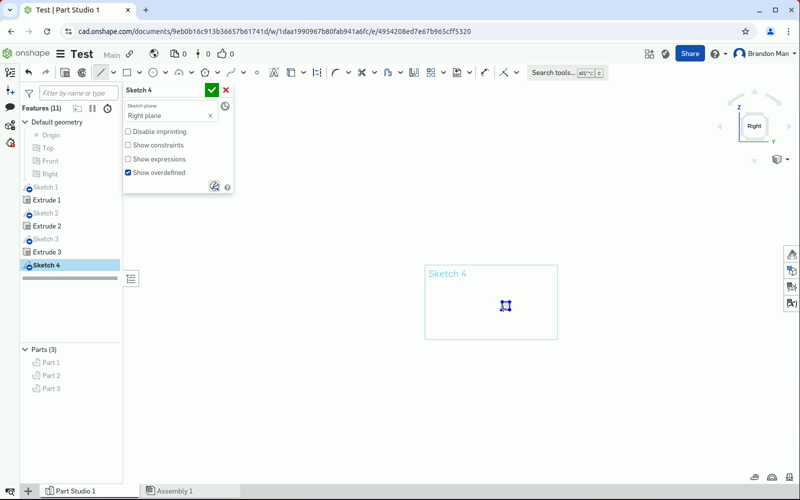
scroll(6)
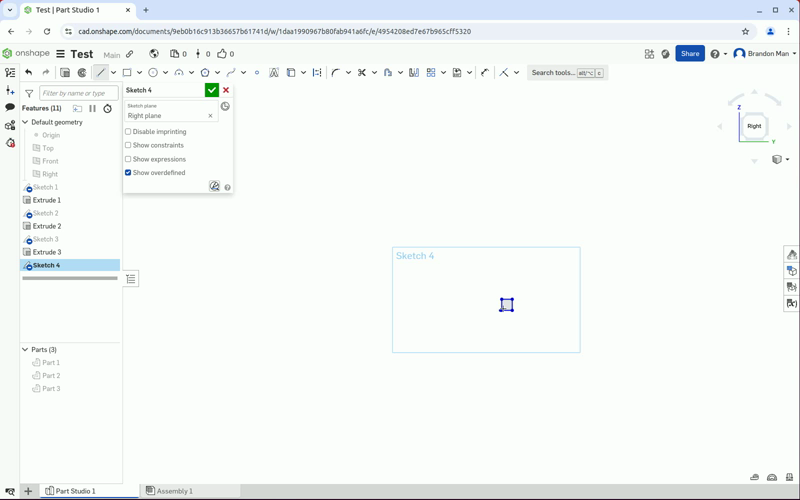
scroll(6)
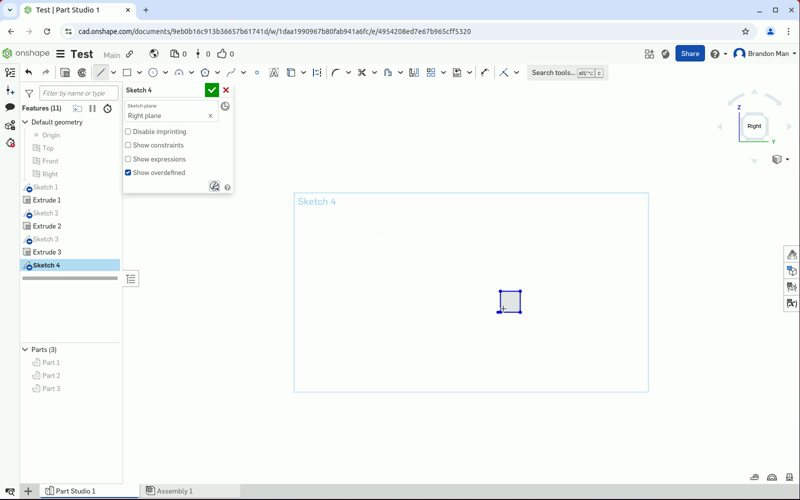
scroll(6)
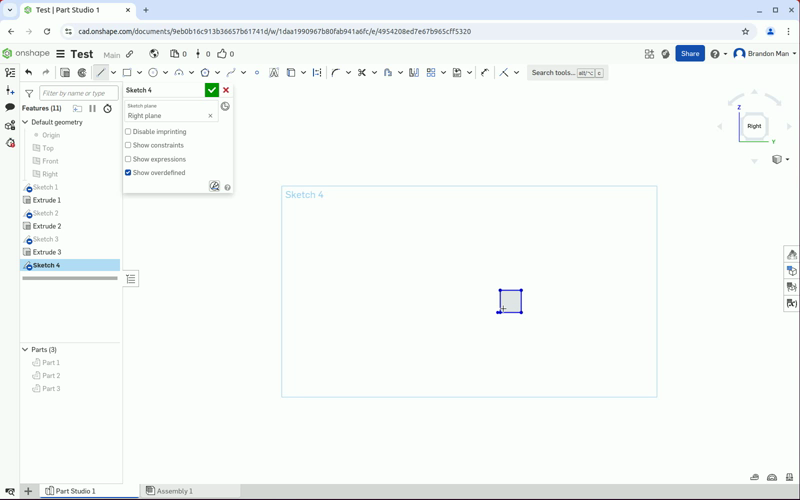
scroll(6)
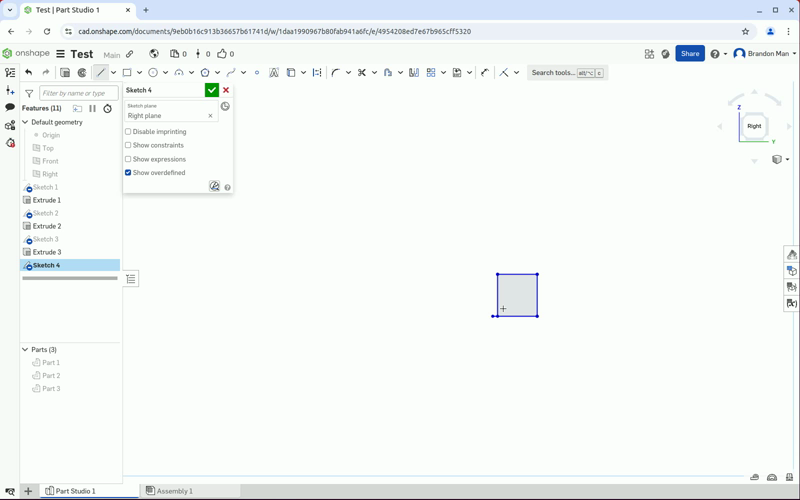
click(503, 308)
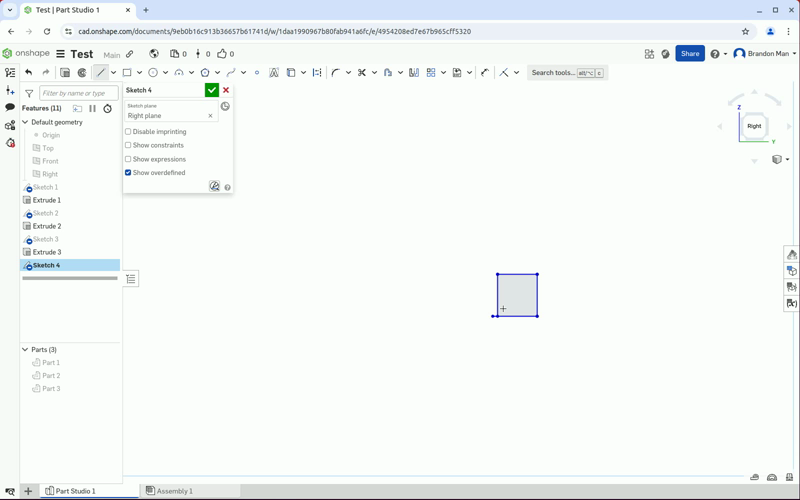
scroll(-6)
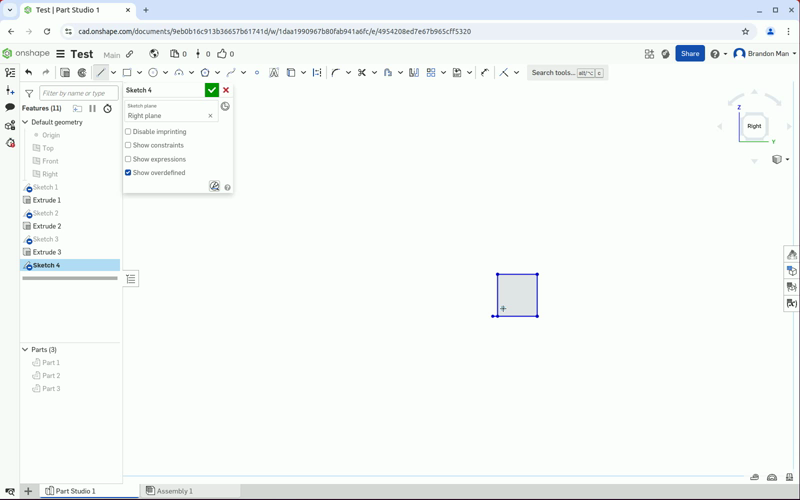
scroll(-6)
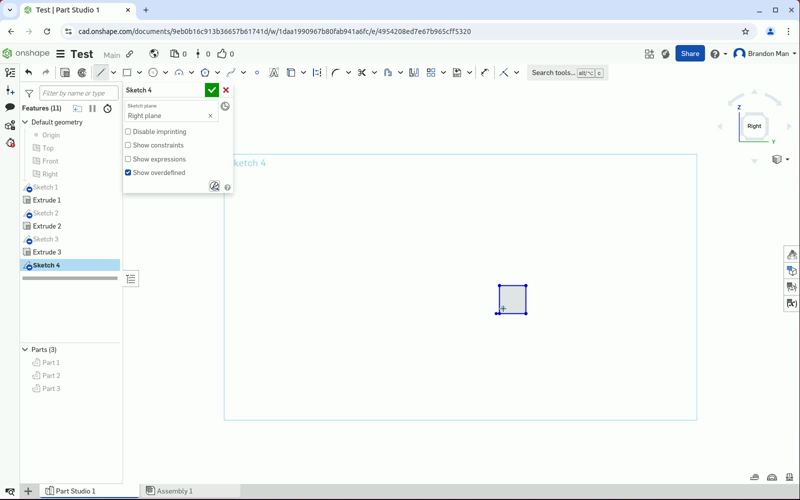
scroll(-6)
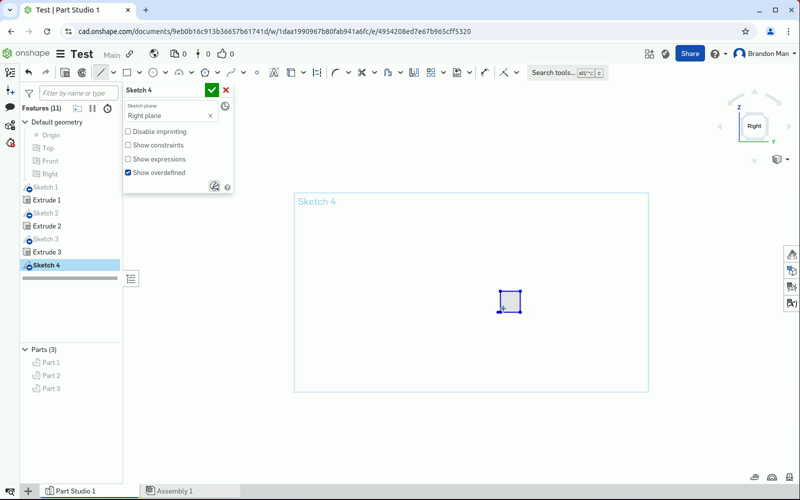
scroll(-6)
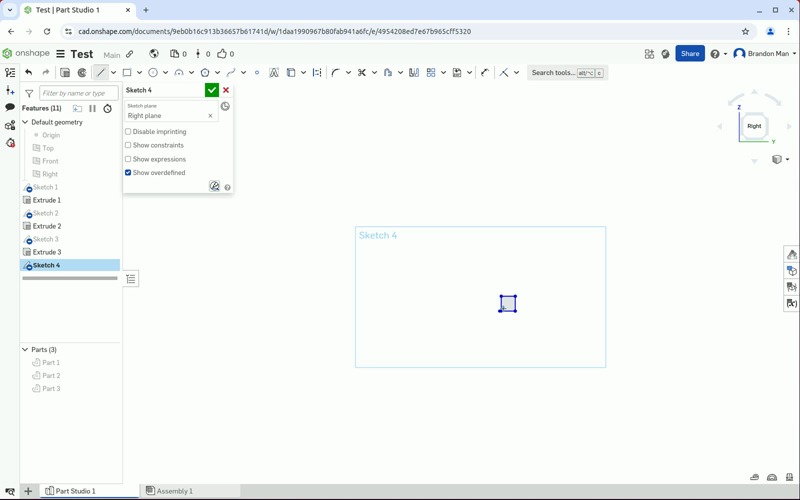
scroll(-6)
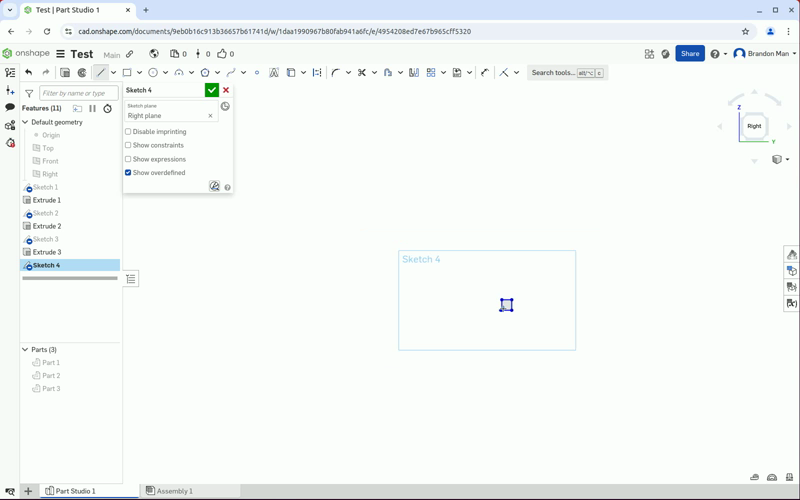
scroll(-6)
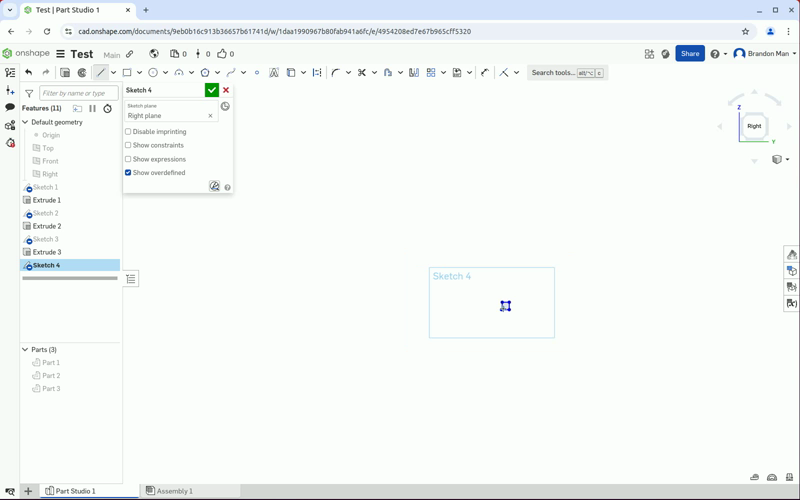
scroll(-6)
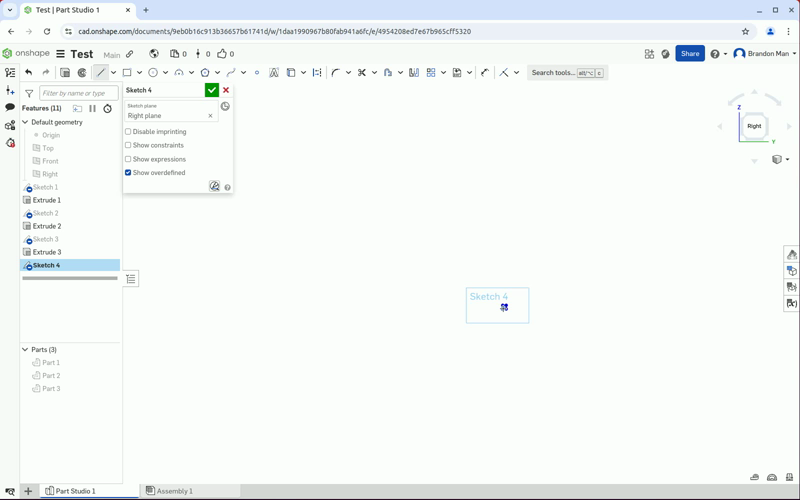
key_up(shift)
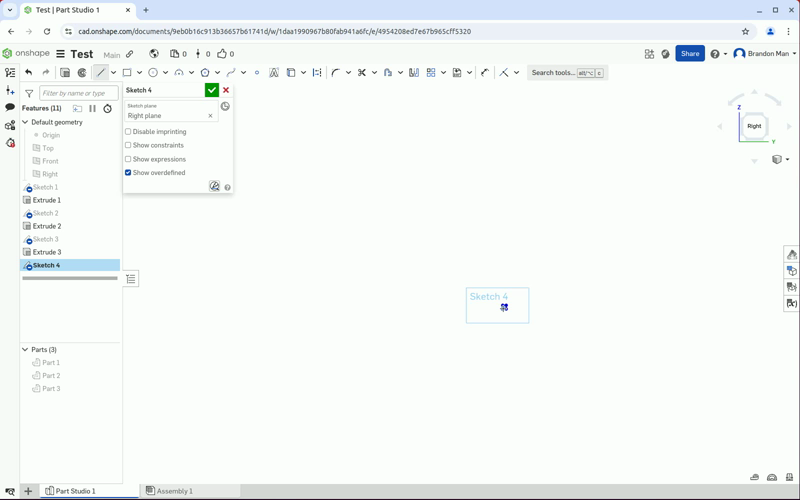
key_down(shift)
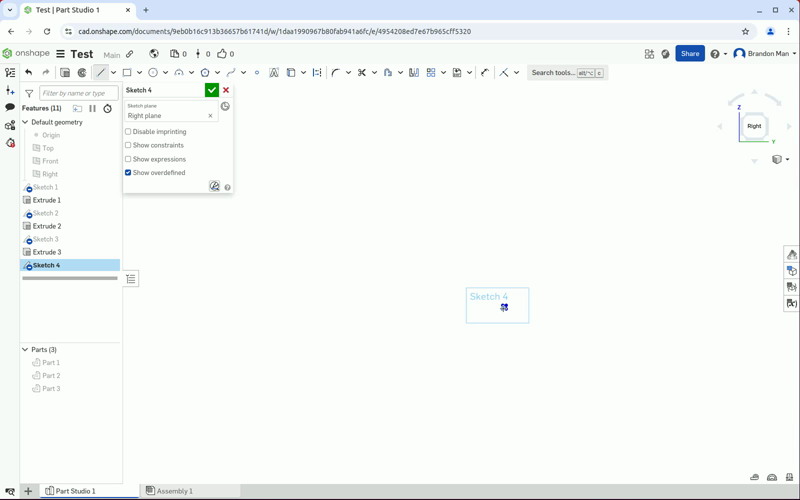
mouse_move(533, 308)
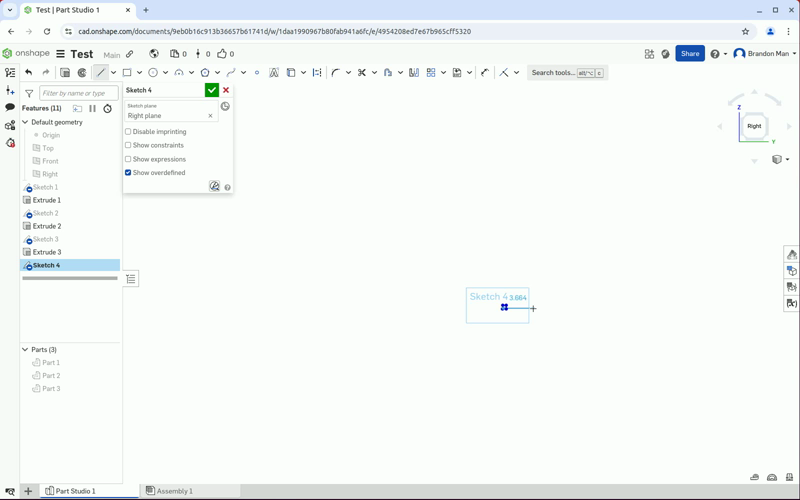
mouse_move(506, 308)
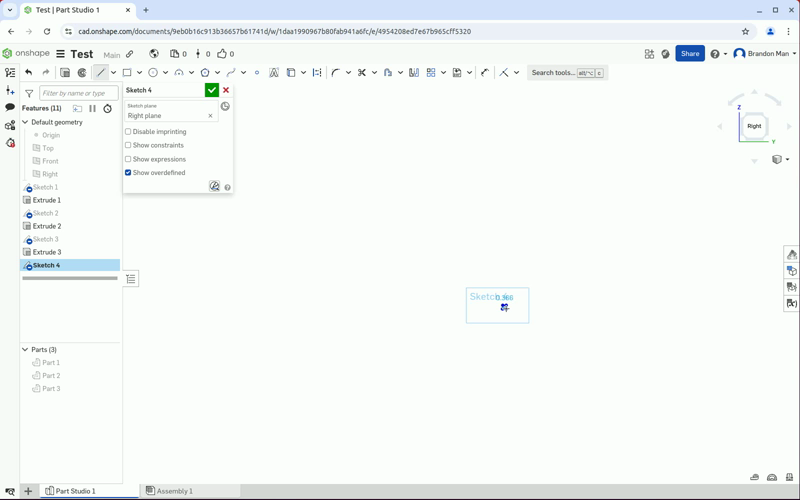
scroll(6)
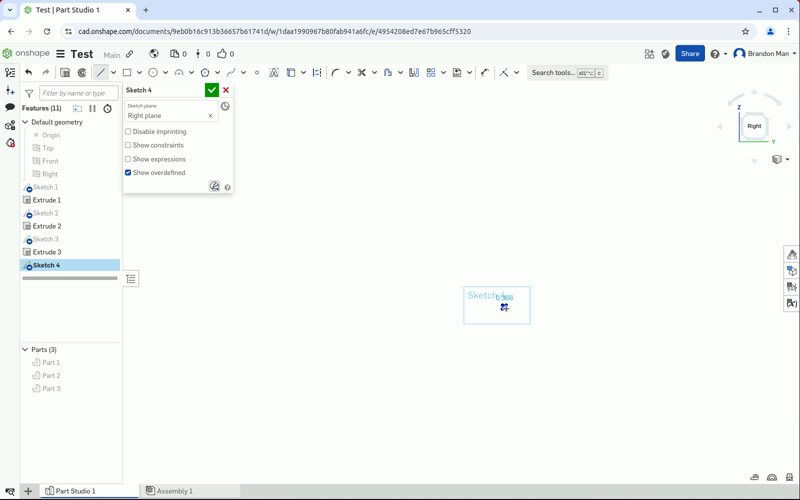
scroll(6)
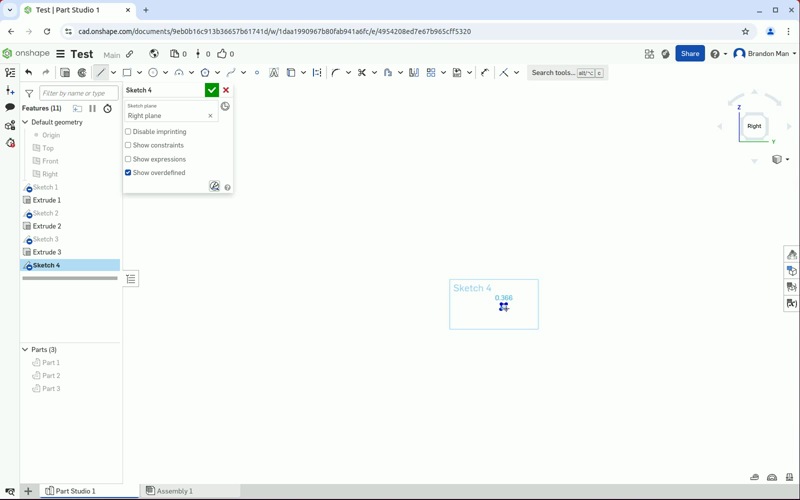
scroll(6)
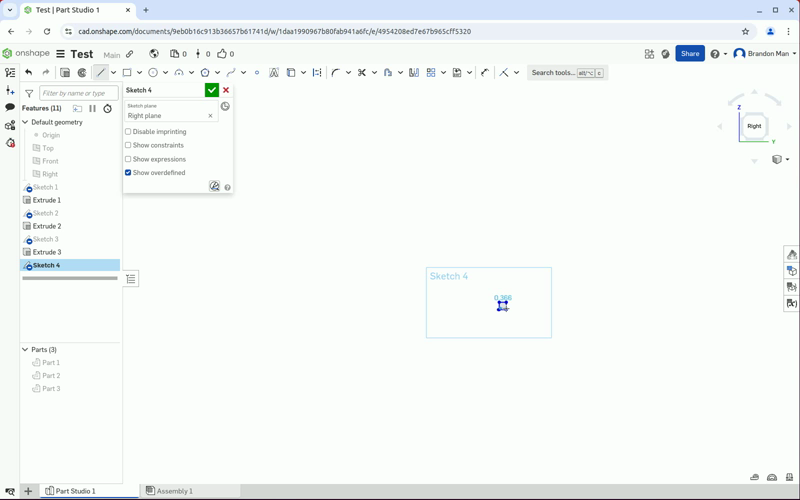
scroll(6)
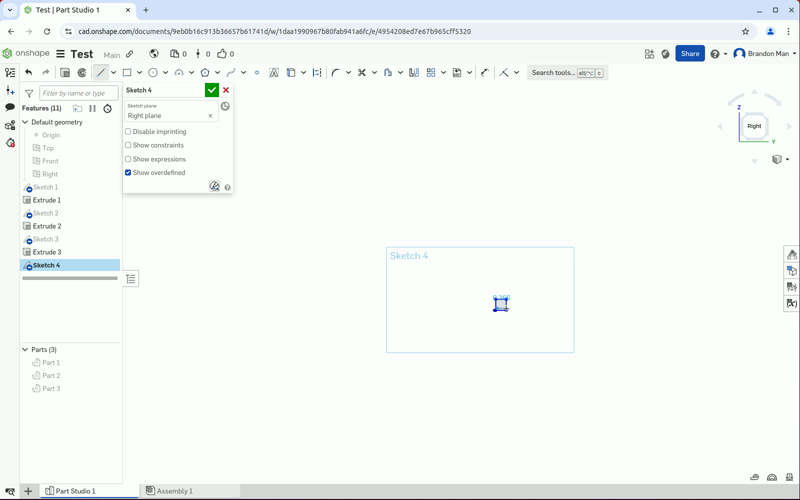
scroll(6)
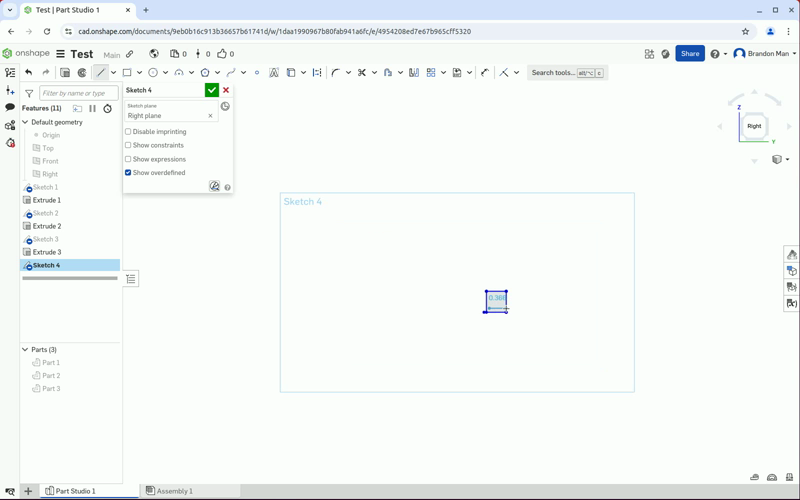
scroll(6)
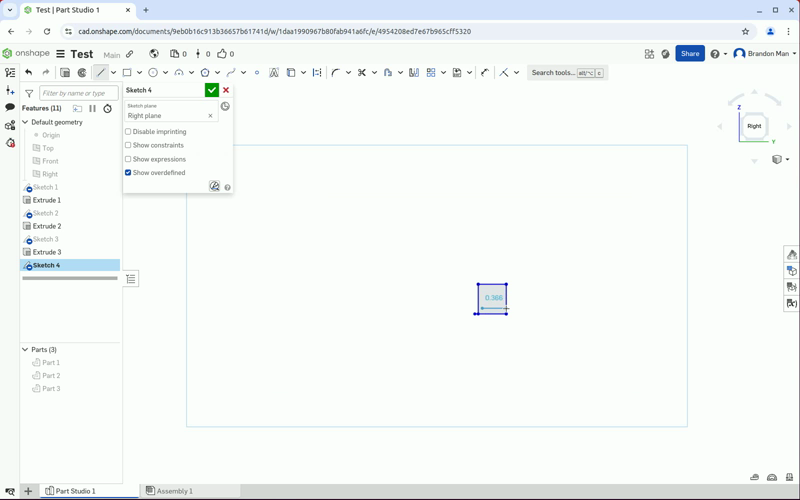
scroll(6)
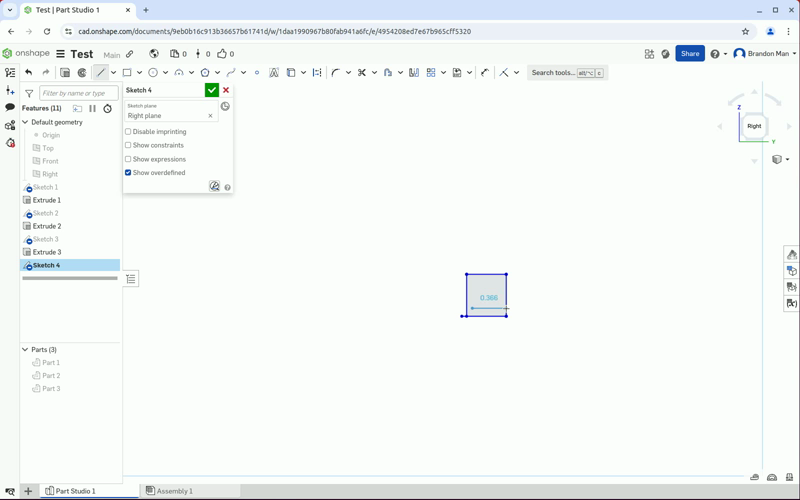
click(506, 308)
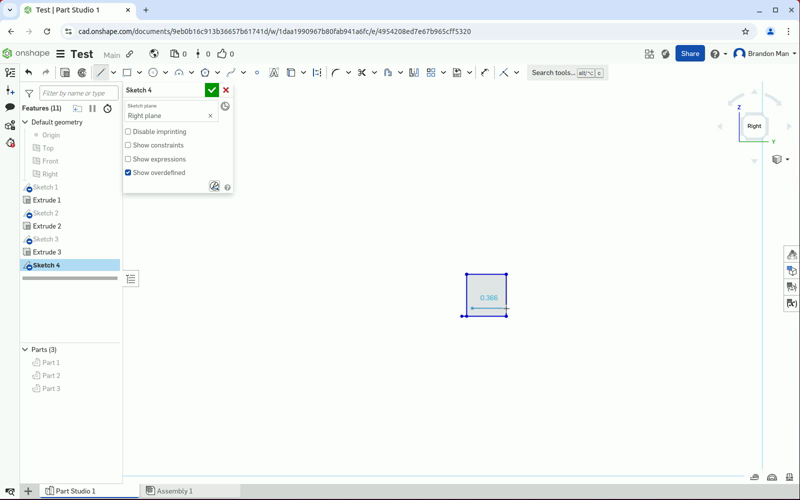
scroll(-6)
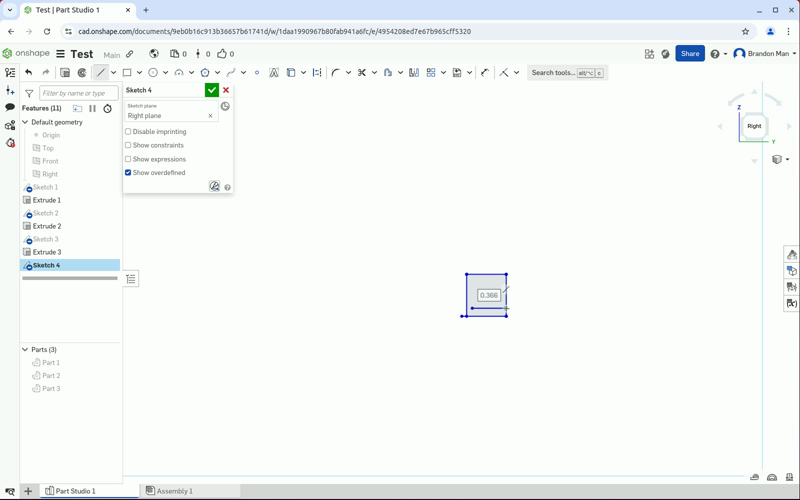
scroll(-6)
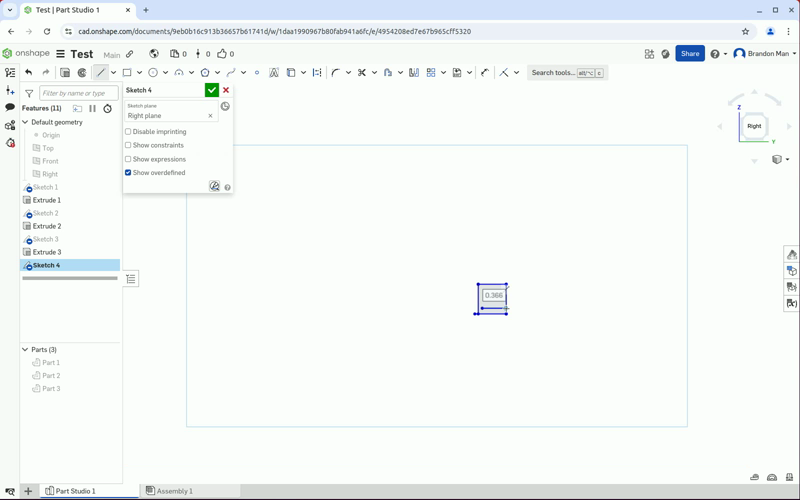
scroll(-6)
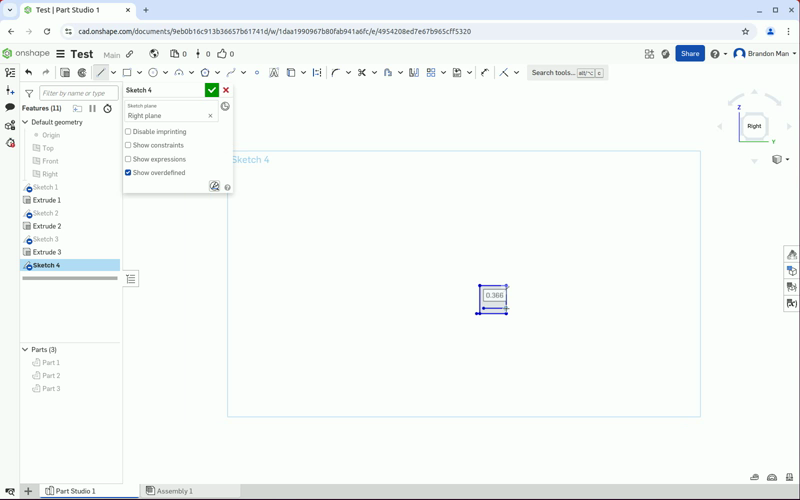
scroll(-6)
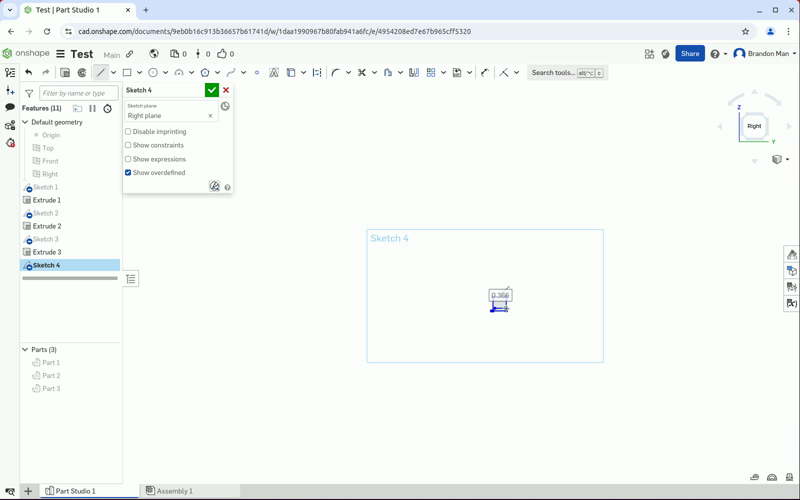
scroll(-6)
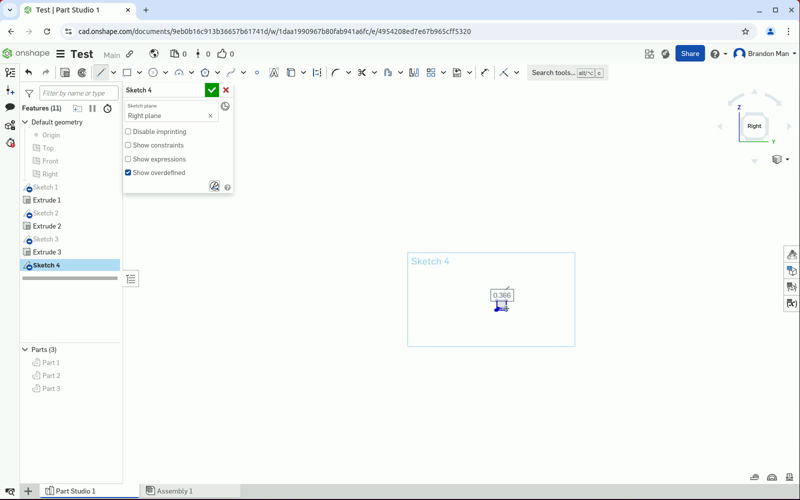
scroll(-6)
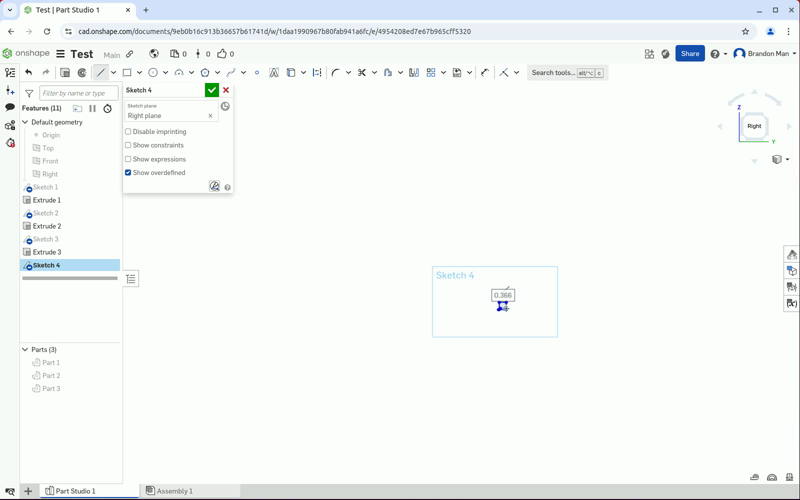
scroll(-6)
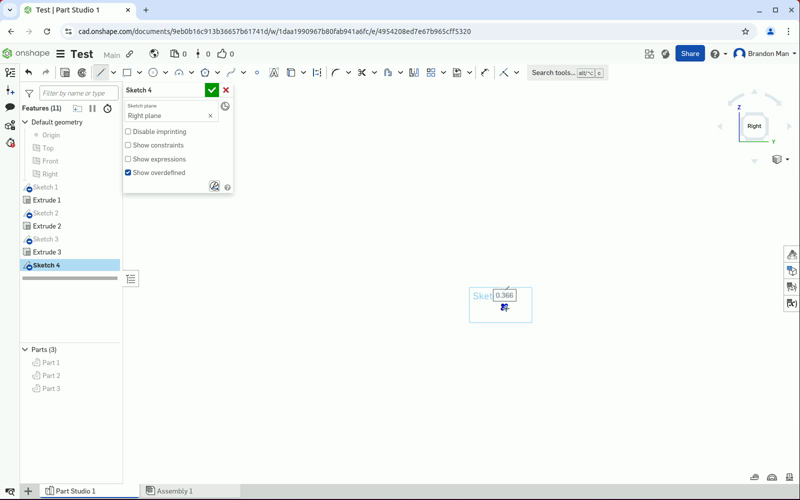
key_up(shift)
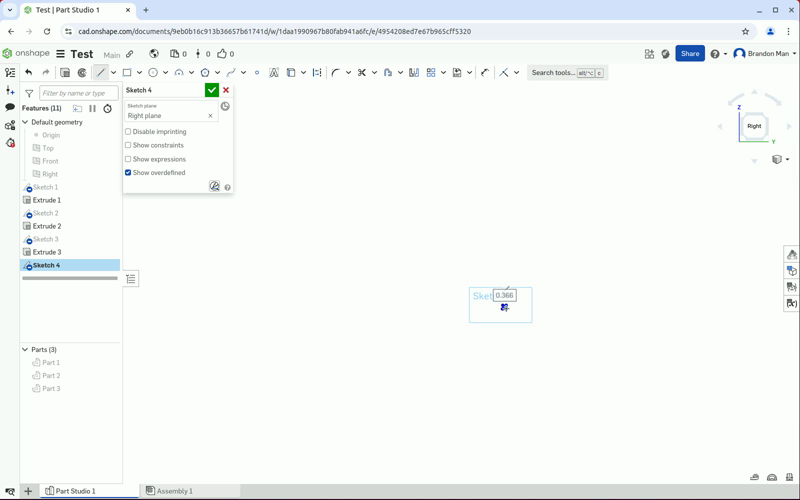
key_down(shift)
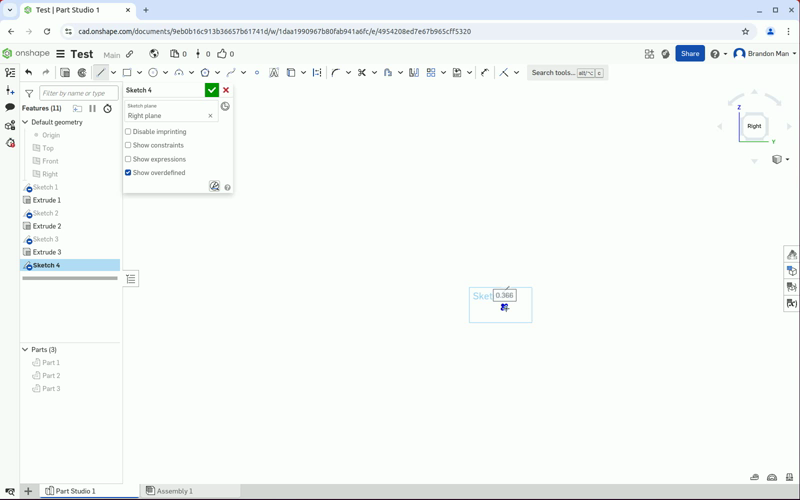
mouse_move(536, 308)
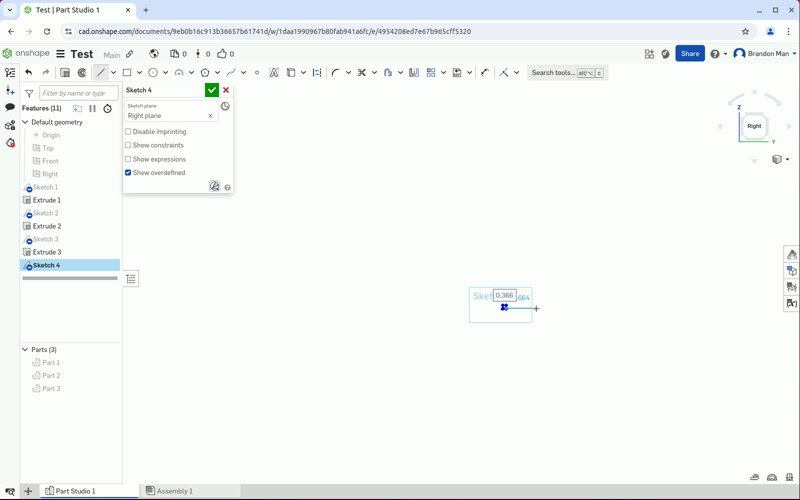
mouse_move(506, 305)
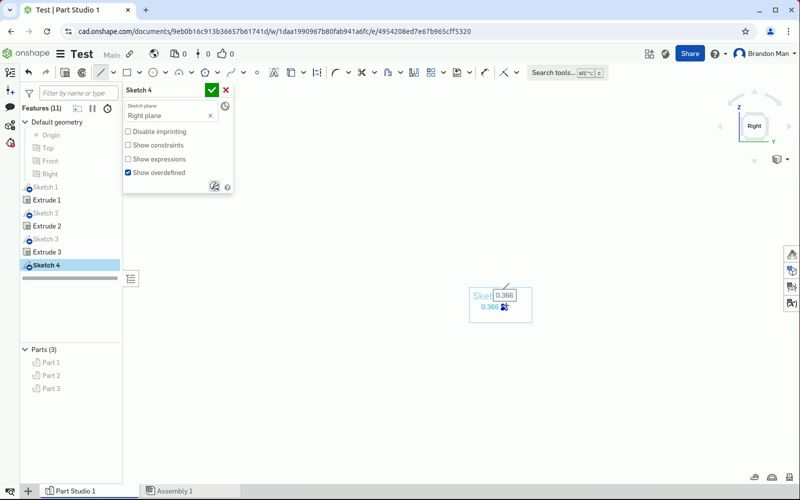
scroll(6)
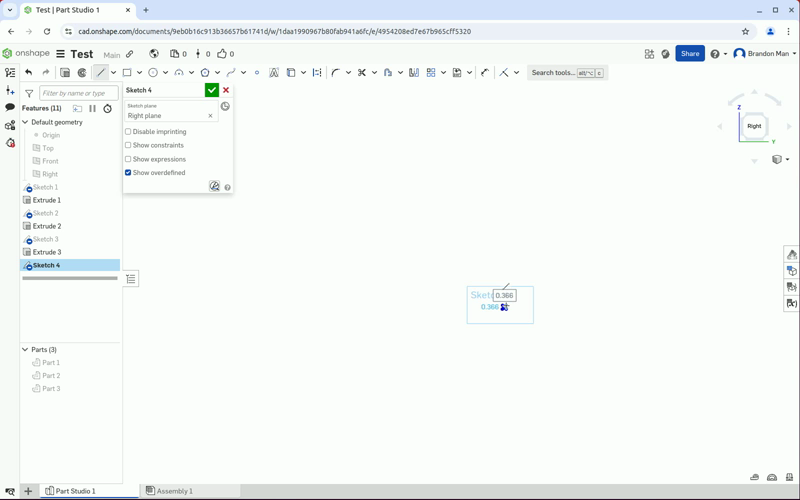
scroll(6)
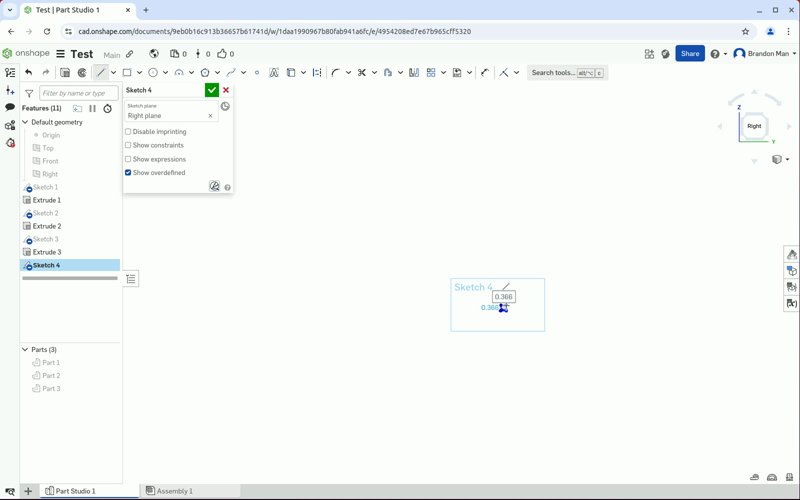
scroll(6)
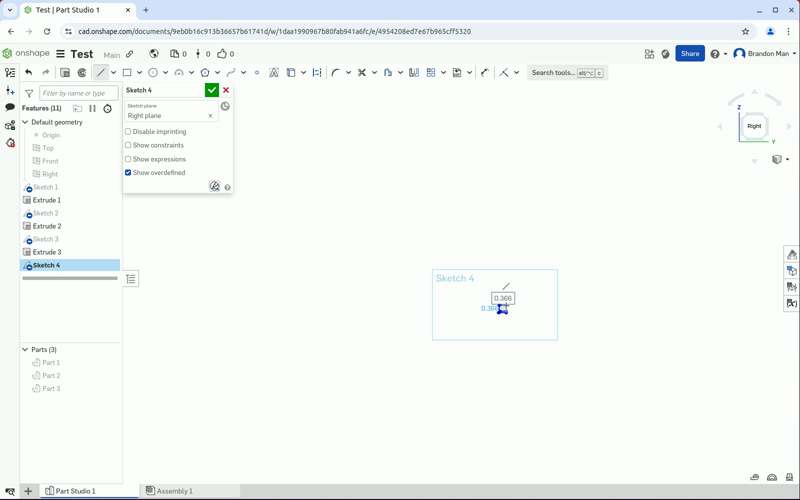
scroll(6)
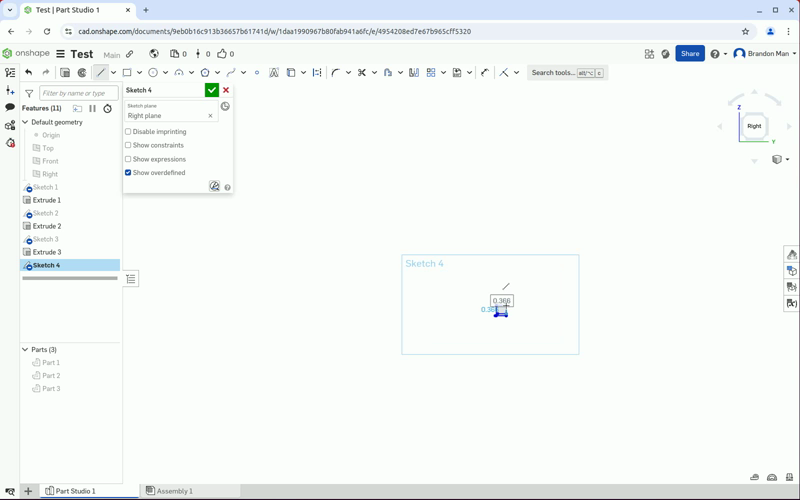
scroll(6)
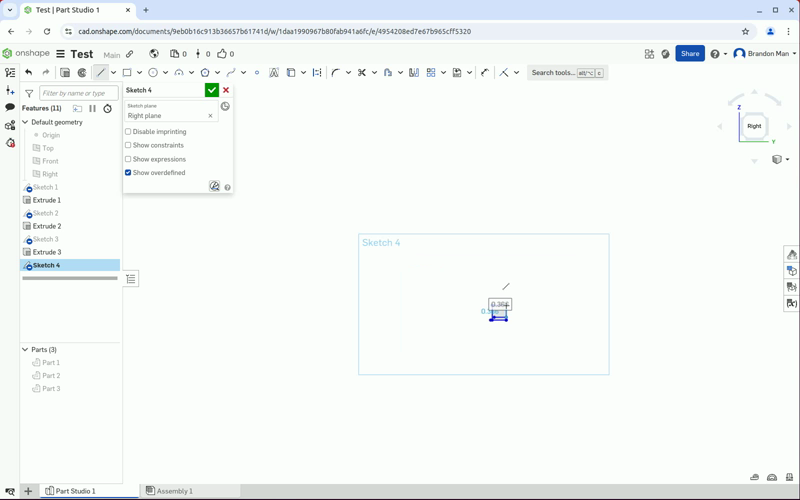
scroll(6)
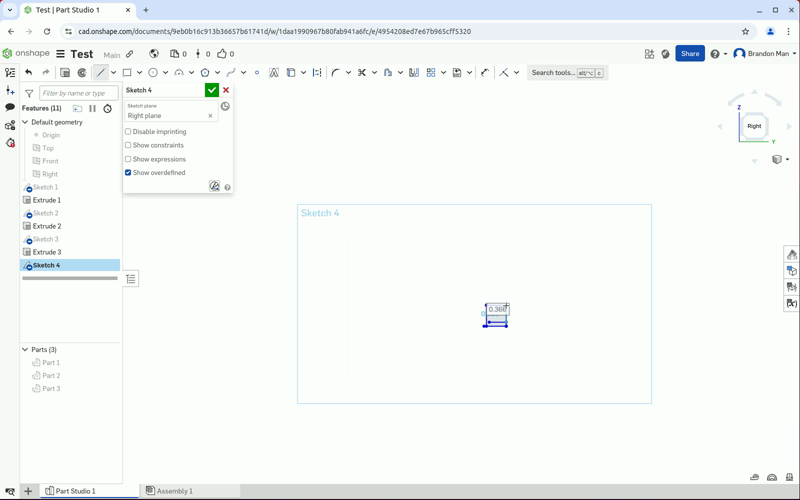
scroll(6)
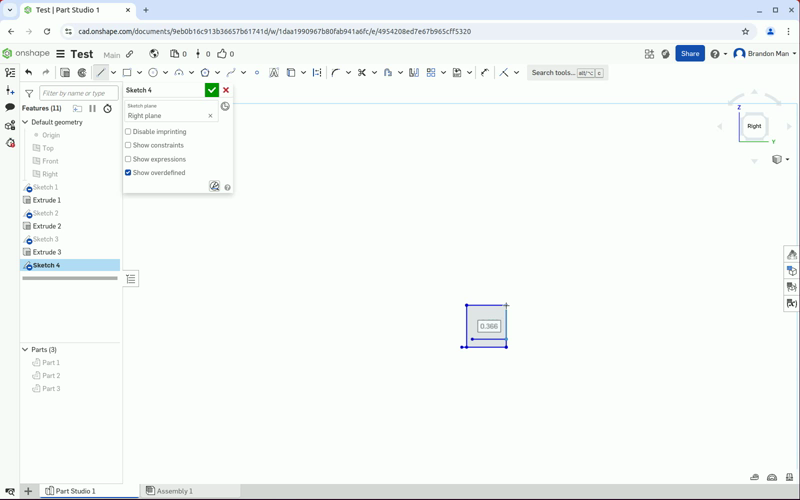
click(506, 305)
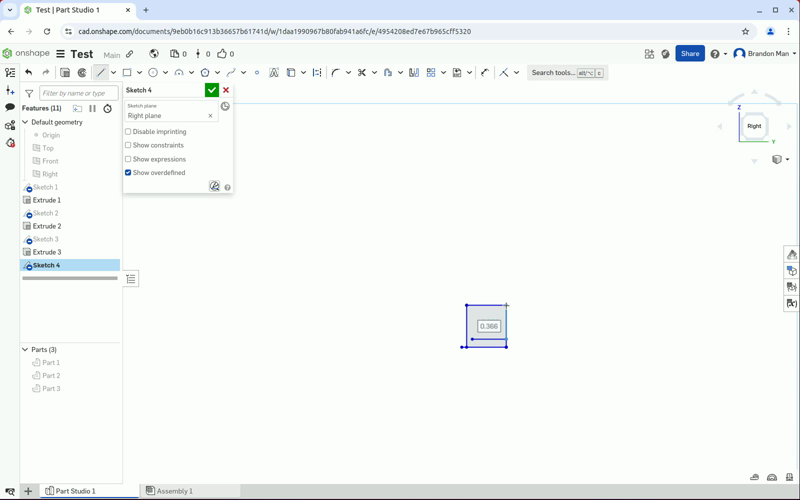
scroll(-6)
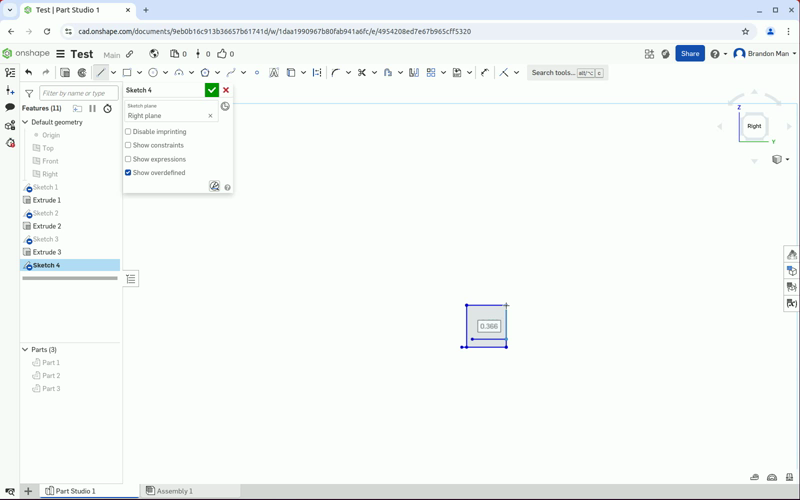
scroll(-6)
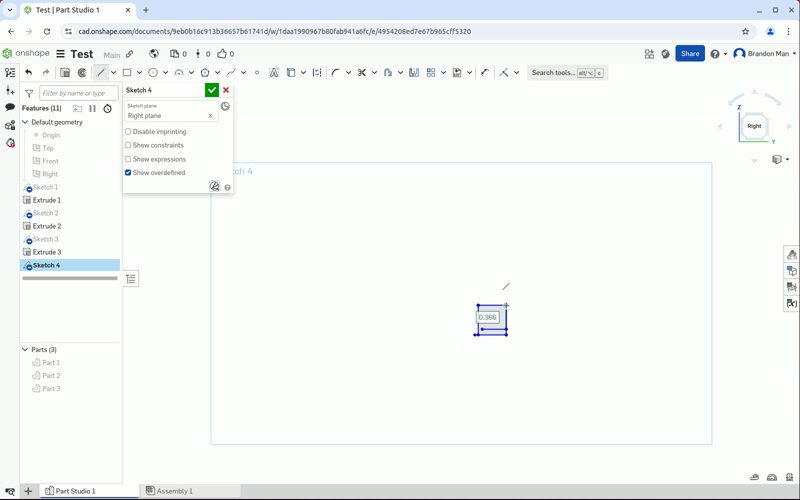
scroll(-6)
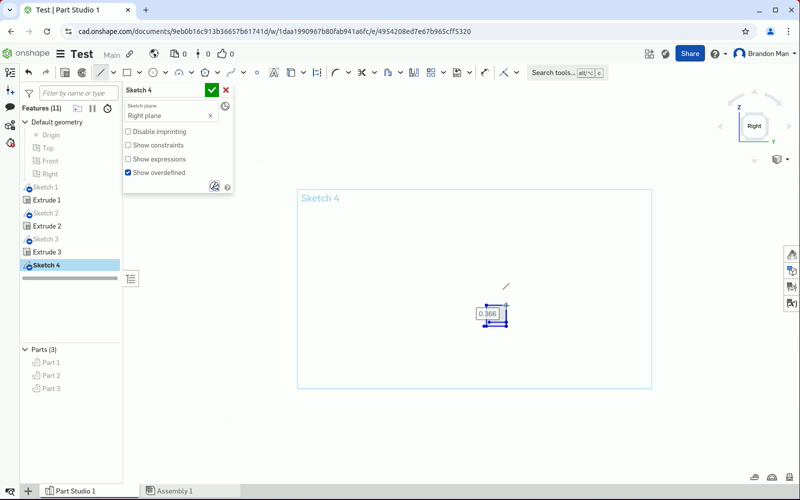
scroll(-6)
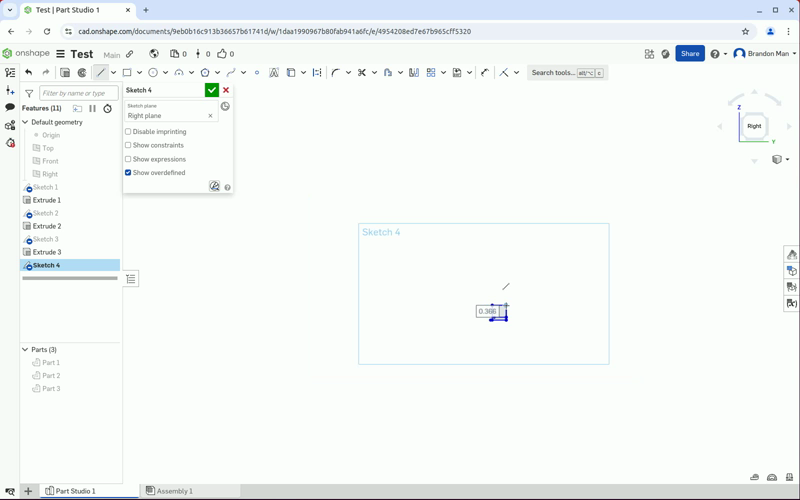
scroll(-6)
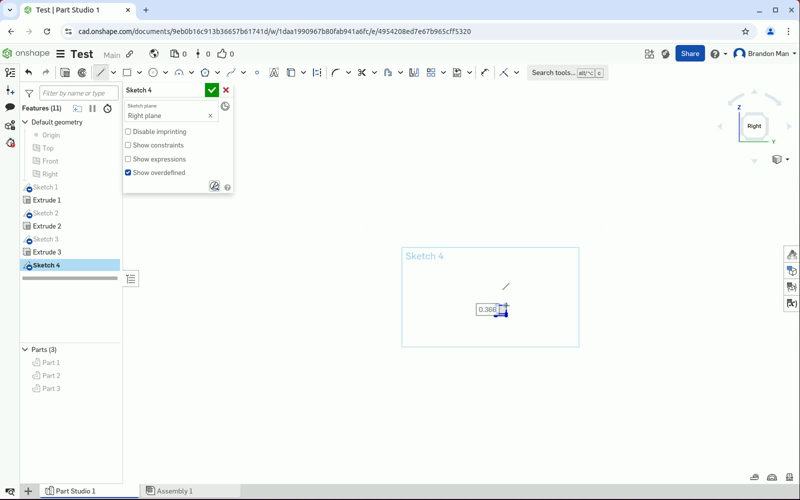
scroll(-6)
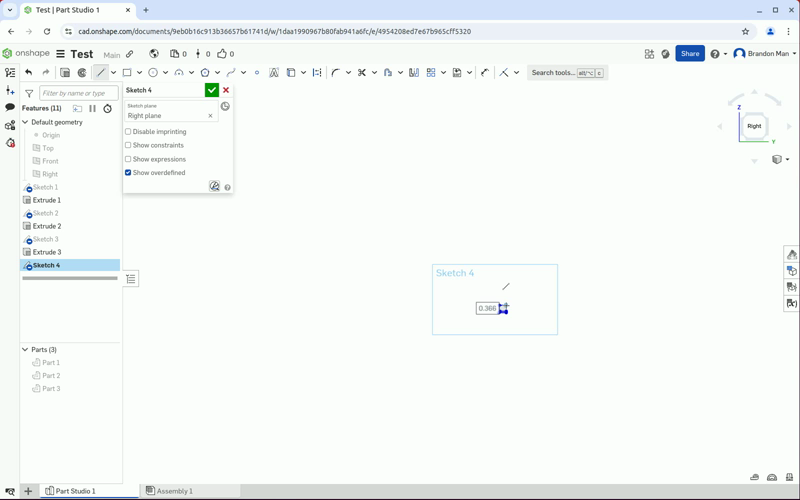
scroll(-6)
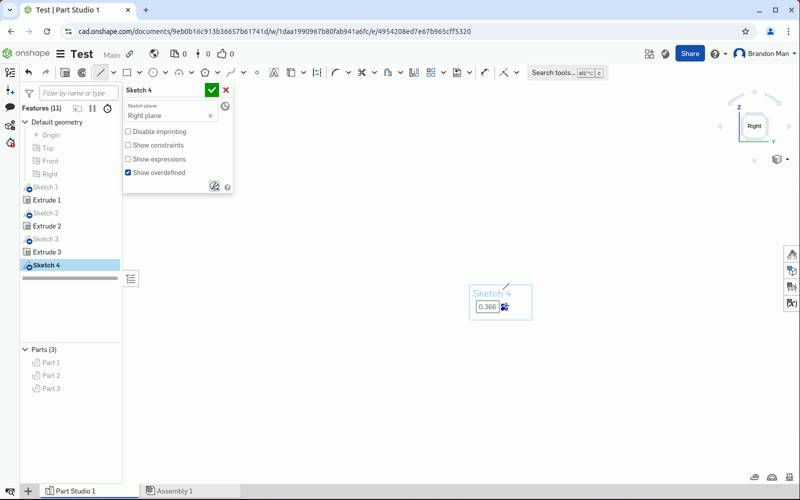
key_up(shift)
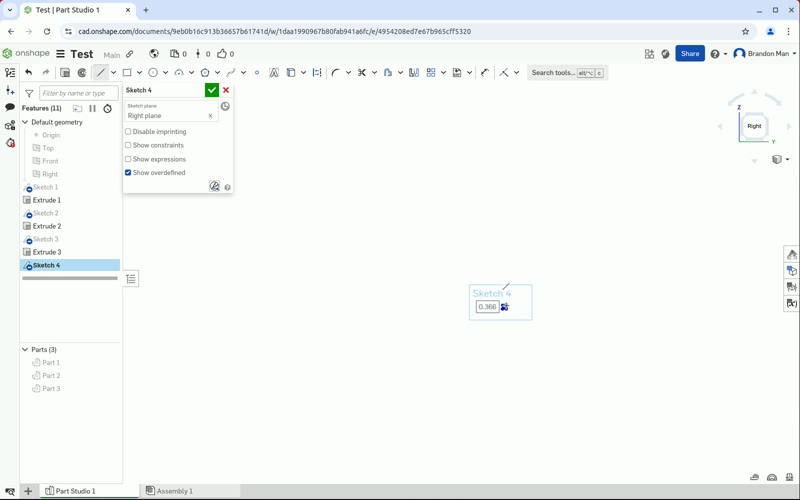
key_down(shift)
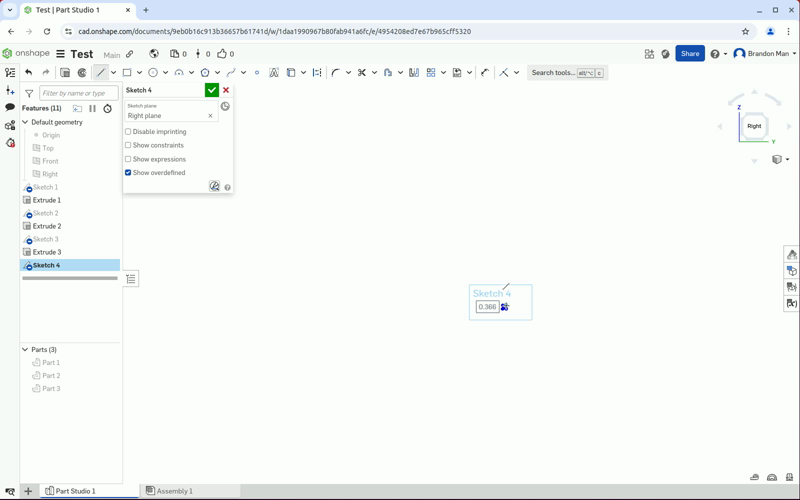
mouse_move(536, 305)
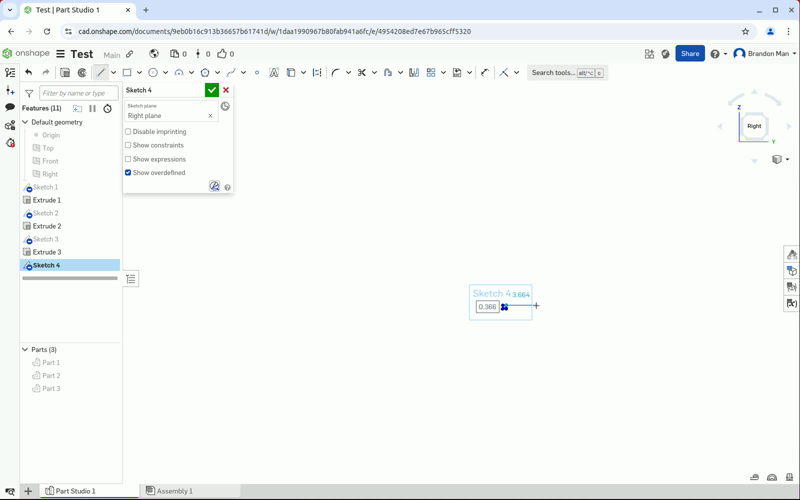
mouse_move(503, 305)
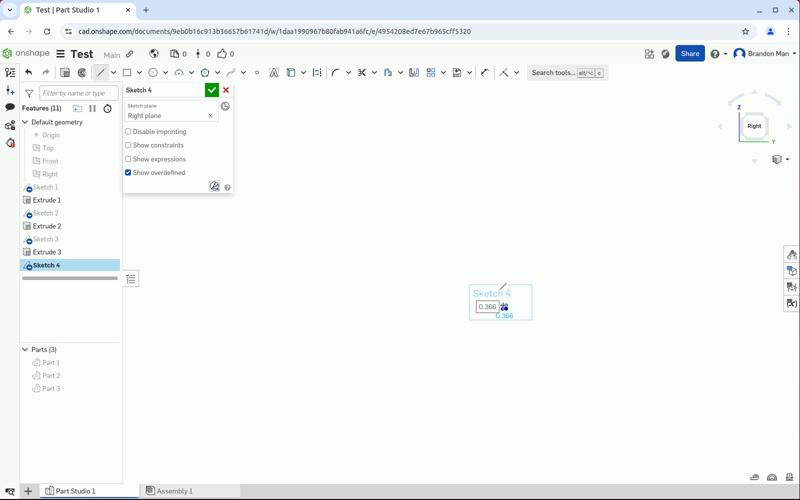
scroll(6)
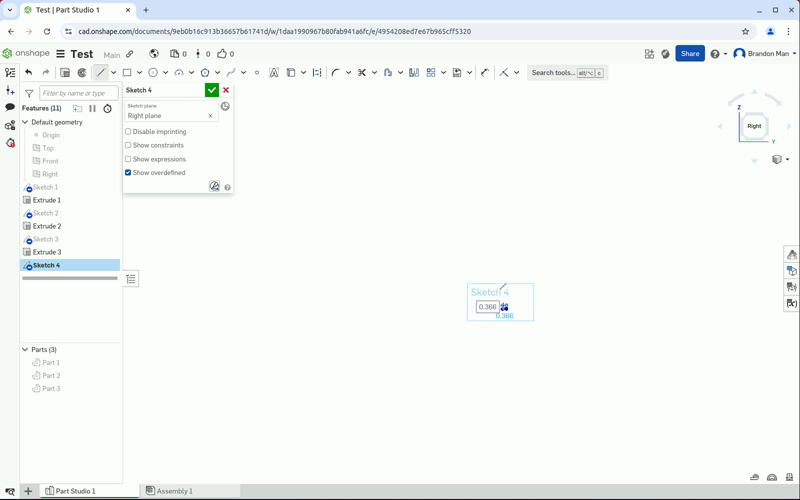
scroll(6)
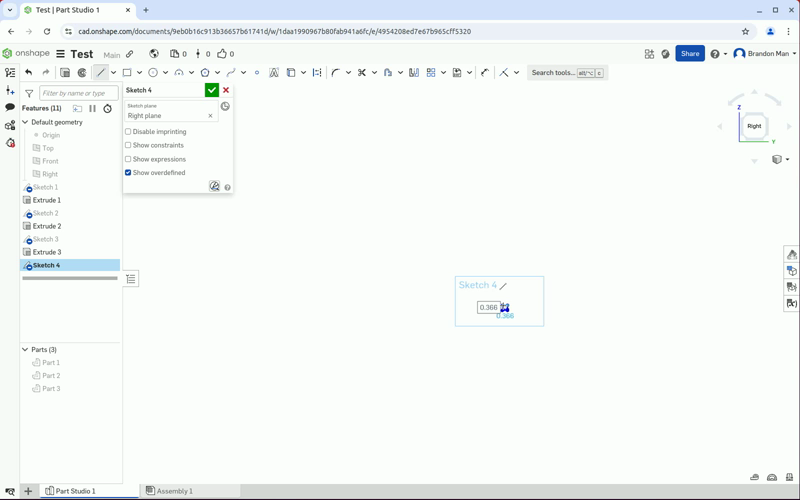
scroll(6)
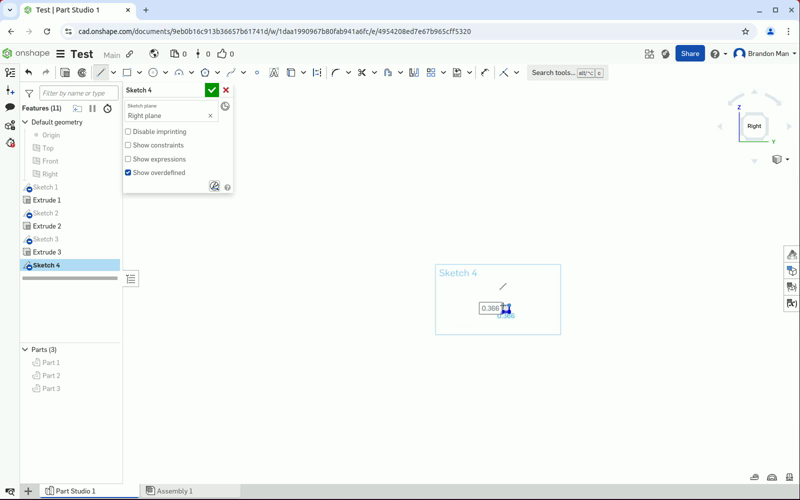
scroll(6)
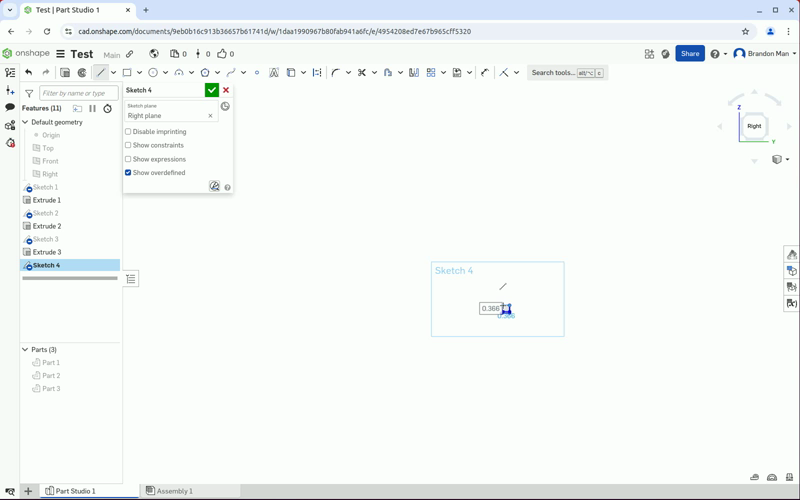
scroll(6)
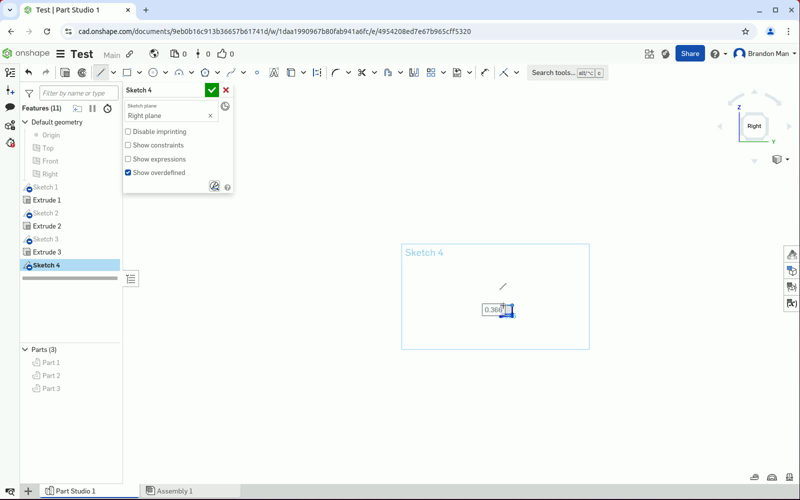
scroll(6)
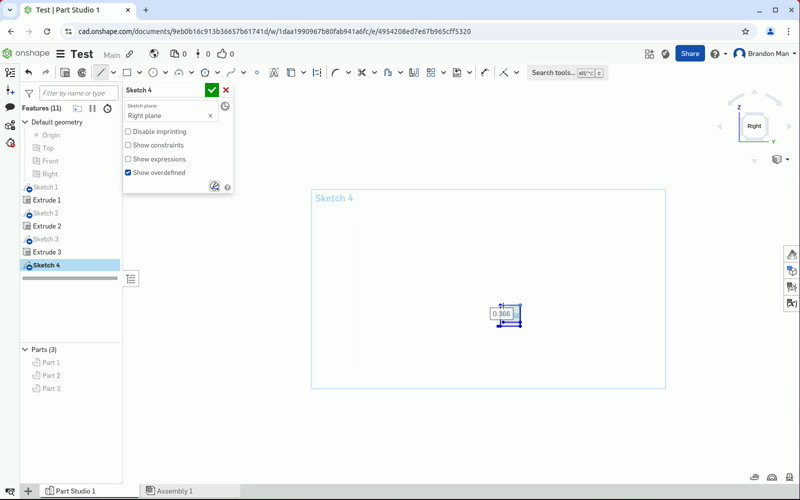
scroll(6)
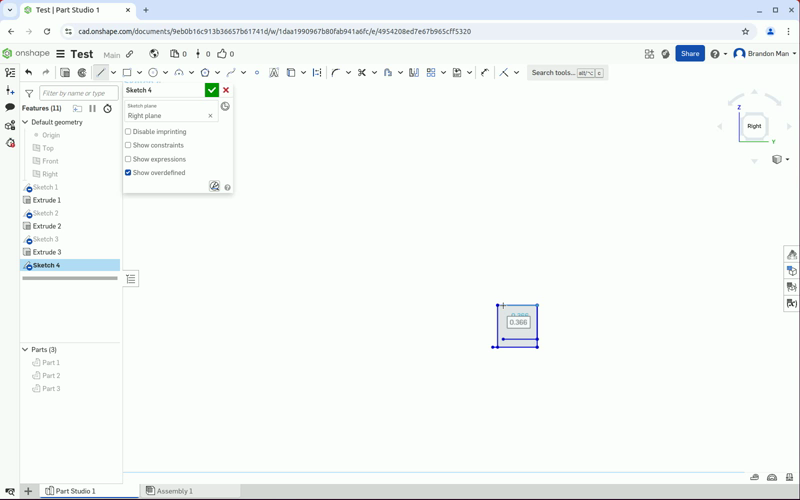
click(503, 305)
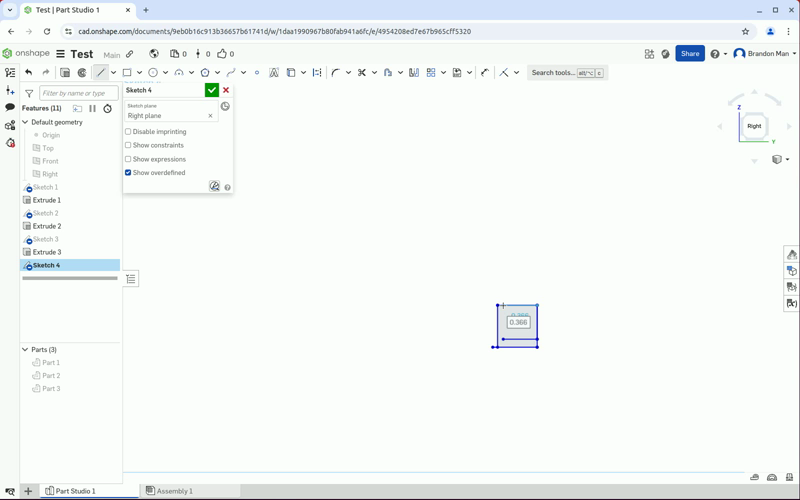
scroll(-6)
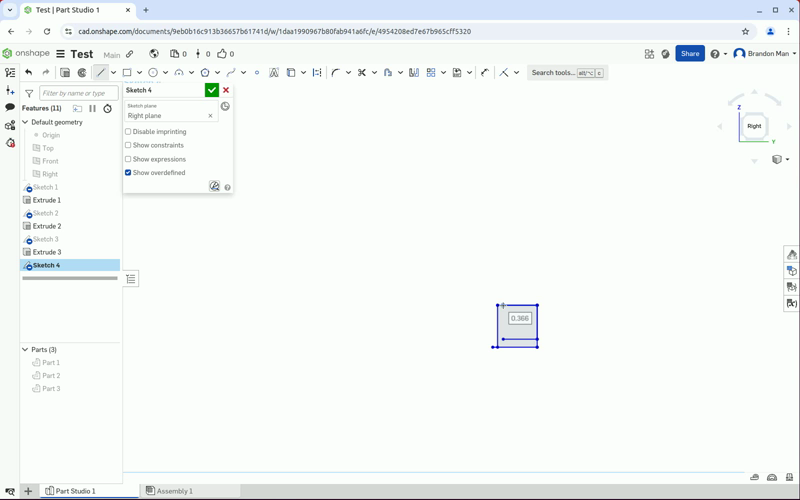
scroll(-6)
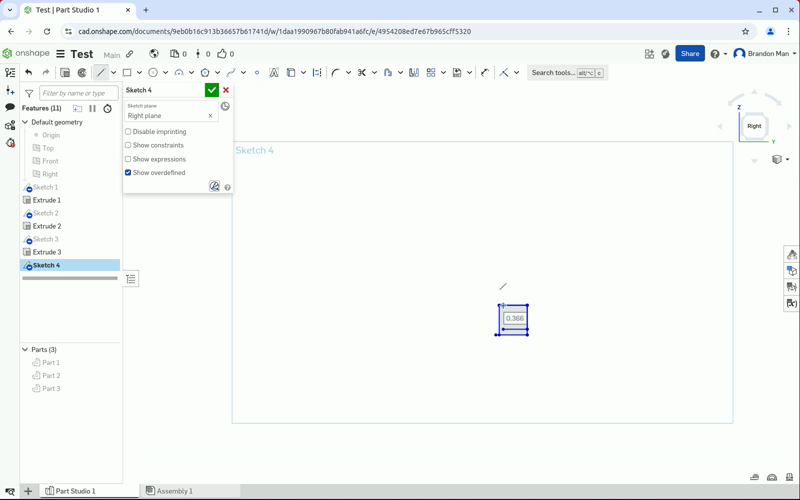
scroll(-6)
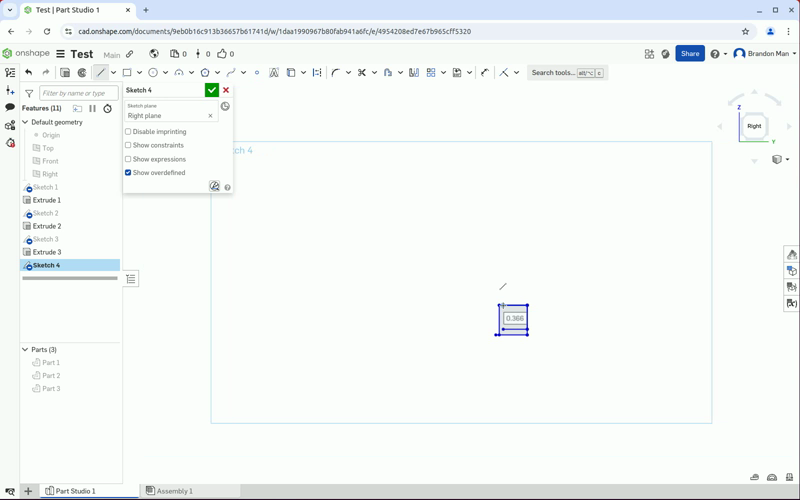
scroll(-6)
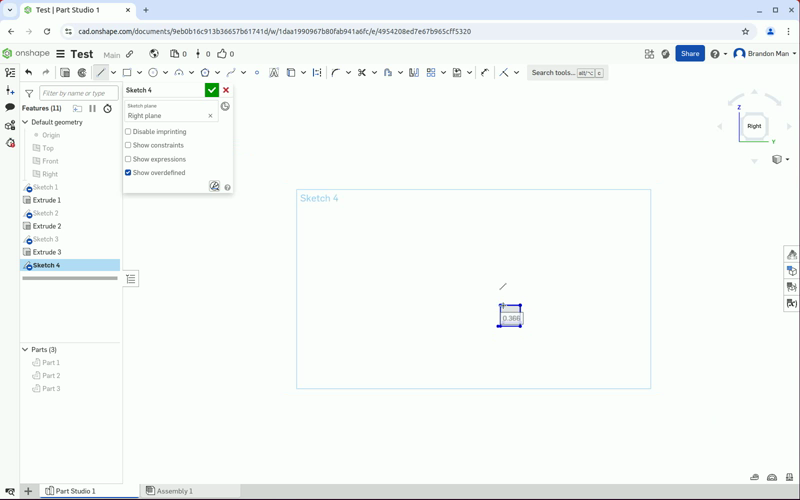
scroll(-6)
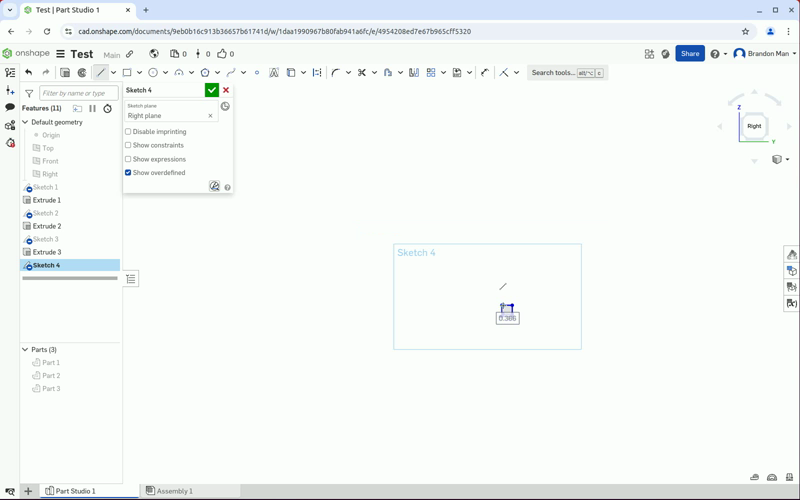
scroll(-6)
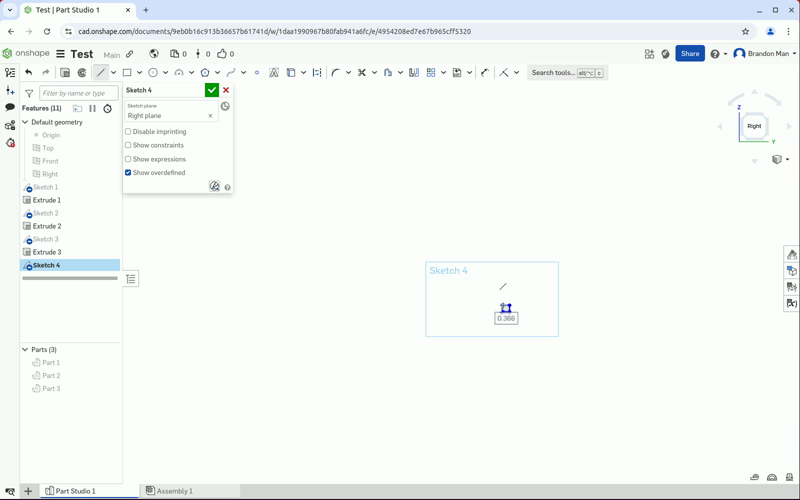
scroll(-6)
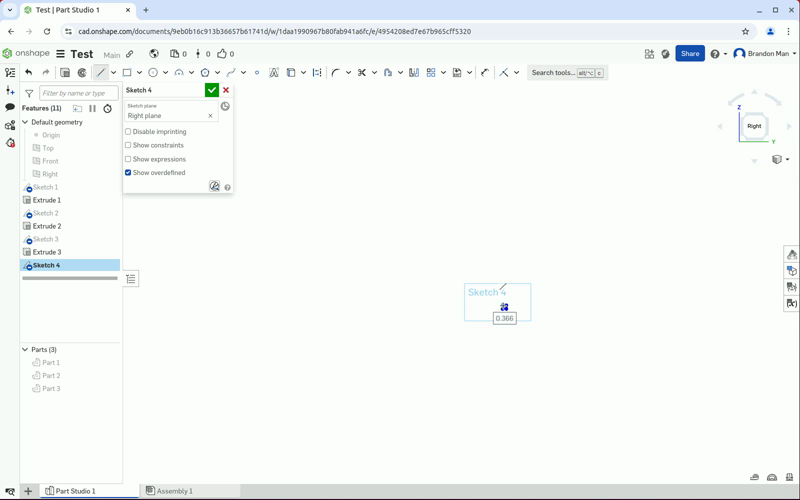
key_up(shift)
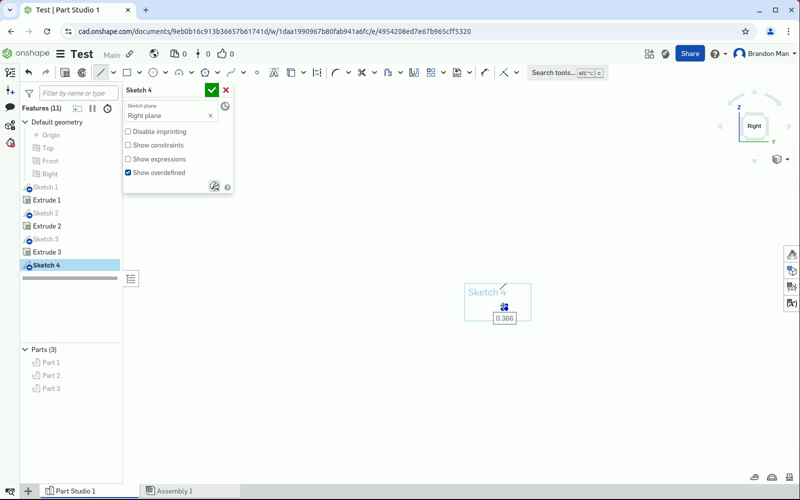
mouse_move(533, 305)
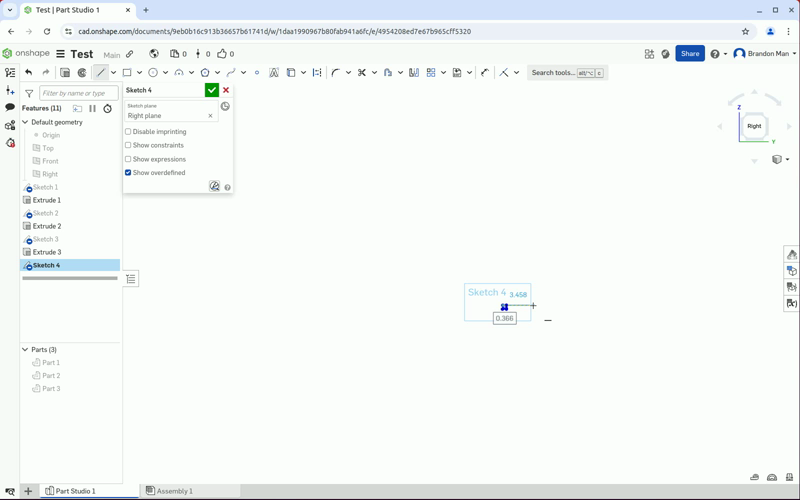
key_down(shift)
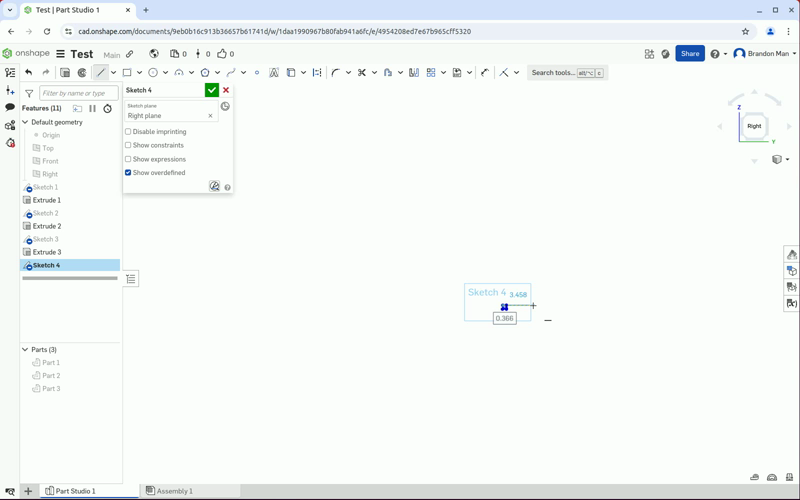
mouse_move(503, 308)
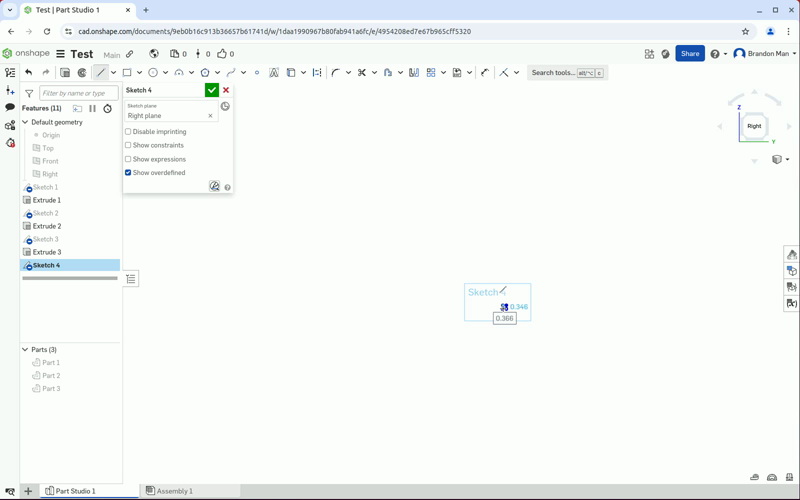
scroll(6)
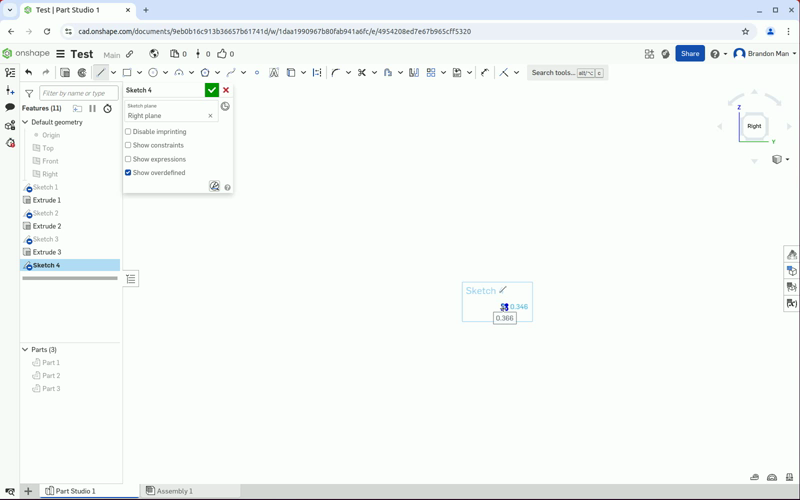
scroll(6)
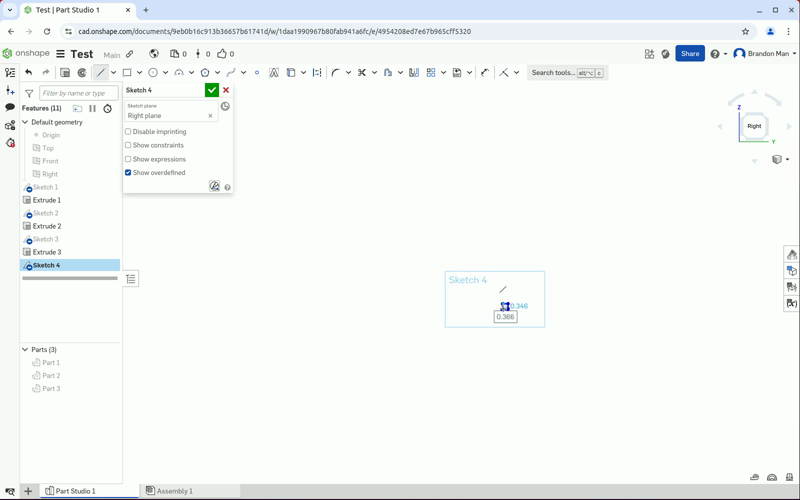
scroll(6)
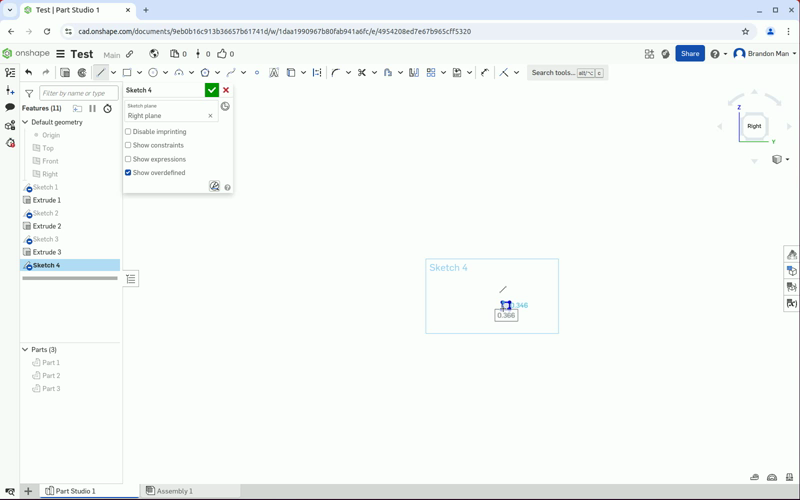
scroll(6)
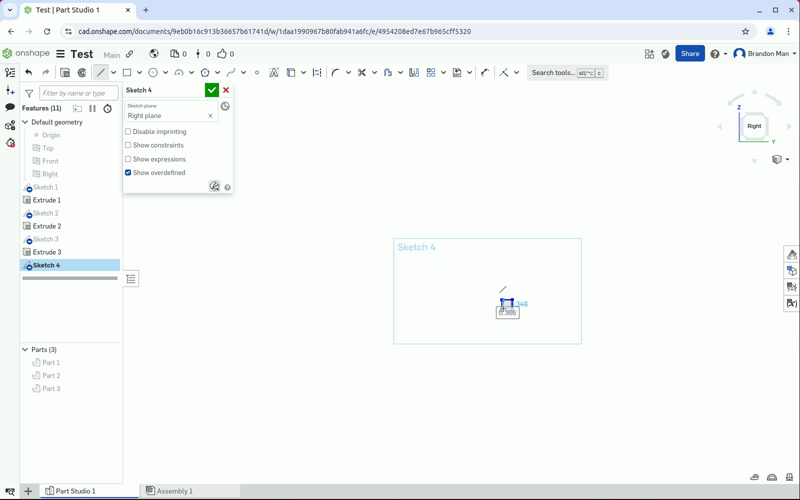
scroll(6)
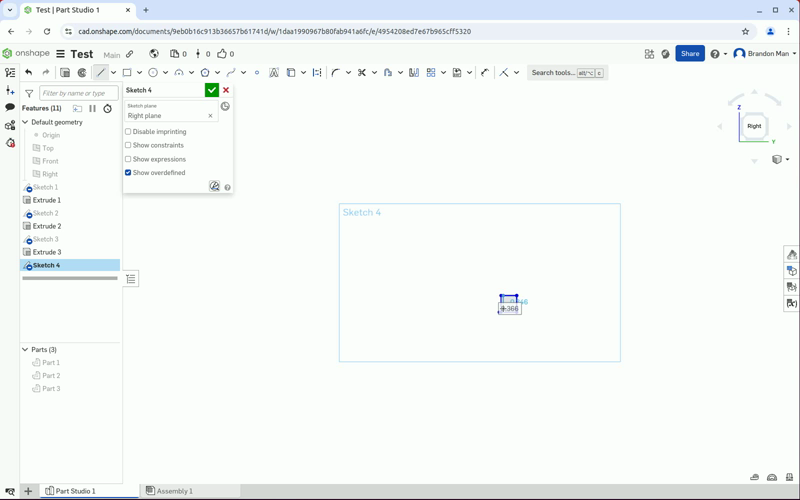
scroll(6)
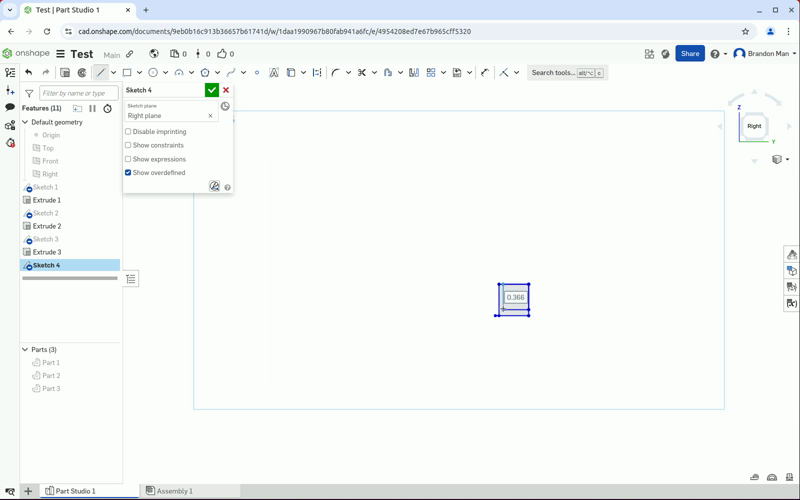
scroll(6)
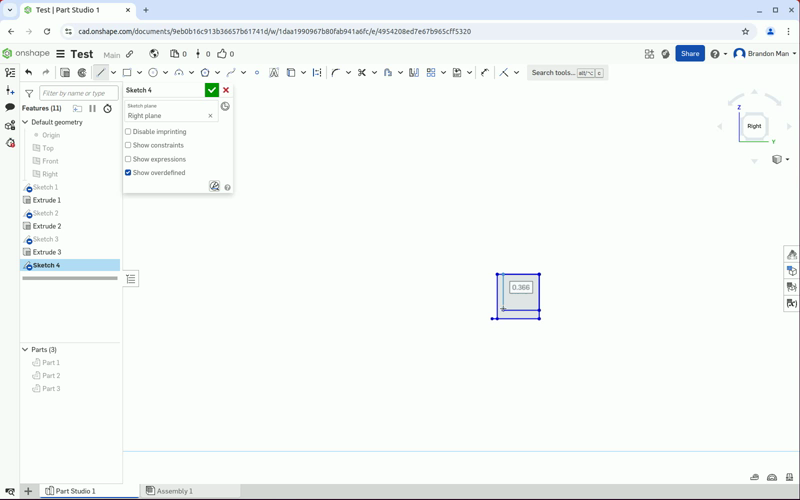
key_up(shift)
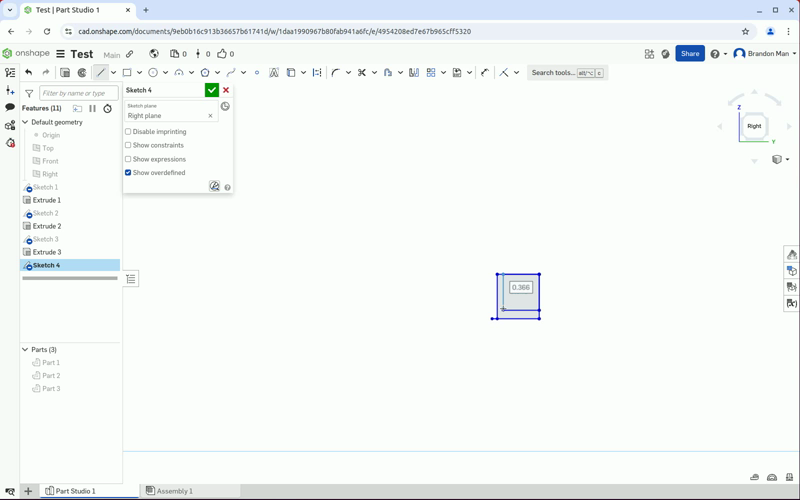
click(503, 308)
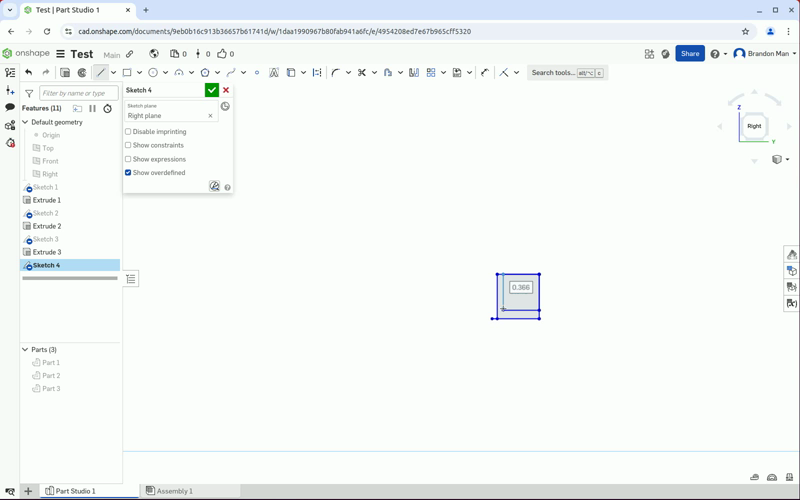
scroll(-6)
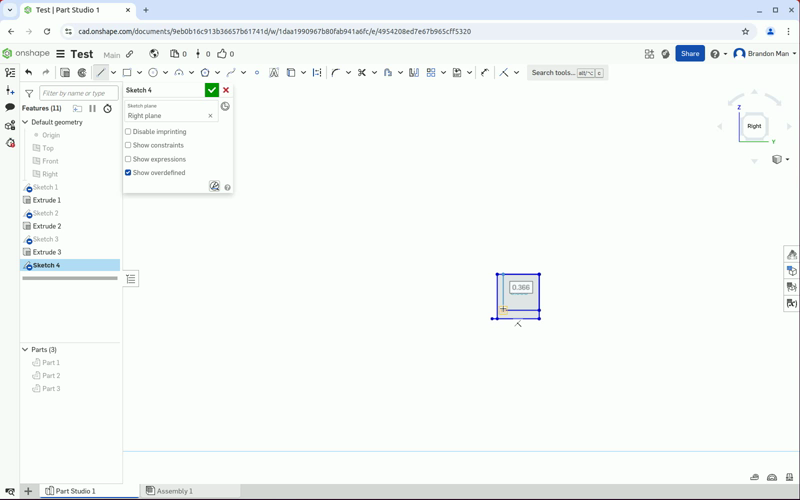
scroll(-6)
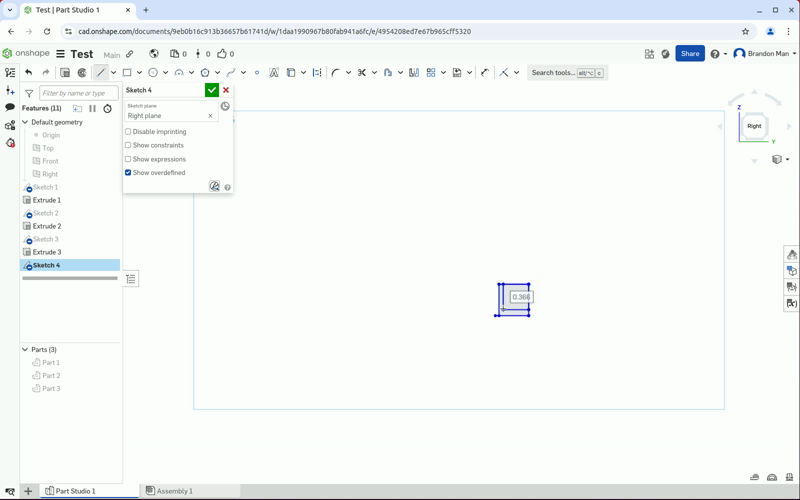
scroll(-6)
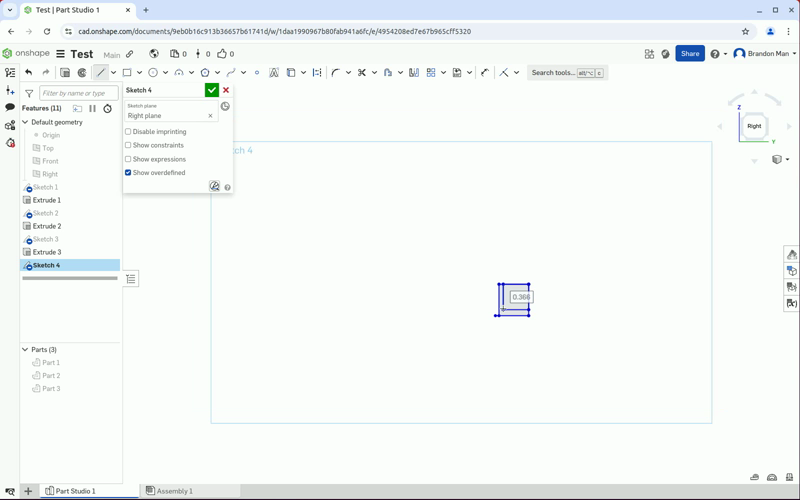
scroll(-6)
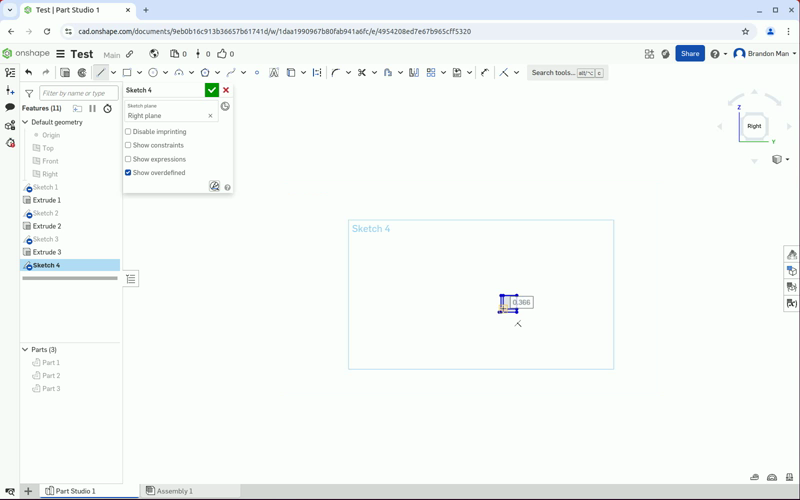
scroll(-6)
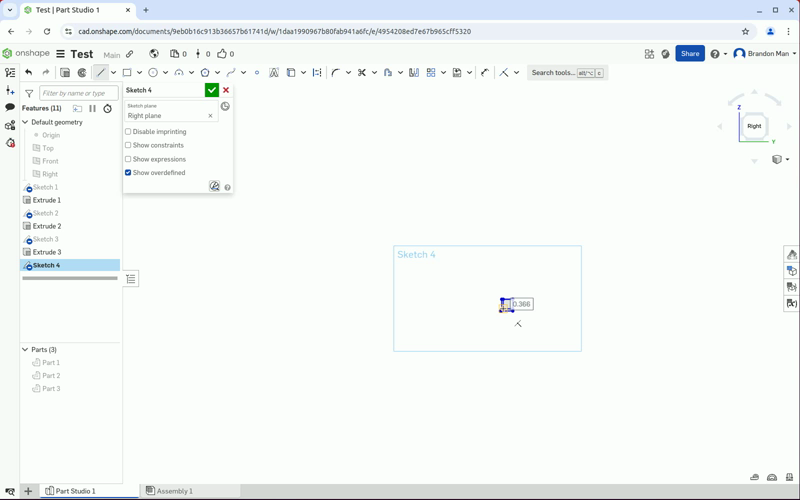
scroll(-6)
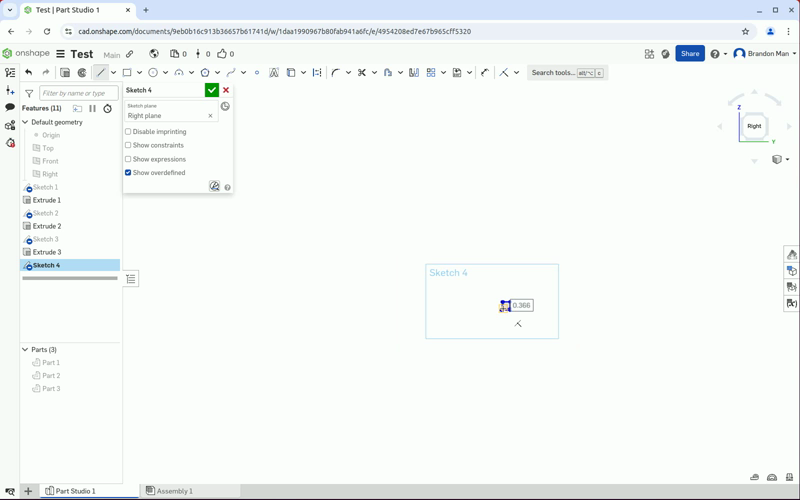
scroll(-6)
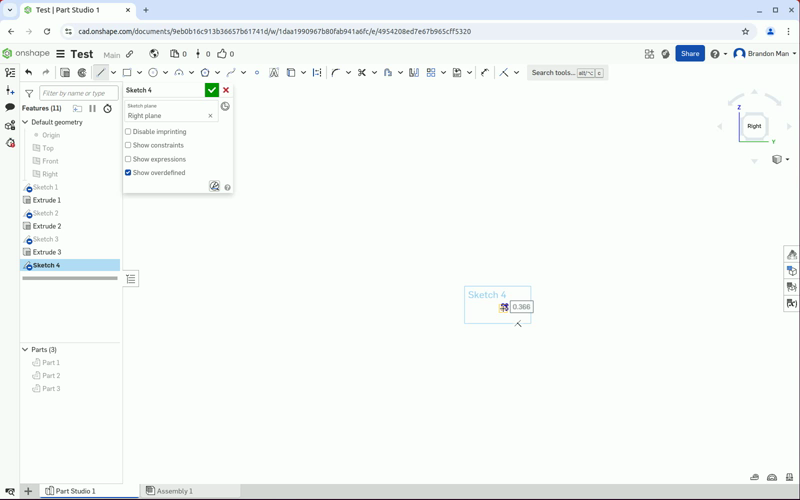
key(esc)
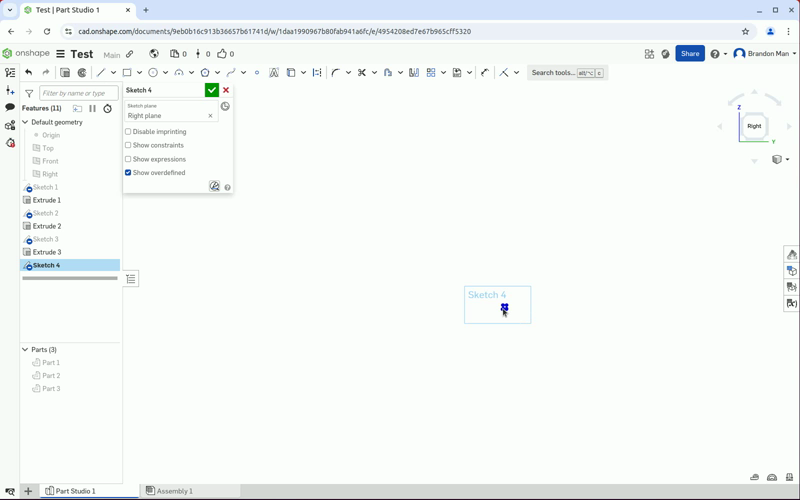
mouse_move(505, 305)
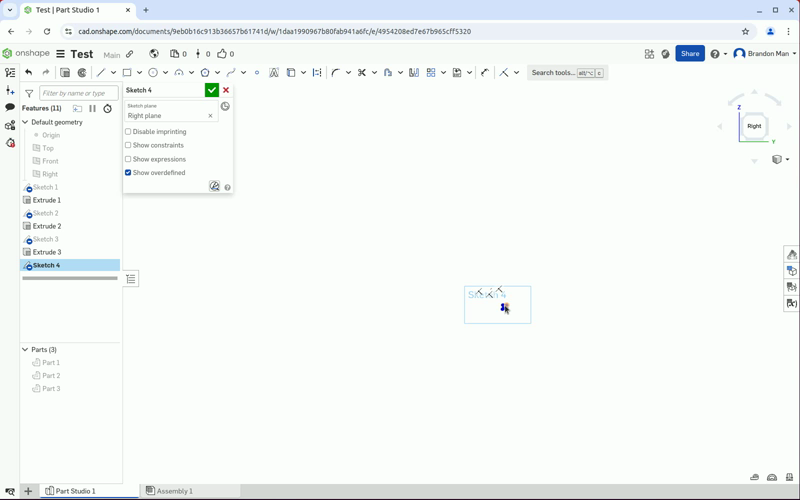
scroll(6)
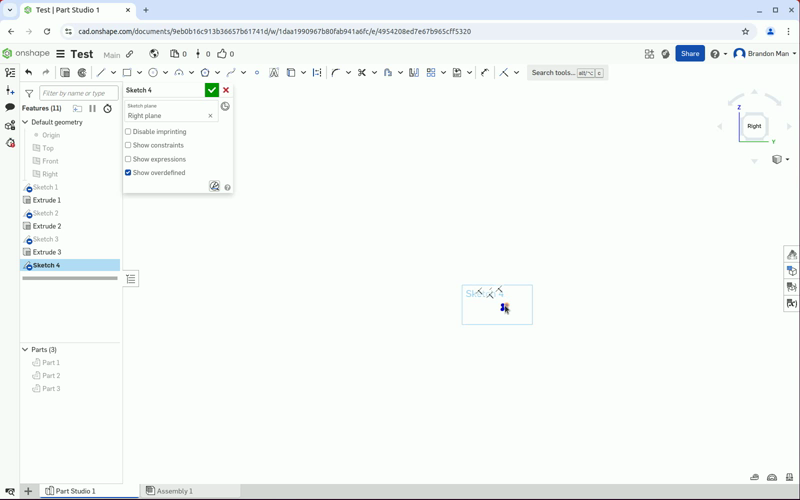
scroll(6)
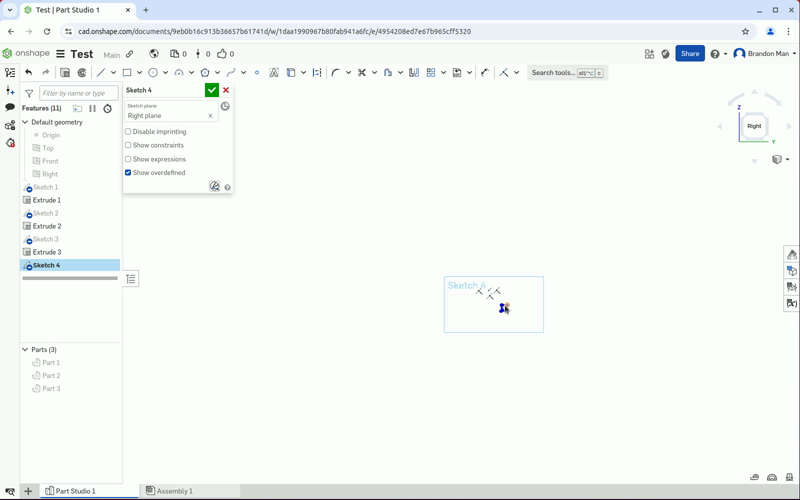
scroll(6)
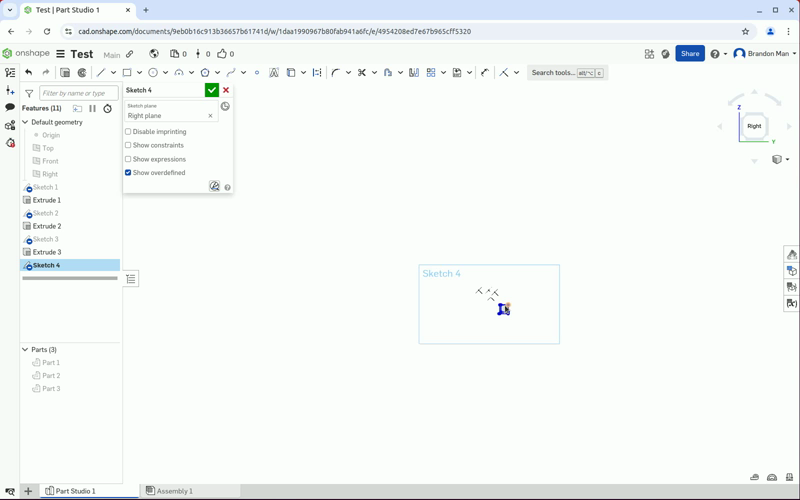
scroll(6)
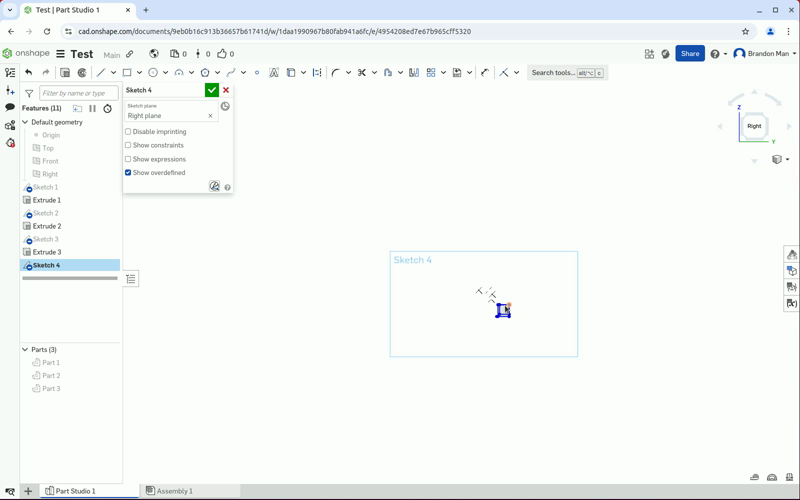
scroll(6)
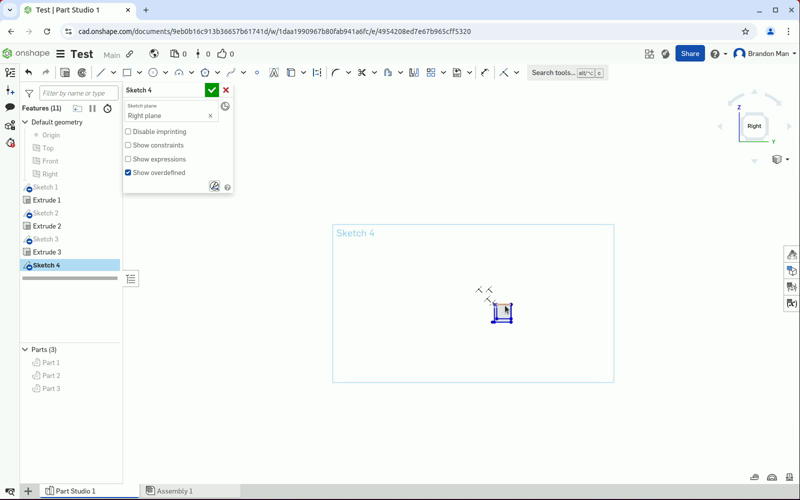
scroll(6)
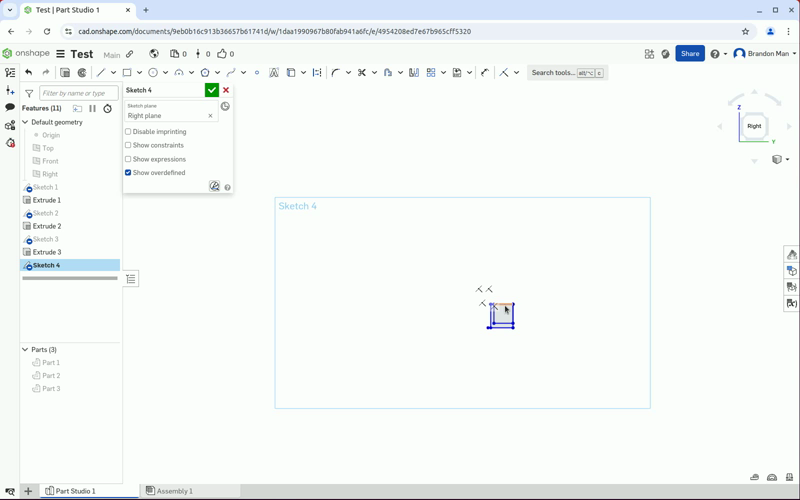
scroll(6)
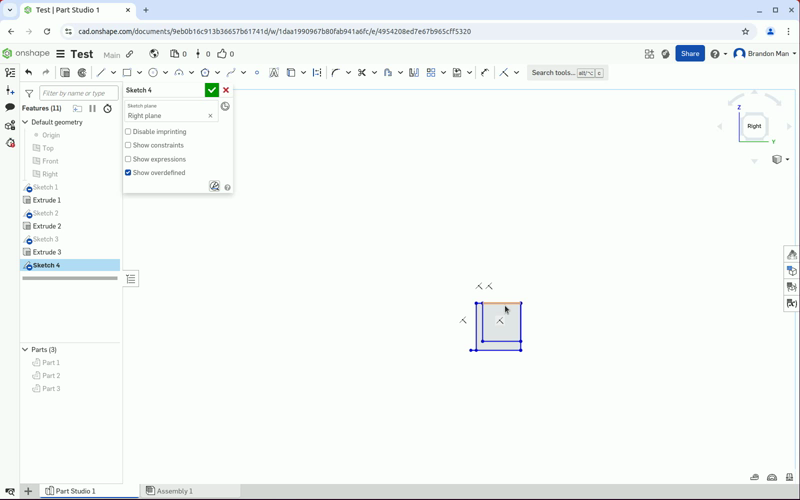
click(505, 305)
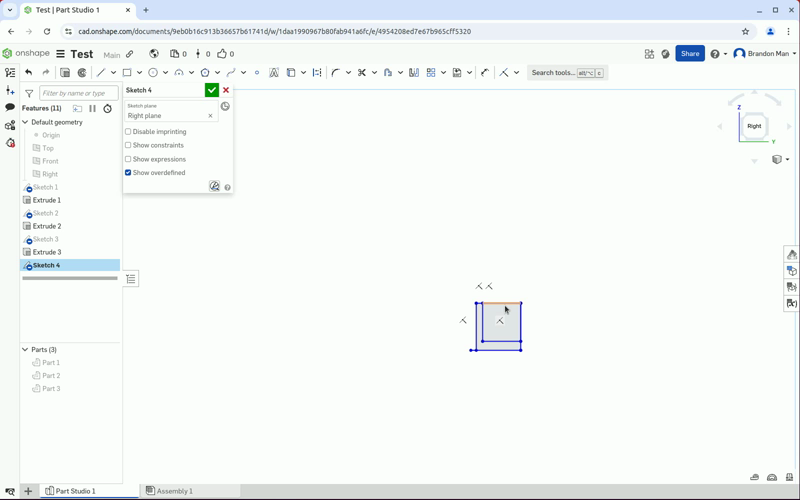
scroll(-6)
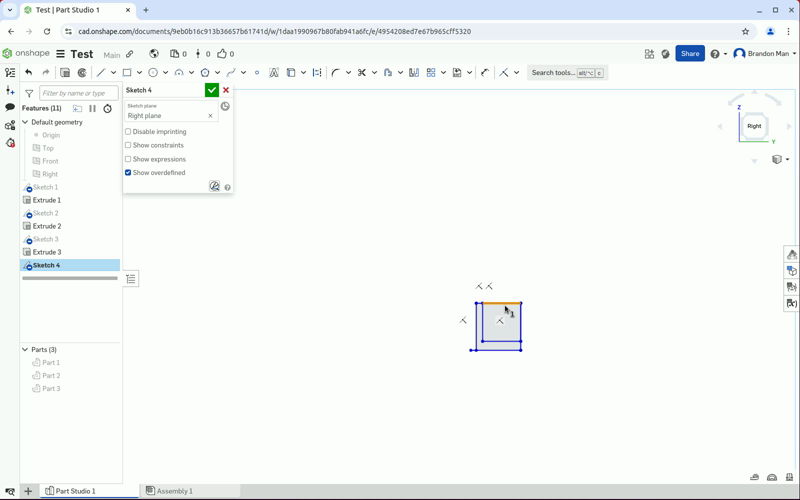
scroll(-6)
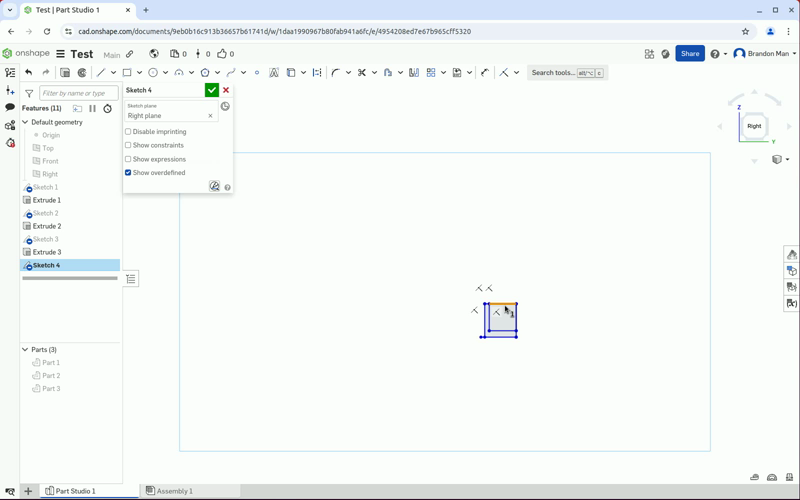
scroll(-6)
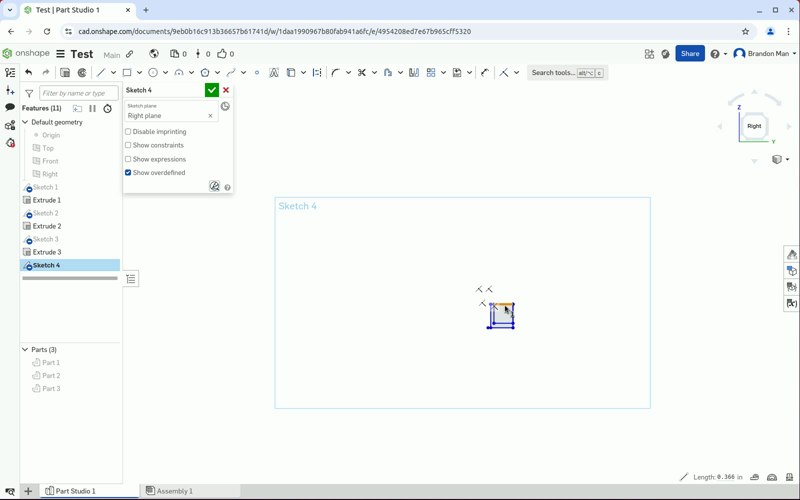
scroll(-6)
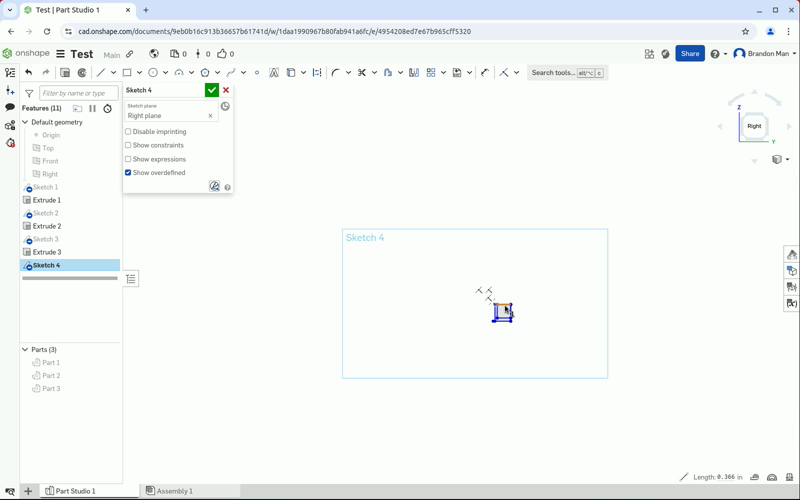
scroll(-6)
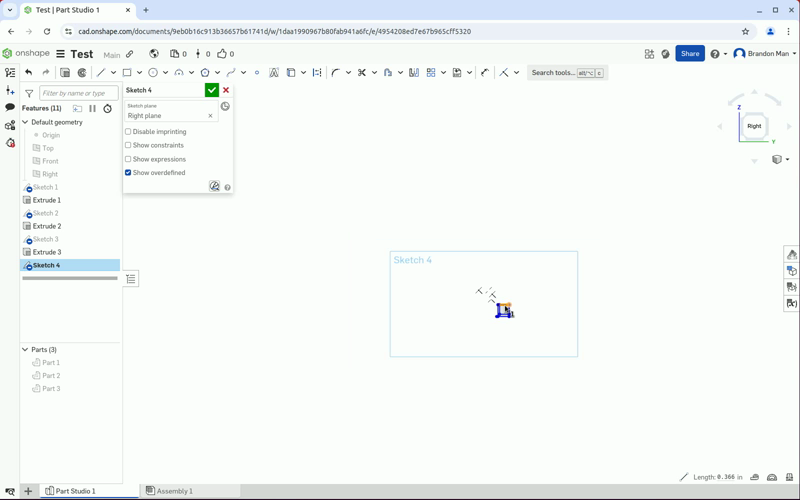
scroll(-6)
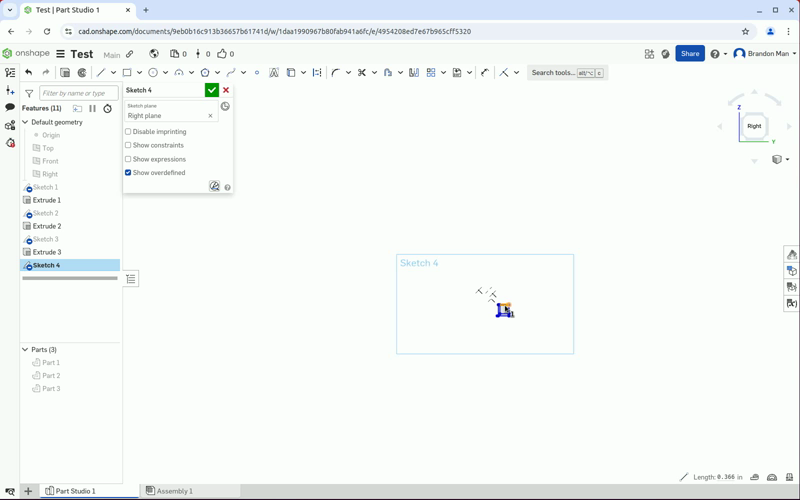
scroll(-6)
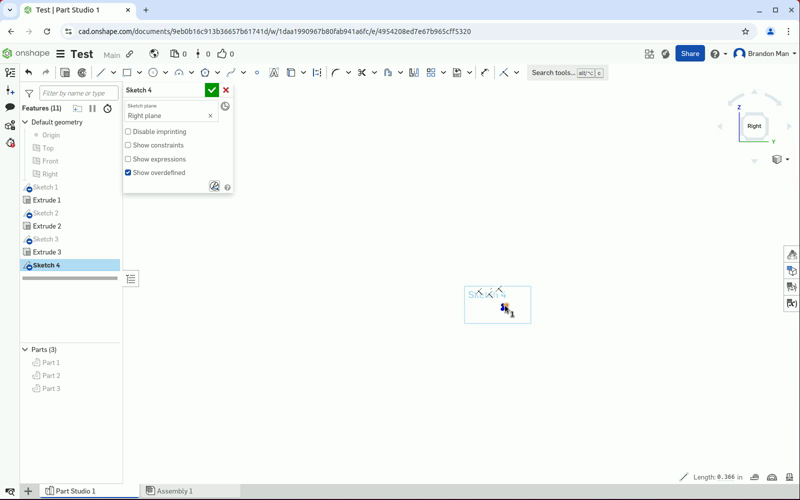
mouse_move(73, 352)
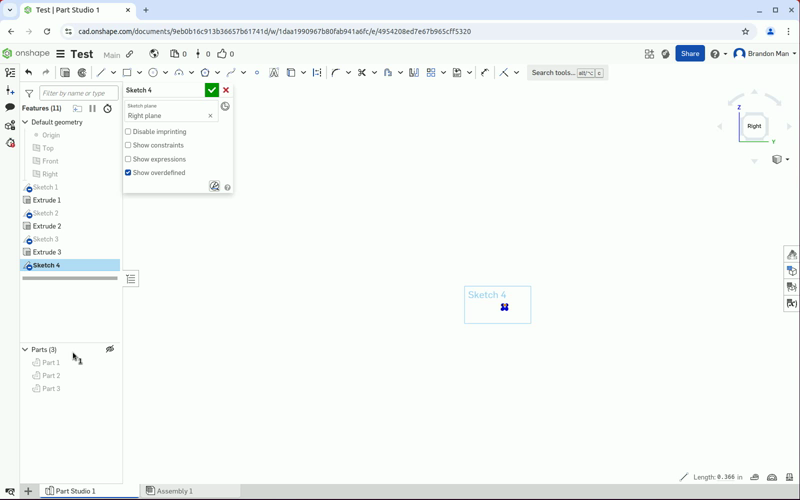
key(shift+y)
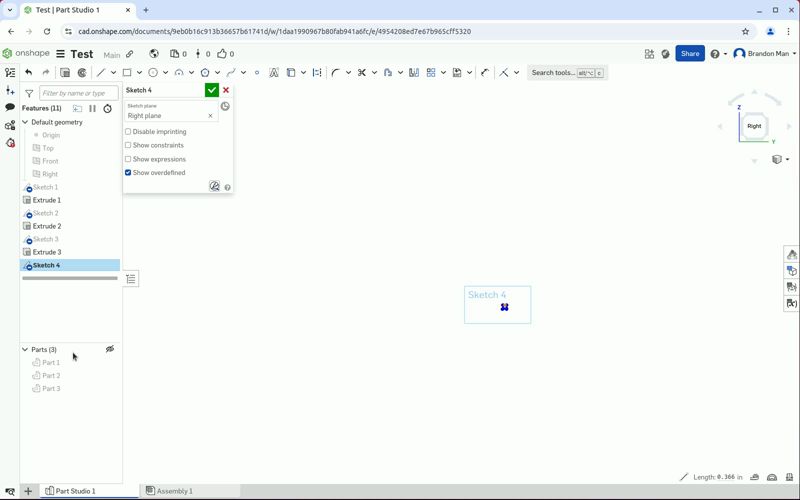
key(shift+e)
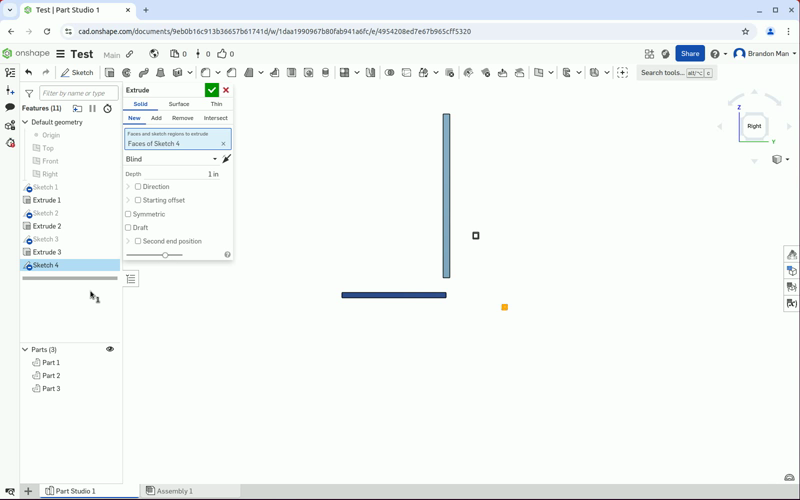
mouse_move(143, 106)
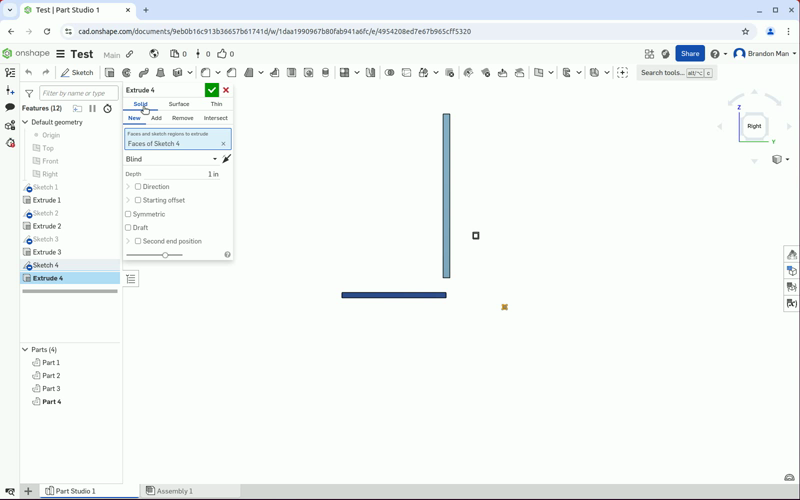
click(143, 106)
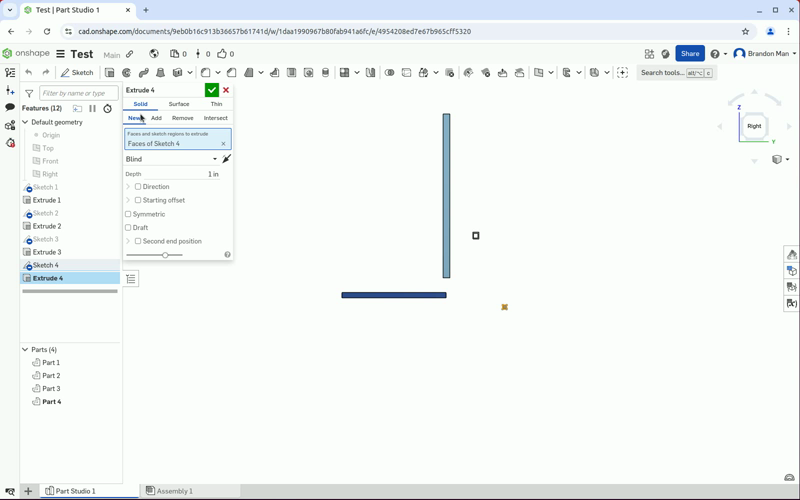
mouse_move(137, 120)
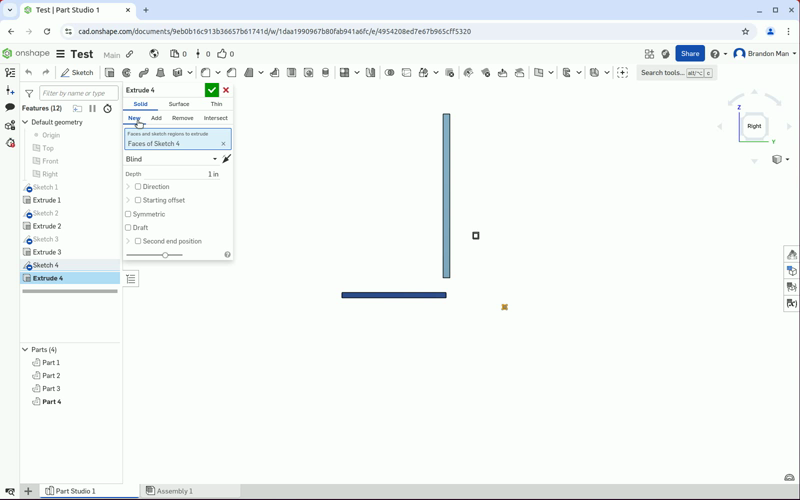
click(137, 120)
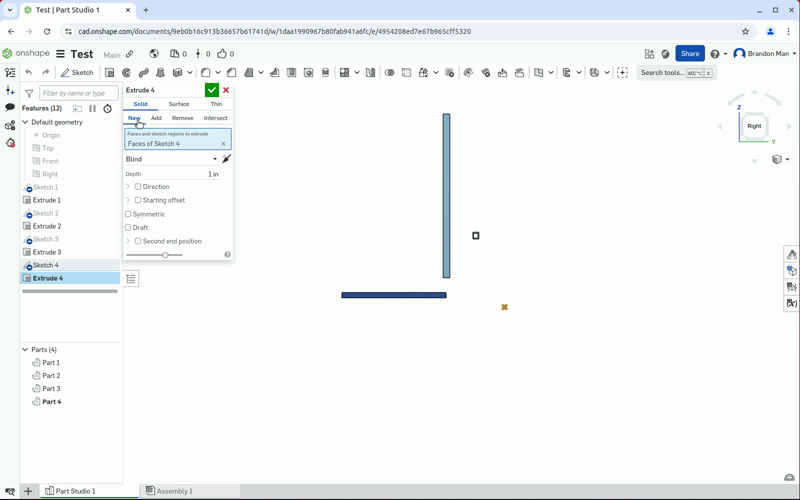
key(tab, 4)
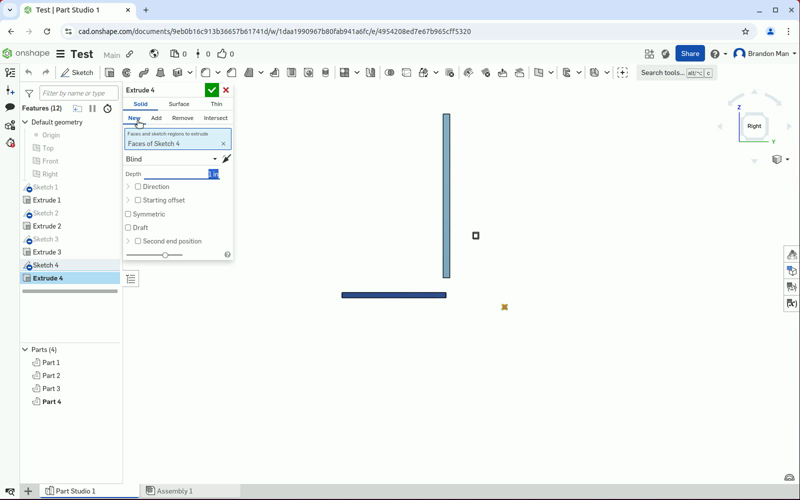
text(3.851)
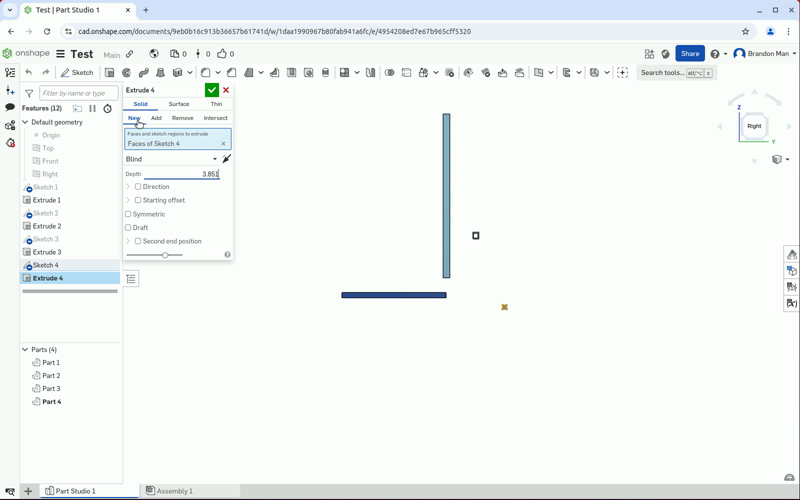
key(enter)
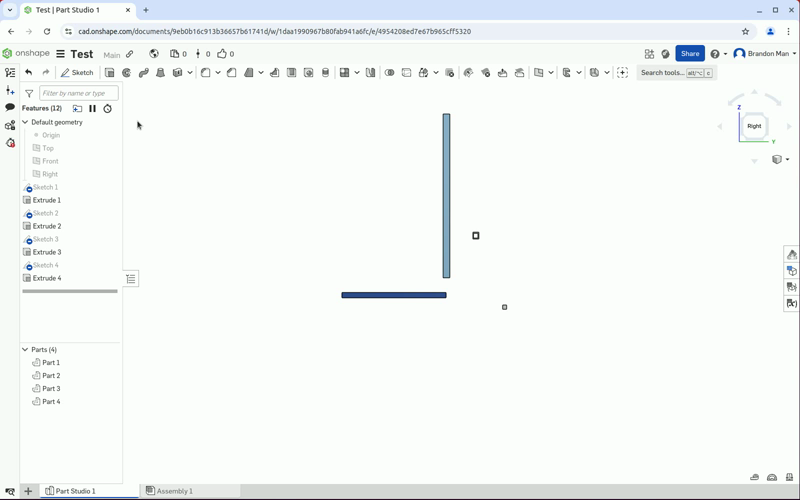
key(shift+h)
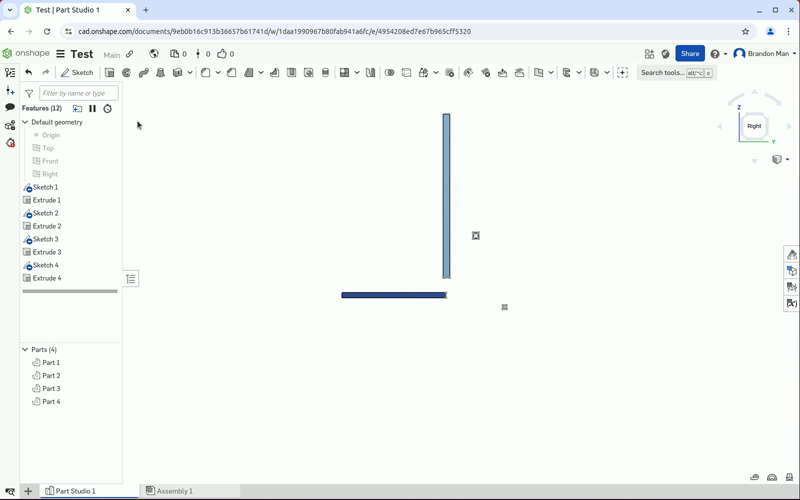
key(shift+h)
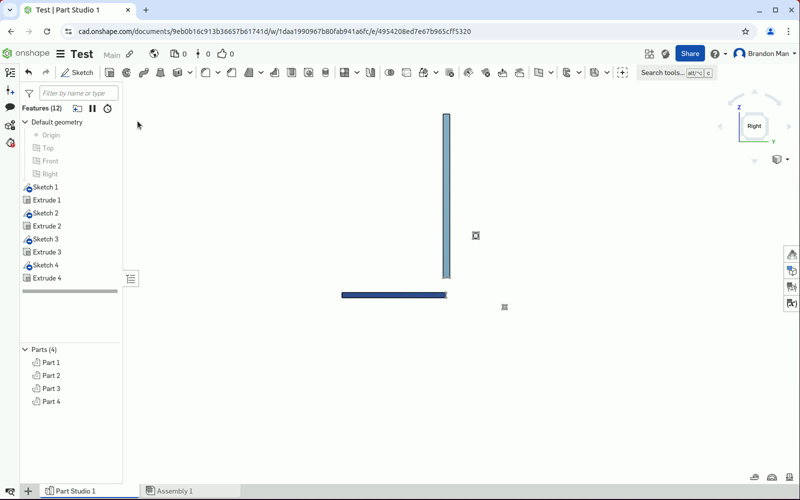
key(shift+7)
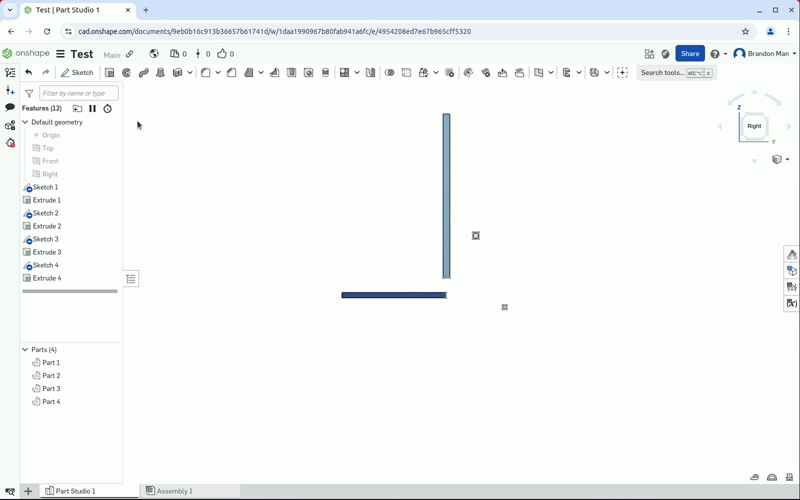
key(right, 2)
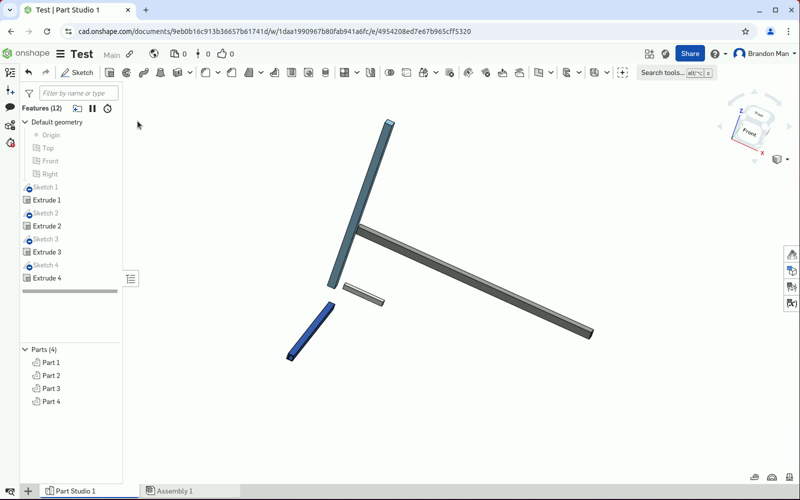
key(down, 2)
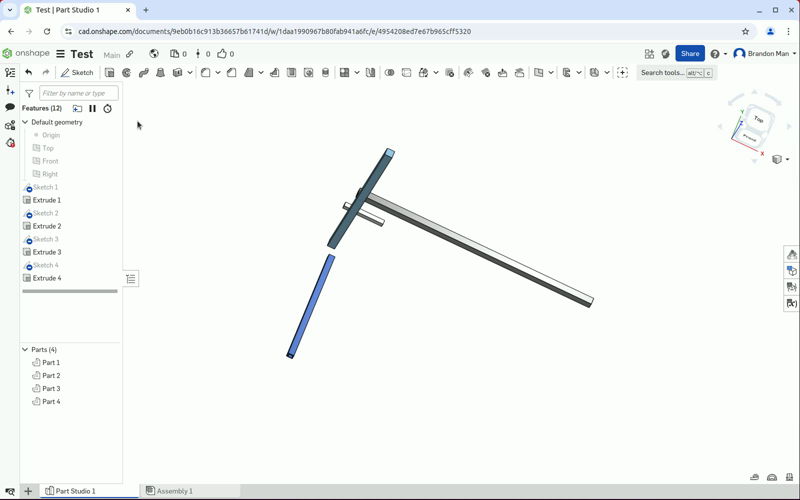
key(up, 2)
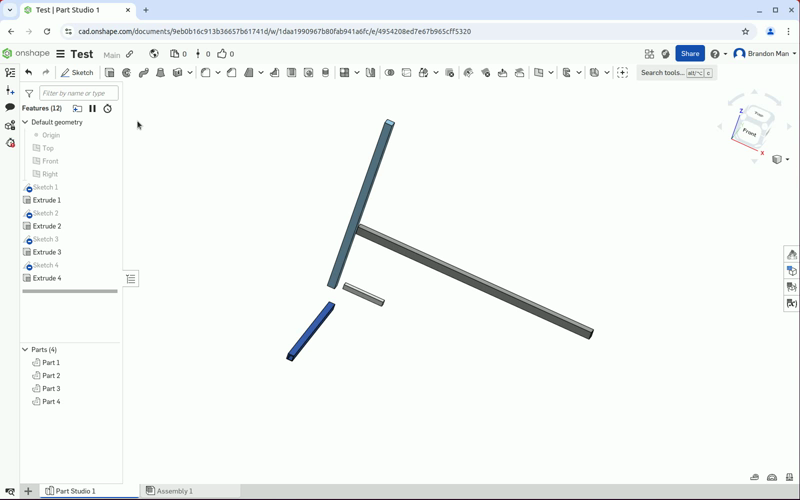
key(left, 2)
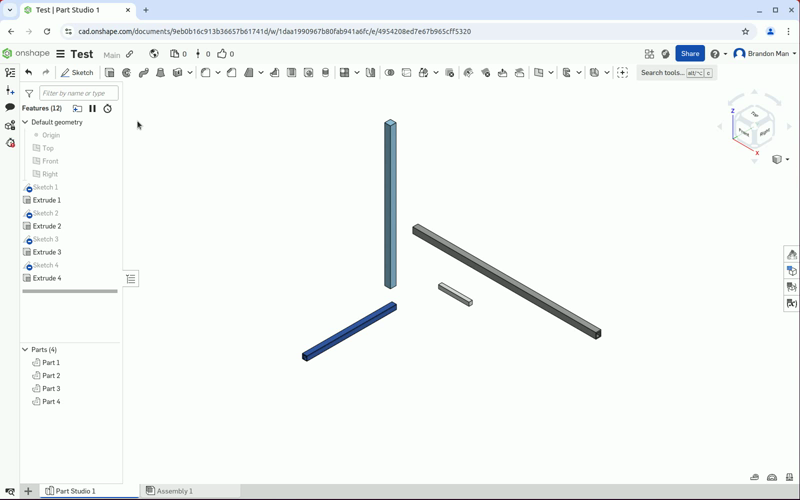
mouse_move(73, 189)
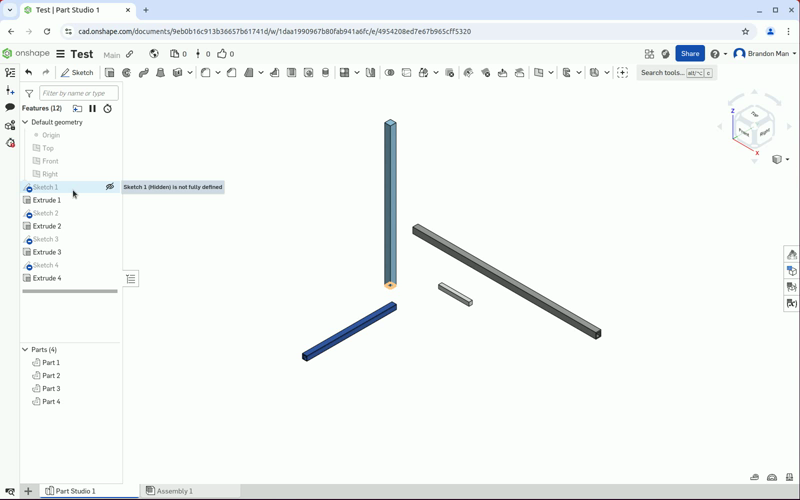
click(73, 189)